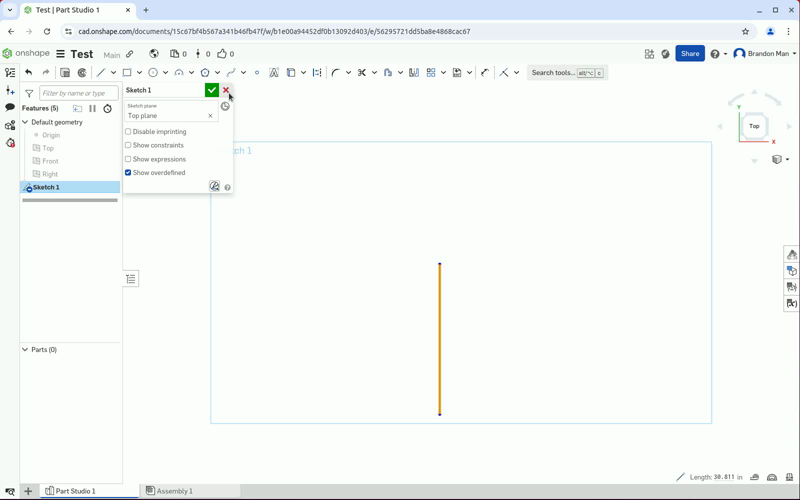
key(shift+h)
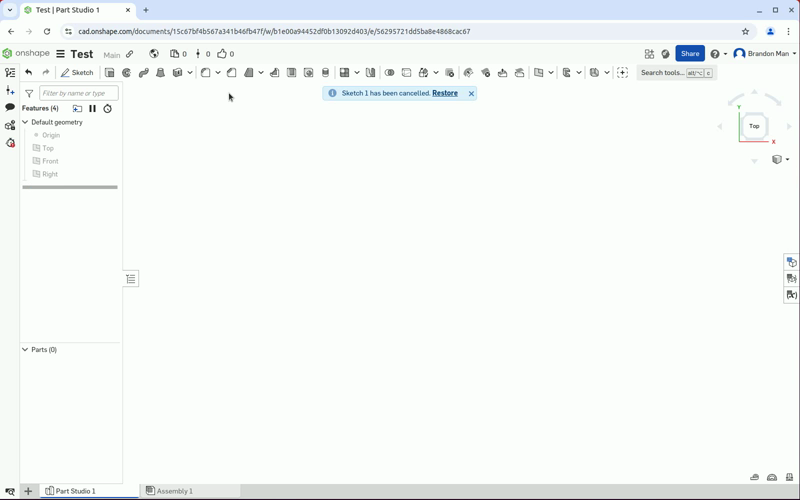
mouse_move(73, 352)
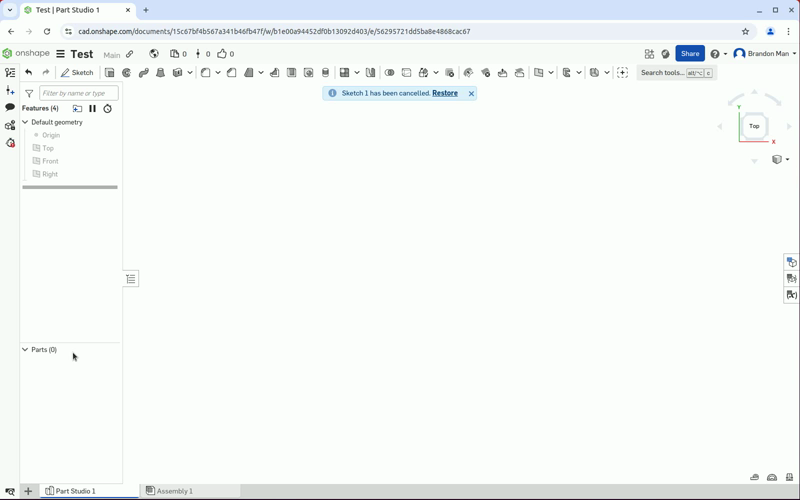
key(y)
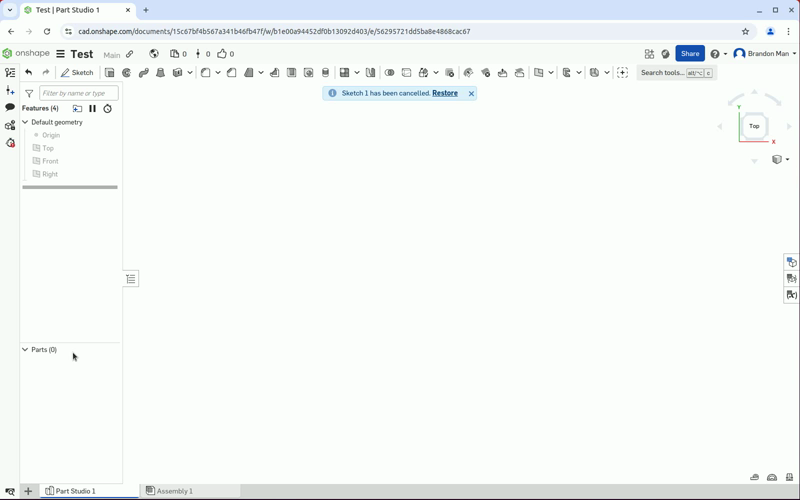
key(shift+p)
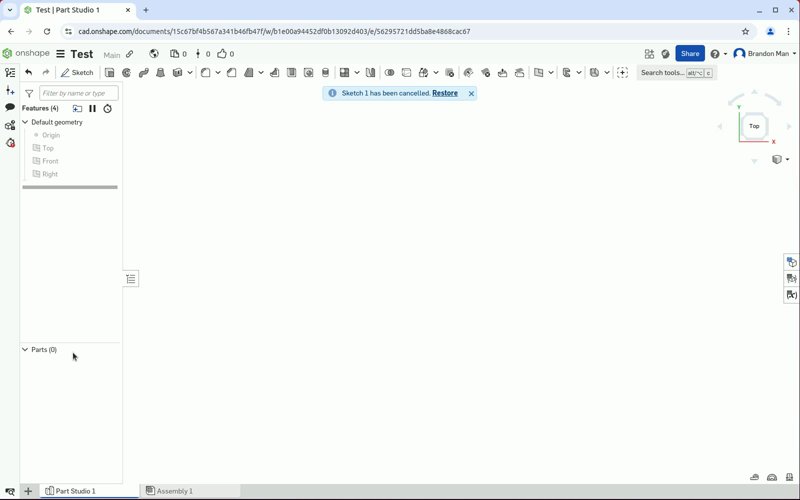
key(space)
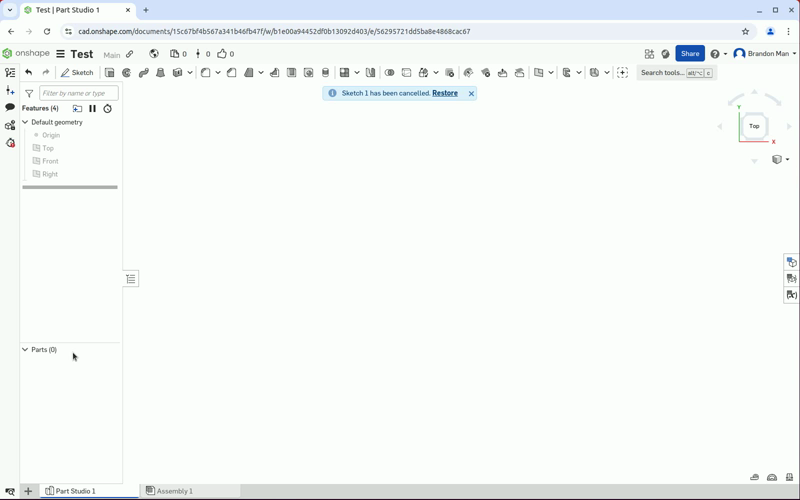
key_down(shift)
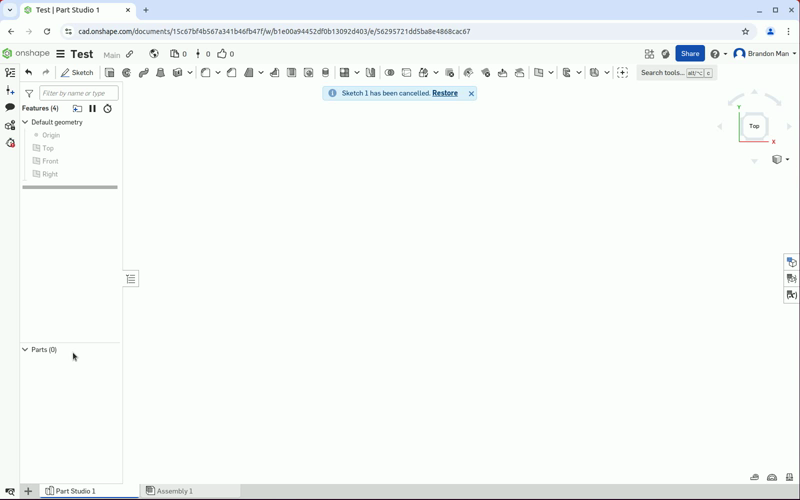
key(up)
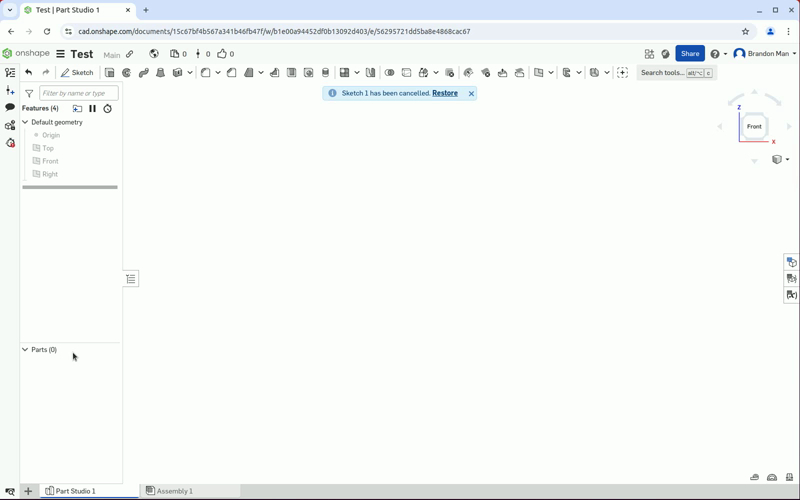
key_up(shift)
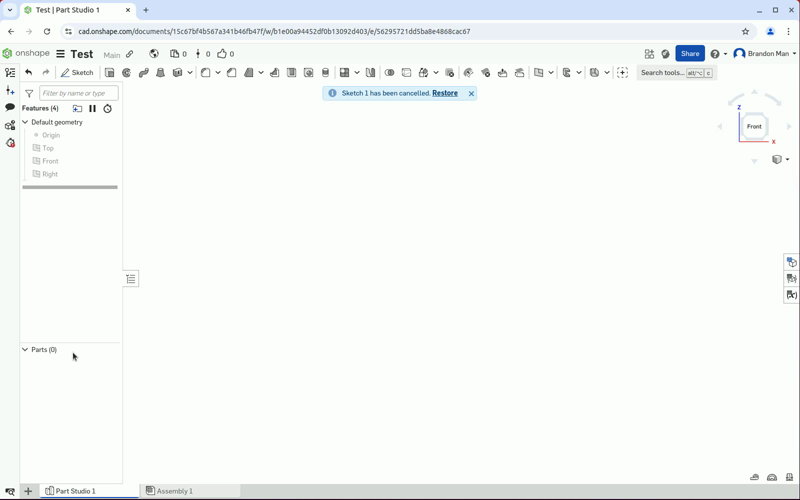
mouse_move(73, 352)
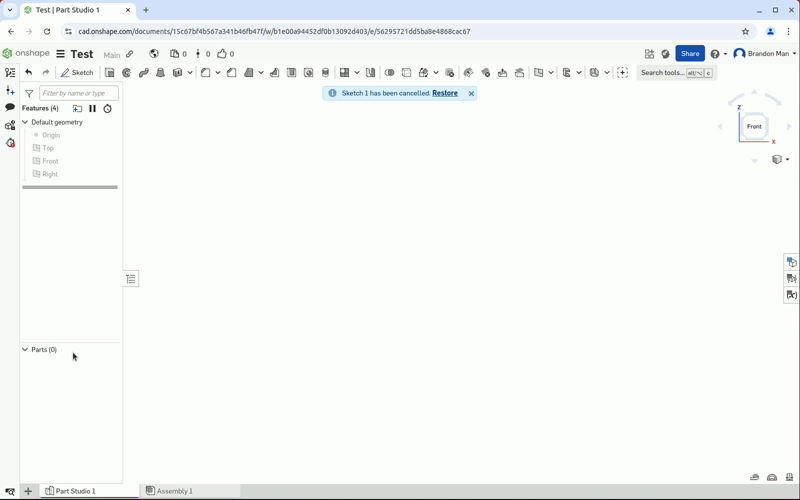
key(shift+y)
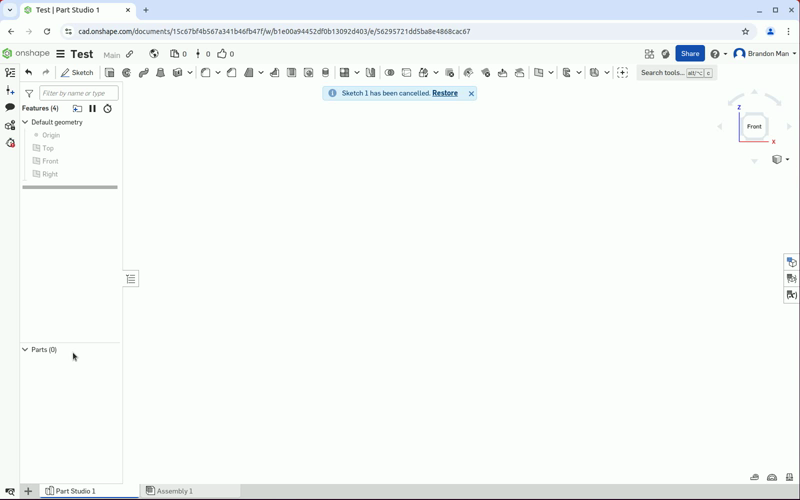
key(shift+s)
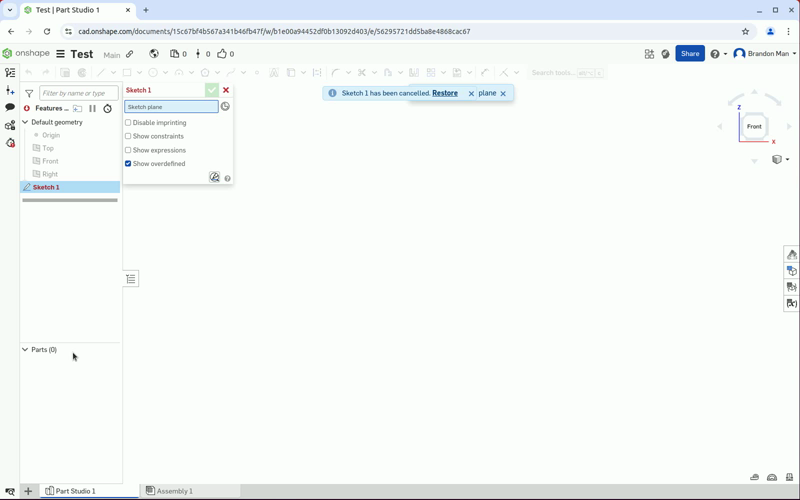
mouse_move(73, 163)
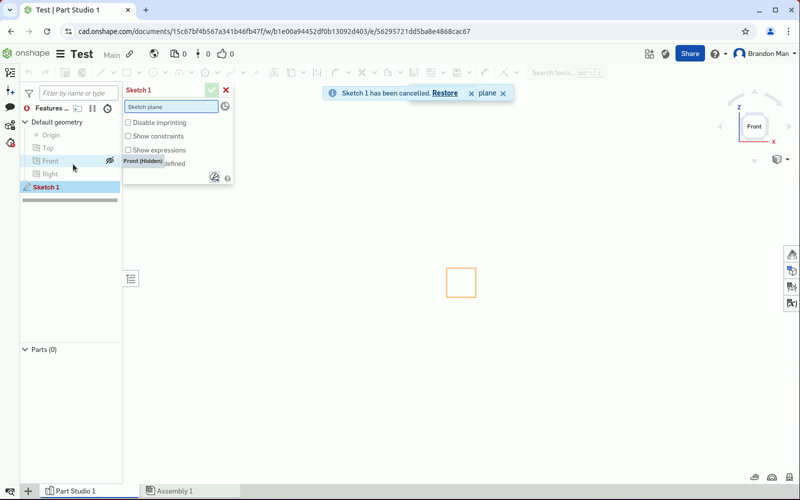
click(73, 163)
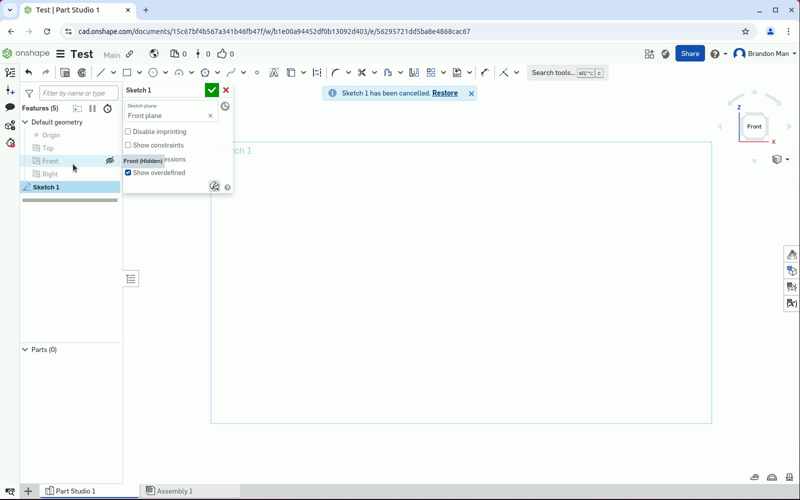
mouse_move(73, 352)
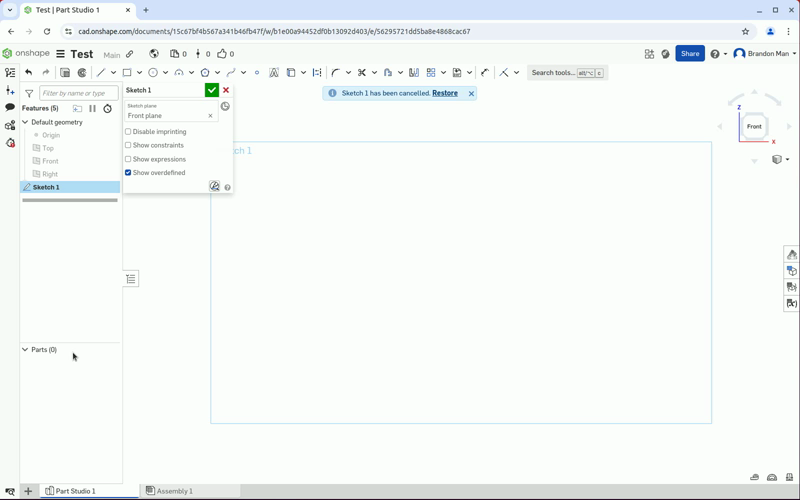
key(y)
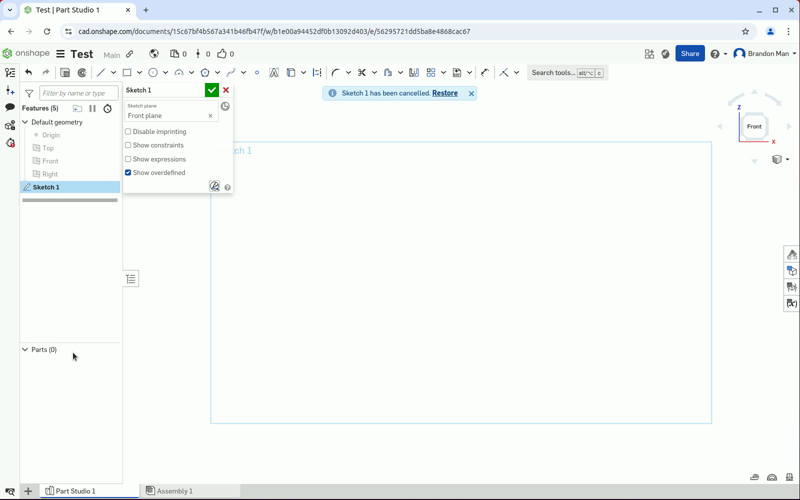
key(a)
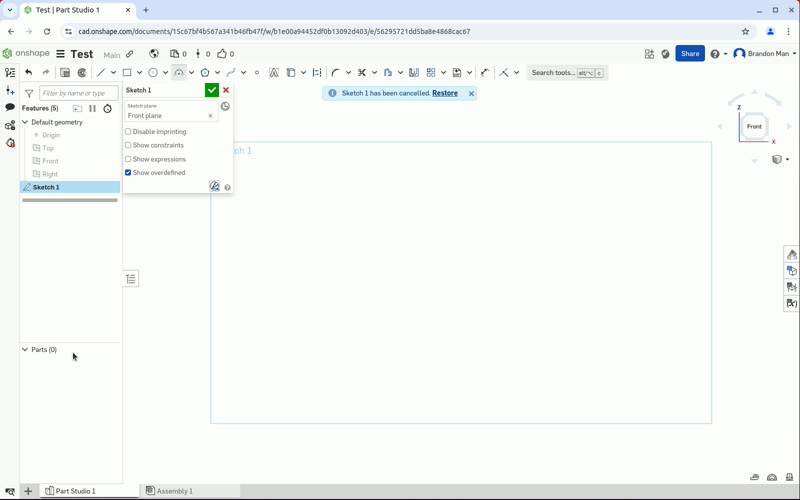
key_down(shift)
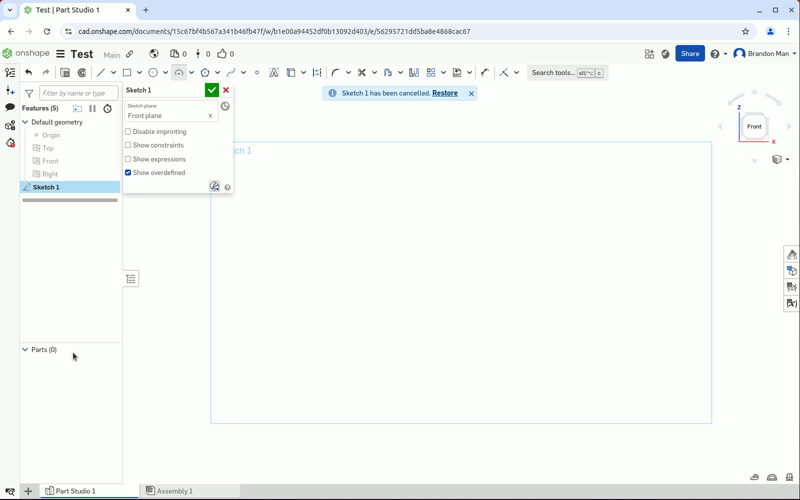
mouse_move(382, 313)
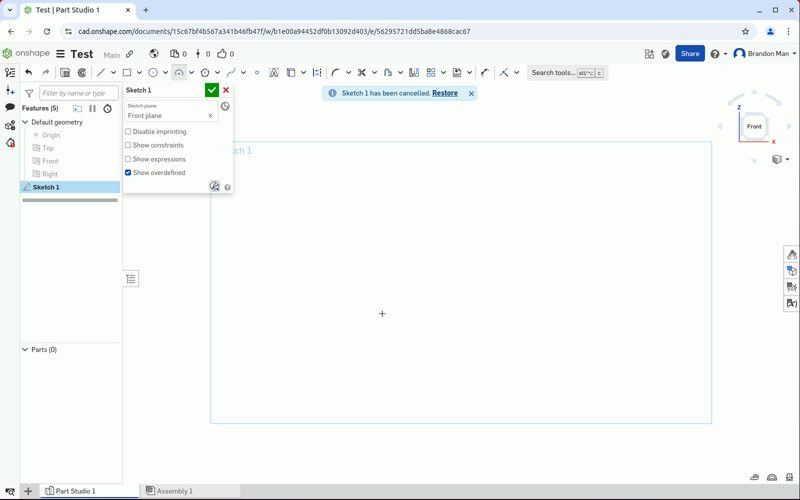
click(382, 313)
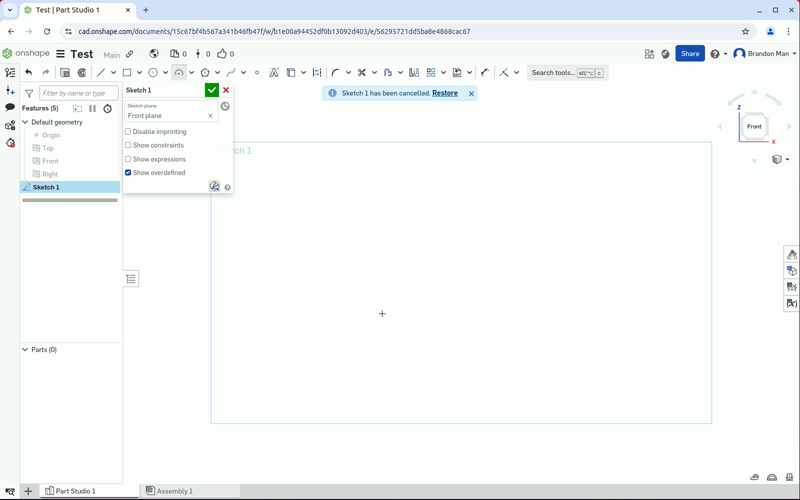
key_up(shift)
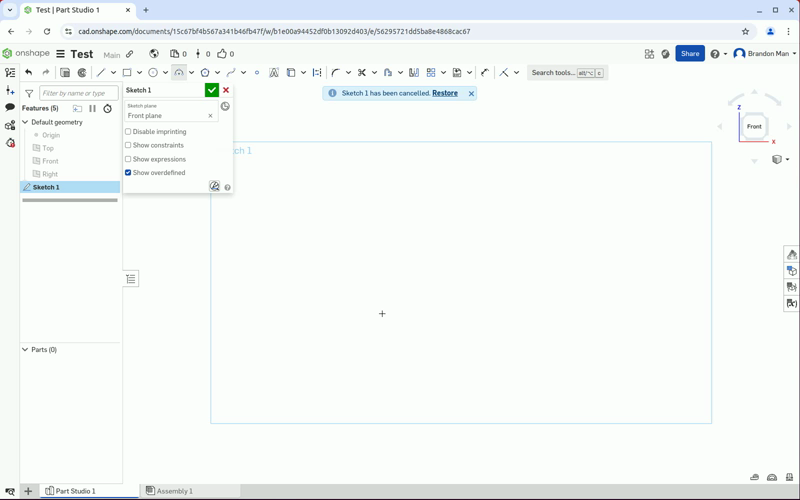
key_down(shift)
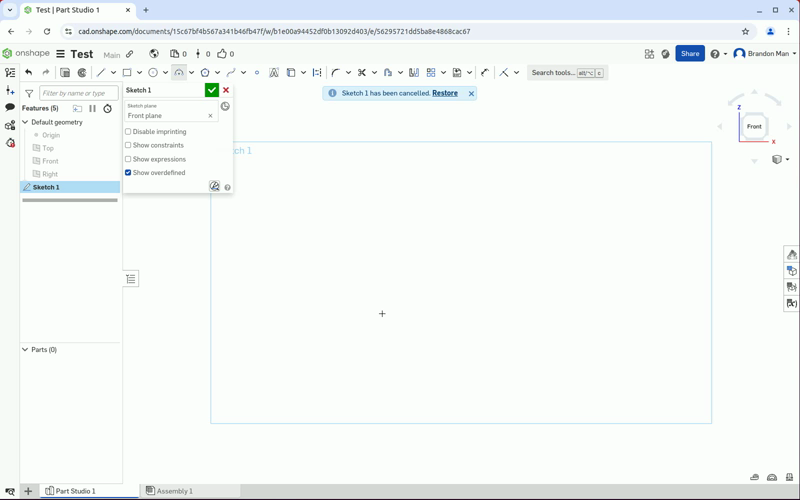
mouse_move(429, 352)
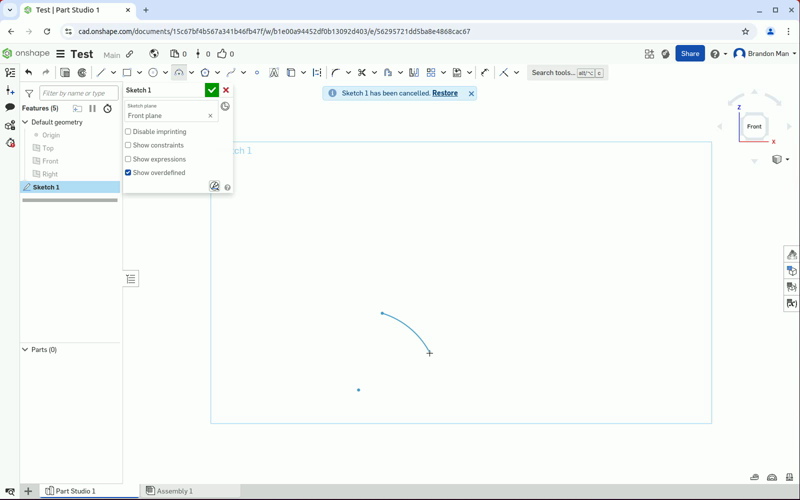
click(429, 352)
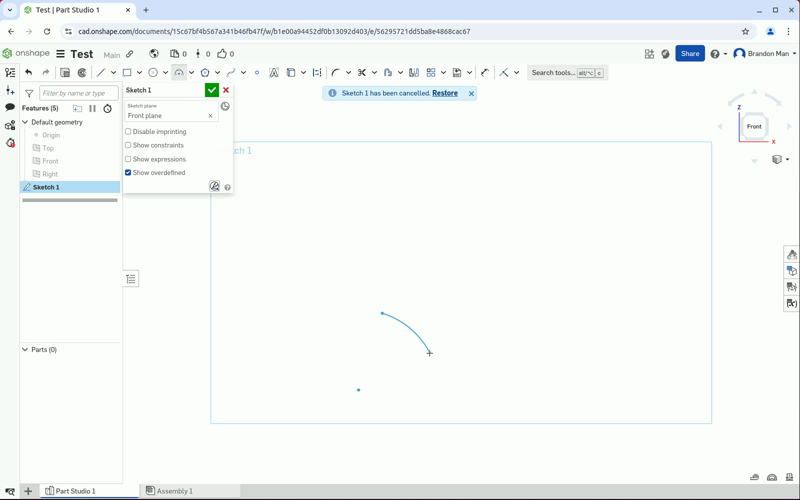
mouse_move(413, 324)
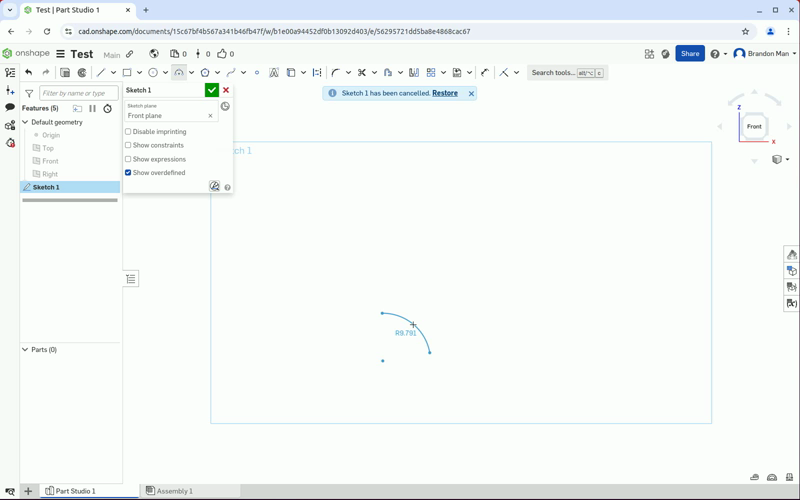
click(413, 324)
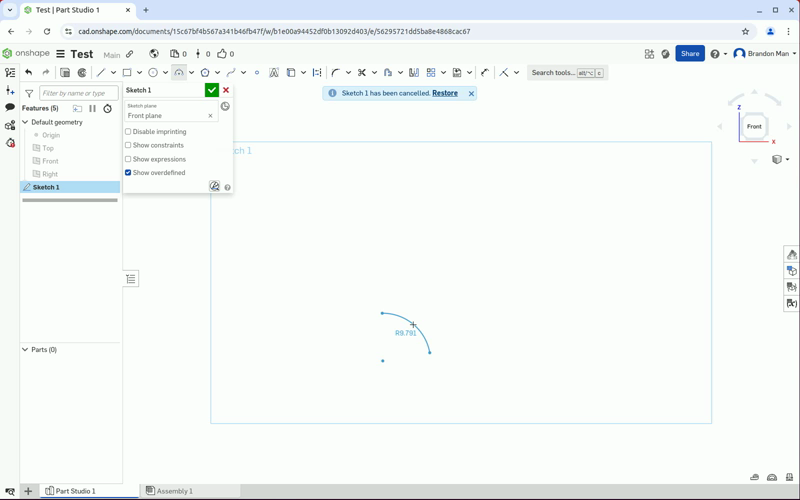
key_up(shift)
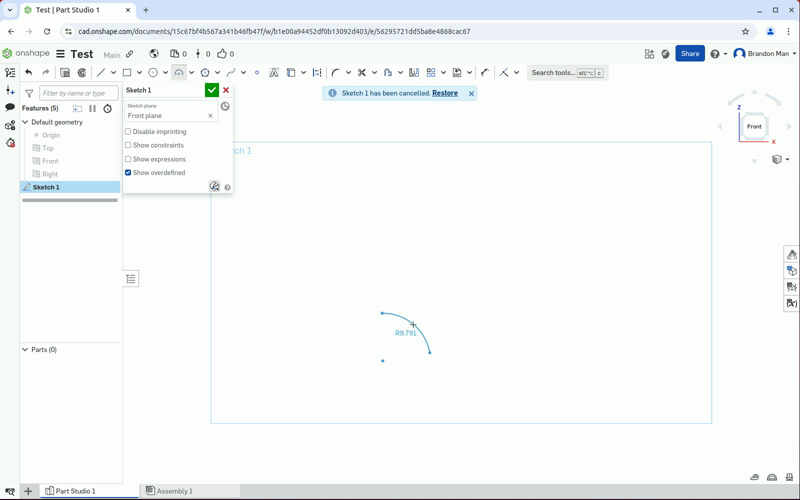
mouse_move(429, 352)
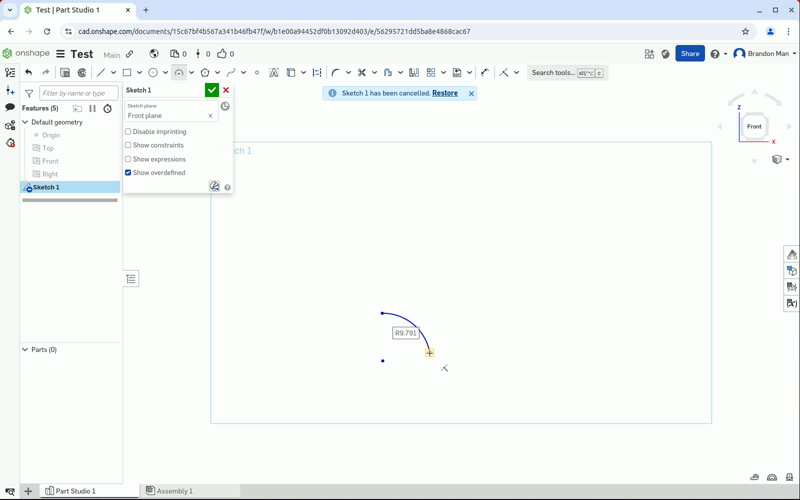
click(429, 352)
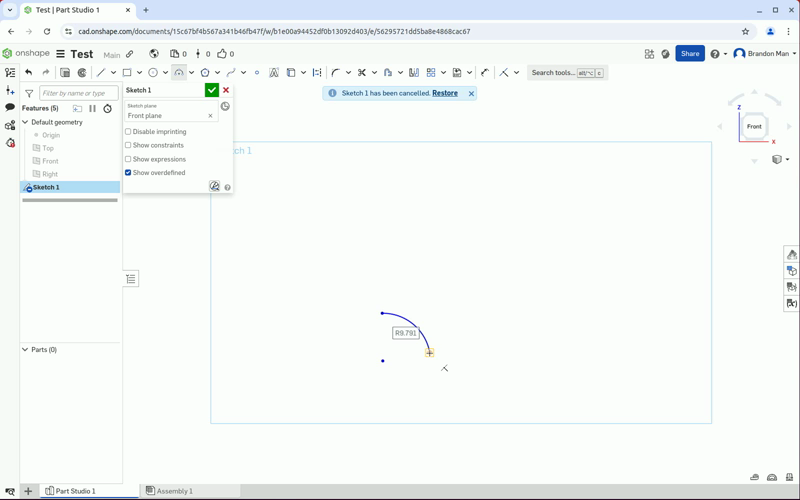
key_down(shift)
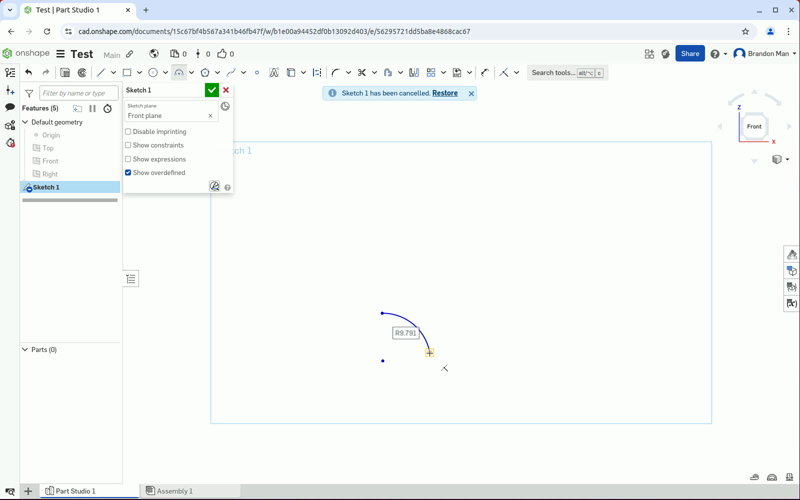
mouse_move(490, 352)
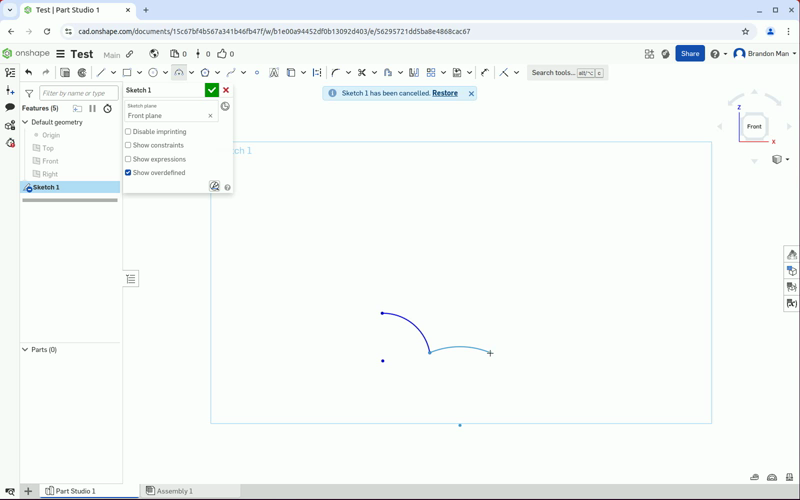
click(490, 352)
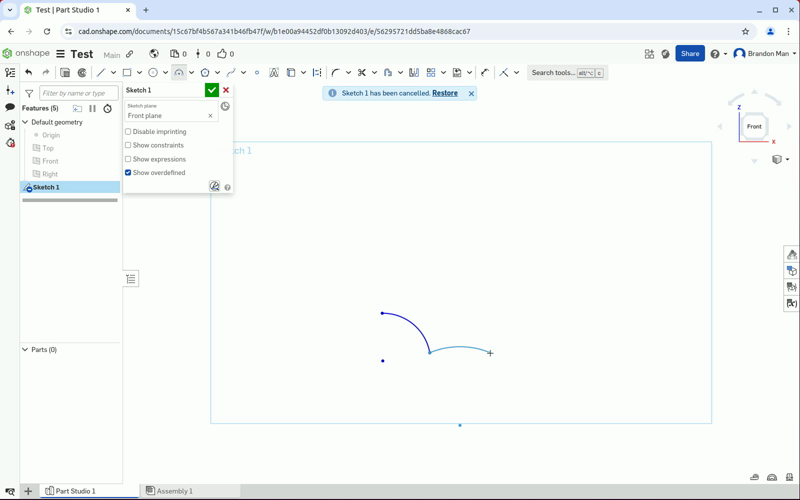
mouse_move(459, 322)
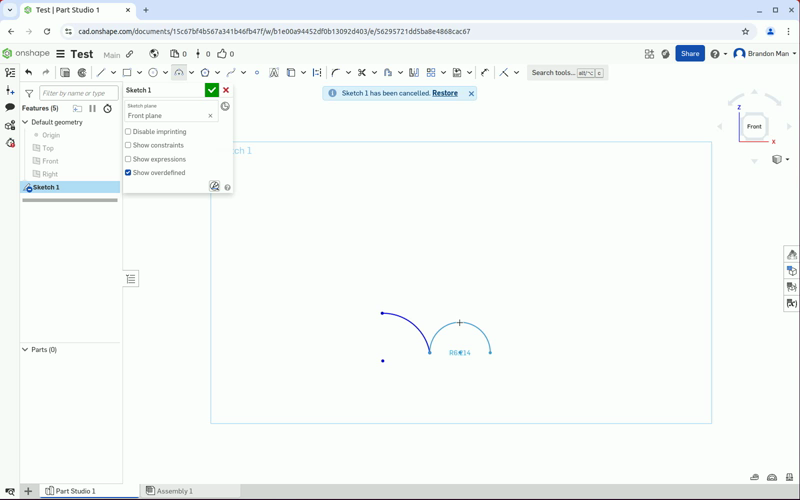
click(459, 322)
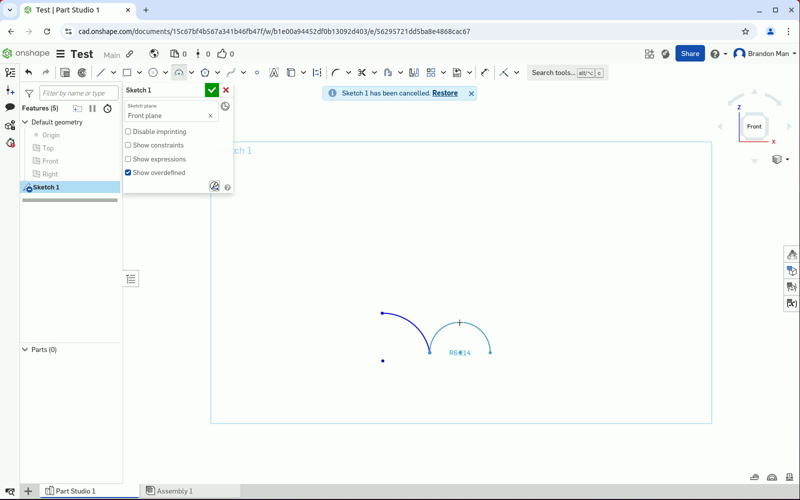
key_up(shift)
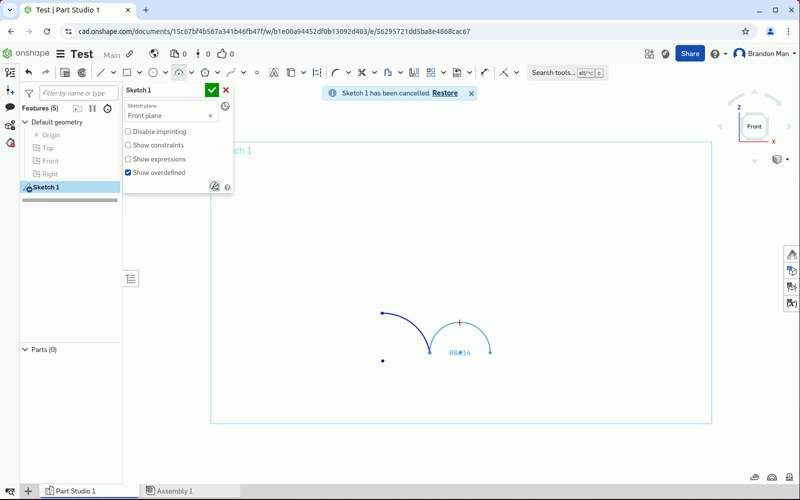
mouse_move(490, 352)
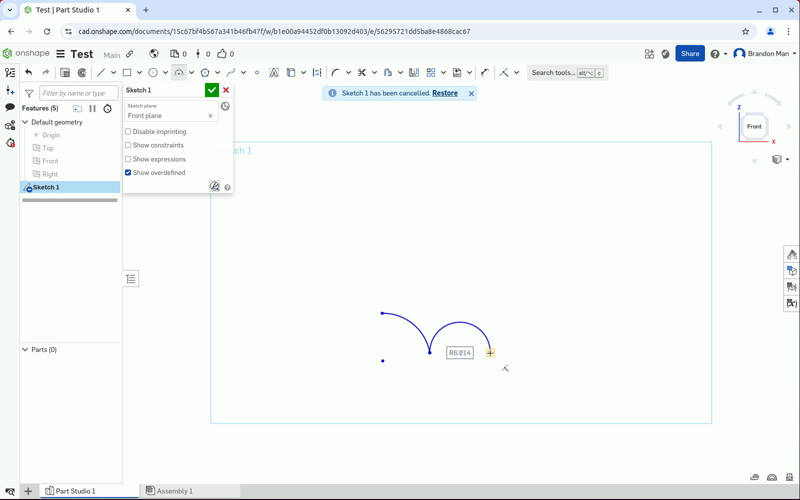
click(490, 352)
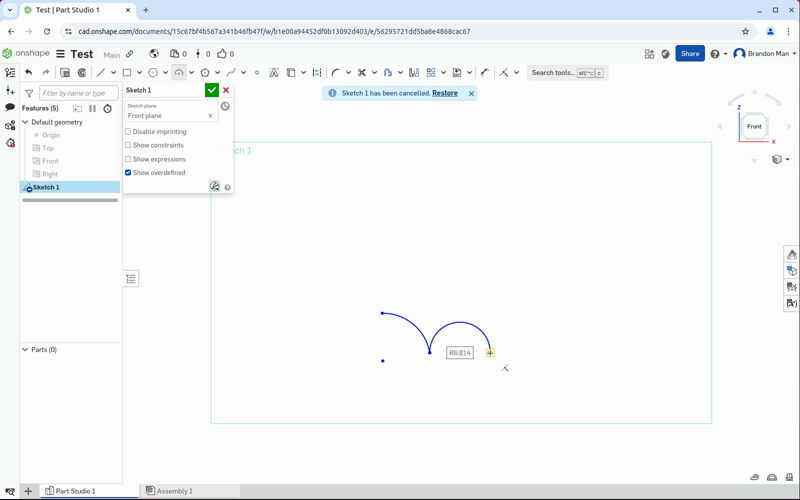
key_down(shift)
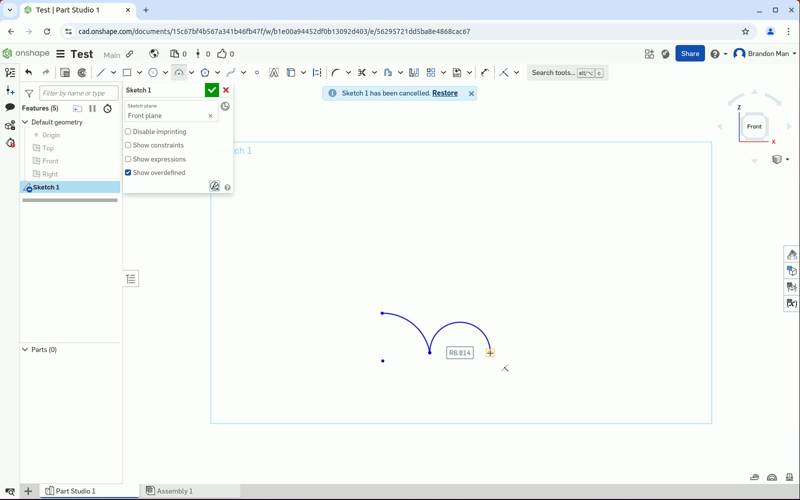
mouse_move(537, 313)
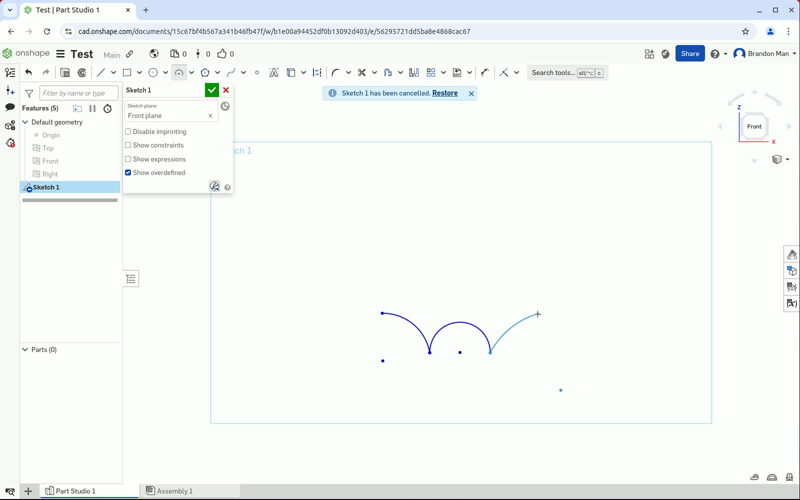
click(537, 313)
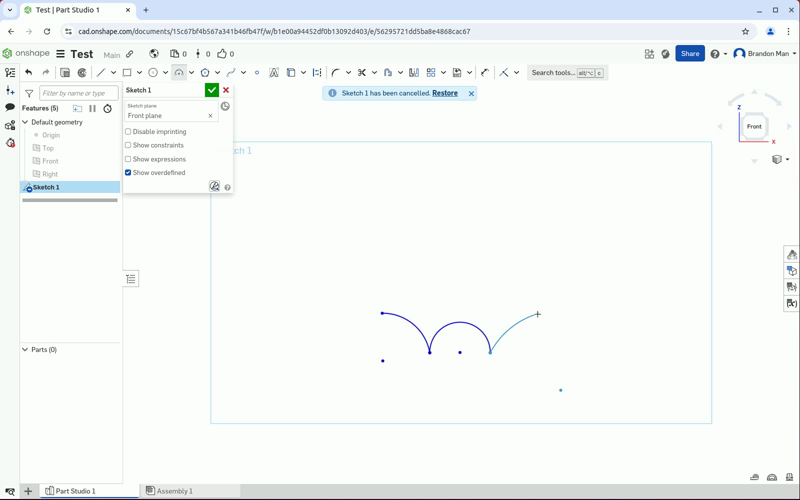
mouse_move(506, 324)
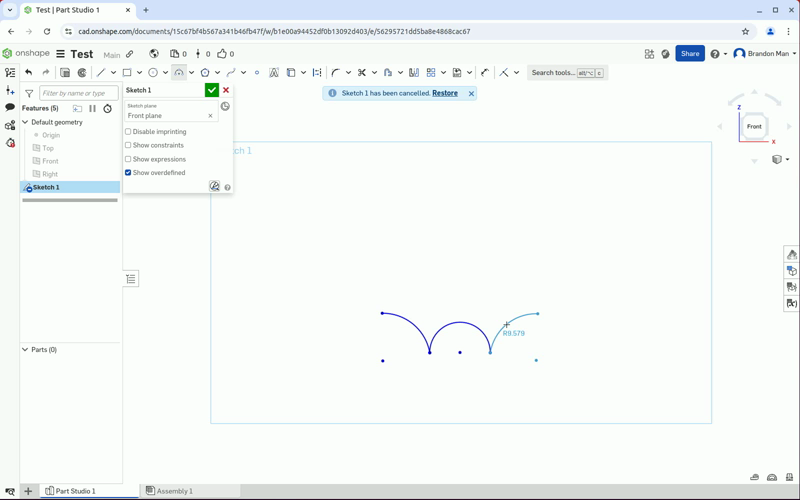
click(506, 324)
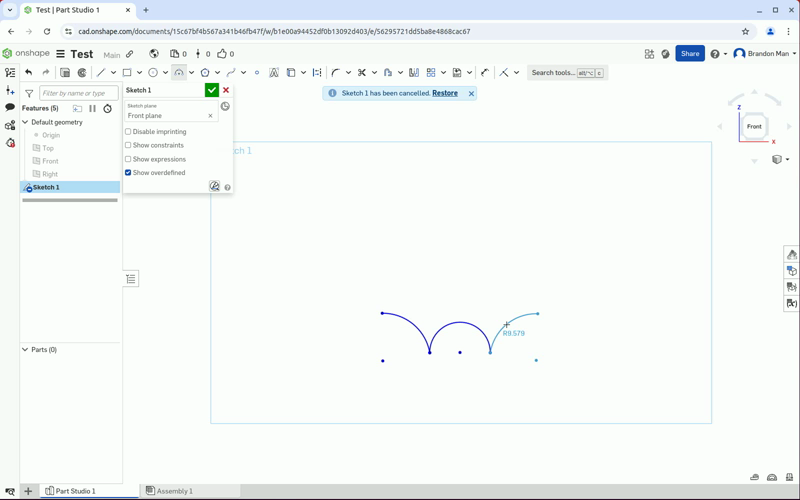
key_up(shift)
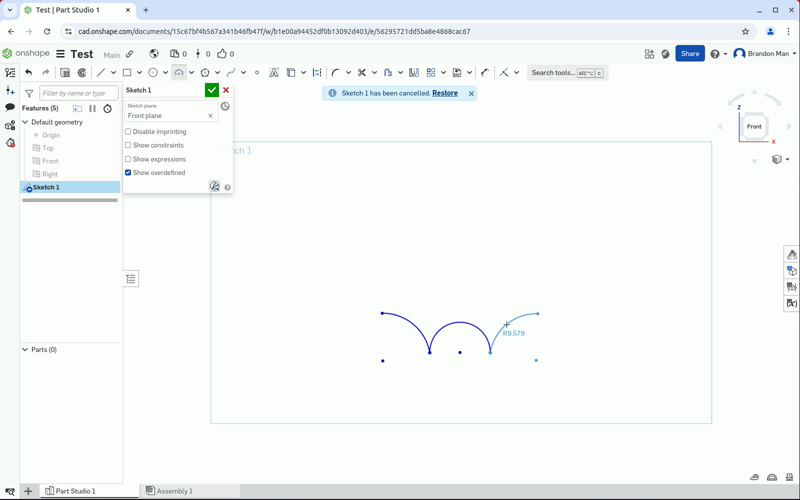
mouse_move(537, 313)
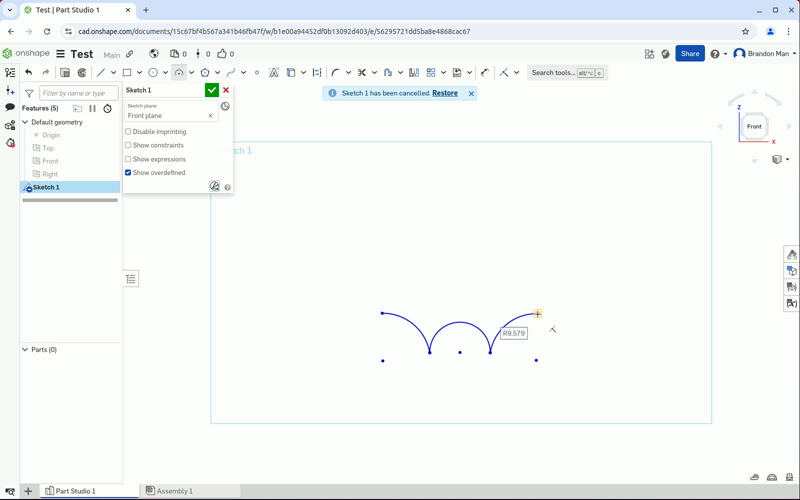
click(537, 313)
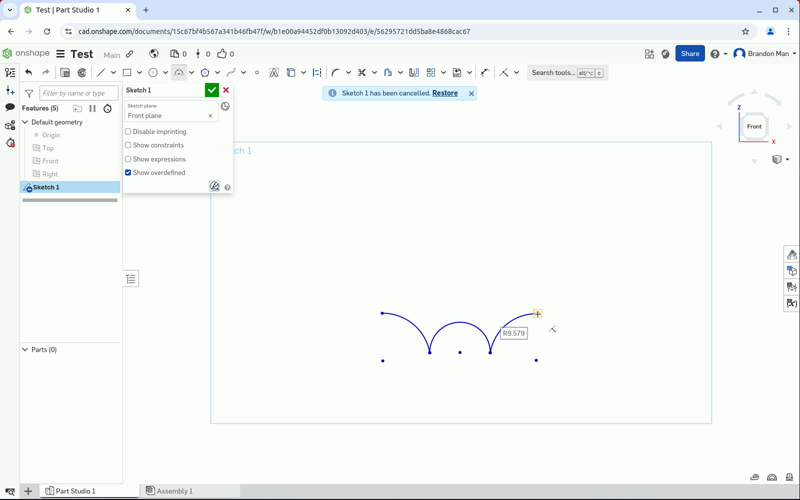
key_down(shift)
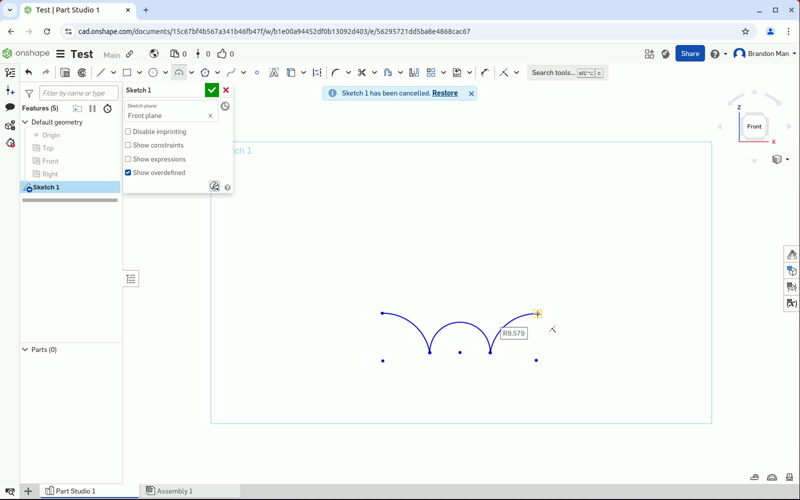
mouse_move(529, 256)
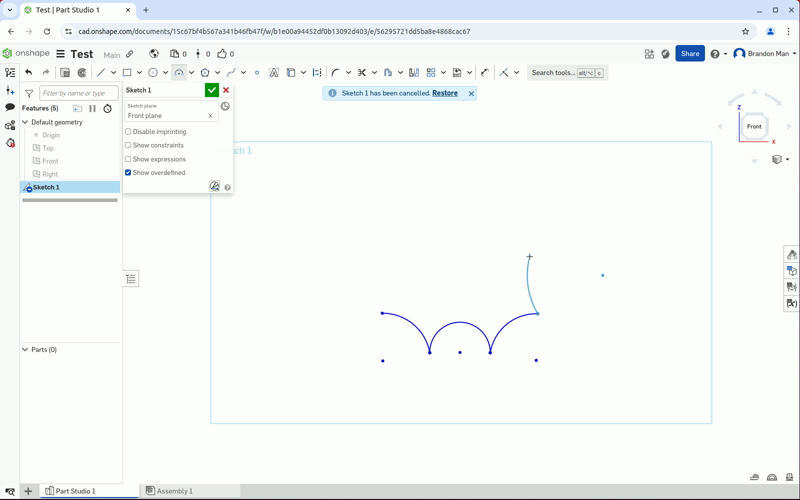
click(529, 256)
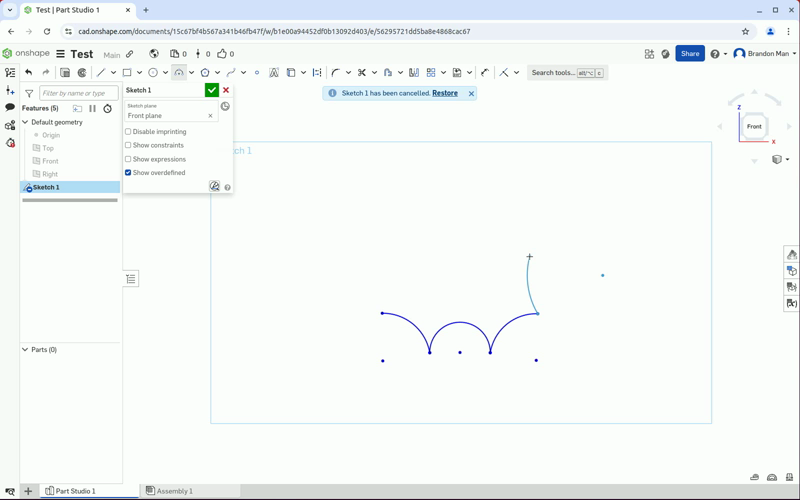
mouse_move(512, 287)
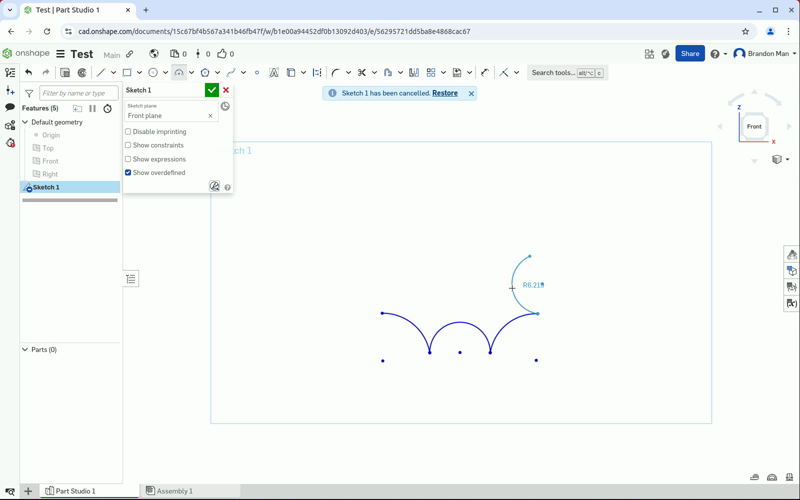
click(512, 287)
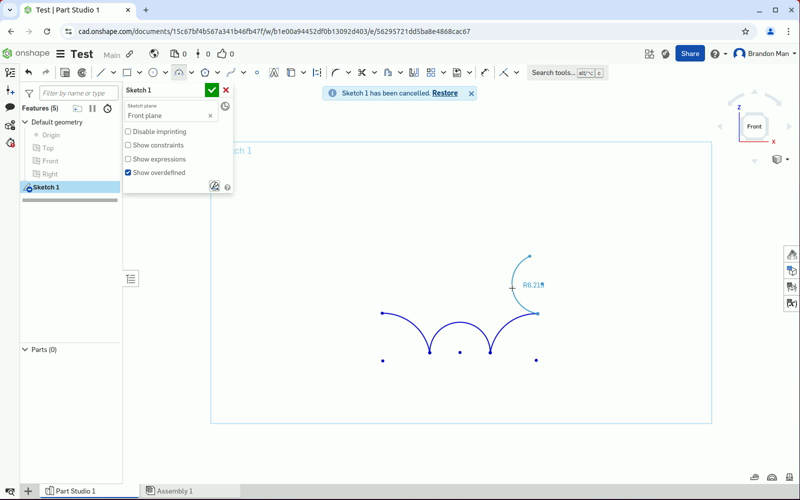
key_up(shift)
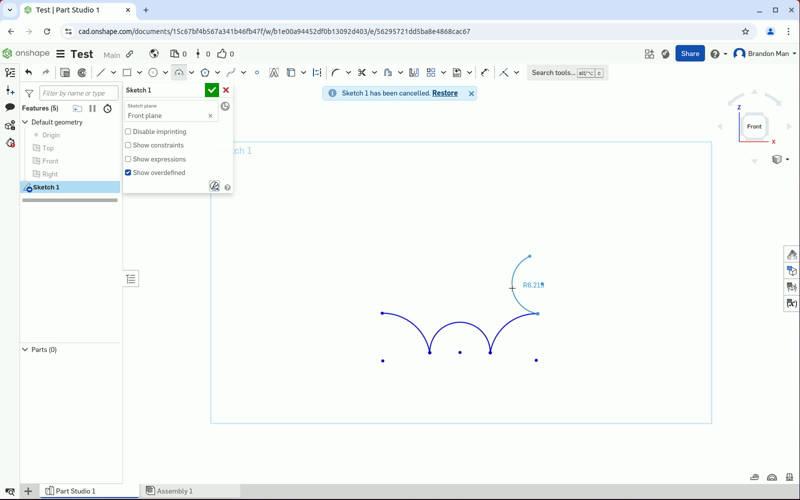
mouse_move(529, 256)
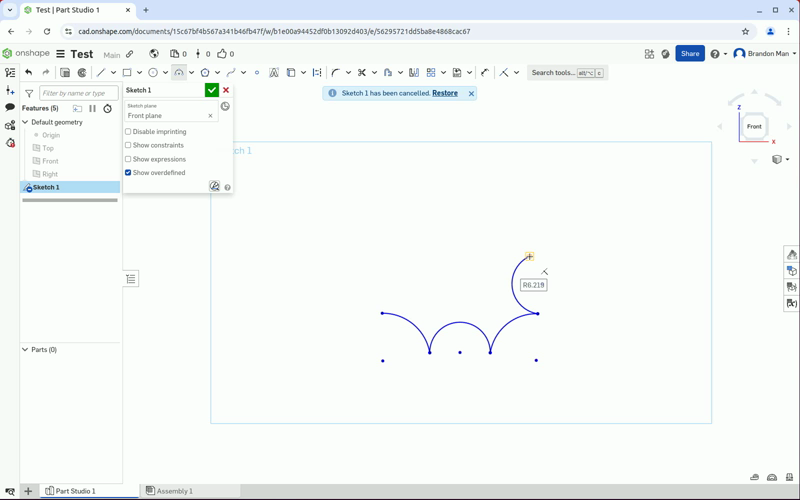
click(529, 256)
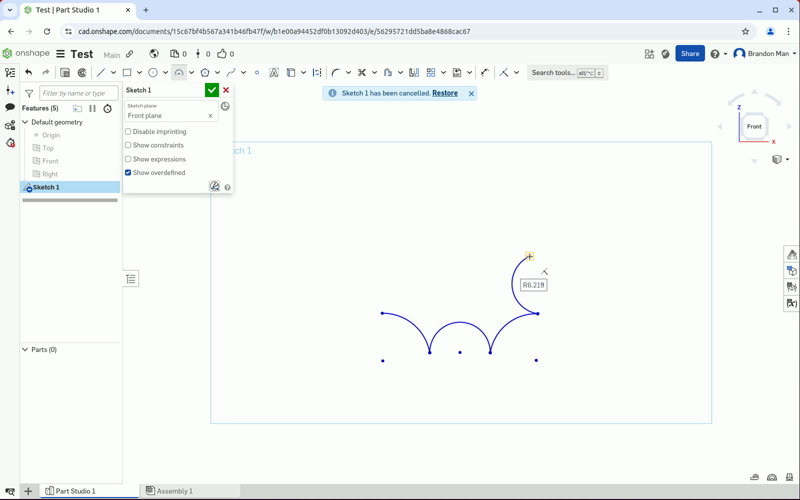
key_down(shift)
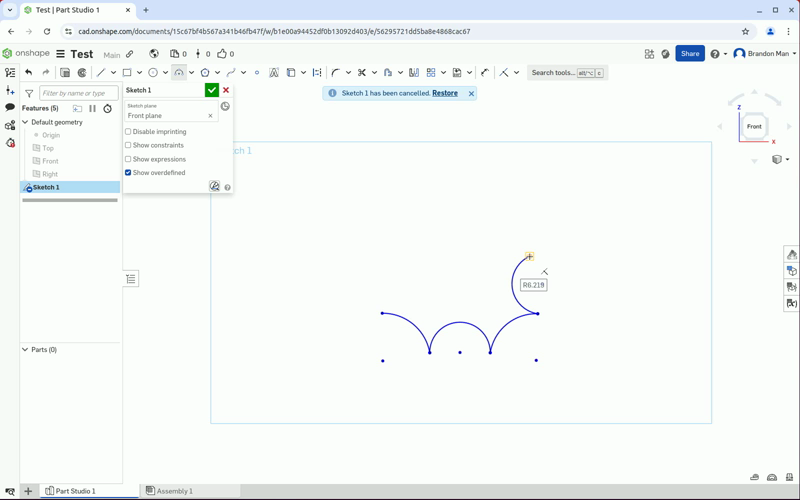
mouse_move(490, 215)
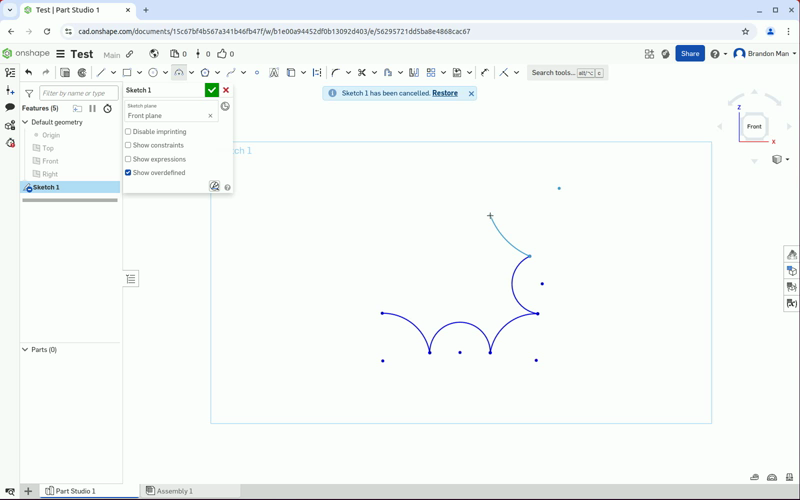
click(490, 215)
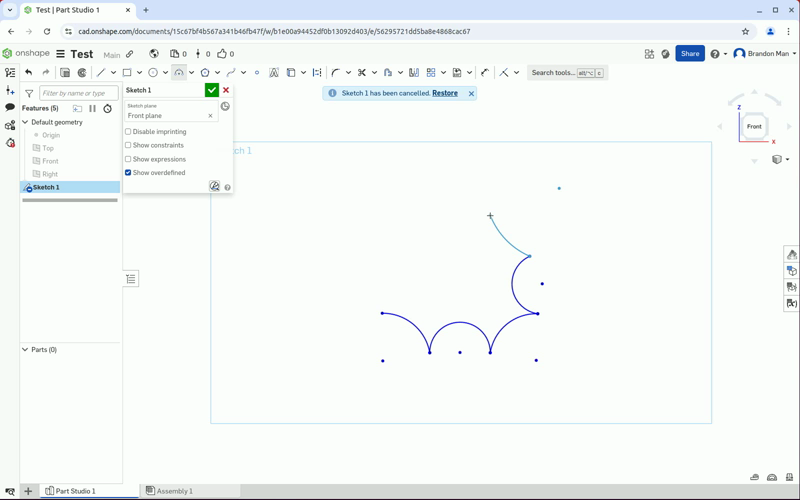
mouse_move(501, 243)
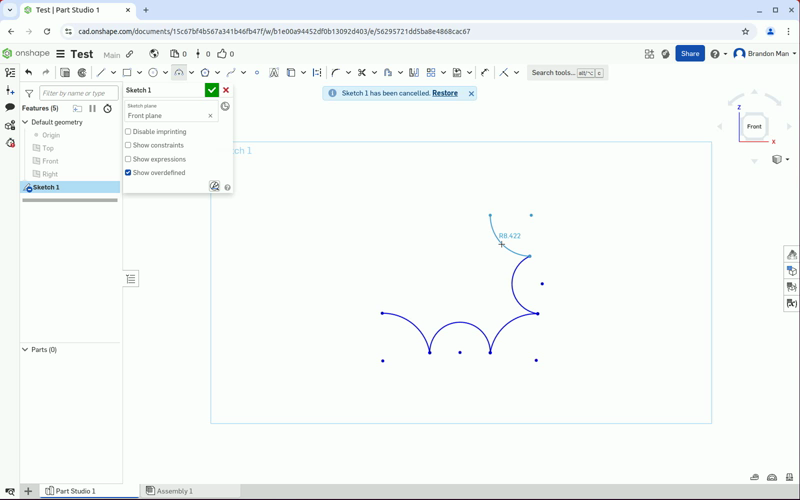
click(501, 243)
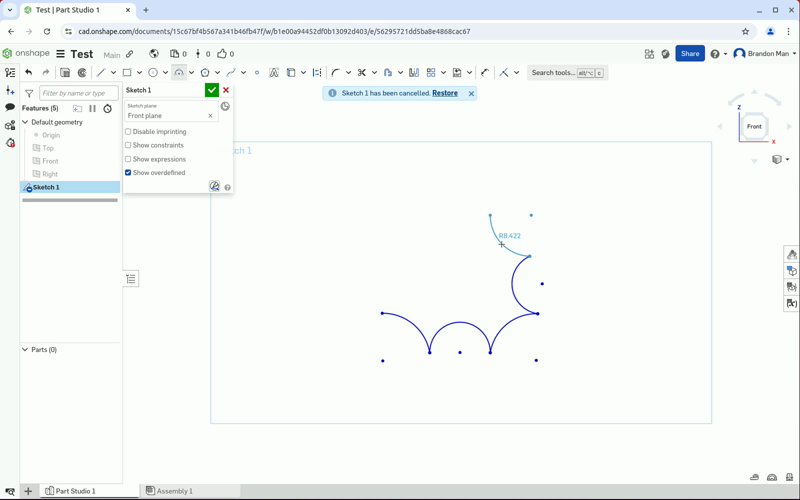
key_up(shift)
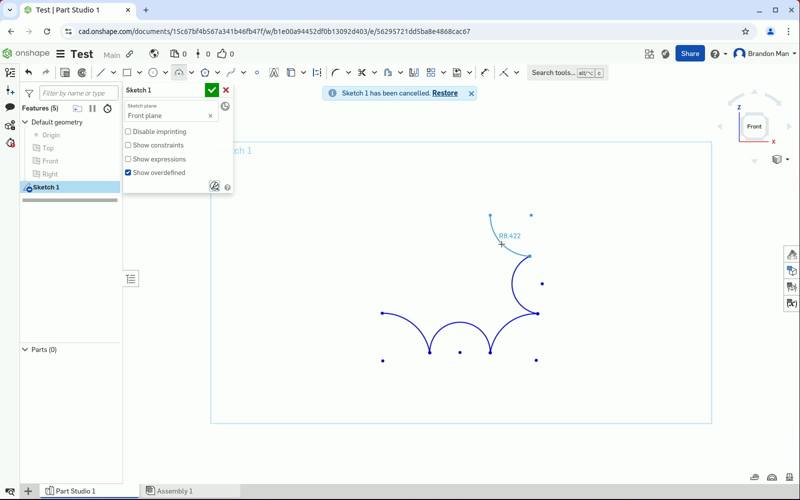
mouse_move(490, 215)
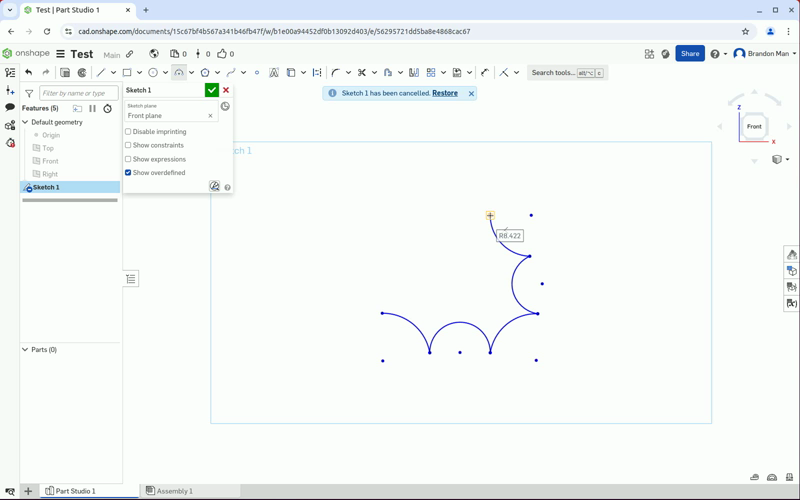
click(490, 215)
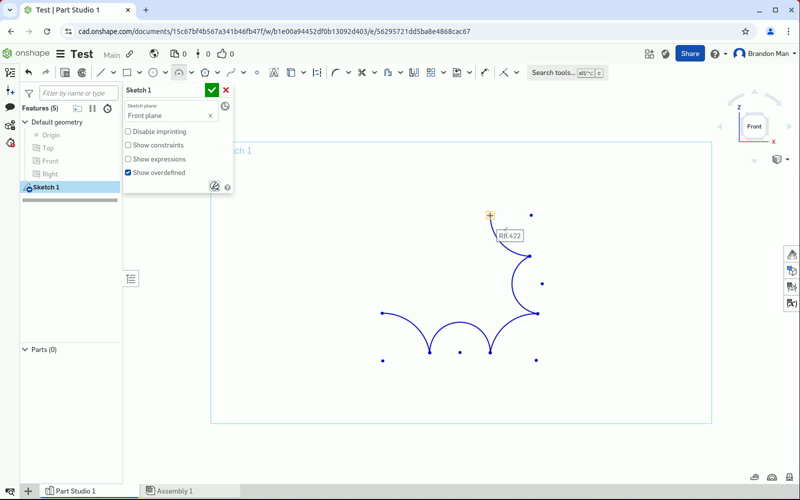
key_down(shift)
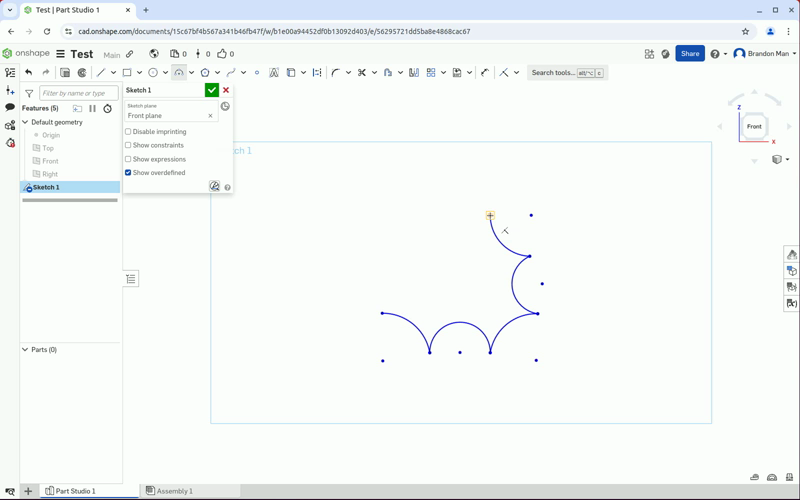
mouse_move(429, 213)
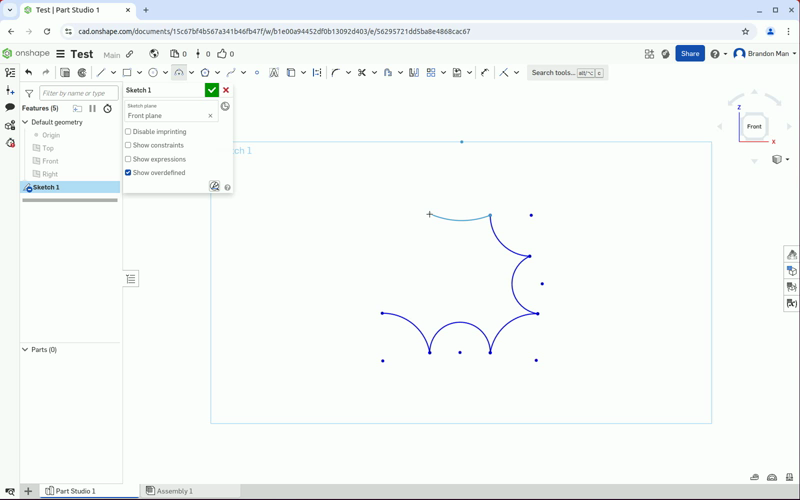
click(429, 213)
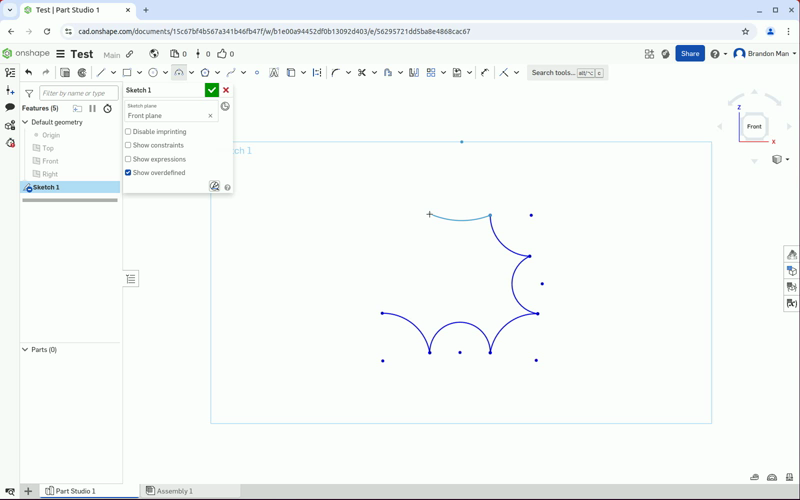
mouse_move(459, 243)
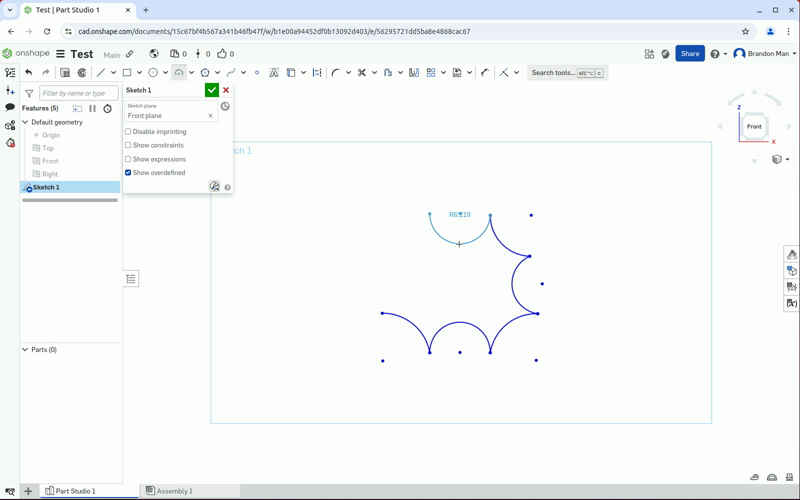
click(459, 243)
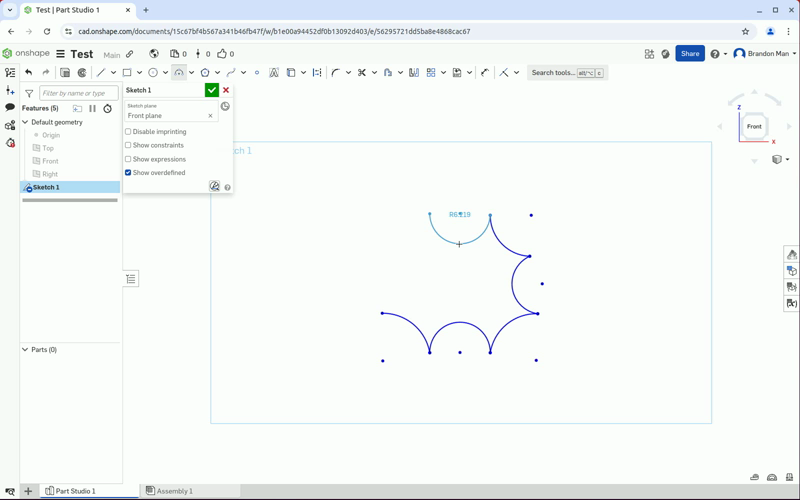
key_up(shift)
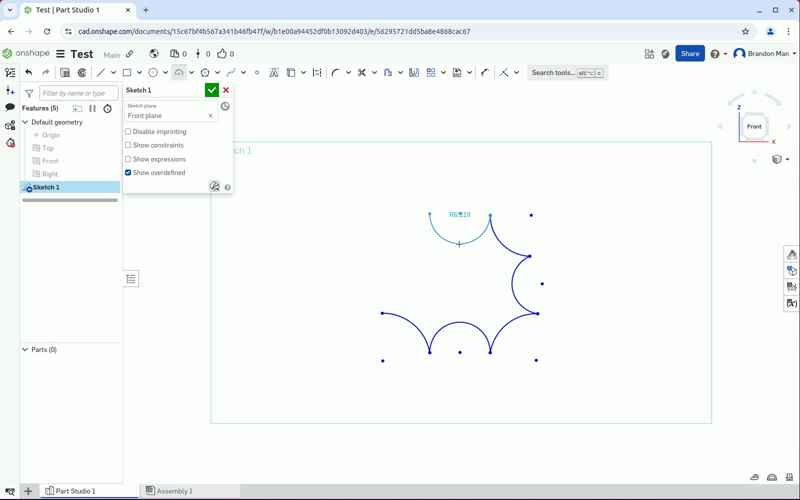
mouse_move(429, 213)
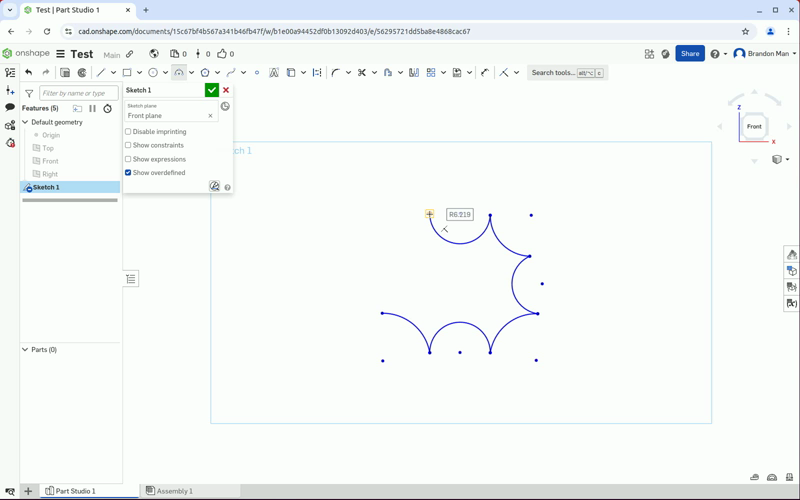
click(429, 213)
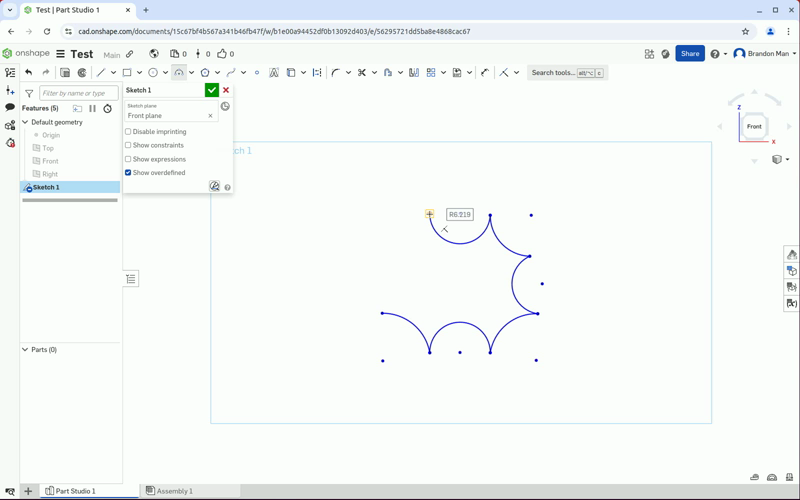
key_down(shift)
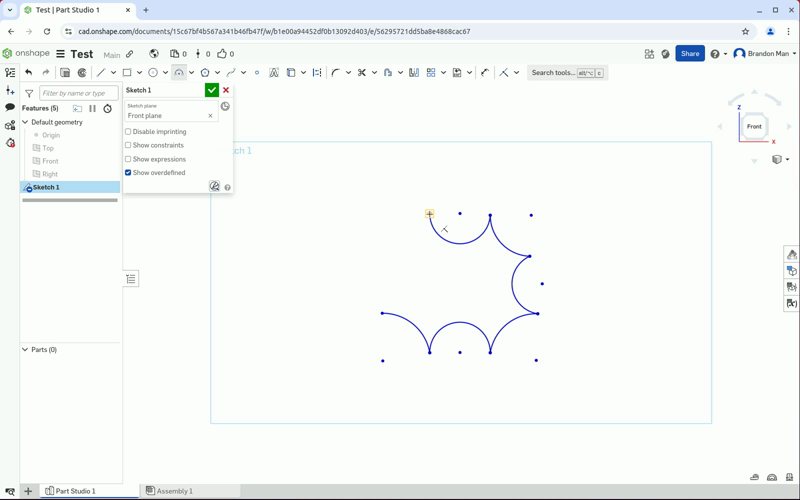
mouse_move(383, 252)
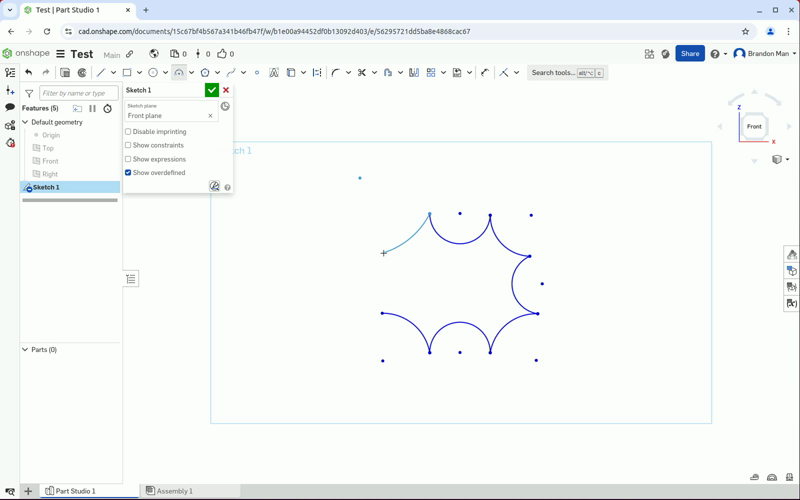
click(383, 252)
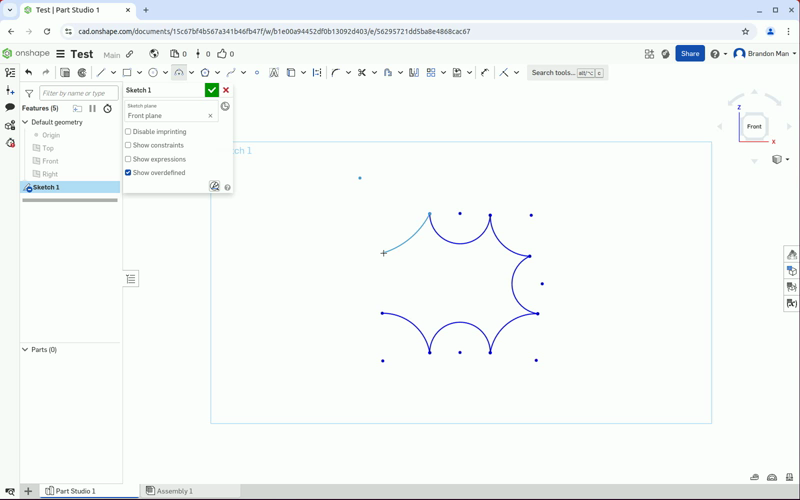
mouse_move(414, 241)
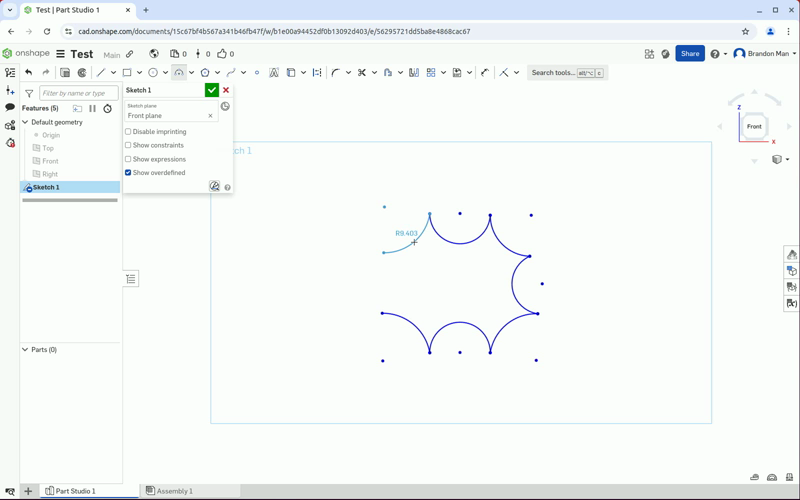
click(414, 241)
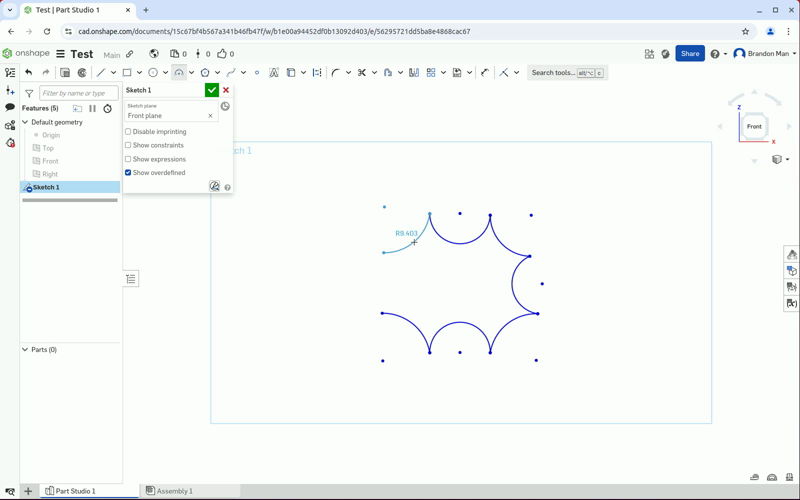
key_up(shift)
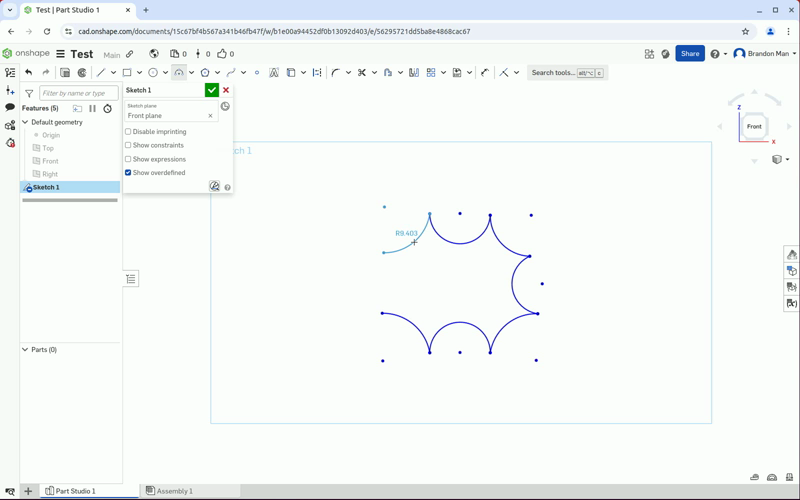
mouse_move(383, 252)
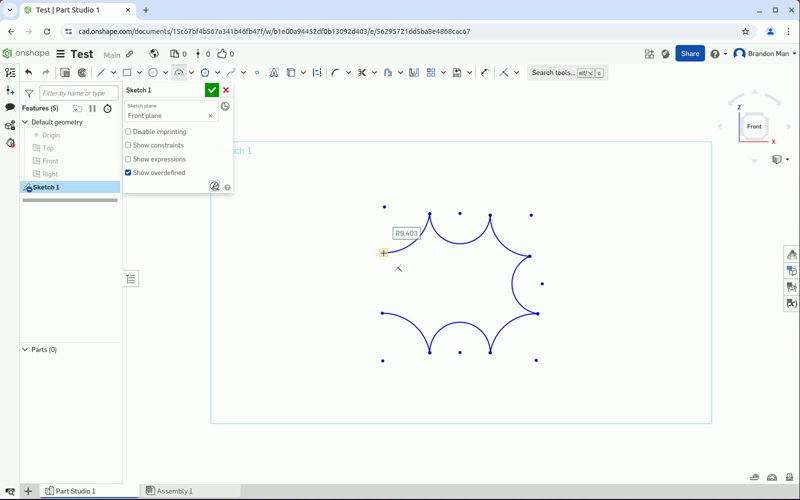
click(383, 252)
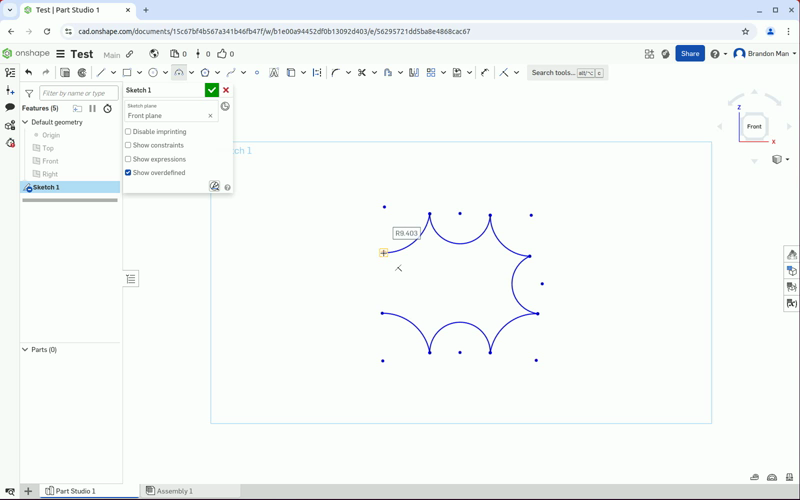
mouse_move(382, 313)
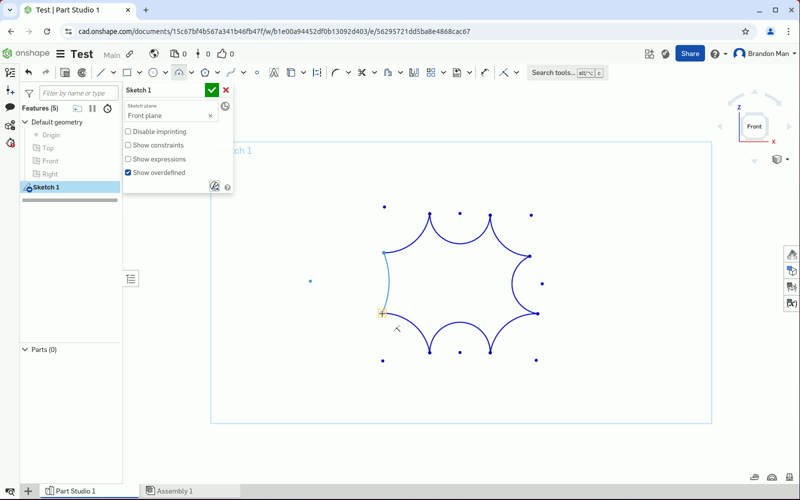
click(382, 313)
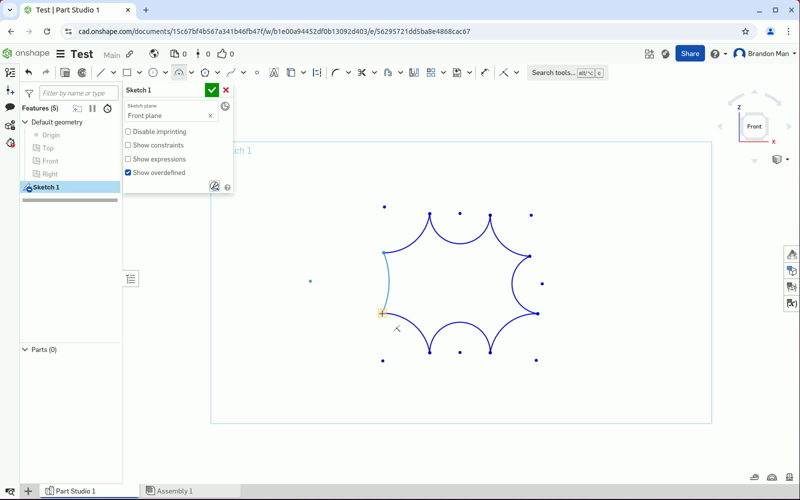
key_down(shift)
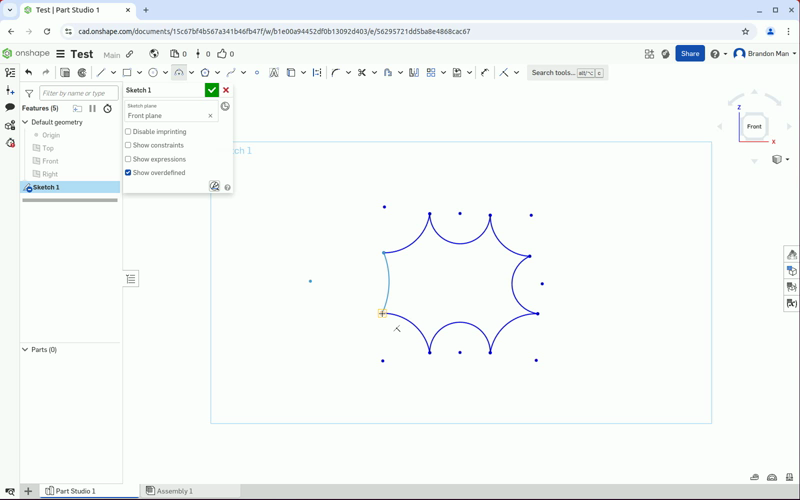
mouse_move(408, 283)
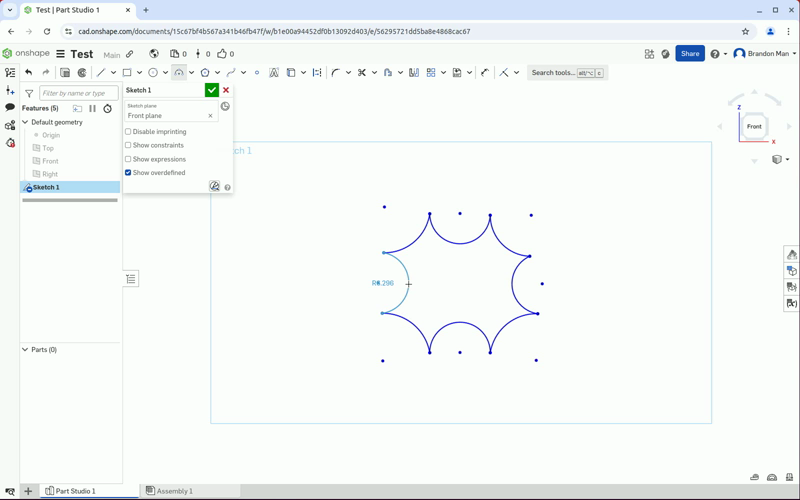
click(408, 283)
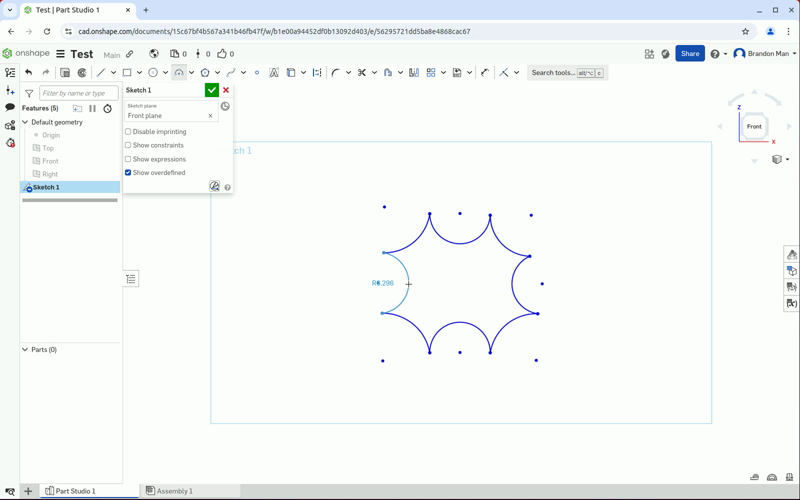
key_up(shift)
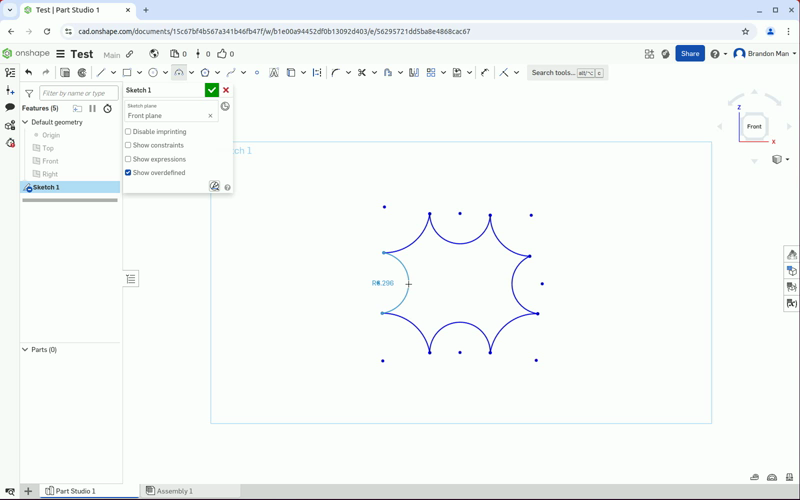
key(esc)
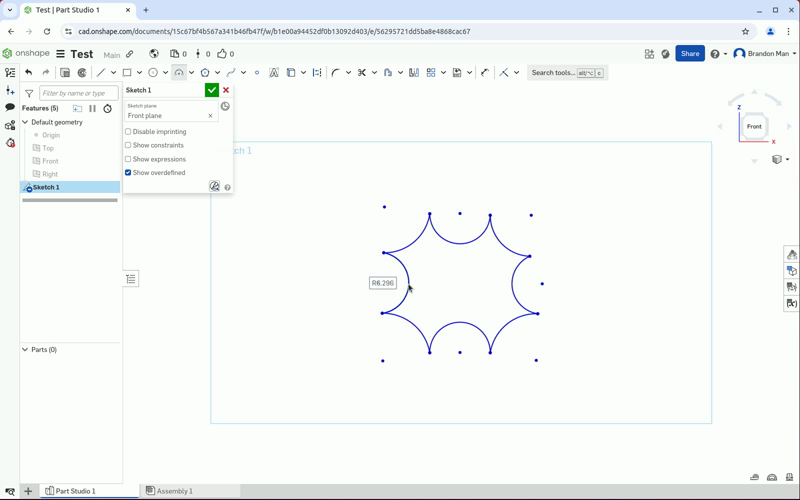
key(c)
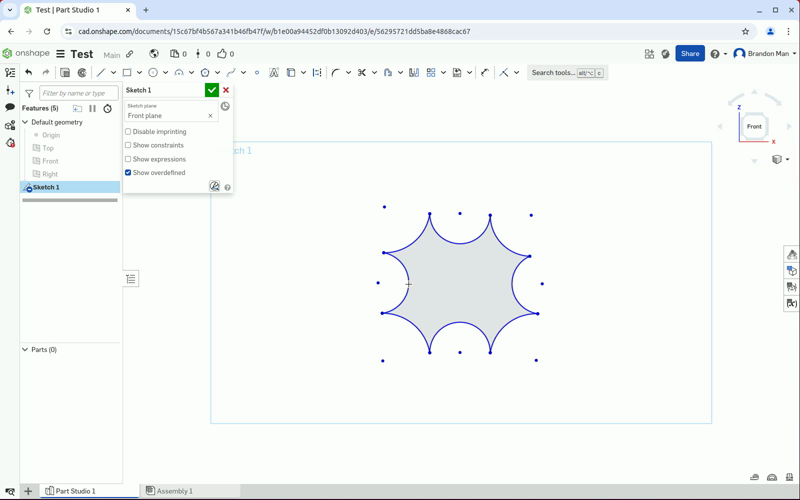
key_down(shift)
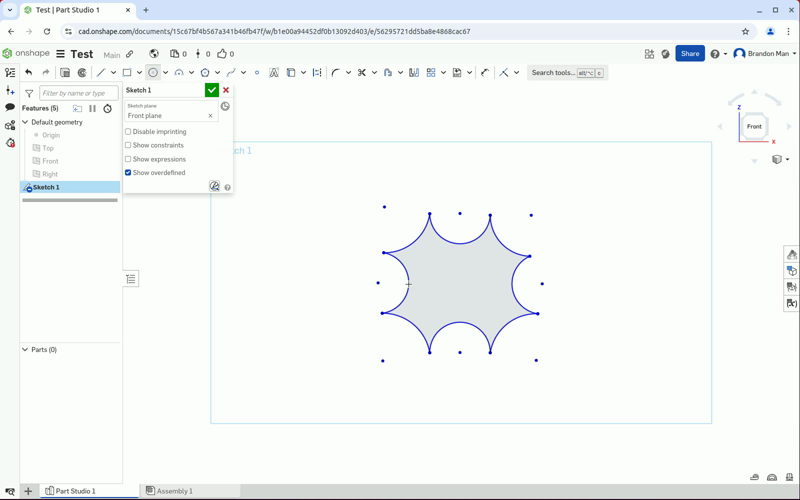
mouse_move(460, 283)
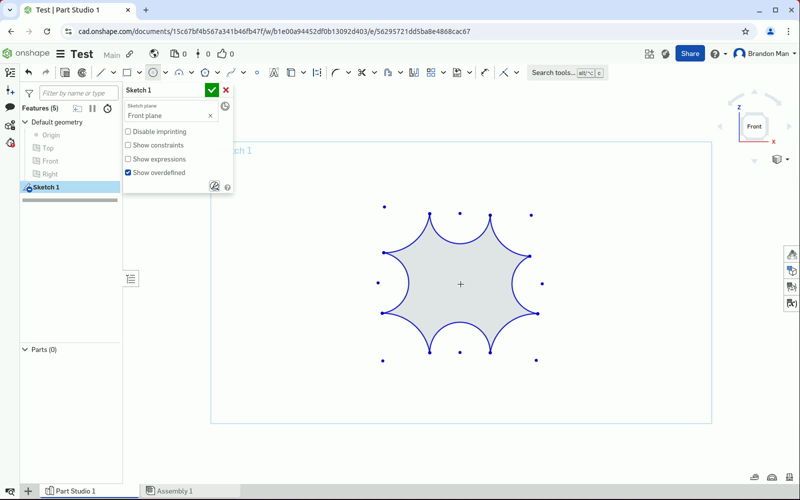
click(460, 283)
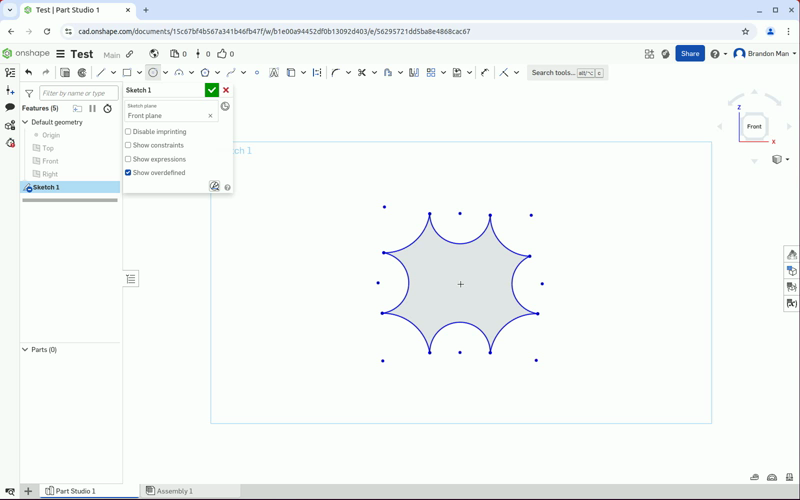
key_up(shift)
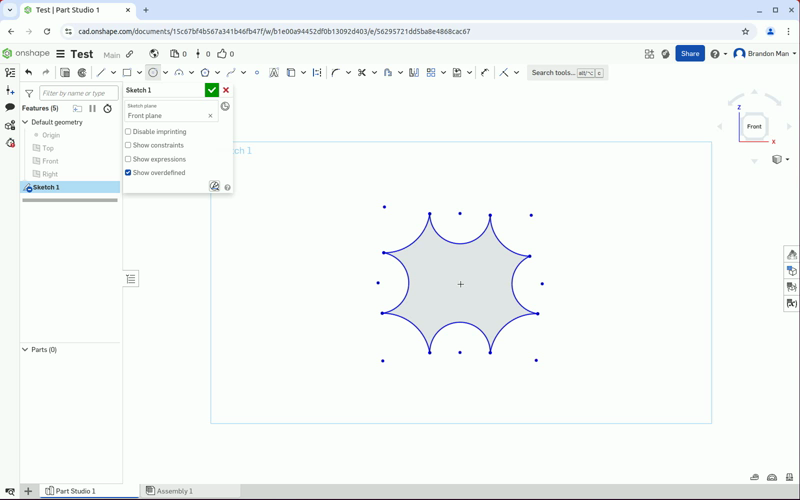
mouse_move(483, 283)
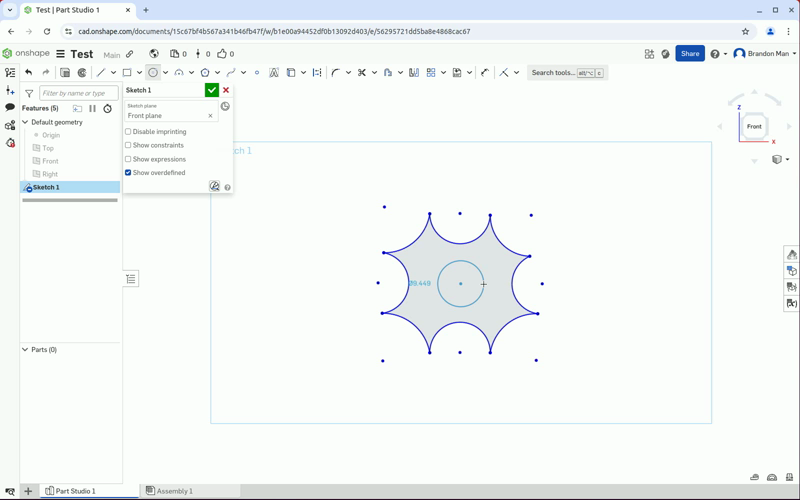
click(483, 283)
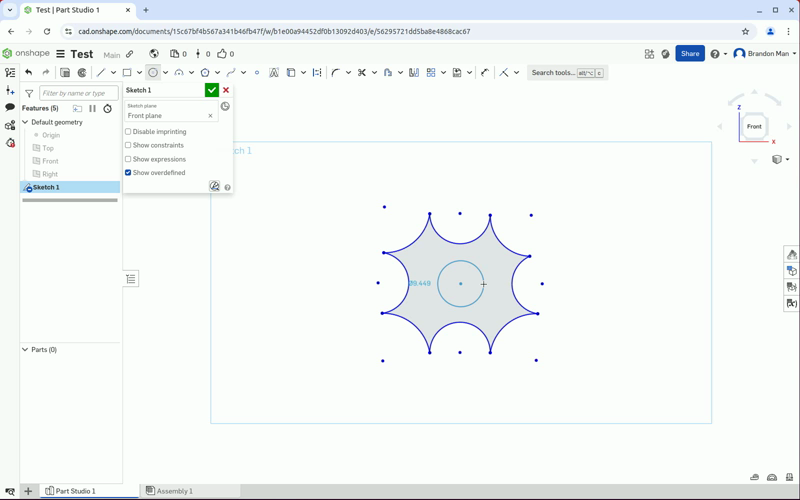
key(esc)
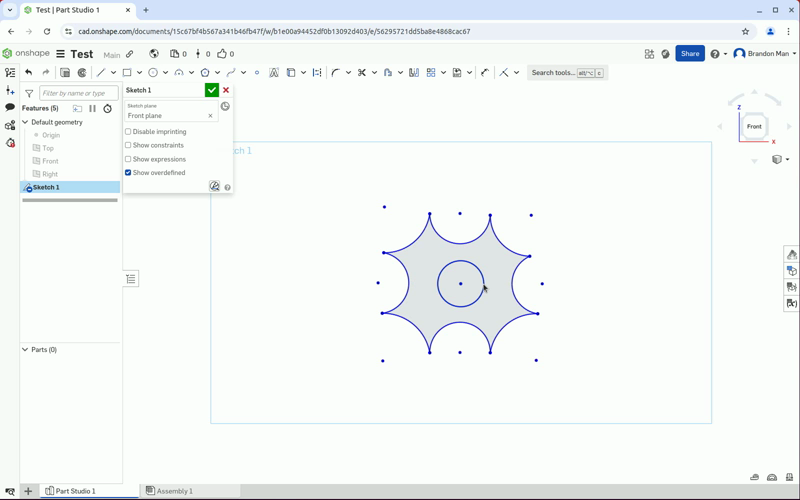
mouse_move(421, 250)
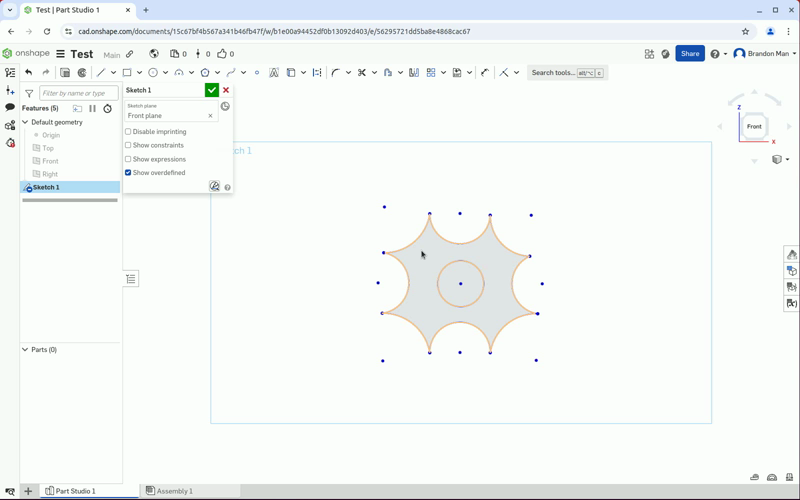
click(421, 250)
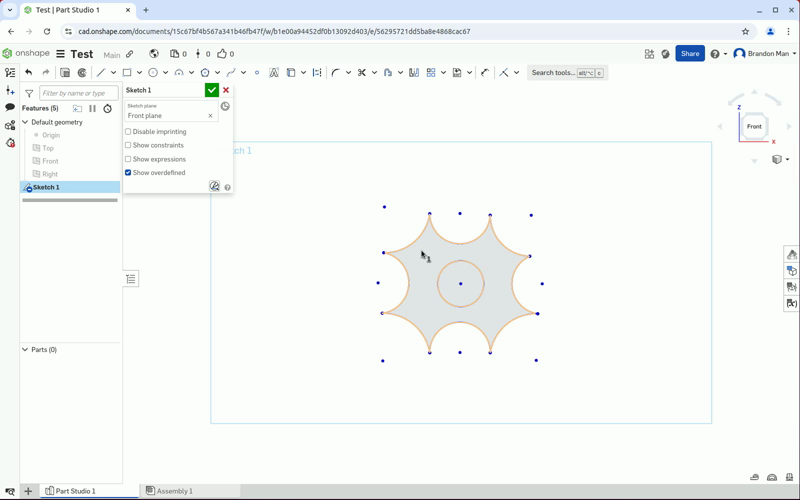
mouse_move(73, 352)
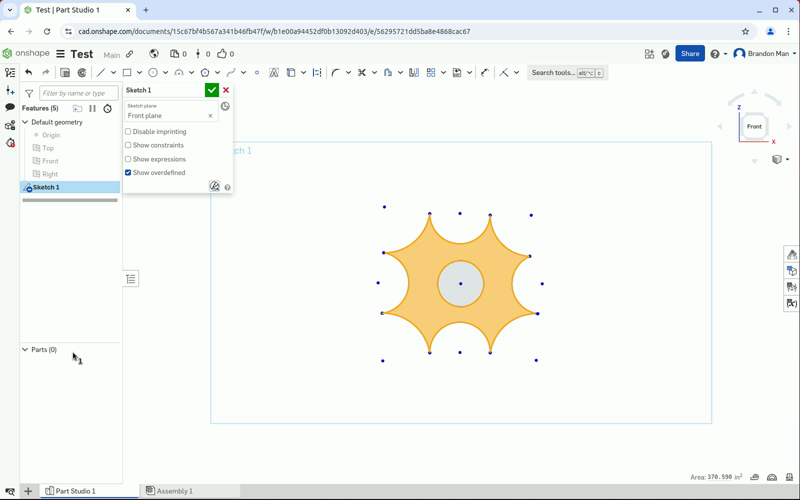
key(shift+y)
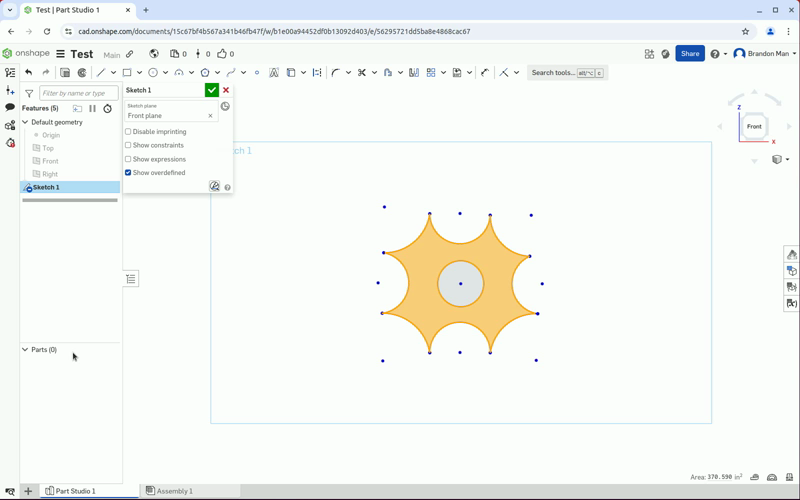
key(shift+e)
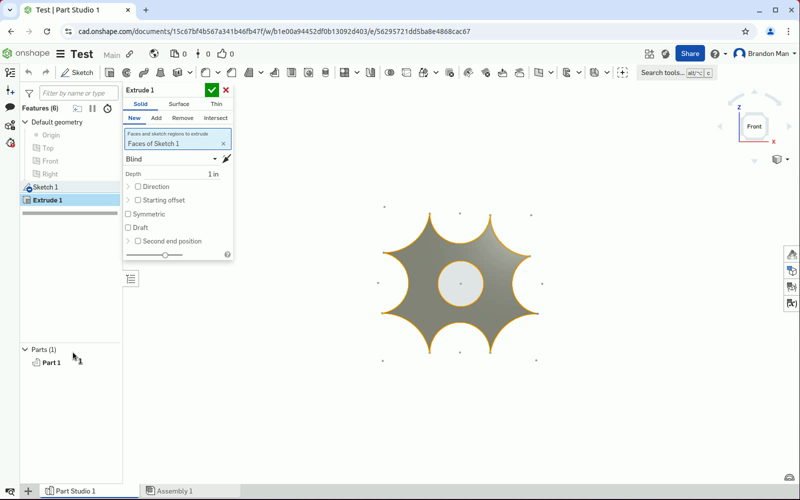
mouse_move(143, 106)
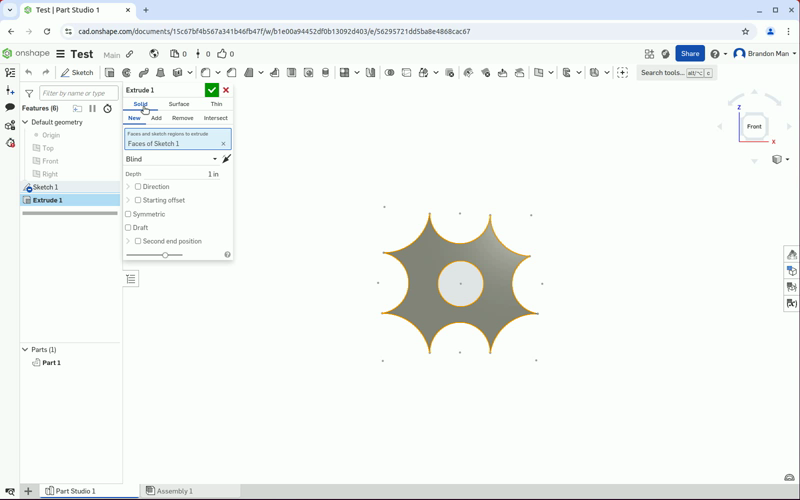
click(143, 106)
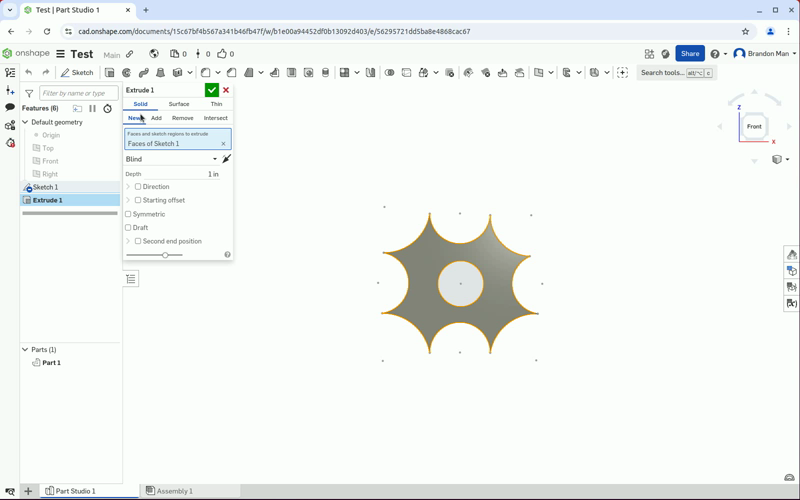
mouse_move(137, 120)
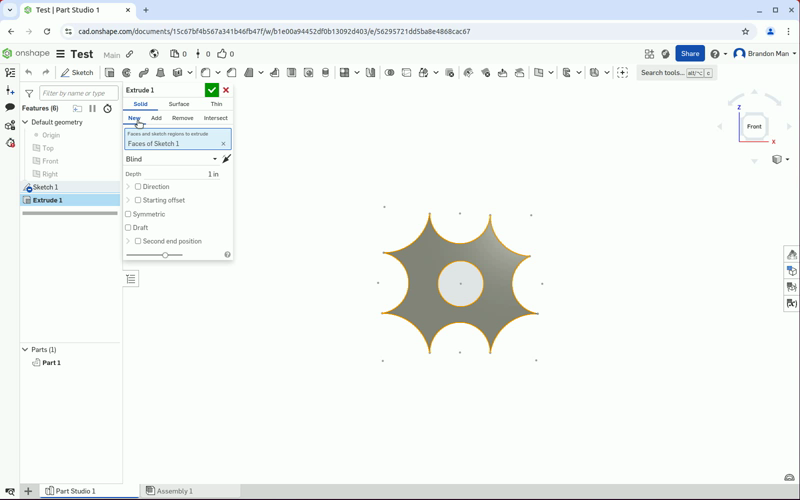
click(137, 120)
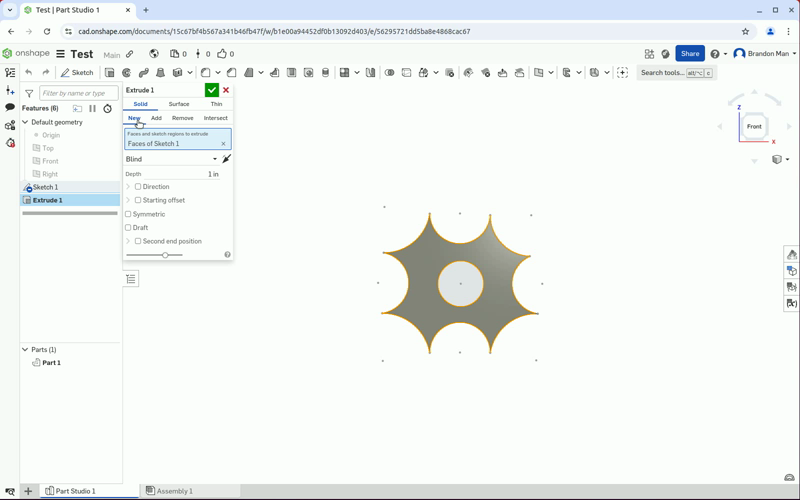
key(tab, 4)
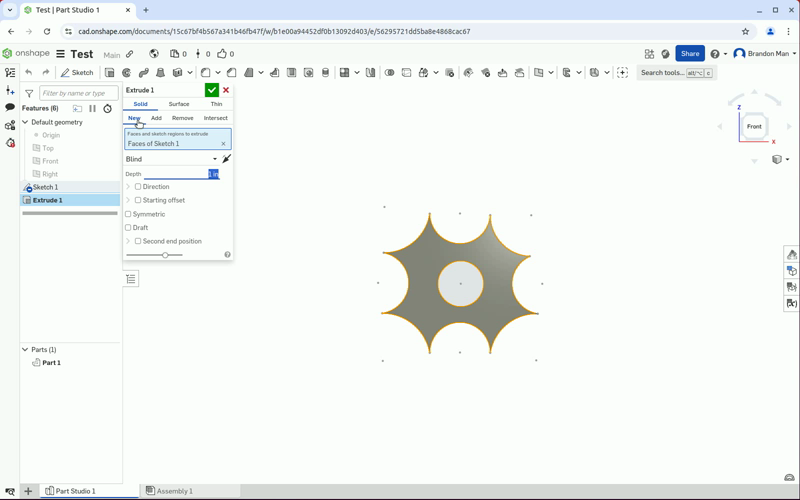
text(2.407)
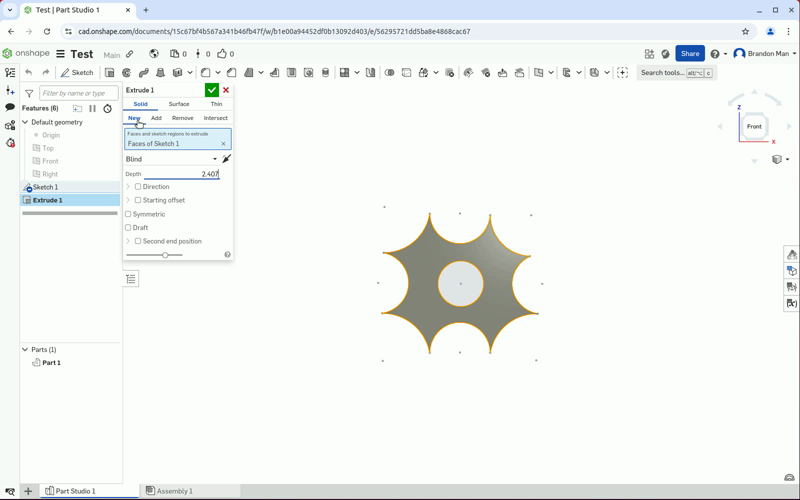
key(enter)
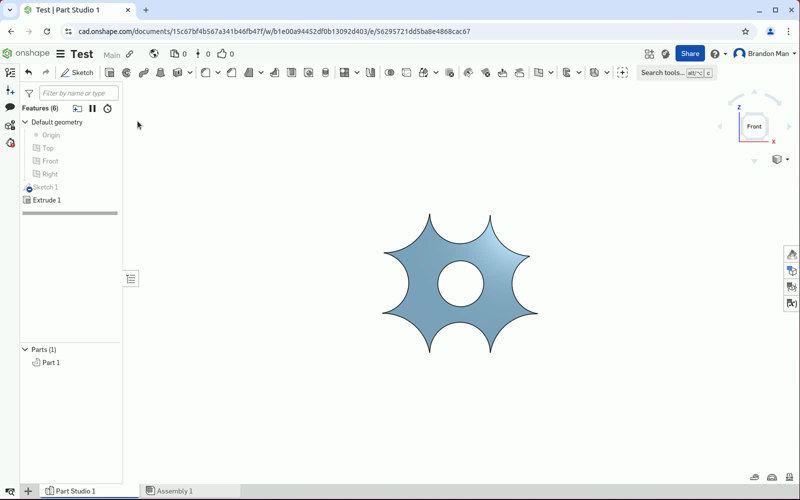
key(shift+h)
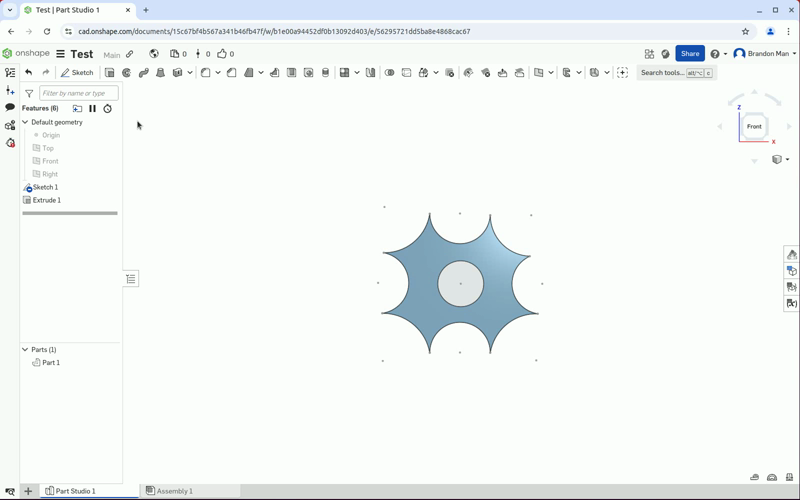
key(shift+h)
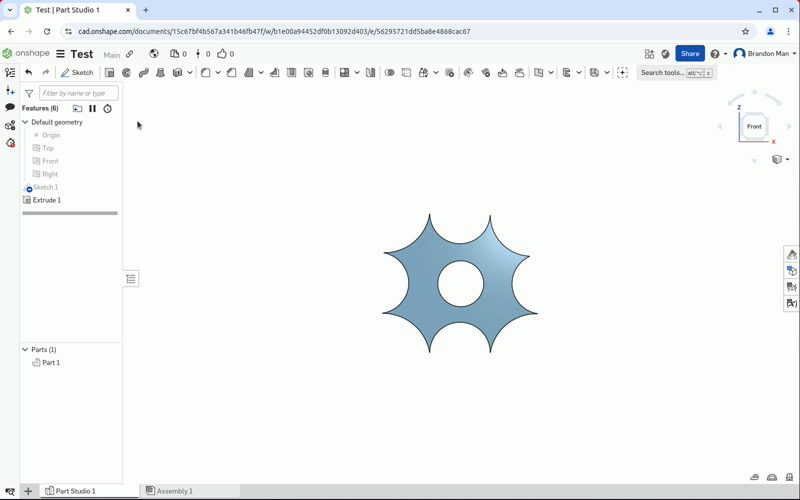
mouse_move(73, 189)
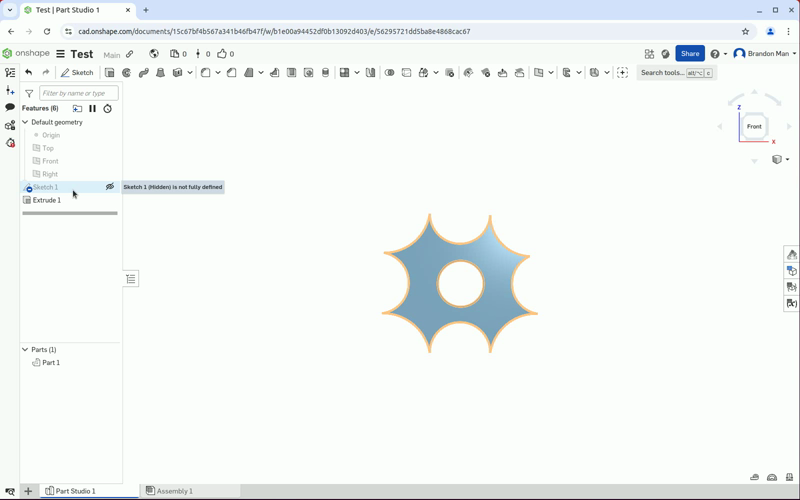
click(73, 189)
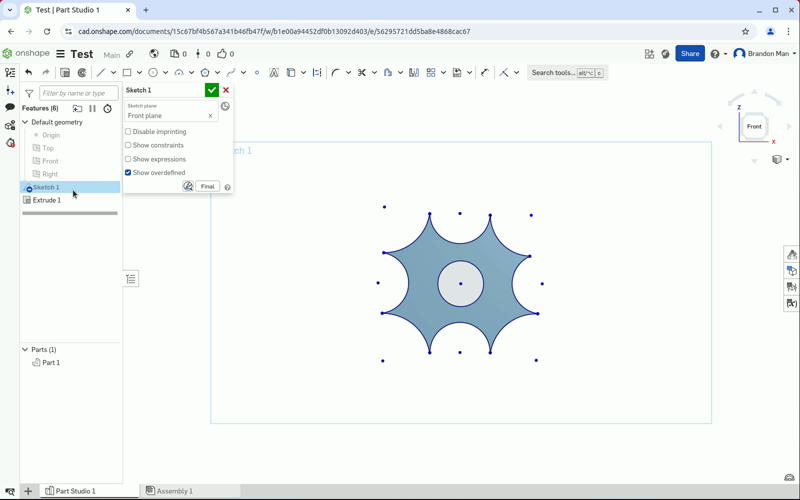
mouse_move(229, 92)
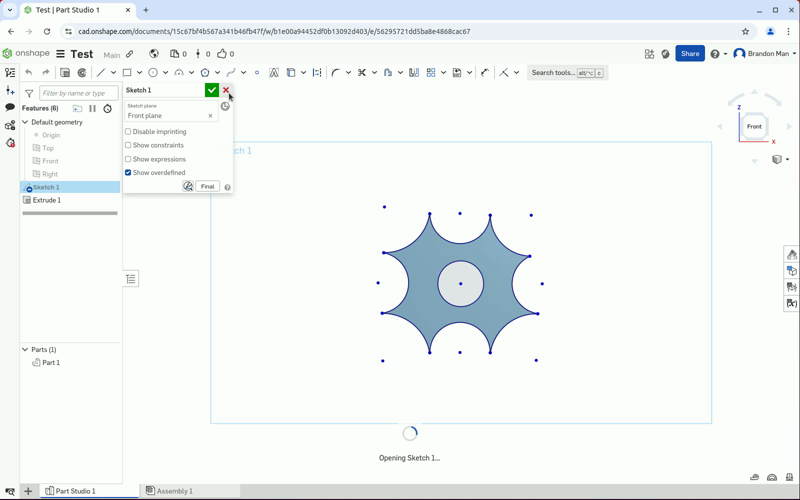
click(229, 92)
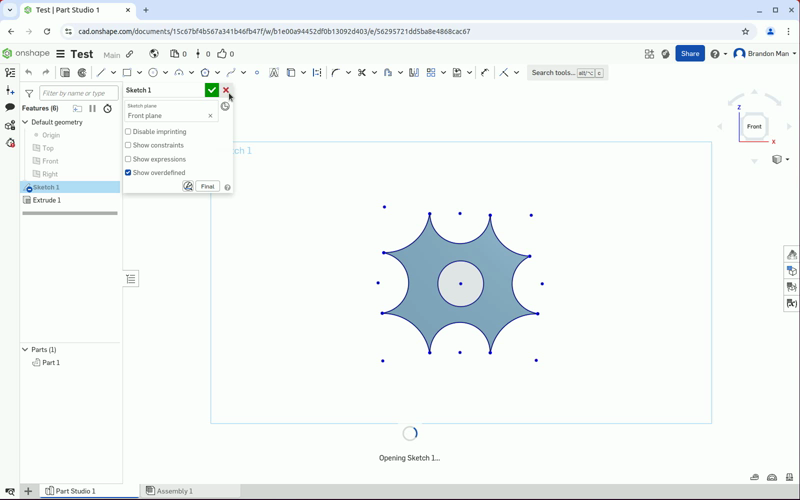
key(shift+s)
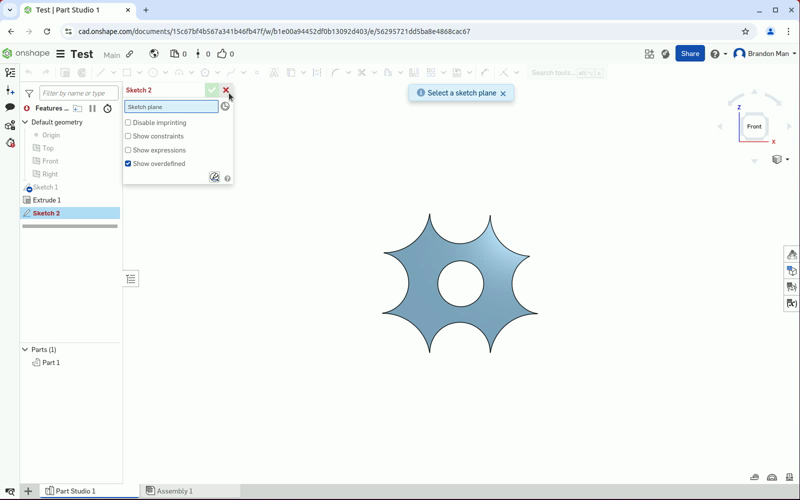
mouse_move(73, 163)
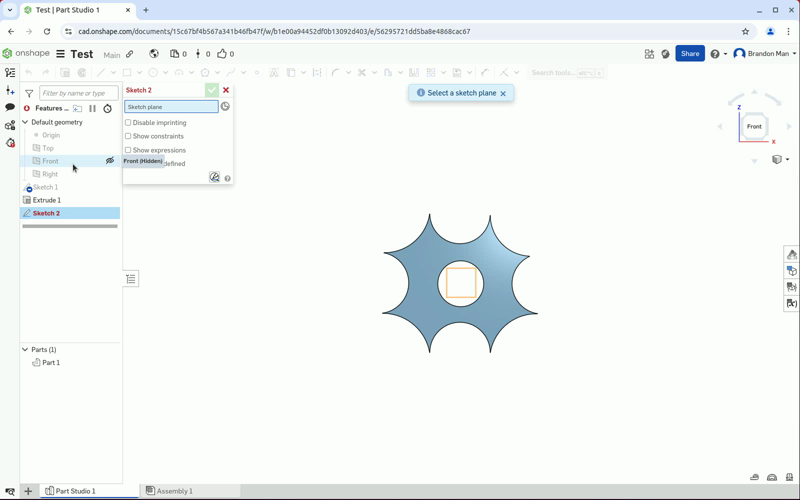
click(73, 163)
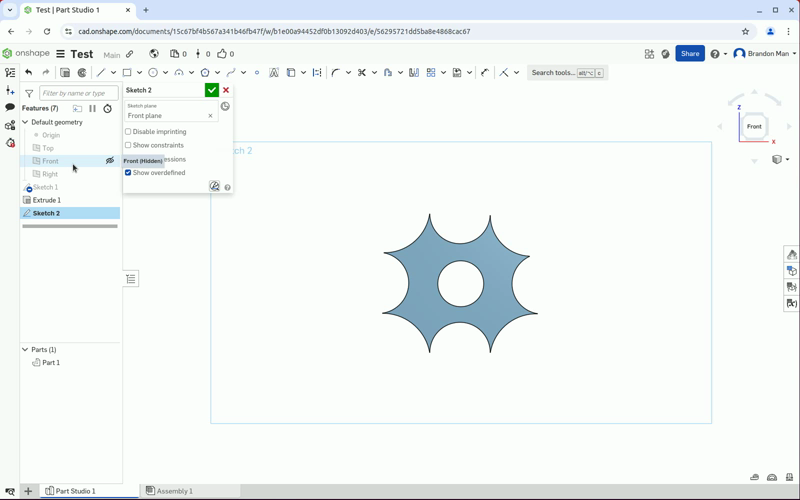
mouse_move(73, 352)
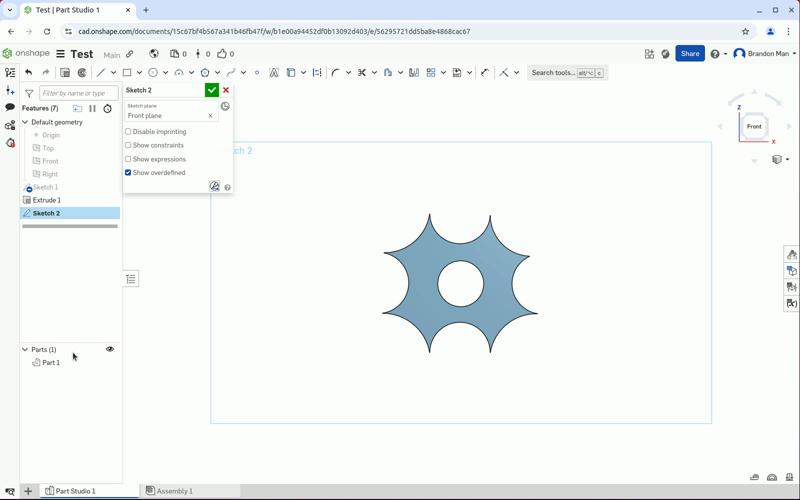
key(y)
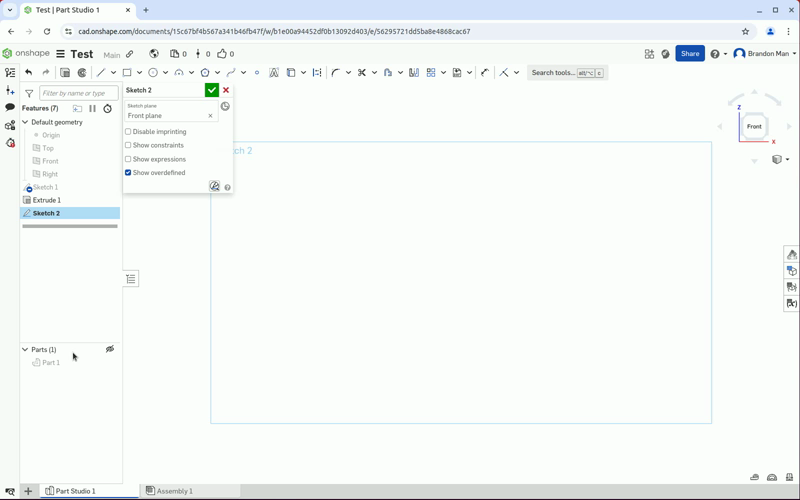
key(a)
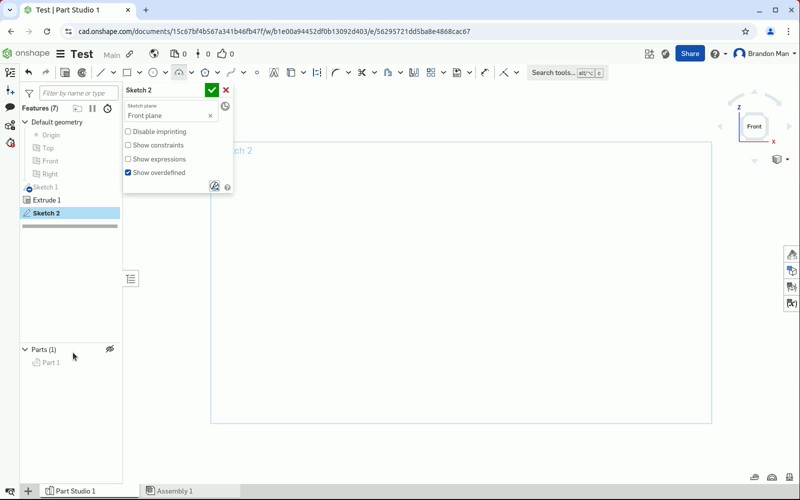
key_down(shift)
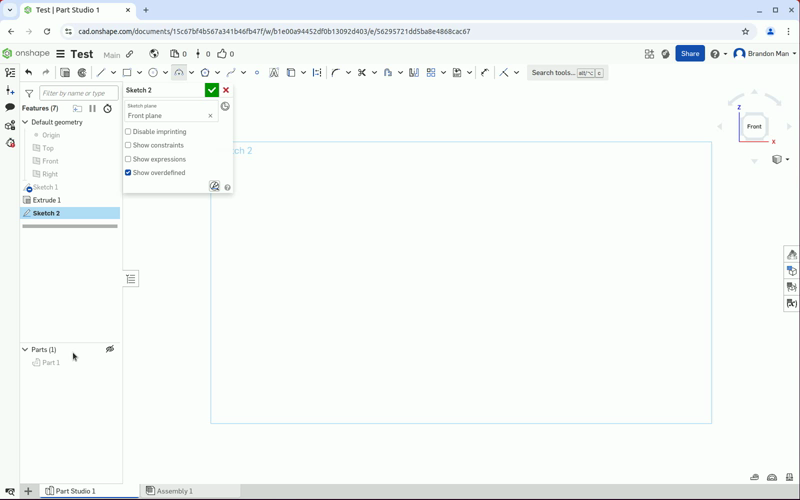
mouse_move(491, 215)
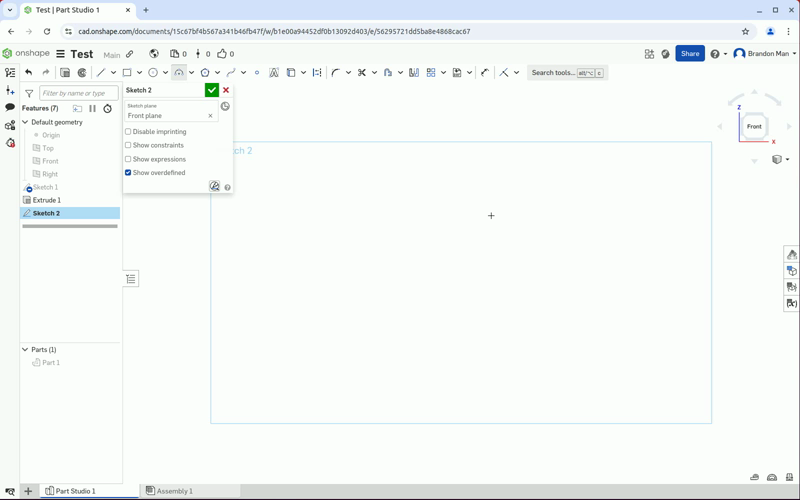
click(491, 215)
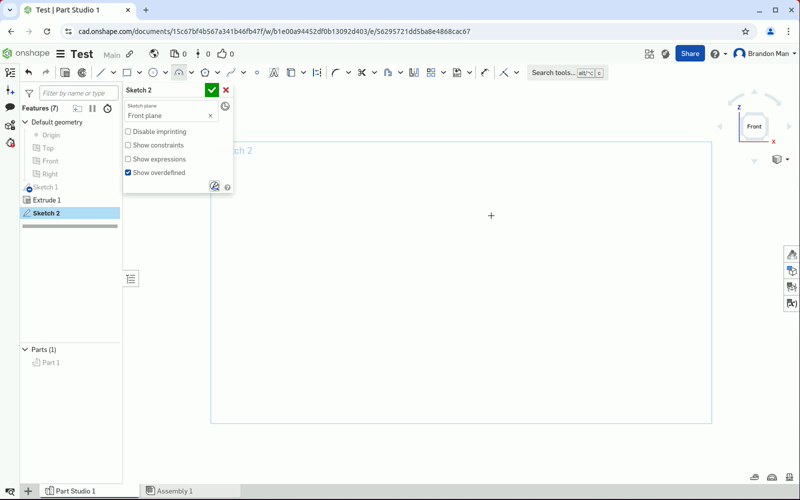
key_up(shift)
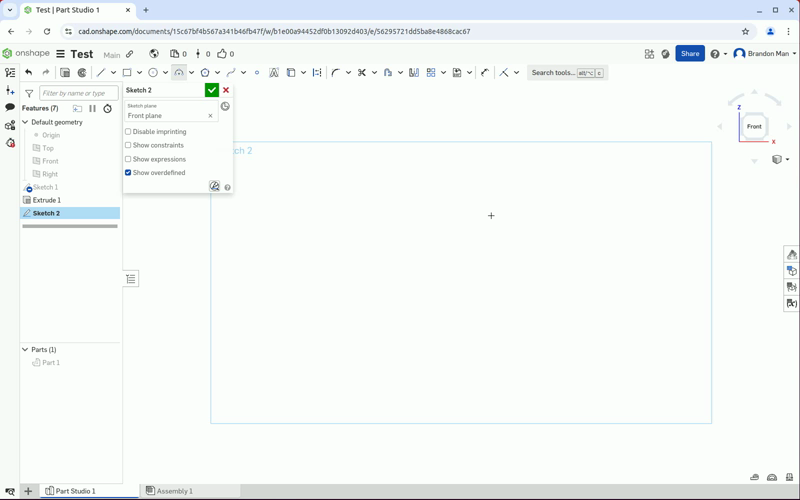
key_down(shift)
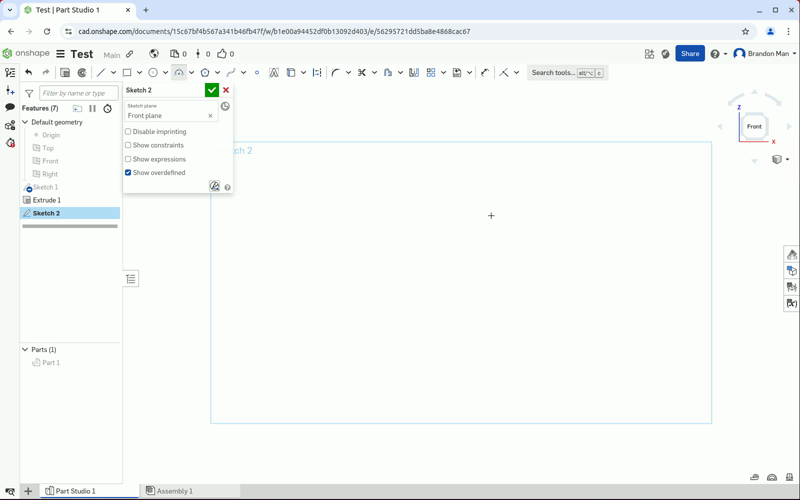
mouse_move(491, 213)
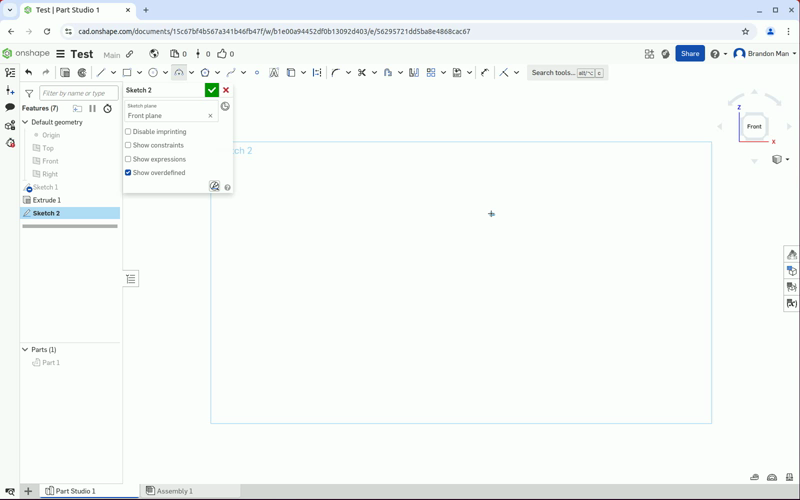
scroll(6)
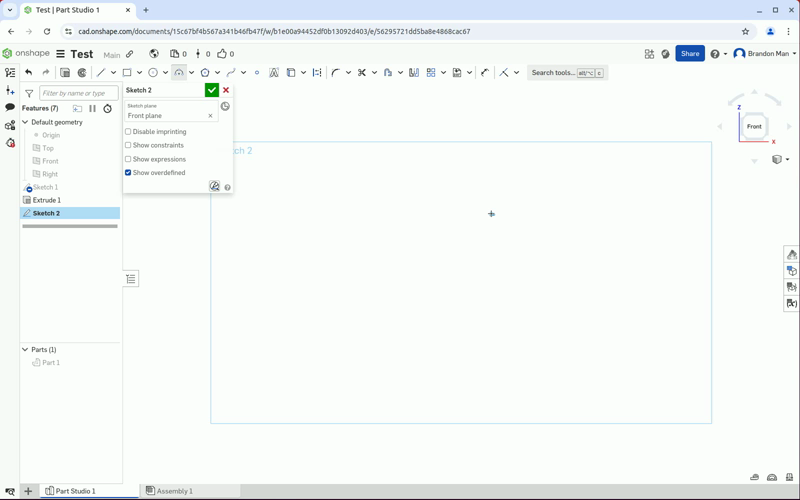
scroll(6)
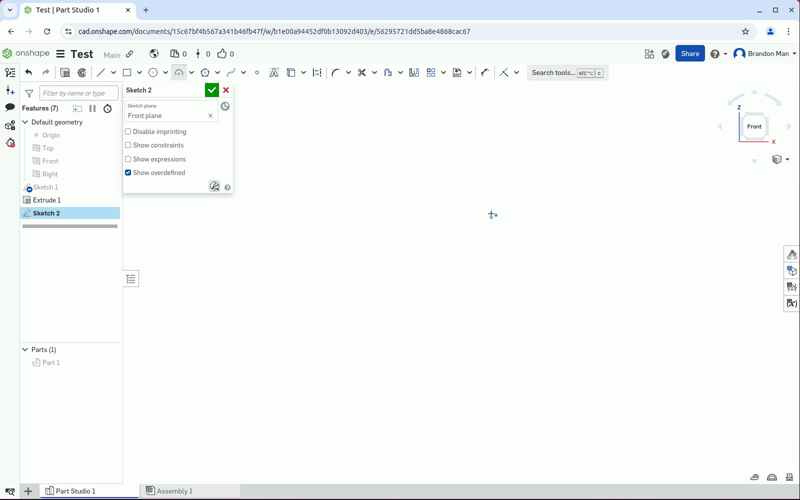
scroll(6)
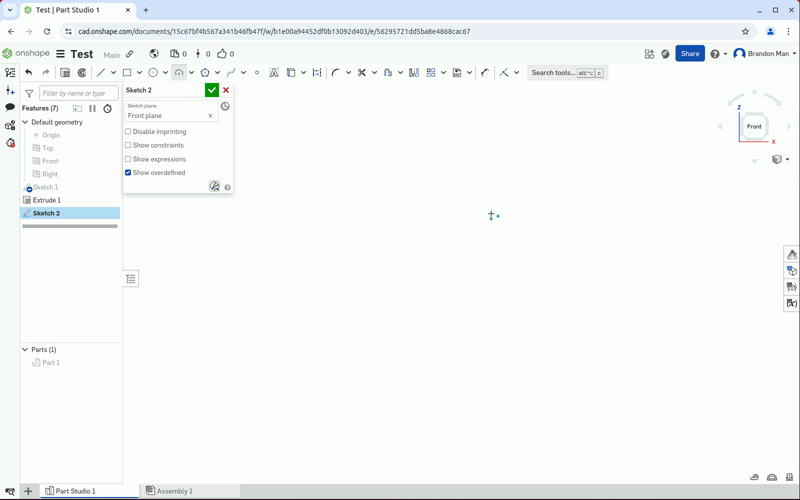
scroll(6)
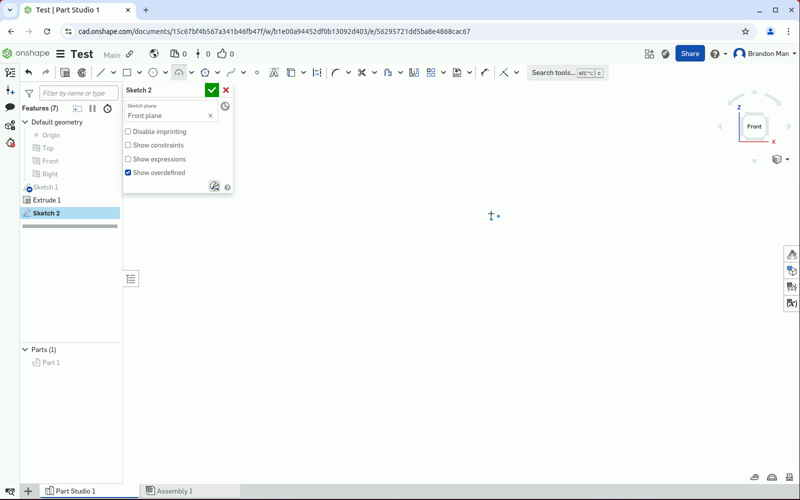
scroll(6)
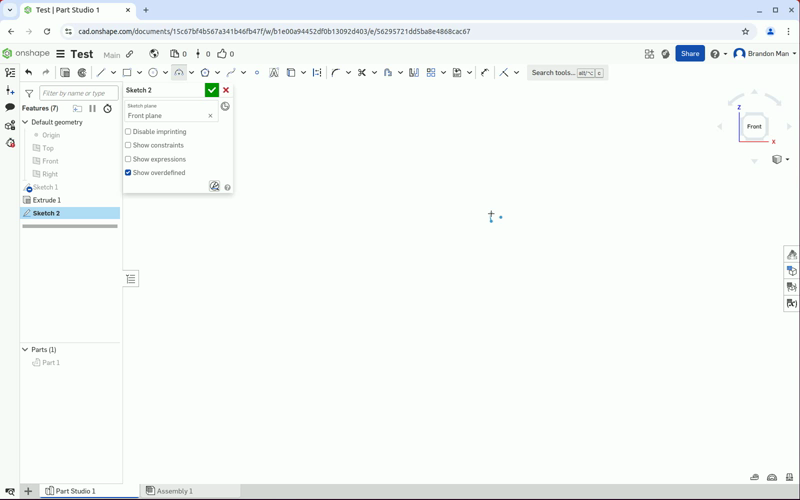
scroll(6)
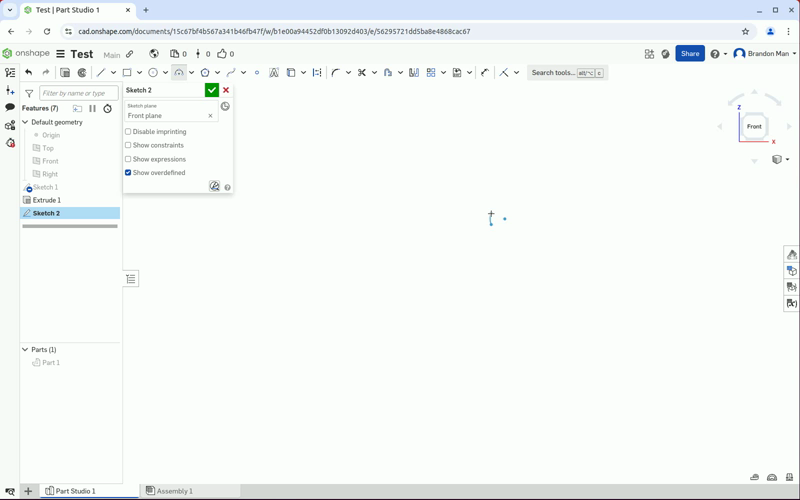
scroll(6)
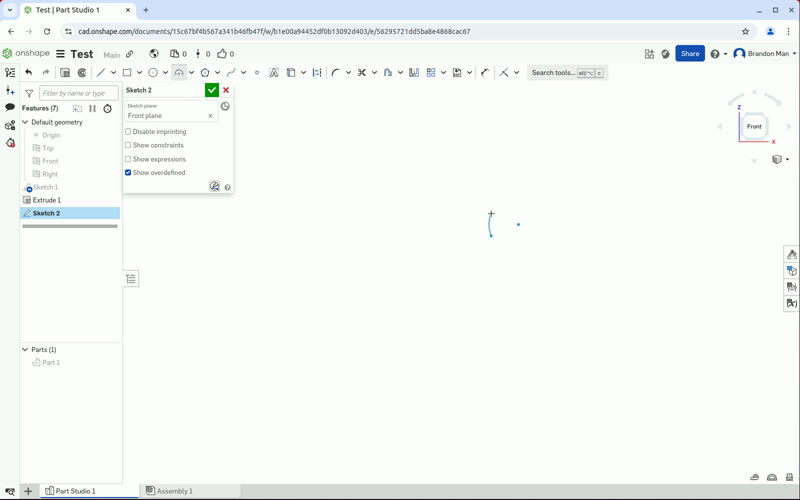
click(491, 213)
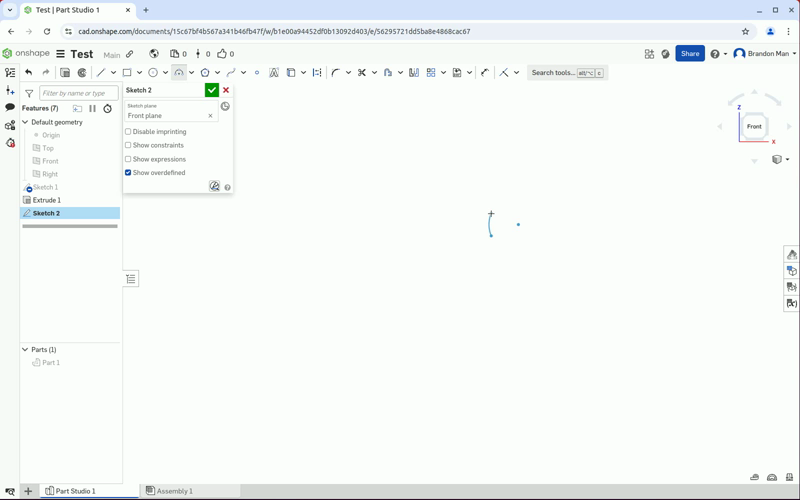
scroll(-6)
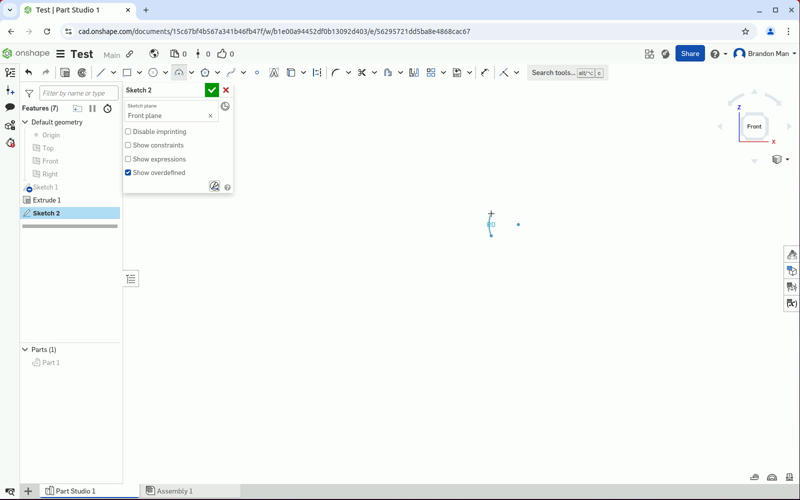
scroll(-6)
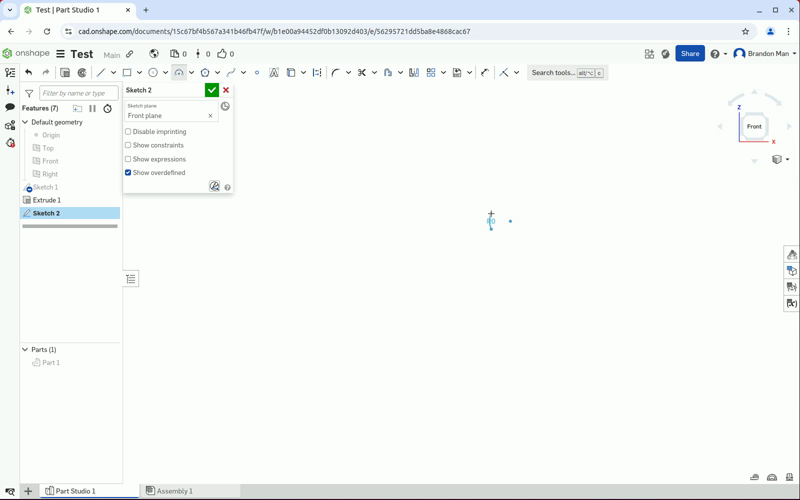
scroll(-6)
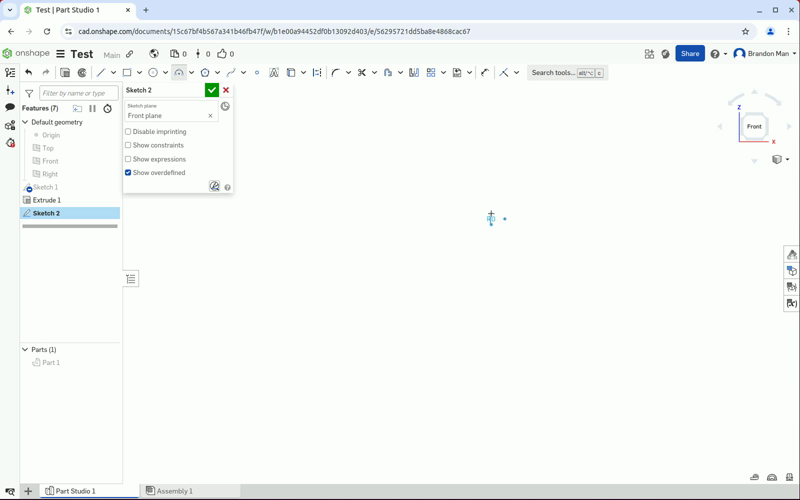
scroll(-6)
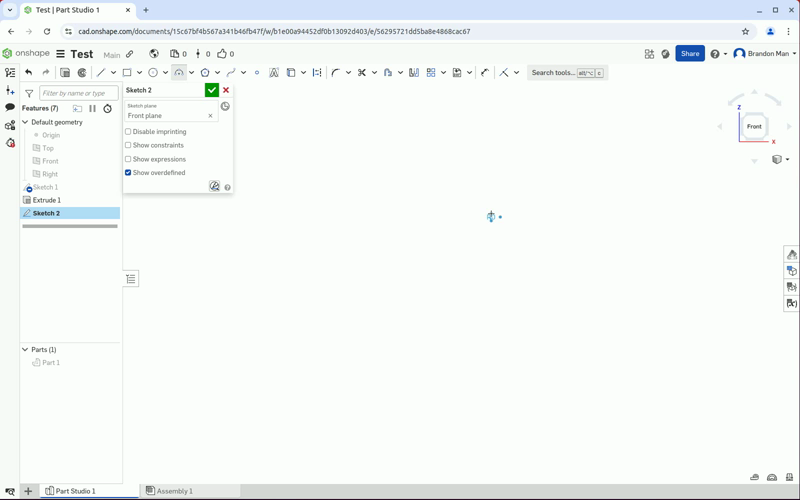
scroll(-6)
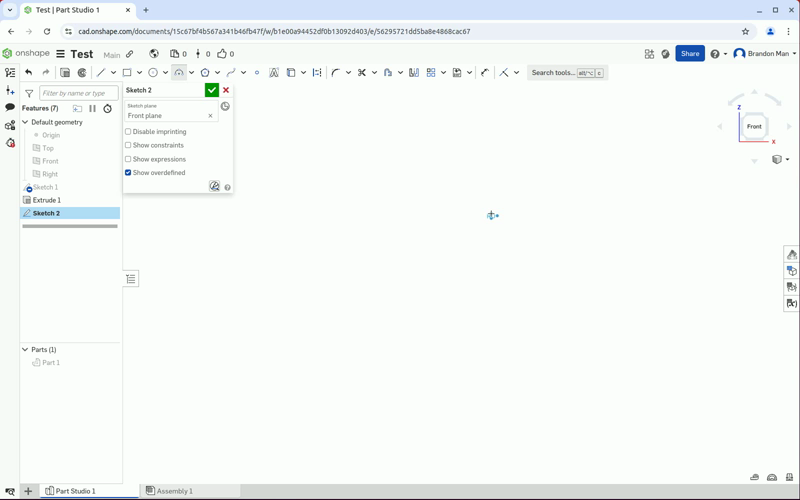
scroll(-6)
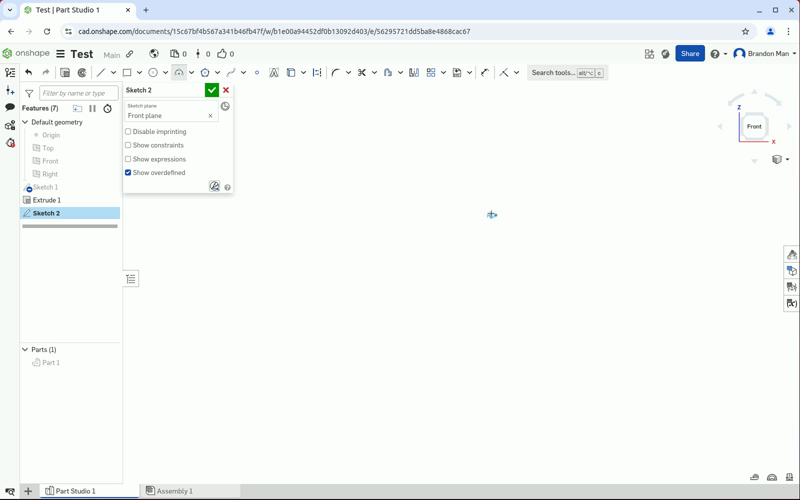
scroll(-6)
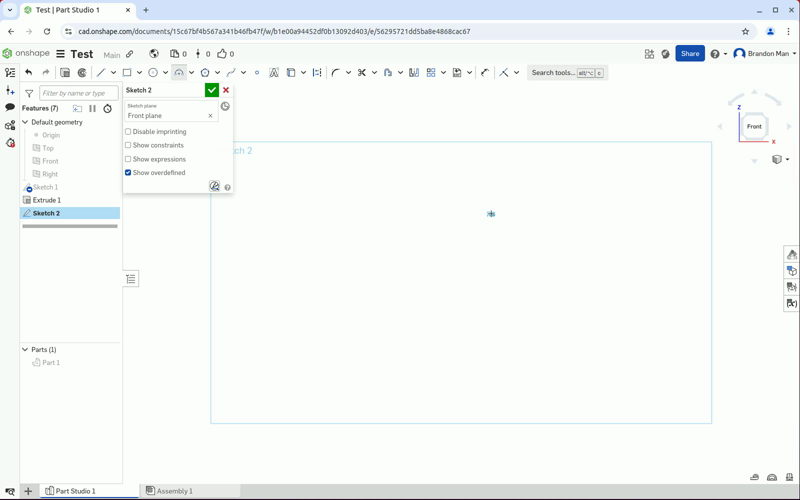
mouse_move(491, 213)
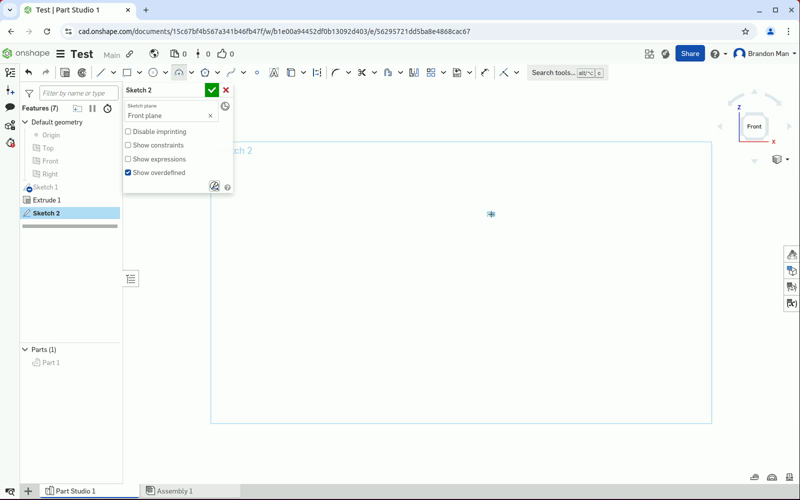
scroll(6)
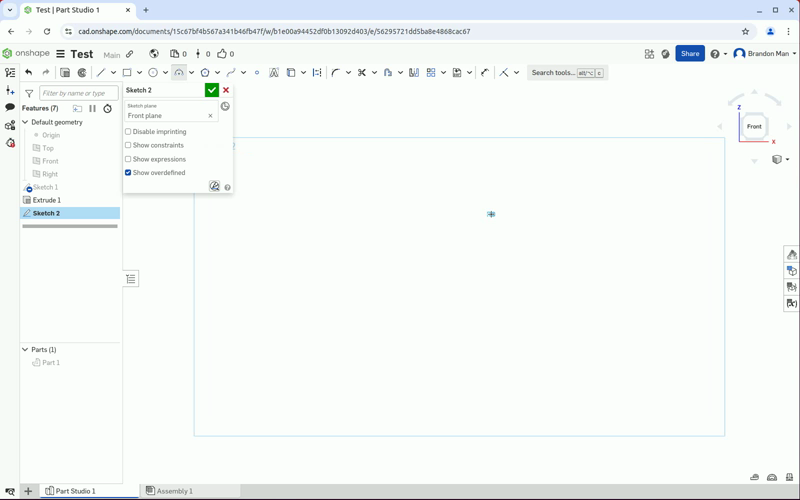
scroll(6)
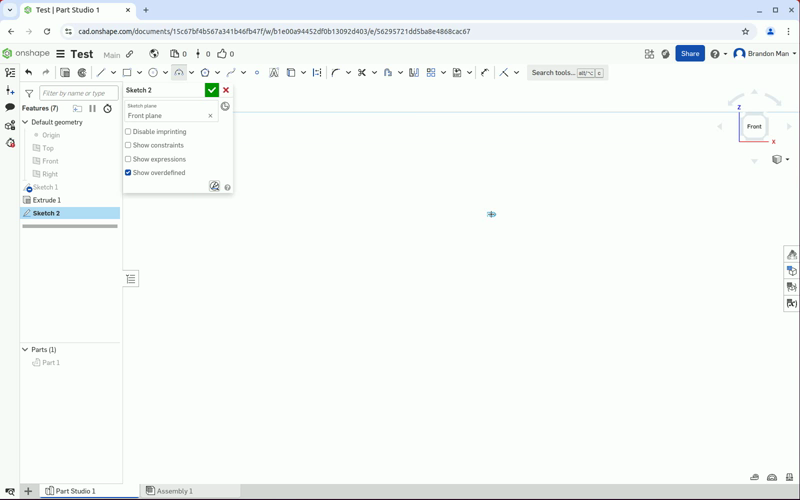
scroll(6)
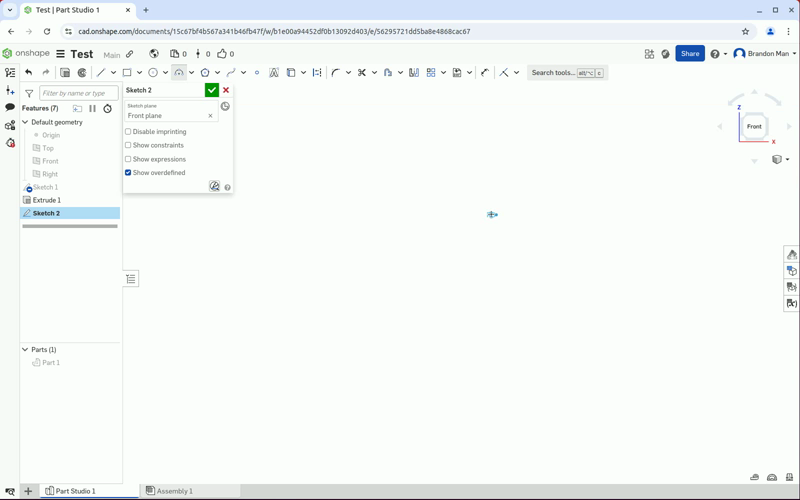
scroll(6)
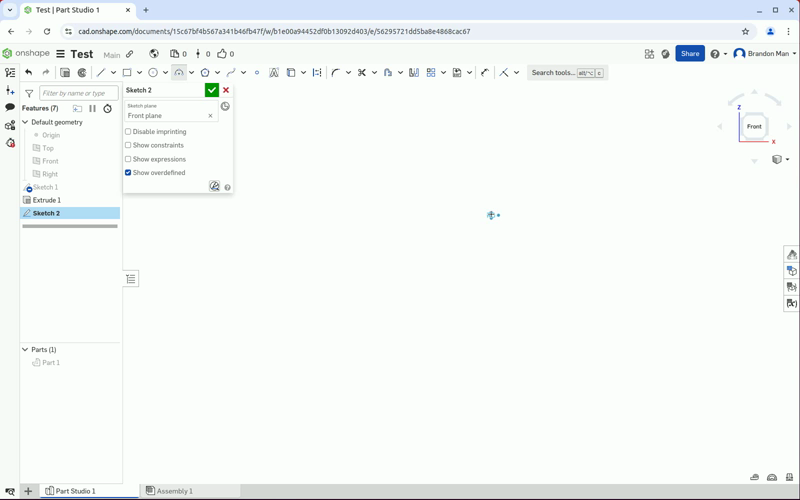
scroll(6)
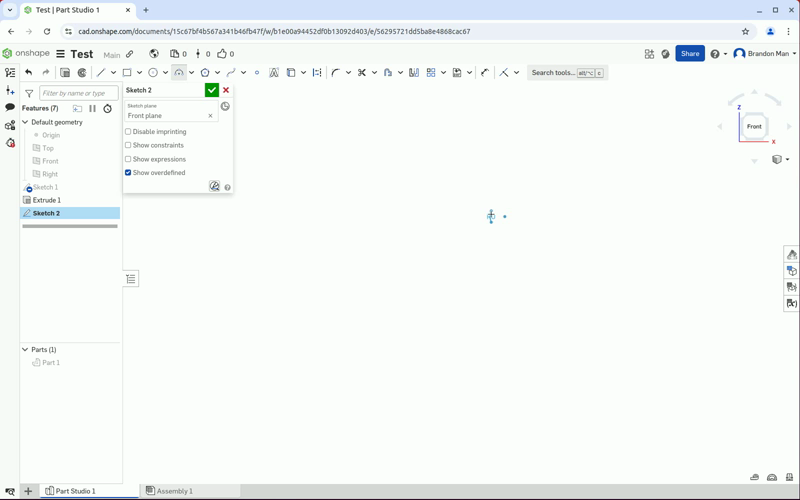
scroll(6)
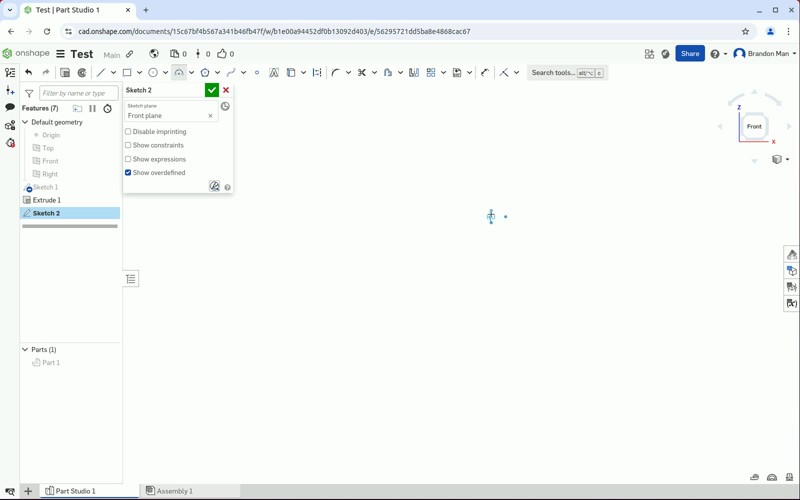
scroll(6)
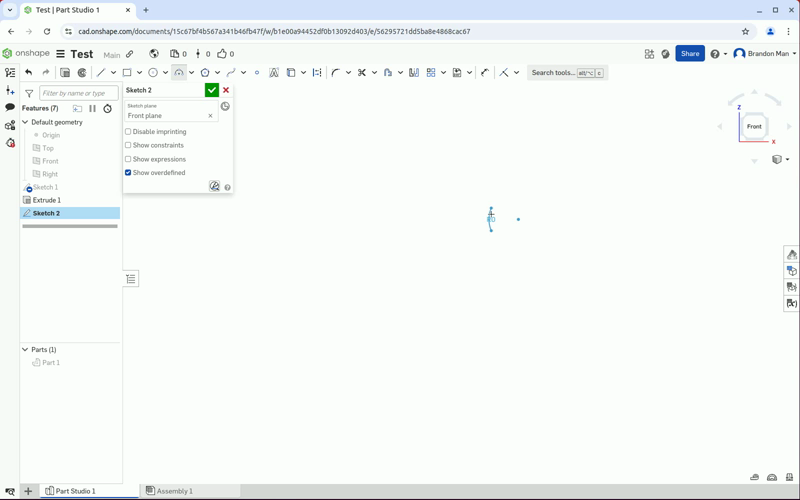
click(491, 213)
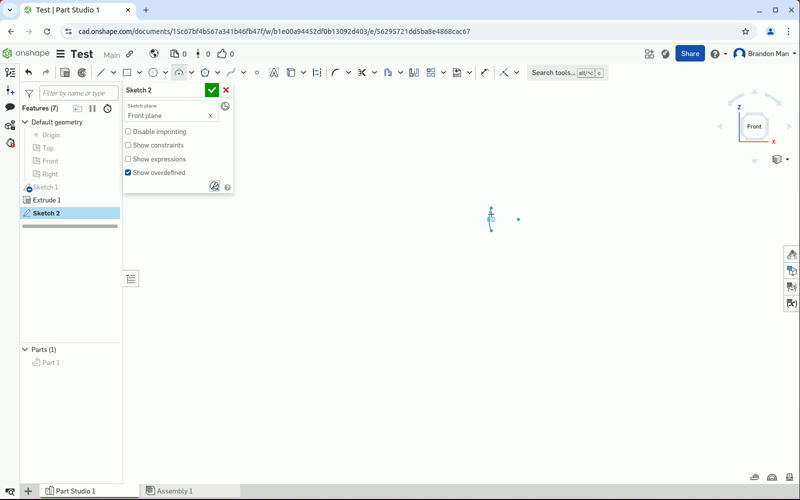
scroll(-6)
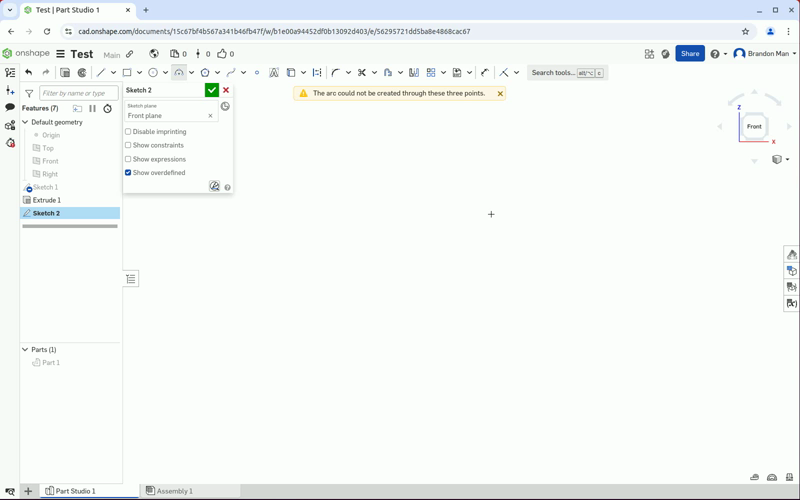
scroll(-6)
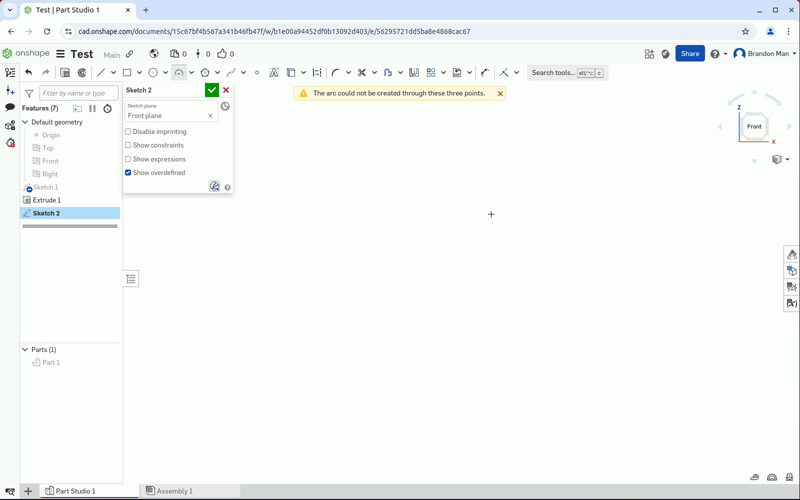
scroll(-6)
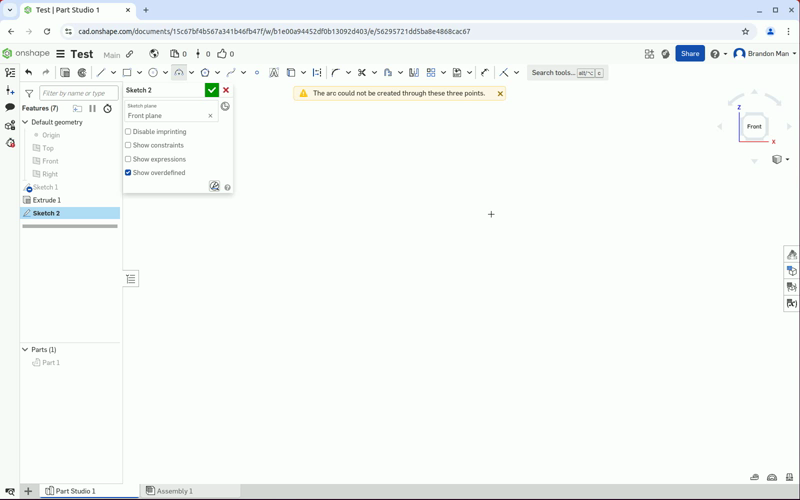
scroll(-6)
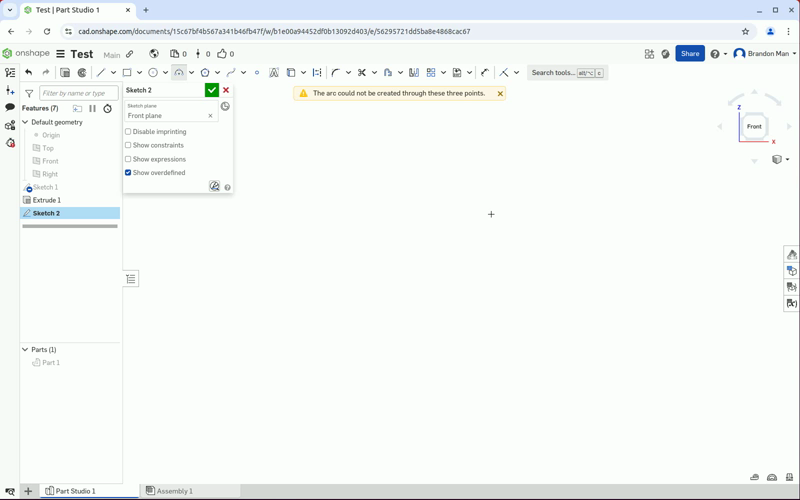
scroll(-6)
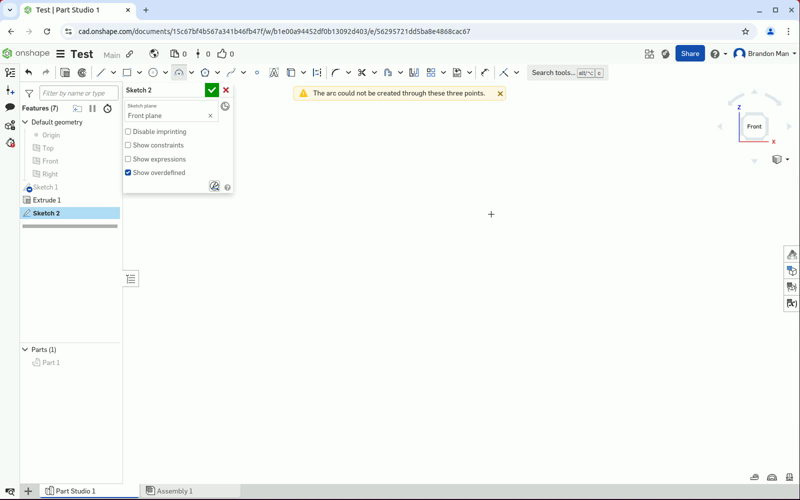
scroll(-6)
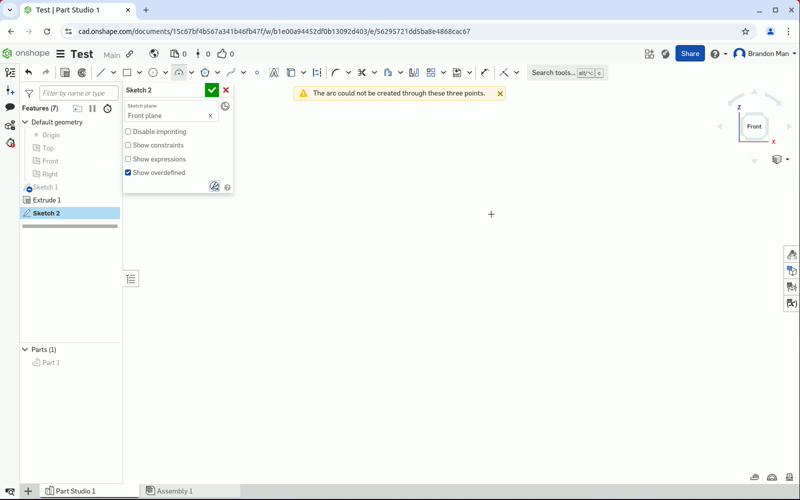
scroll(-6)
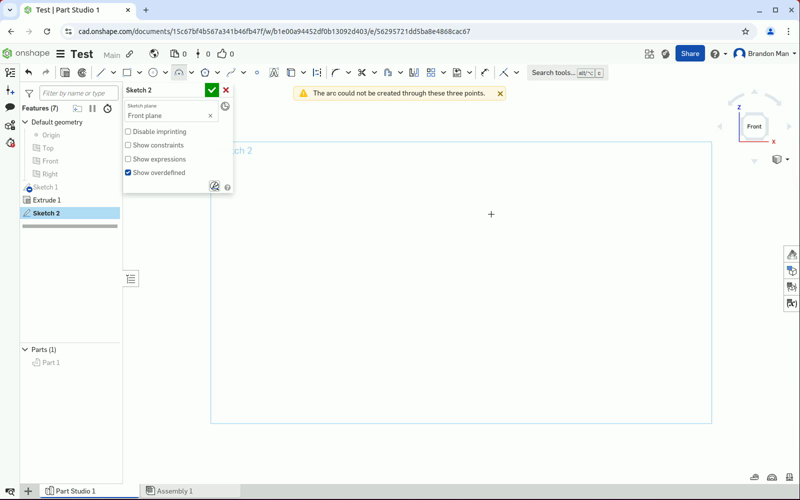
key_up(shift)
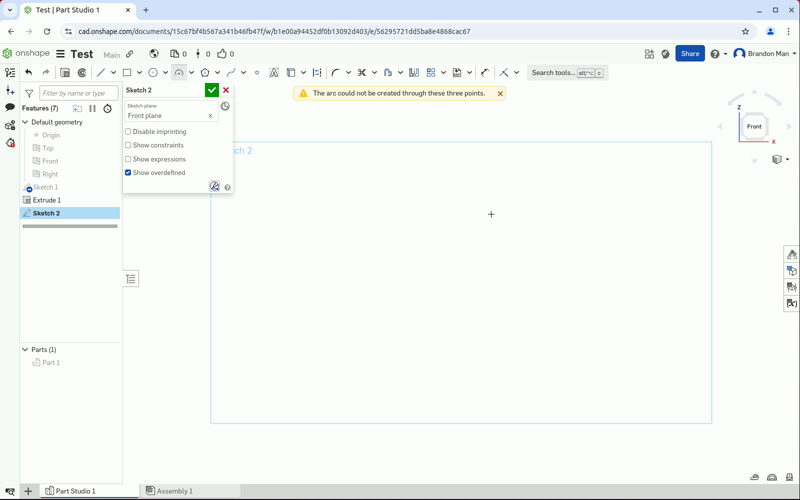
mouse_move(491, 213)
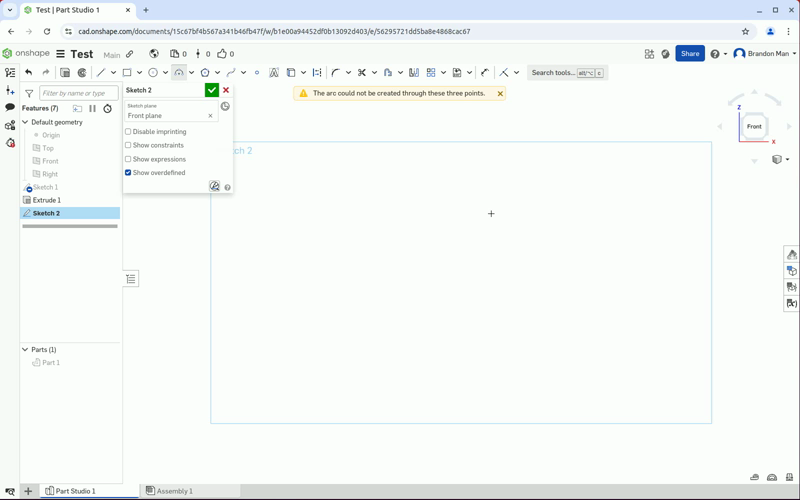
scroll(6)
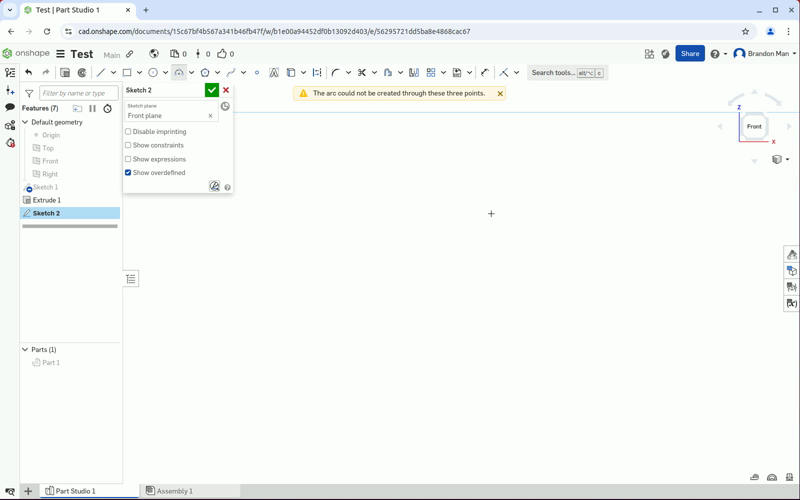
scroll(6)
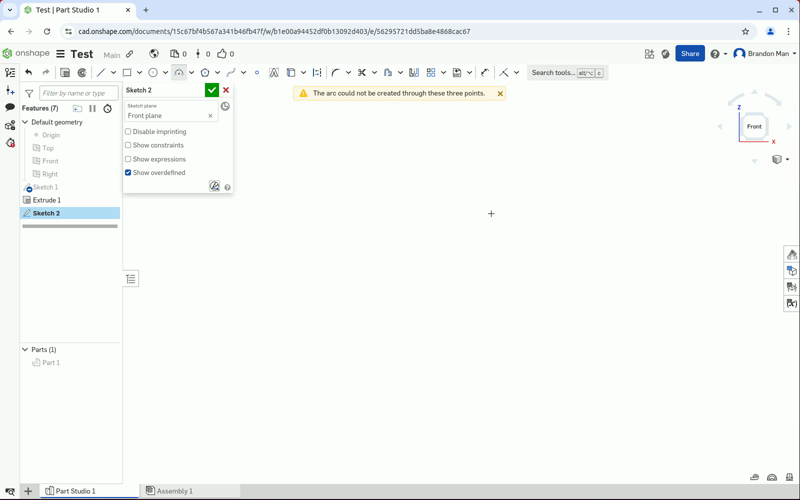
scroll(6)
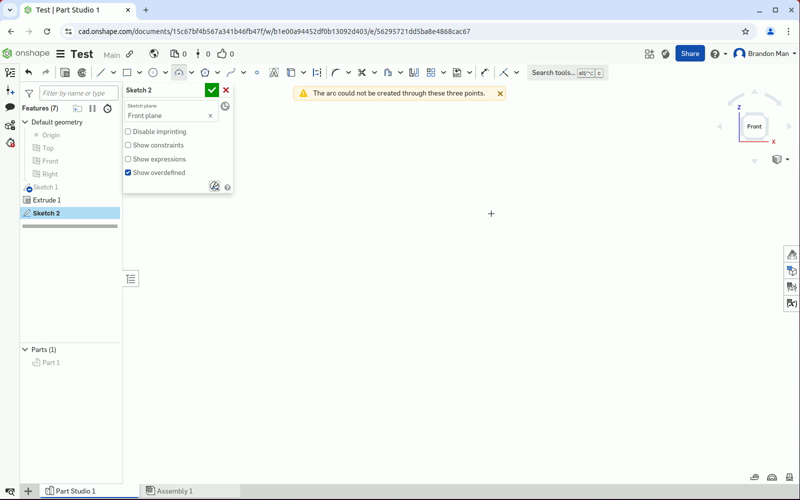
scroll(6)
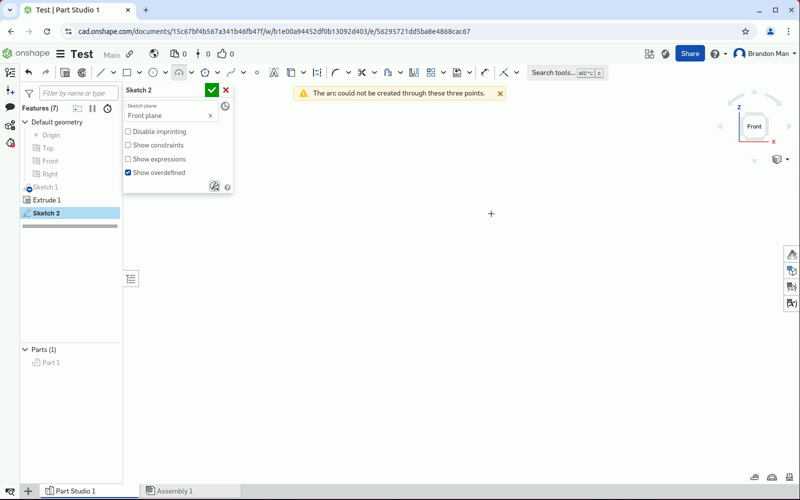
scroll(6)
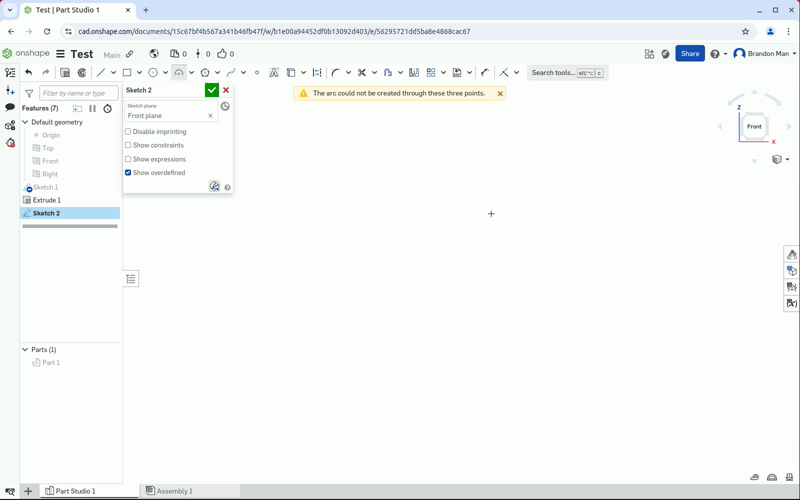
scroll(6)
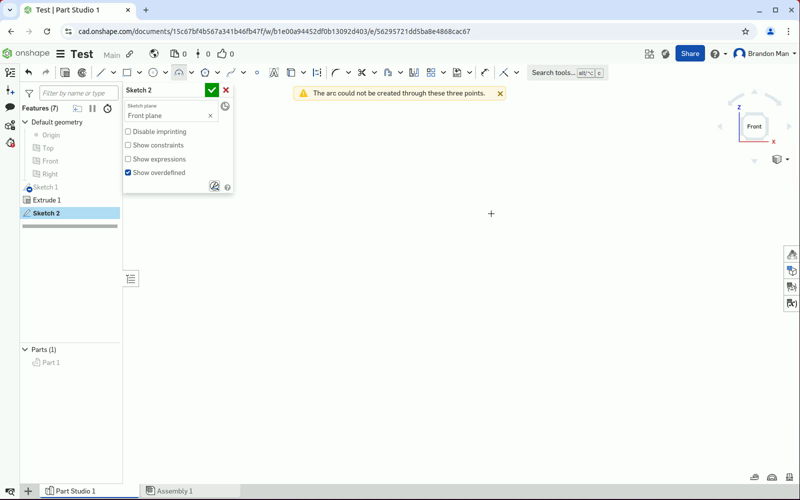
scroll(6)
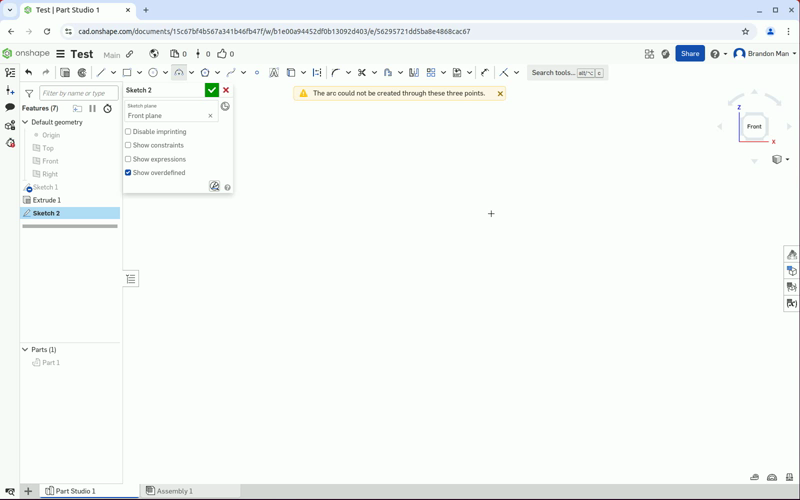
click(491, 213)
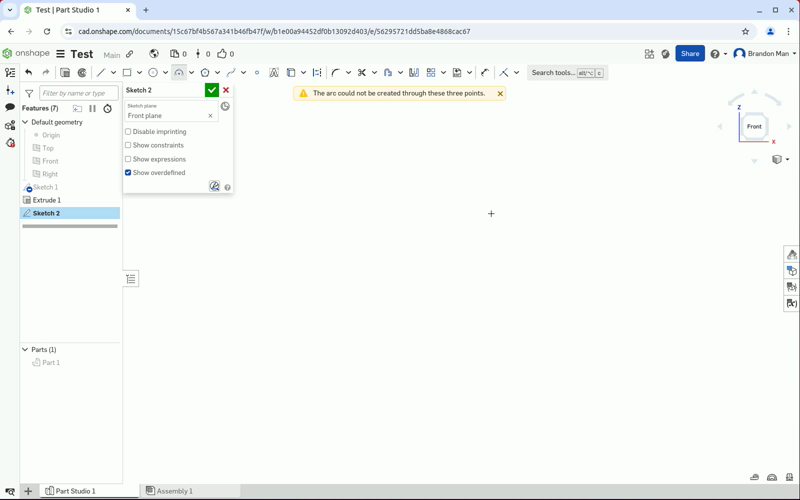
scroll(-6)
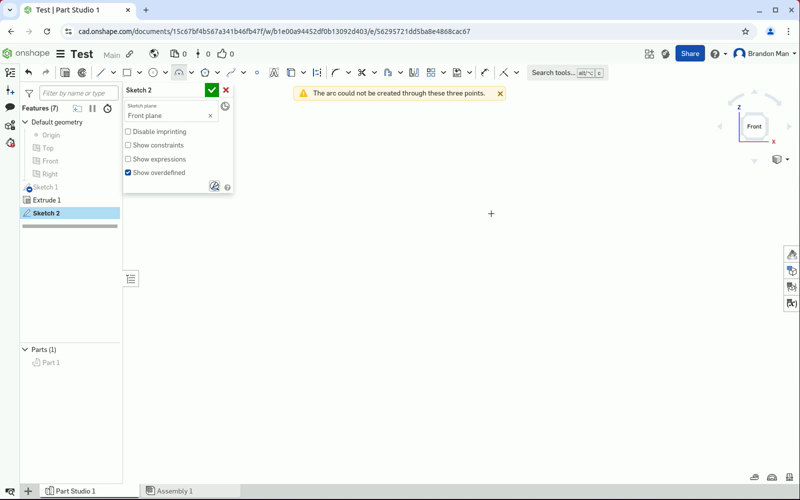
scroll(-6)
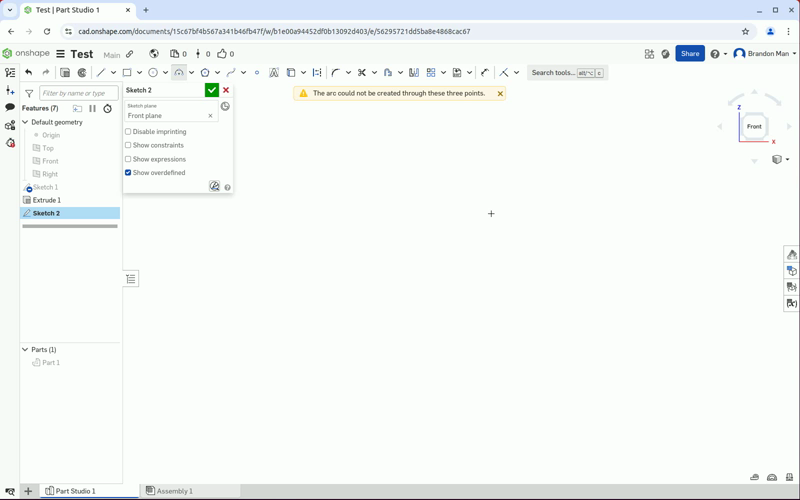
scroll(-6)
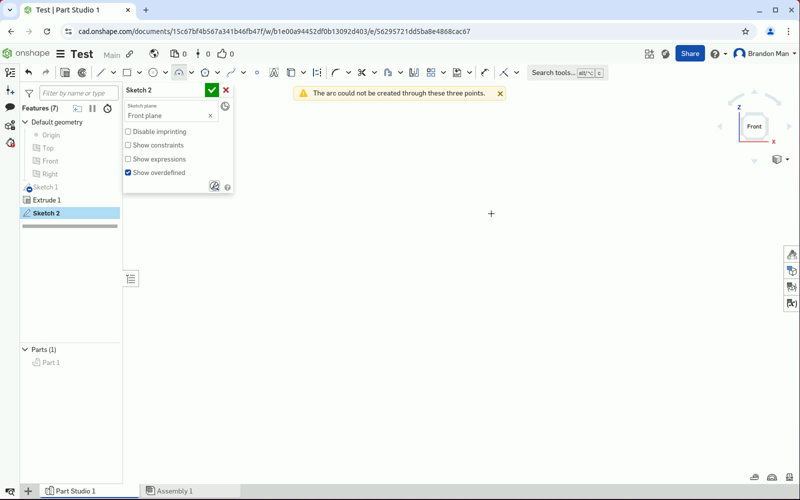
scroll(-6)
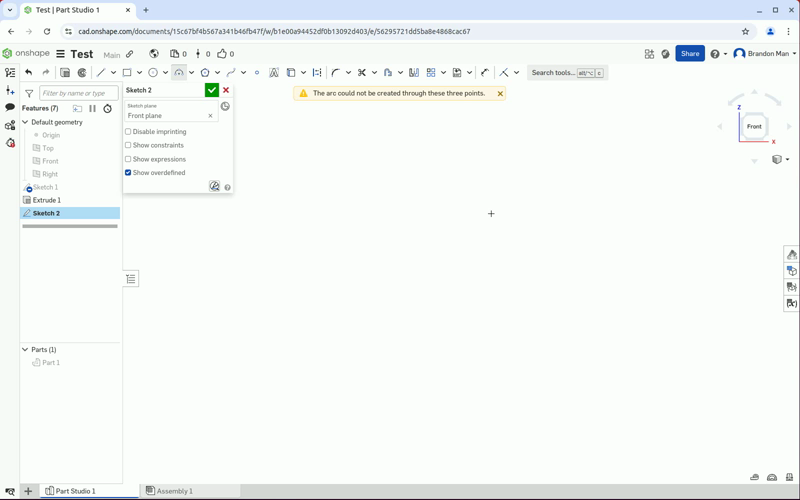
scroll(-6)
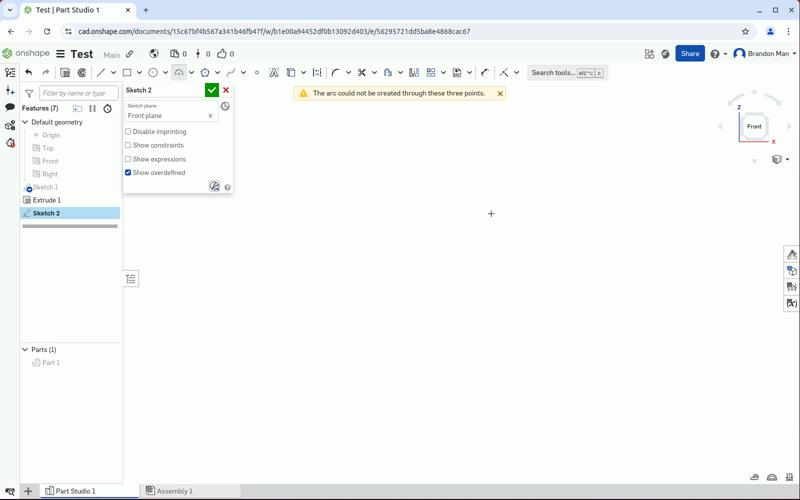
scroll(-6)
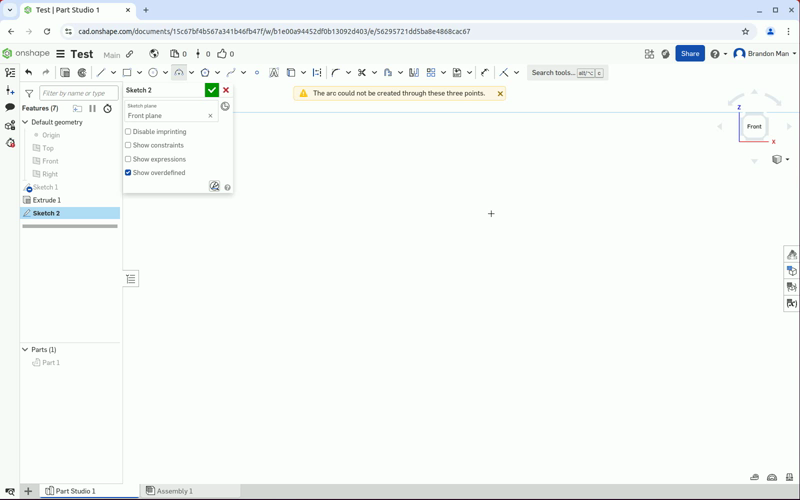
scroll(-6)
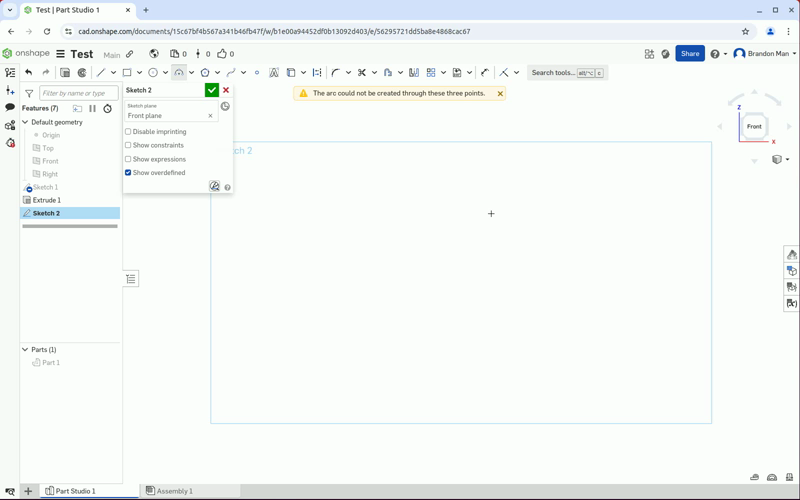
mouse_move(491, 215)
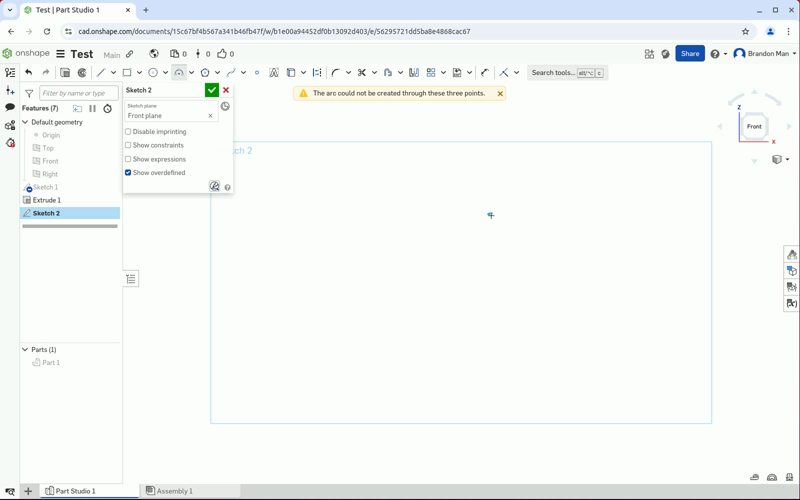
scroll(6)
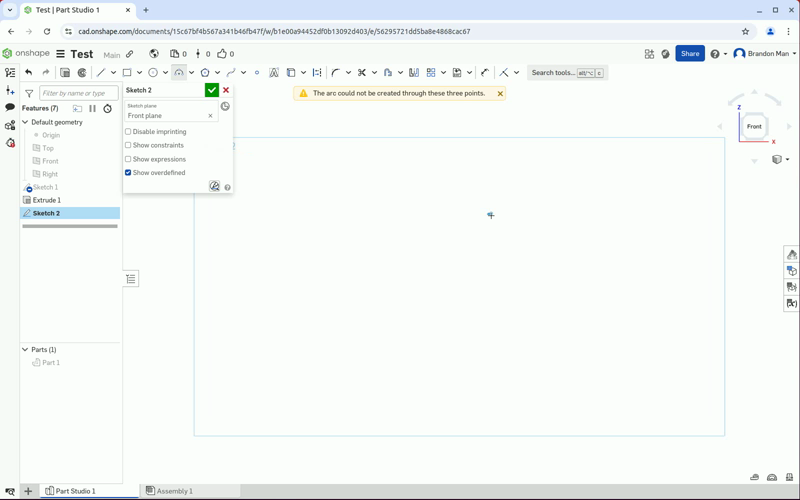
scroll(6)
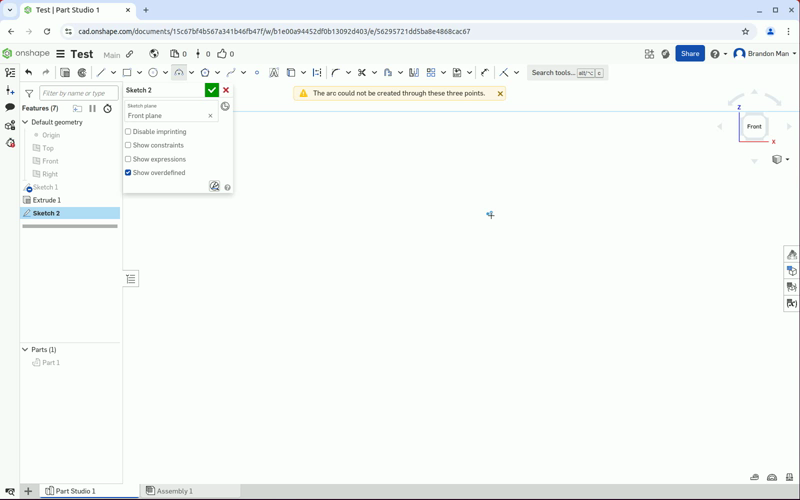
scroll(6)
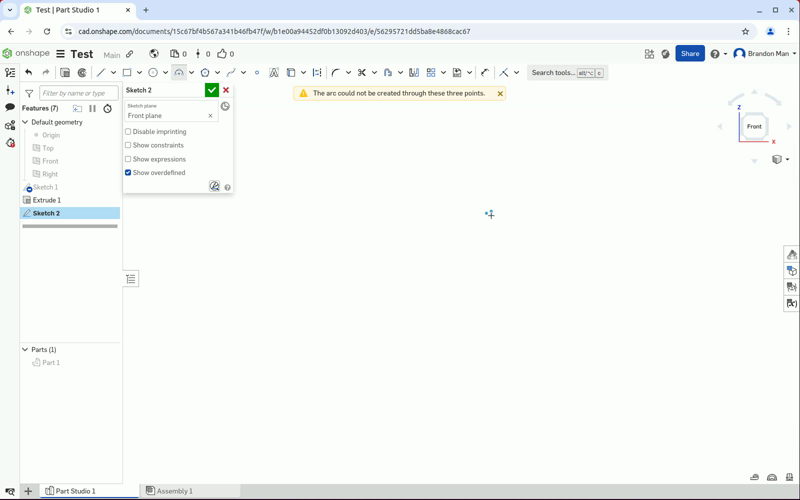
scroll(6)
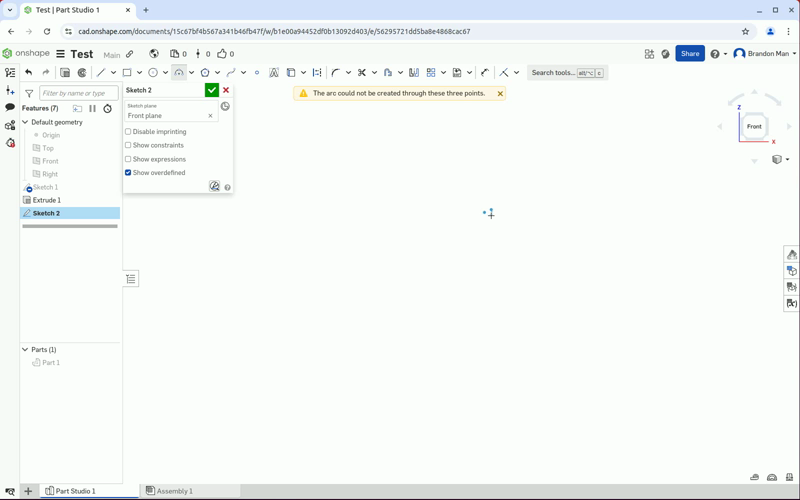
scroll(6)
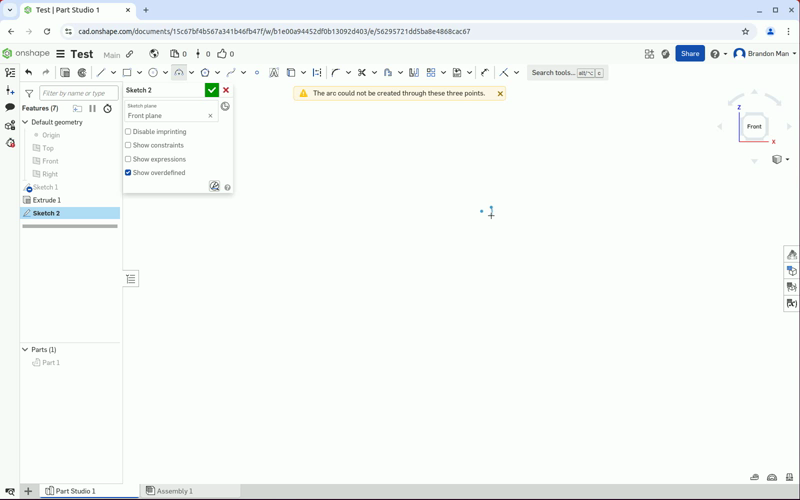
scroll(6)
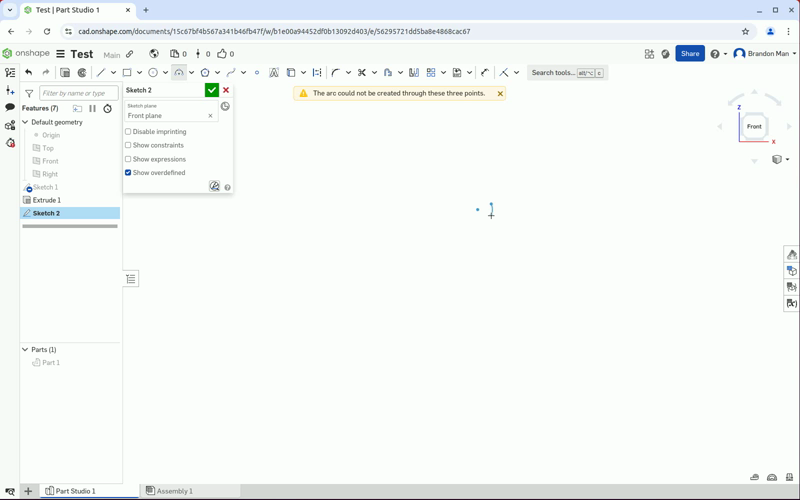
scroll(6)
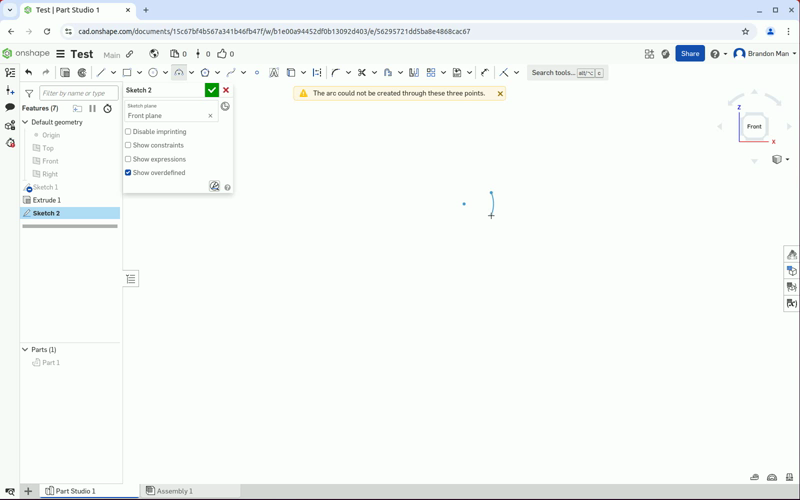
click(491, 215)
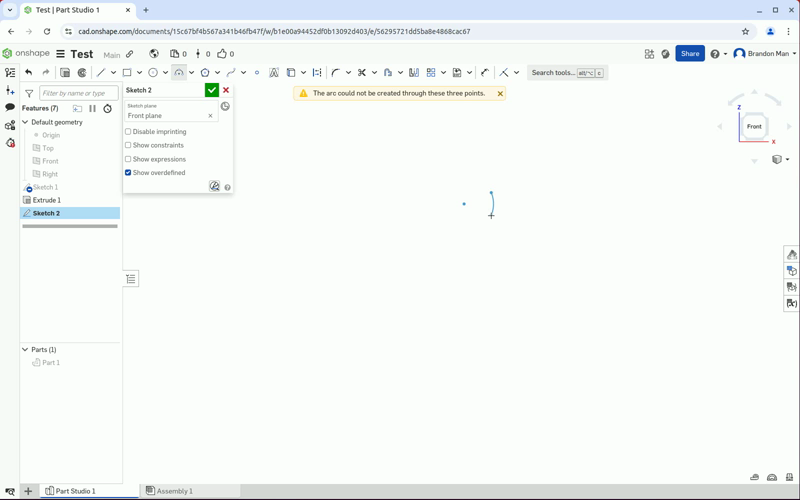
scroll(-6)
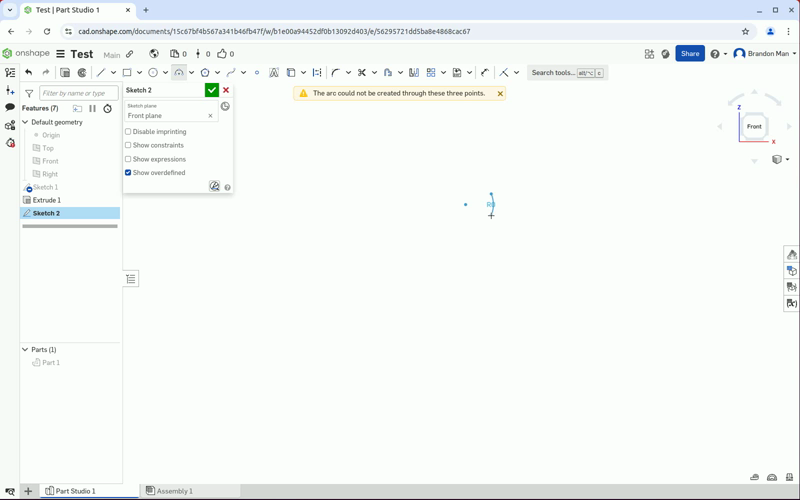
scroll(-6)
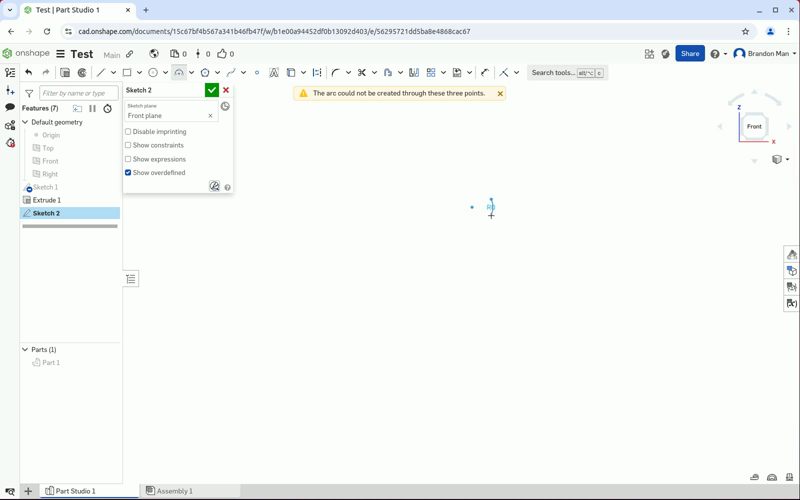
scroll(-6)
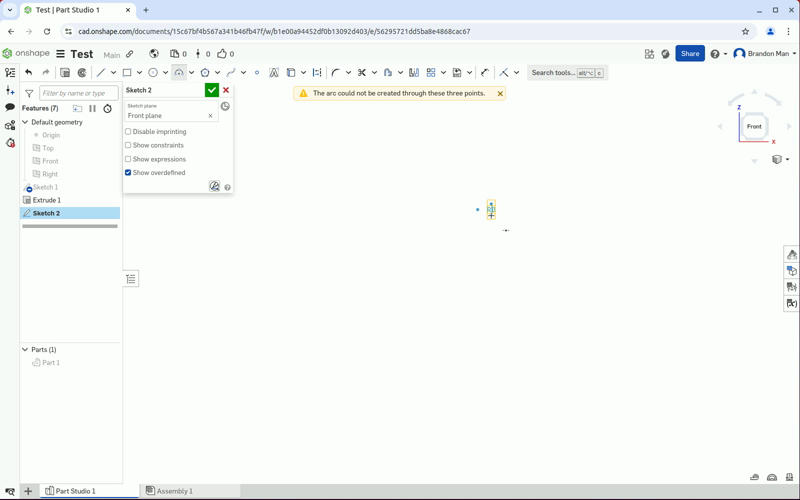
scroll(-6)
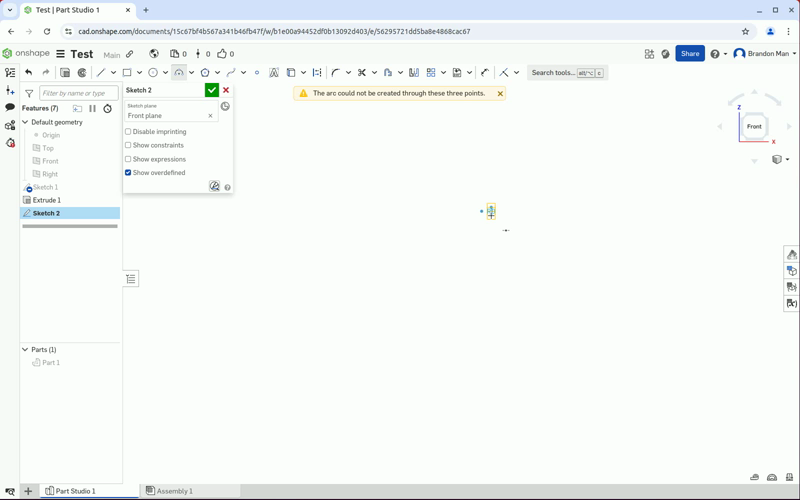
scroll(-6)
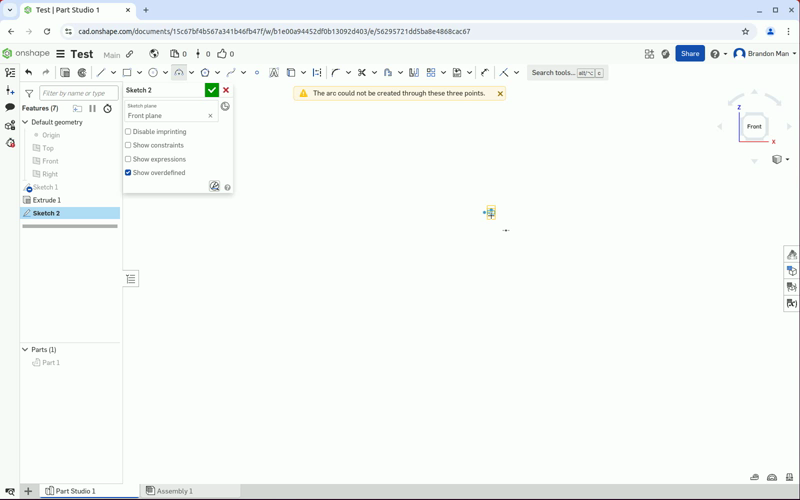
scroll(-6)
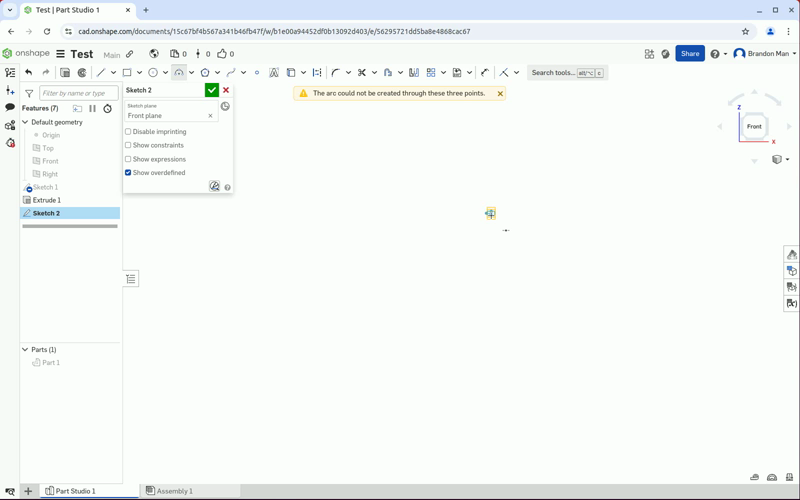
scroll(-6)
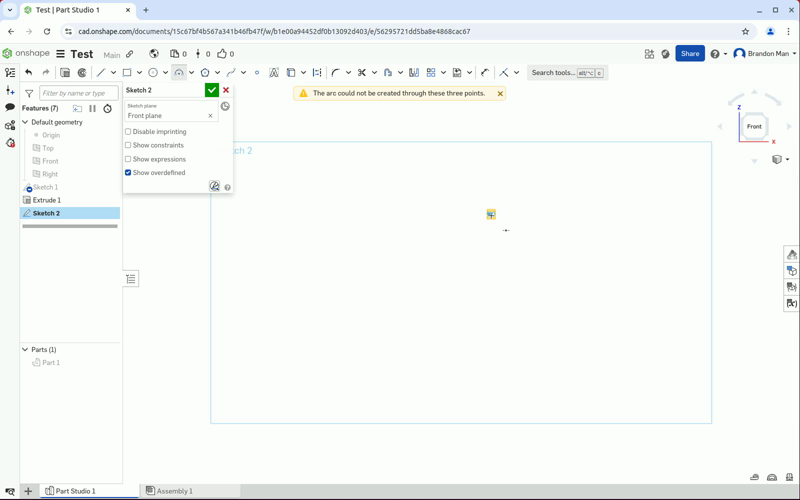
key_down(shift)
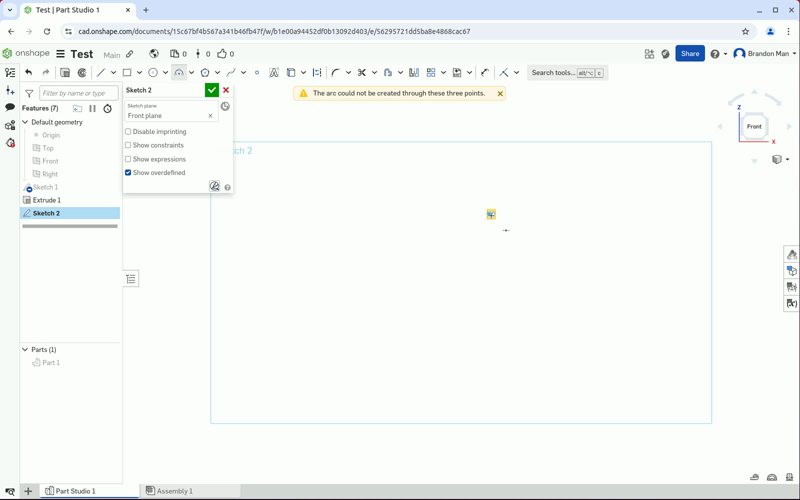
mouse_move(412, 213)
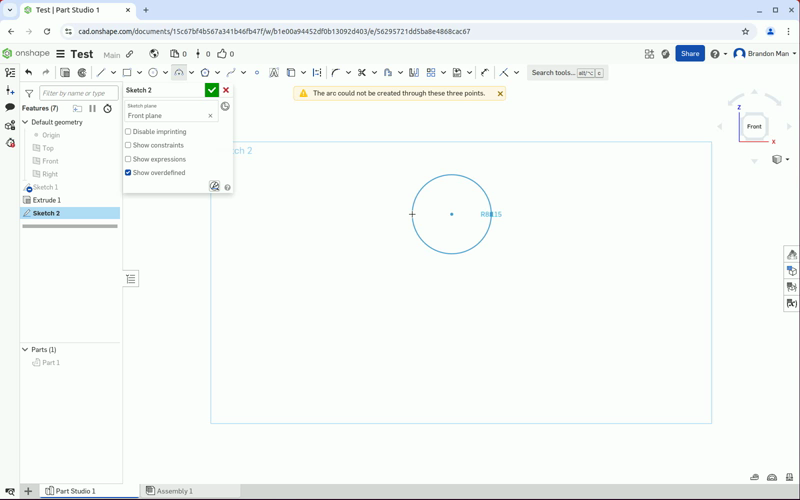
scroll(6)
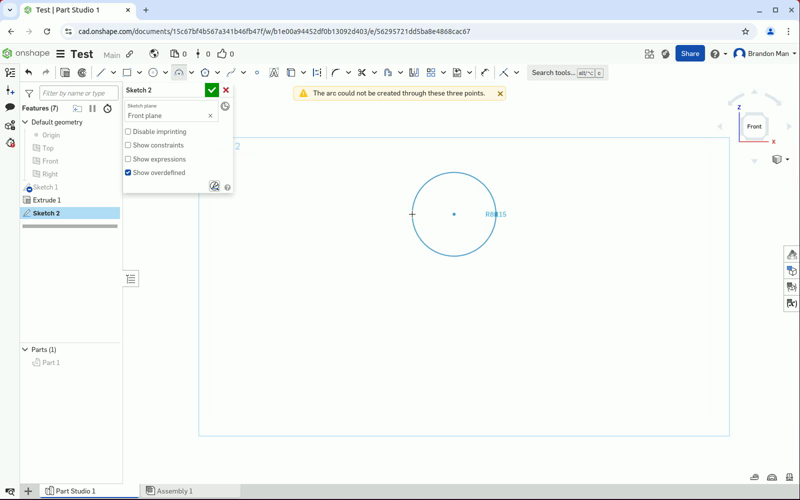
scroll(6)
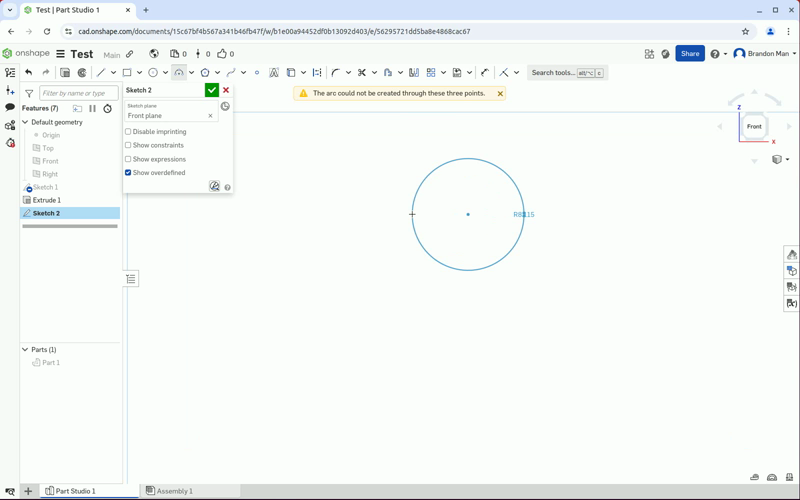
scroll(6)
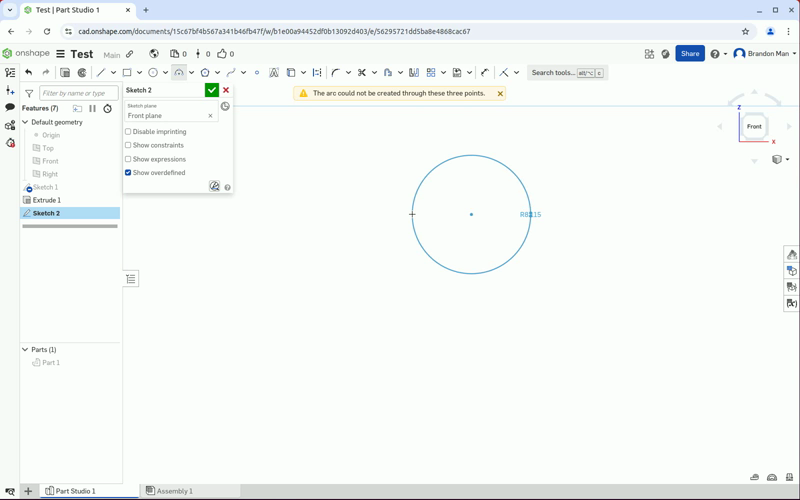
scroll(6)
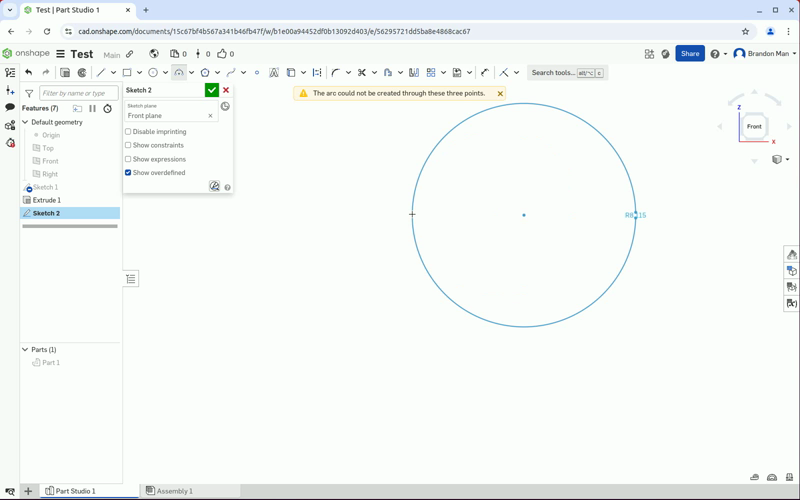
scroll(6)
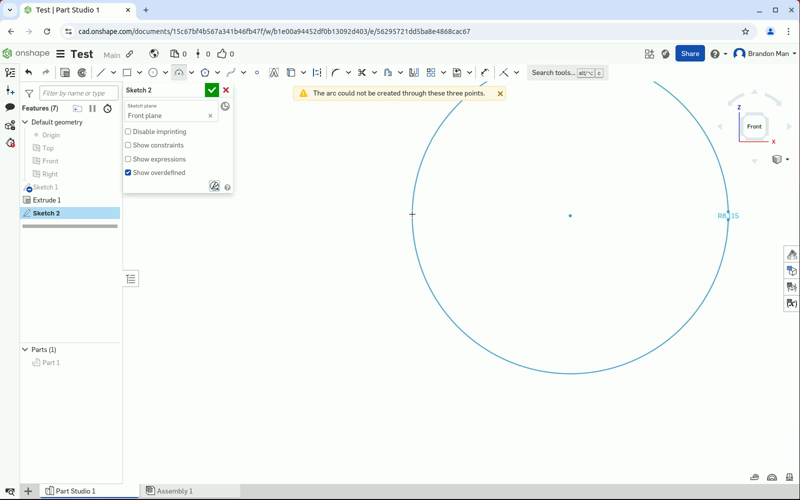
scroll(6)
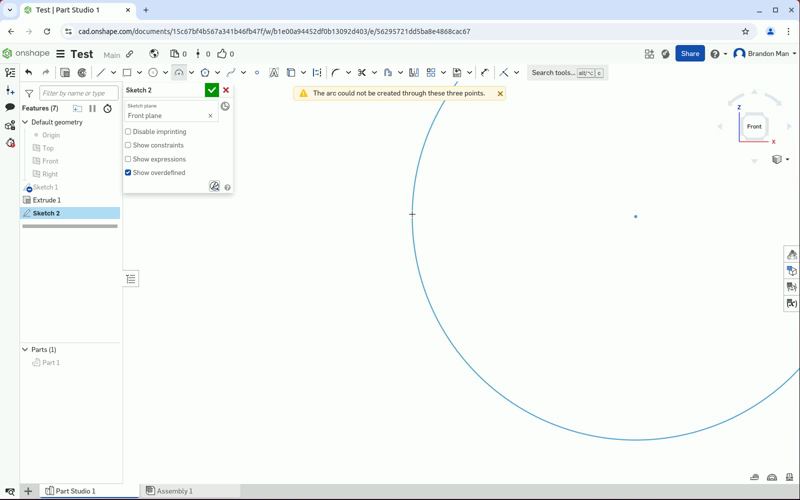
scroll(6)
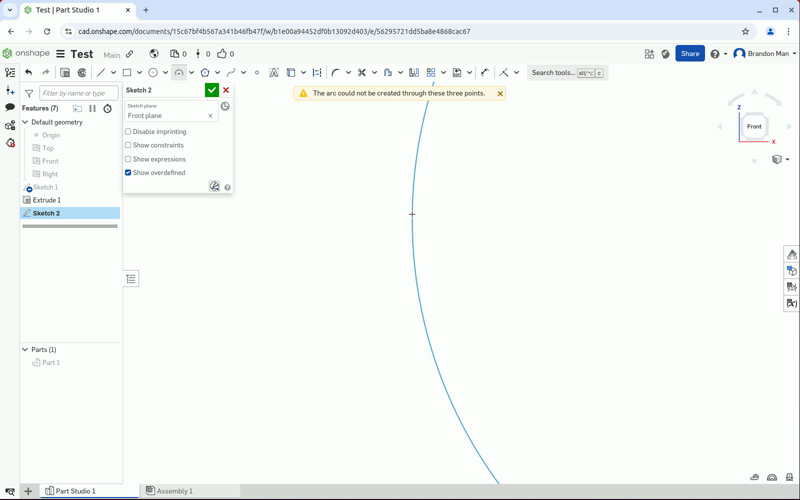
click(412, 213)
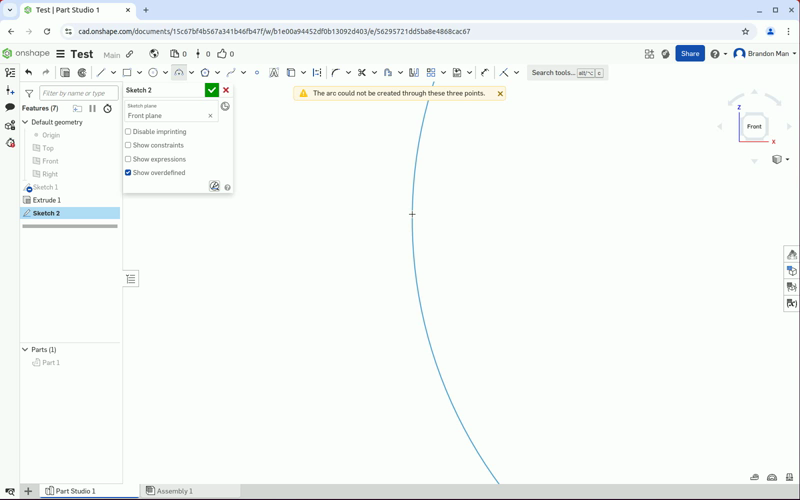
scroll(-6)
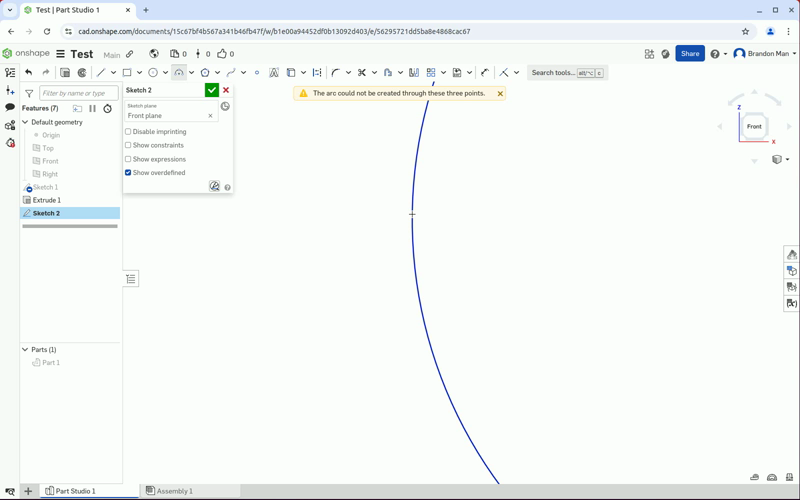
scroll(-6)
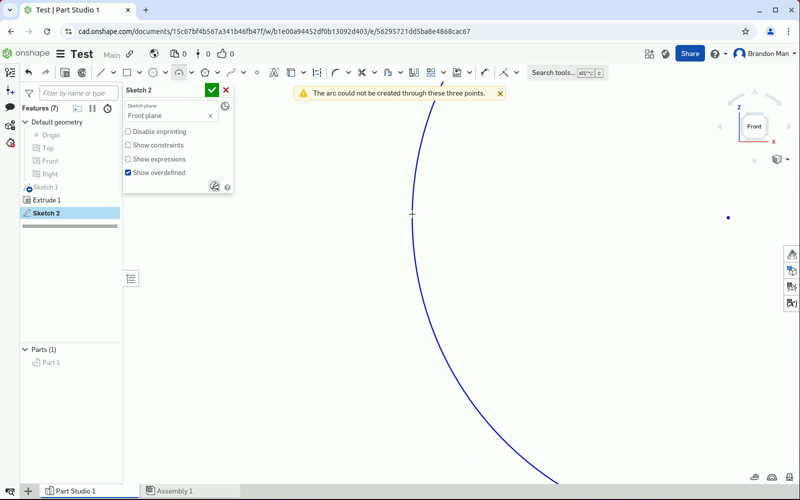
scroll(-6)
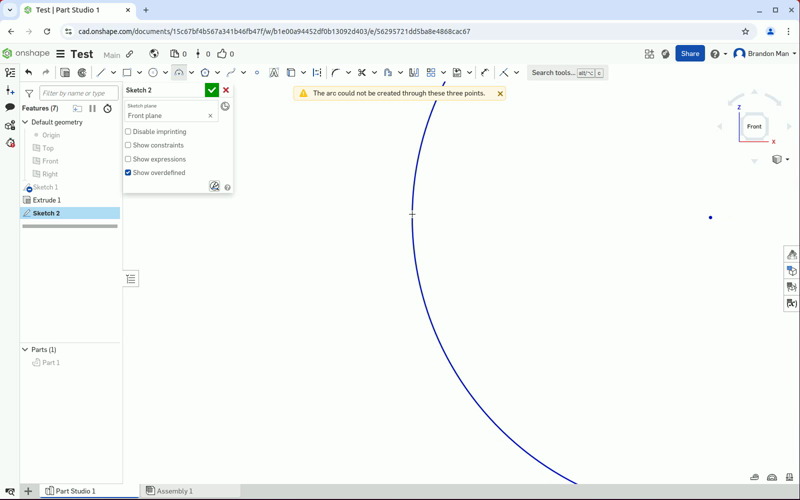
scroll(-6)
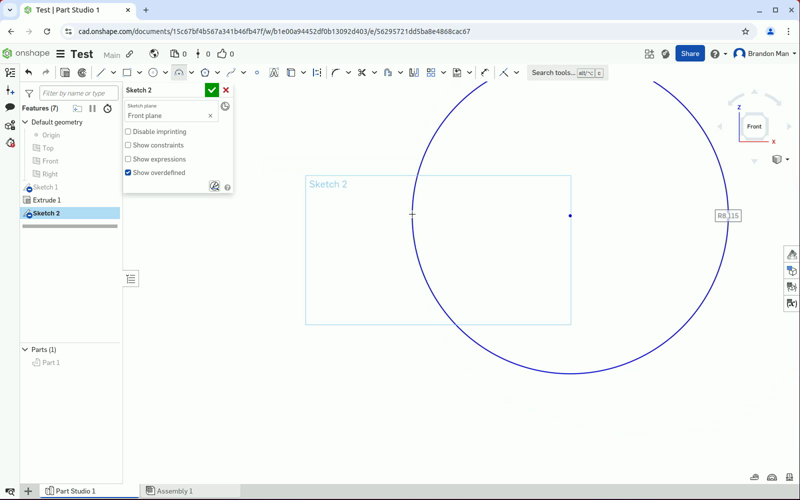
scroll(-6)
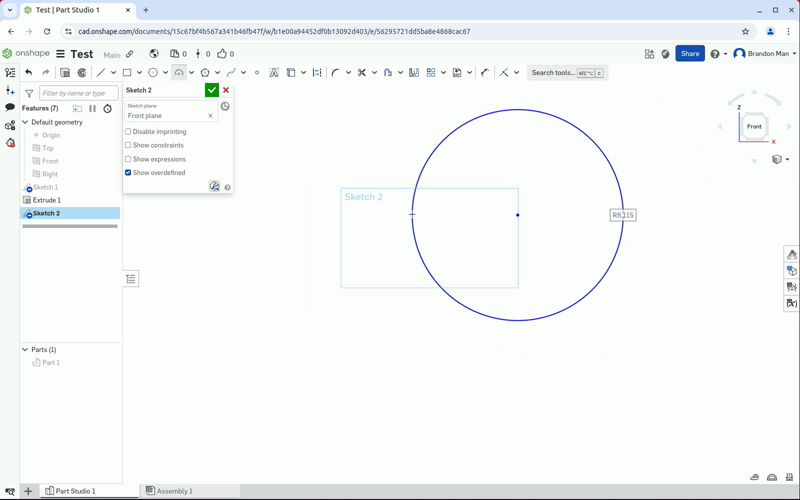
scroll(-6)
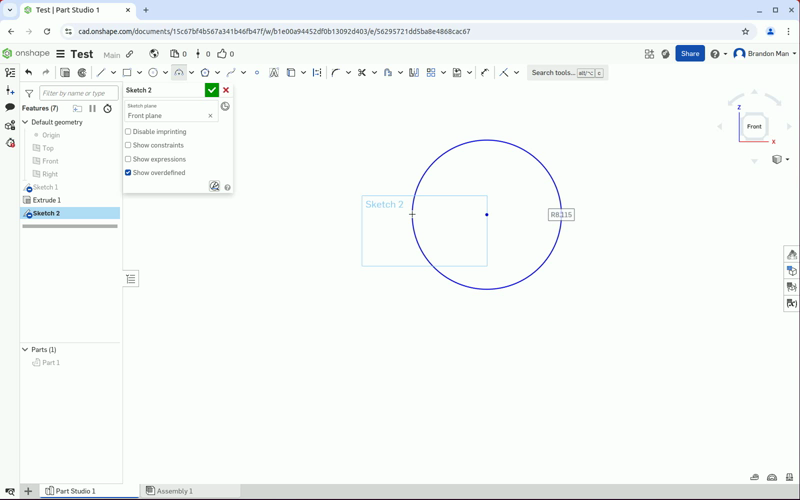
scroll(-6)
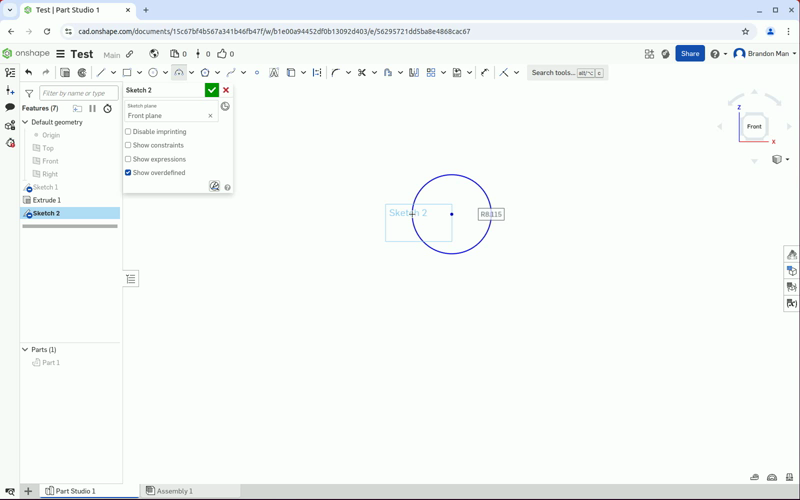
key_up(shift)
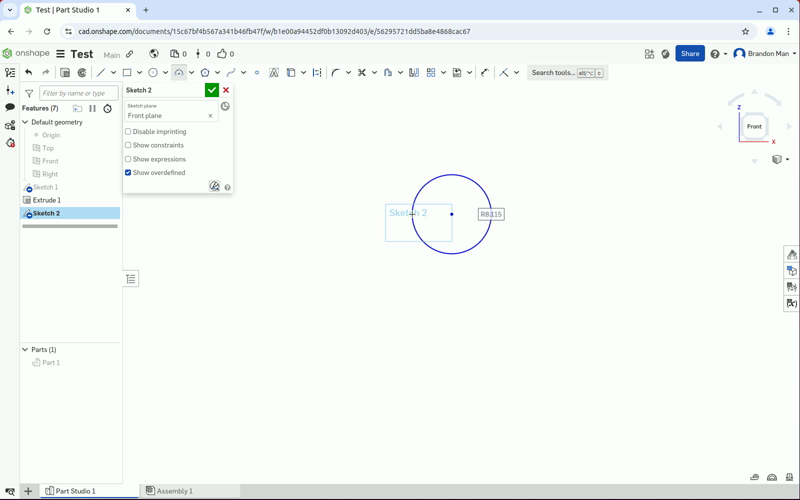
key(esc)
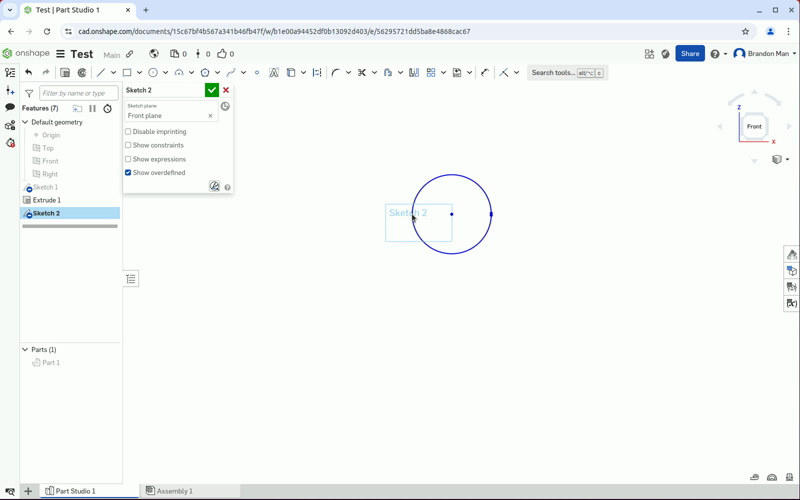
key(c)
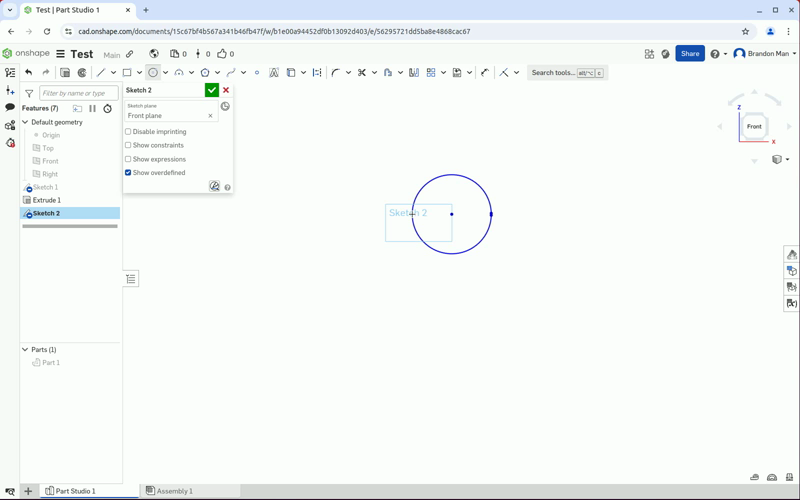
key_down(shift)
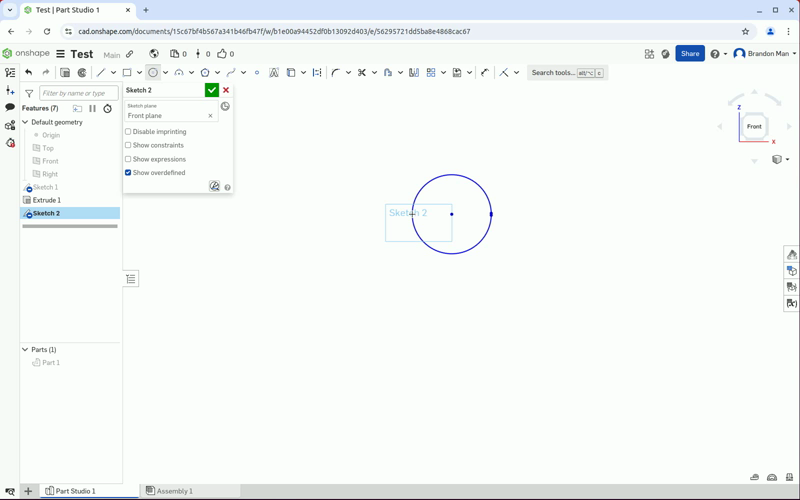
mouse_move(460, 213)
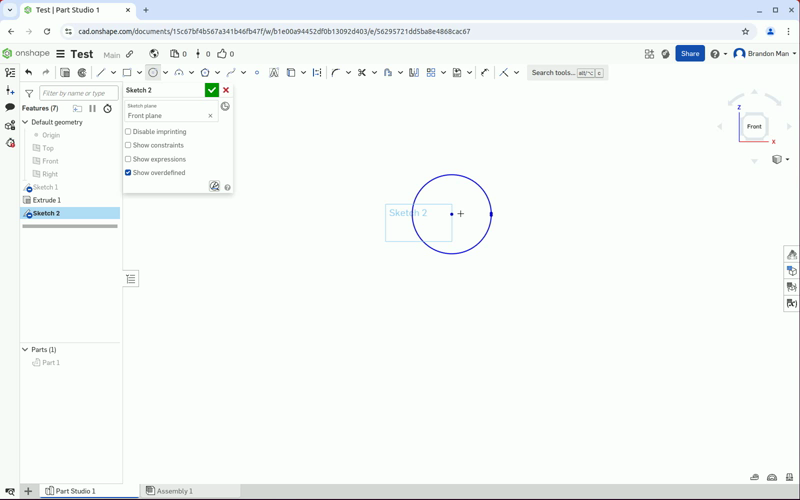
click(460, 213)
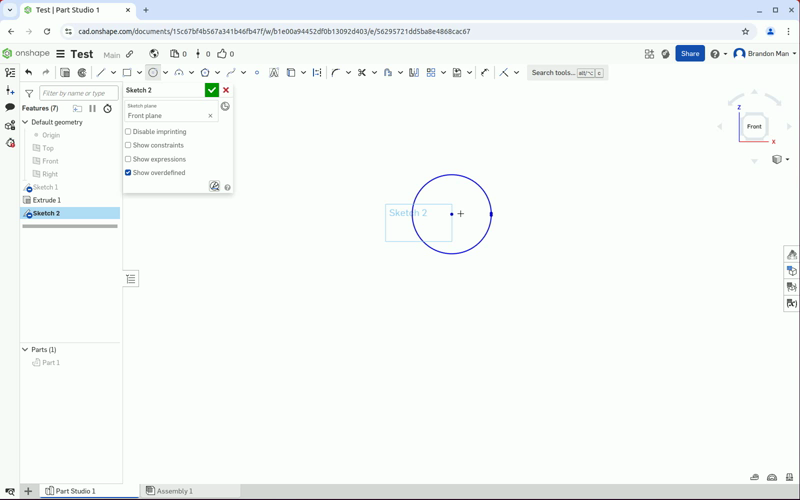
key_up(shift)
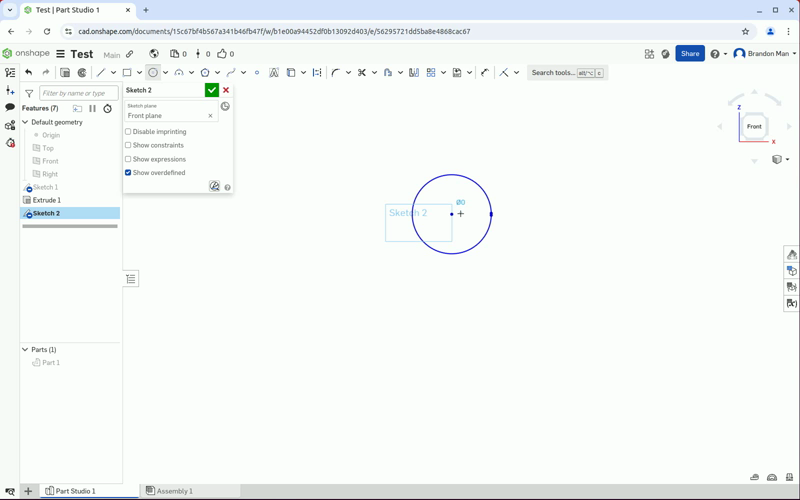
mouse_move(484, 213)
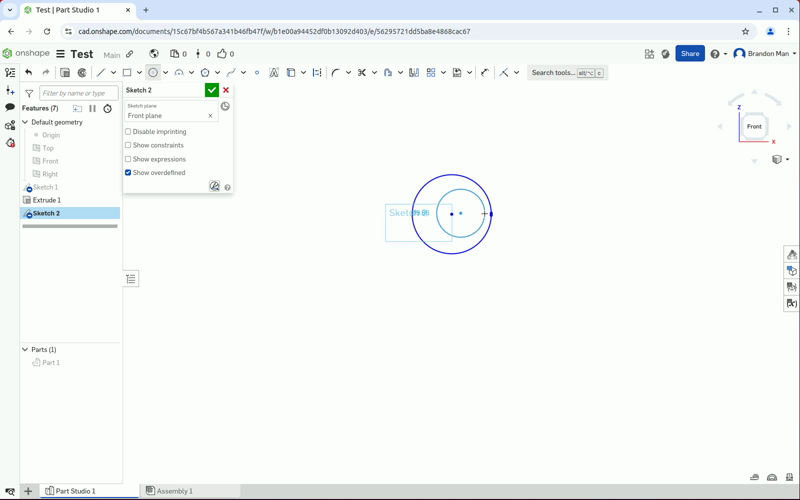
click(484, 213)
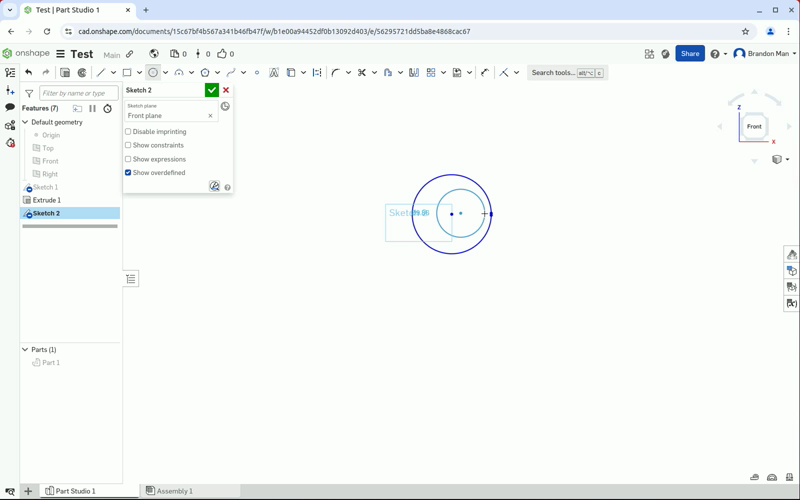
key(esc)
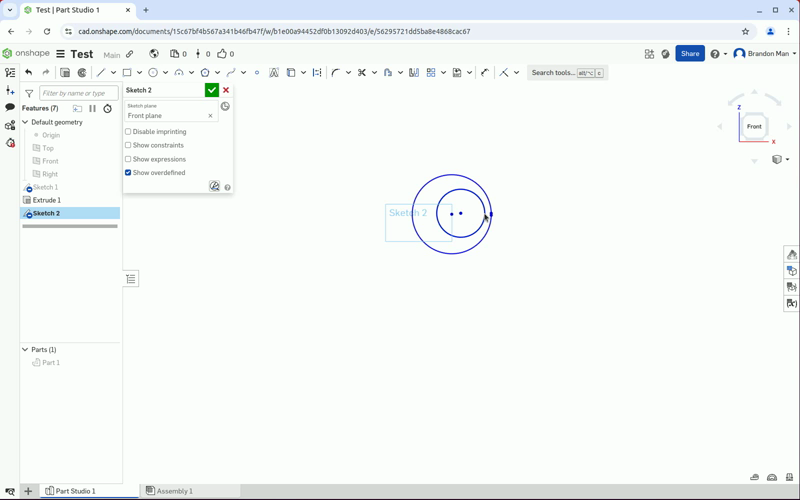
mouse_move(431, 235)
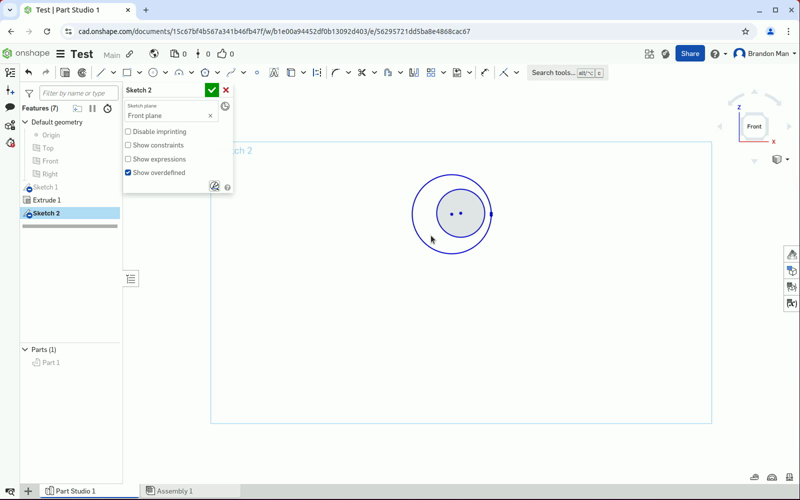
click(431, 235)
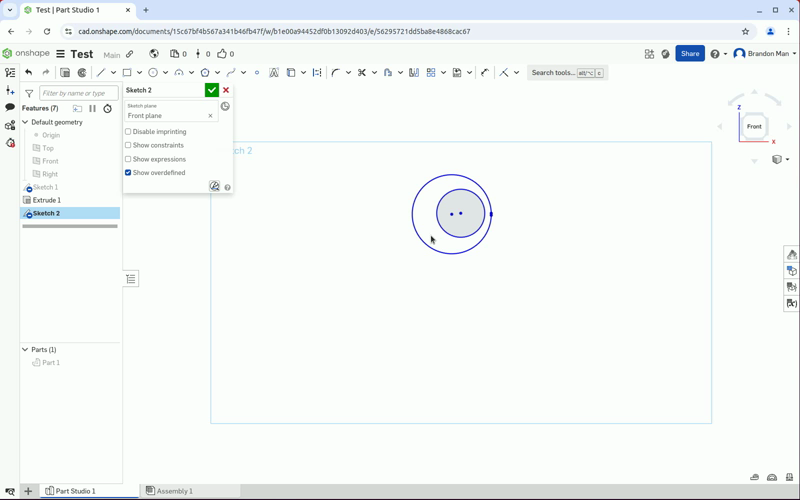
mouse_move(73, 352)
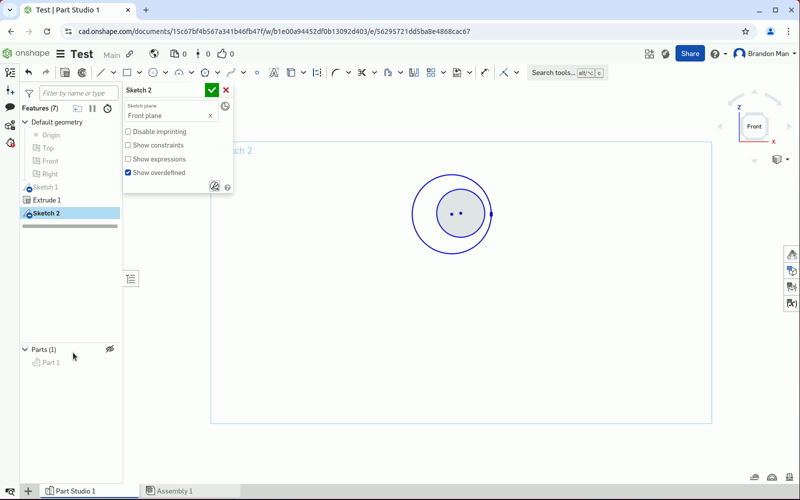
key(shift+y)
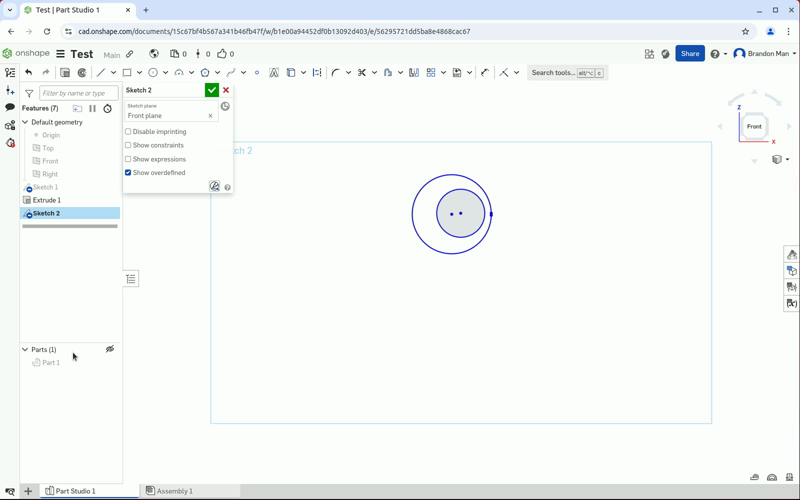
key(shift+e)
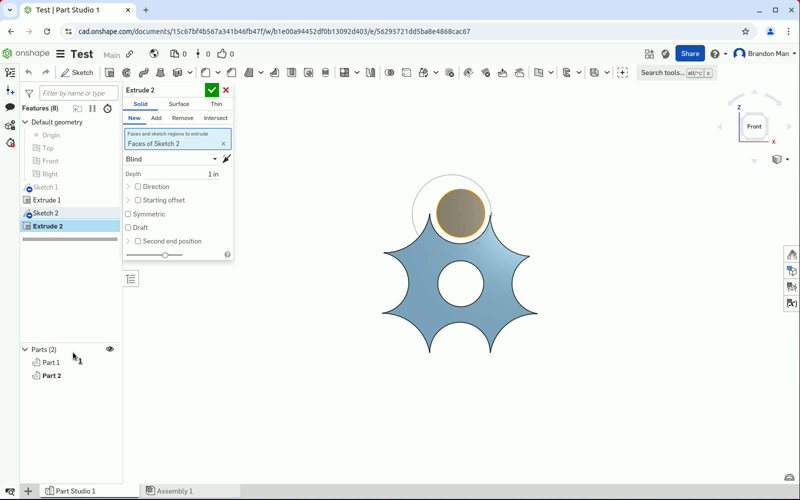
mouse_move(143, 106)
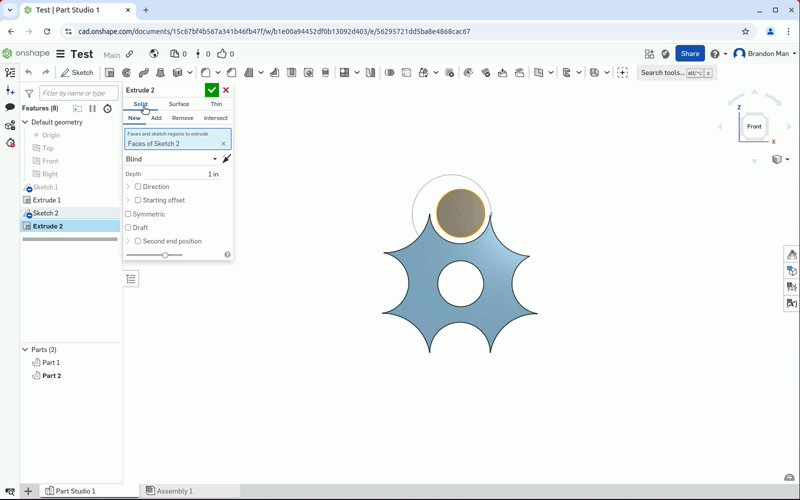
click(143, 106)
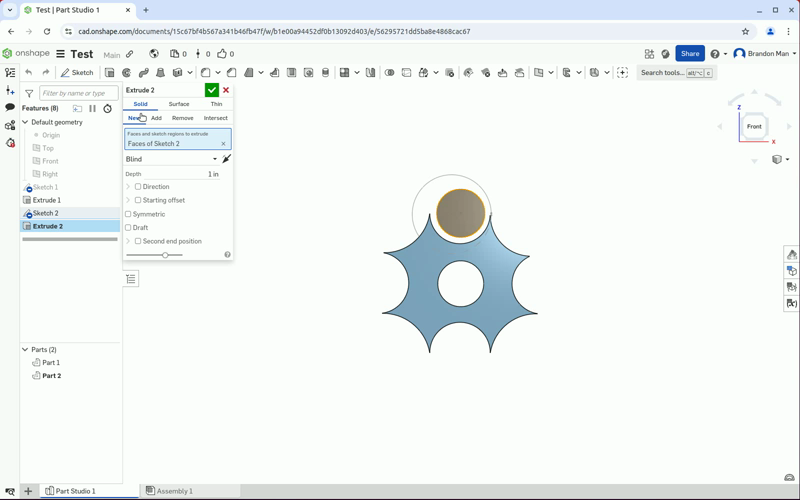
mouse_move(137, 120)
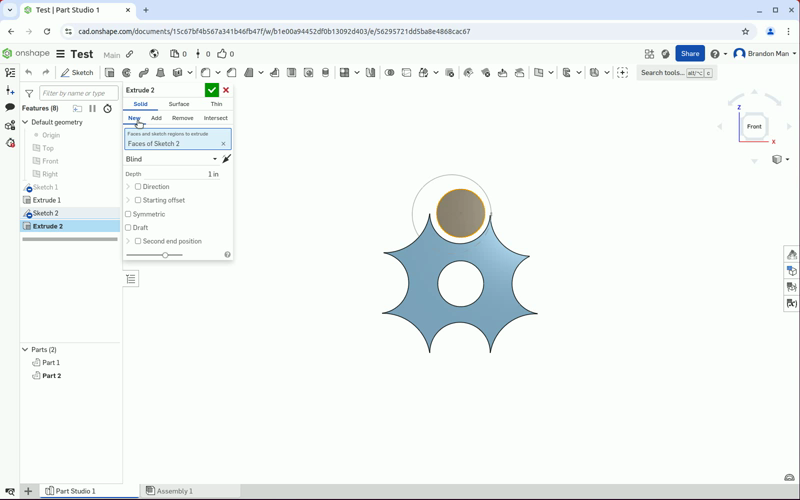
click(137, 120)
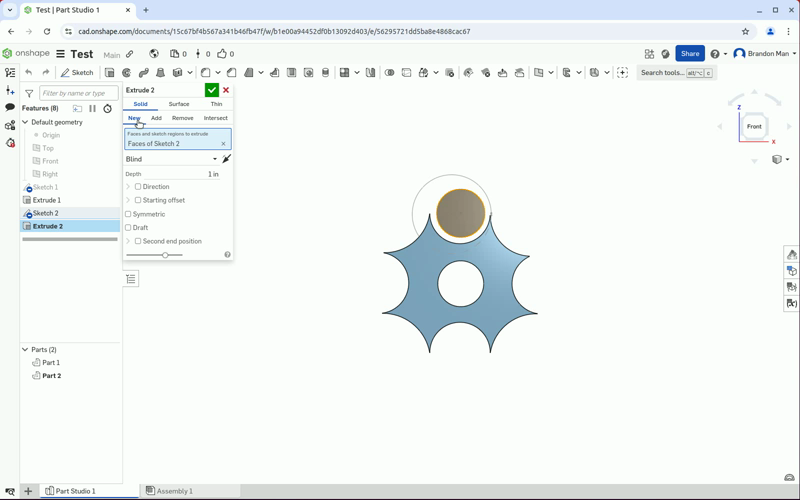
key(tab, 4)
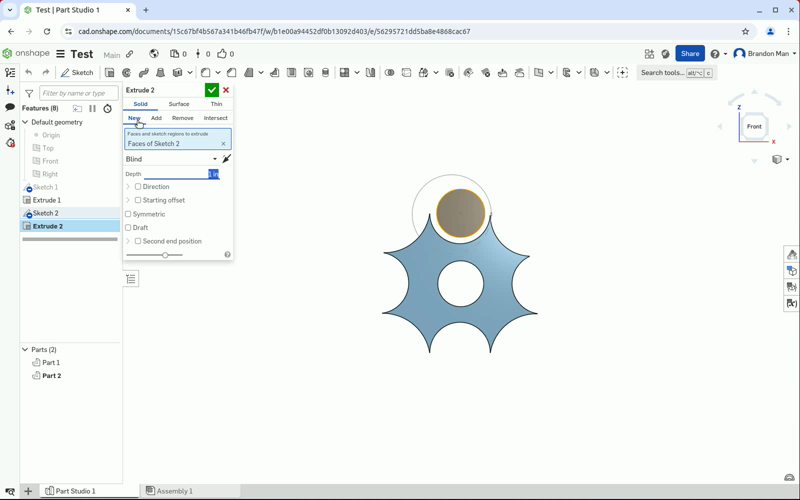
text(2.407)
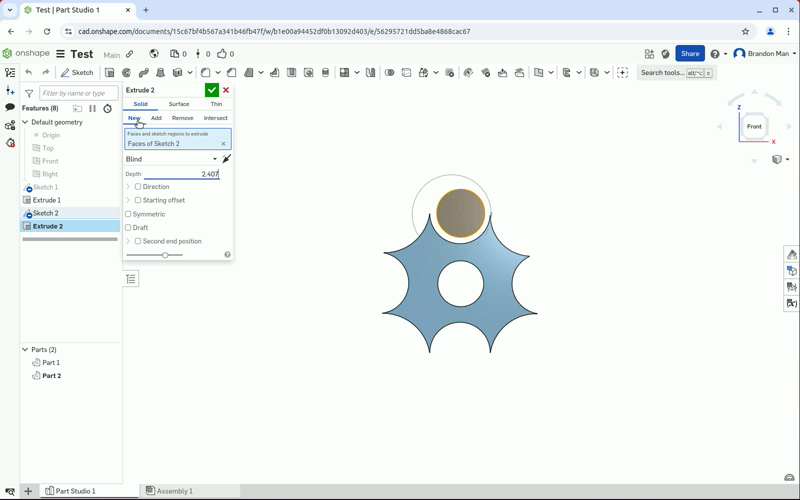
key(enter)
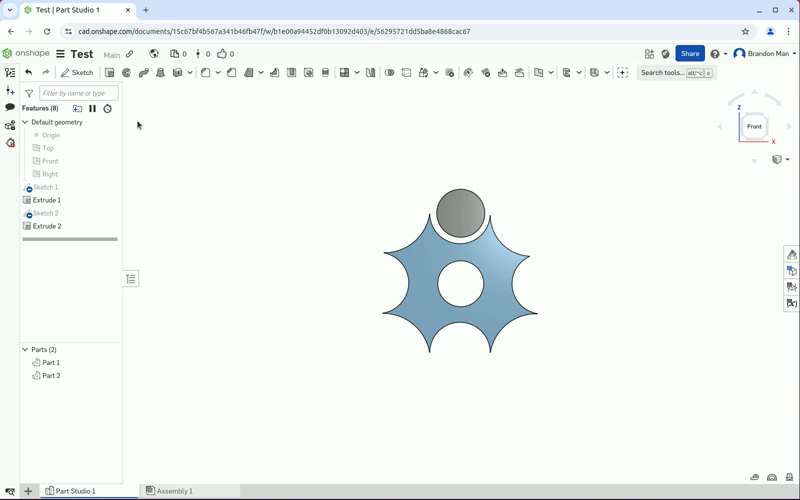
key(shift+h)
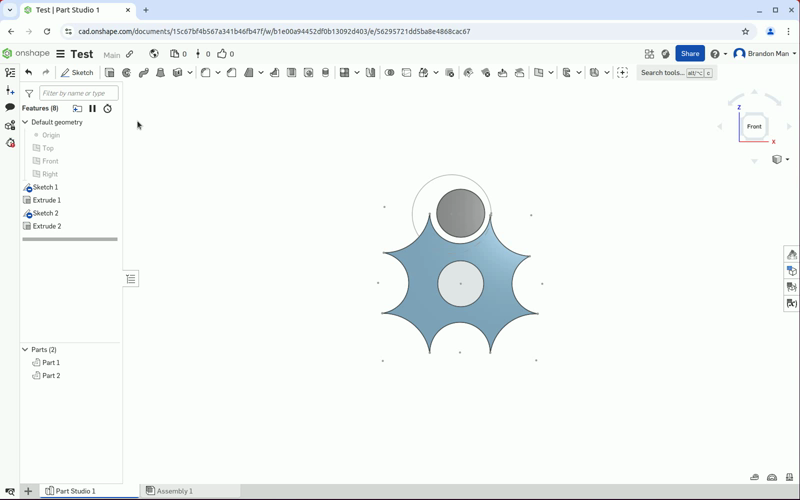
key(shift+h)
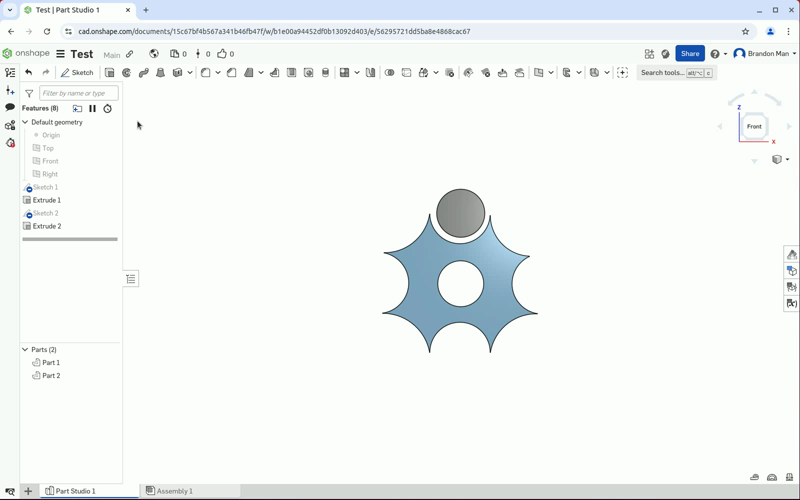
mouse_move(73, 189)
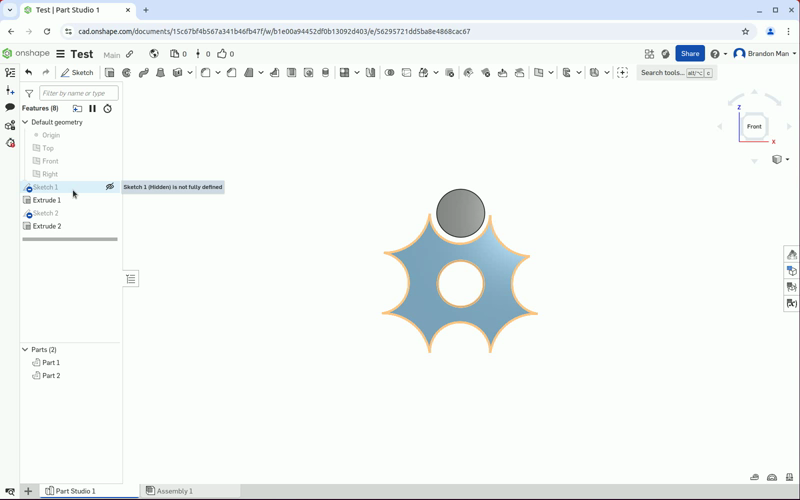
click(73, 189)
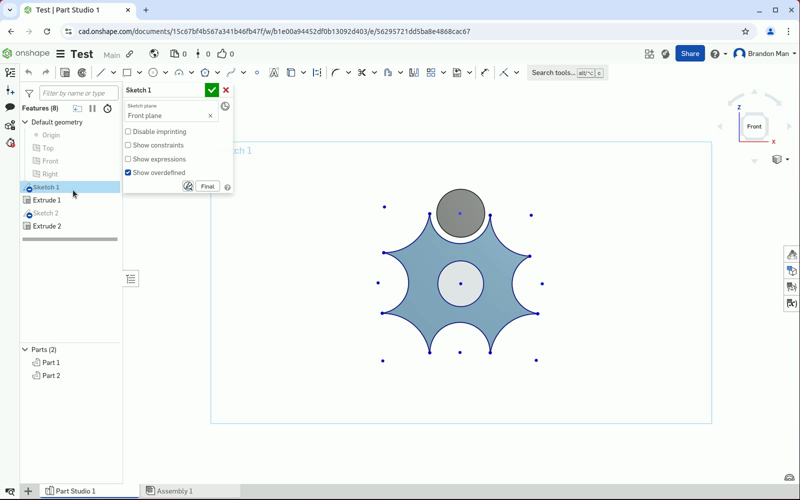
mouse_move(229, 92)
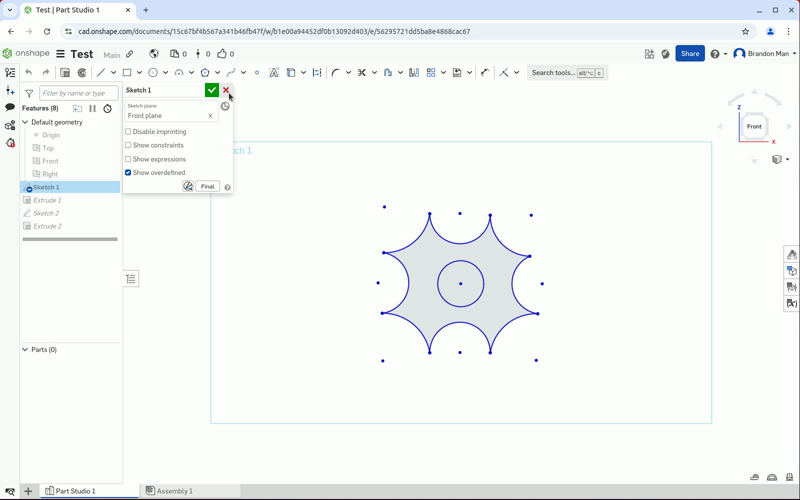
click(229, 92)
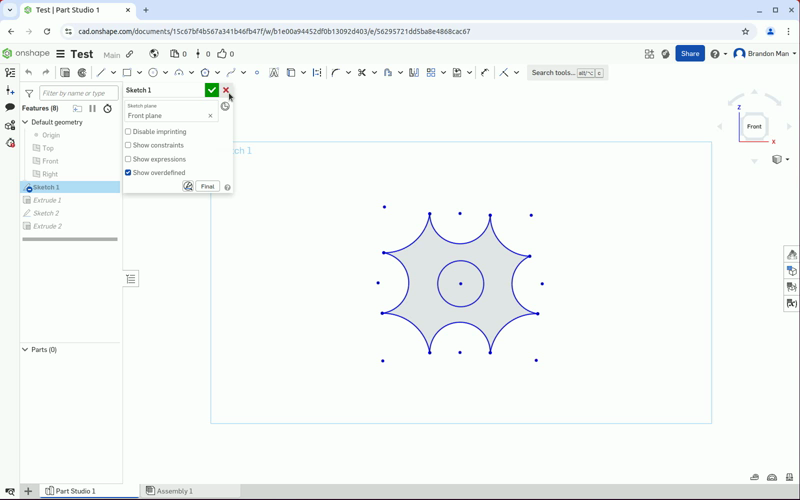
key(shift+s)
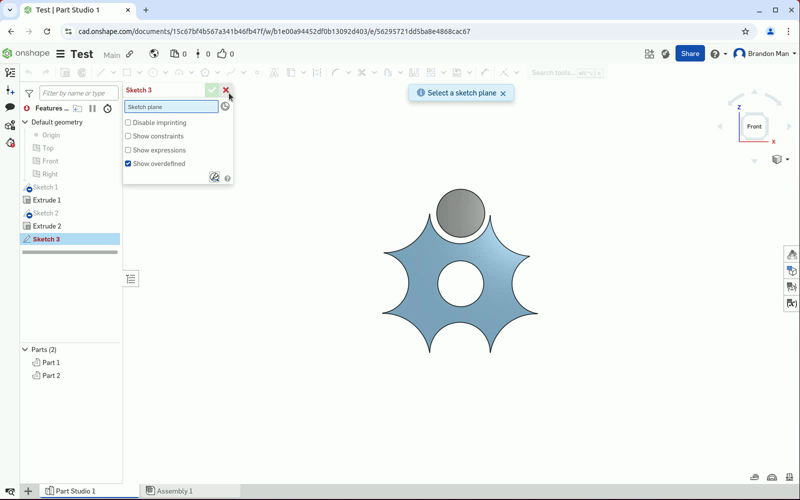
mouse_move(73, 163)
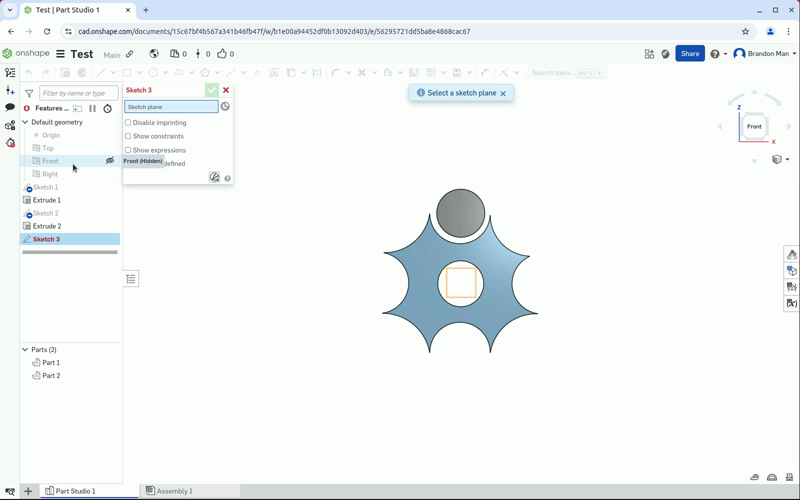
click(73, 163)
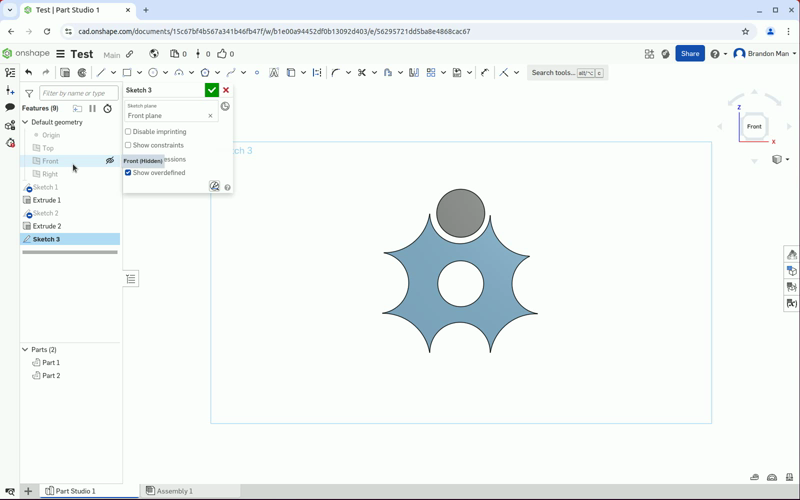
mouse_move(73, 352)
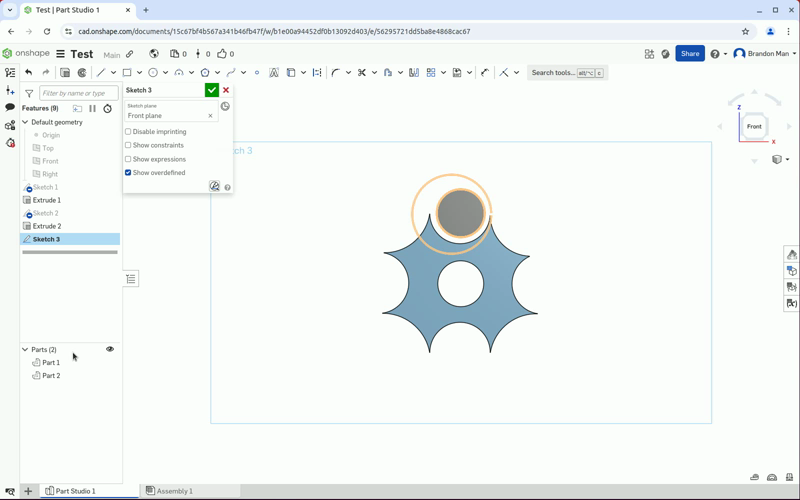
key(y)
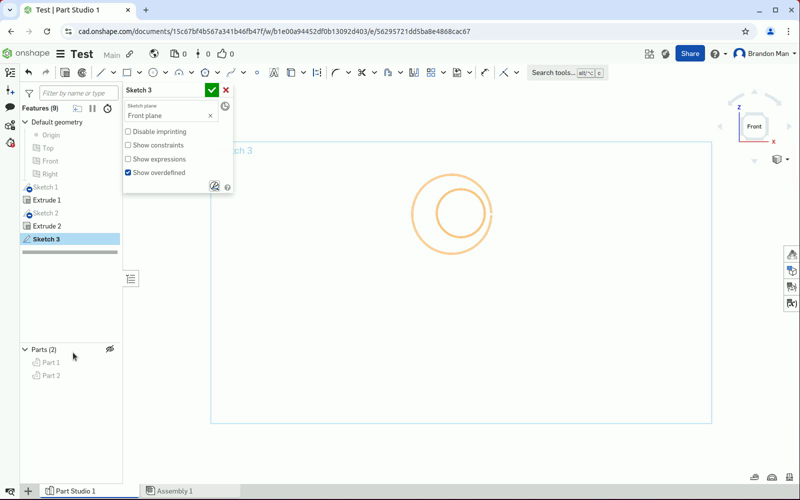
key(a)
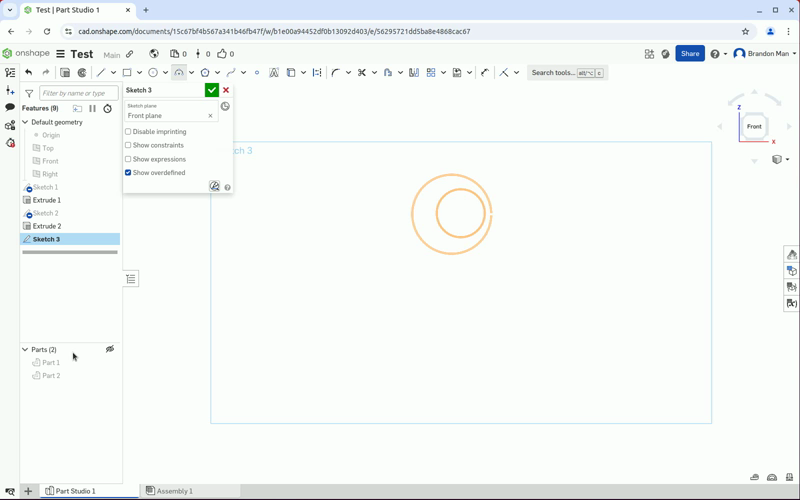
key_down(shift)
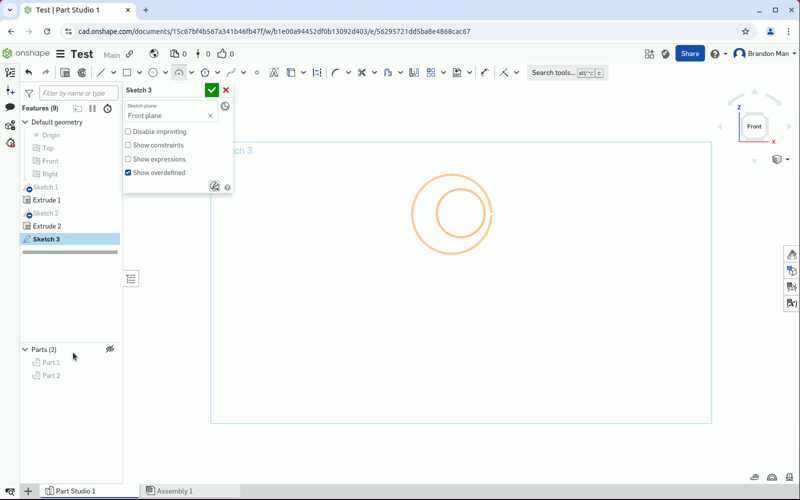
mouse_move(529, 254)
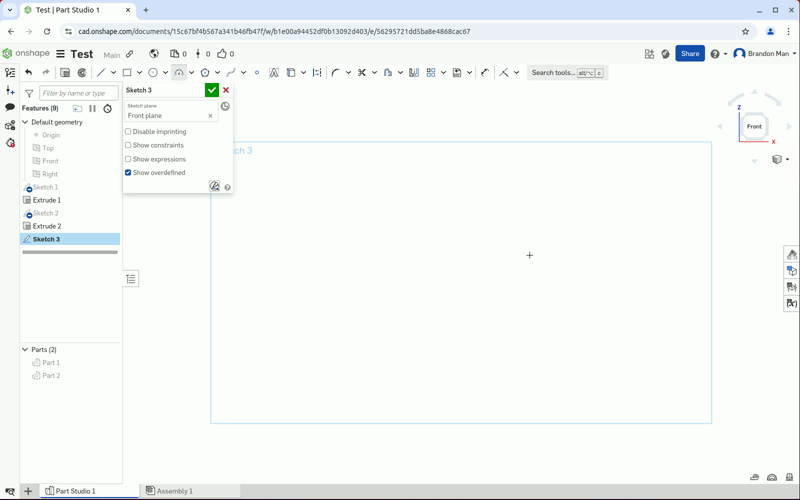
click(529, 254)
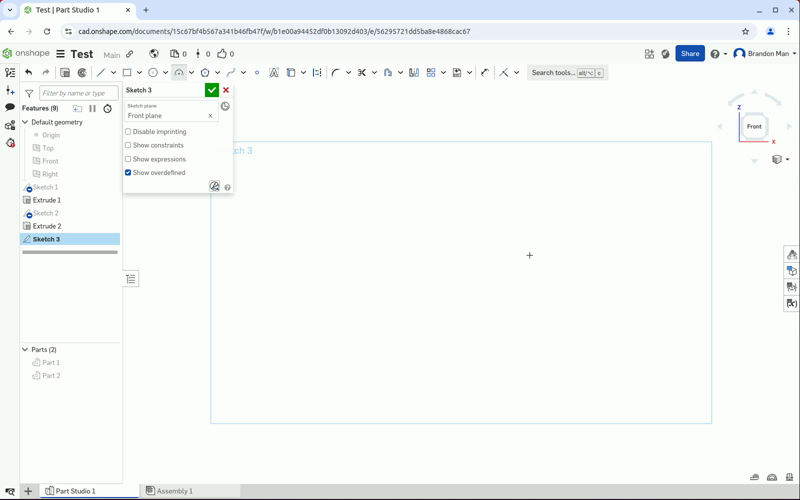
key_up(shift)
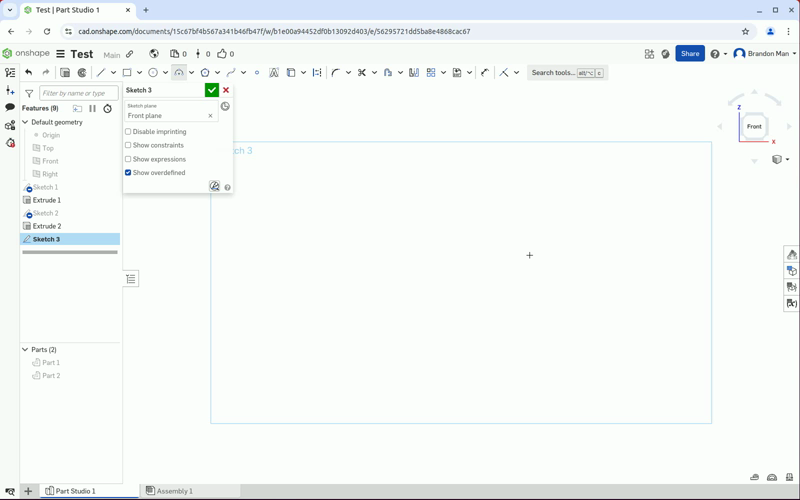
key_down(shift)
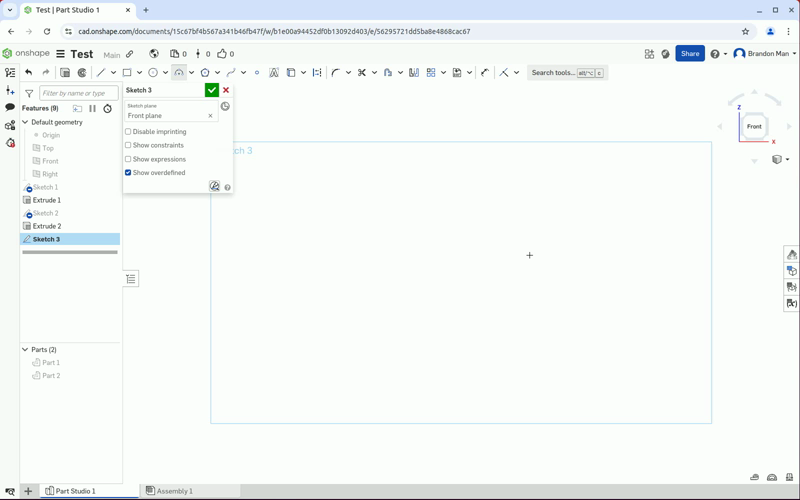
mouse_move(538, 313)
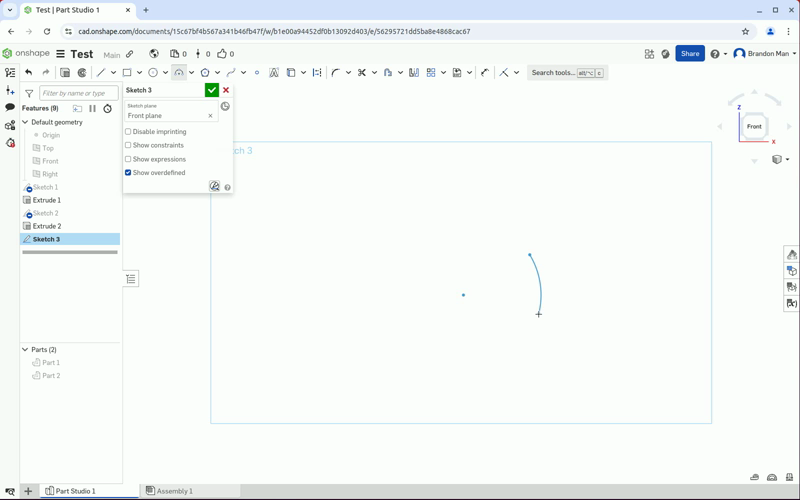
click(538, 313)
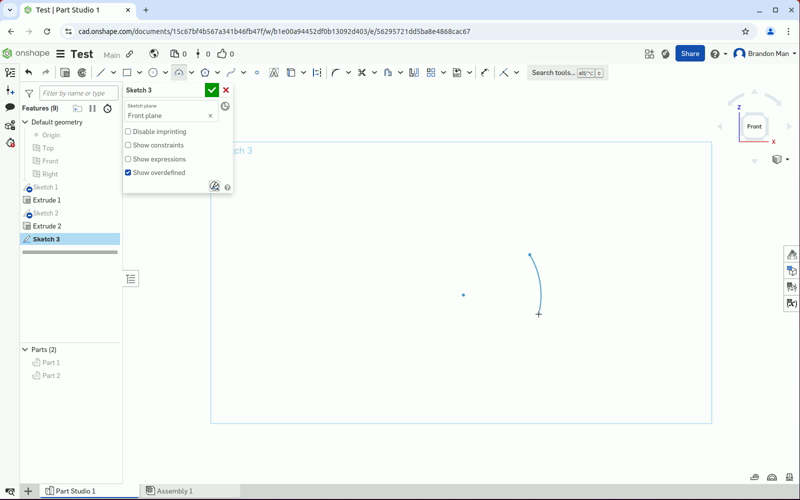
mouse_move(512, 287)
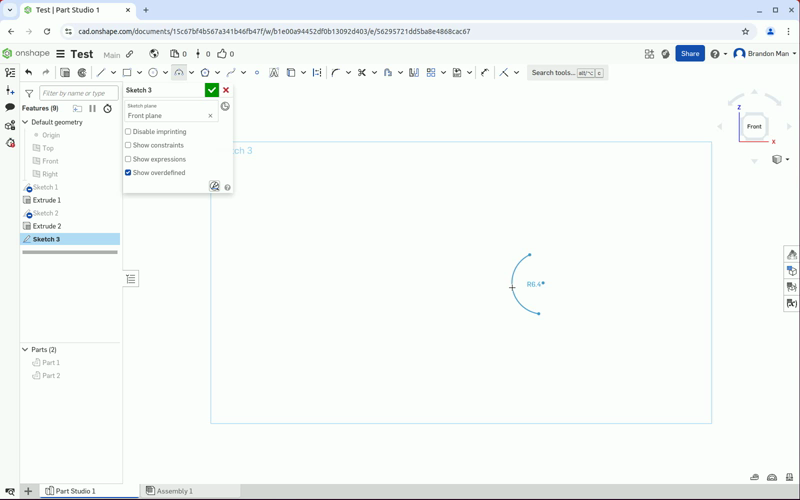
click(512, 287)
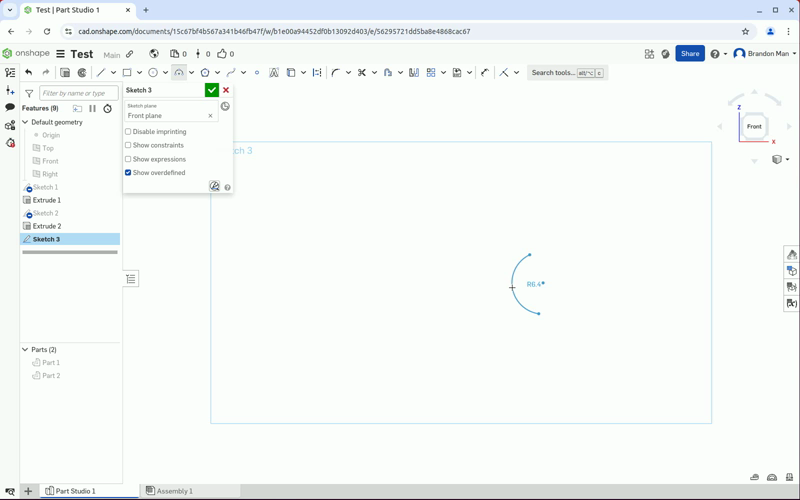
key_up(shift)
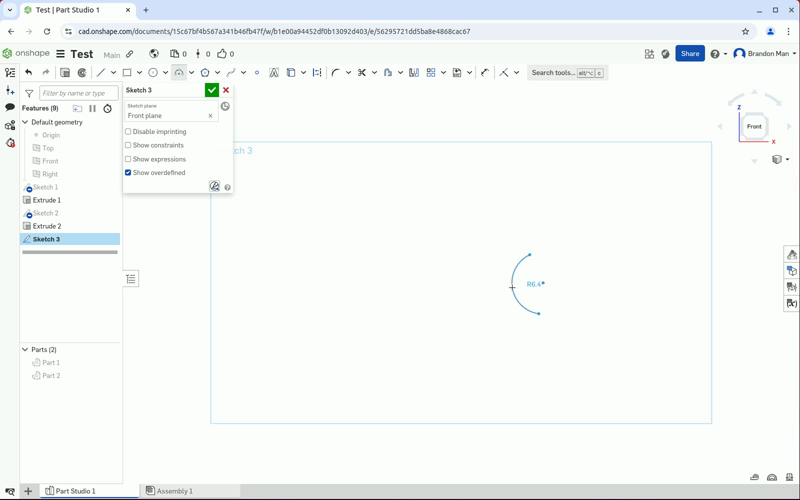
mouse_move(538, 313)
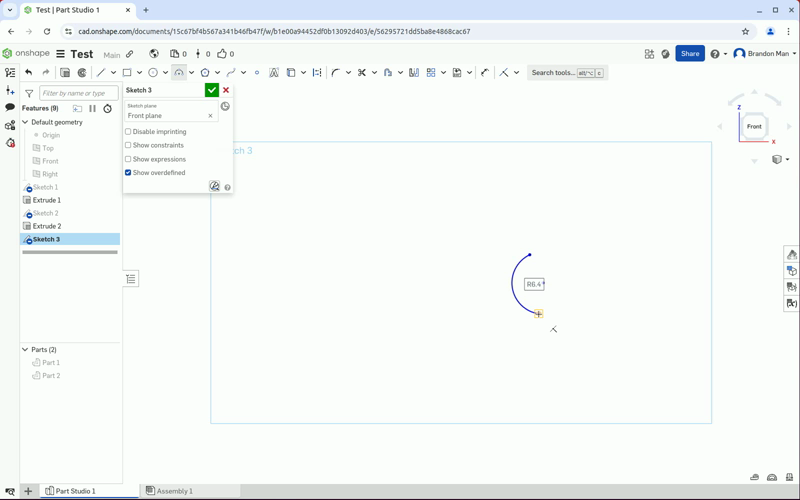
click(538, 313)
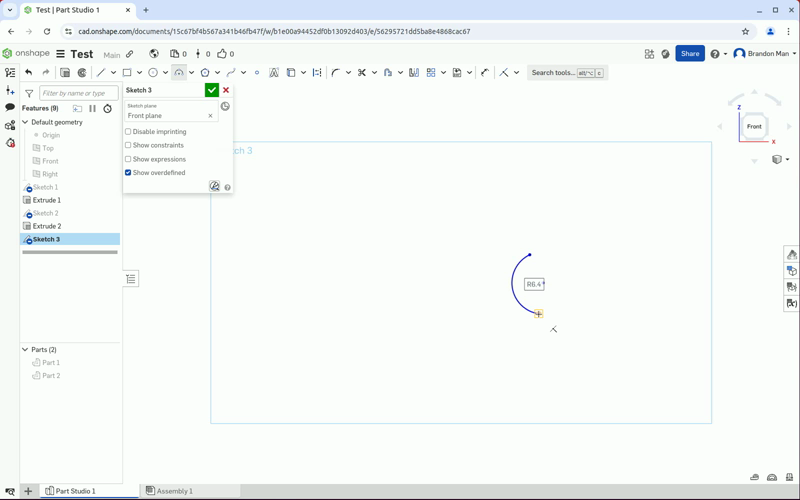
key_down(shift)
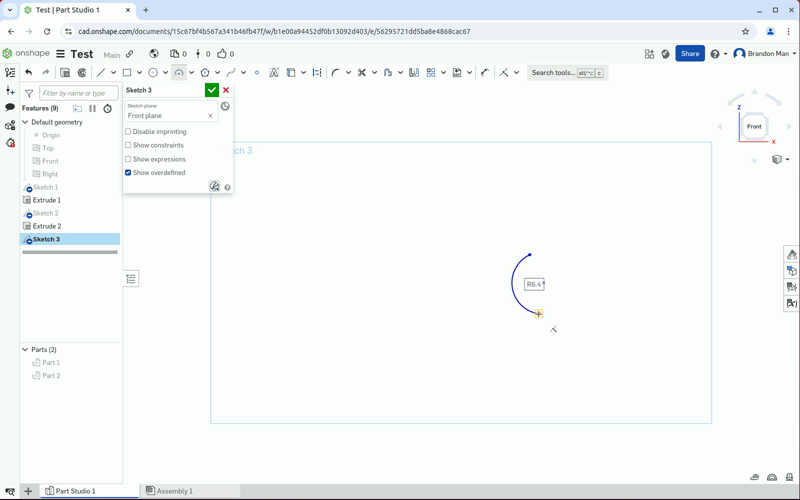
mouse_move(543, 313)
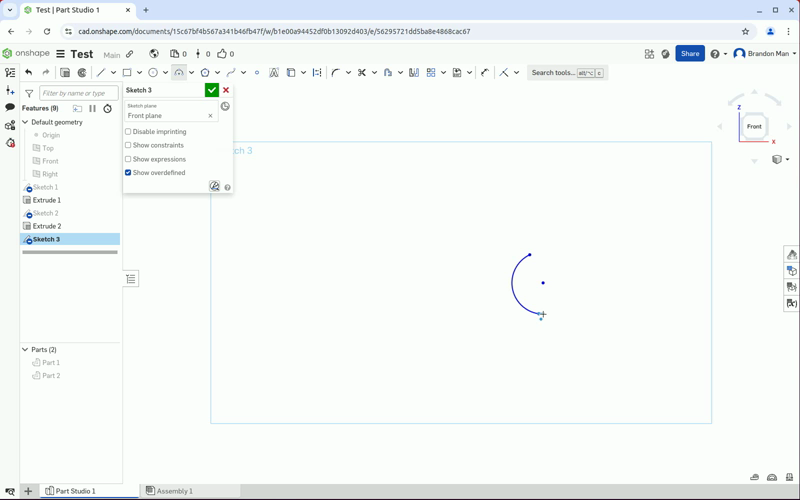
scroll(6)
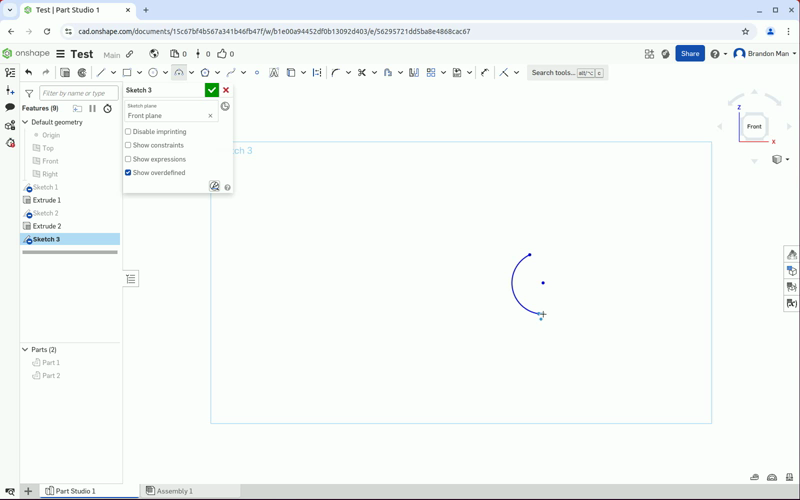
scroll(6)
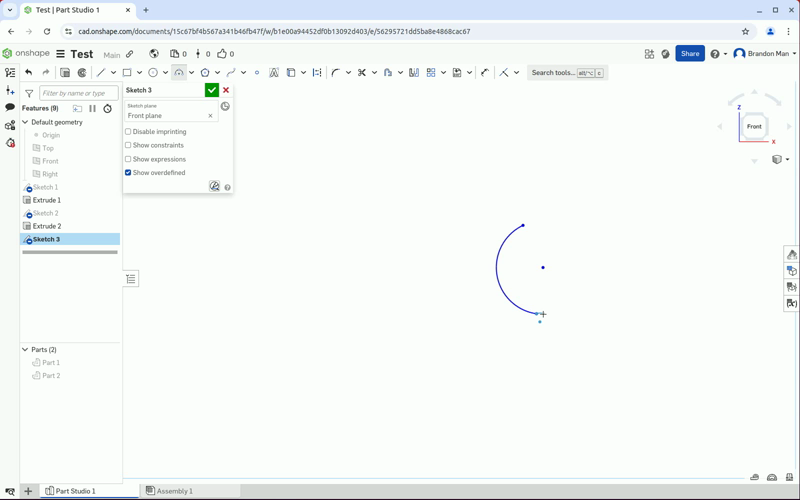
scroll(6)
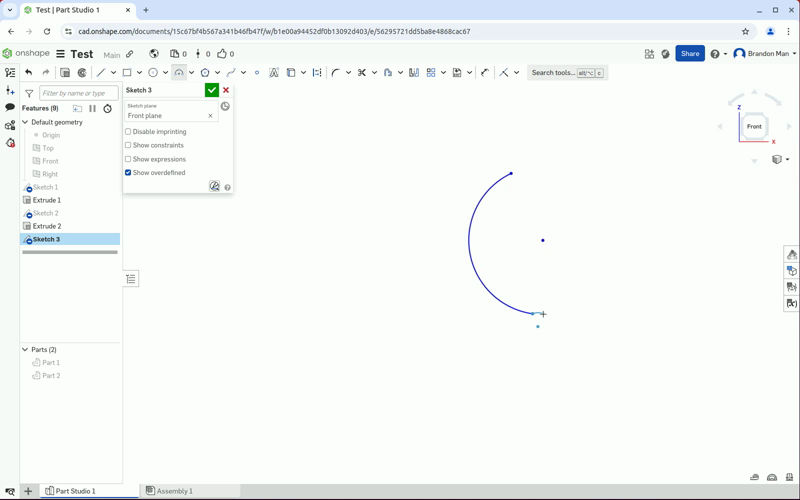
scroll(6)
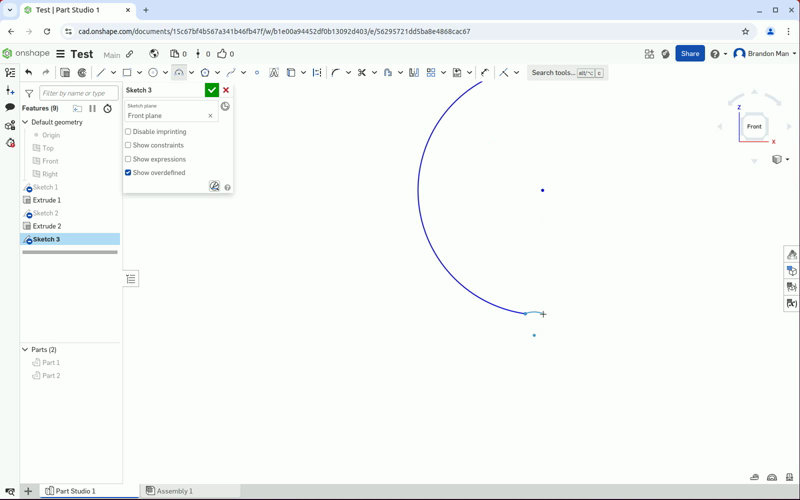
scroll(6)
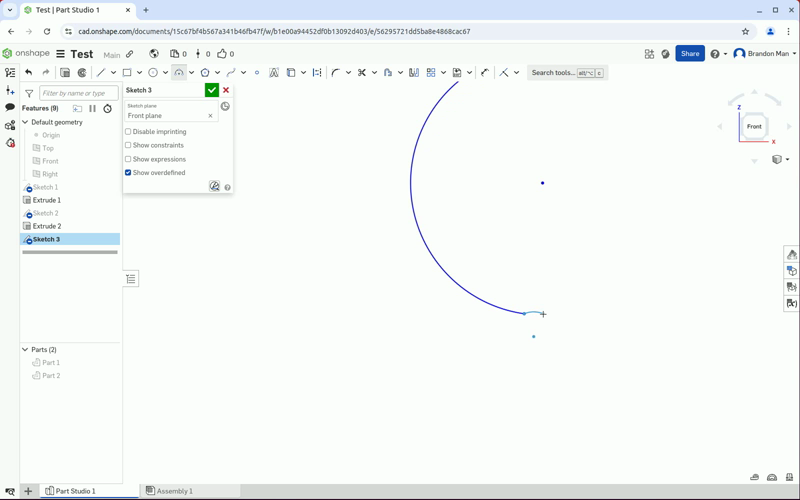
scroll(6)
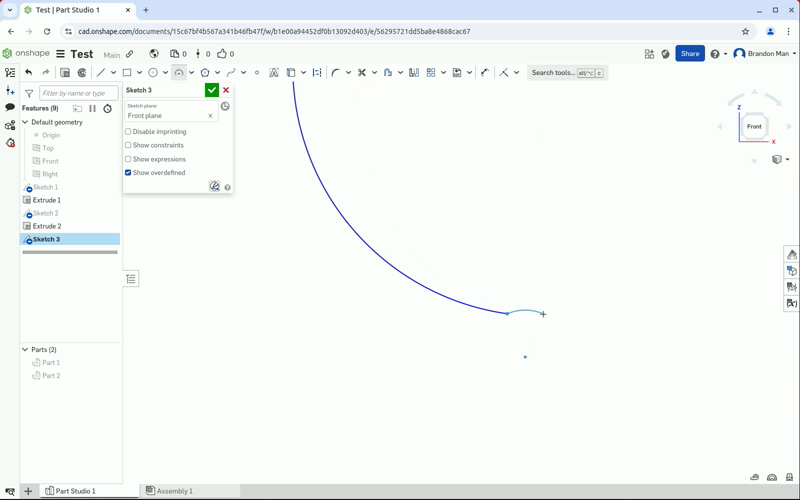
scroll(6)
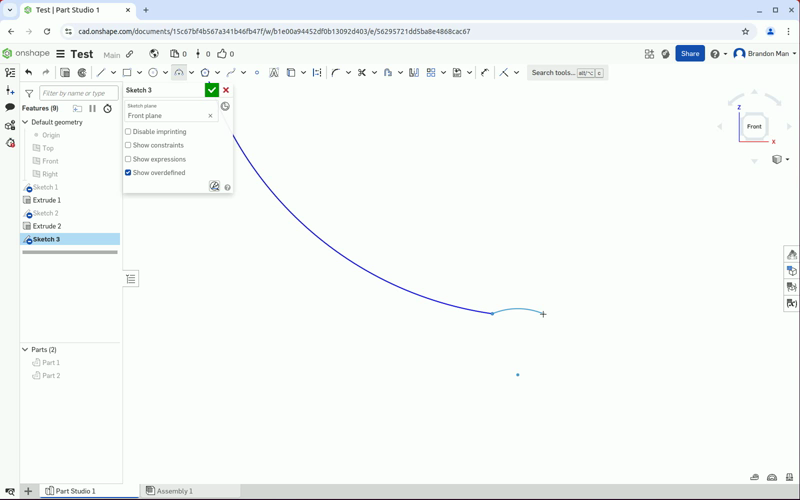
click(543, 313)
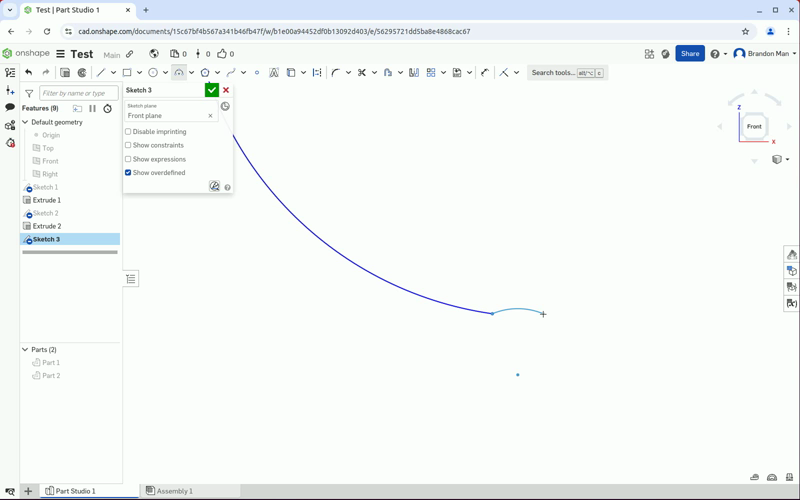
scroll(-6)
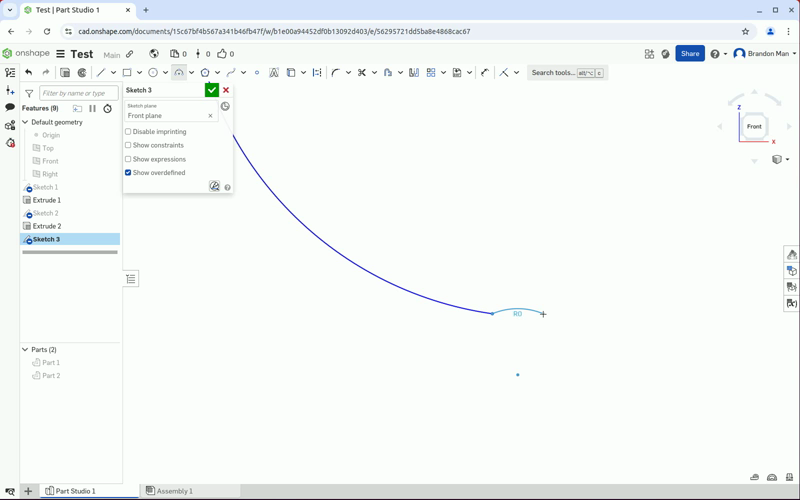
scroll(-6)
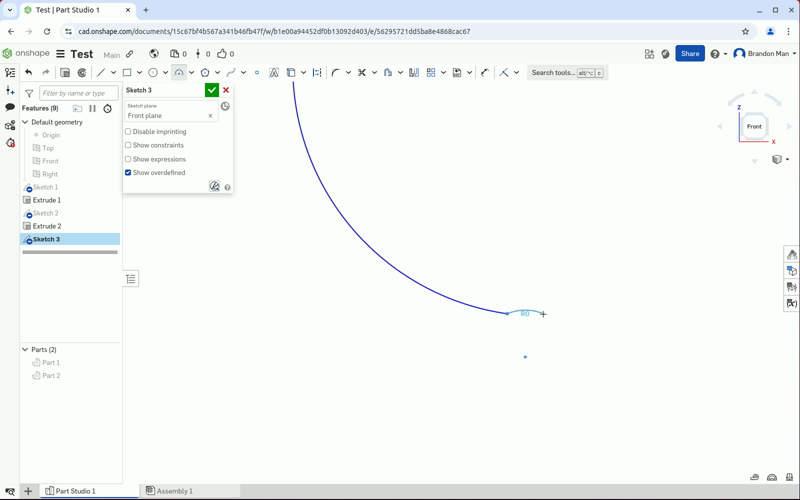
scroll(-6)
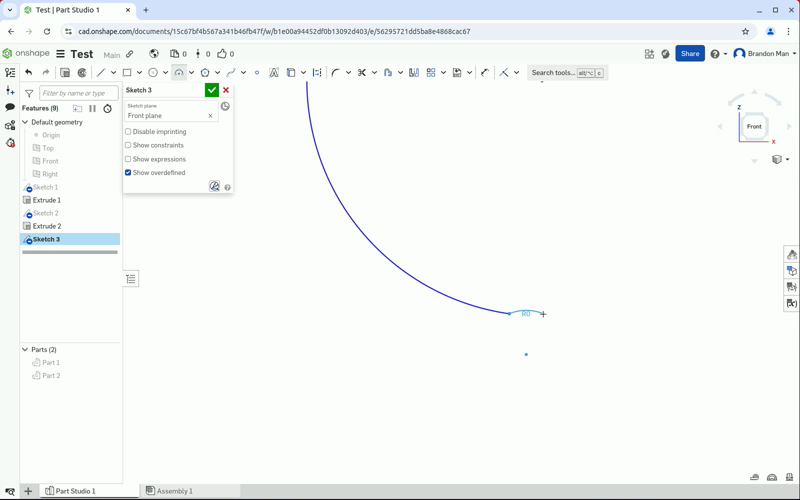
scroll(-6)
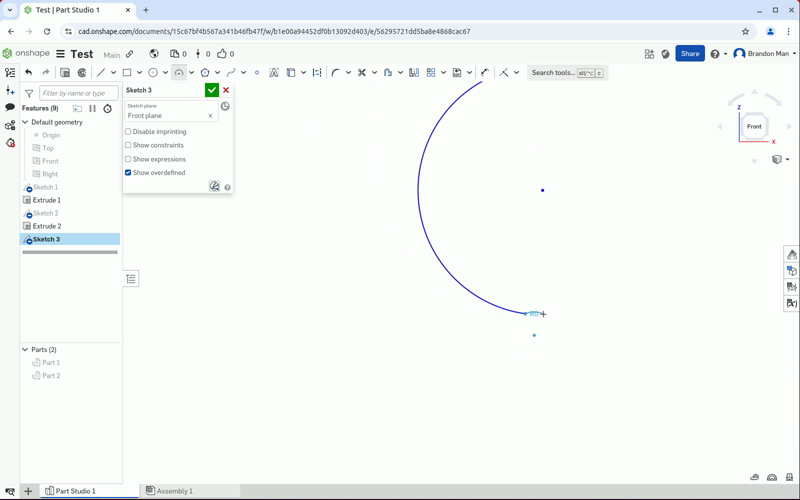
scroll(-6)
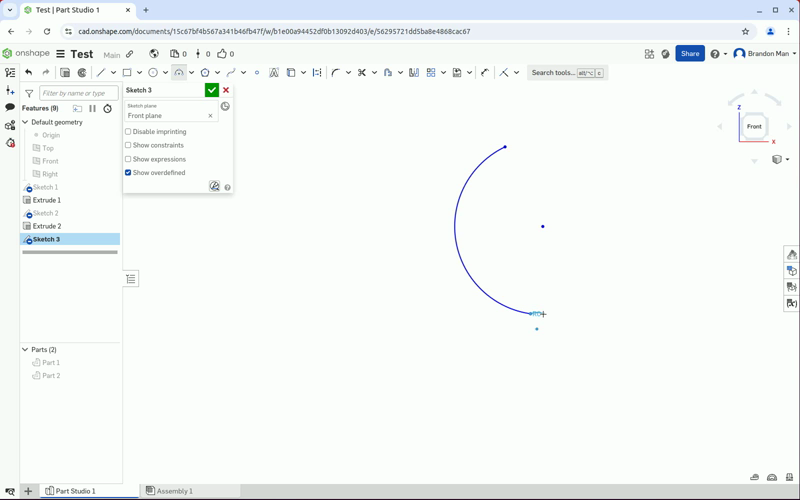
scroll(-6)
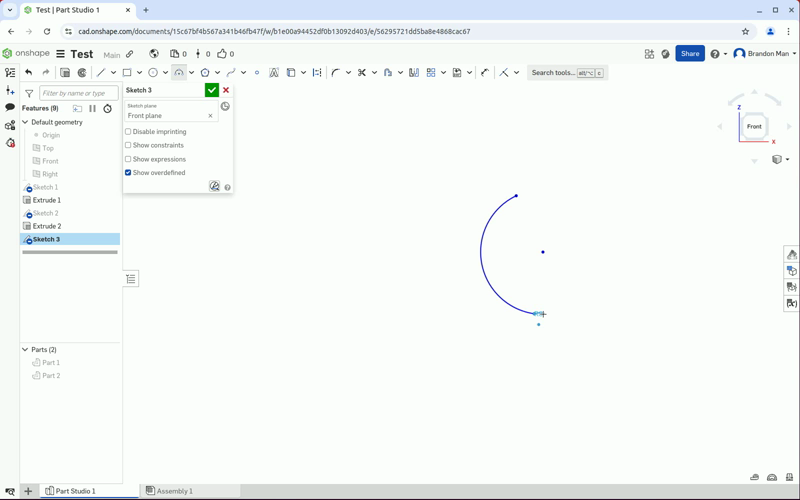
scroll(-6)
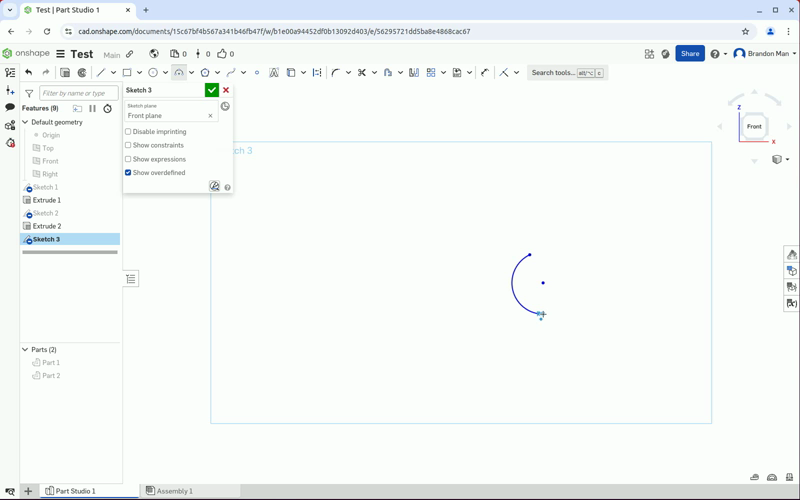
mouse_move(540, 314)
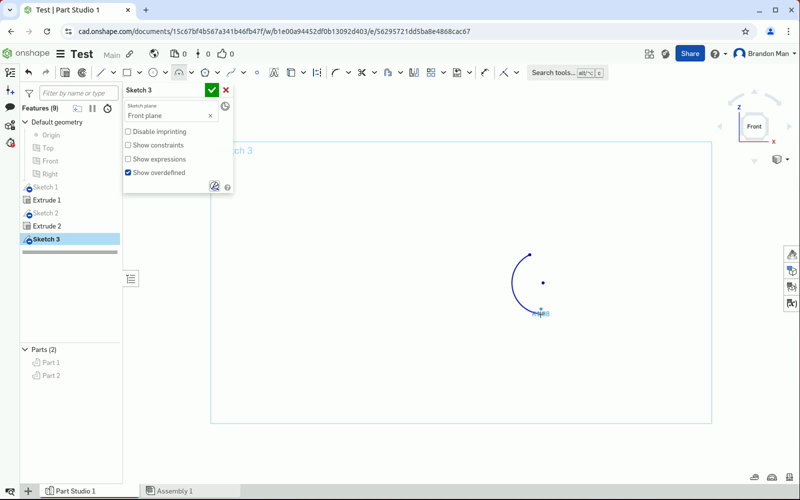
scroll(6)
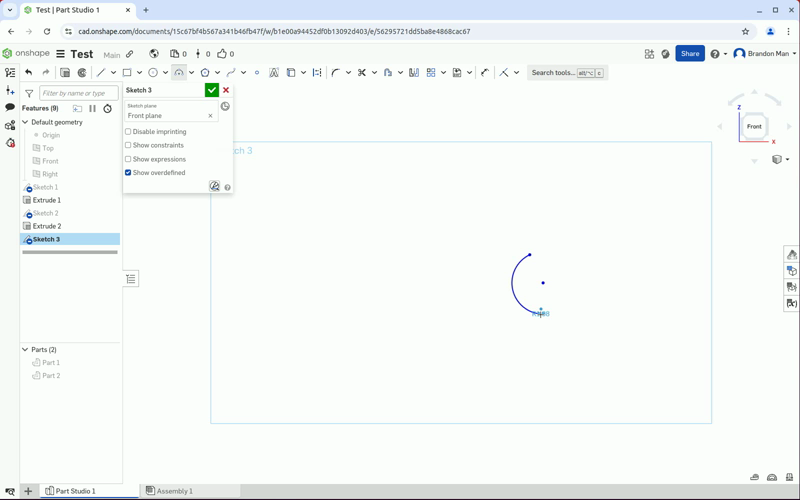
scroll(6)
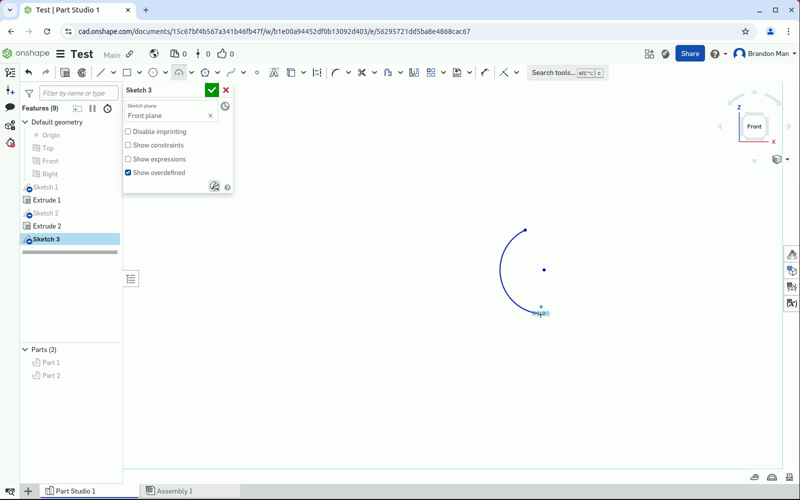
scroll(6)
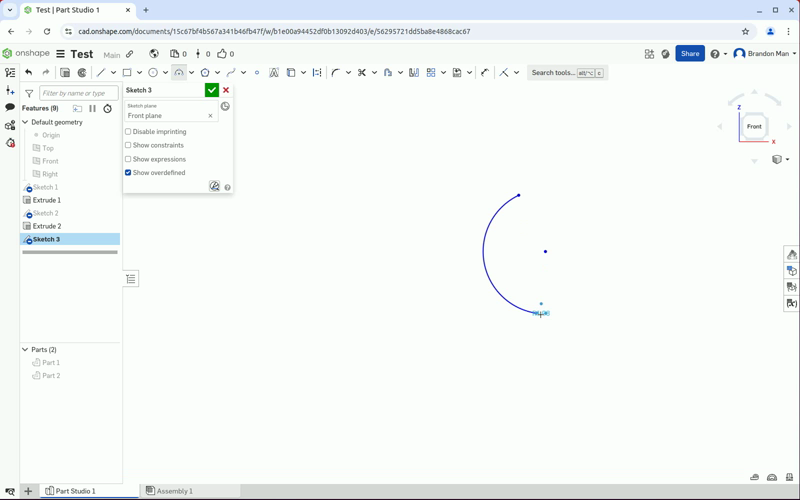
scroll(6)
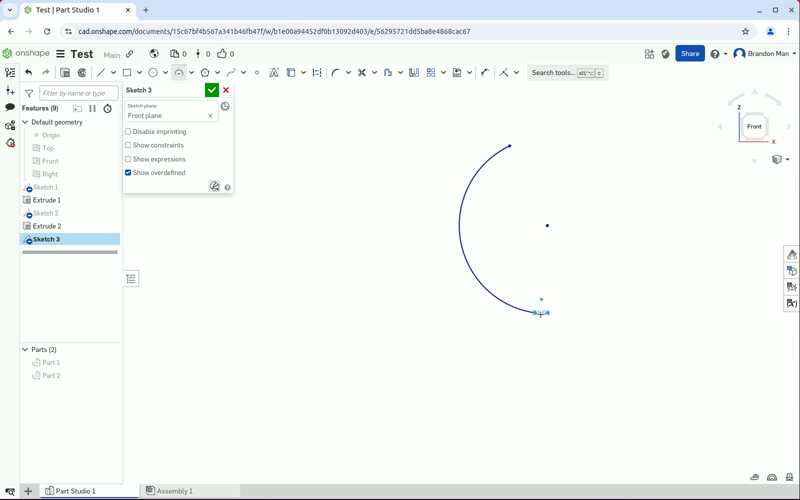
scroll(6)
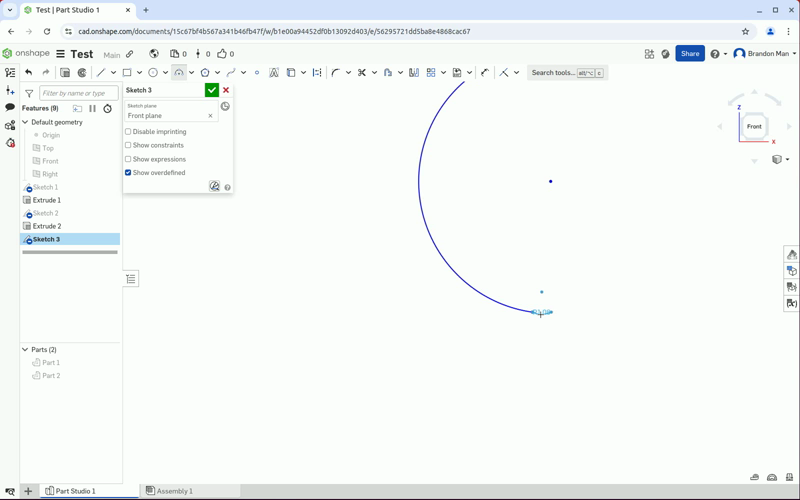
scroll(6)
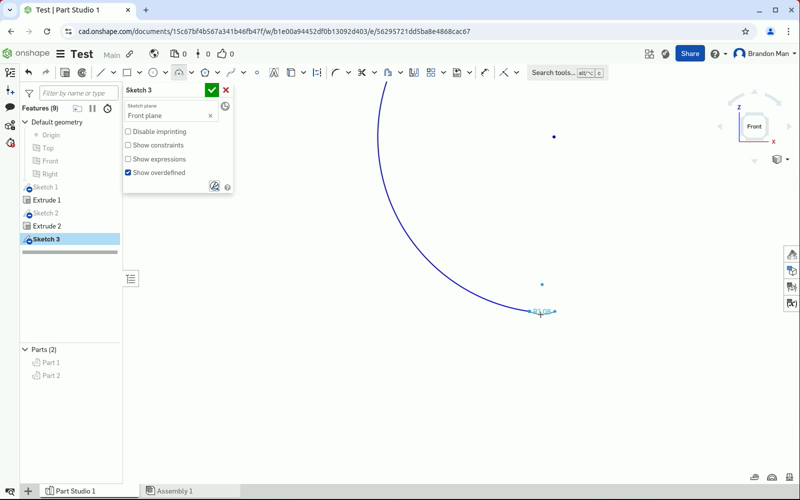
scroll(6)
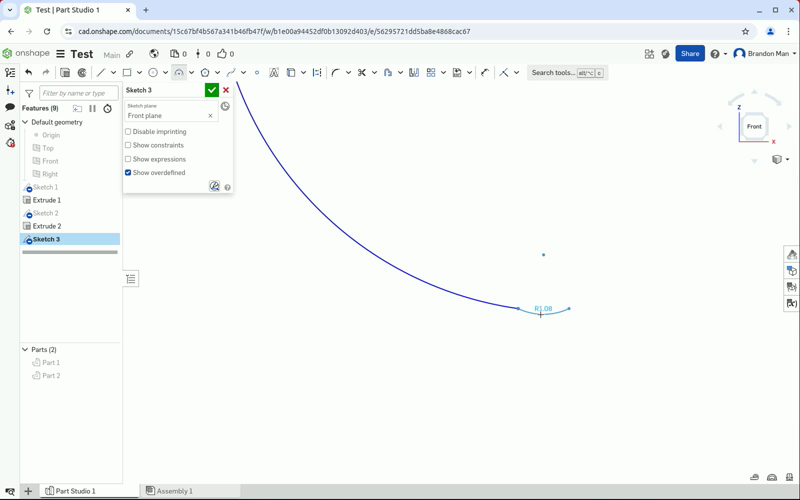
click(540, 314)
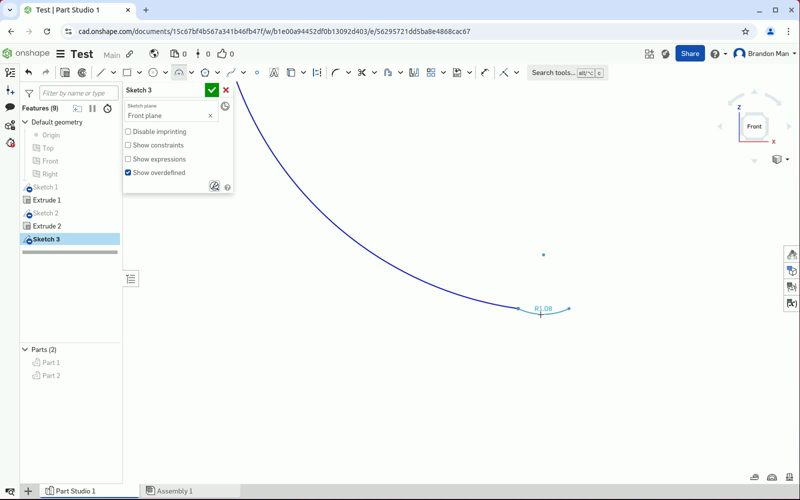
scroll(-6)
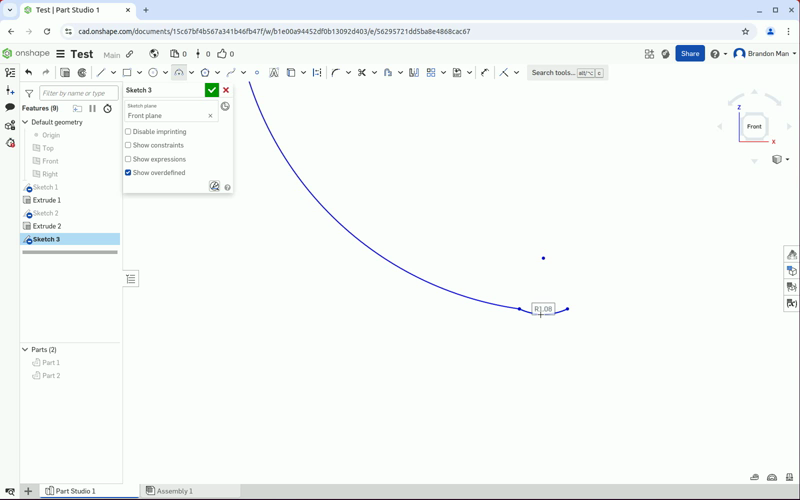
scroll(-6)
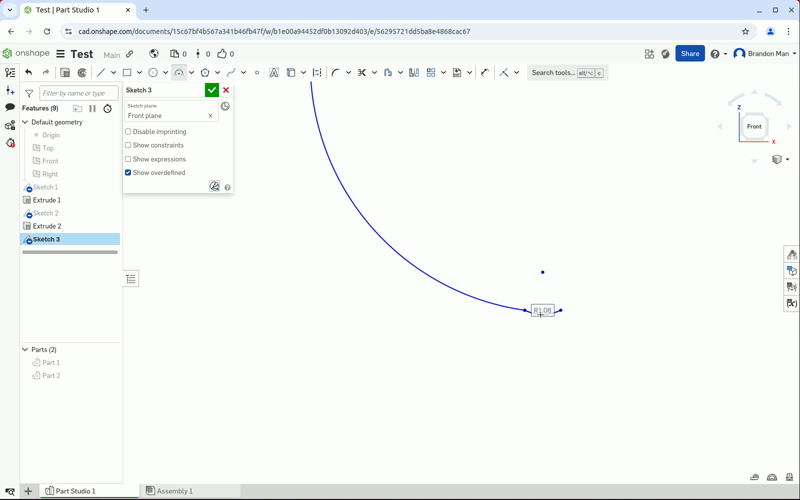
scroll(-6)
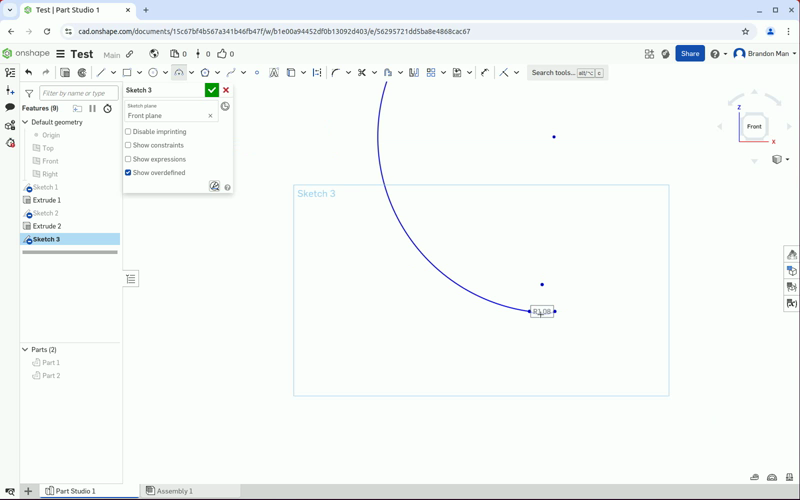
scroll(-6)
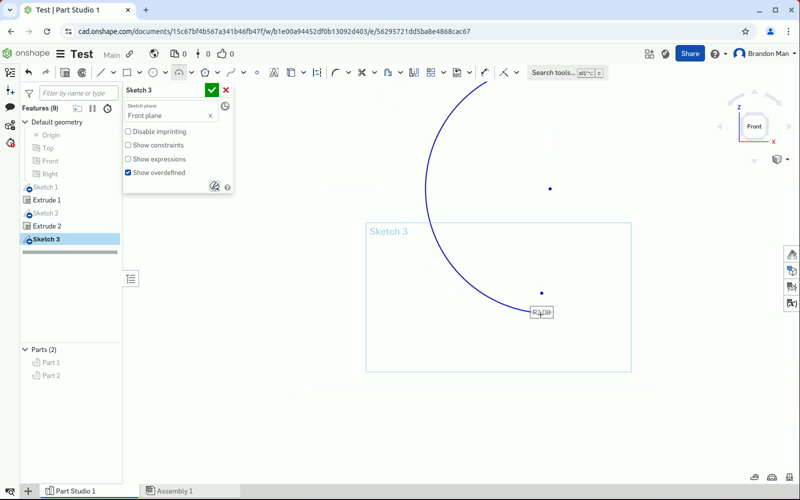
scroll(-6)
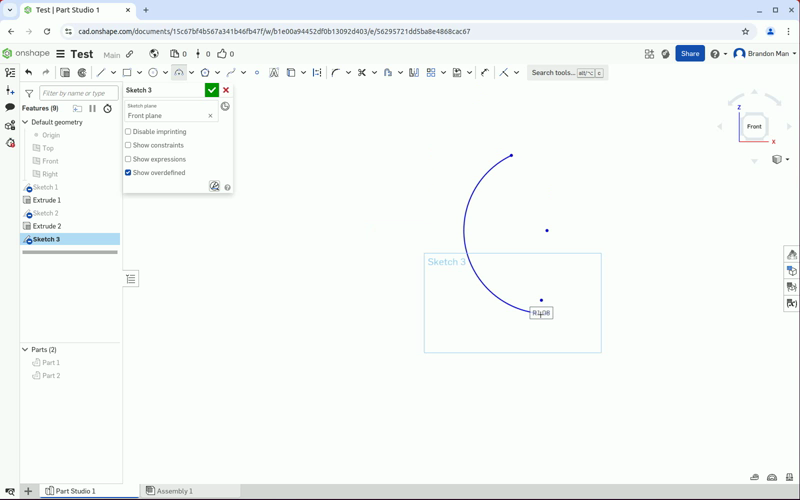
scroll(-6)
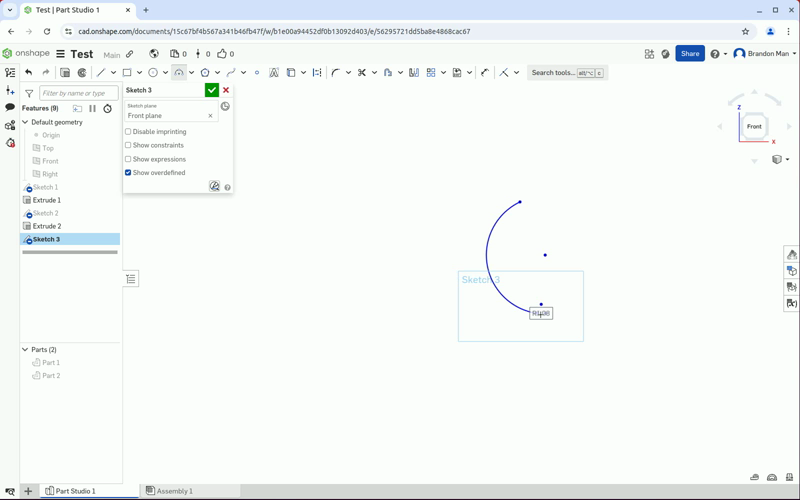
scroll(-6)
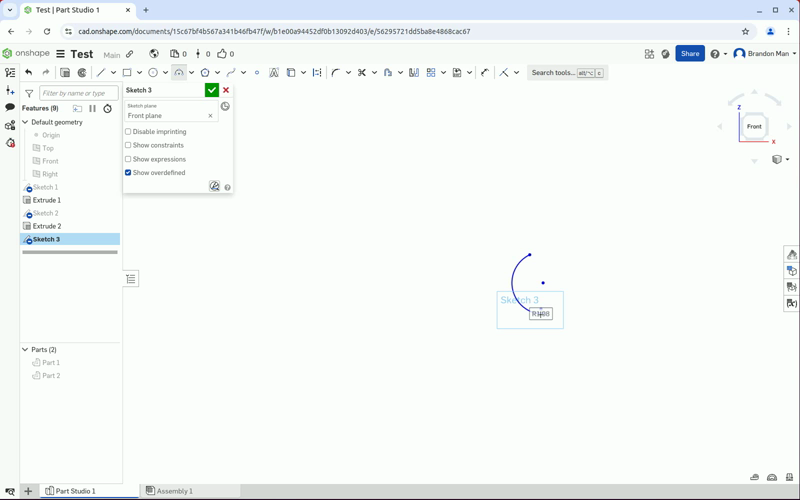
key_up(shift)
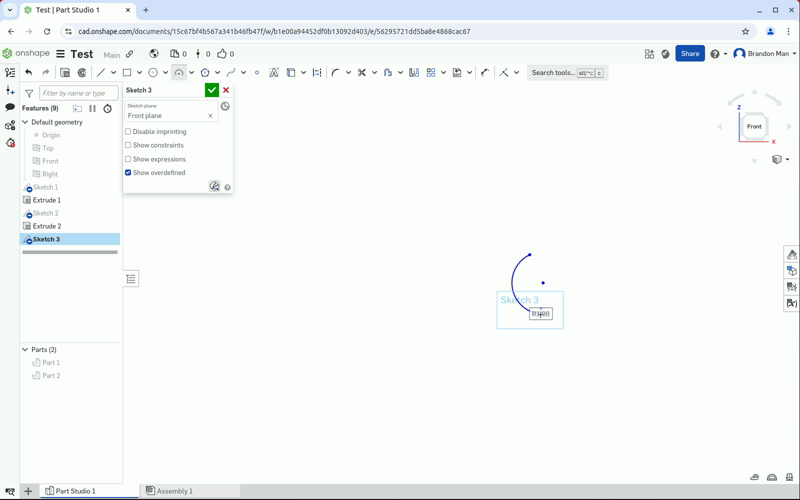
mouse_move(543, 313)
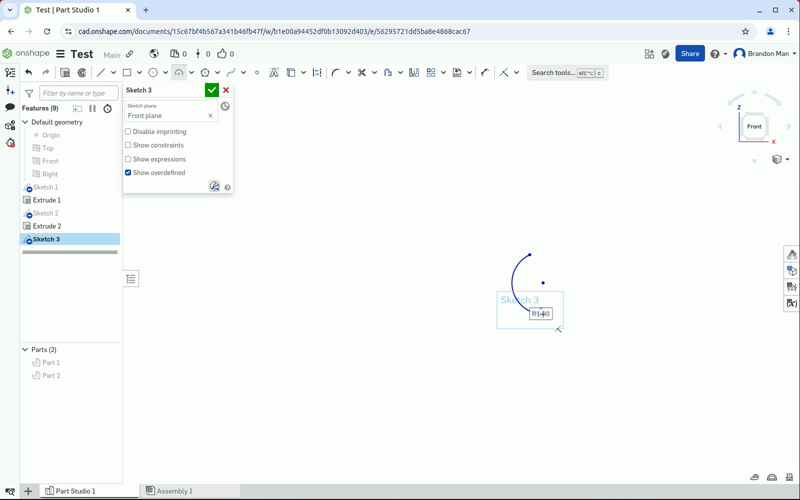
scroll(6)
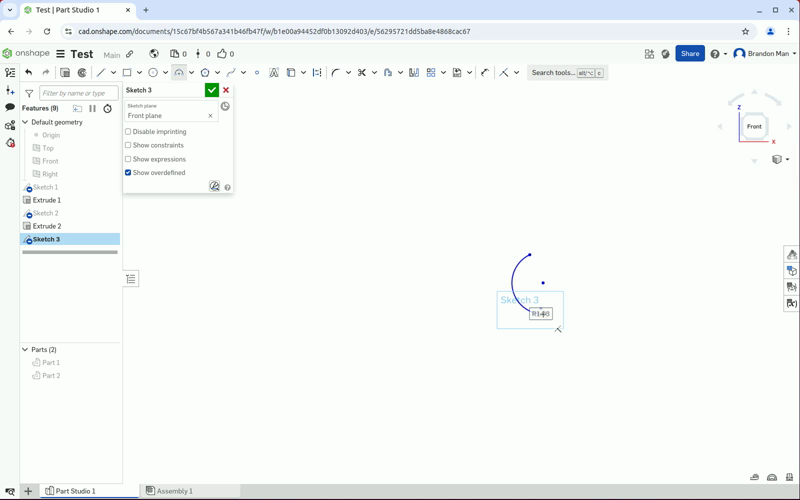
scroll(6)
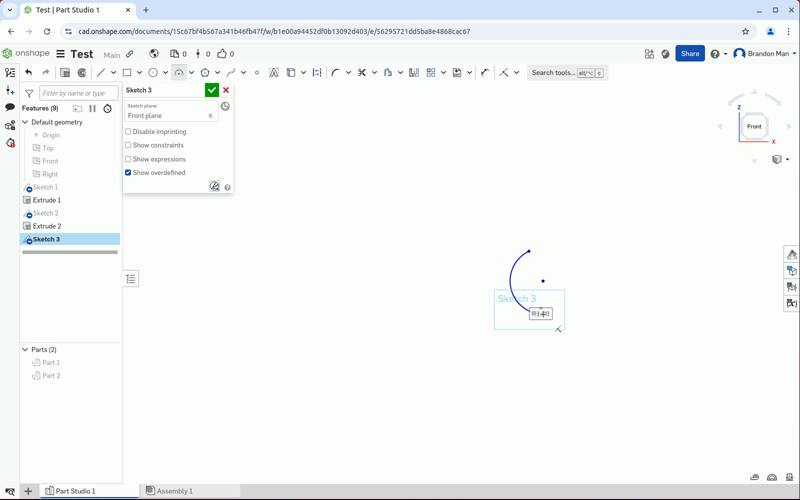
scroll(6)
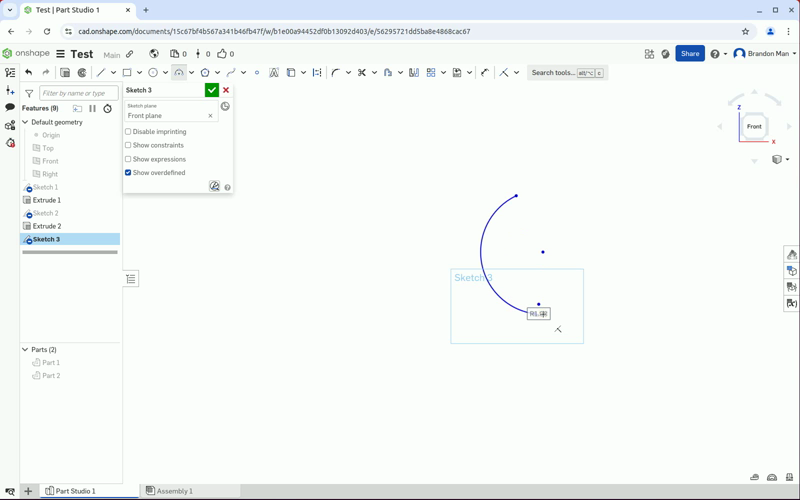
scroll(6)
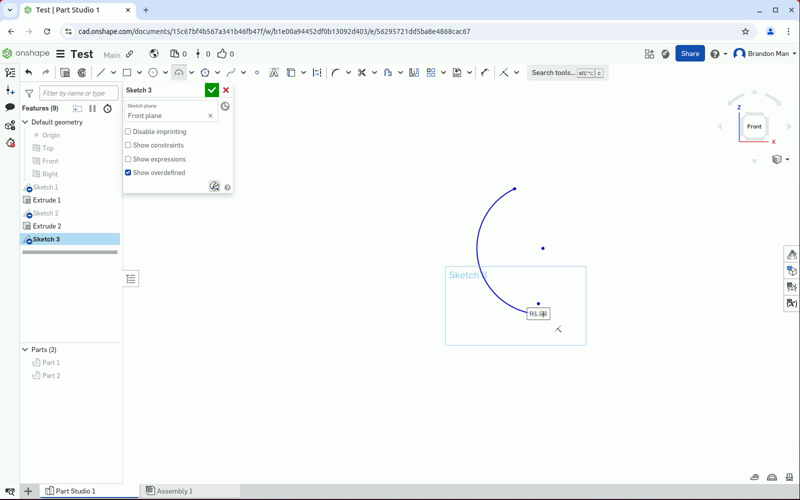
scroll(6)
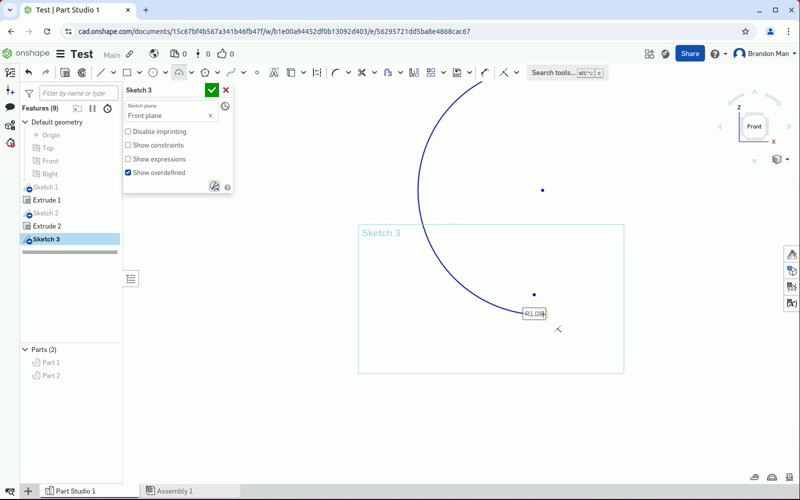
scroll(6)
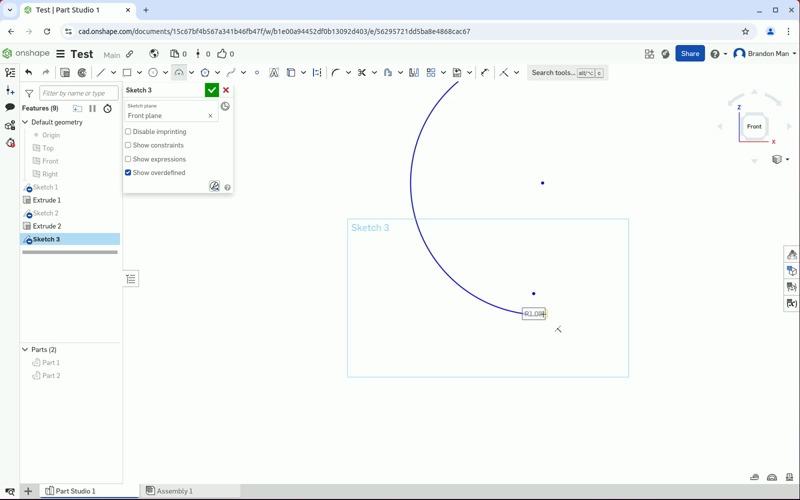
scroll(6)
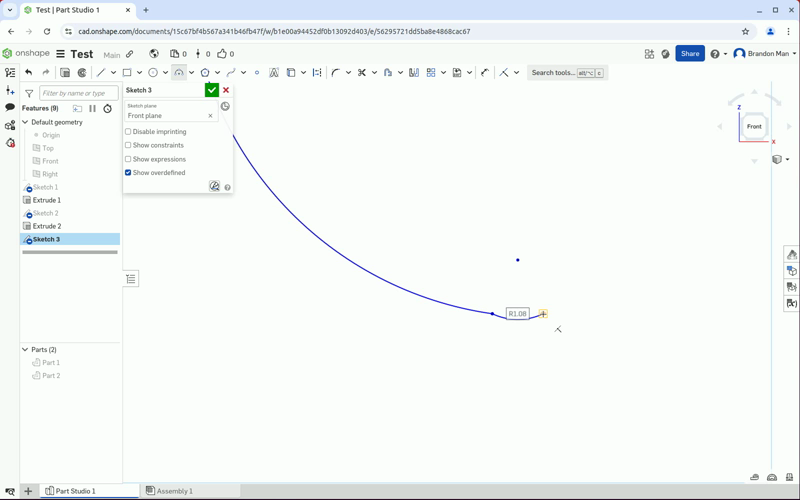
click(543, 313)
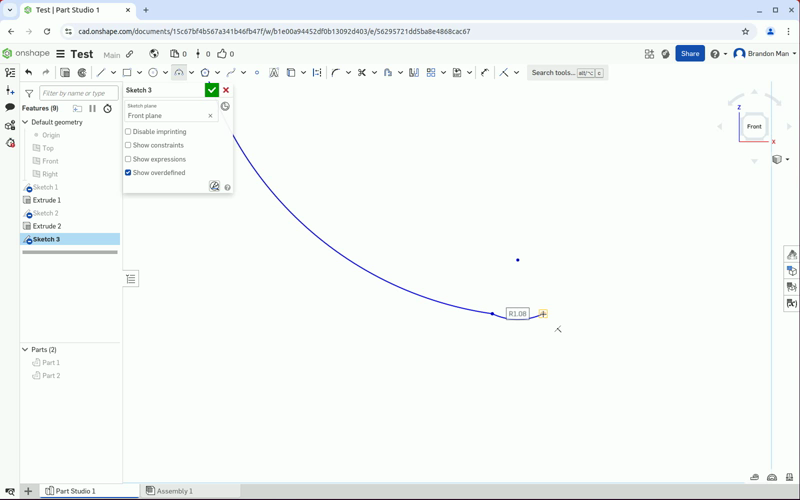
scroll(-6)
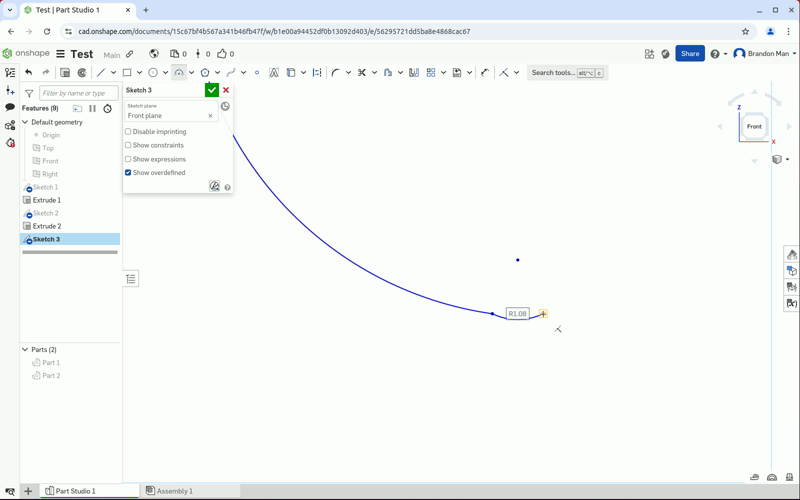
scroll(-6)
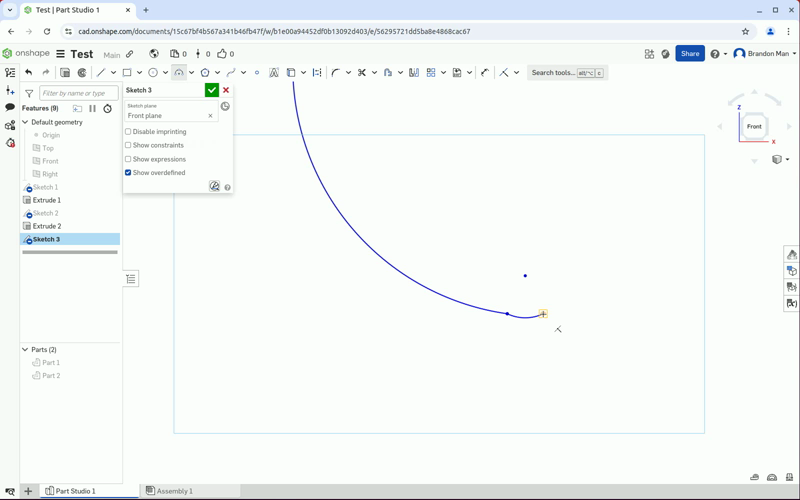
scroll(-6)
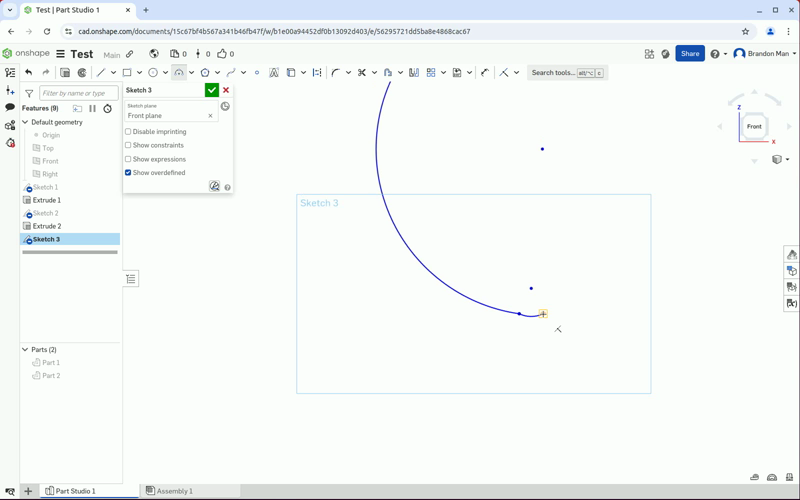
scroll(-6)
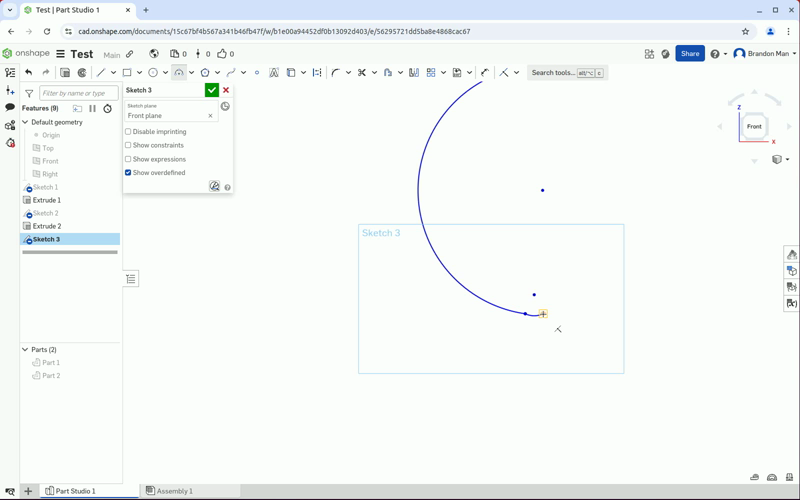
scroll(-6)
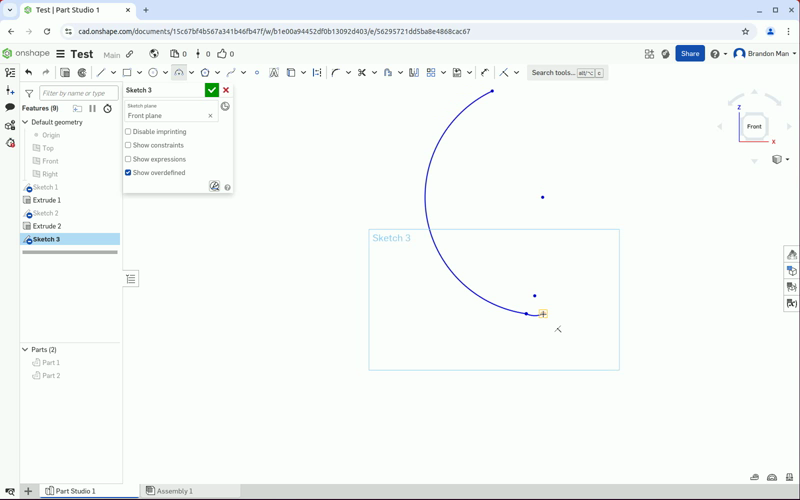
scroll(-6)
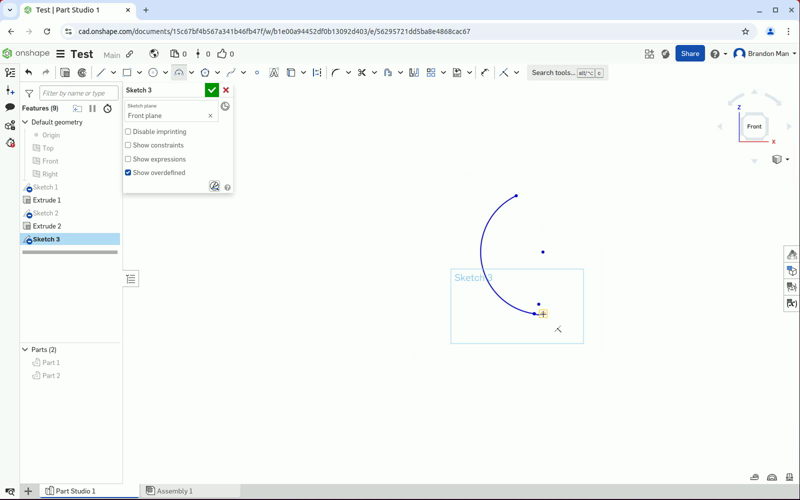
scroll(-6)
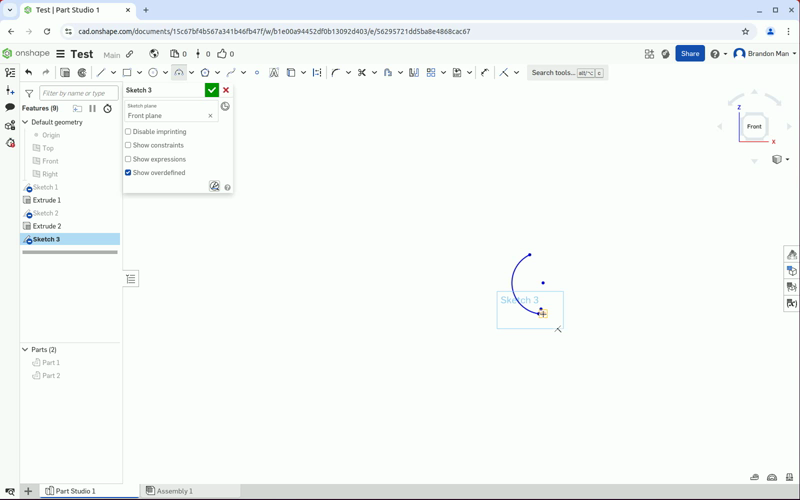
key_down(shift)
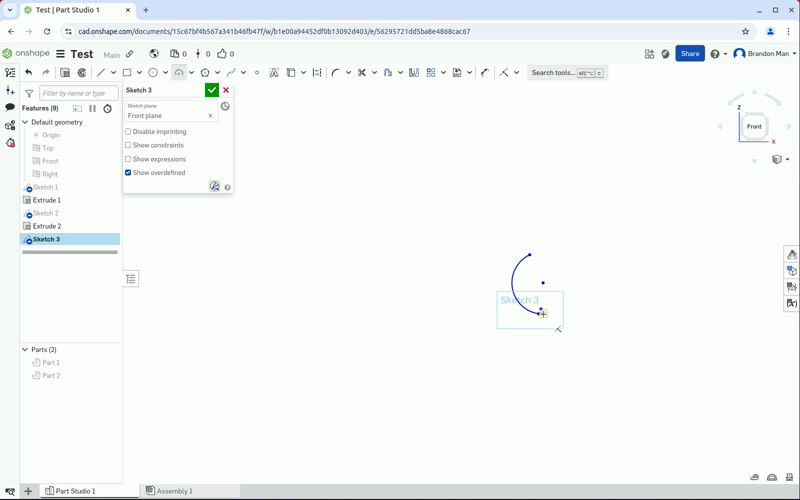
mouse_move(546, 252)
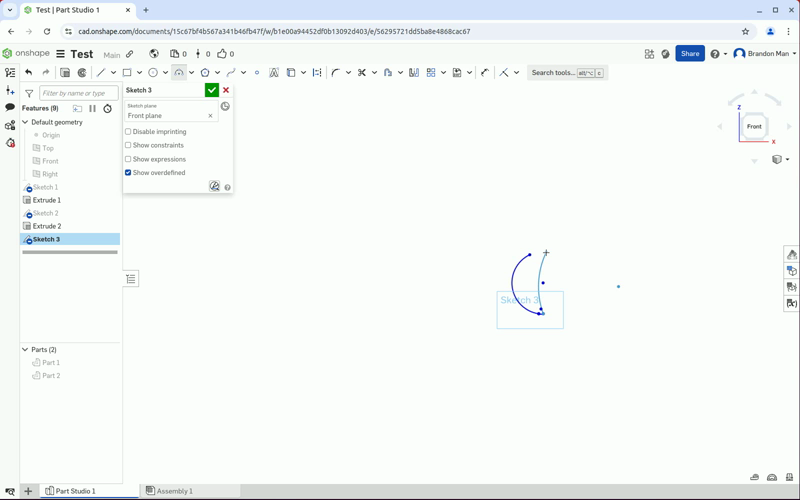
click(546, 252)
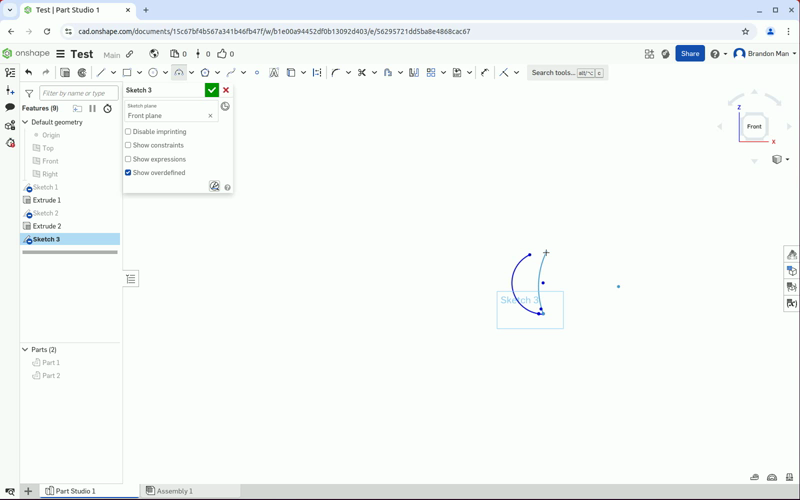
mouse_move(573, 284)
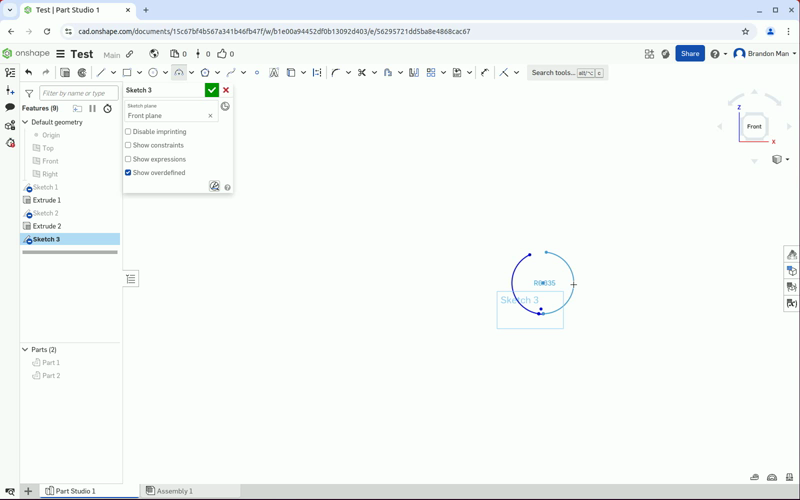
click(573, 284)
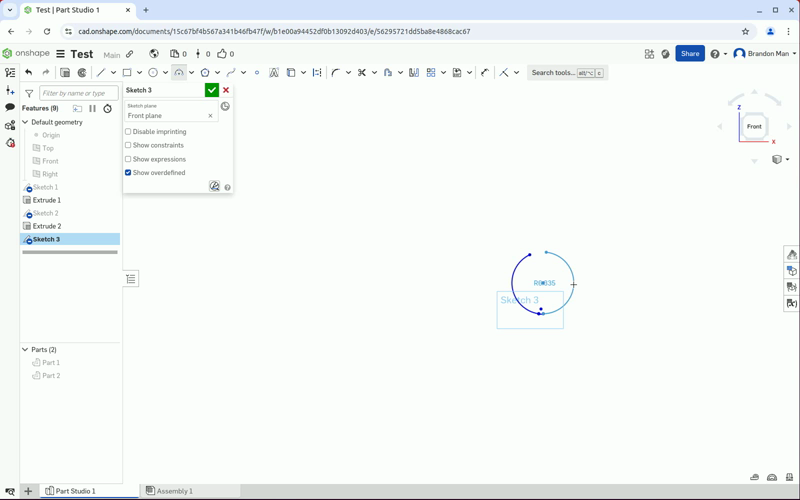
key_up(shift)
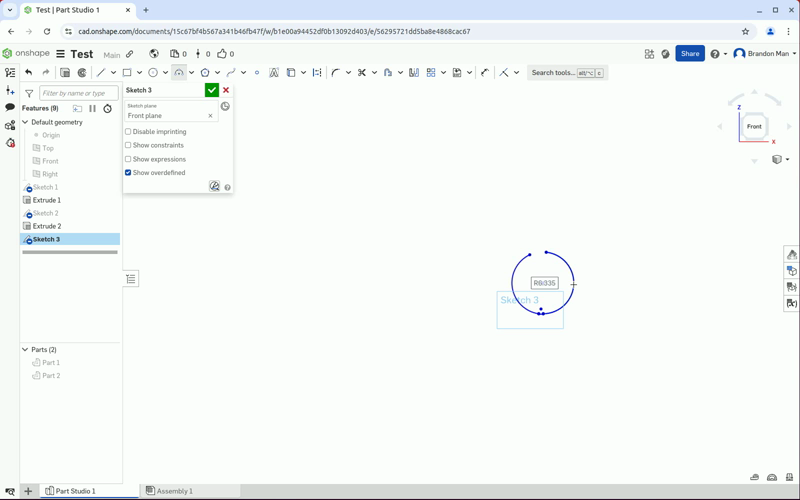
mouse_move(546, 252)
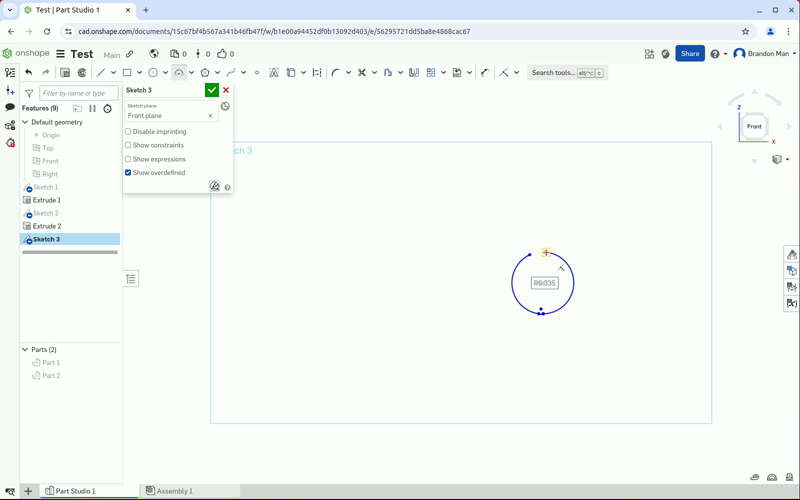
click(546, 252)
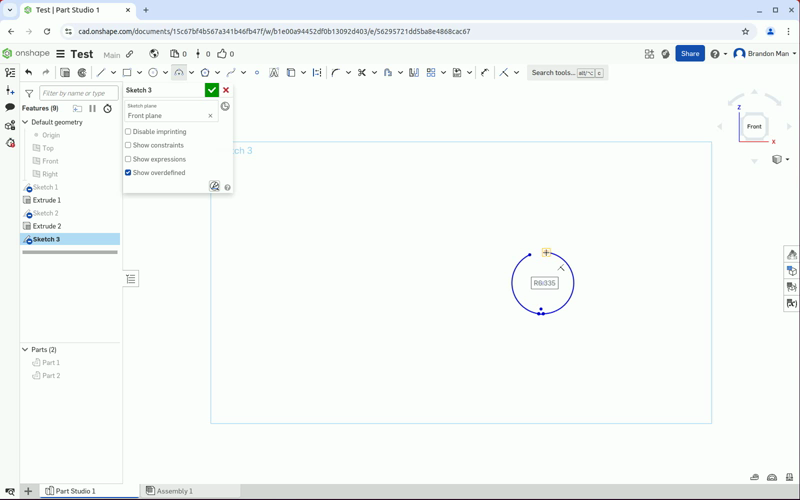
mouse_move(529, 254)
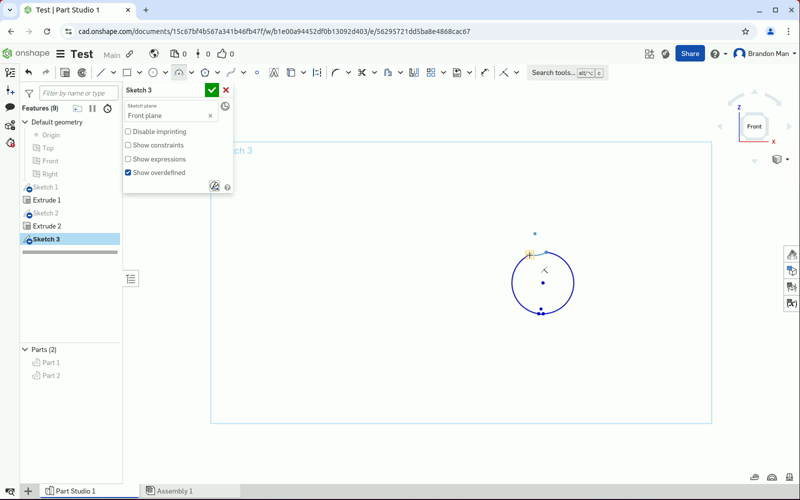
click(529, 254)
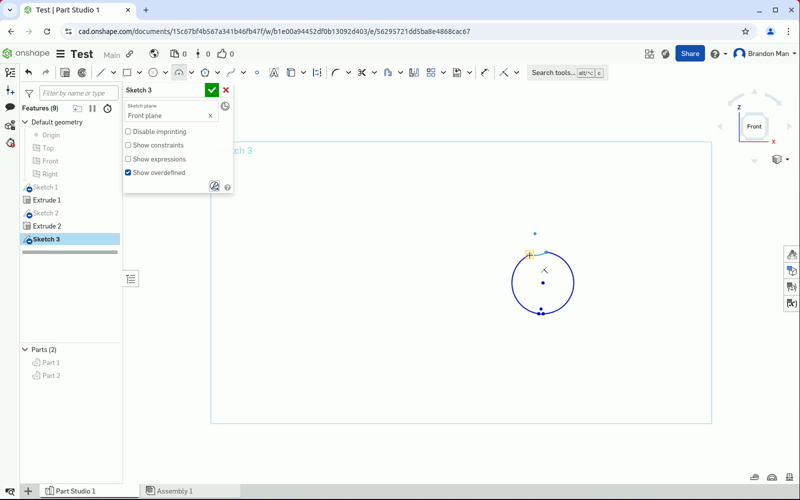
key_down(shift)
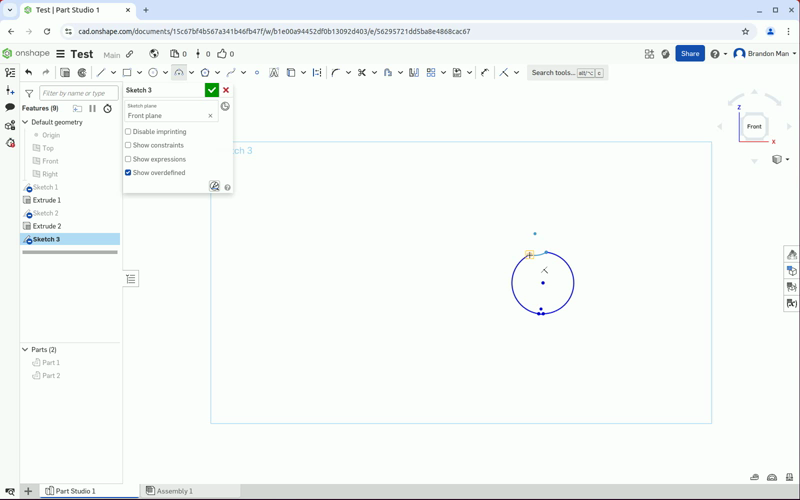
mouse_move(538, 255)
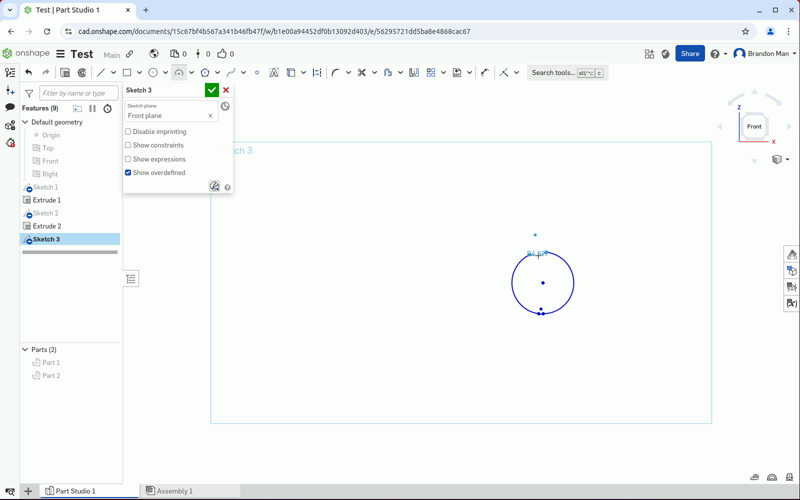
click(538, 255)
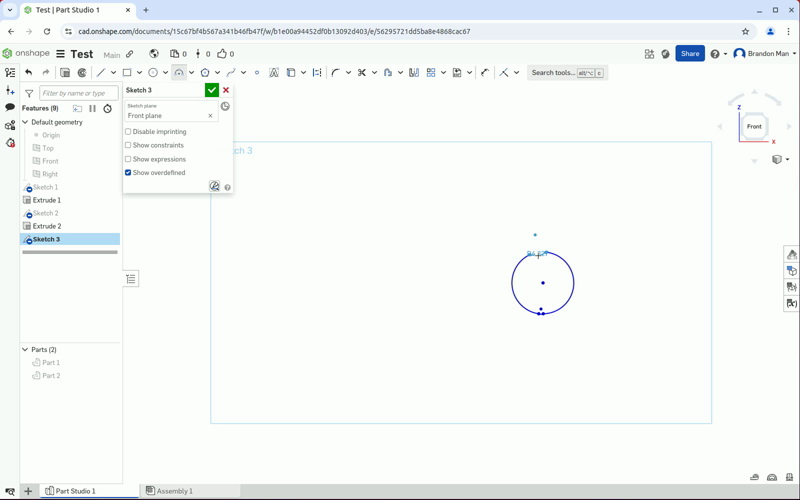
key_up(shift)
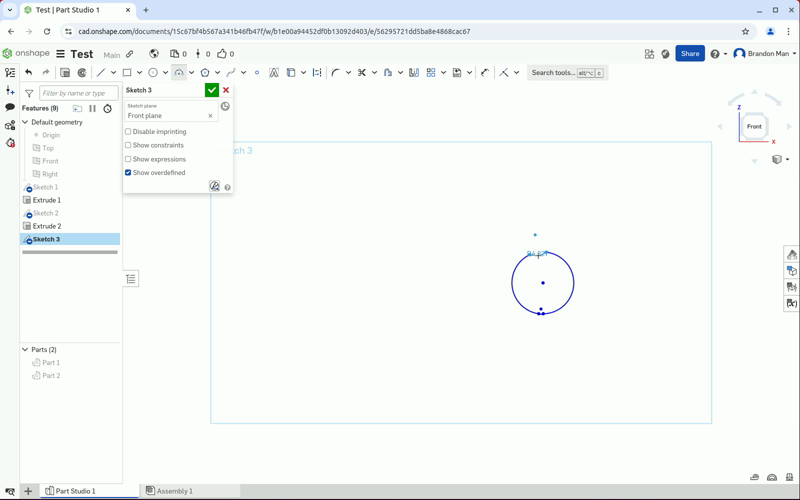
key(esc)
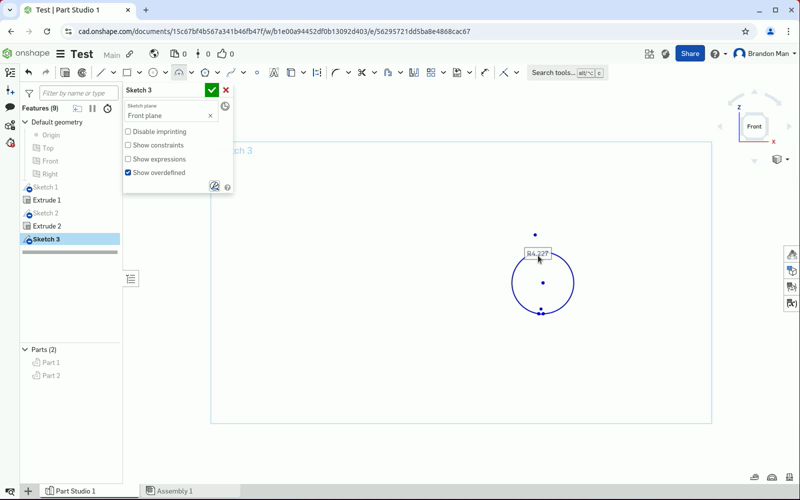
key(a)
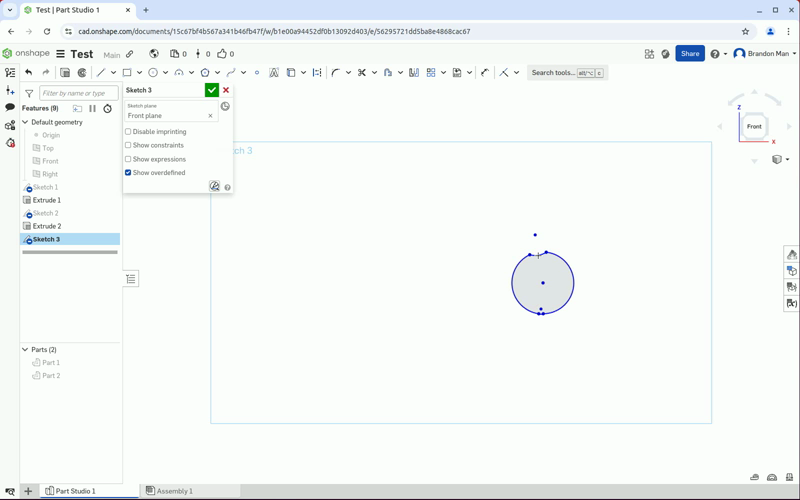
key_down(shift)
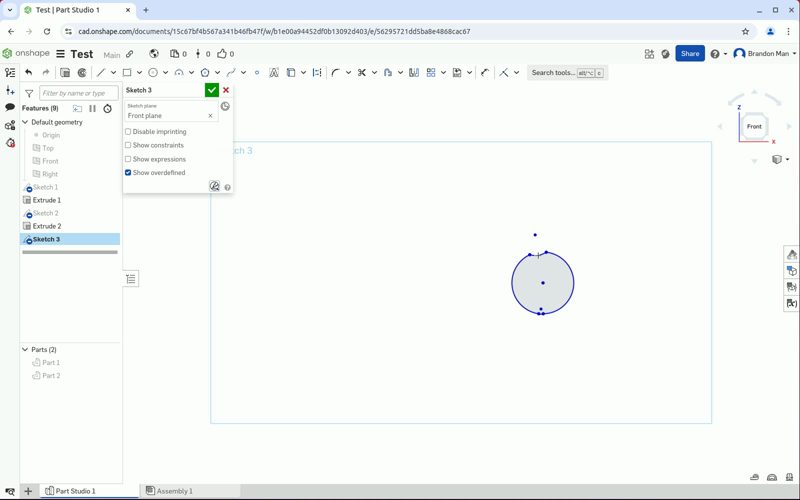
mouse_move(541, 259)
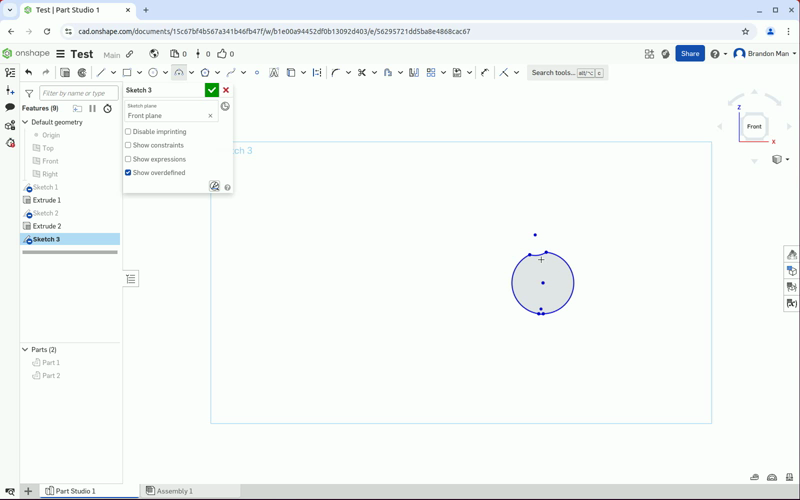
click(541, 259)
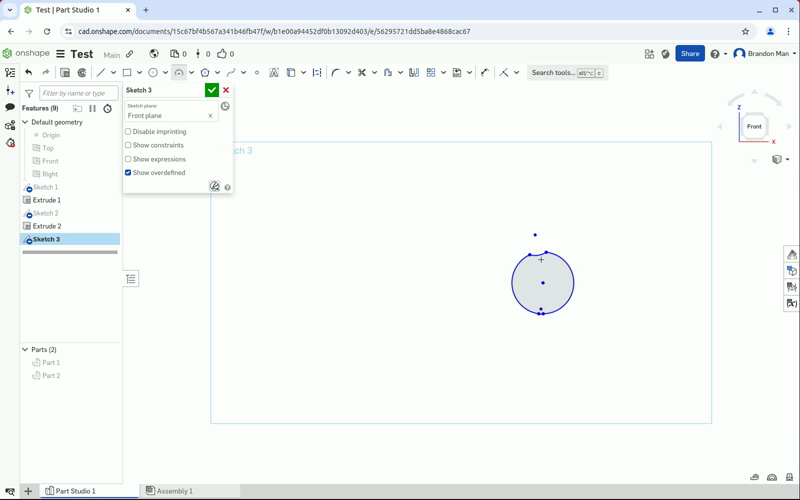
key_up(shift)
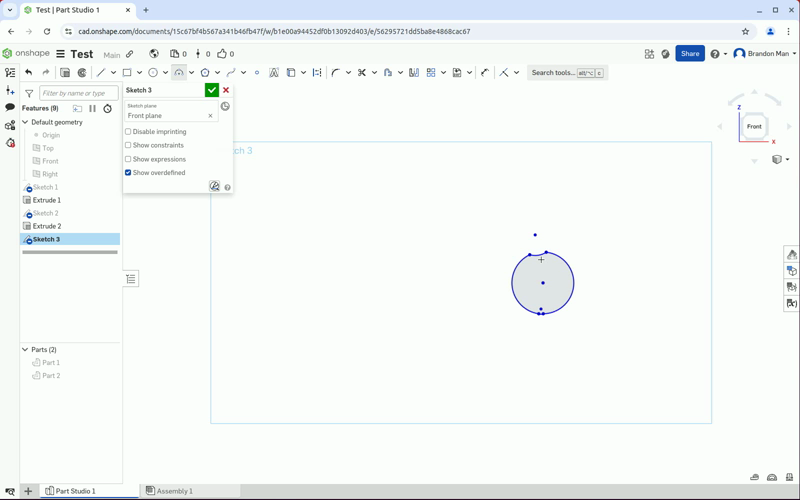
key_down(shift)
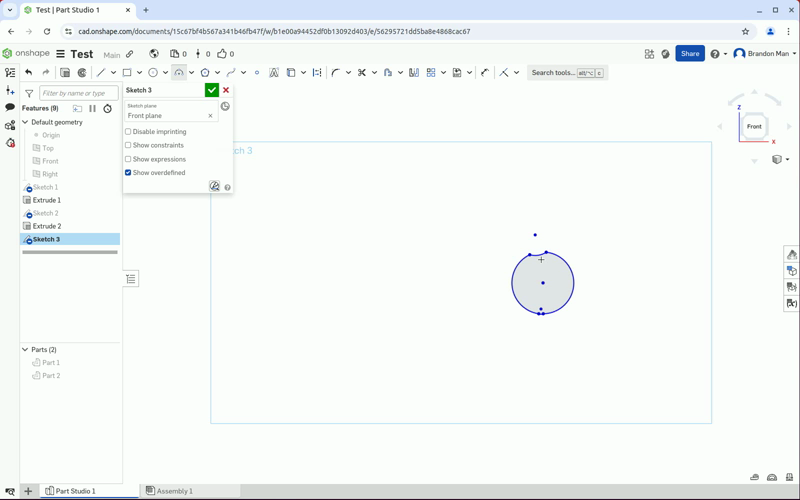
mouse_move(547, 259)
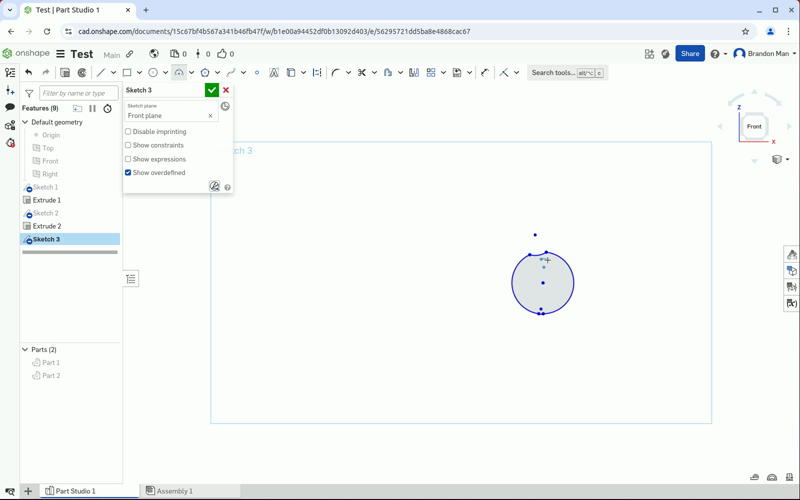
scroll(6)
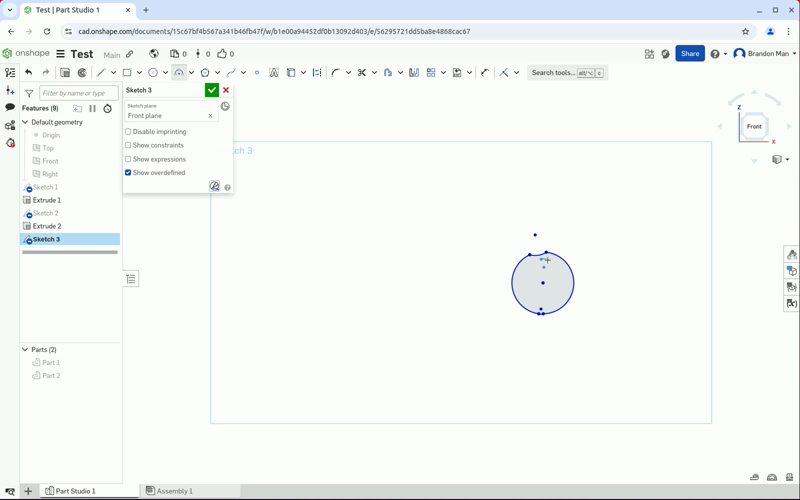
scroll(6)
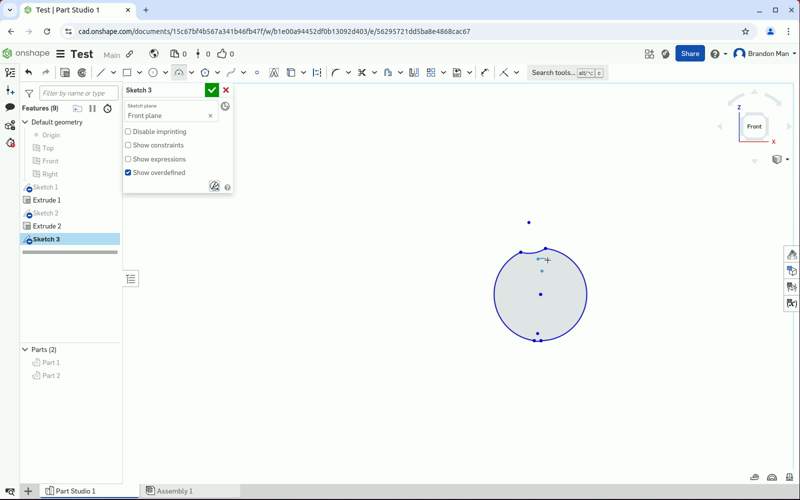
scroll(6)
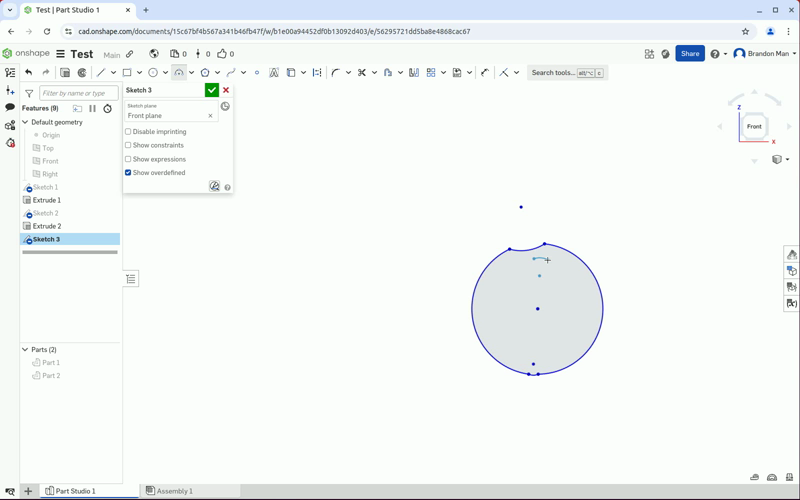
scroll(6)
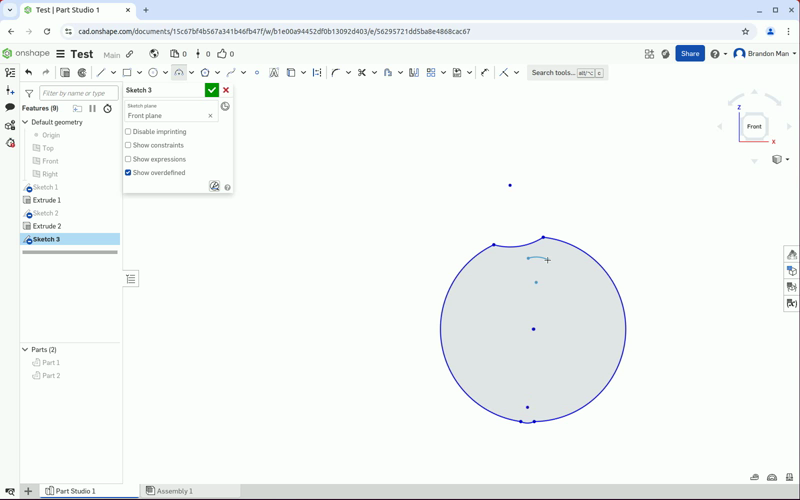
scroll(6)
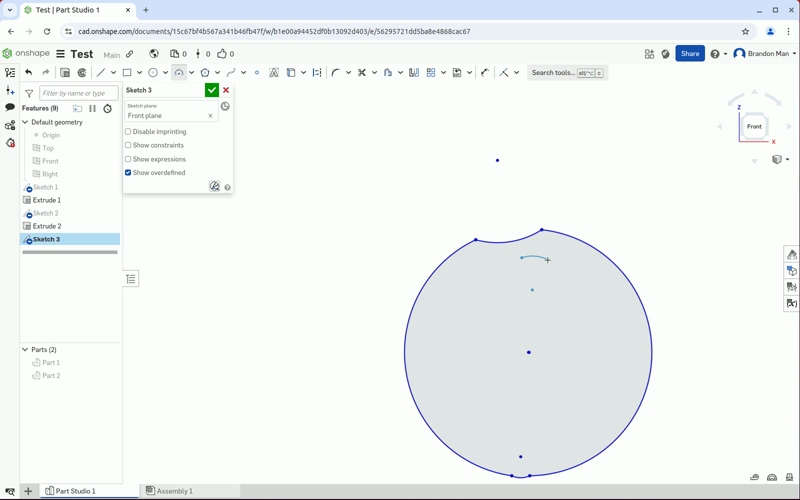
scroll(6)
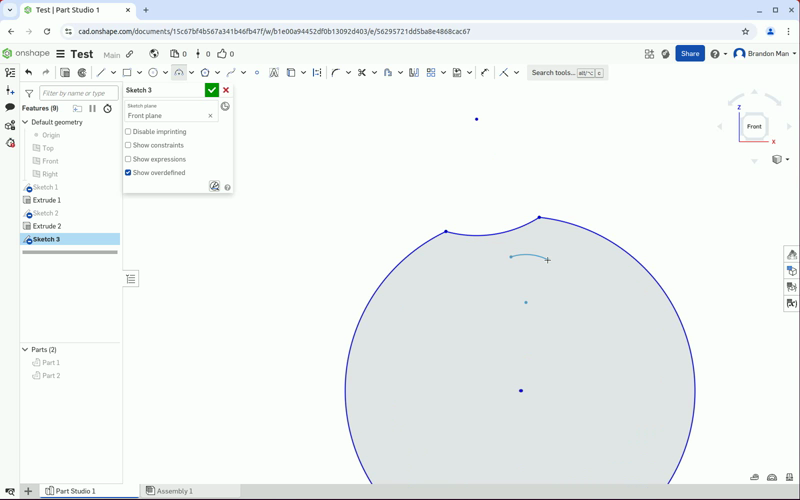
scroll(6)
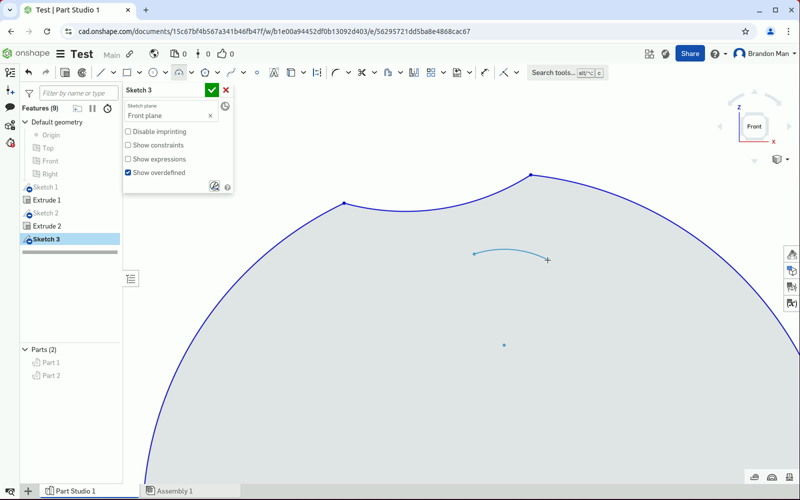
click(547, 259)
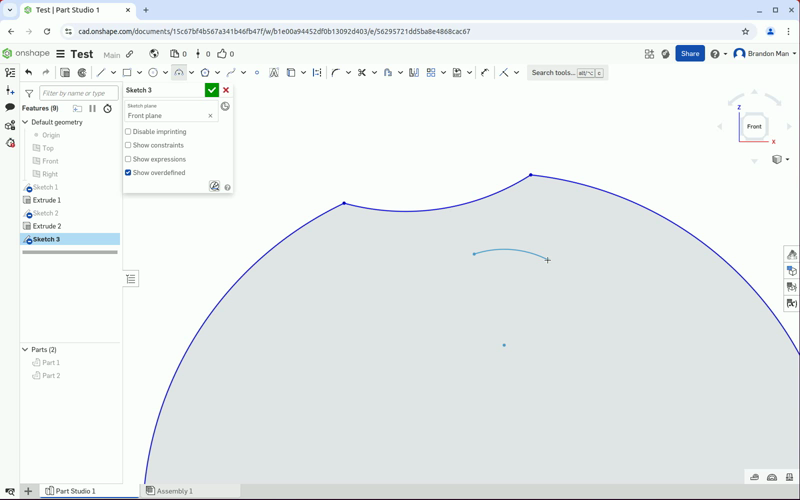
scroll(-6)
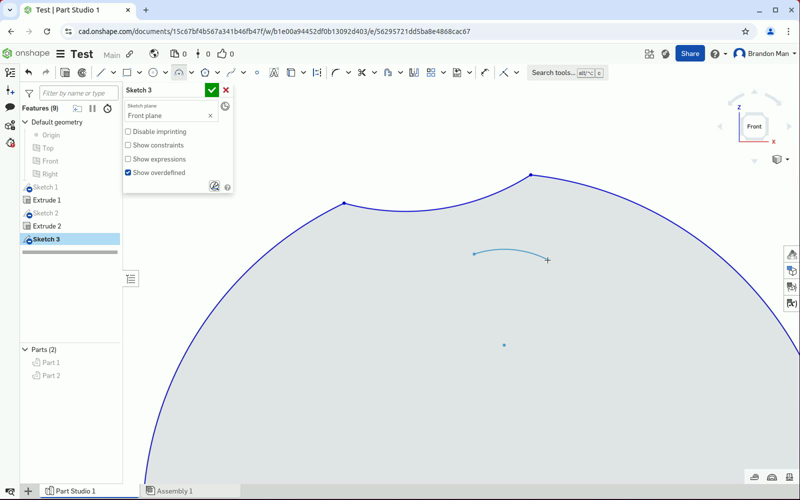
scroll(-6)
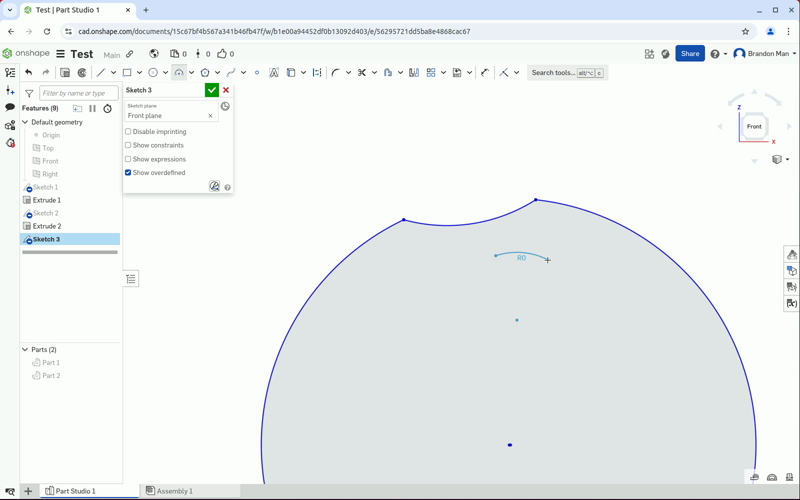
scroll(-6)
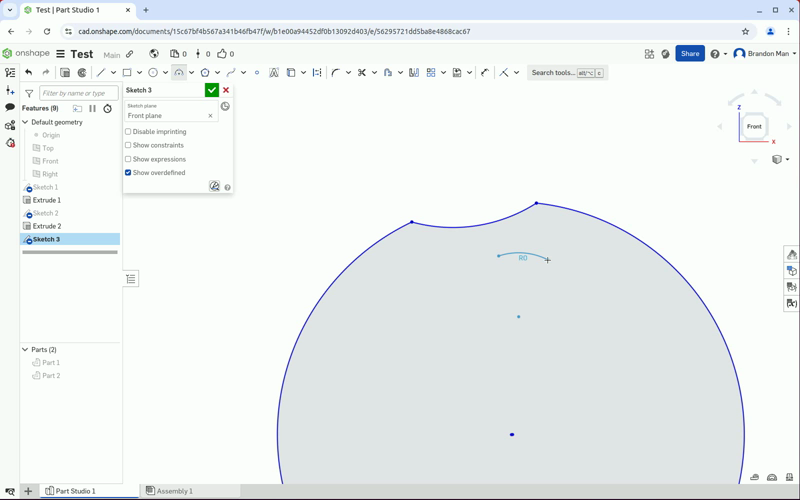
scroll(-6)
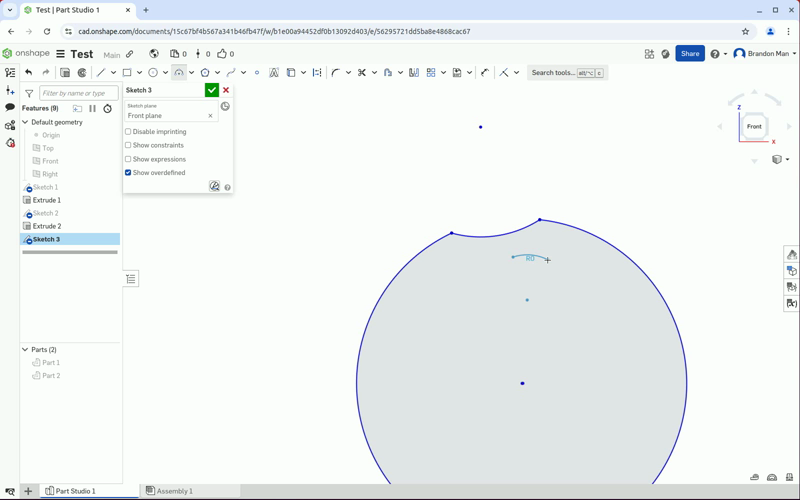
scroll(-6)
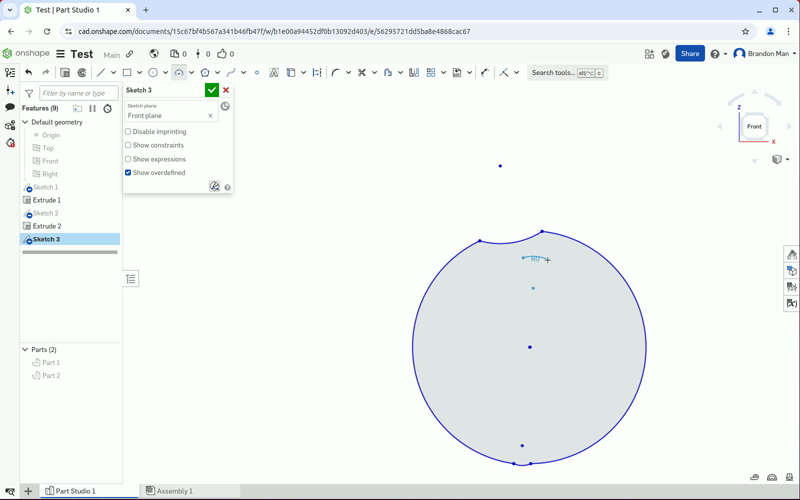
scroll(-6)
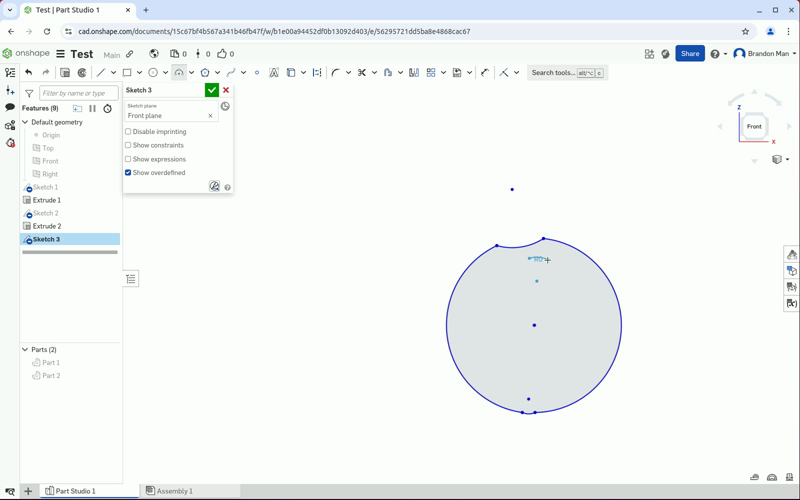
scroll(-6)
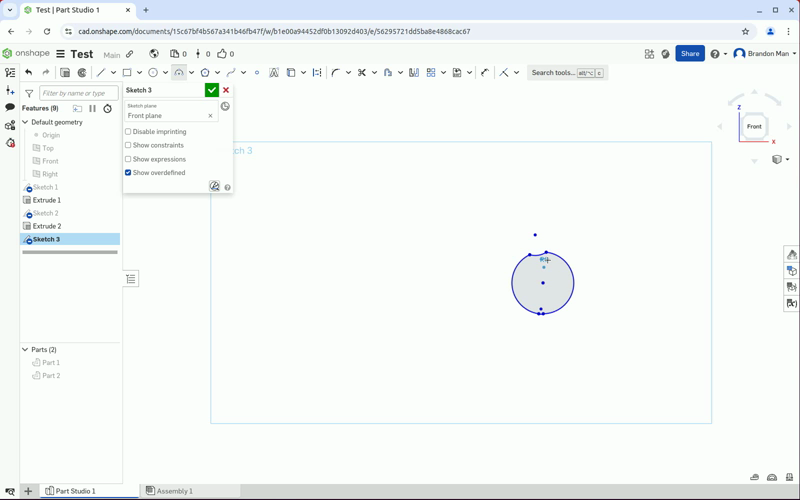
mouse_move(539, 305)
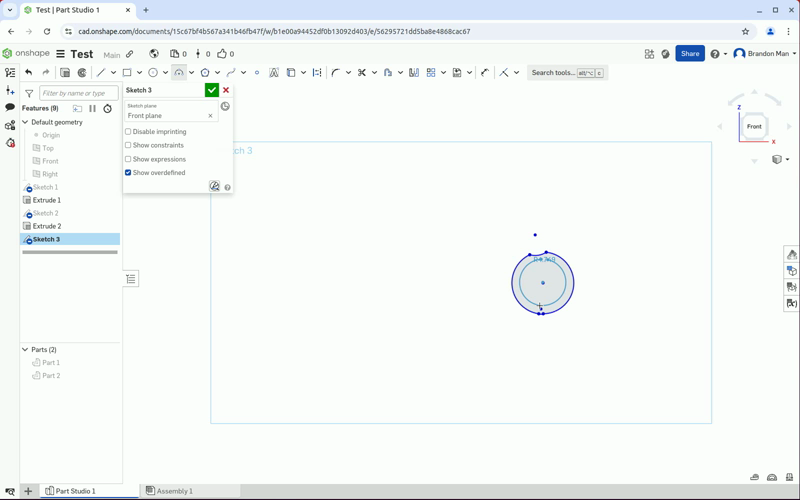
scroll(6)
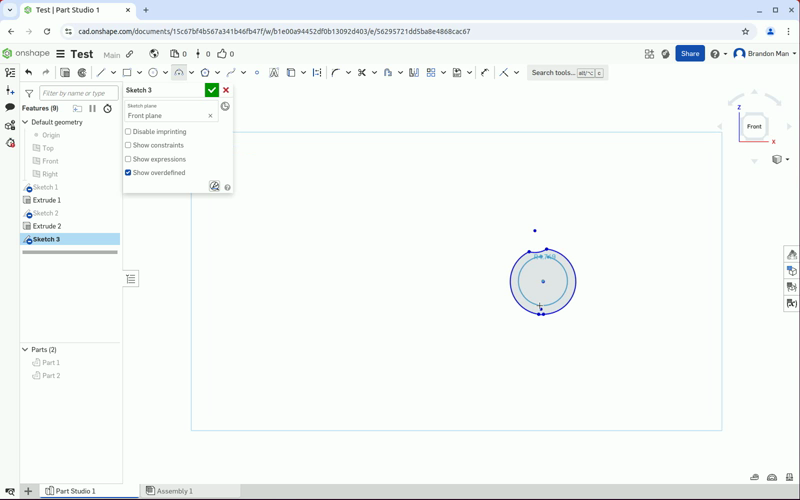
scroll(6)
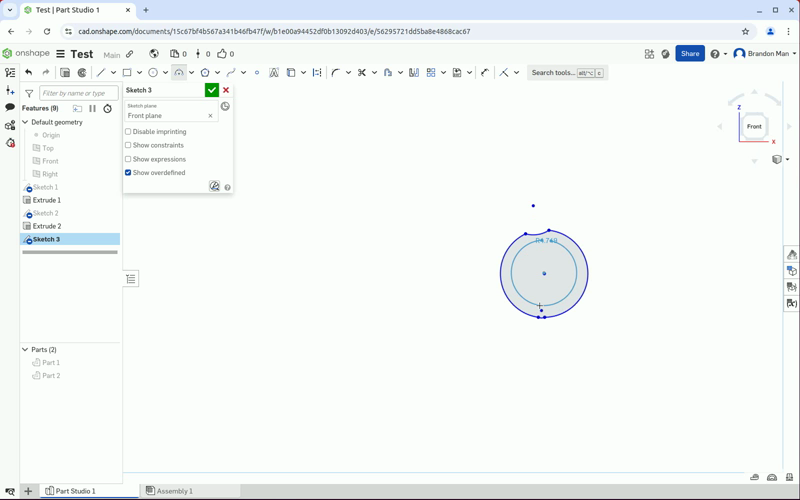
scroll(6)
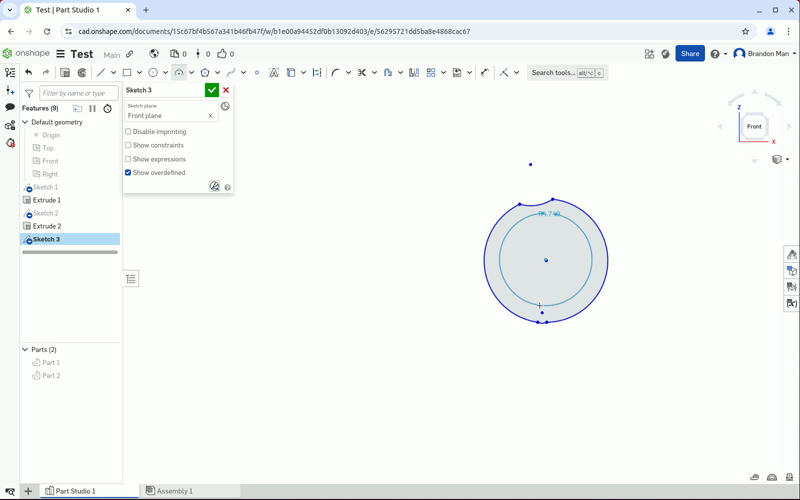
scroll(6)
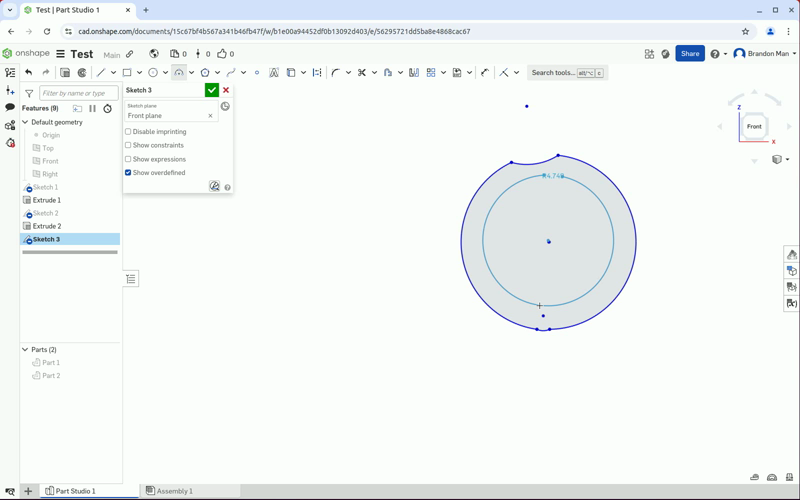
scroll(6)
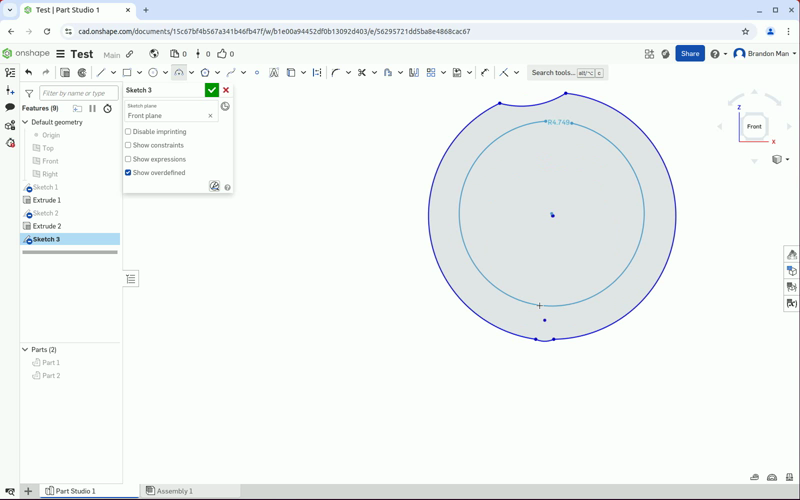
scroll(6)
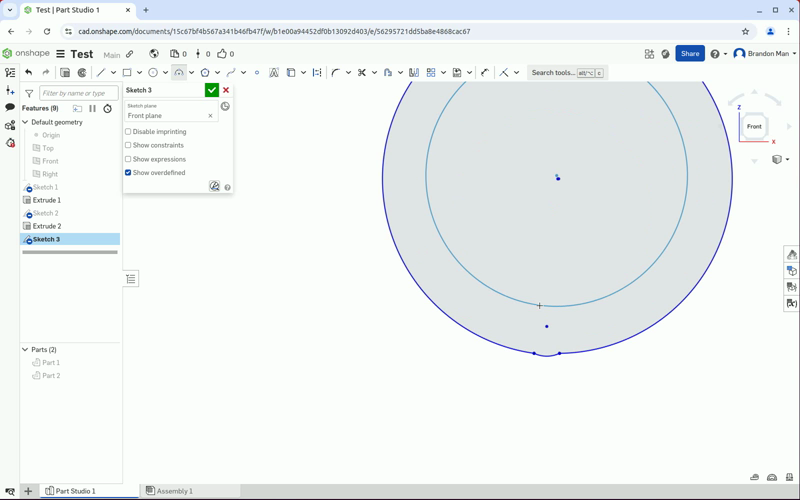
scroll(6)
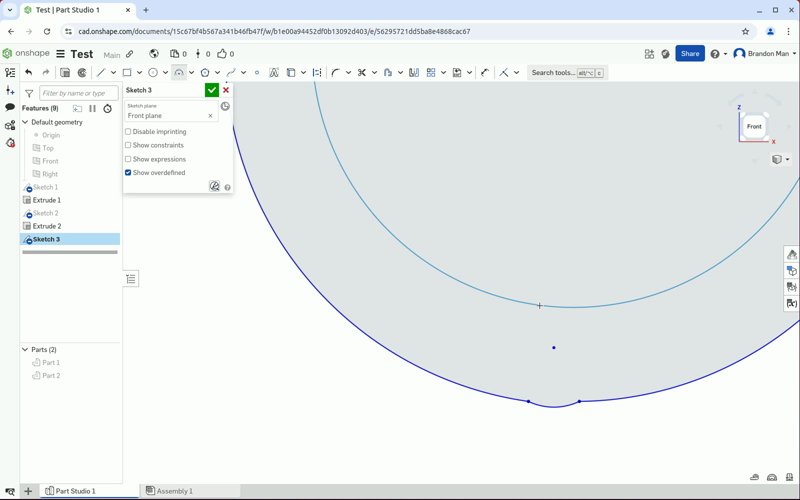
click(539, 305)
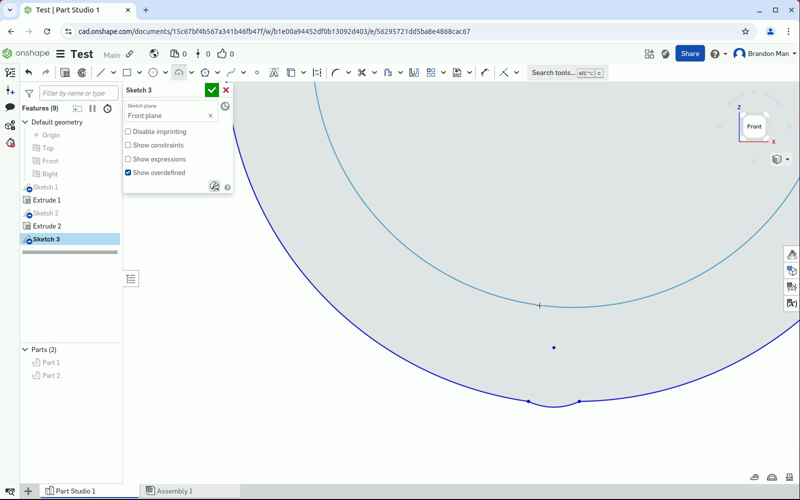
scroll(-6)
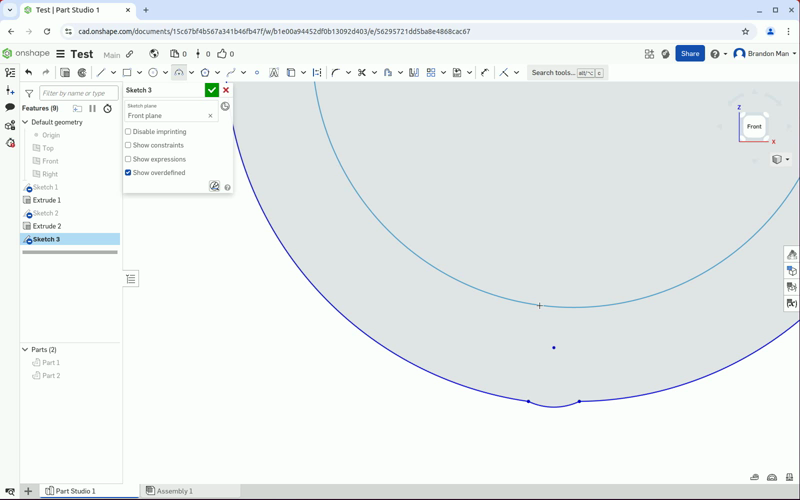
scroll(-6)
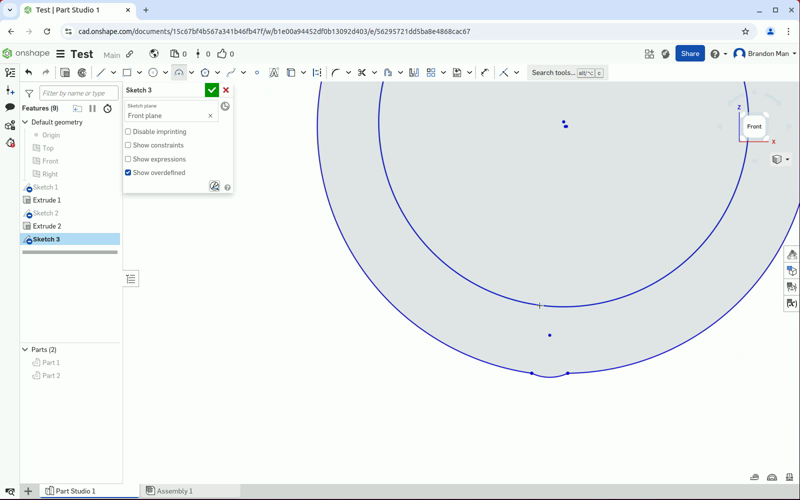
scroll(-6)
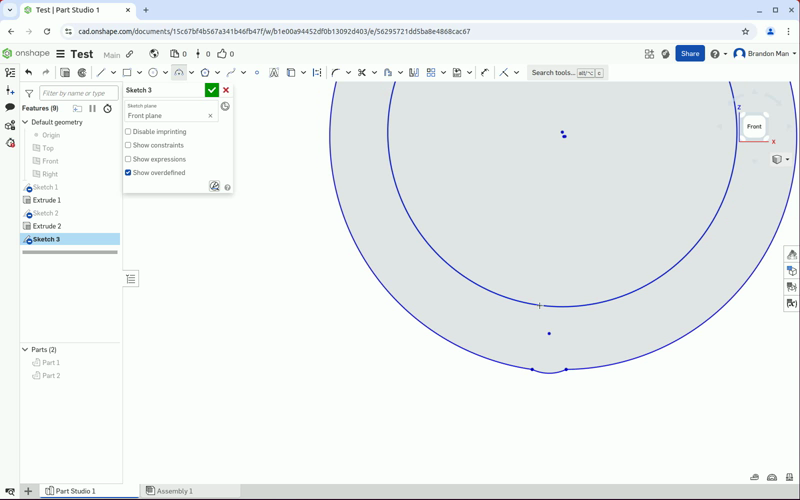
scroll(-6)
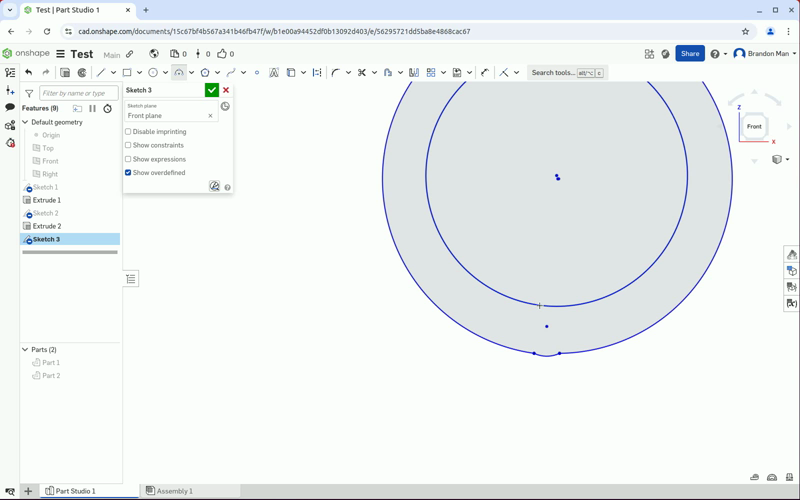
scroll(-6)
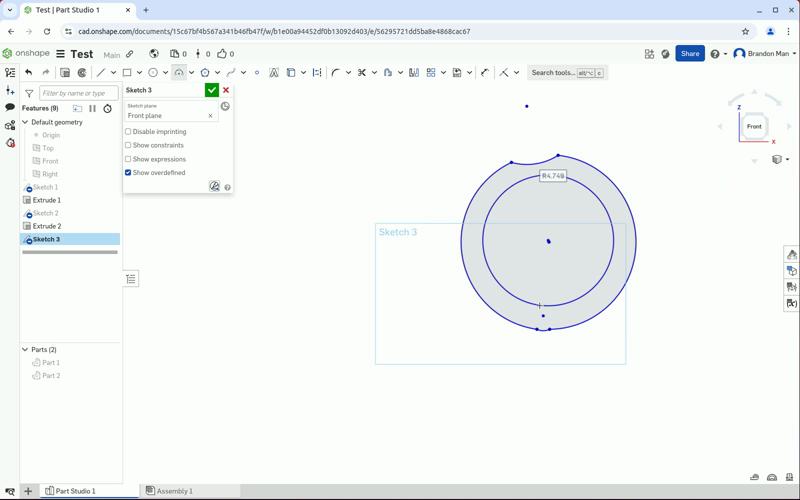
scroll(-6)
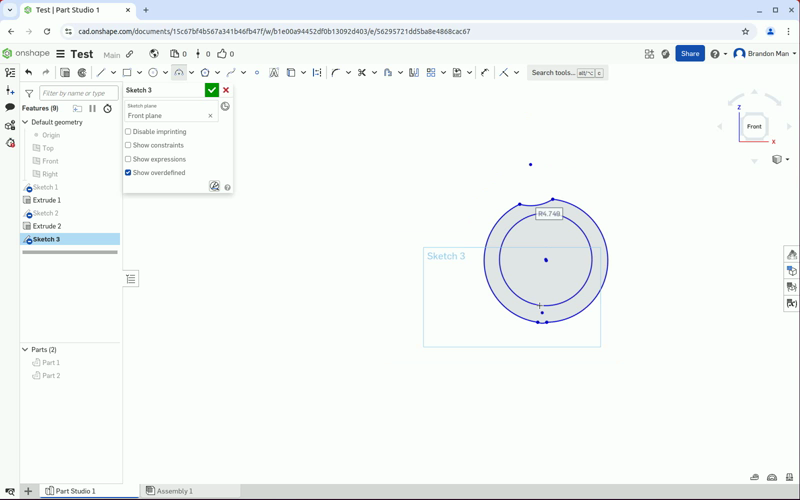
scroll(-6)
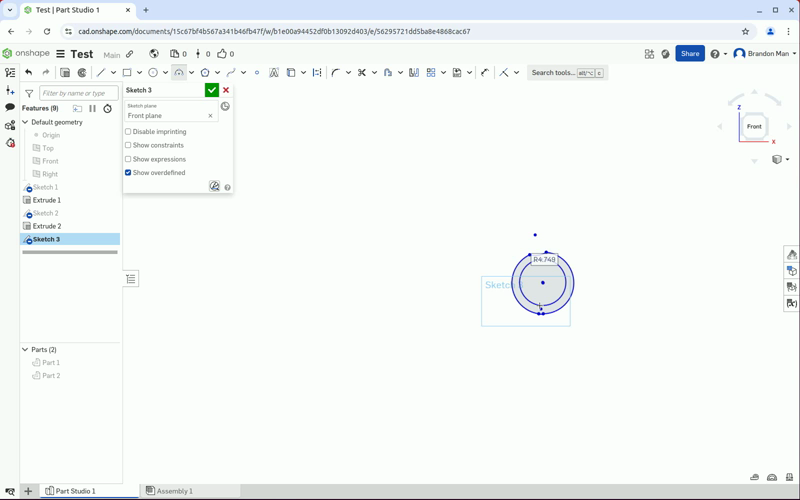
key_up(shift)
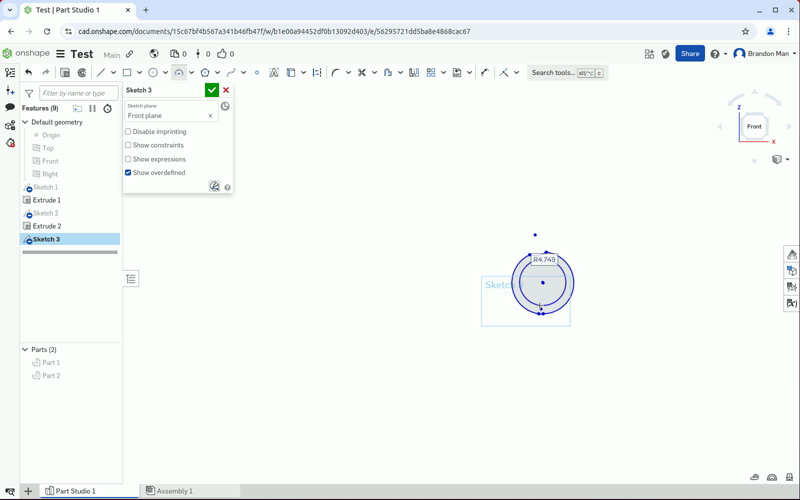
mouse_move(547, 259)
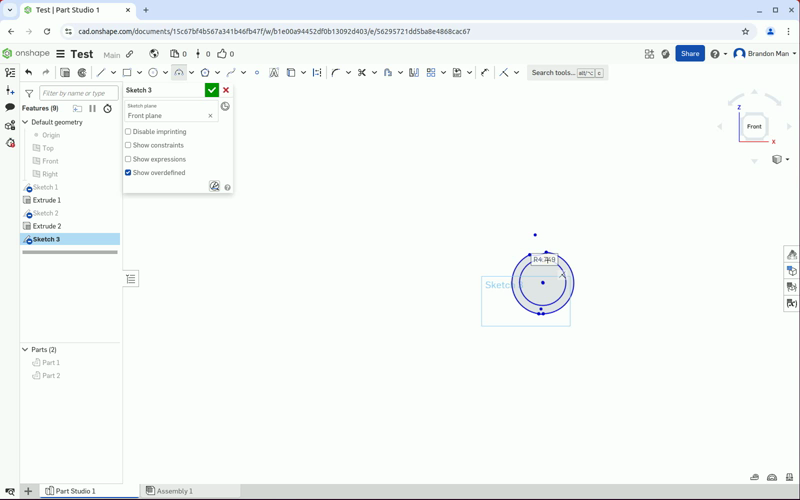
click(547, 259)
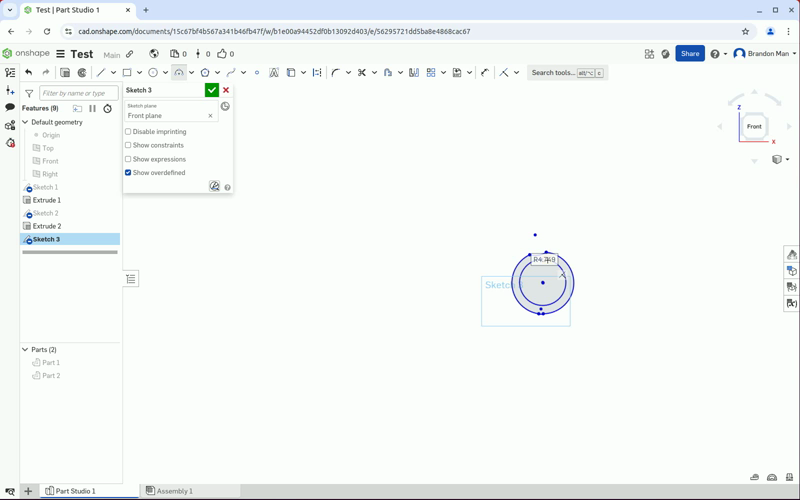
key_down(shift)
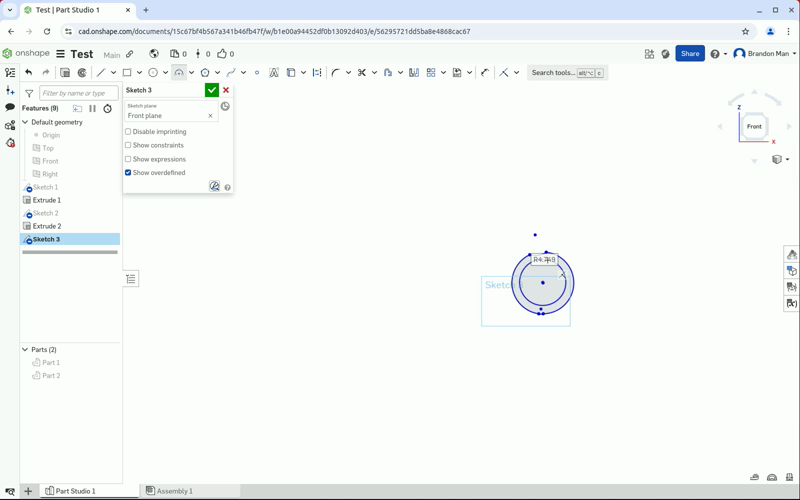
mouse_move(542, 260)
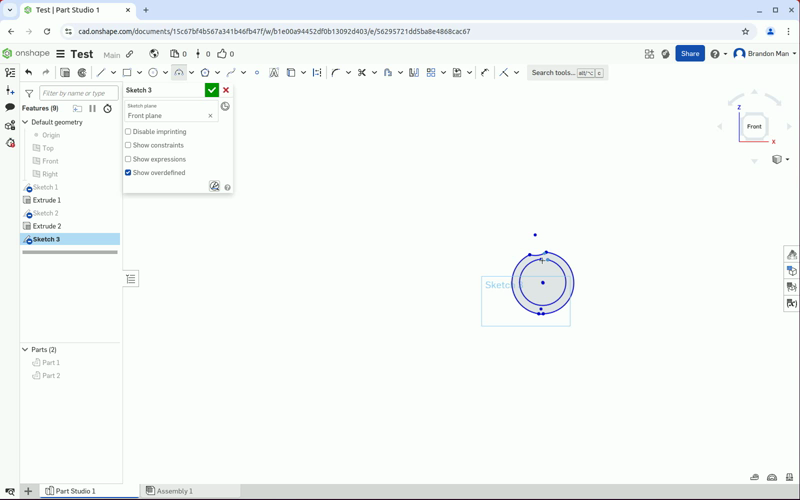
scroll(6)
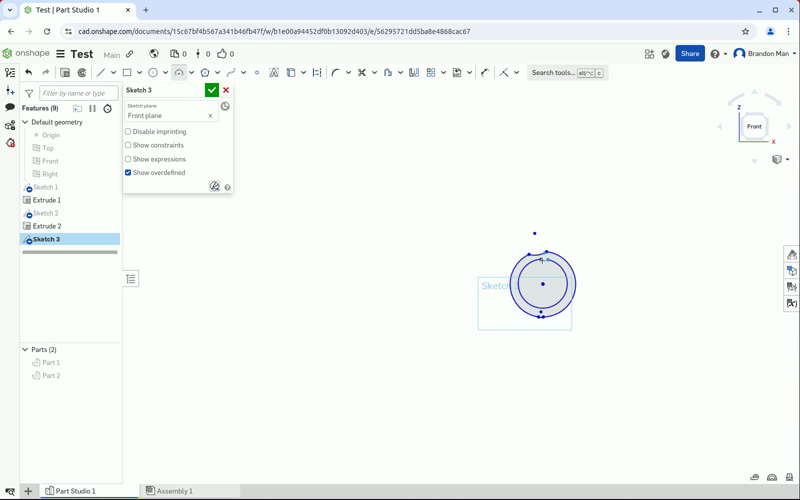
scroll(6)
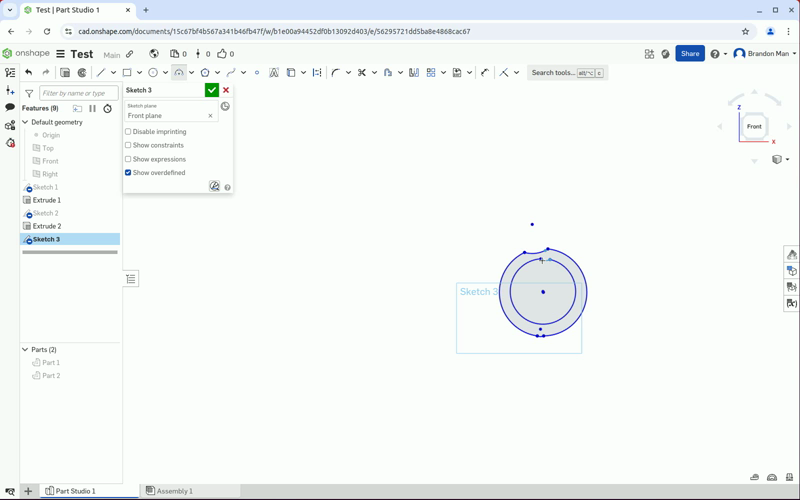
scroll(6)
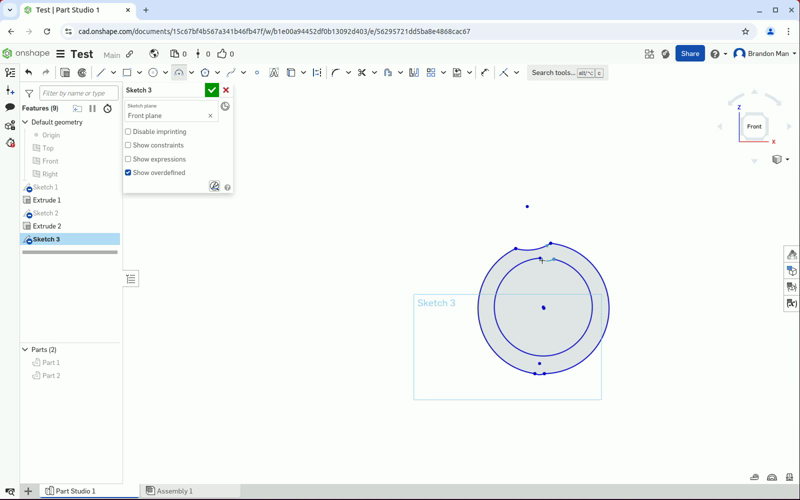
scroll(6)
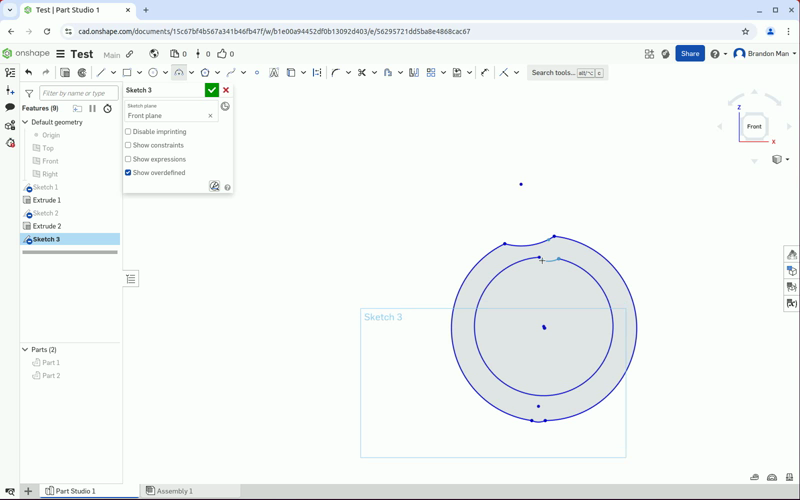
scroll(6)
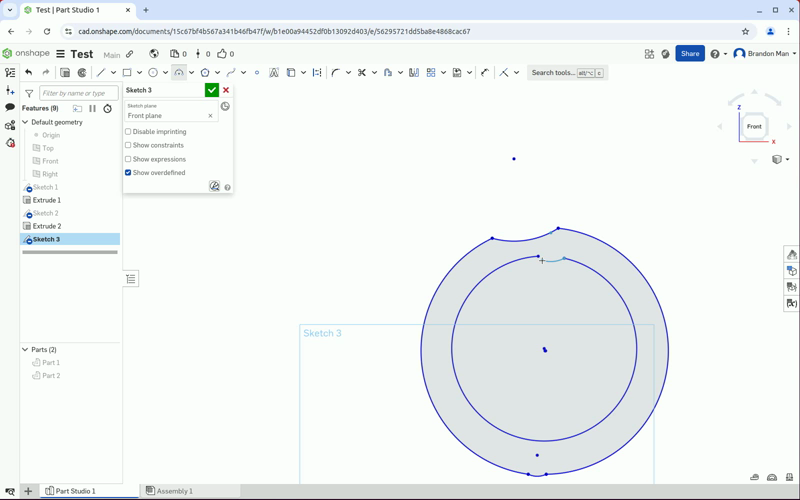
scroll(6)
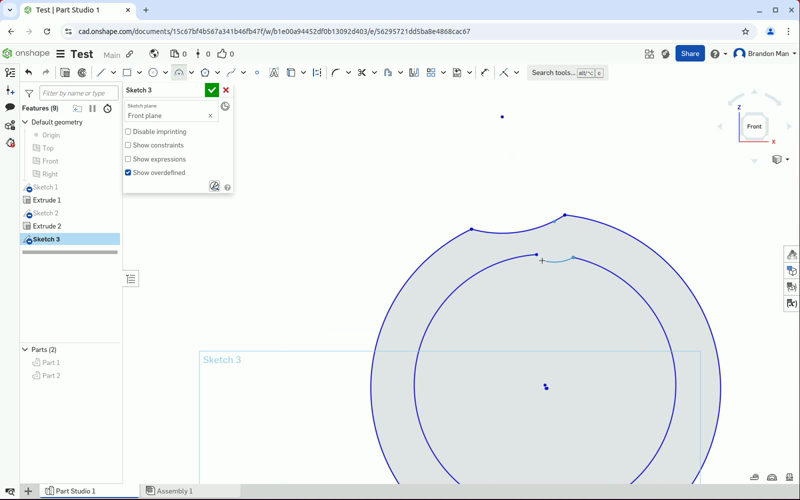
scroll(6)
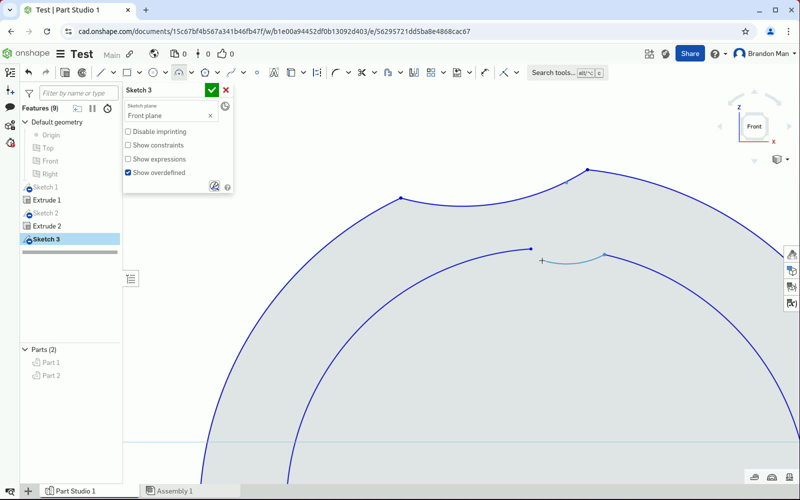
click(542, 260)
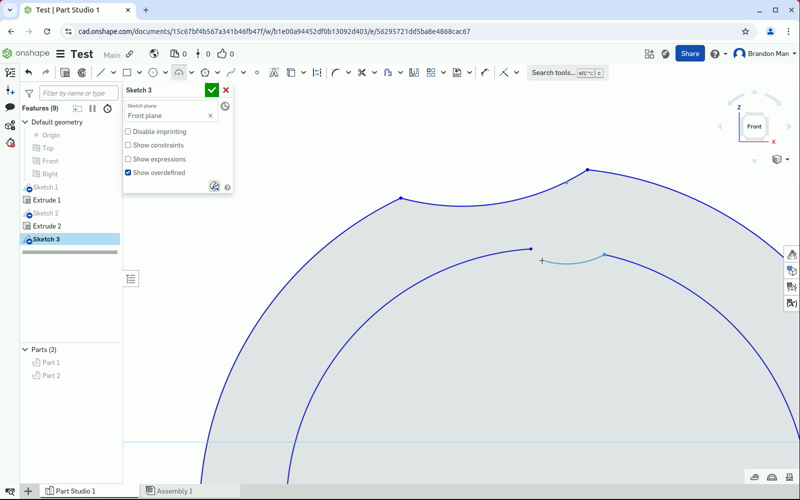
scroll(-6)
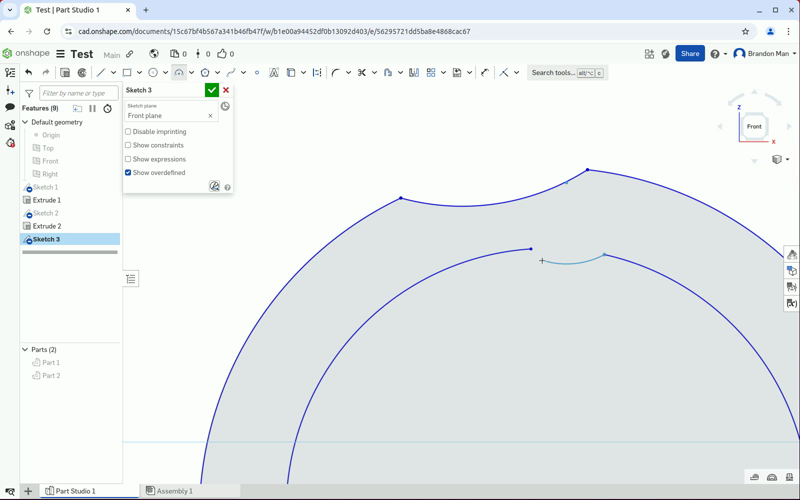
scroll(-6)
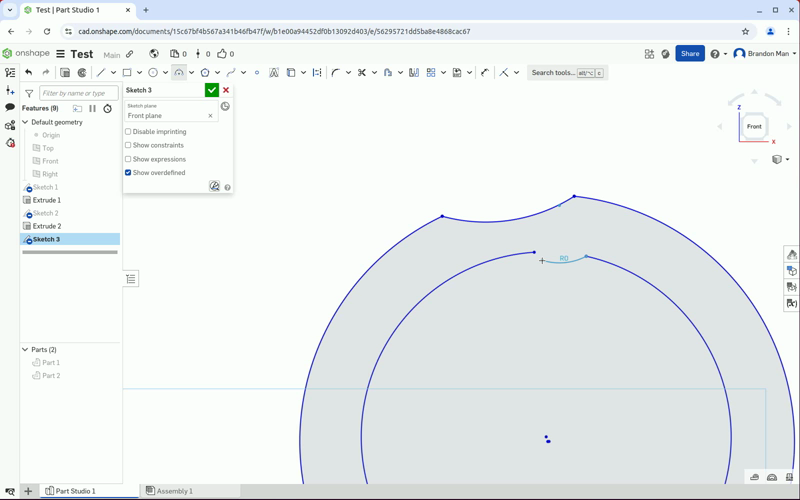
scroll(-6)
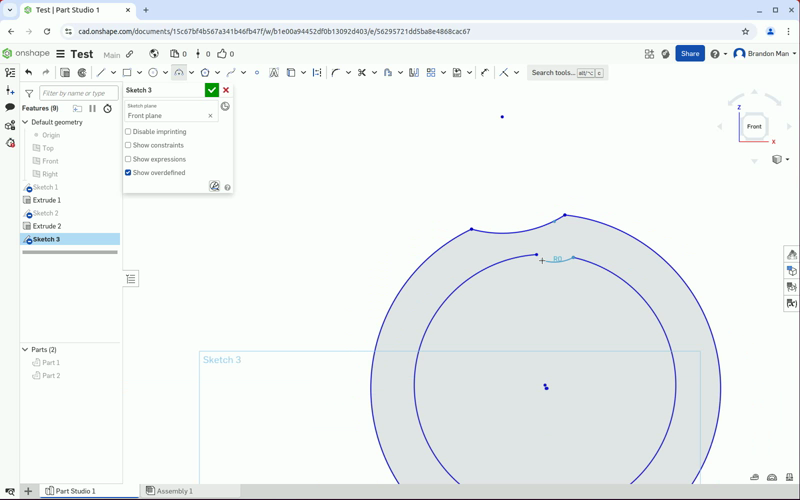
scroll(-6)
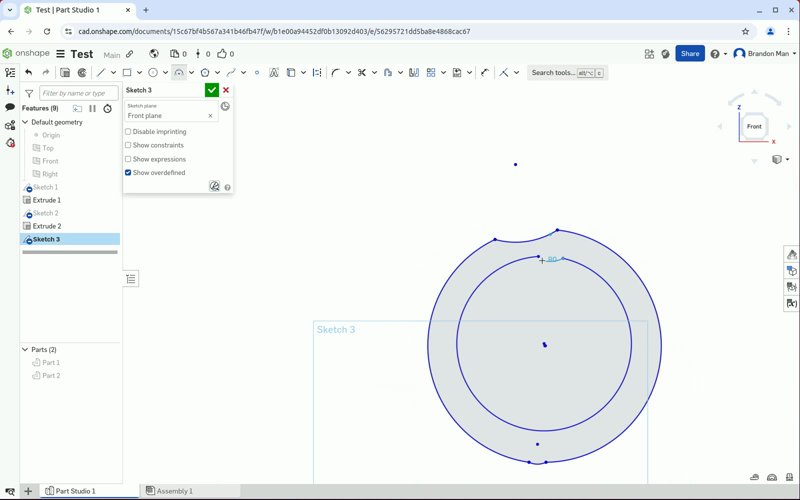
scroll(-6)
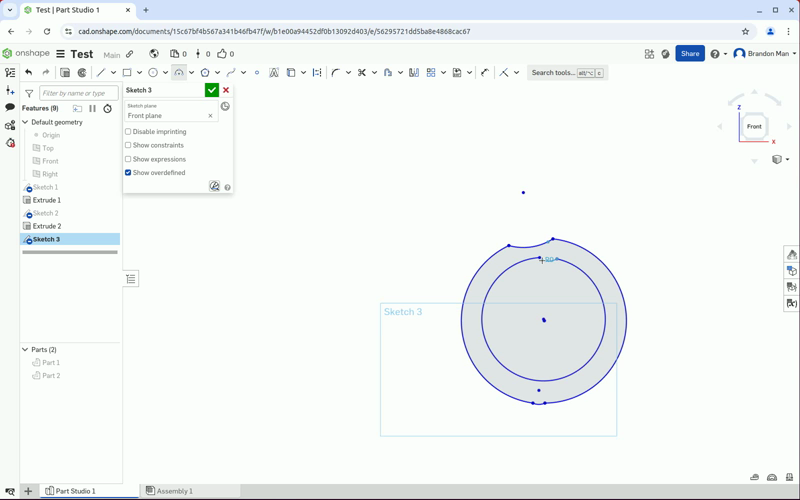
scroll(-6)
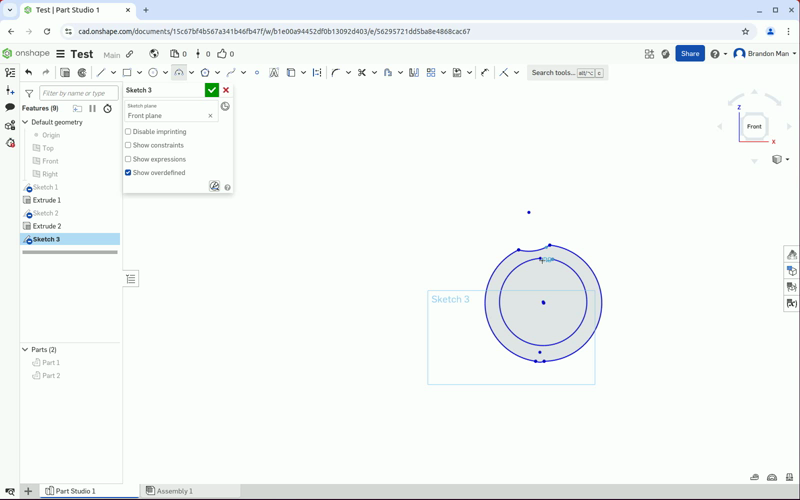
scroll(-6)
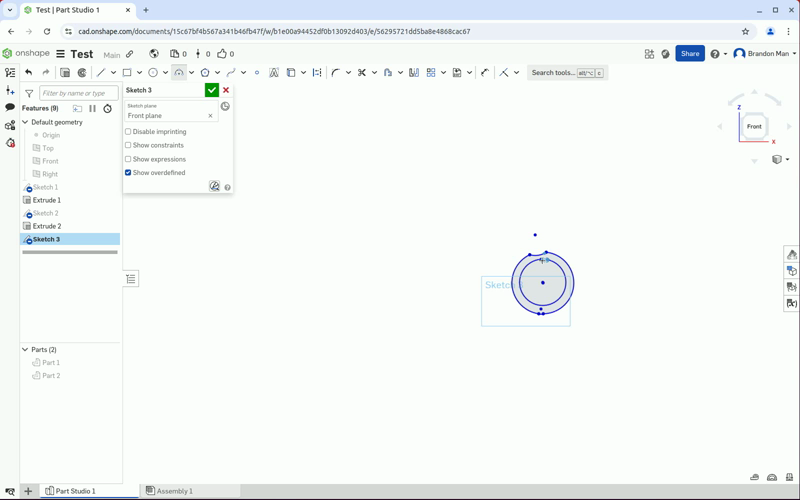
mouse_move(544, 259)
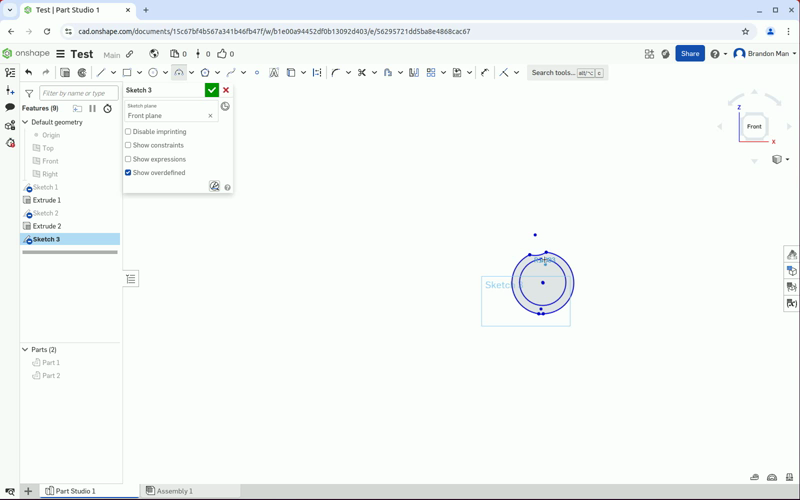
scroll(6)
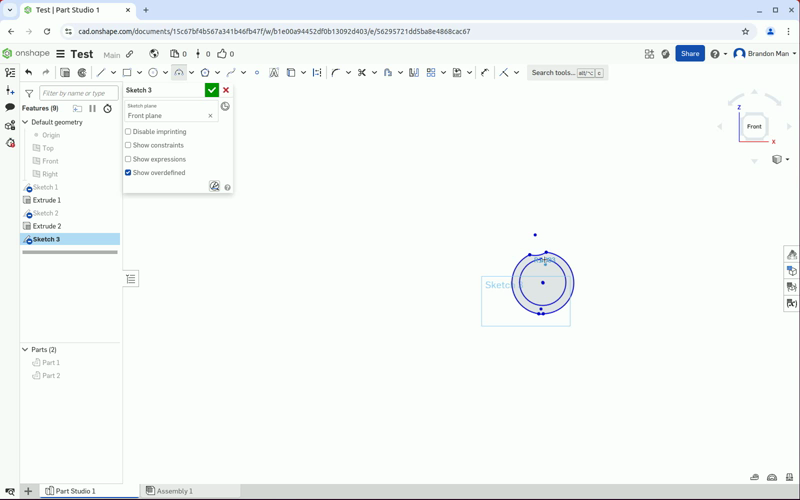
scroll(6)
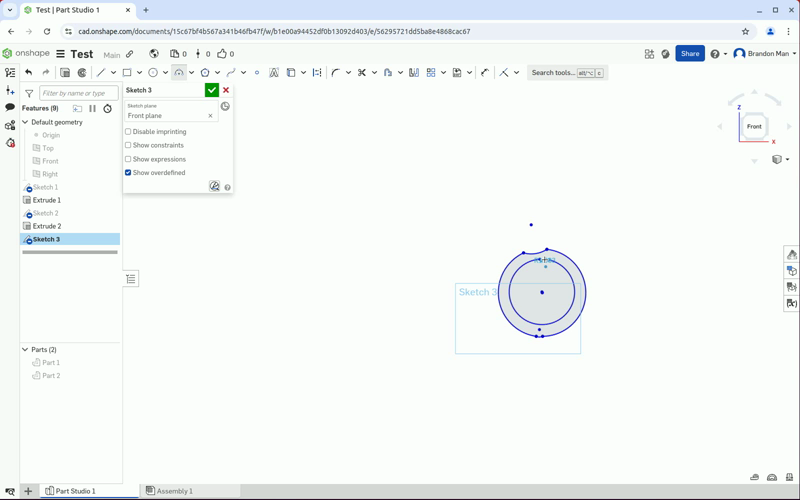
scroll(6)
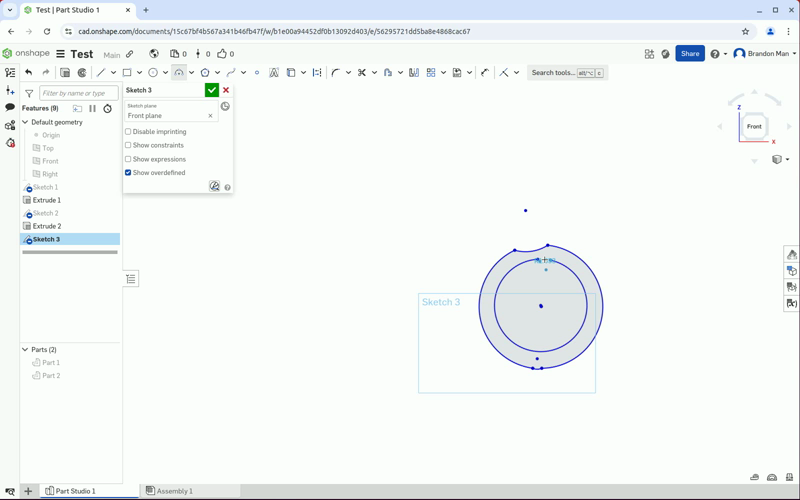
scroll(6)
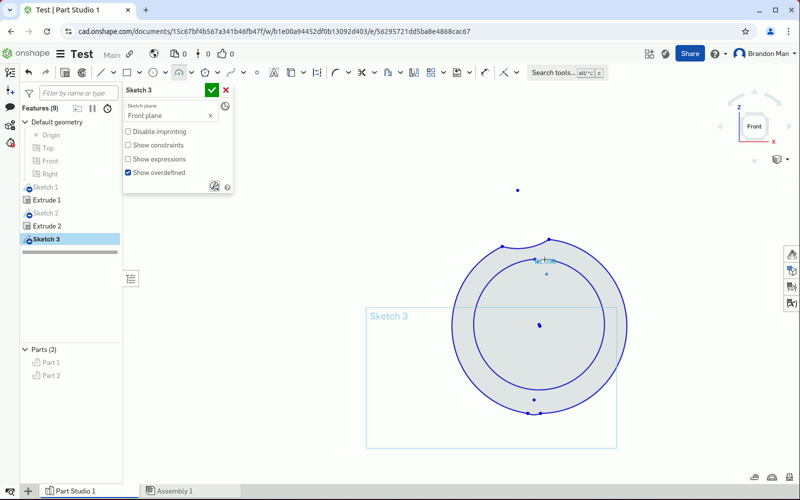
scroll(6)
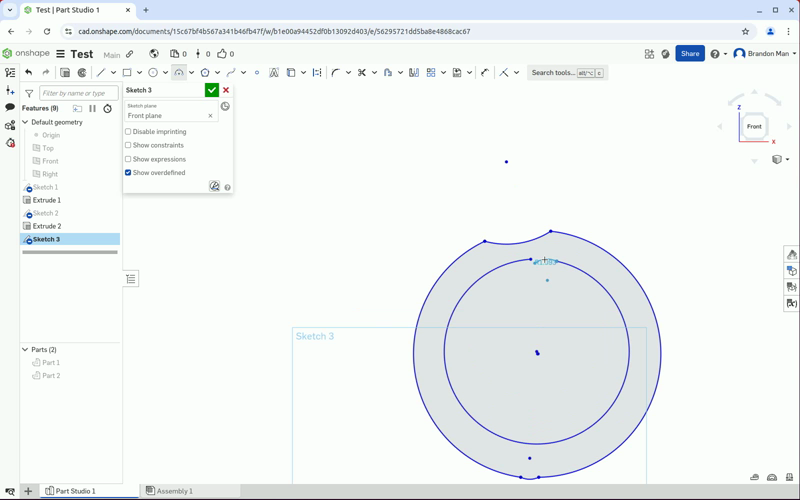
scroll(6)
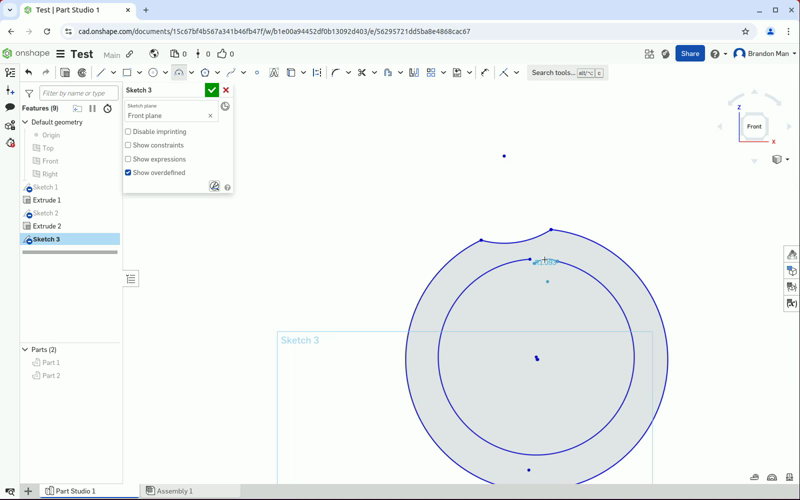
scroll(6)
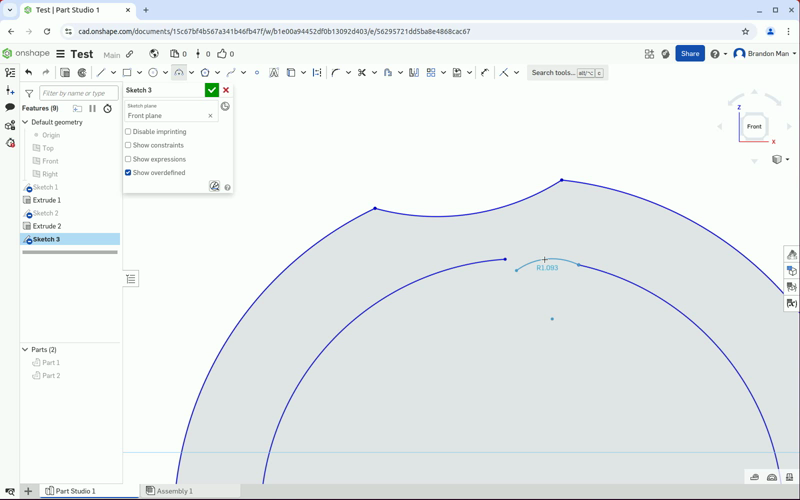
click(544, 259)
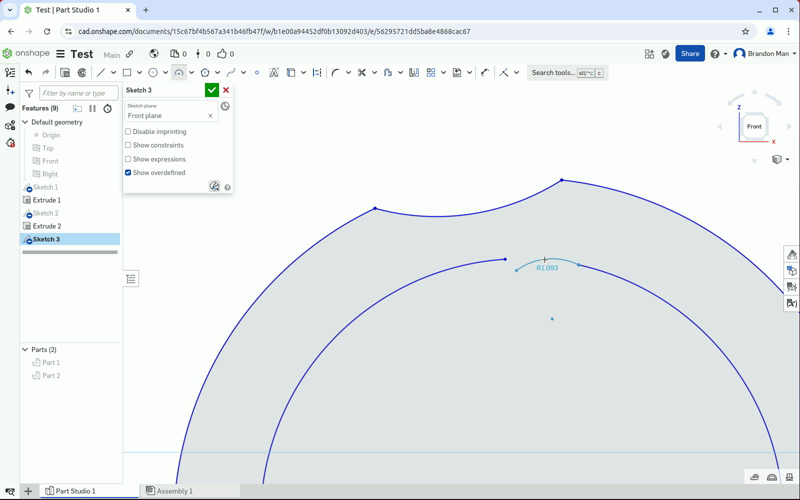
scroll(-6)
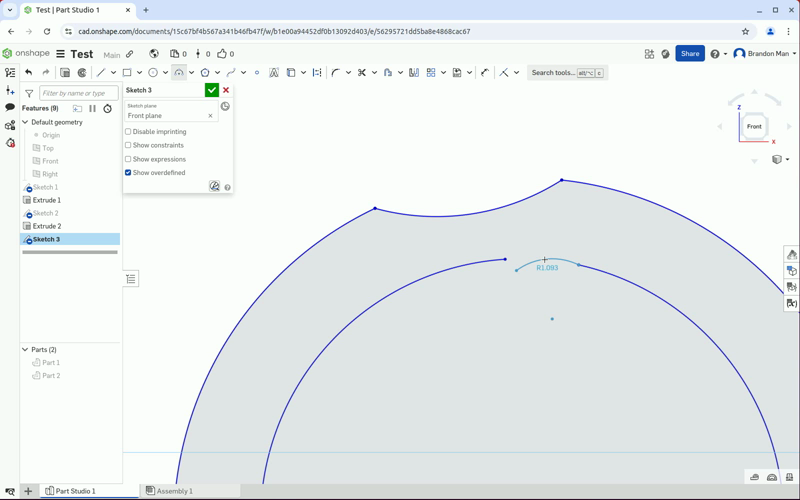
scroll(-6)
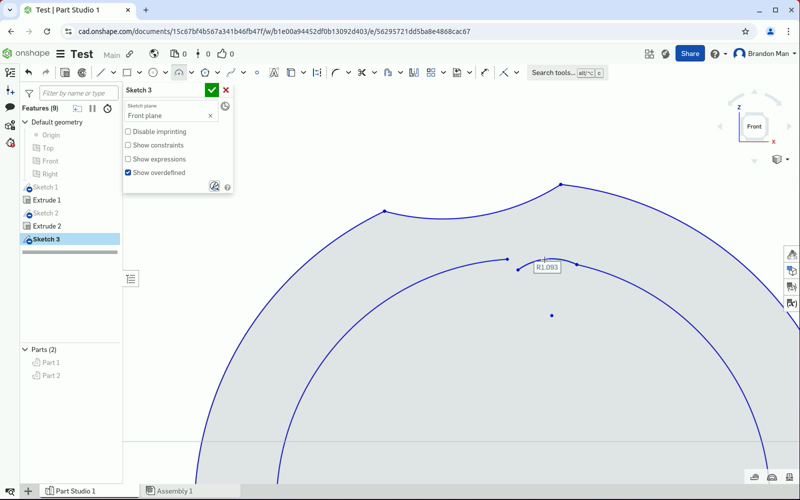
scroll(-6)
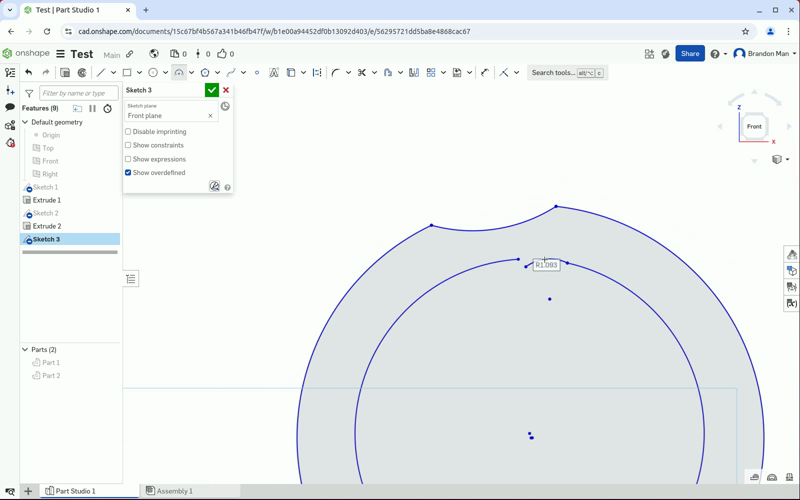
scroll(-6)
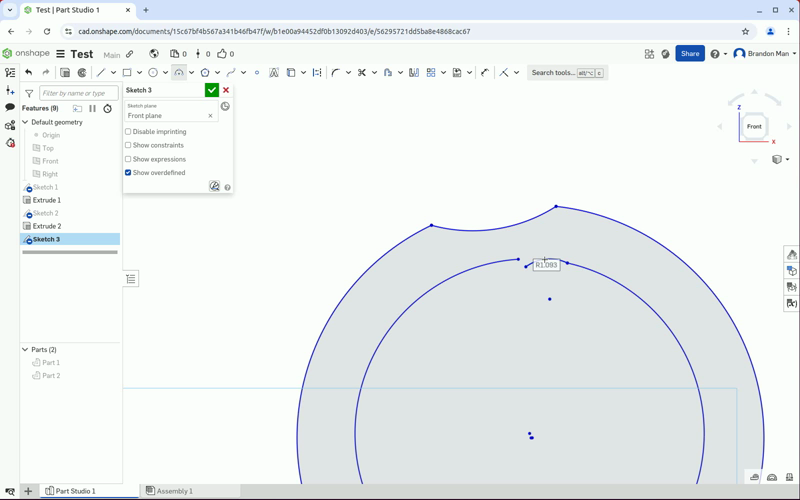
scroll(-6)
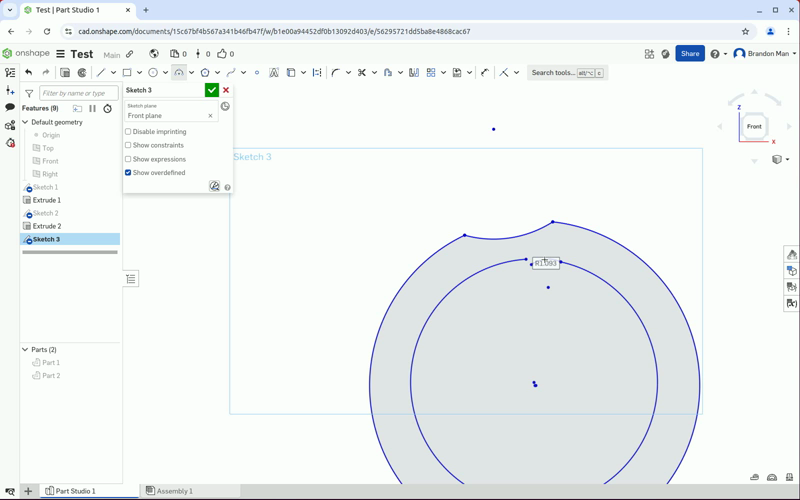
scroll(-6)
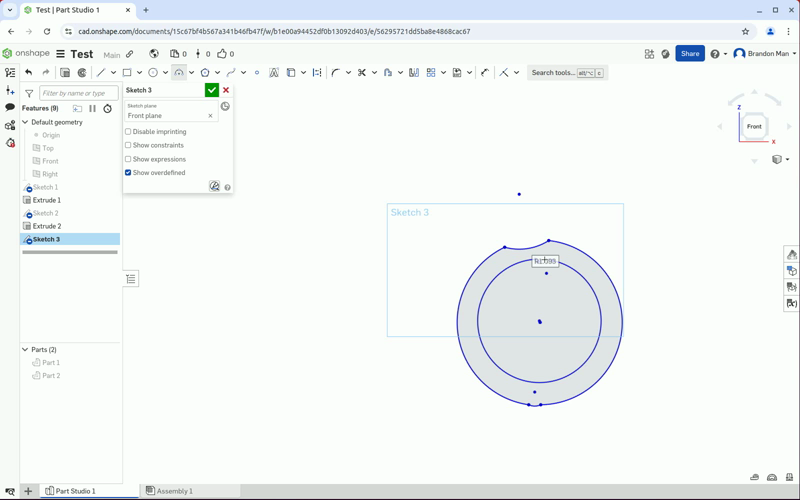
scroll(-6)
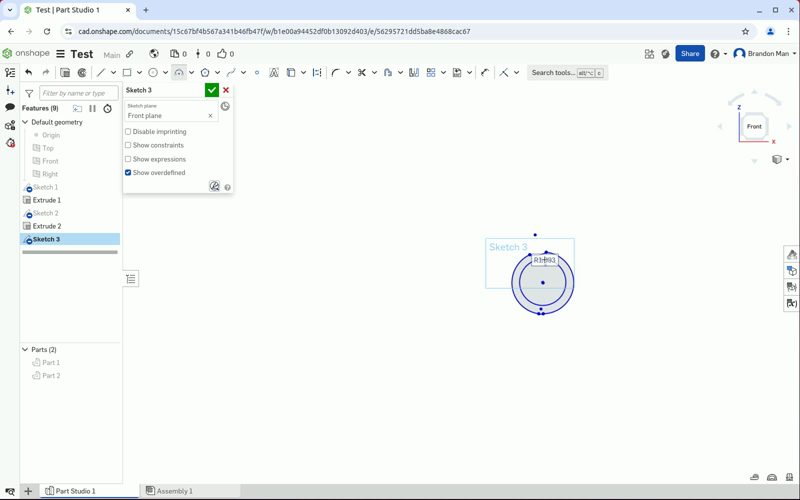
key_up(shift)
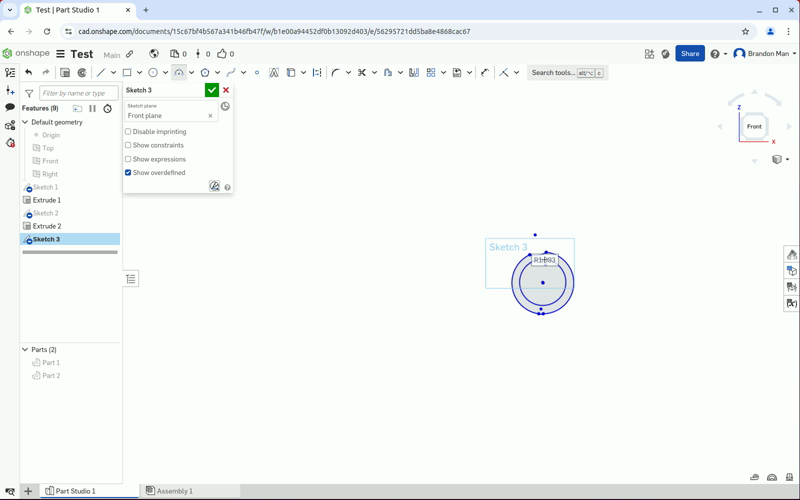
mouse_move(542, 260)
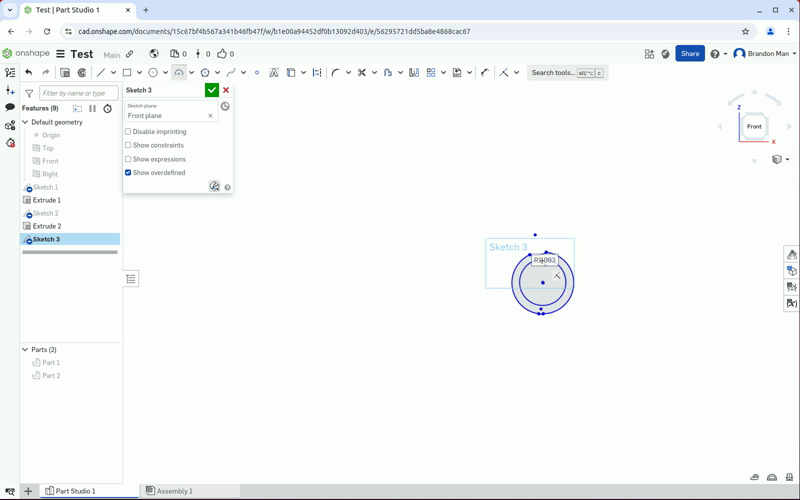
scroll(6)
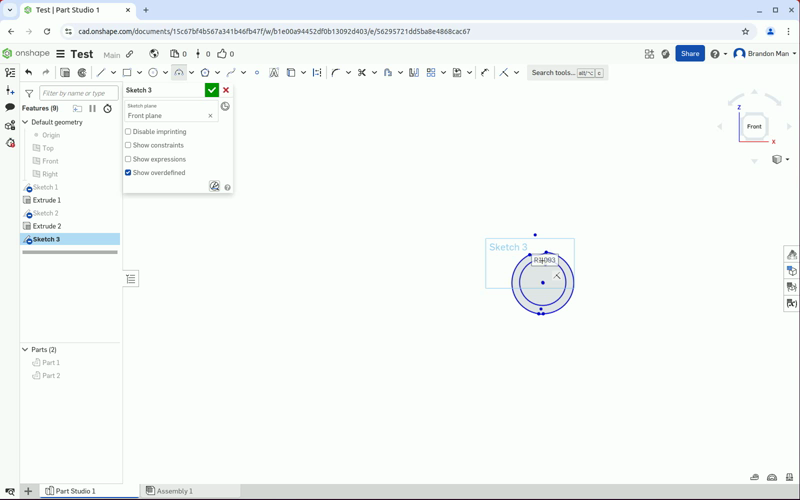
scroll(6)
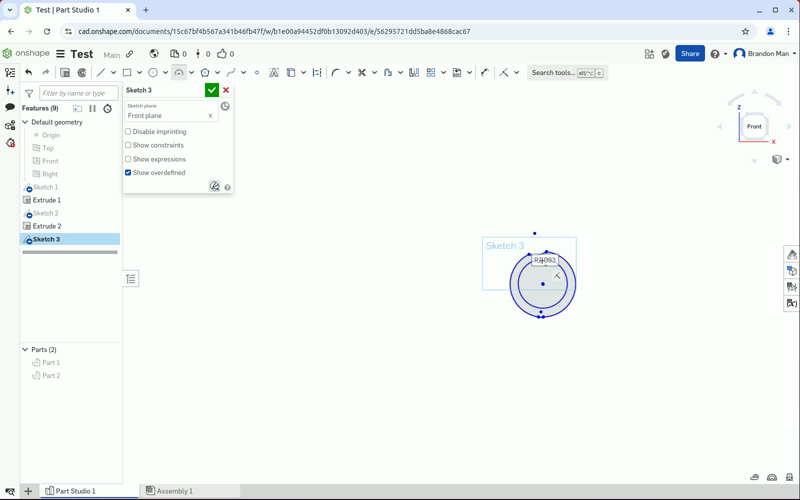
scroll(6)
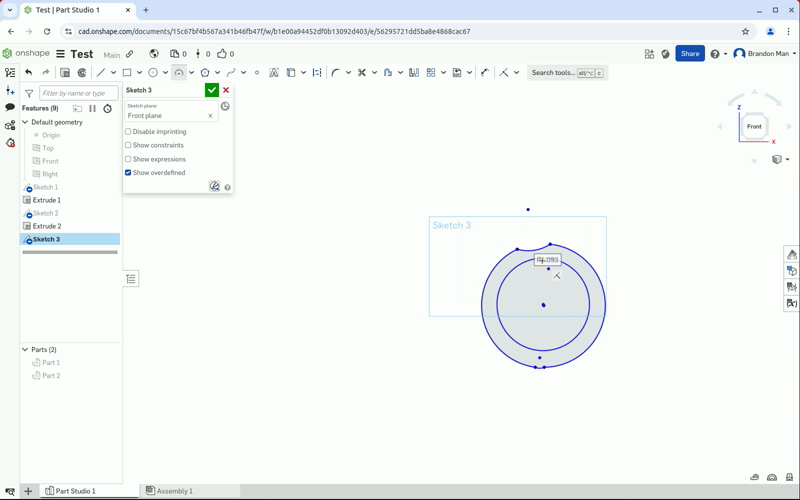
scroll(6)
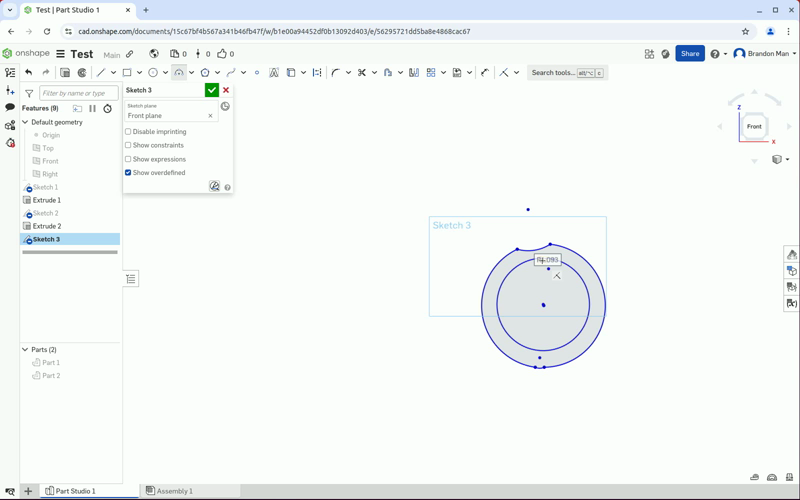
scroll(6)
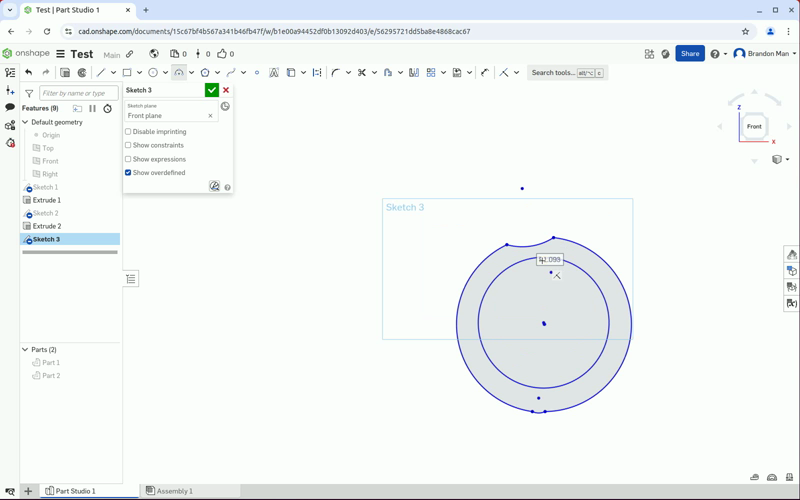
scroll(6)
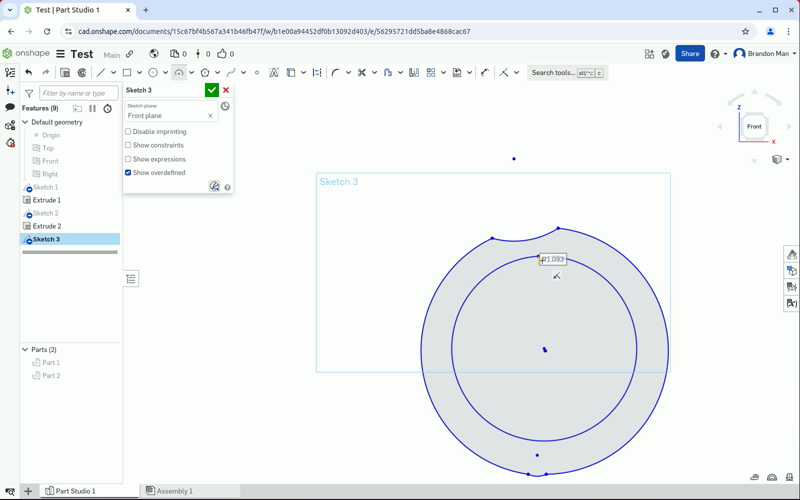
scroll(6)
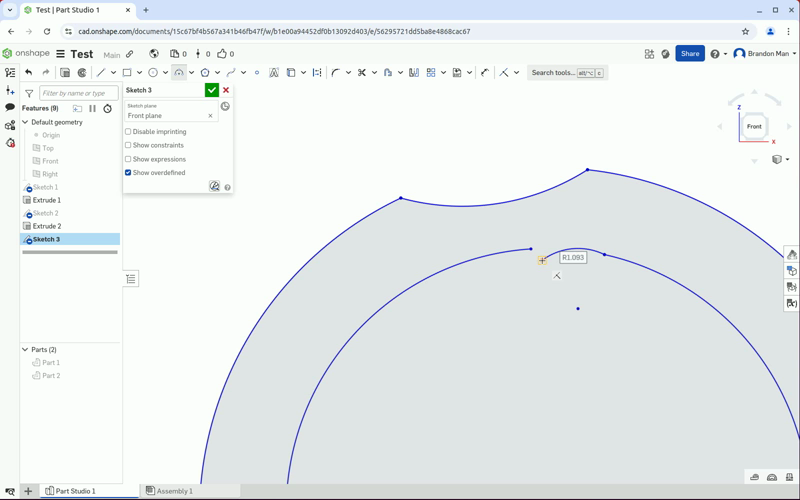
click(542, 260)
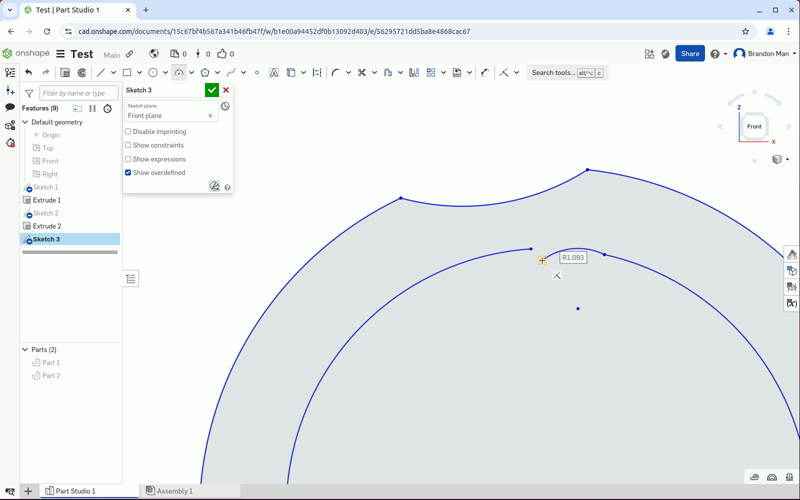
scroll(-6)
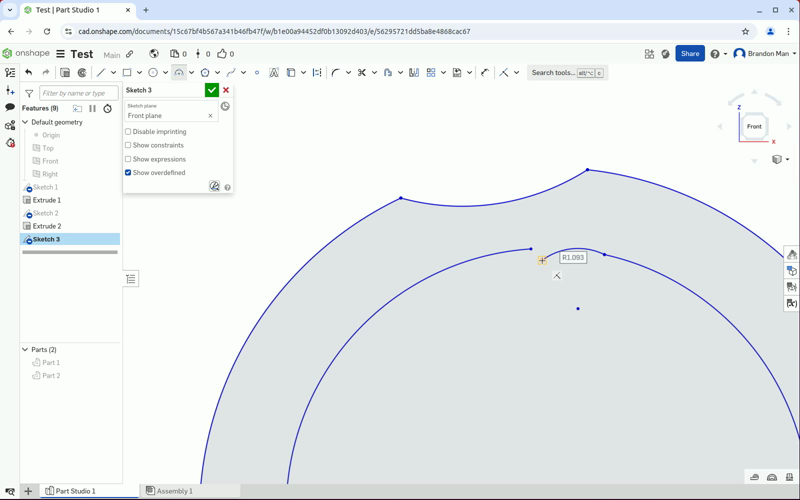
scroll(-6)
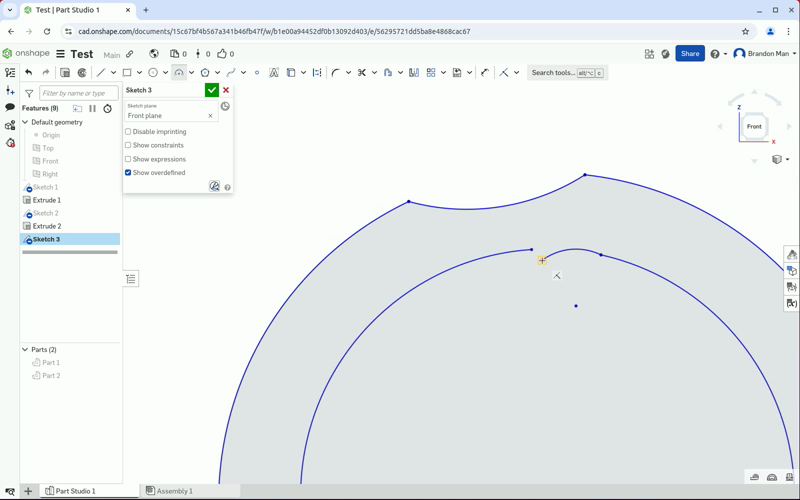
scroll(-6)
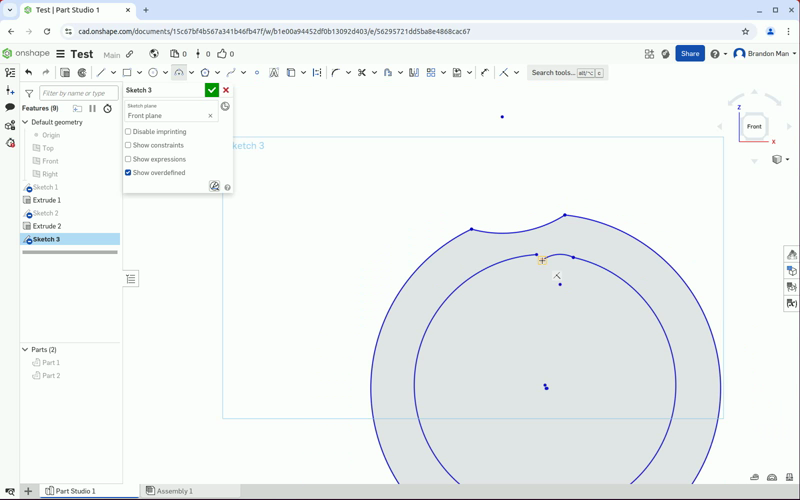
scroll(-6)
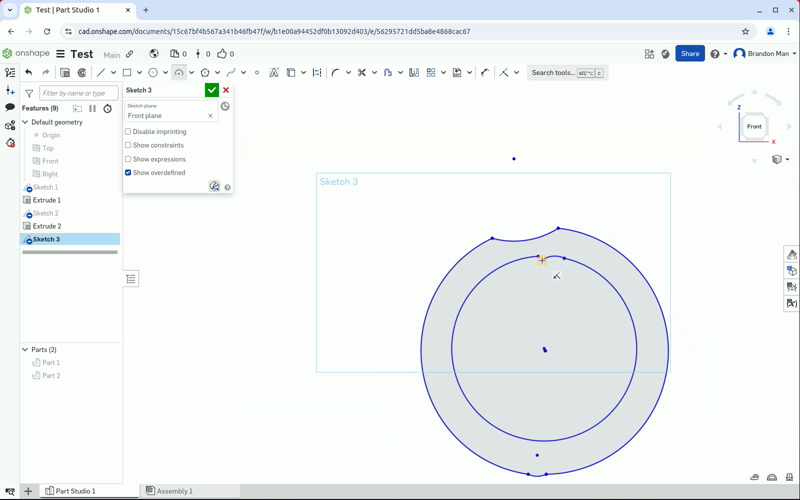
scroll(-6)
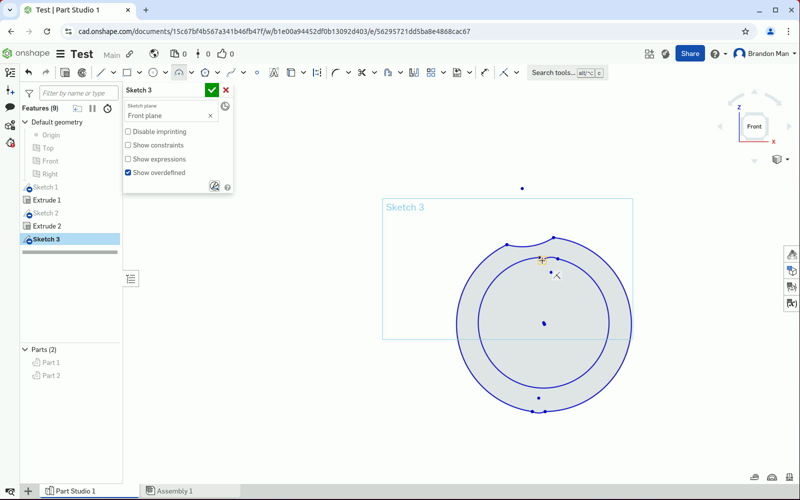
scroll(-6)
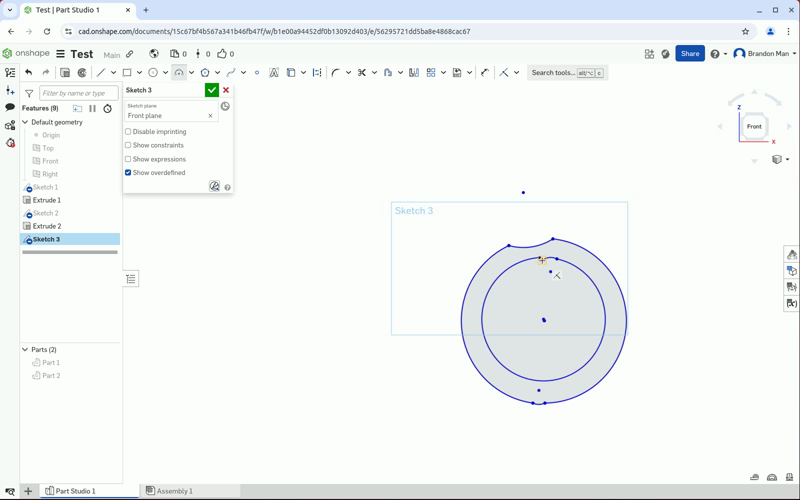
scroll(-6)
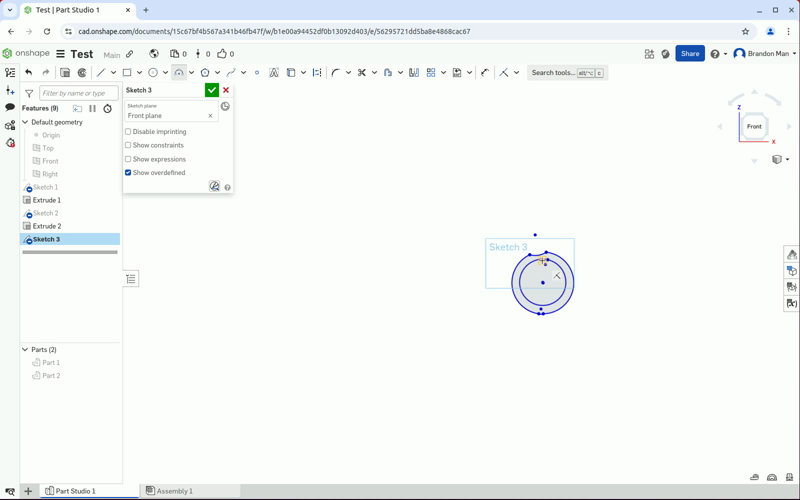
mouse_move(541, 259)
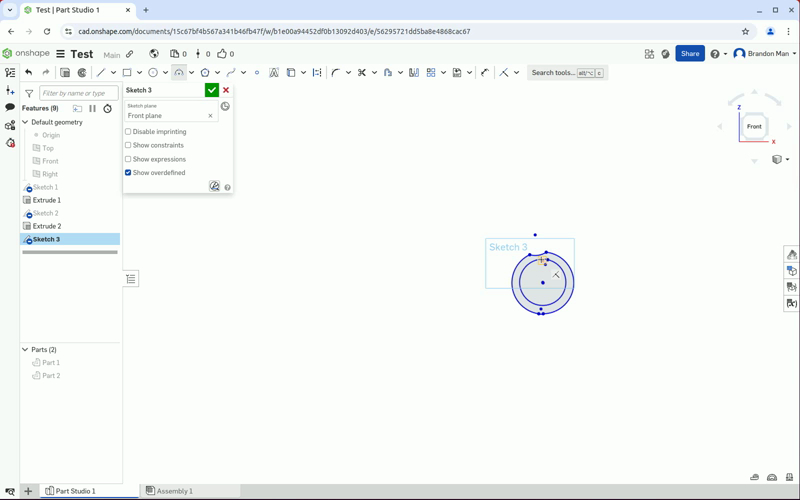
scroll(6)
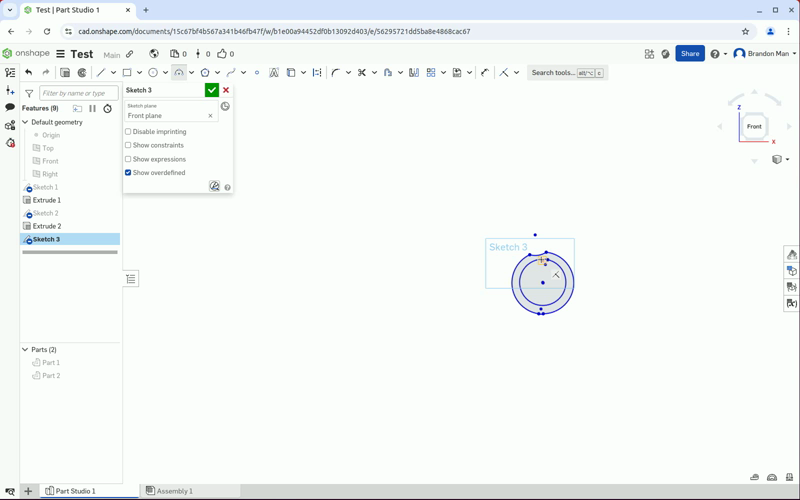
scroll(6)
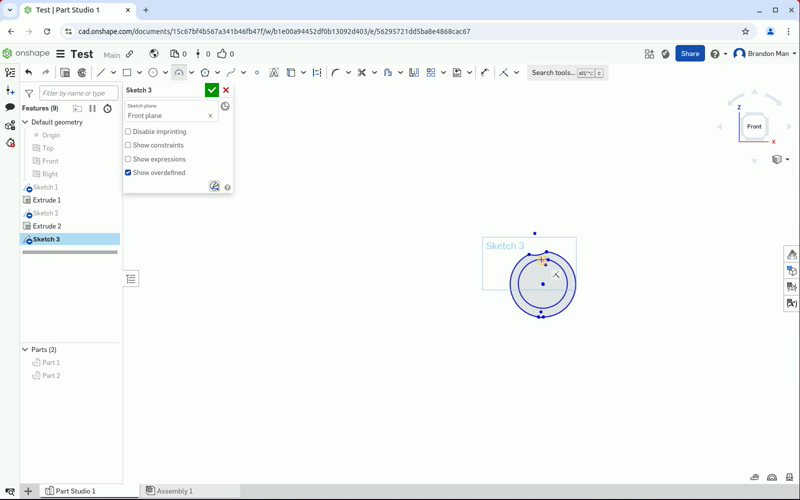
scroll(6)
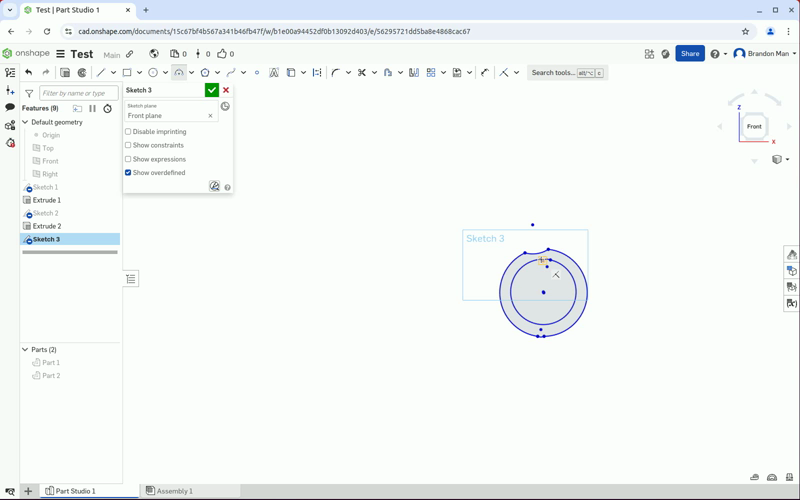
scroll(6)
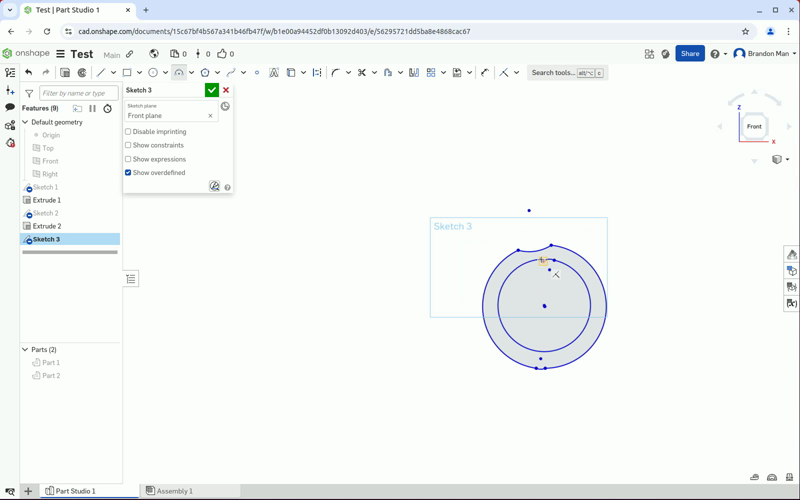
scroll(6)
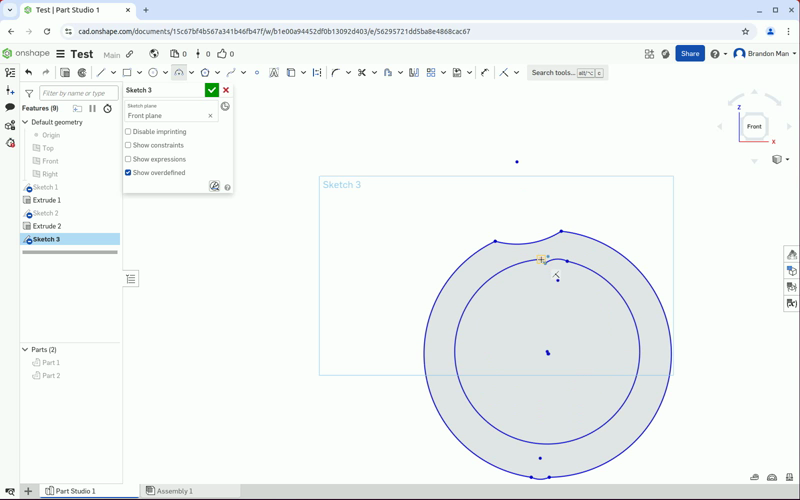
scroll(6)
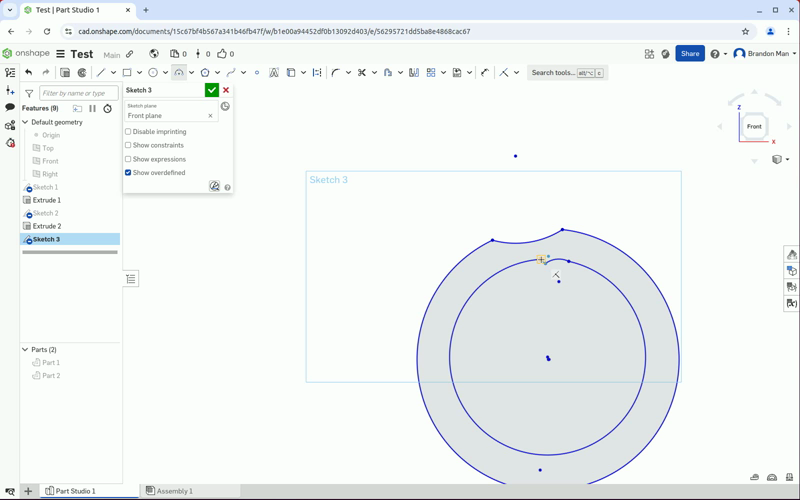
scroll(6)
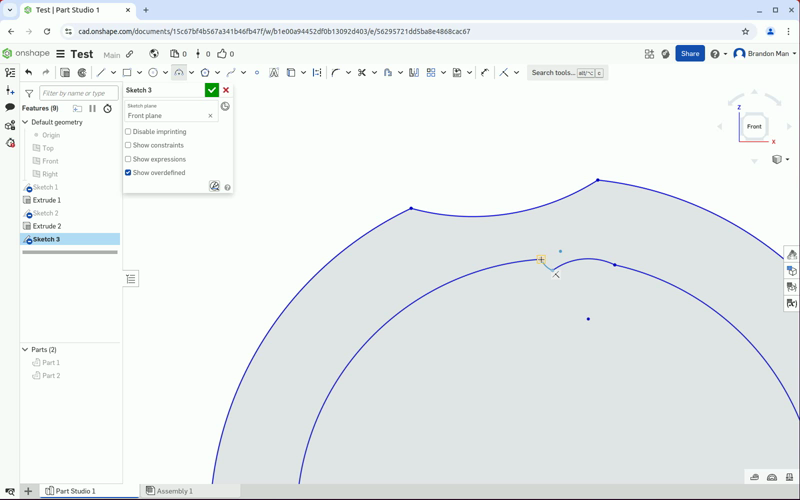
click(541, 259)
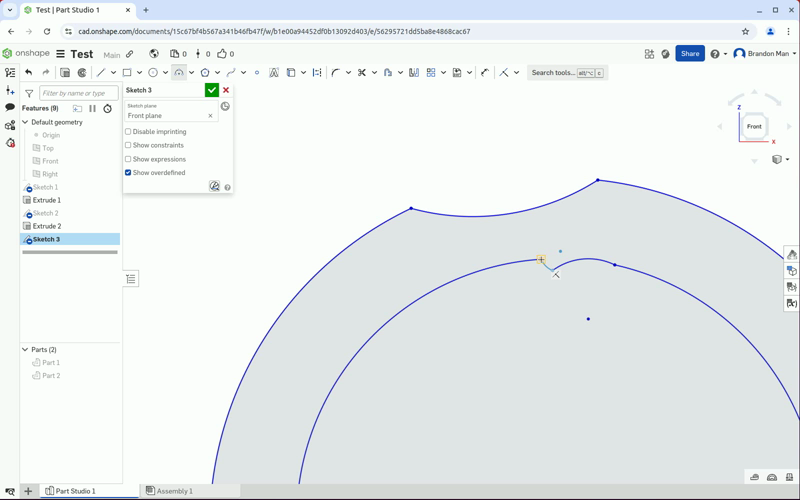
scroll(-6)
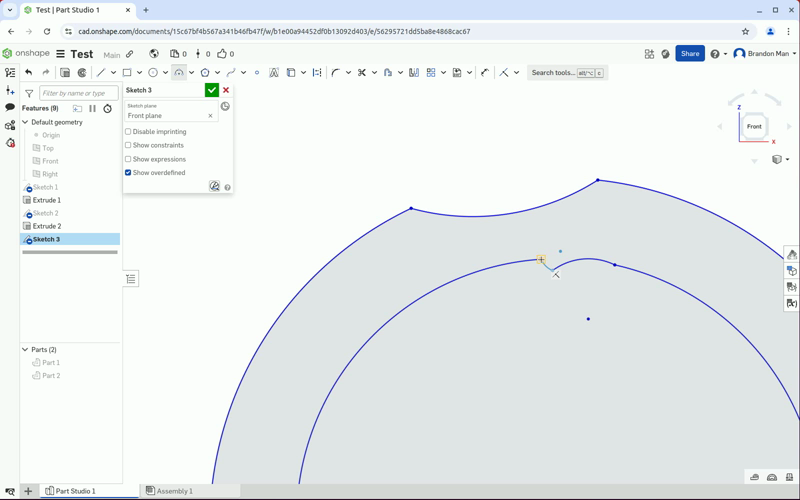
scroll(-6)
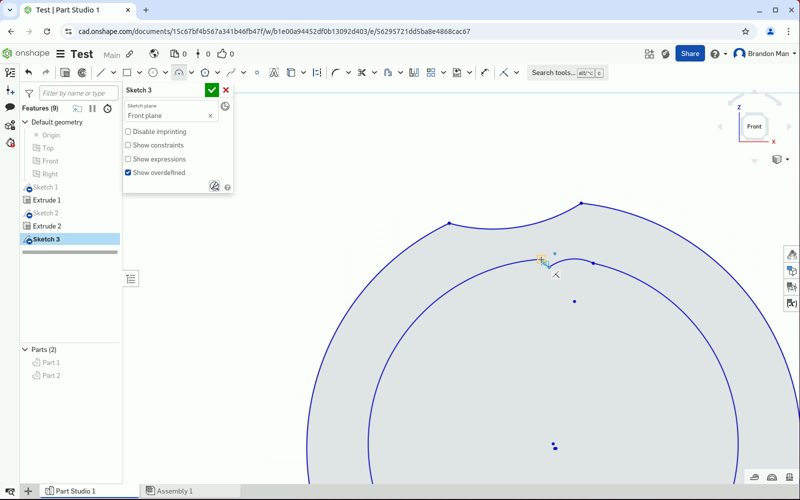
scroll(-6)
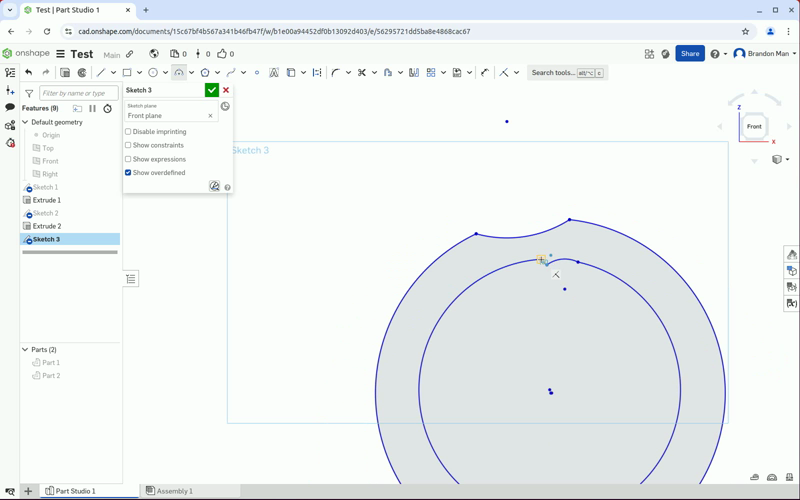
scroll(-6)
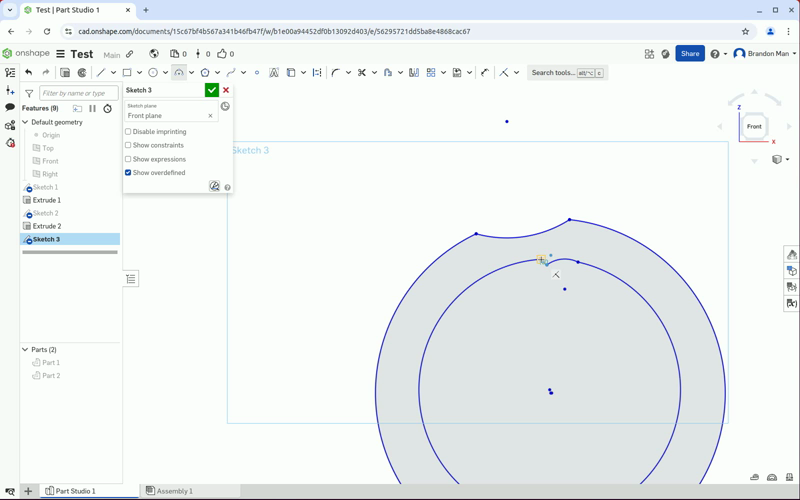
scroll(-6)
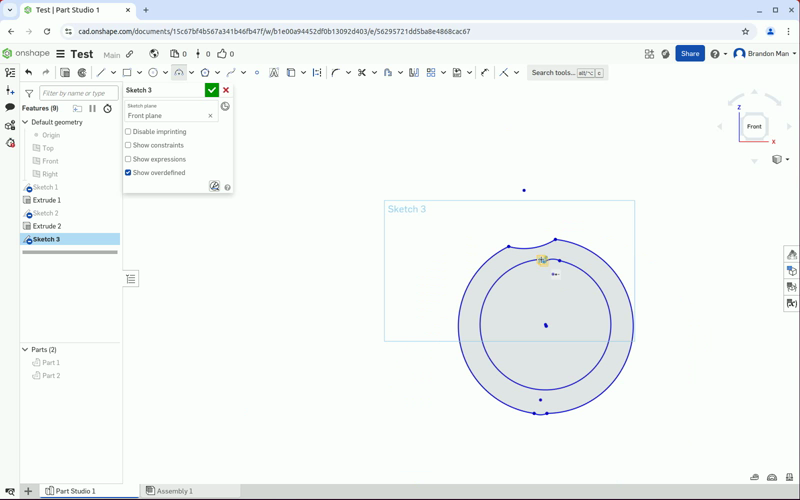
scroll(-6)
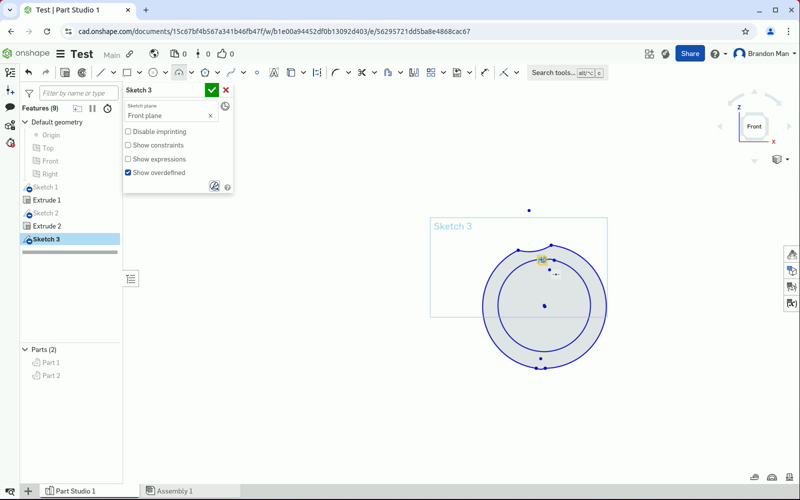
scroll(-6)
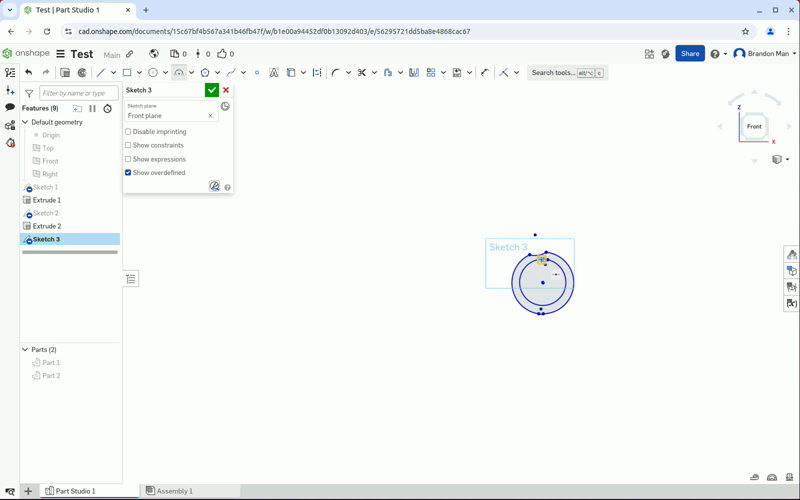
key_down(shift)
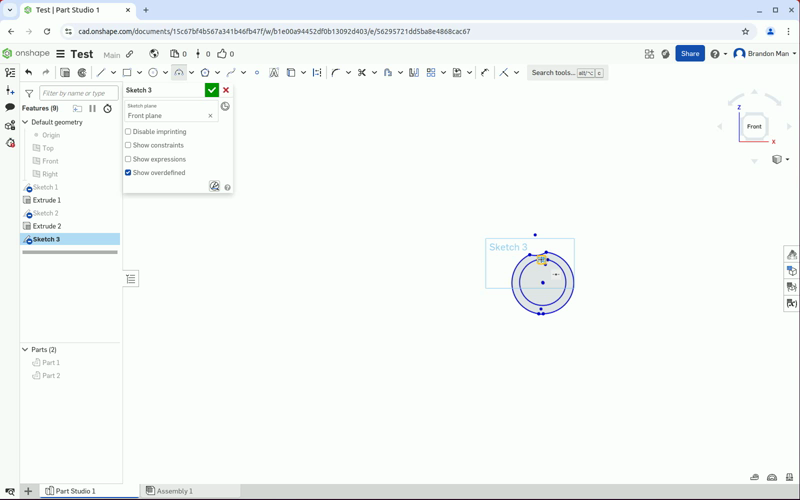
mouse_move(541, 259)
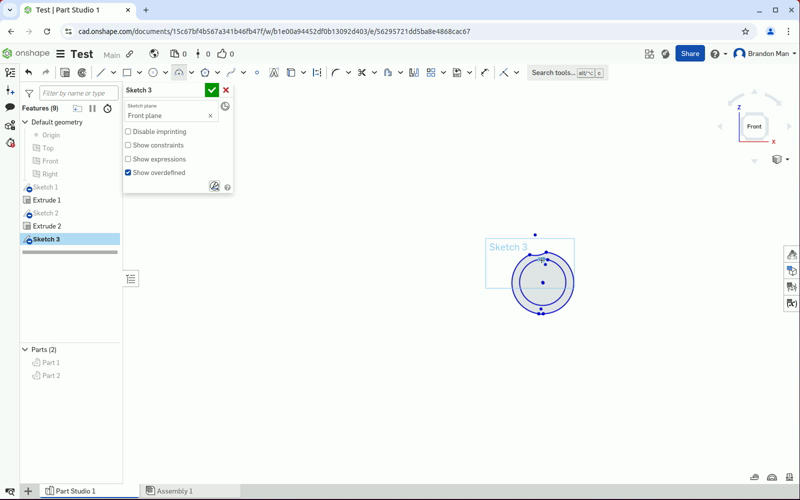
scroll(6)
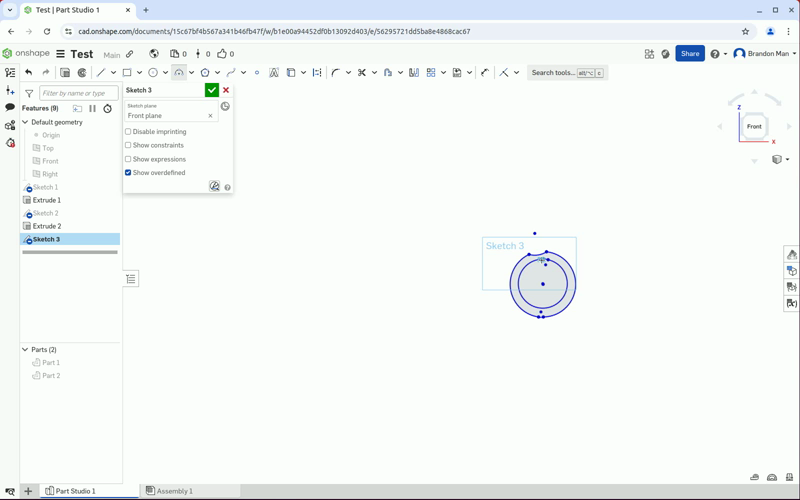
scroll(6)
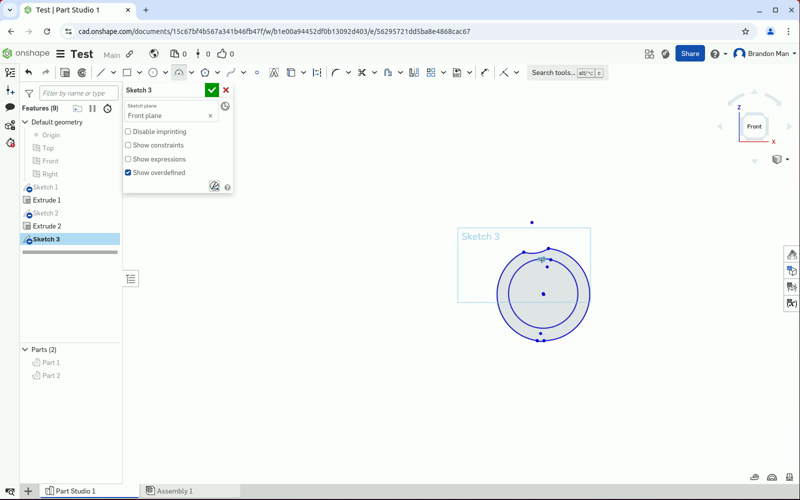
scroll(6)
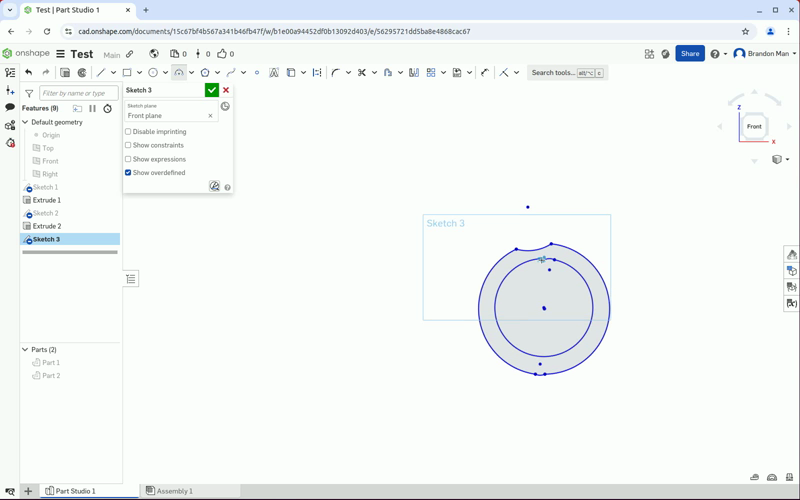
scroll(6)
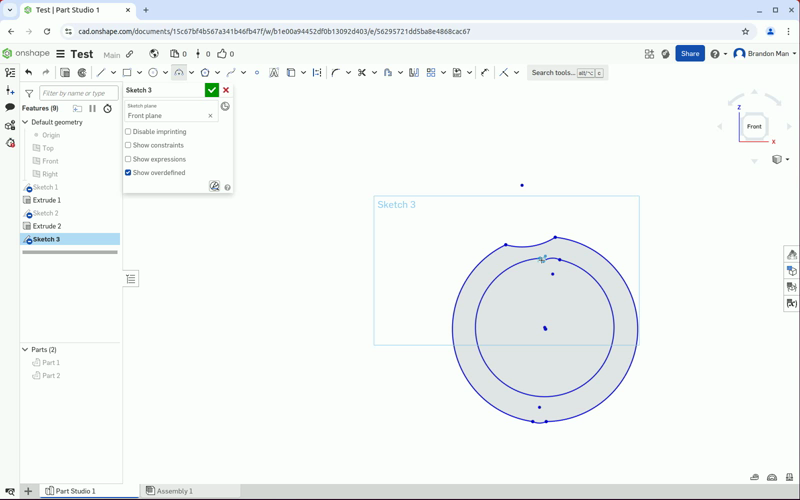
scroll(6)
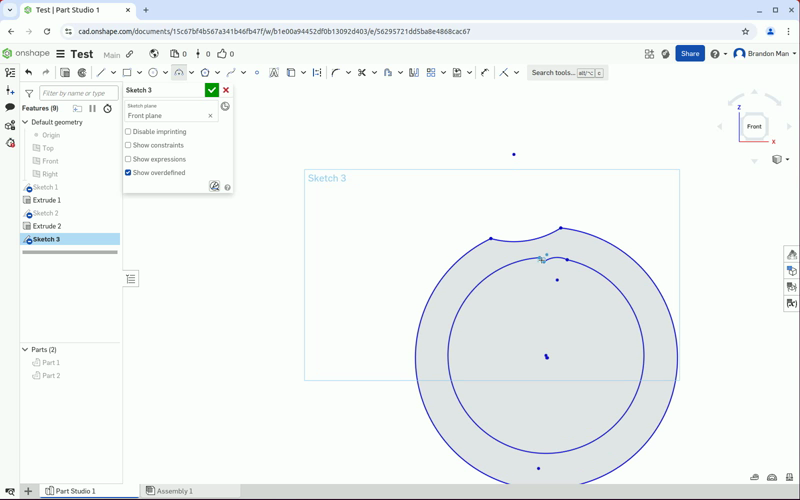
scroll(6)
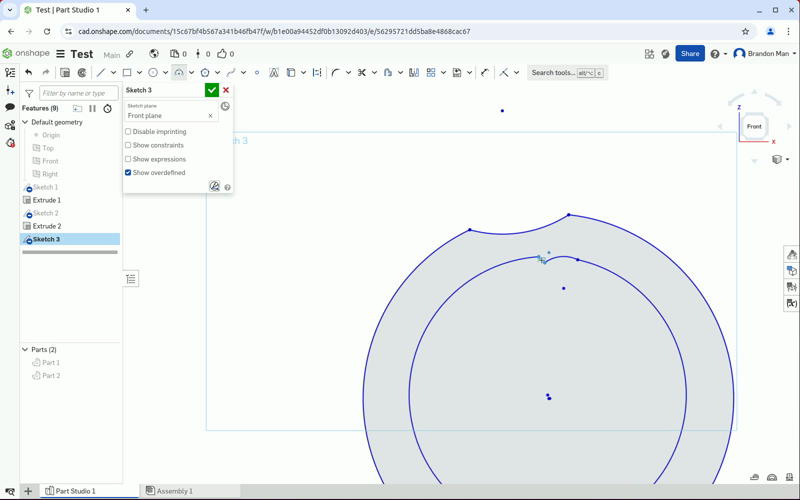
scroll(6)
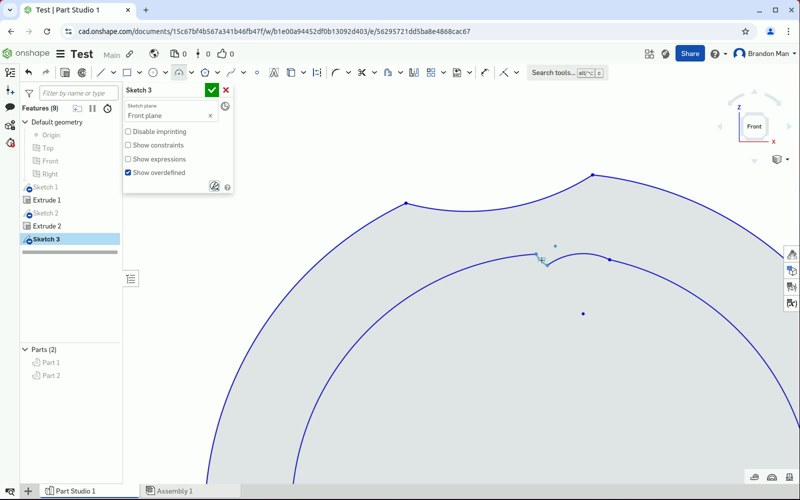
click(541, 259)
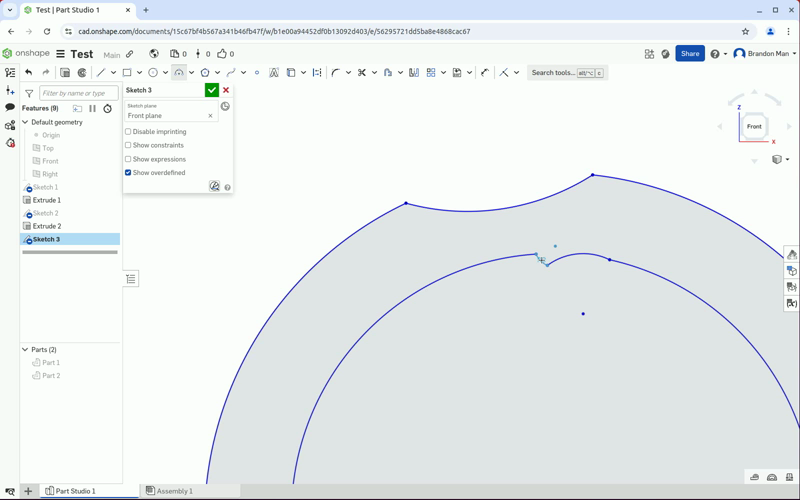
scroll(-6)
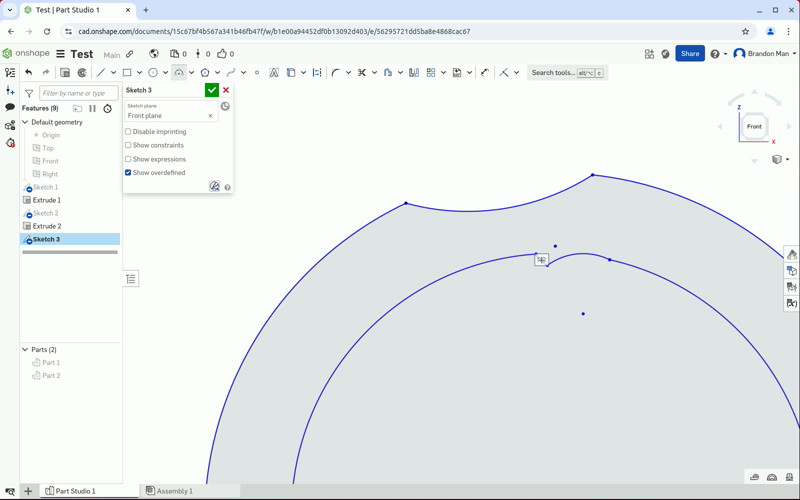
scroll(-6)
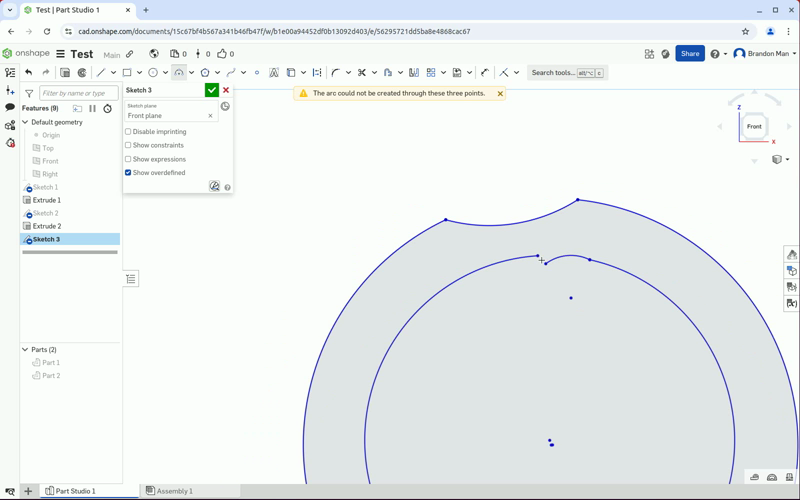
scroll(-6)
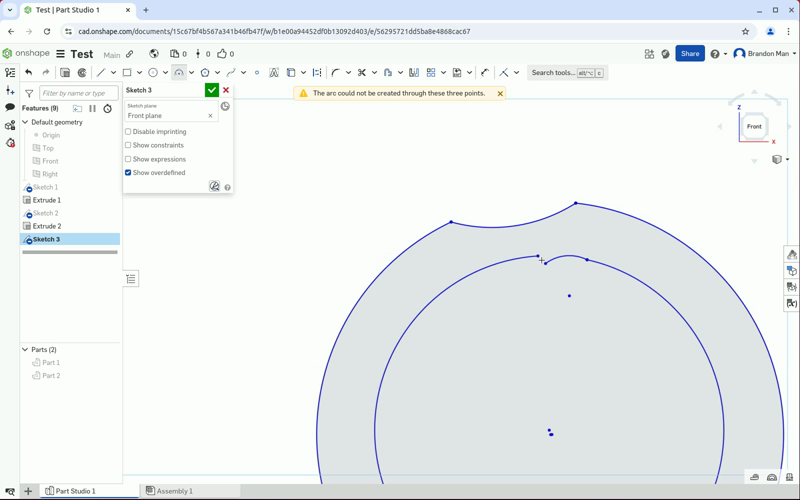
scroll(-6)
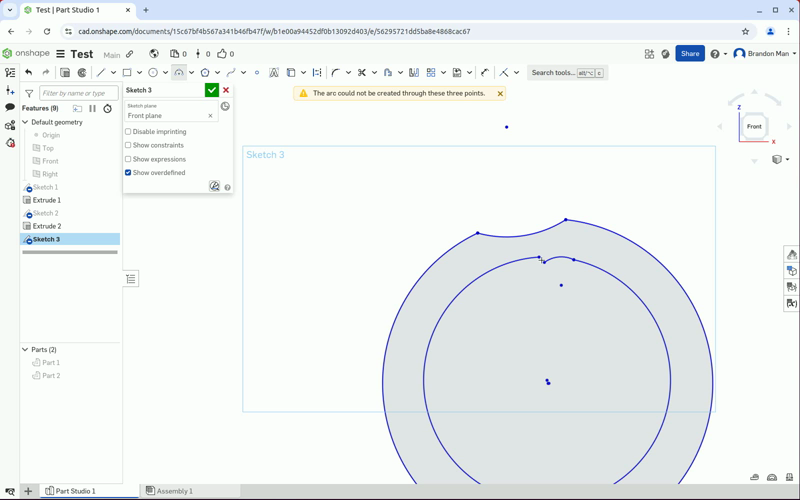
scroll(-6)
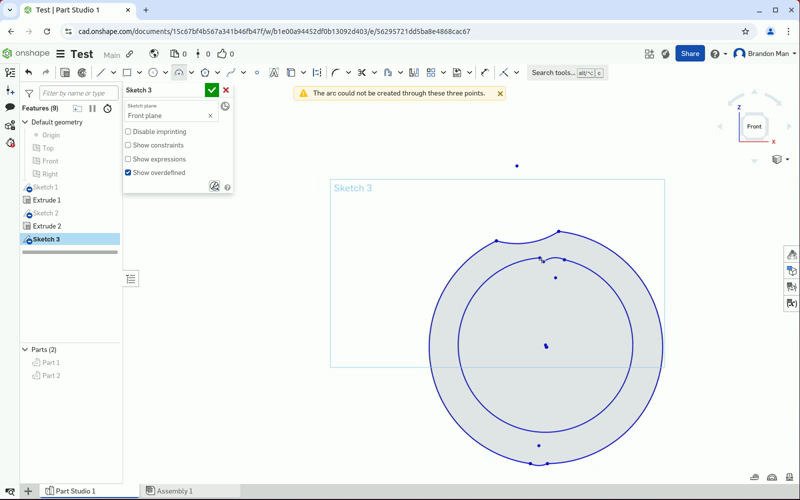
scroll(-6)
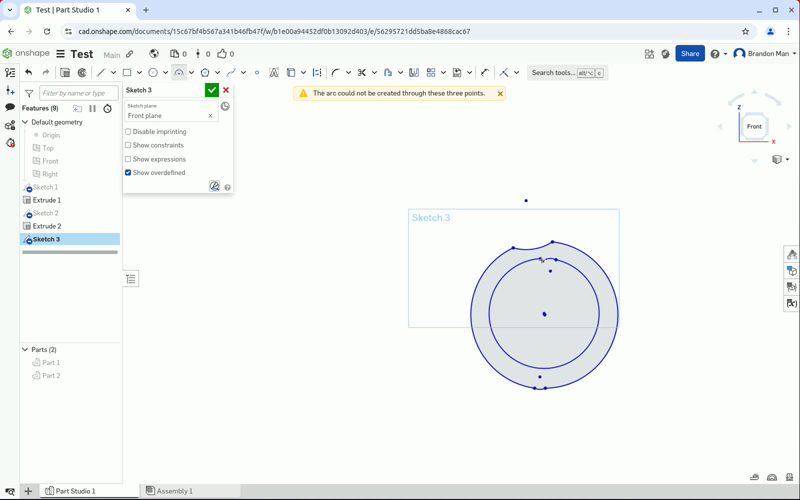
scroll(-6)
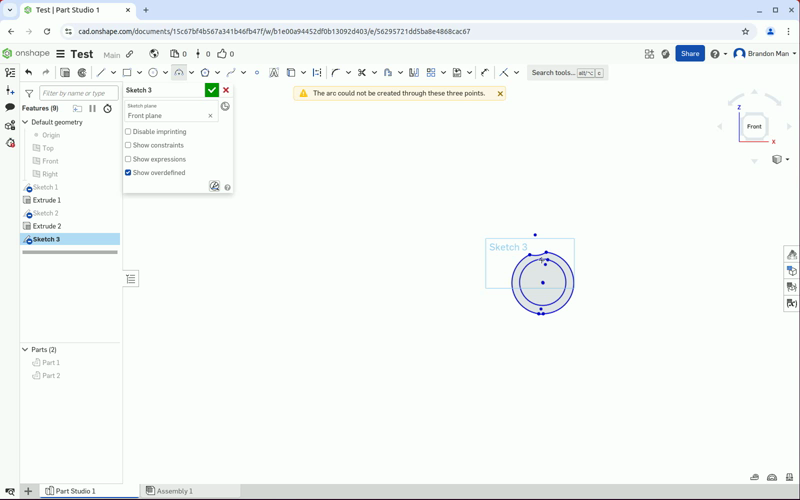
key_up(shift)
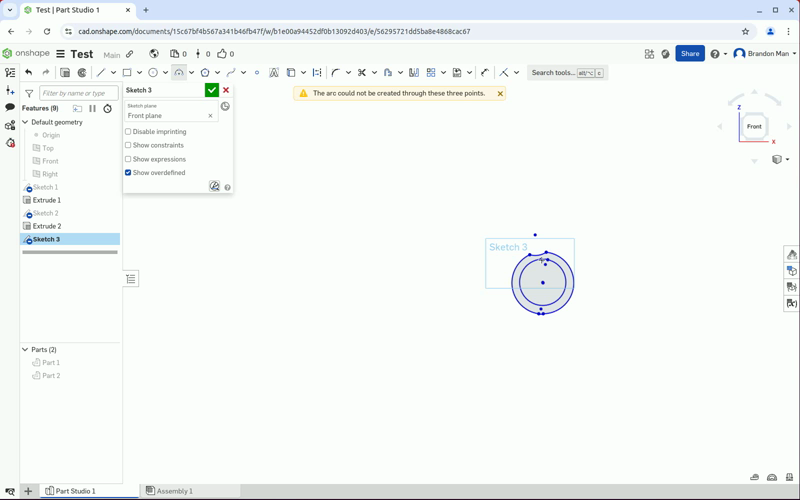
key(esc)
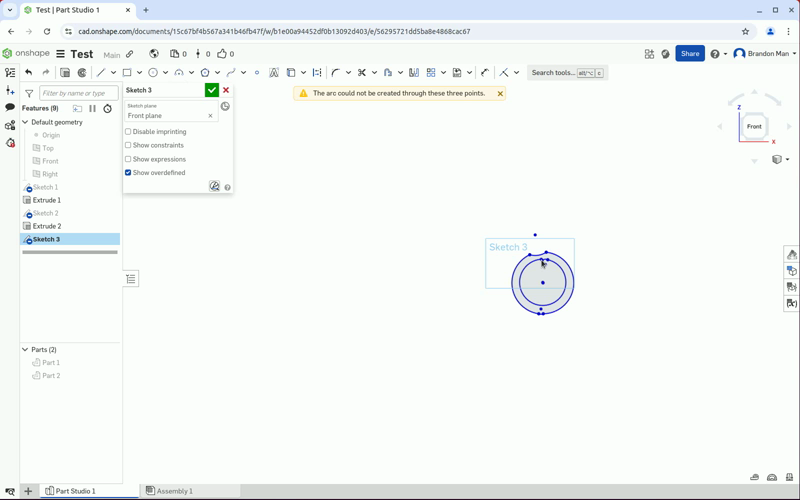
mouse_move(526, 303)
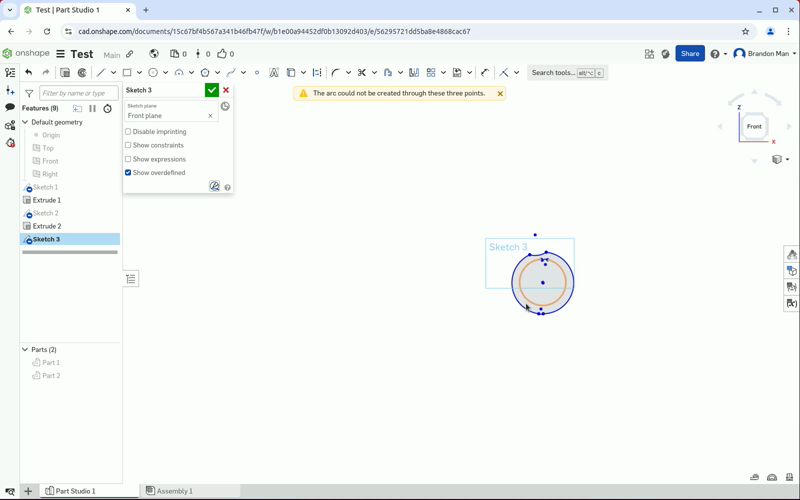
scroll(6)
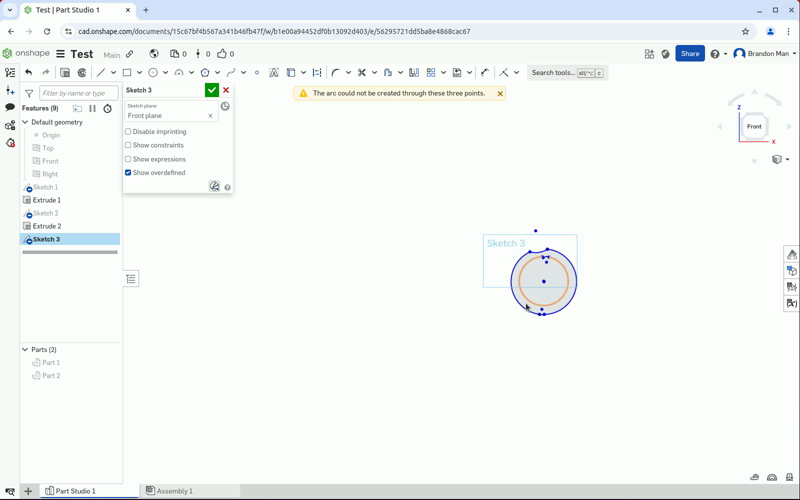
scroll(6)
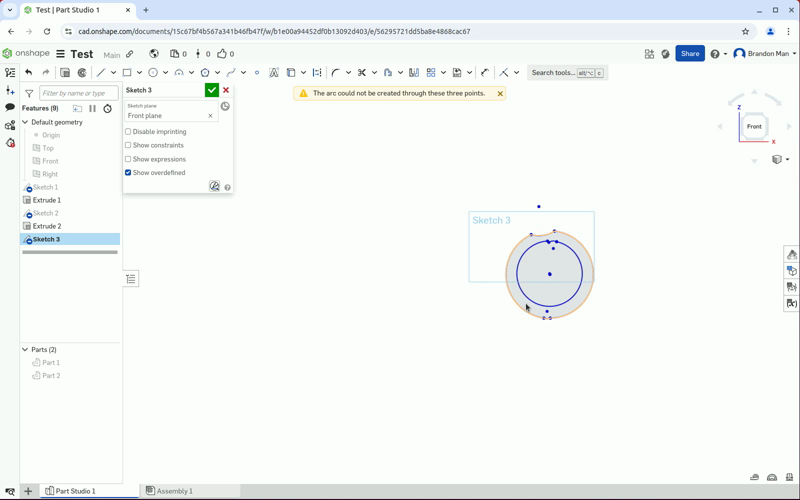
scroll(6)
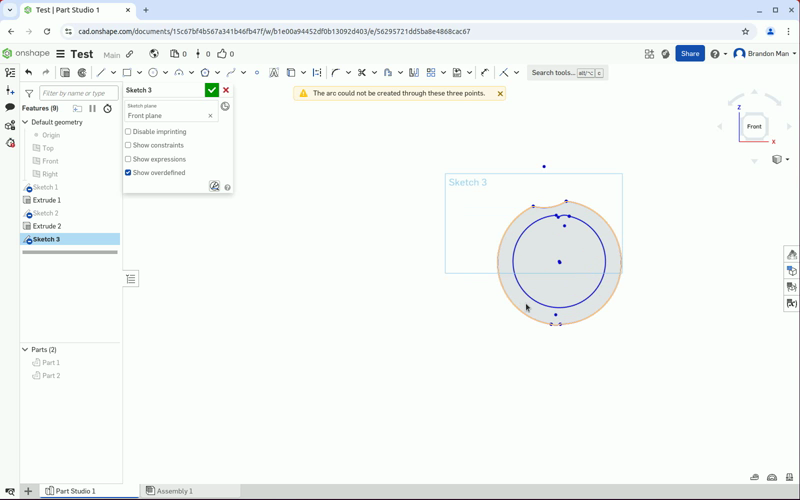
scroll(6)
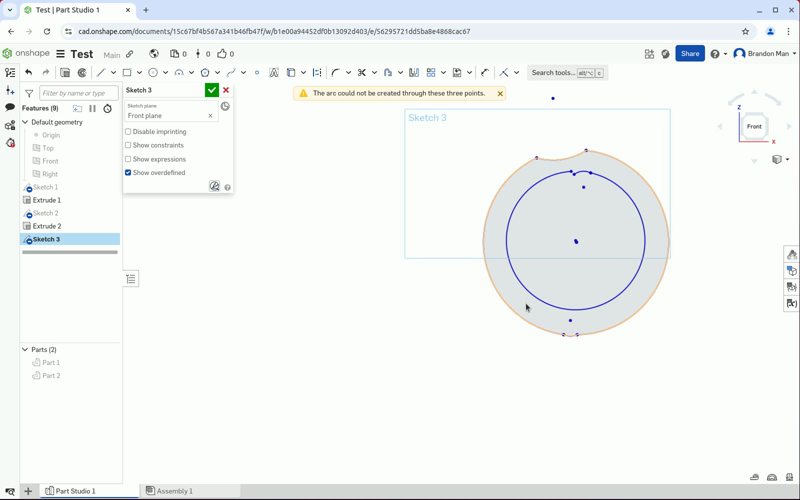
scroll(6)
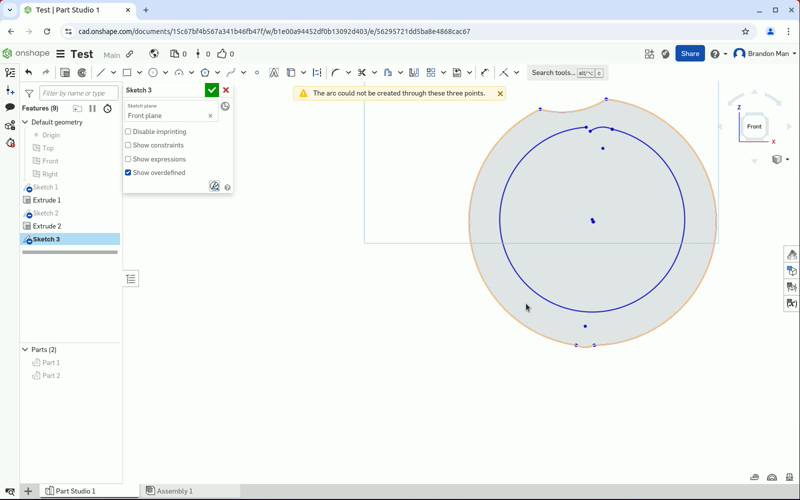
scroll(6)
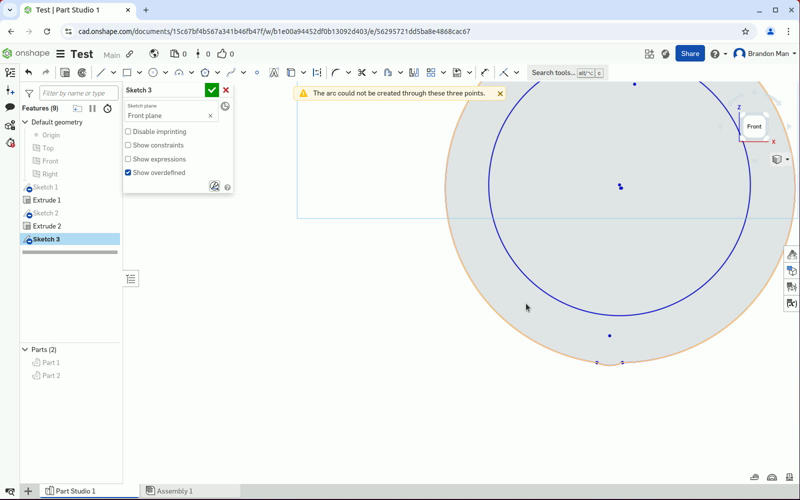
scroll(6)
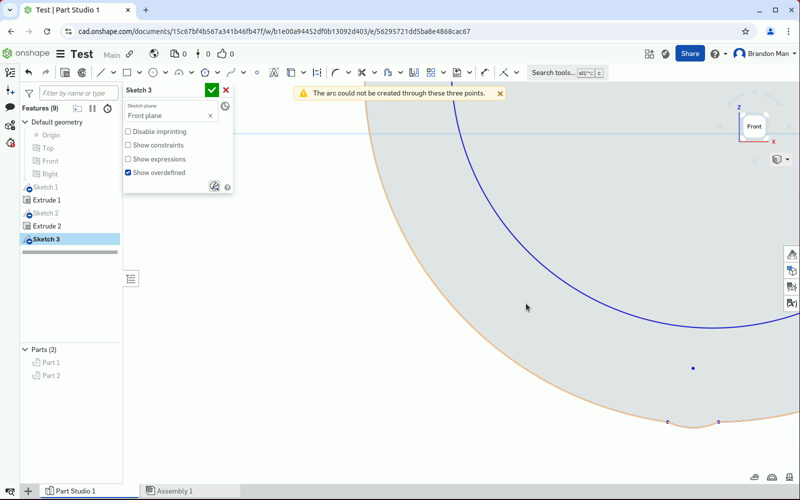
click(526, 303)
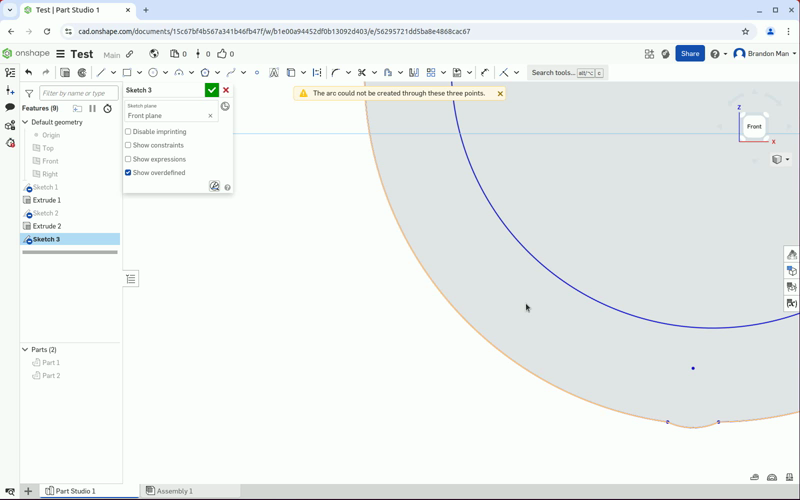
scroll(-6)
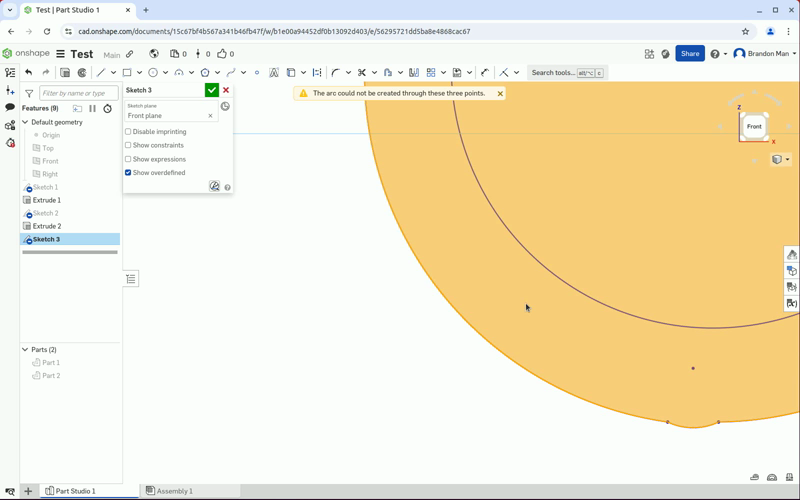
scroll(-6)
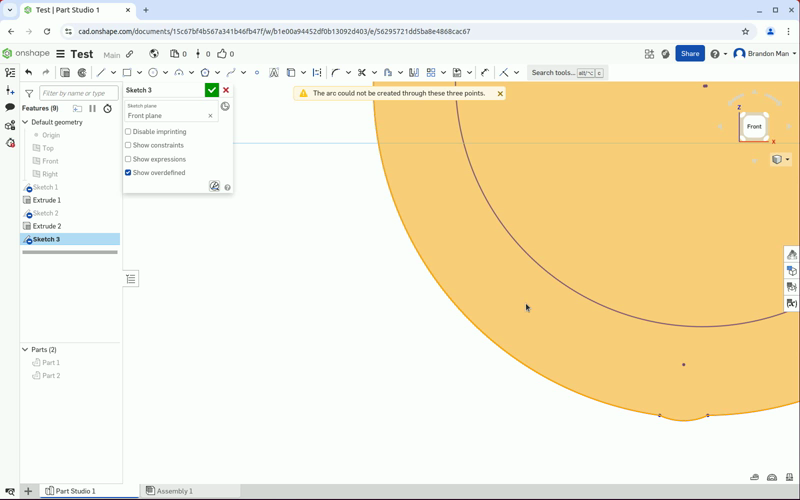
scroll(-6)
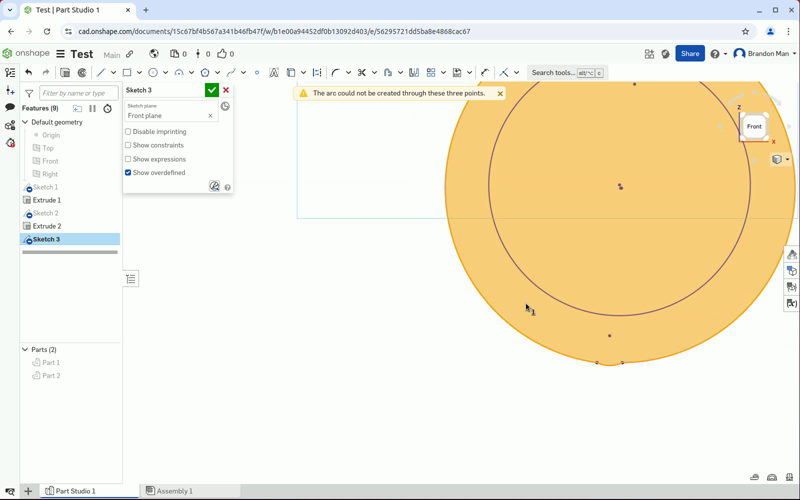
scroll(-6)
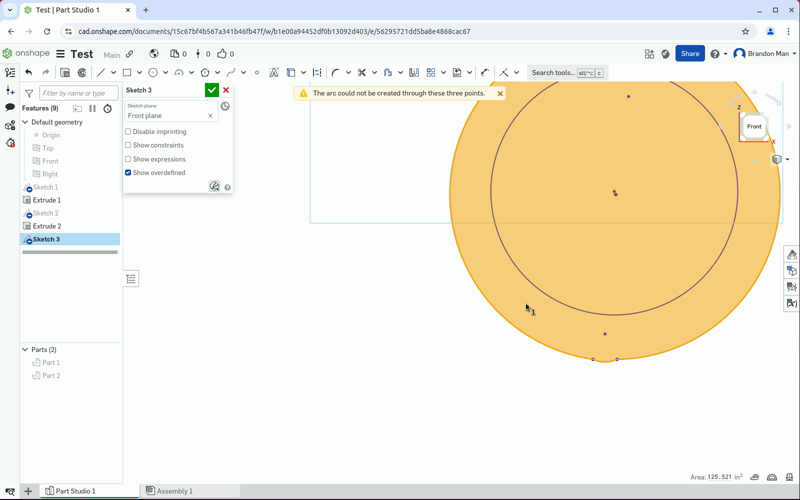
scroll(-6)
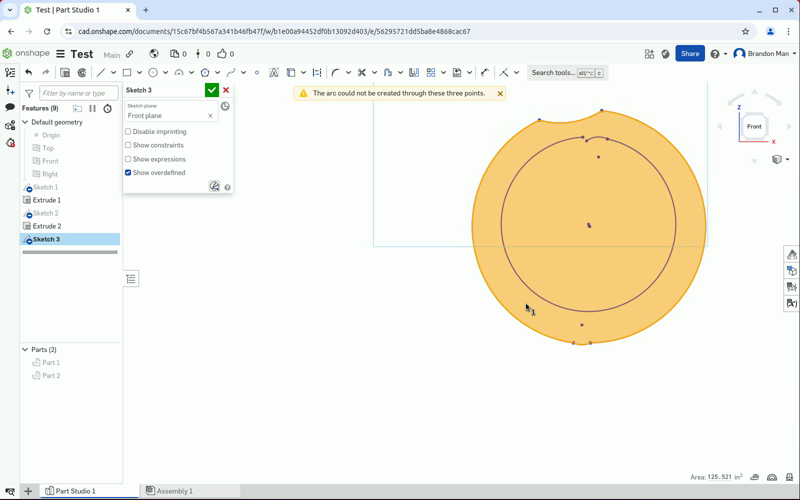
scroll(-6)
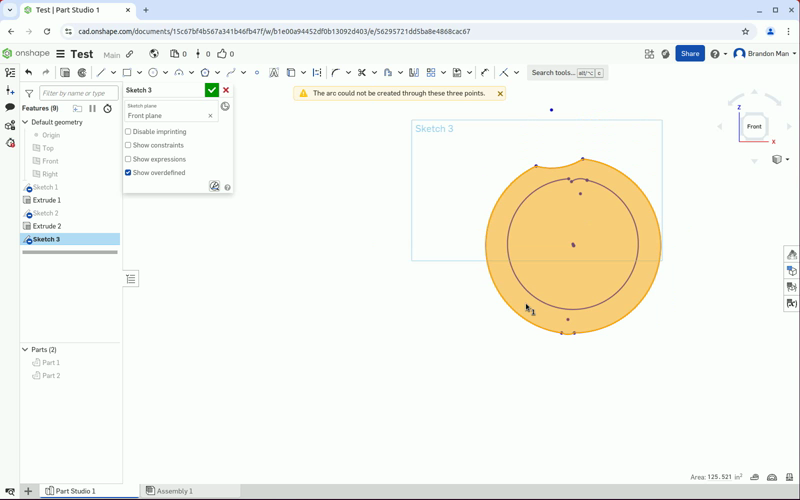
scroll(-6)
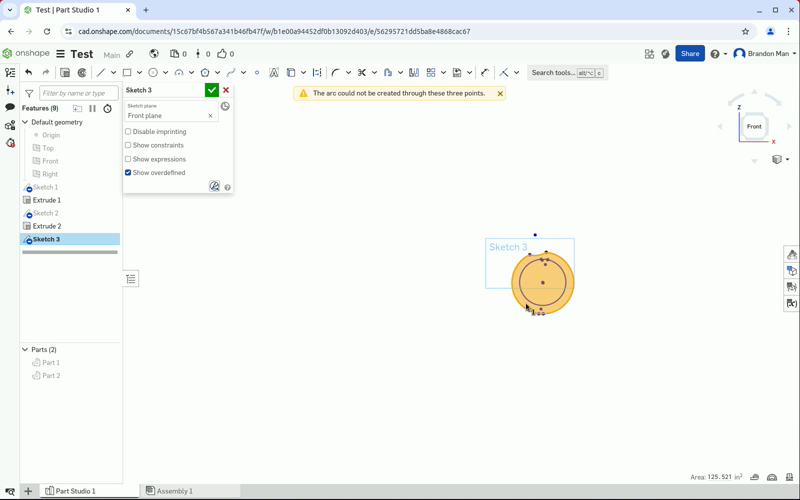
mouse_move(73, 352)
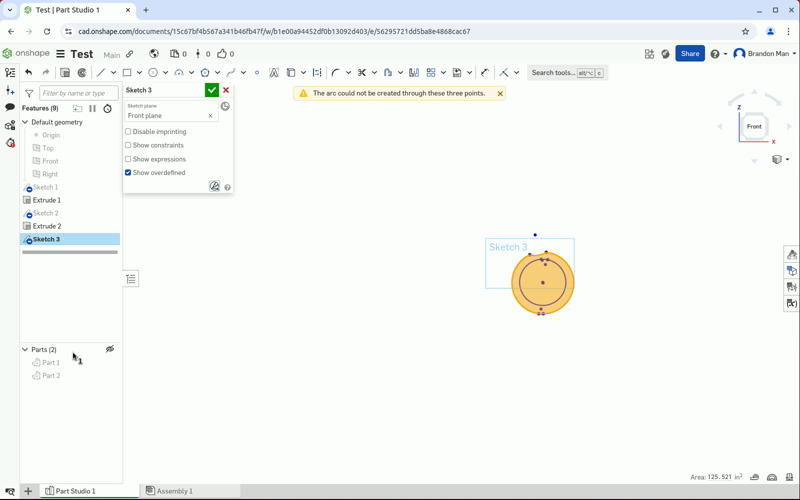
key(shift+y)
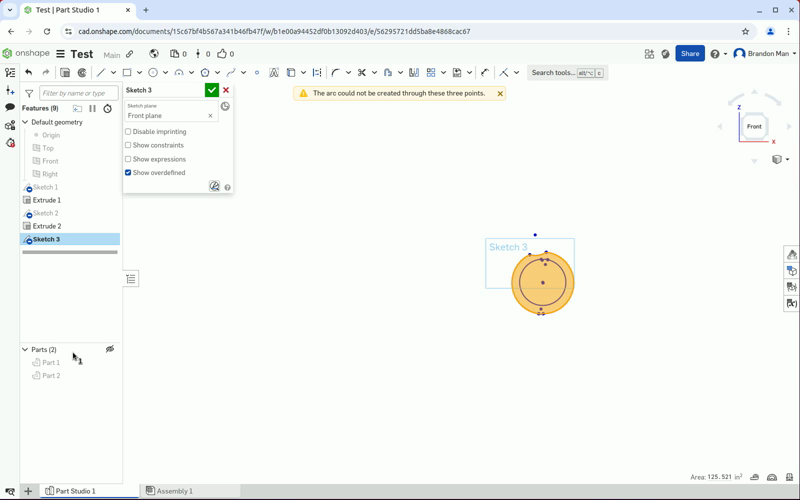
key(shift+e)
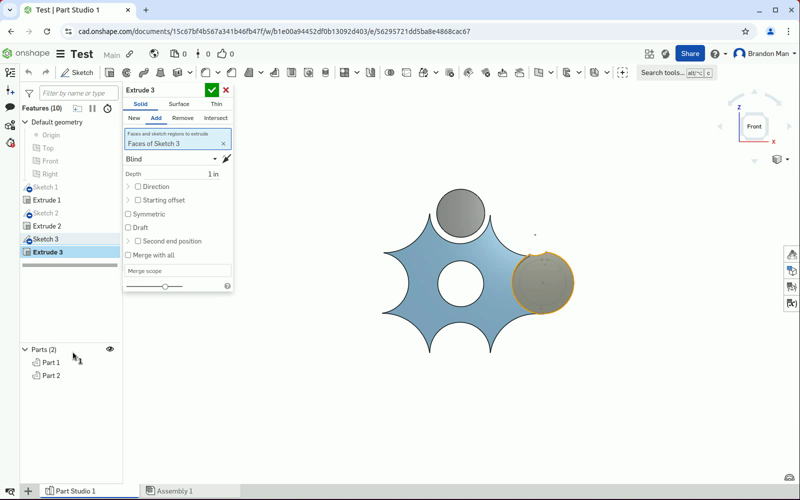
mouse_move(143, 106)
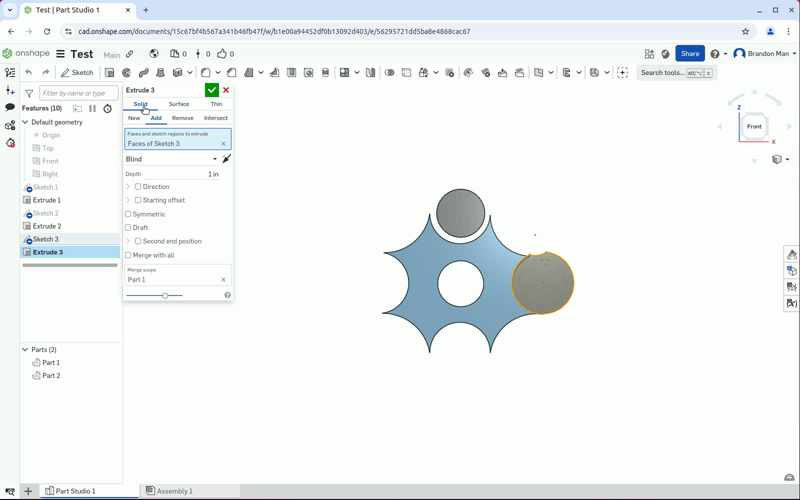
click(143, 106)
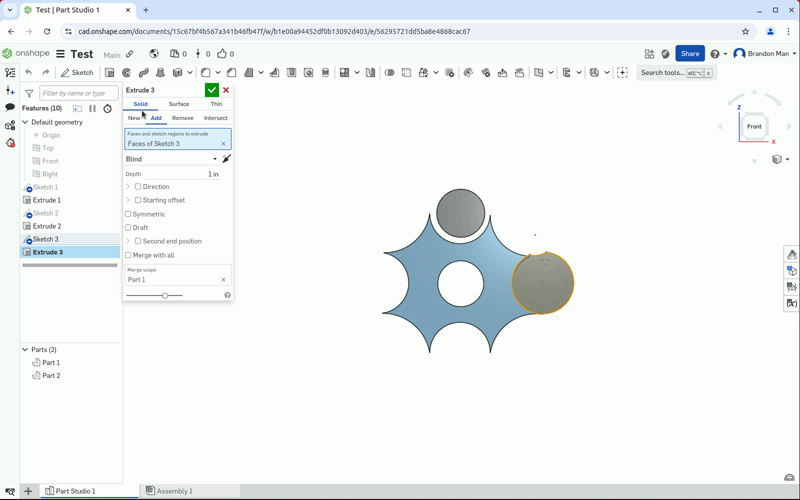
mouse_move(137, 120)
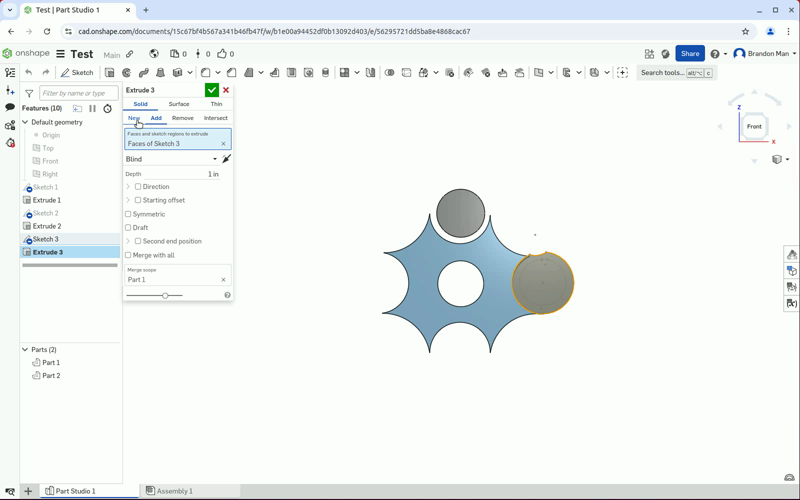
click(137, 120)
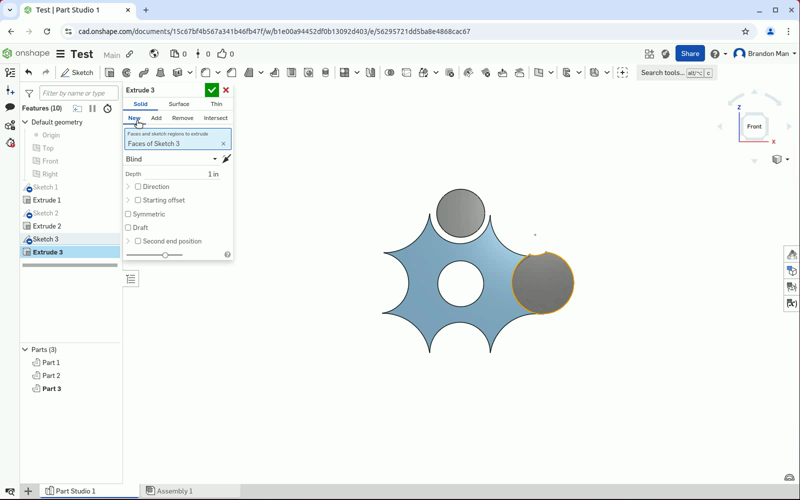
key(tab, 4)
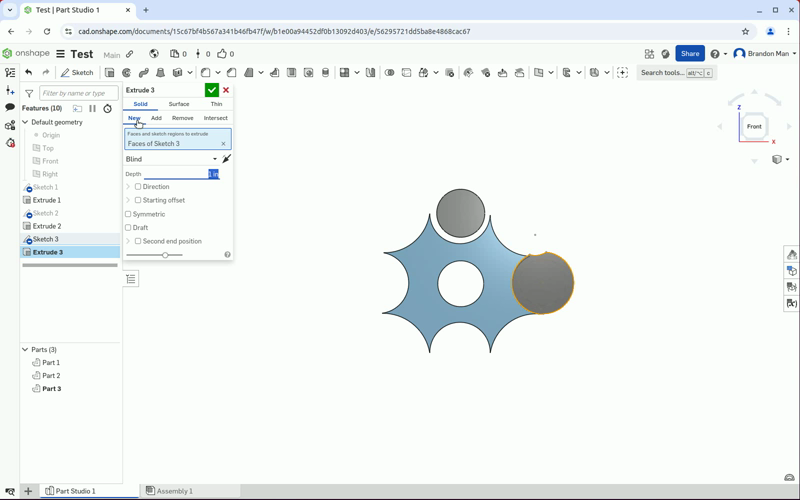
text(2.407)
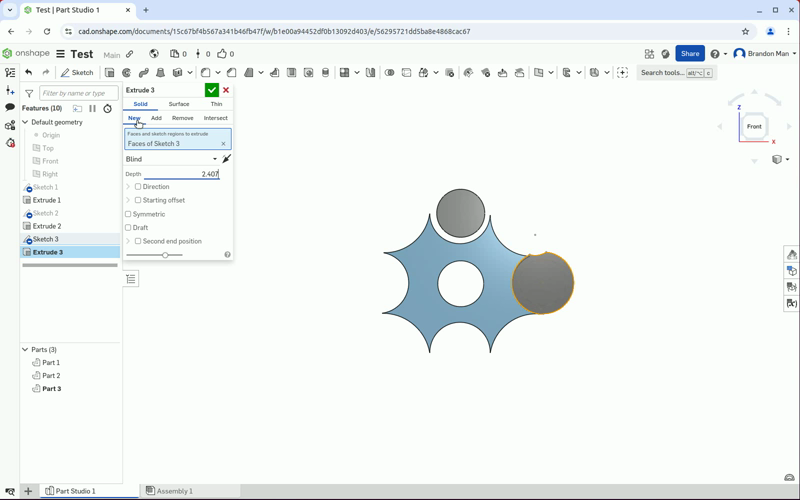
key(enter)
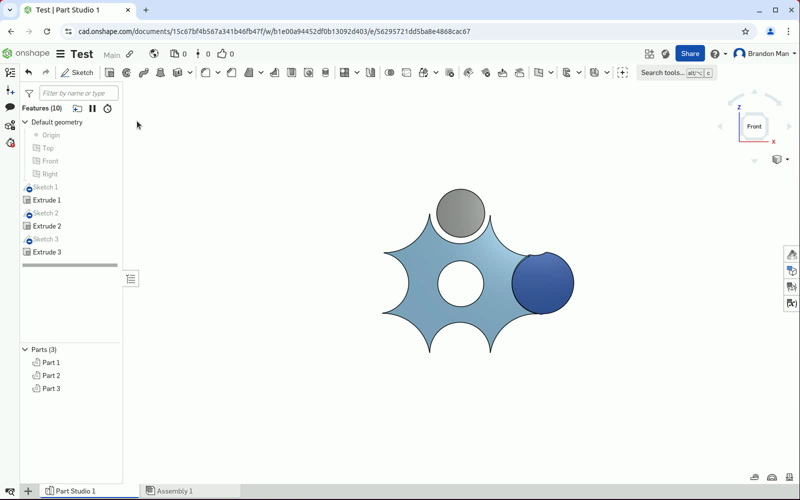
key(shift+h)
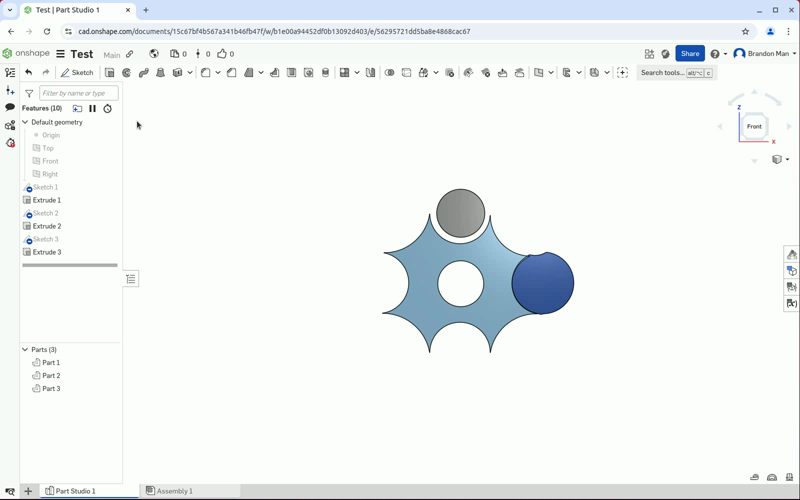
key(shift+h)
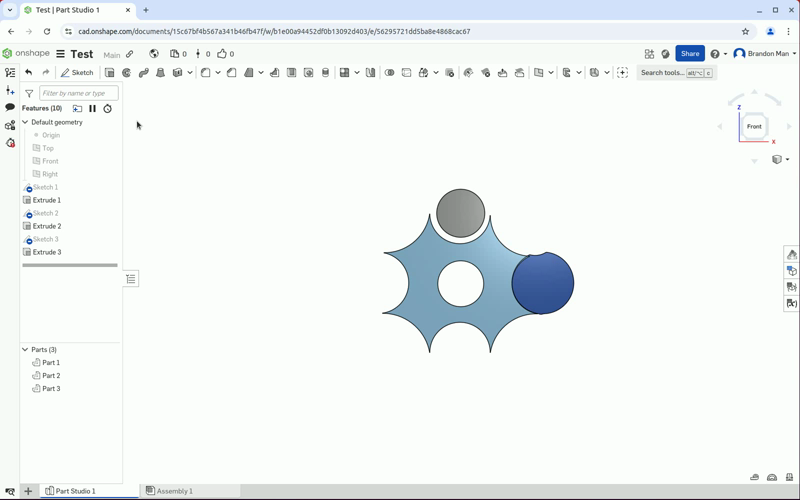
mouse_move(73, 189)
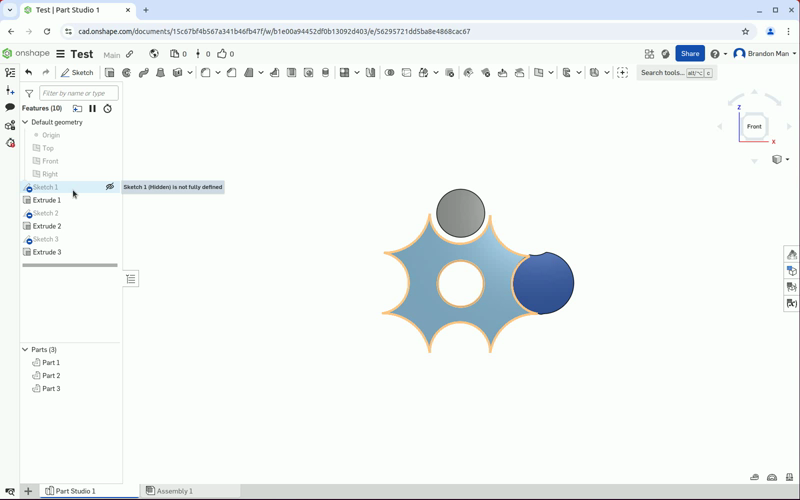
click(73, 189)
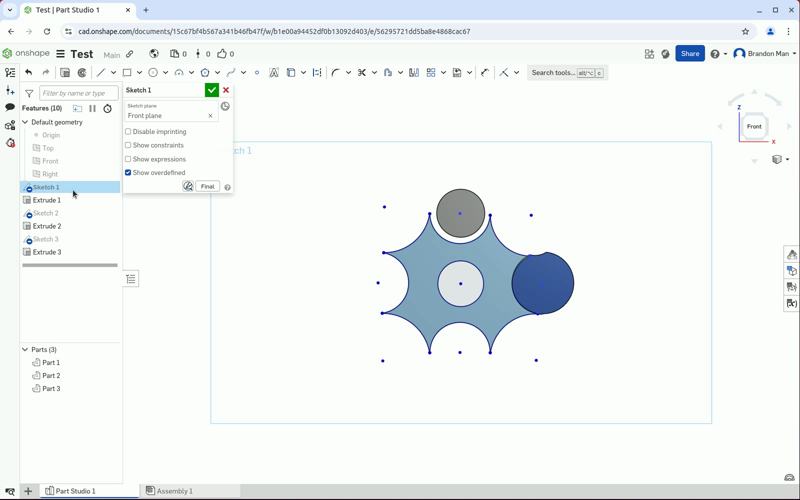
mouse_move(229, 92)
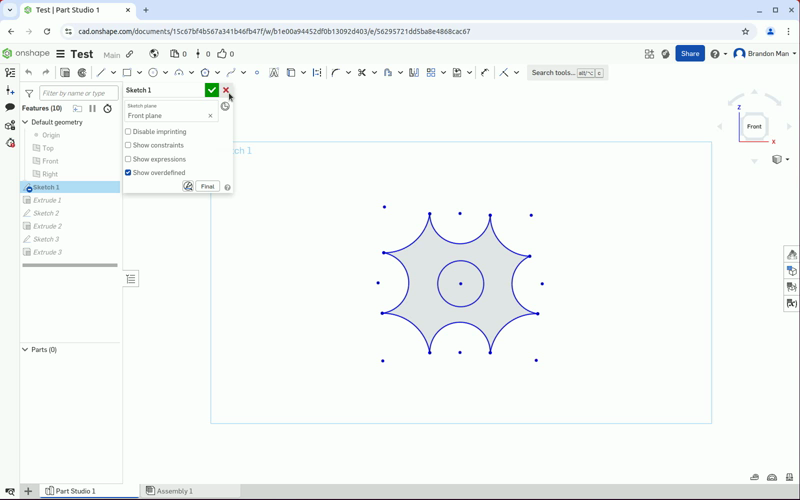
click(229, 92)
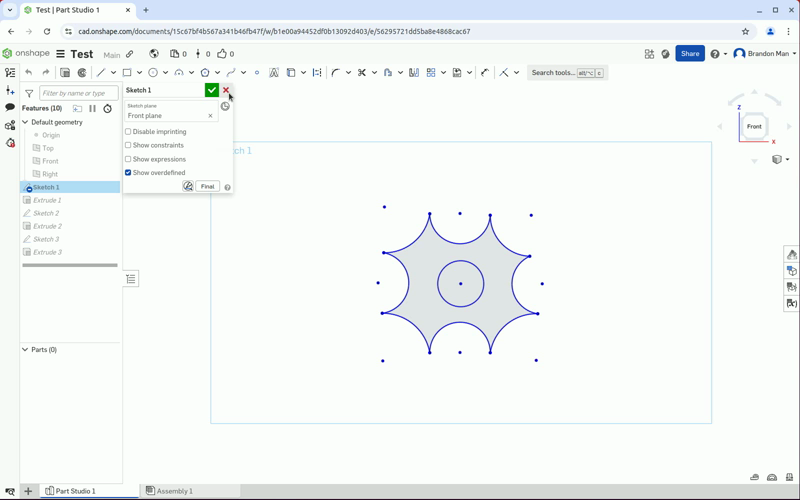
key(shift+s)
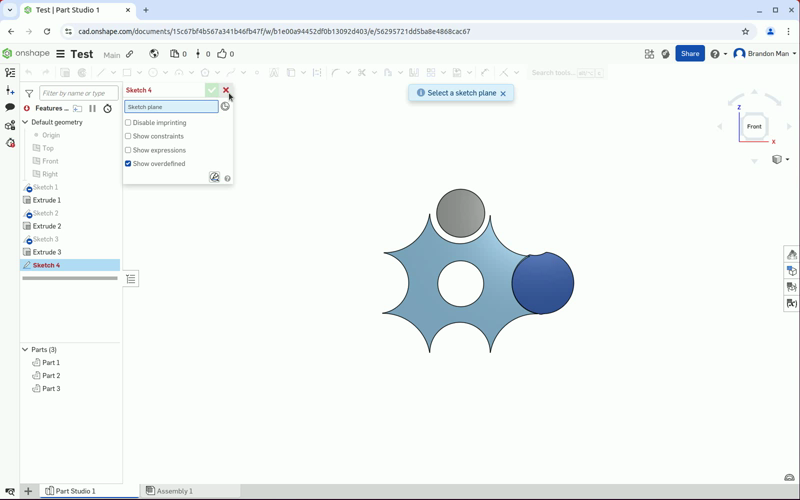
mouse_move(73, 163)
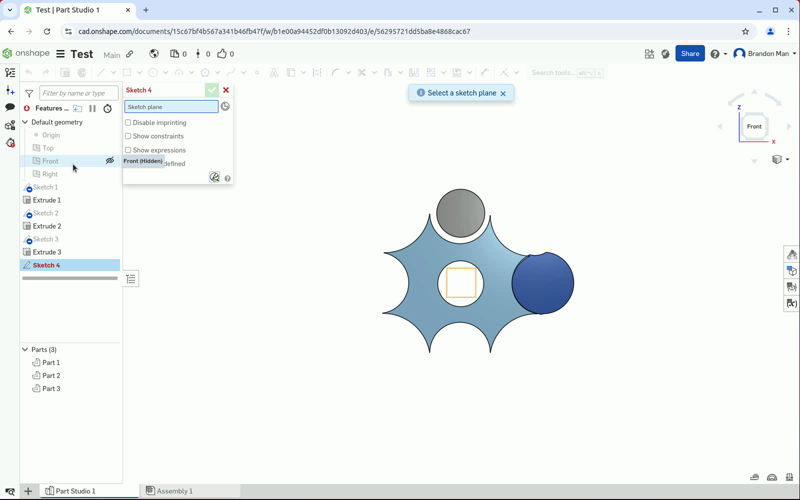
click(73, 163)
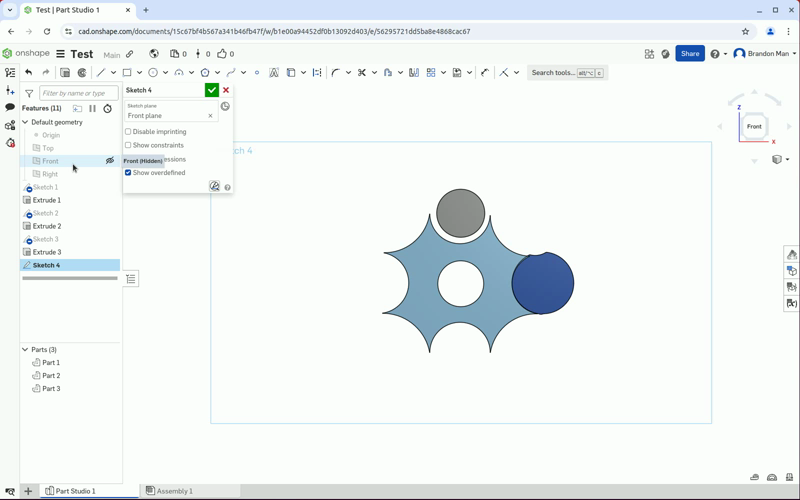
mouse_move(73, 352)
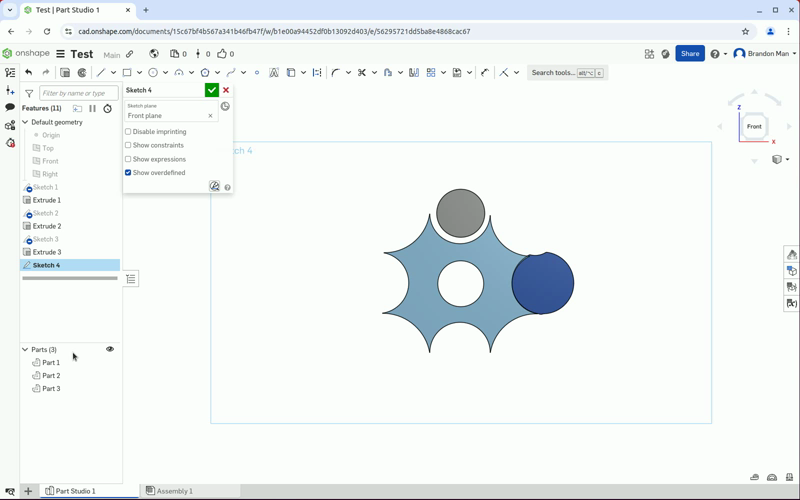
key(y)
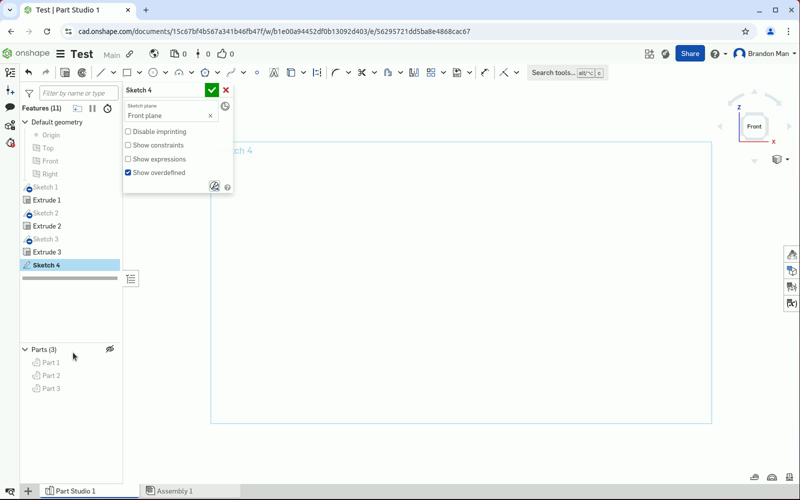
key(a)
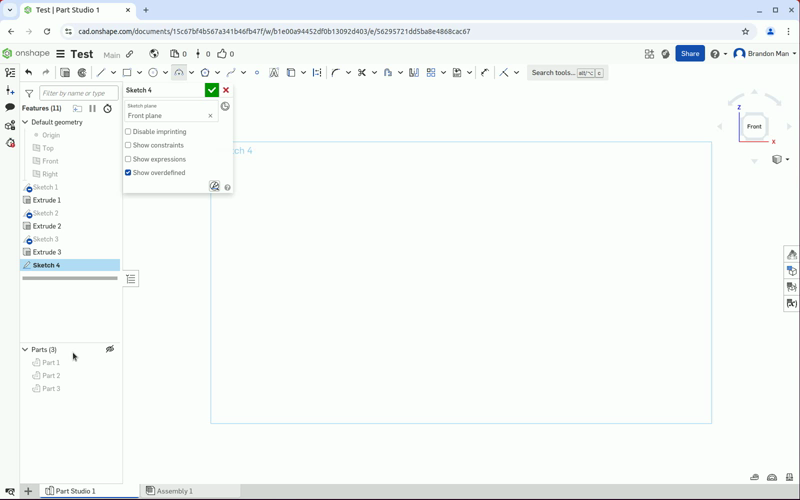
key_down(shift)
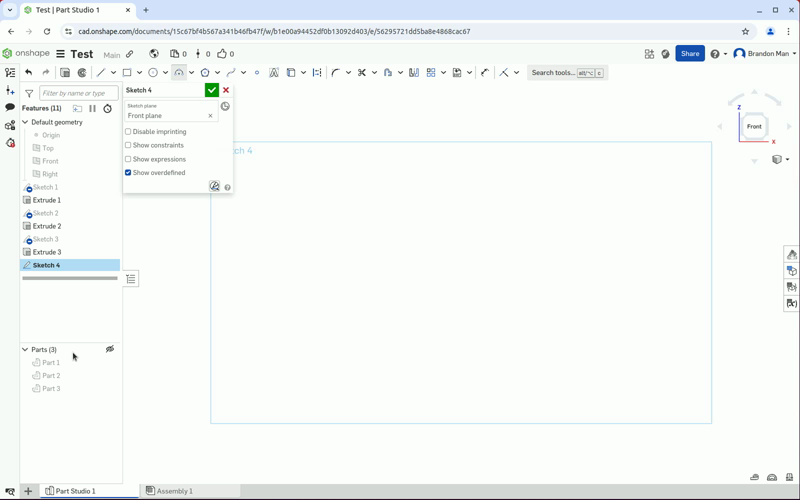
mouse_move(529, 254)
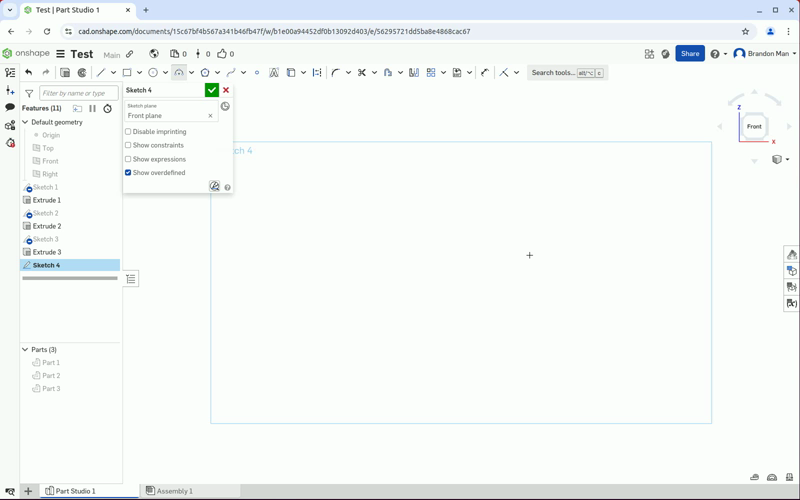
click(529, 254)
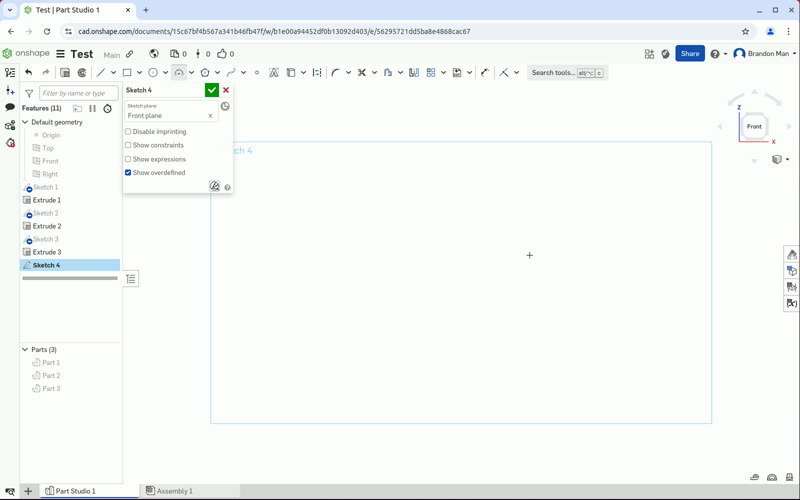
key_up(shift)
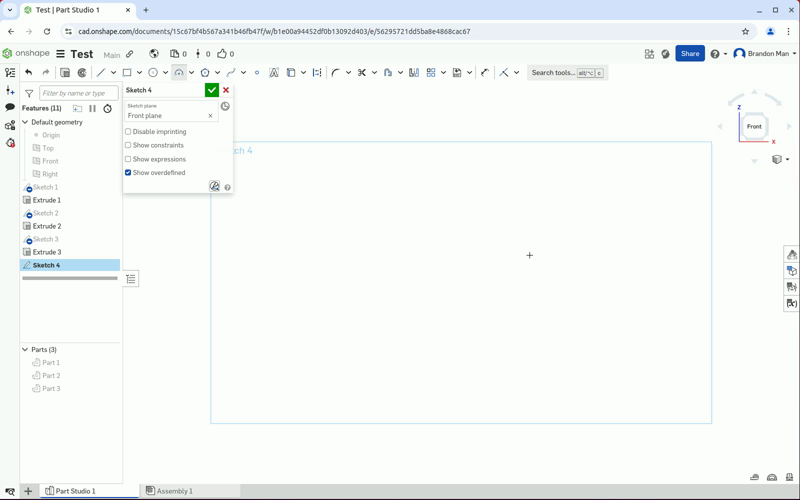
key_down(shift)
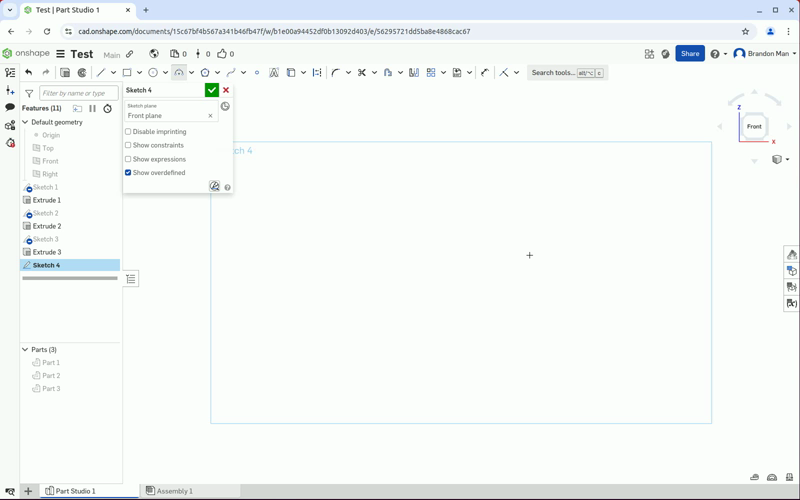
mouse_move(538, 313)
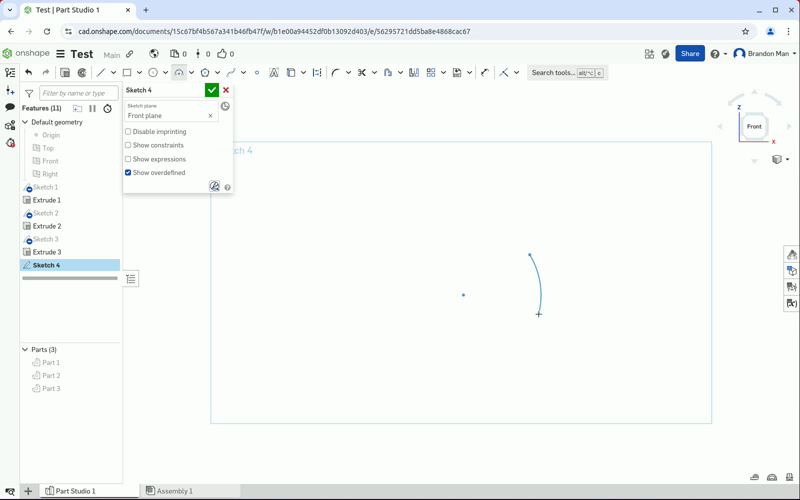
click(538, 313)
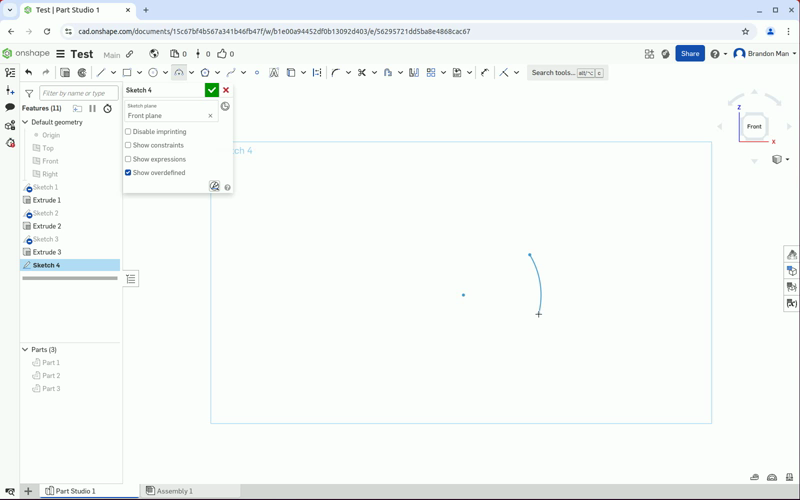
mouse_move(512, 287)
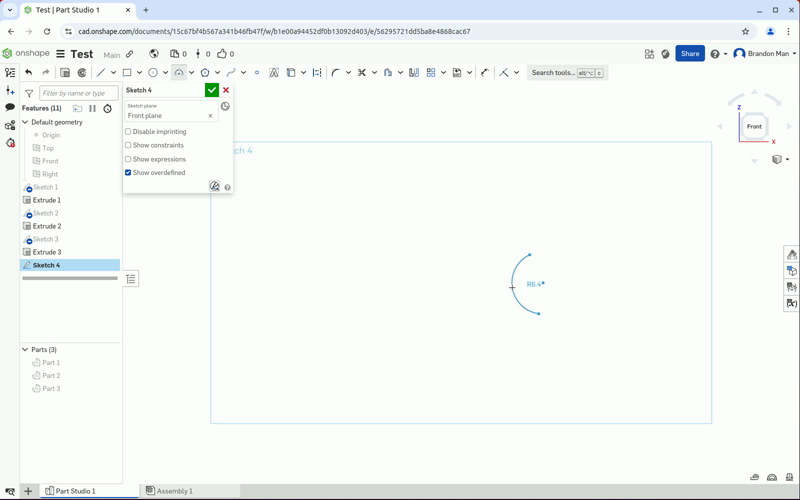
click(512, 287)
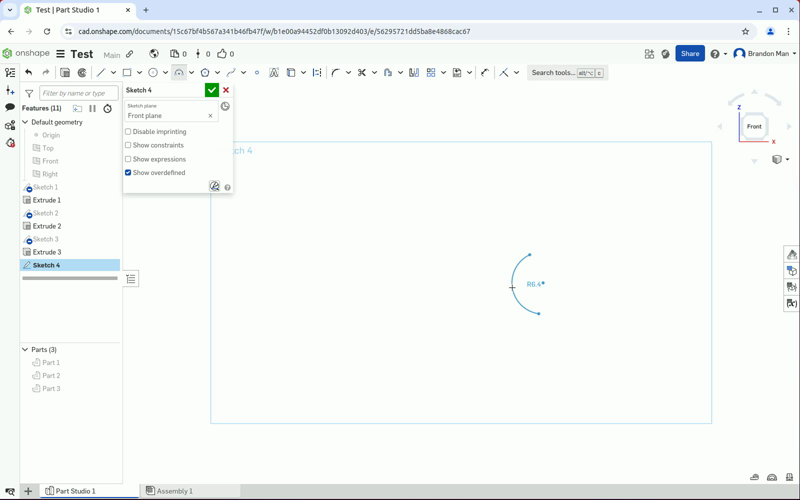
key_up(shift)
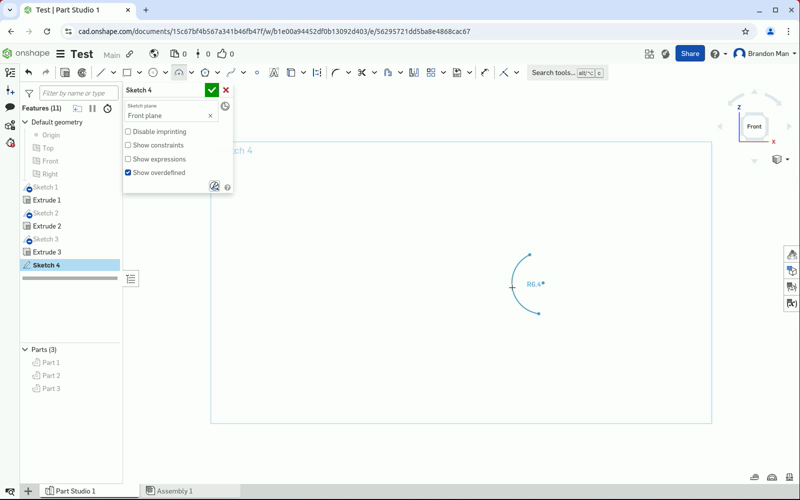
mouse_move(538, 313)
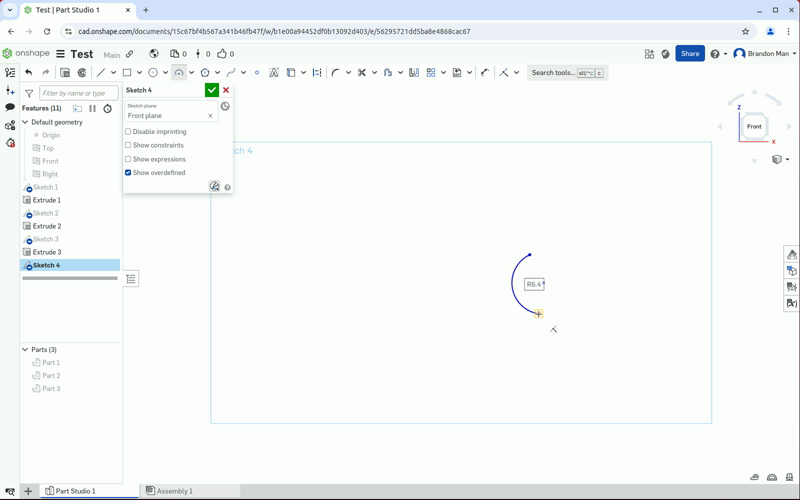
click(538, 313)
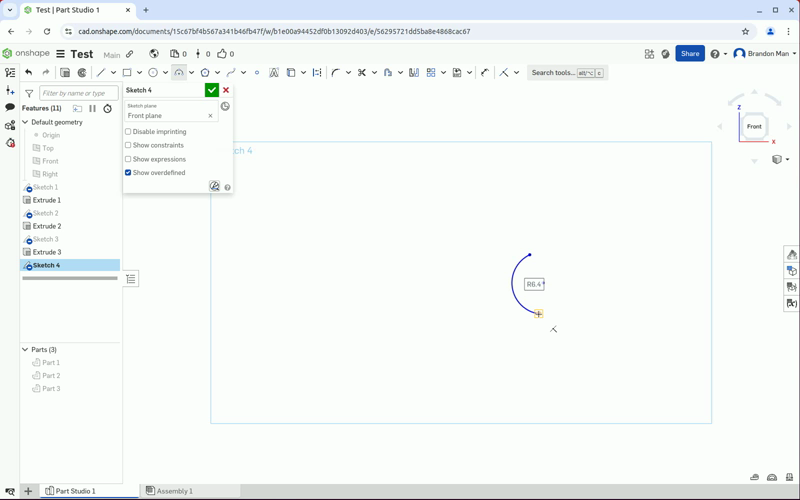
key_down(shift)
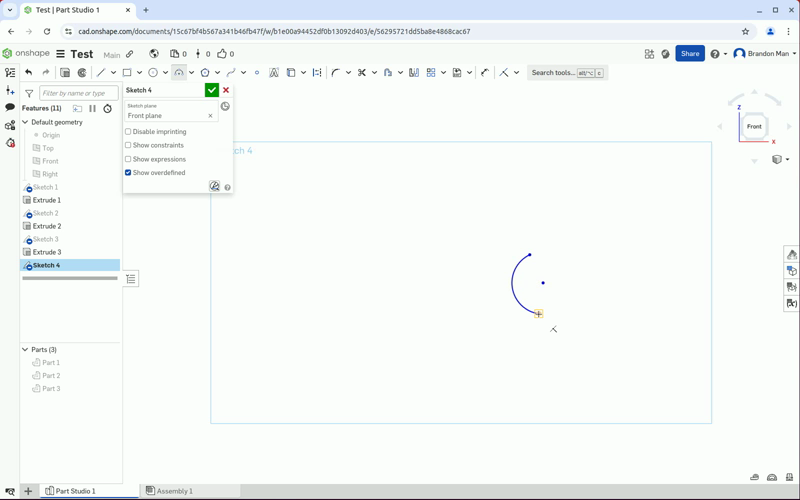
mouse_move(543, 313)
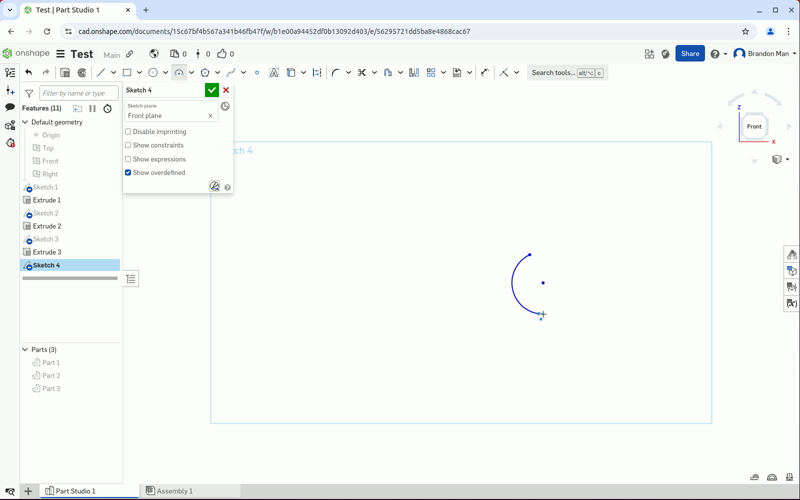
scroll(6)
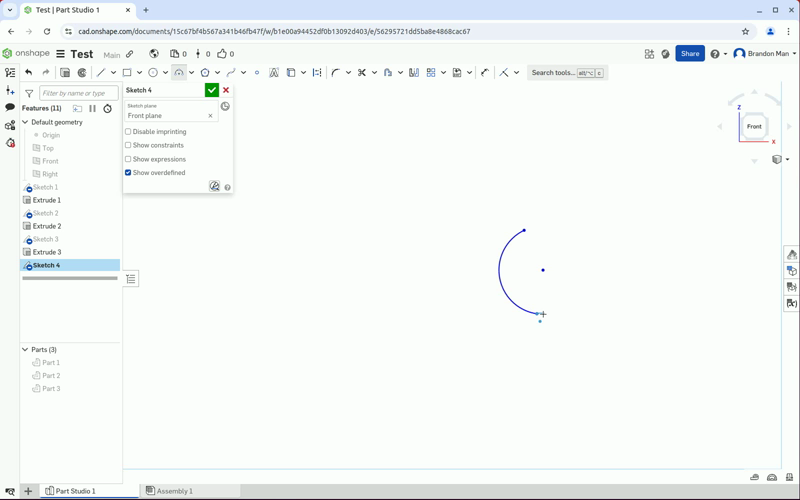
scroll(6)
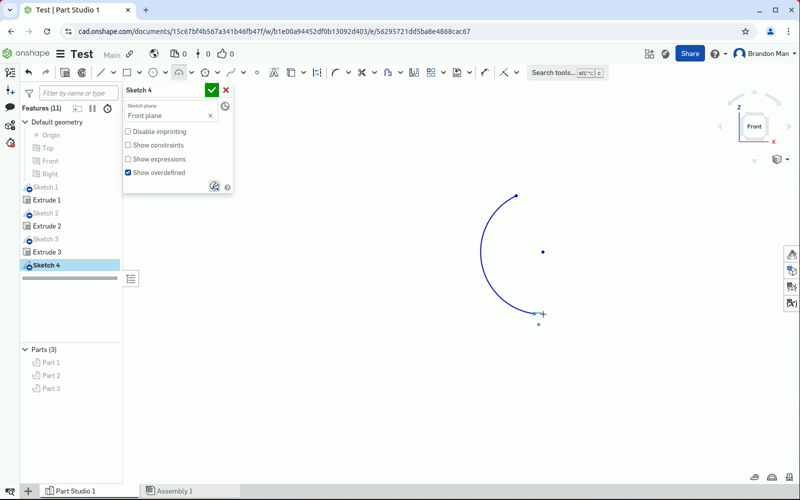
scroll(6)
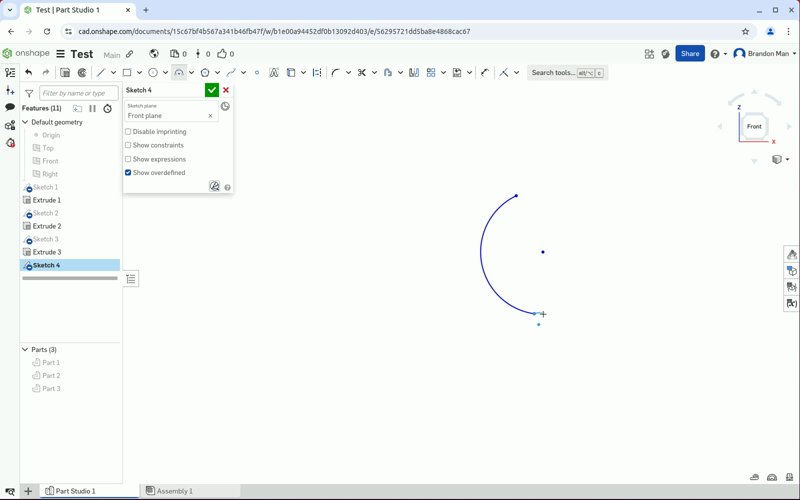
scroll(6)
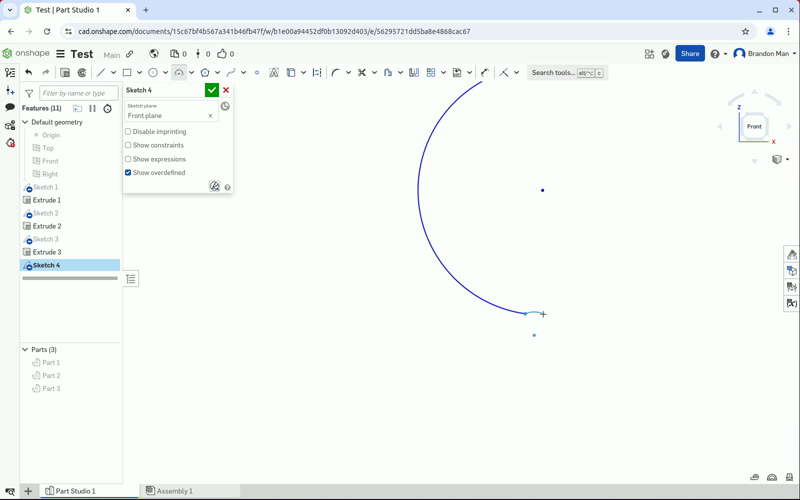
scroll(6)
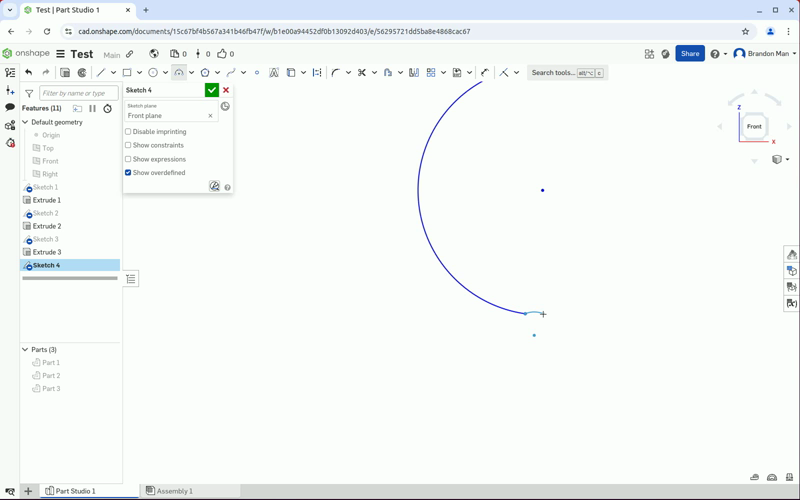
scroll(6)
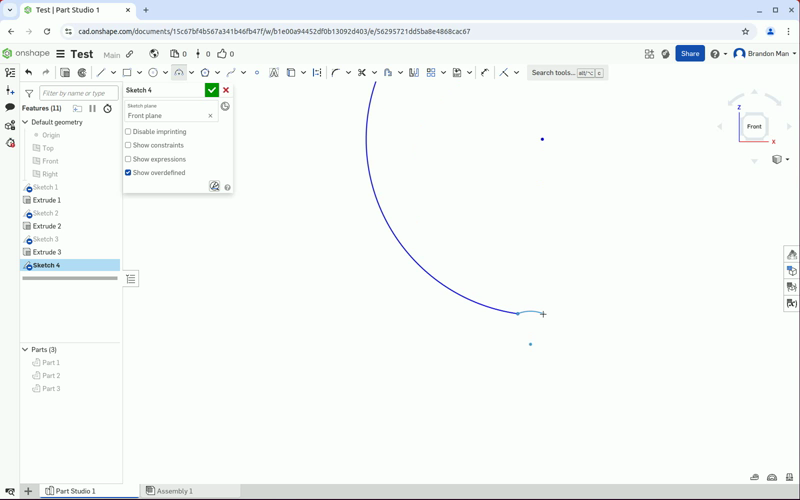
scroll(6)
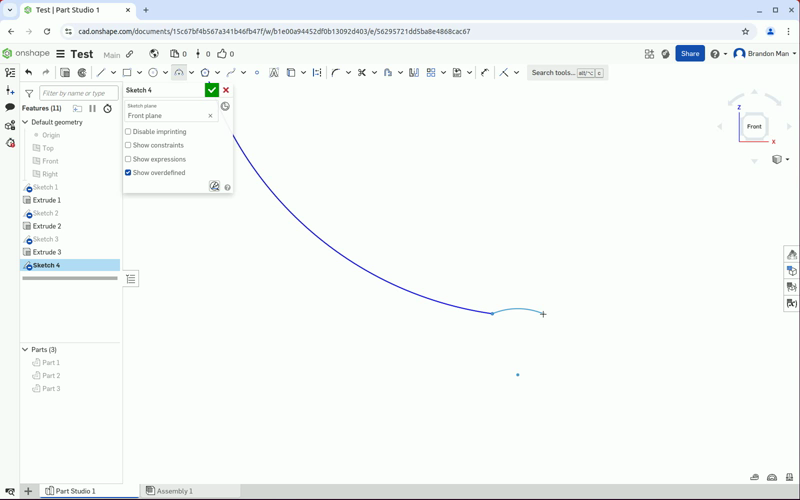
click(543, 313)
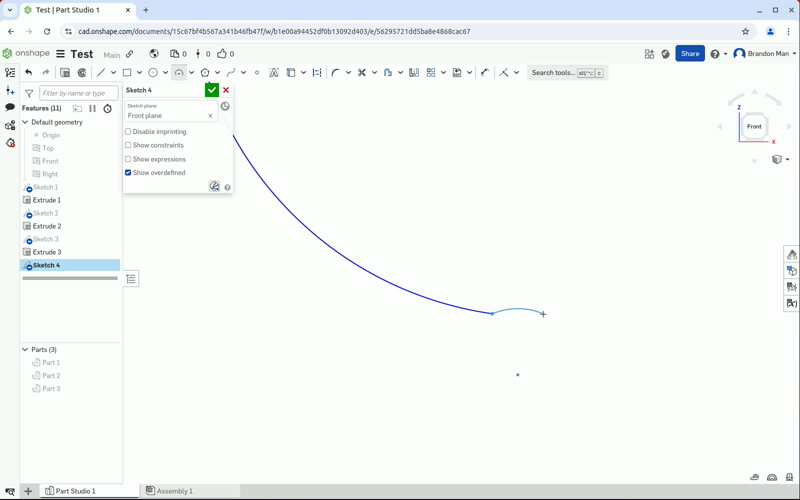
scroll(-6)
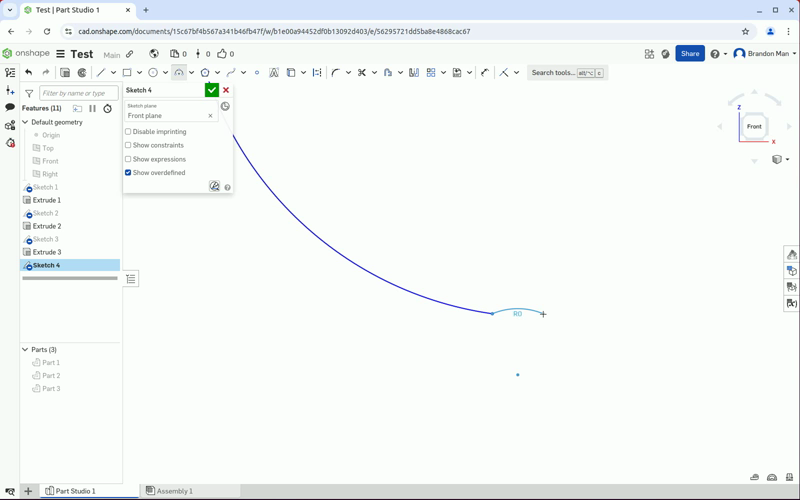
scroll(-6)
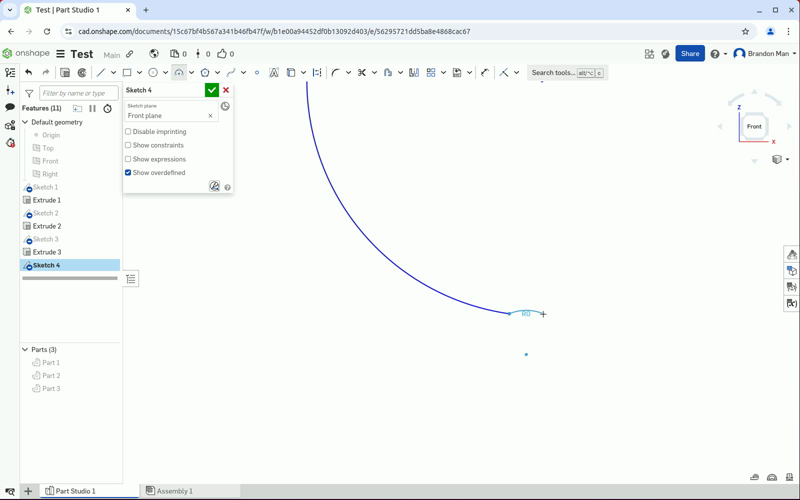
scroll(-6)
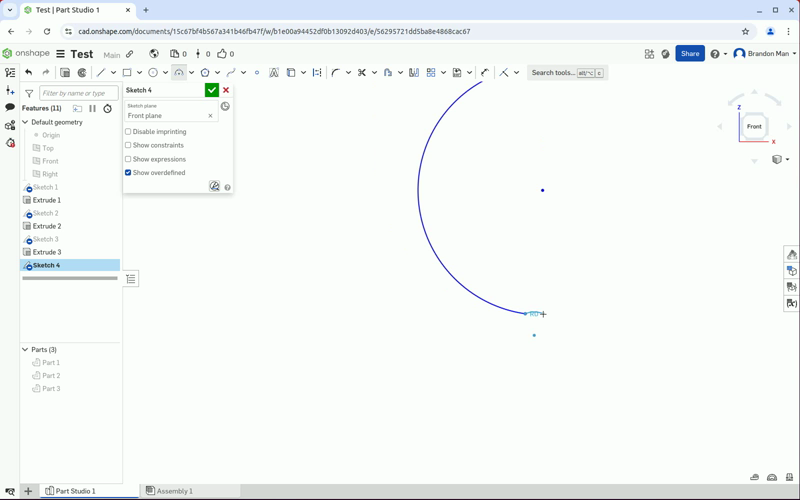
scroll(-6)
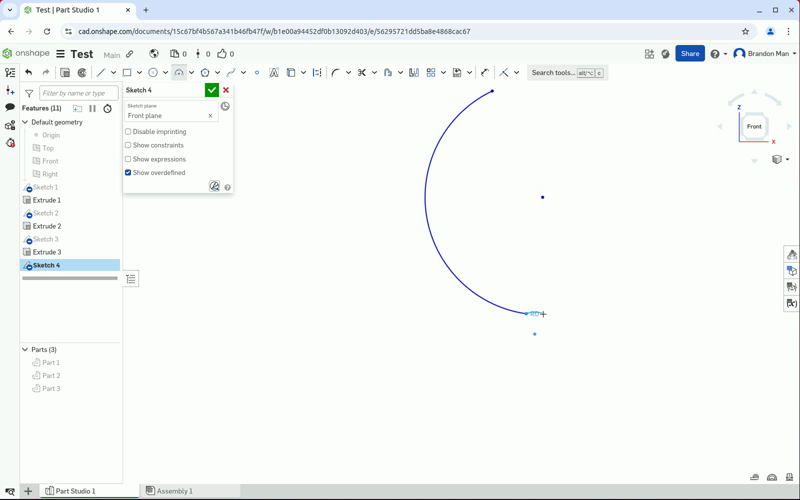
scroll(-6)
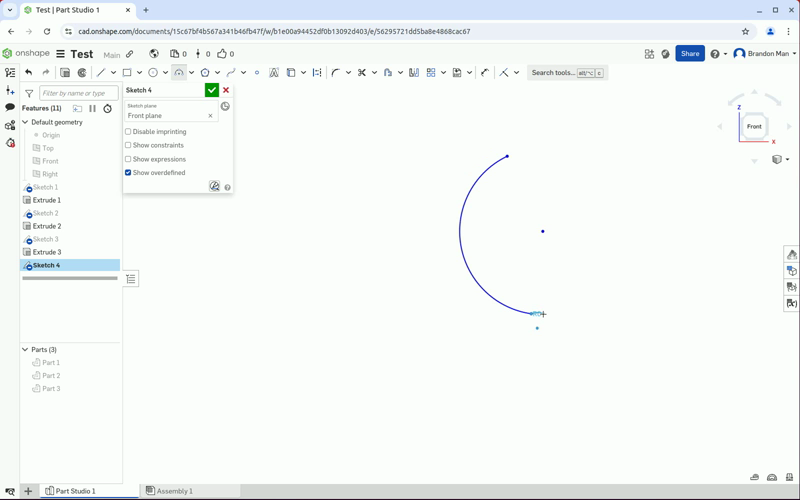
scroll(-6)
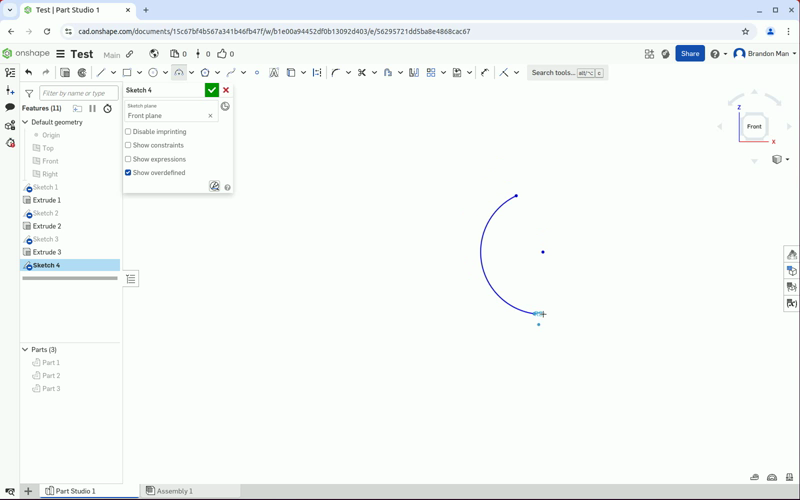
scroll(-6)
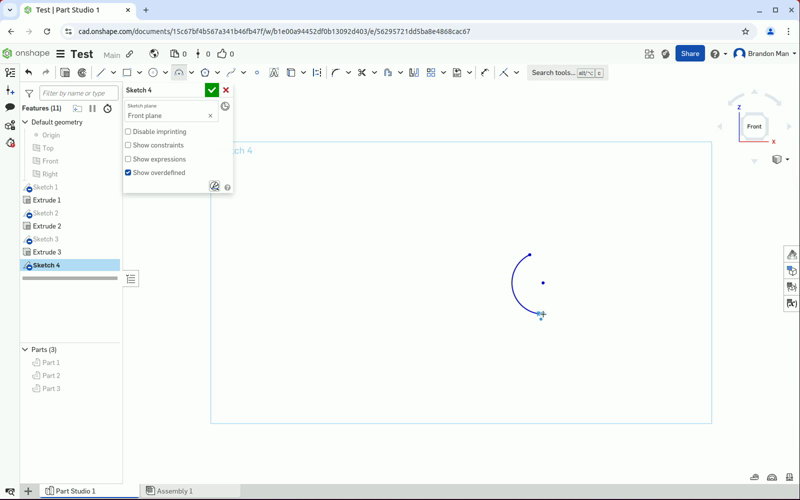
mouse_move(540, 314)
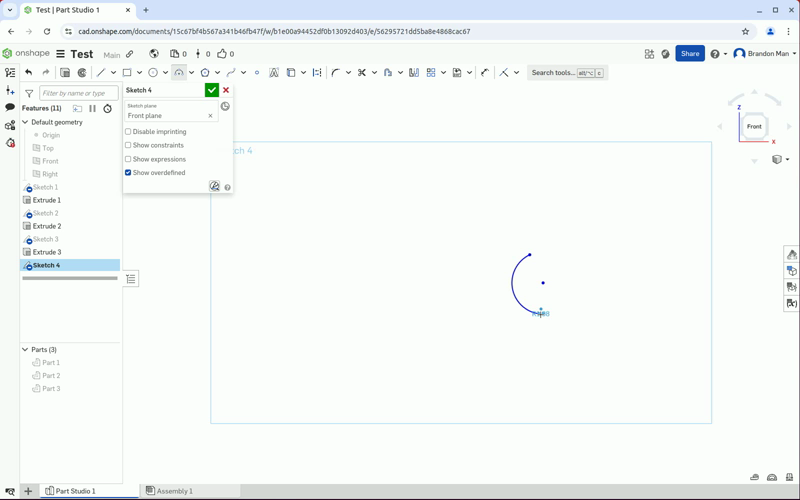
scroll(6)
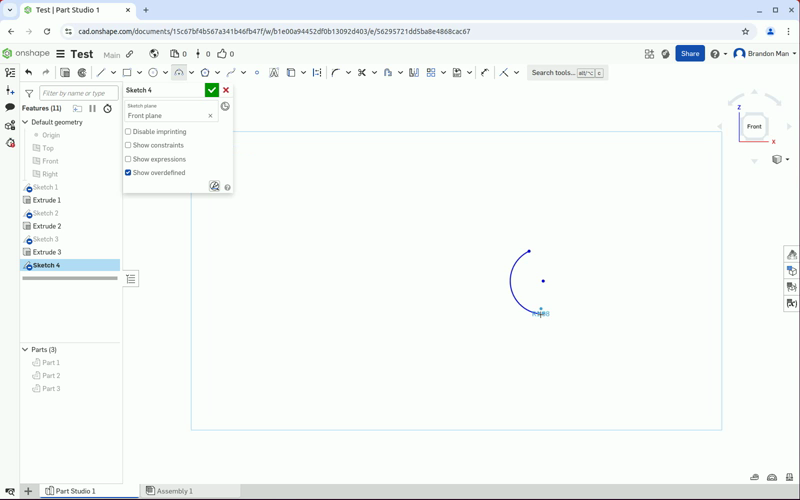
scroll(6)
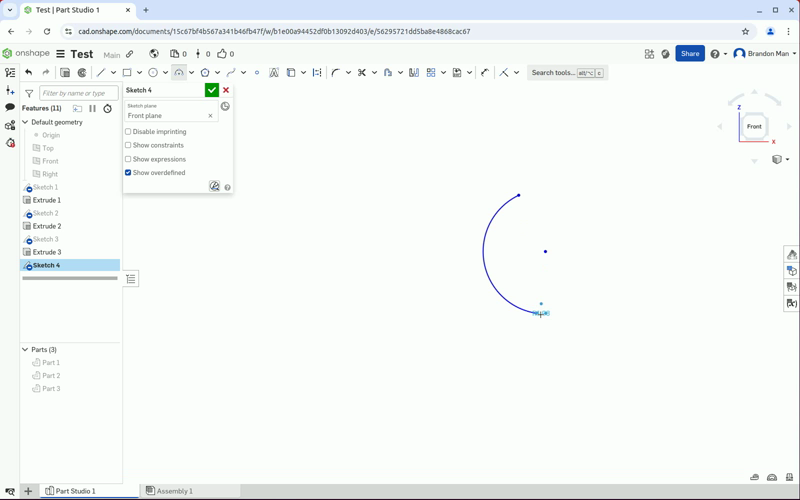
scroll(6)
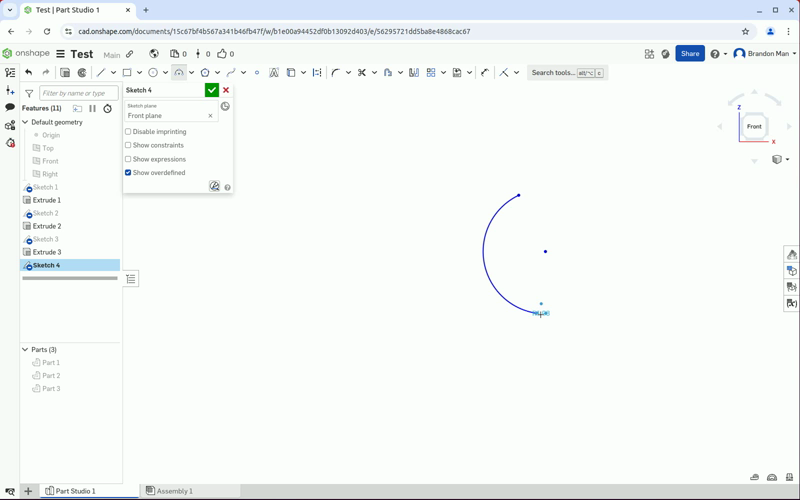
scroll(6)
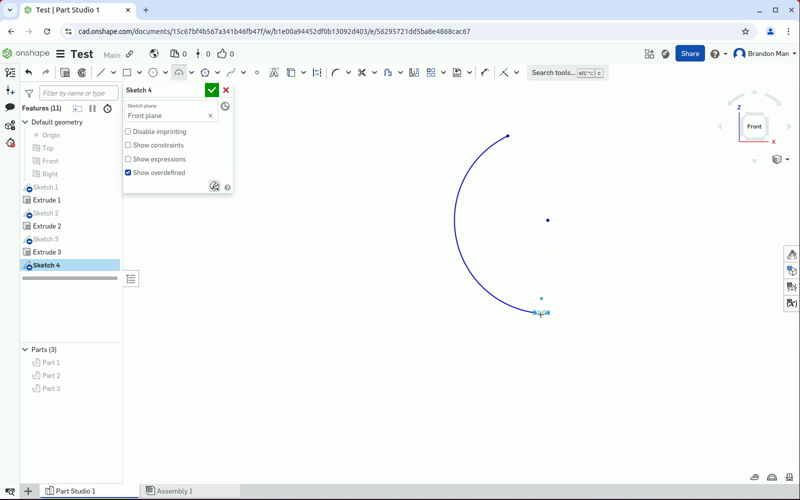
scroll(6)
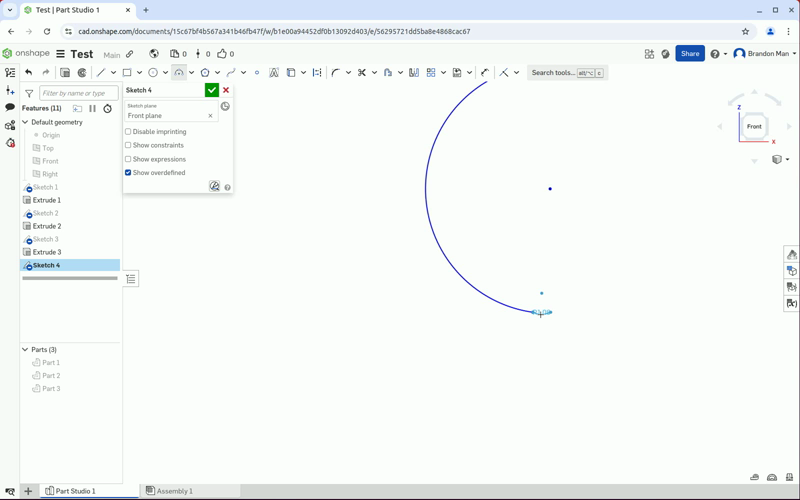
scroll(6)
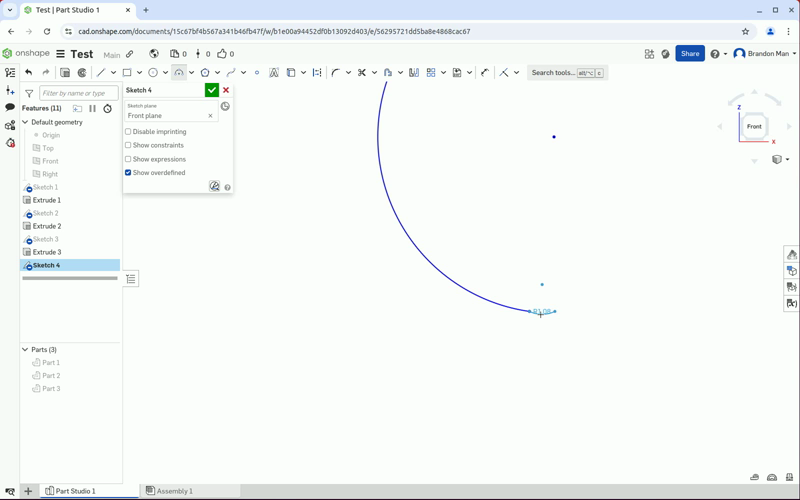
scroll(6)
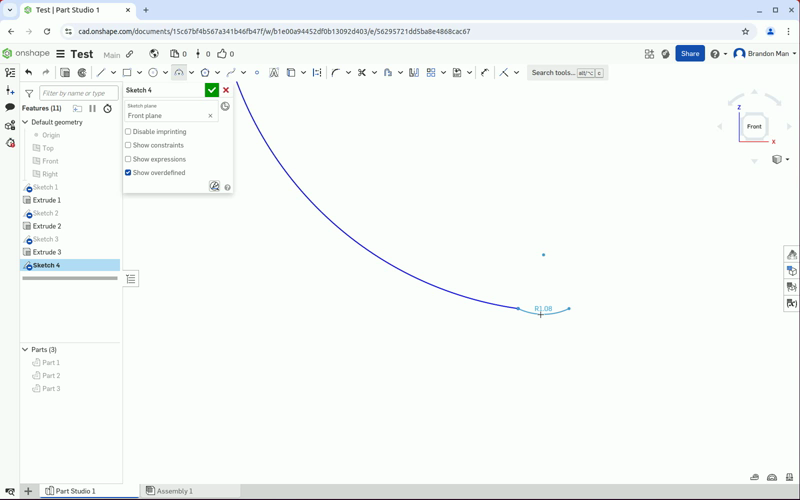
click(540, 314)
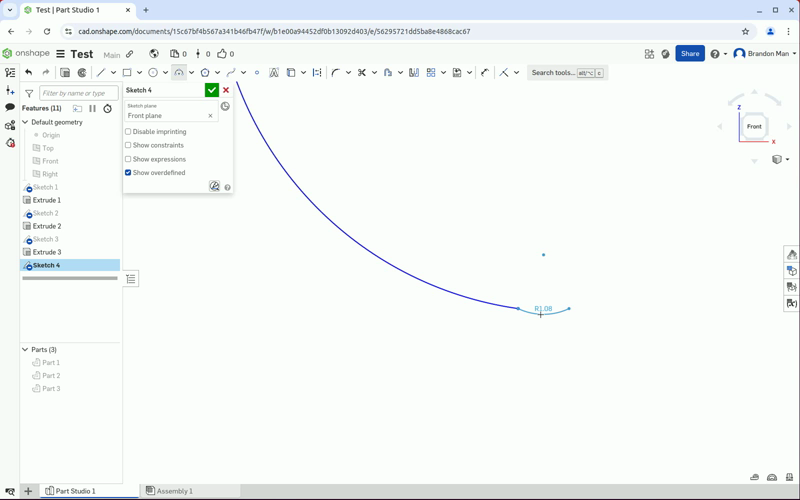
scroll(-6)
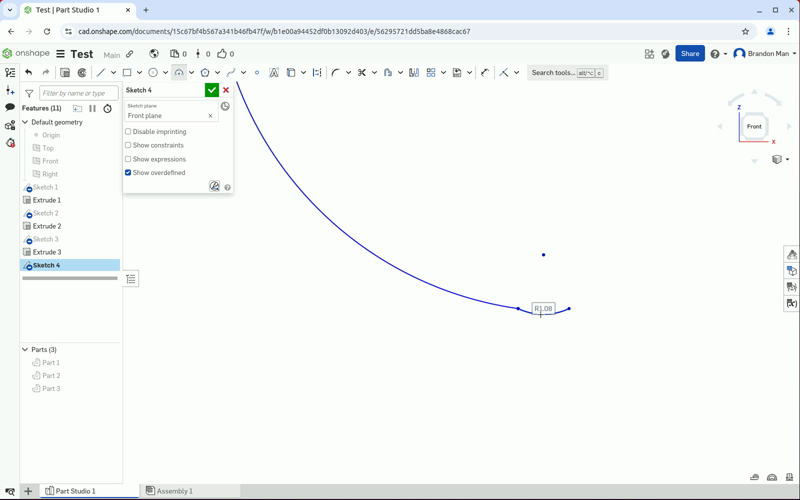
scroll(-6)
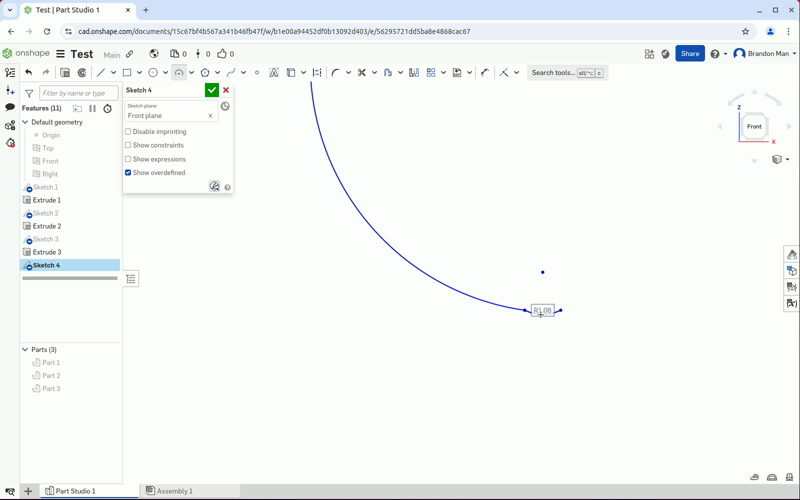
scroll(-6)
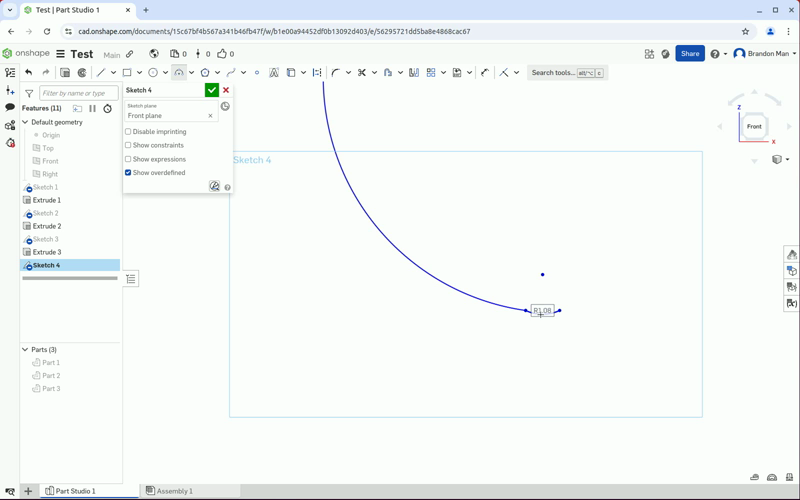
scroll(-6)
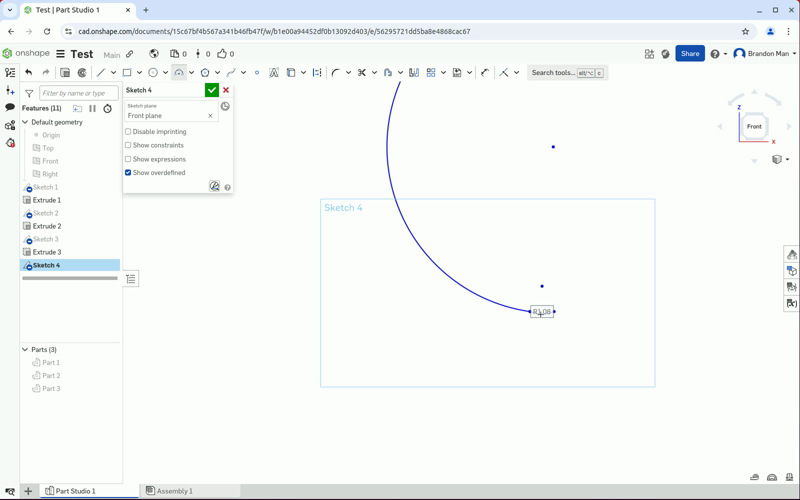
scroll(-6)
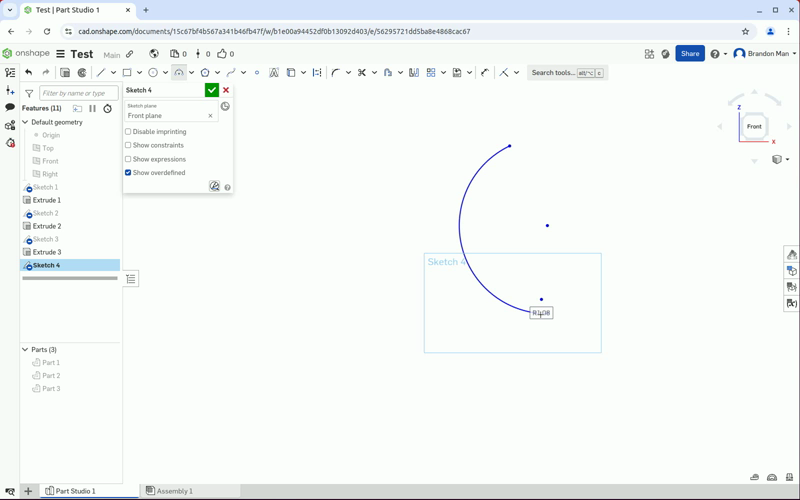
scroll(-6)
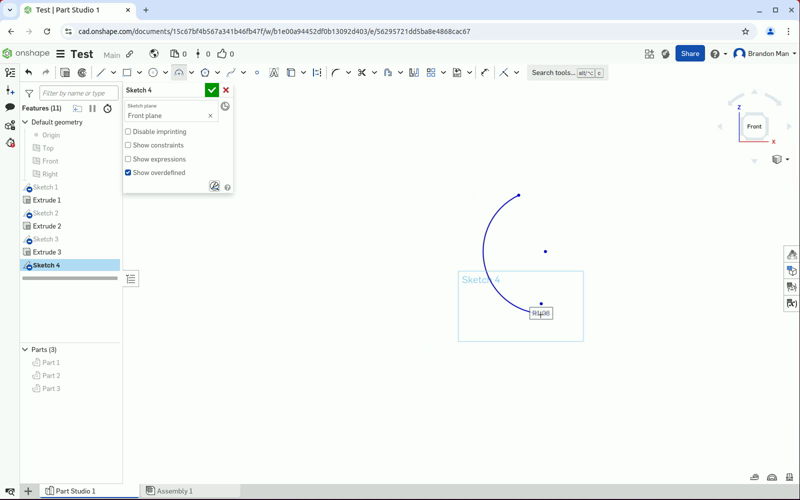
scroll(-6)
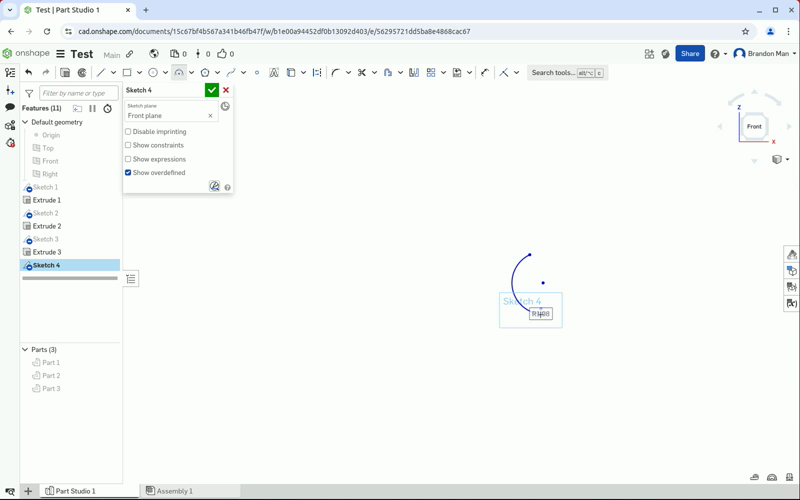
key_up(shift)
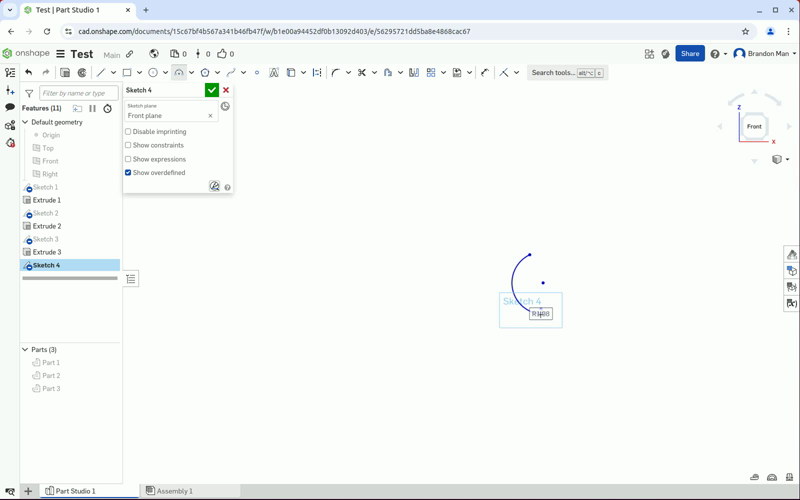
mouse_move(543, 313)
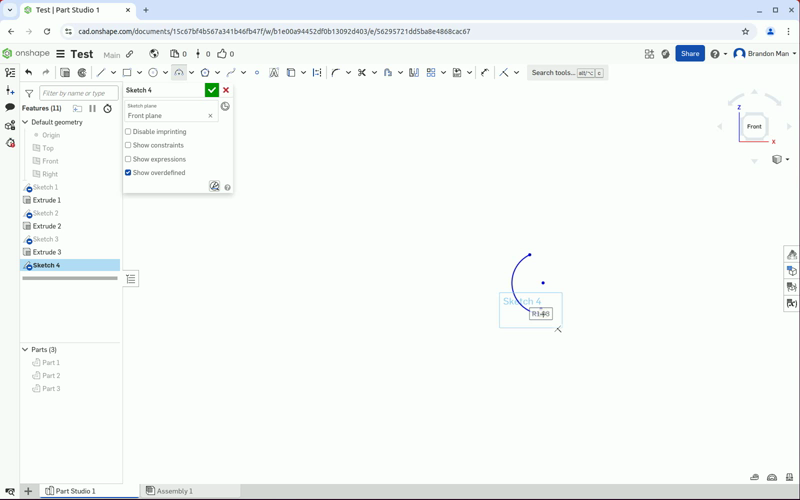
scroll(6)
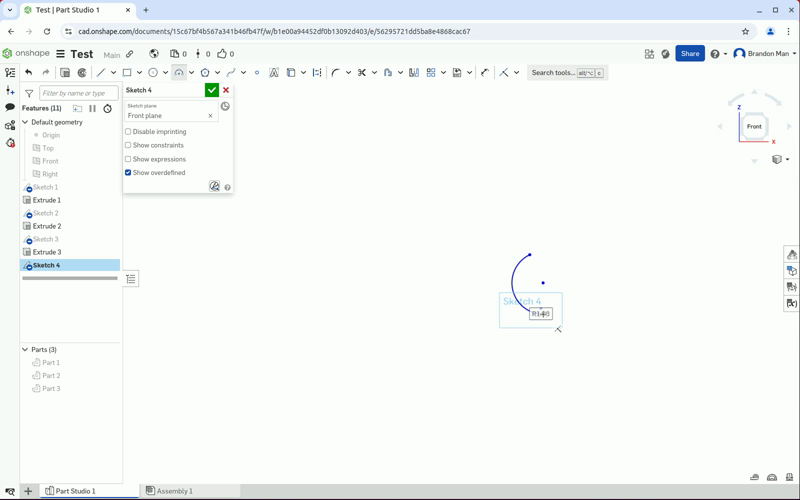
scroll(6)
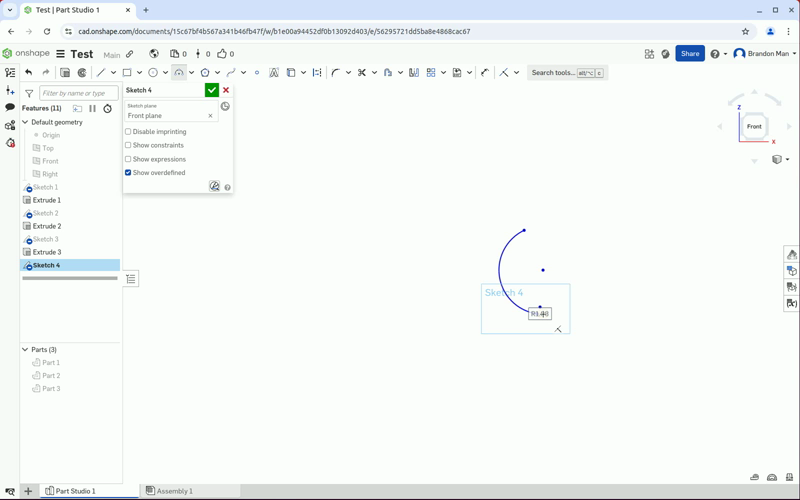
scroll(6)
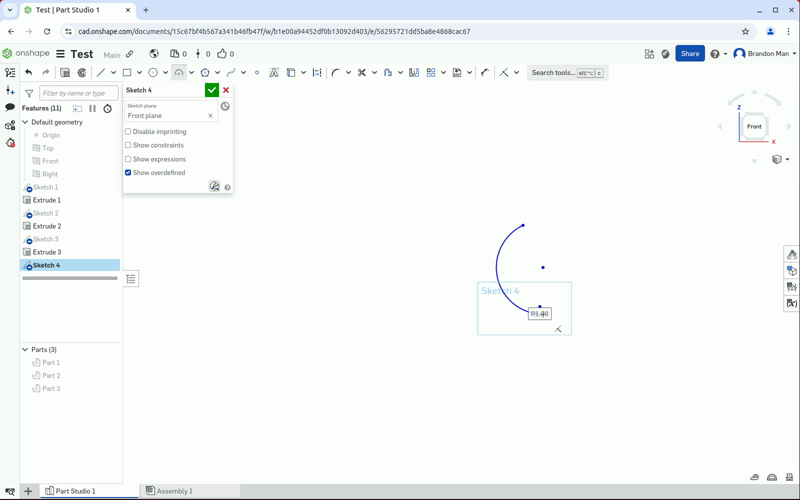
scroll(6)
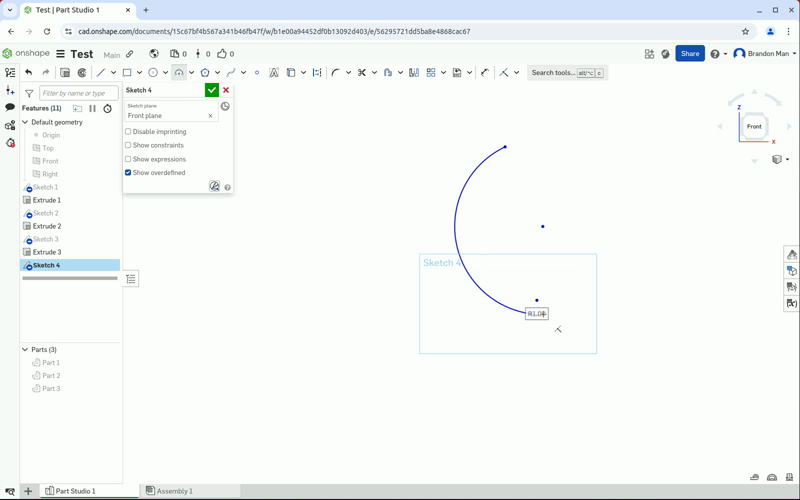
scroll(6)
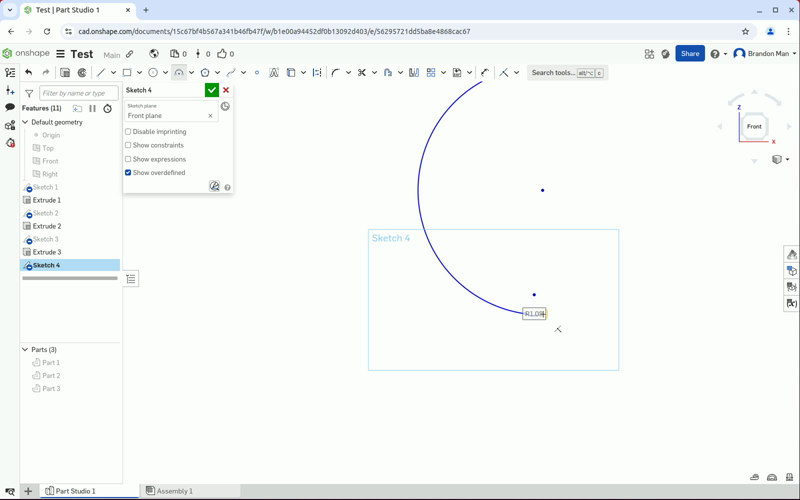
scroll(6)
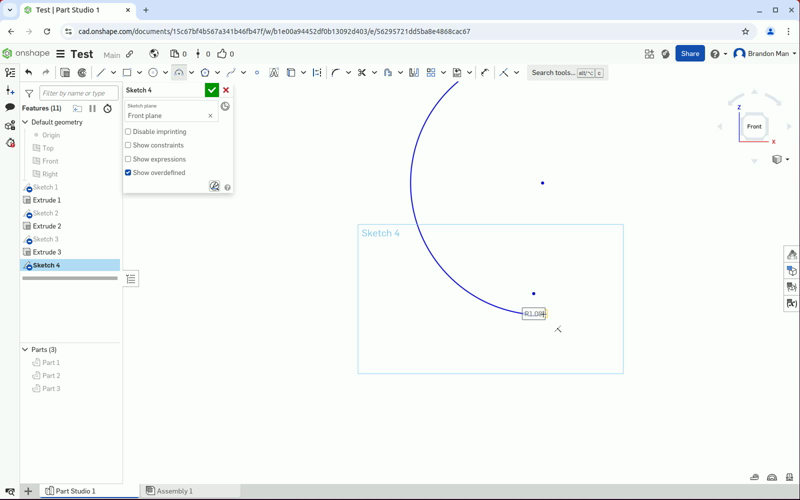
scroll(6)
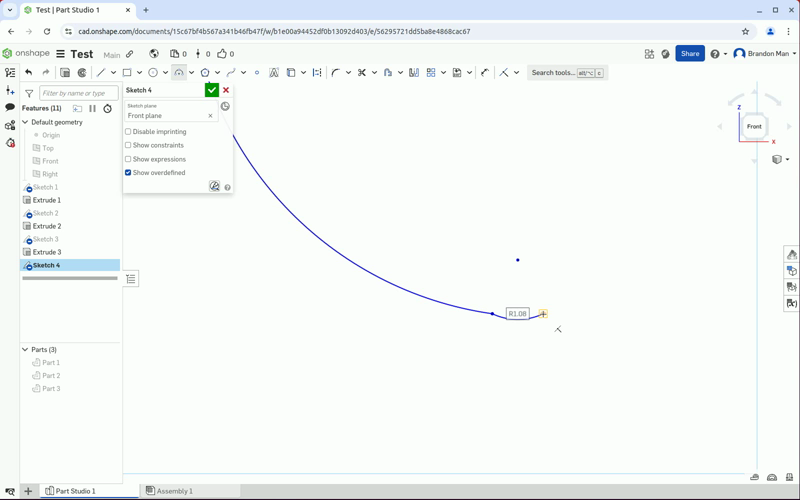
click(543, 313)
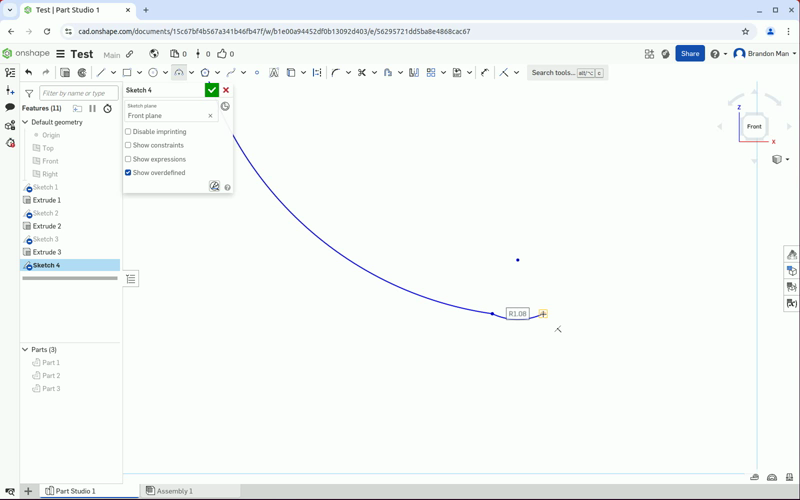
scroll(-6)
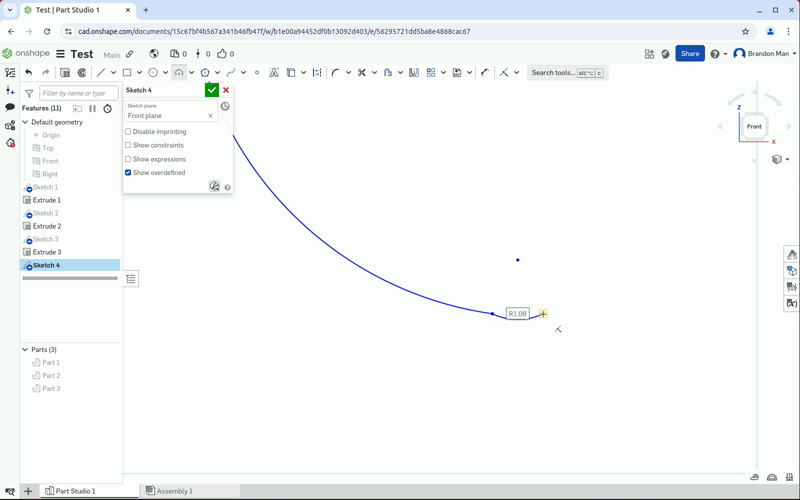
scroll(-6)
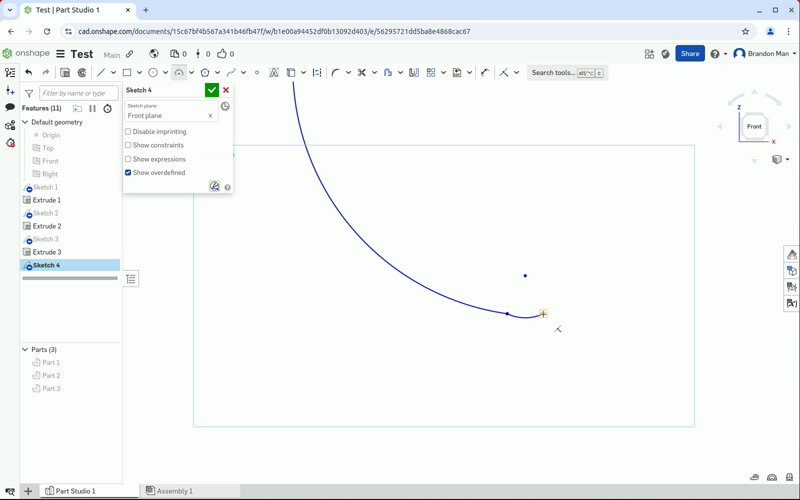
scroll(-6)
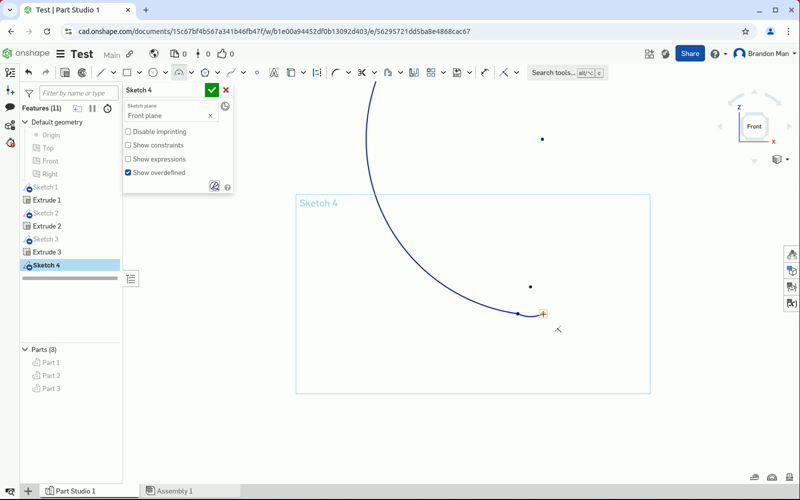
scroll(-6)
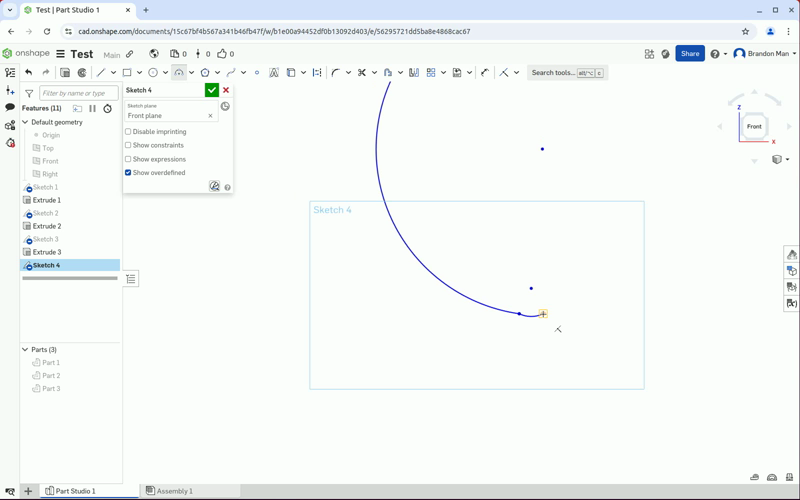
scroll(-6)
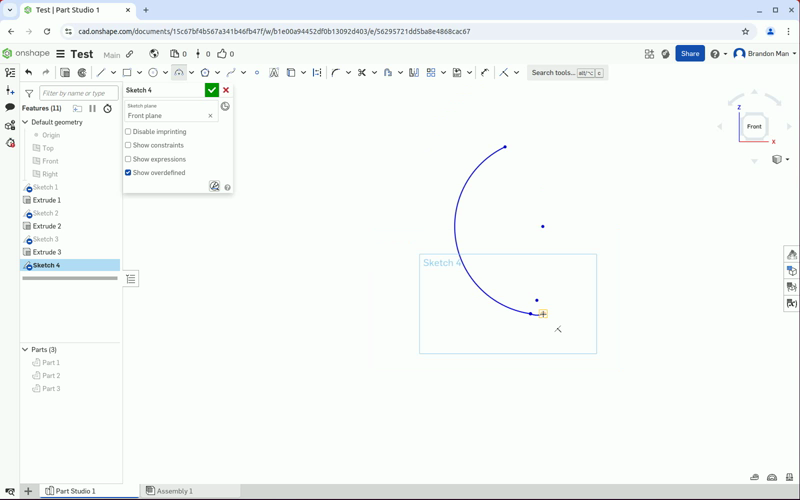
scroll(-6)
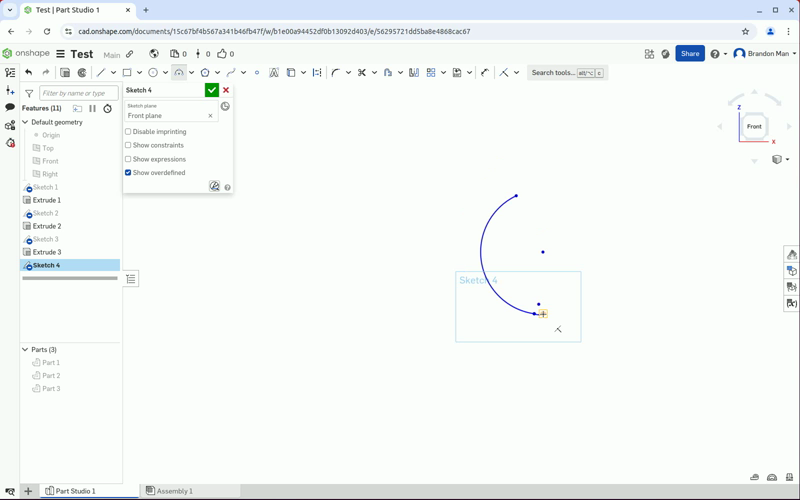
scroll(-6)
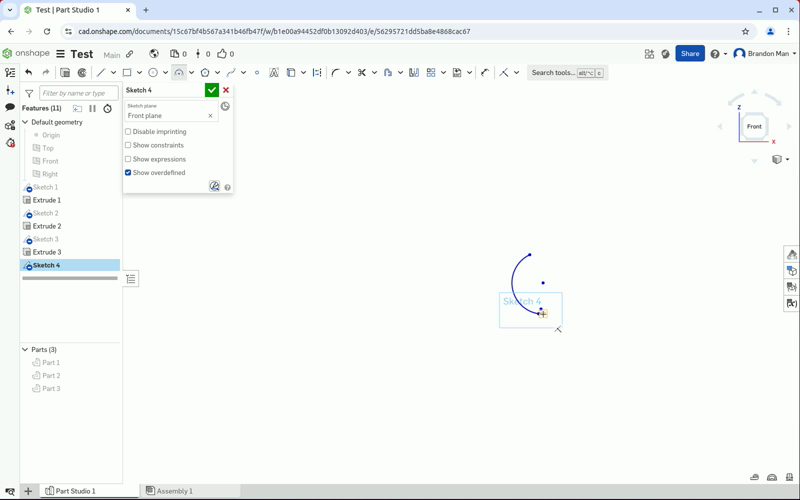
key_down(shift)
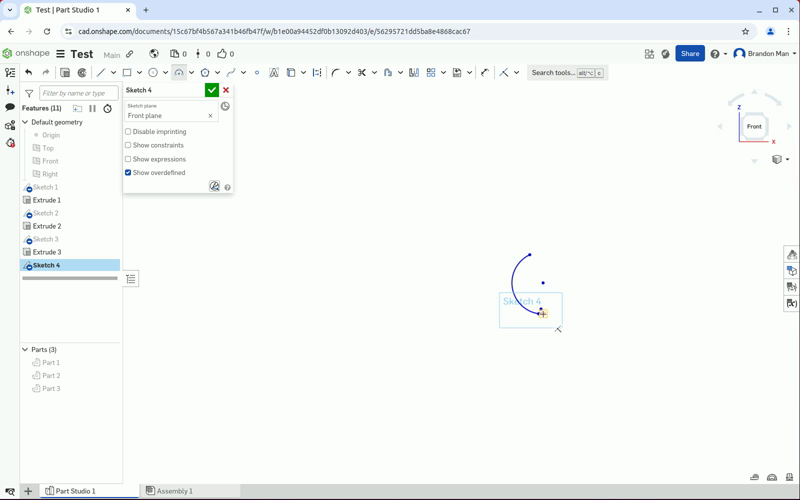
mouse_move(546, 252)
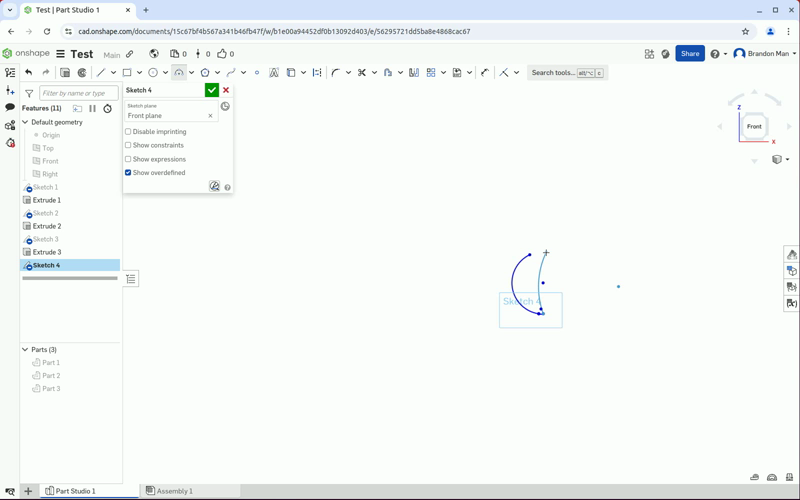
click(546, 252)
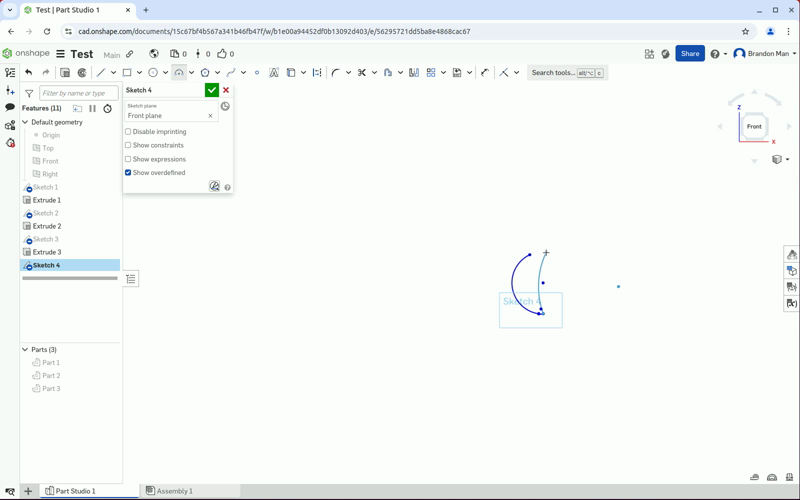
mouse_move(573, 284)
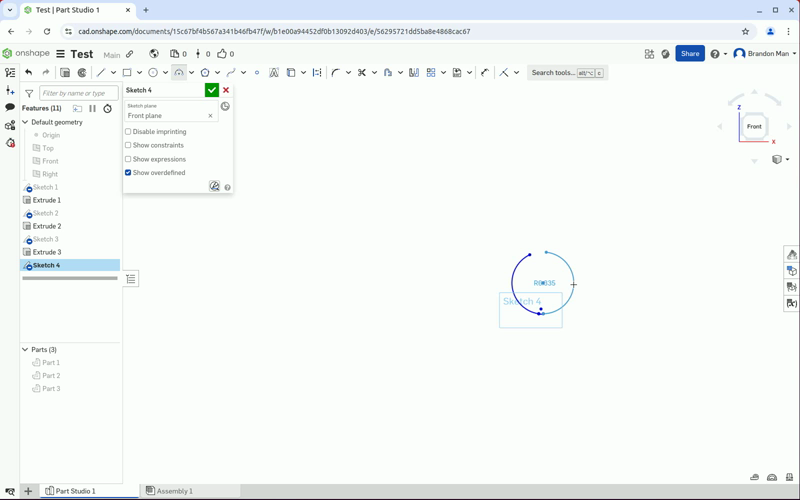
click(573, 284)
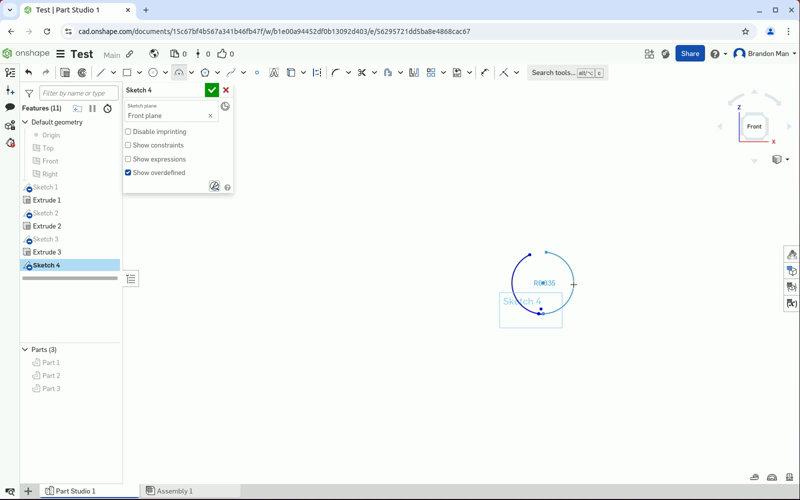
key_up(shift)
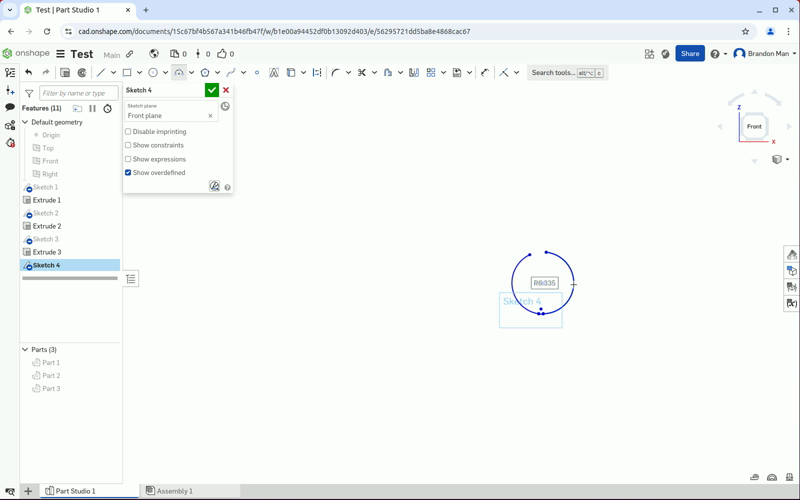
mouse_move(546, 252)
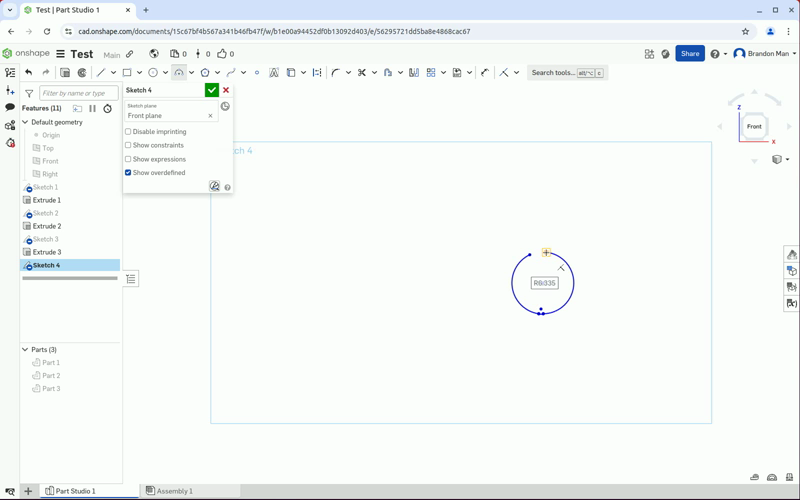
click(546, 252)
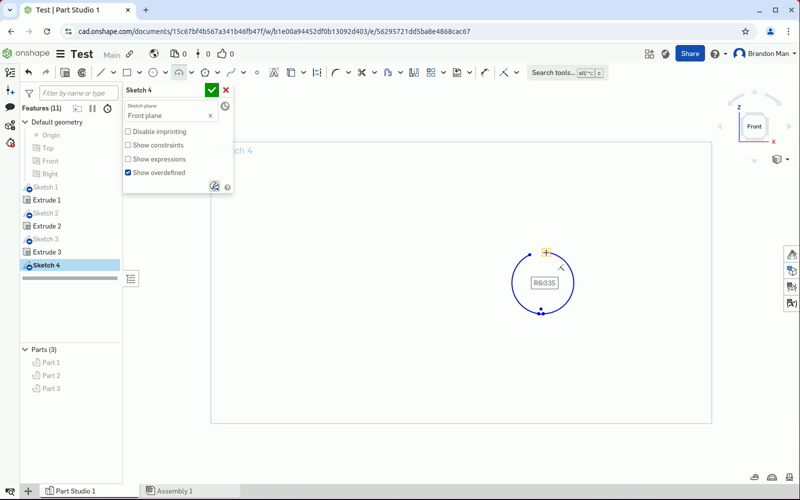
mouse_move(529, 254)
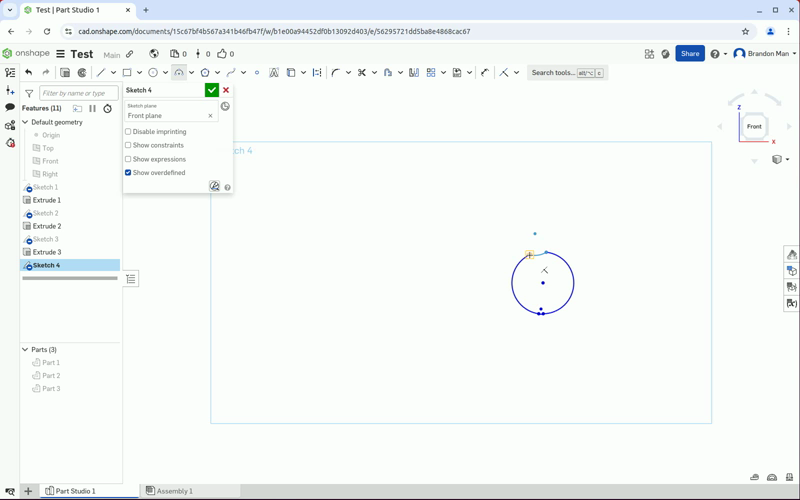
click(529, 254)
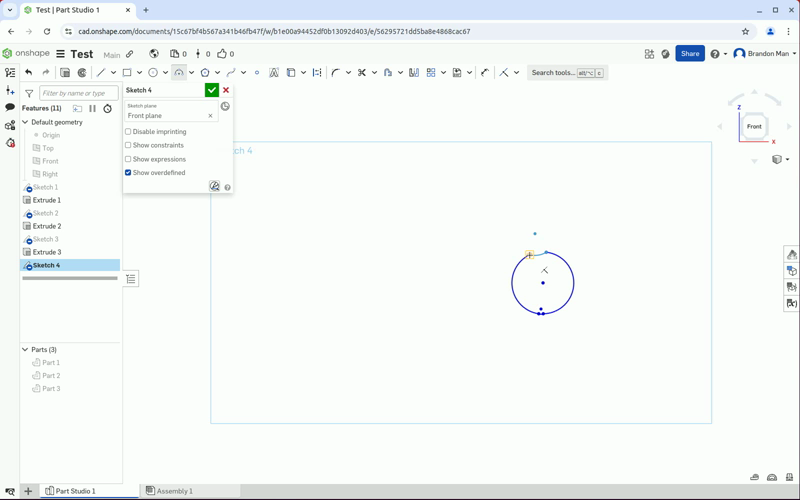
key_down(shift)
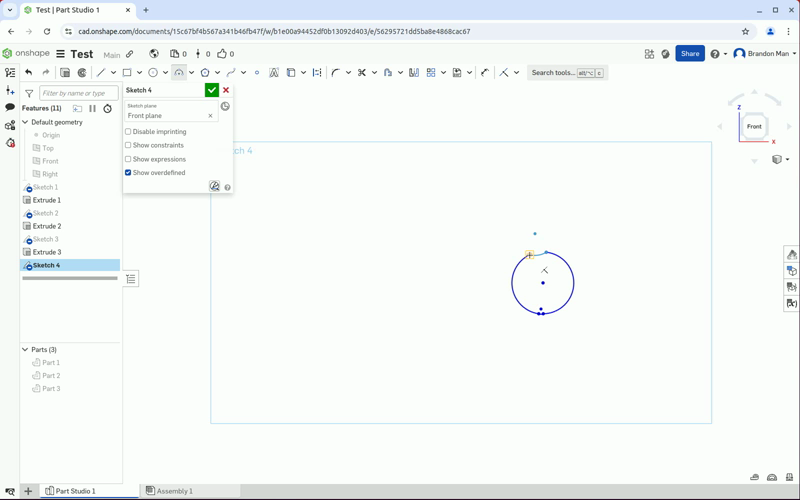
mouse_move(538, 255)
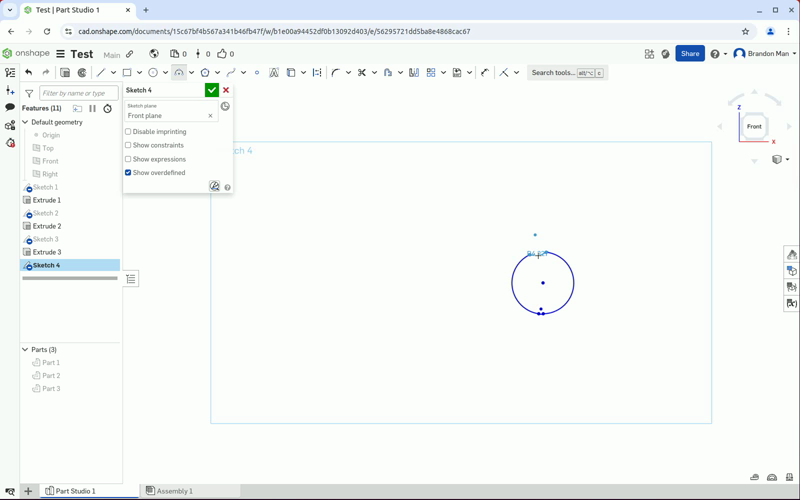
click(538, 255)
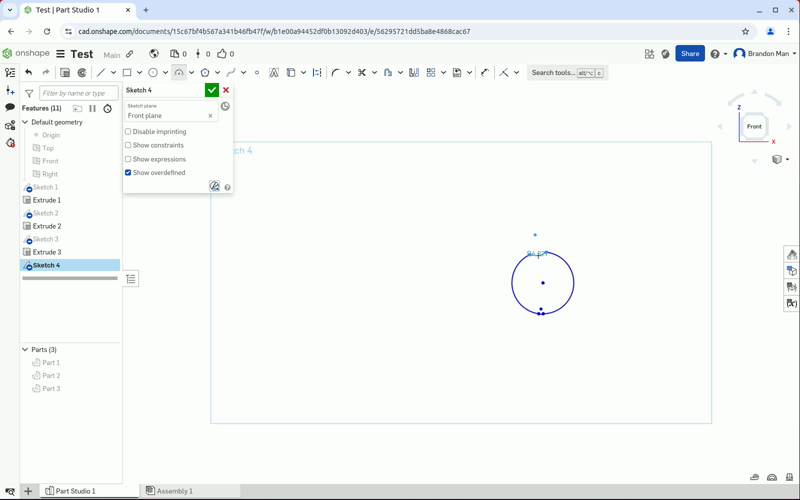
key_up(shift)
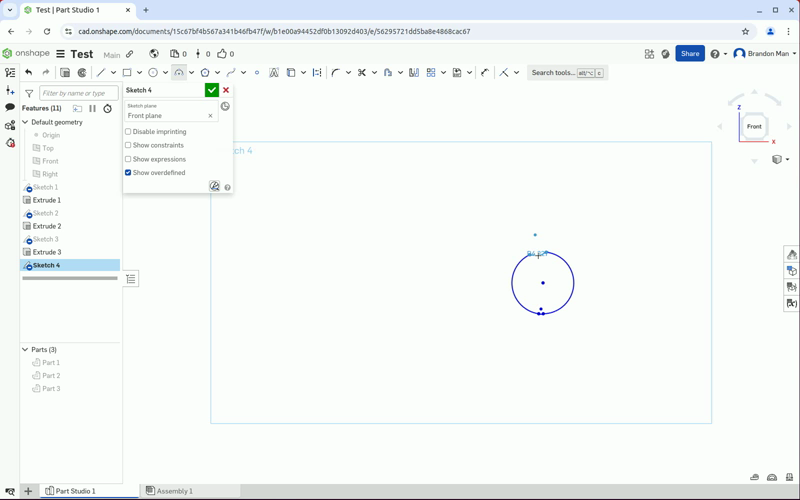
key(esc)
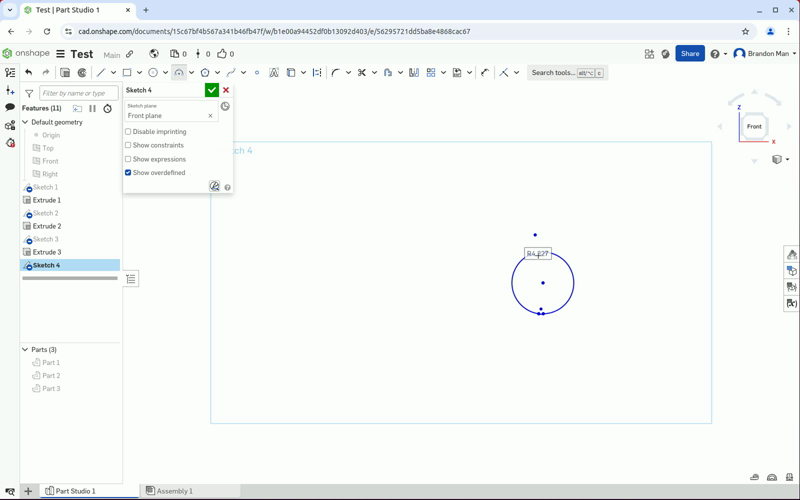
key(a)
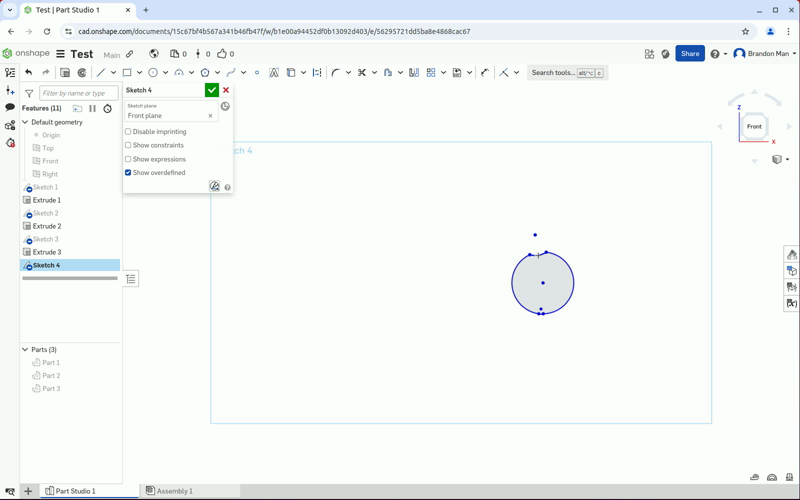
key_down(shift)
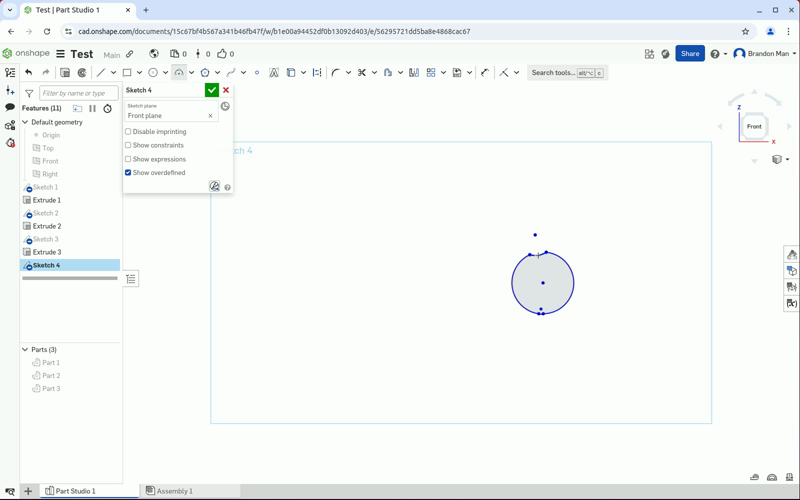
mouse_move(541, 259)
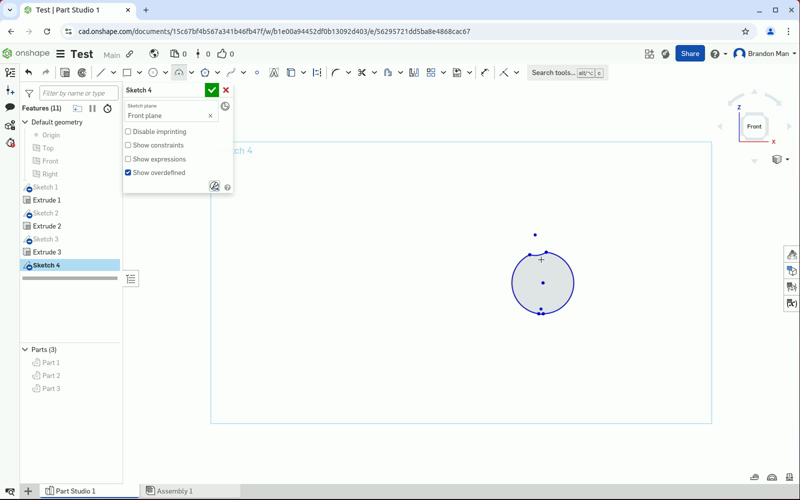
click(541, 259)
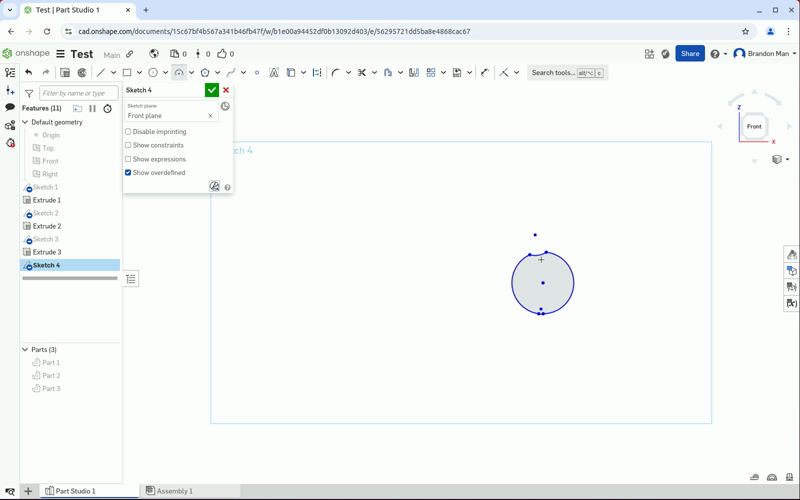
key_up(shift)
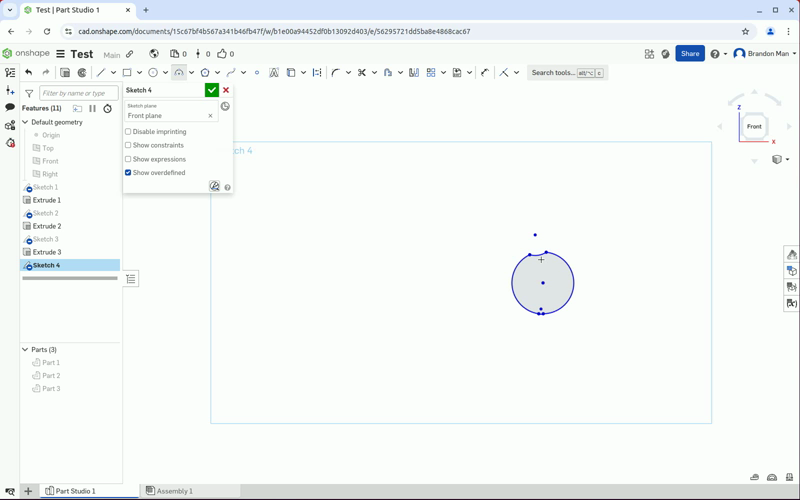
key_down(shift)
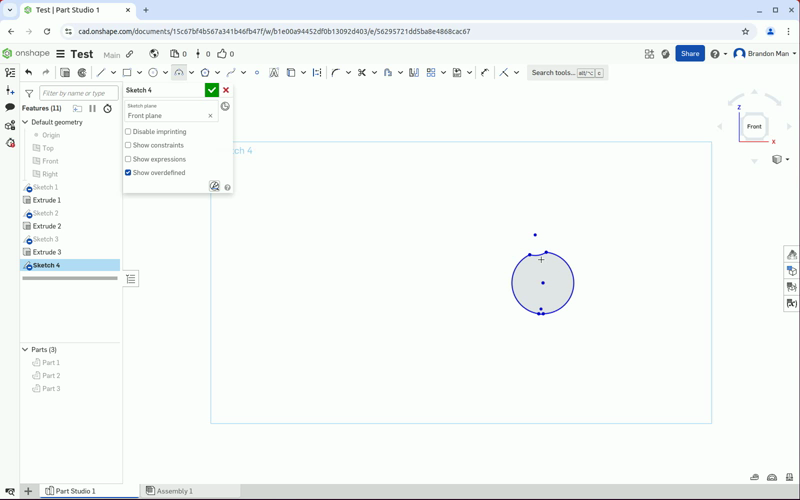
mouse_move(547, 259)
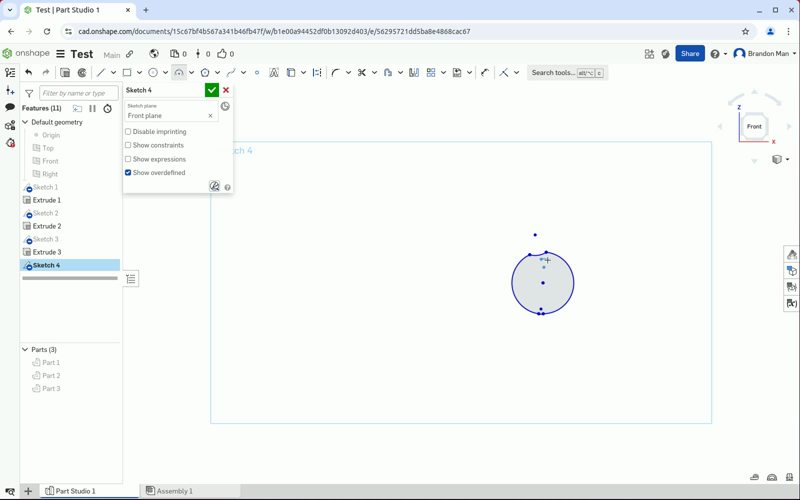
scroll(6)
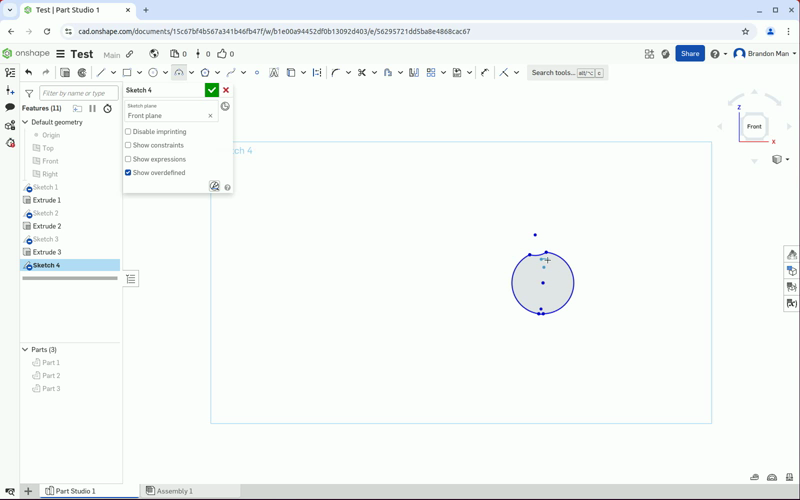
scroll(6)
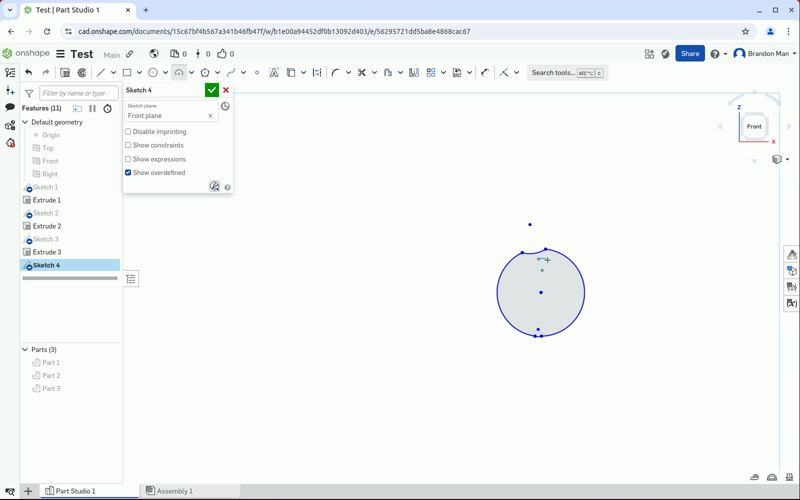
scroll(6)
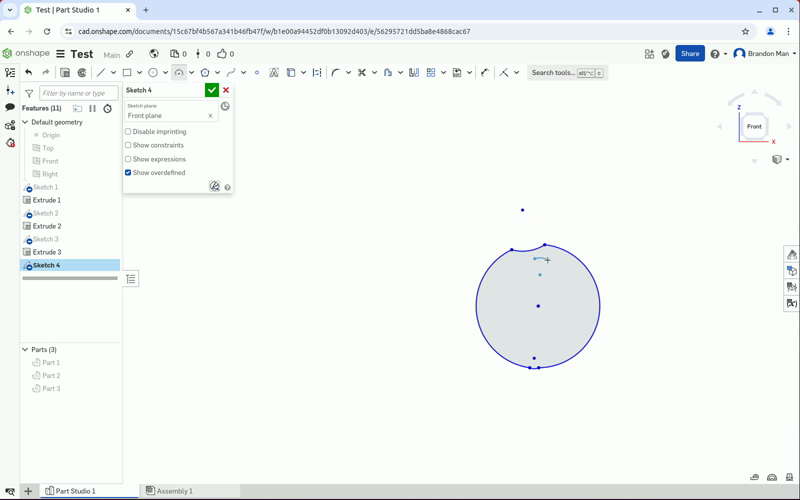
scroll(6)
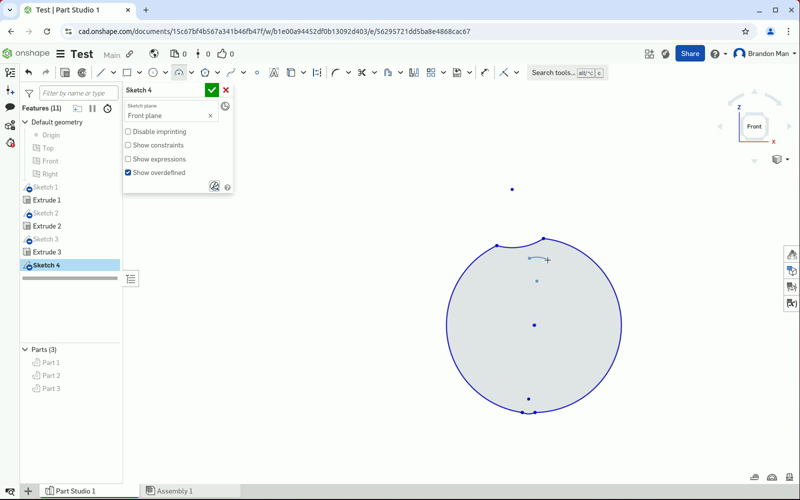
scroll(6)
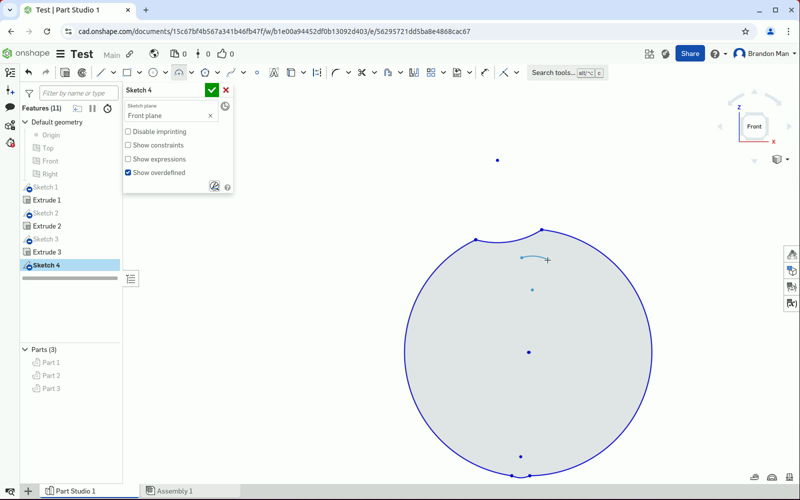
scroll(6)
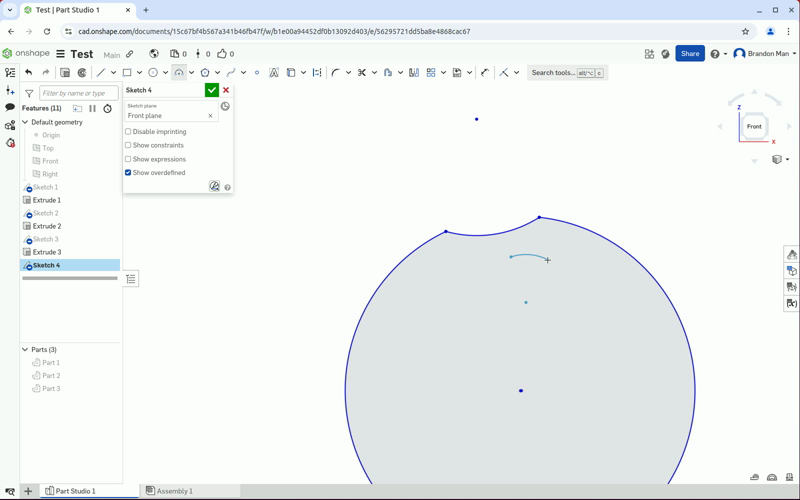
scroll(6)
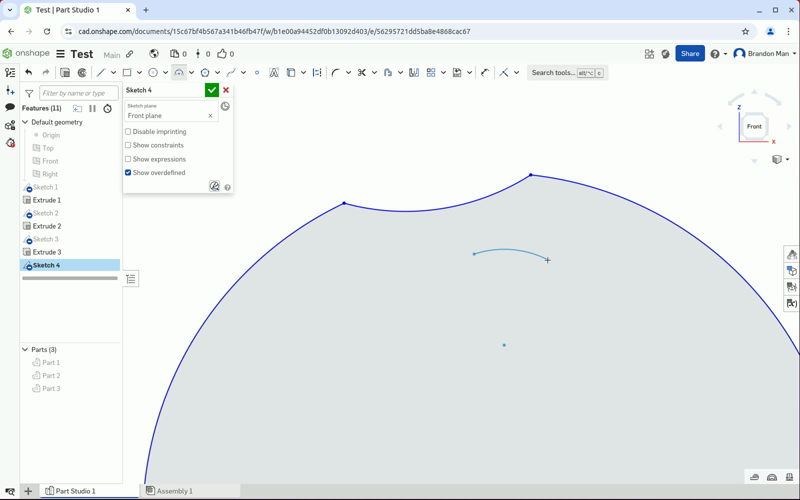
click(547, 259)
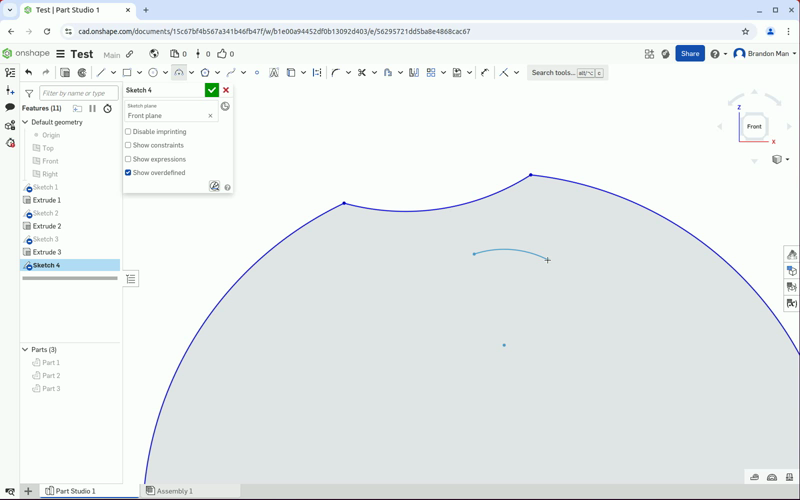
scroll(-6)
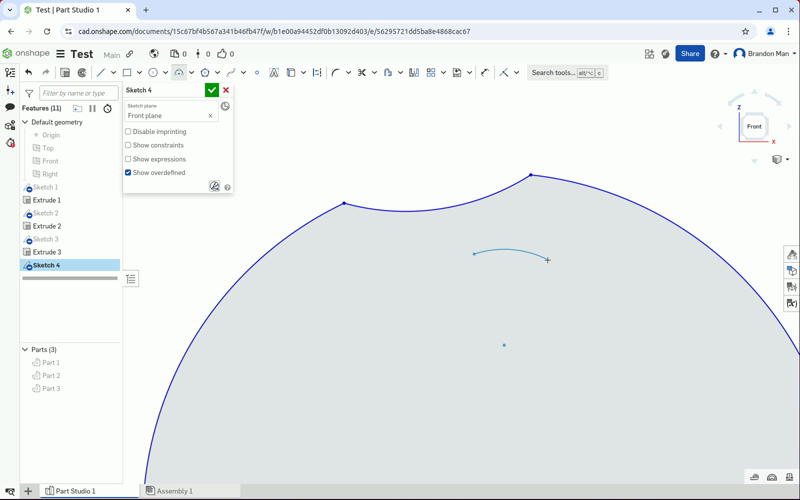
scroll(-6)
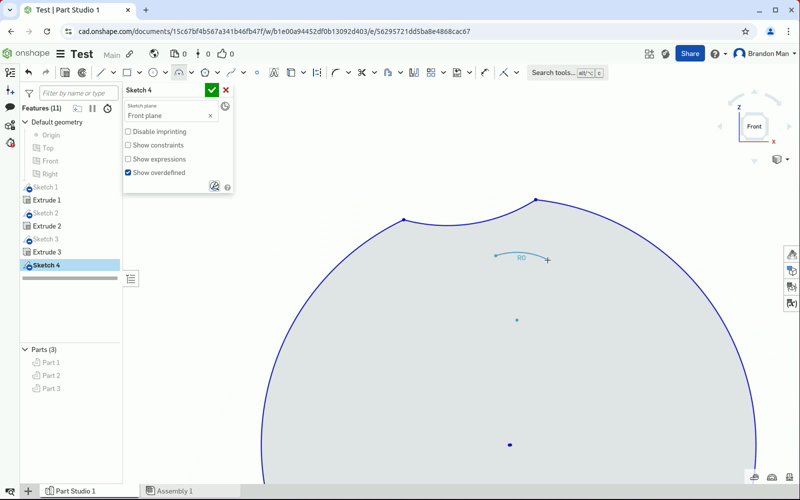
scroll(-6)
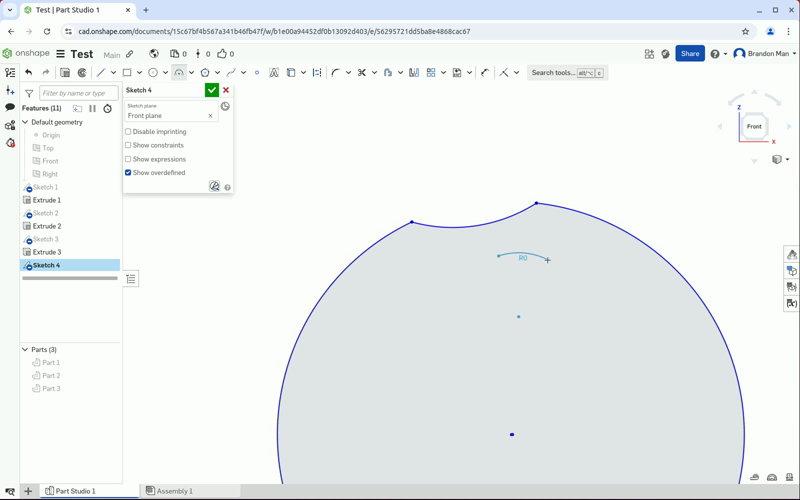
scroll(-6)
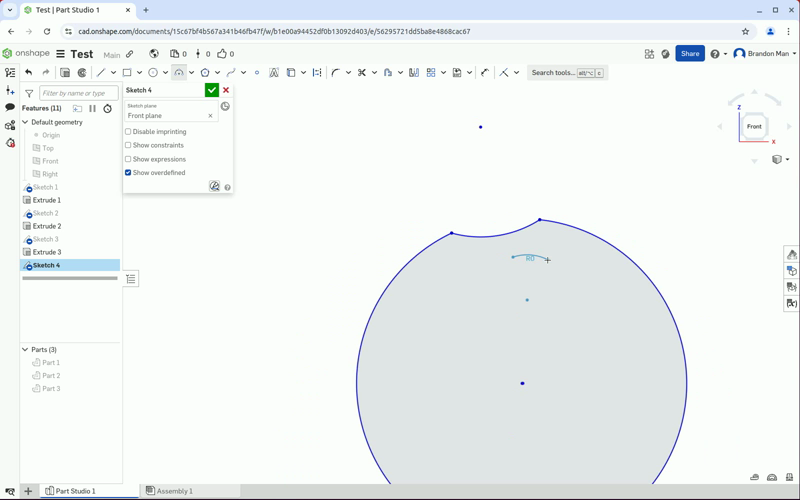
scroll(-6)
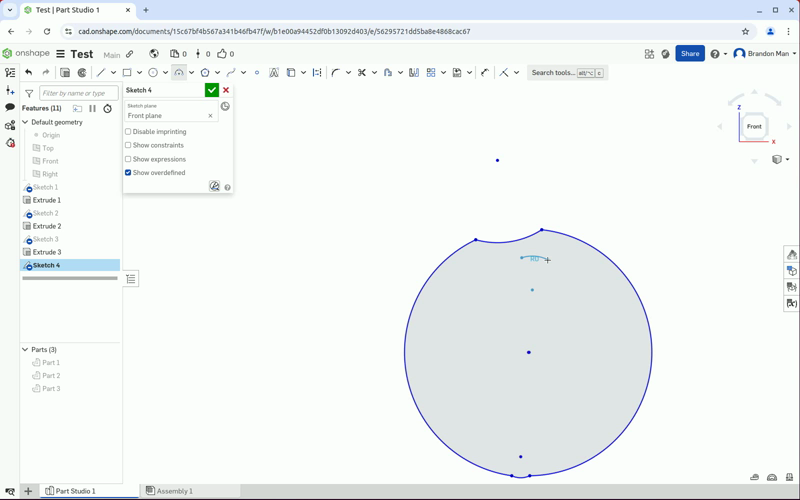
scroll(-6)
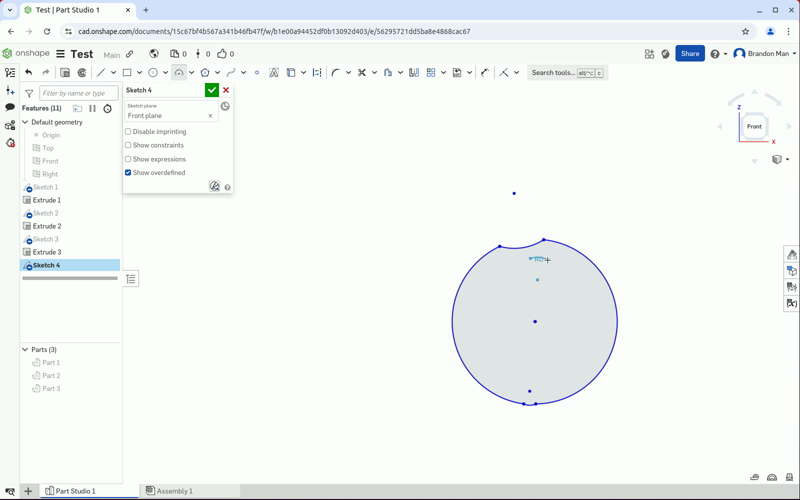
scroll(-6)
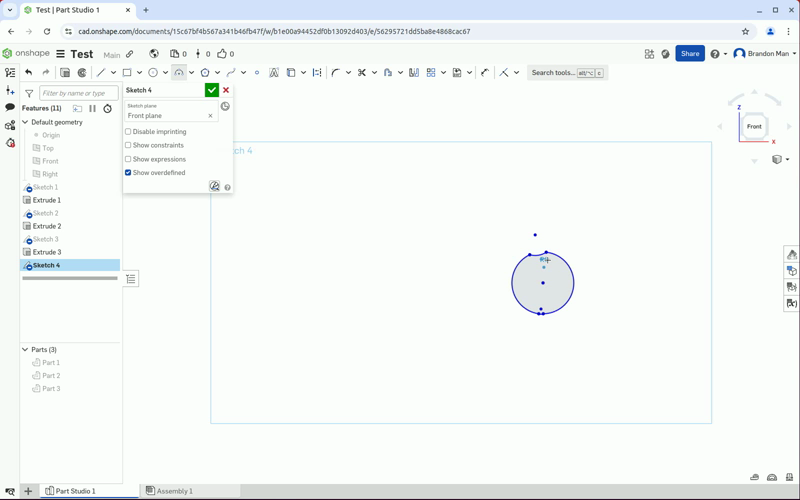
mouse_move(539, 305)
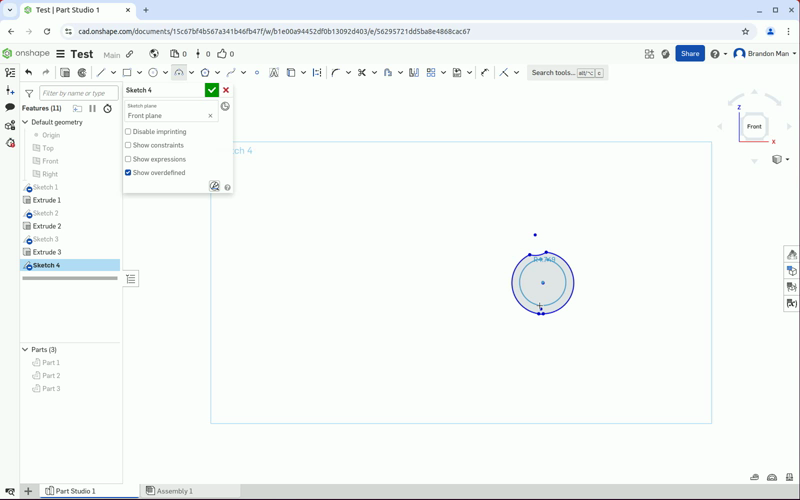
scroll(6)
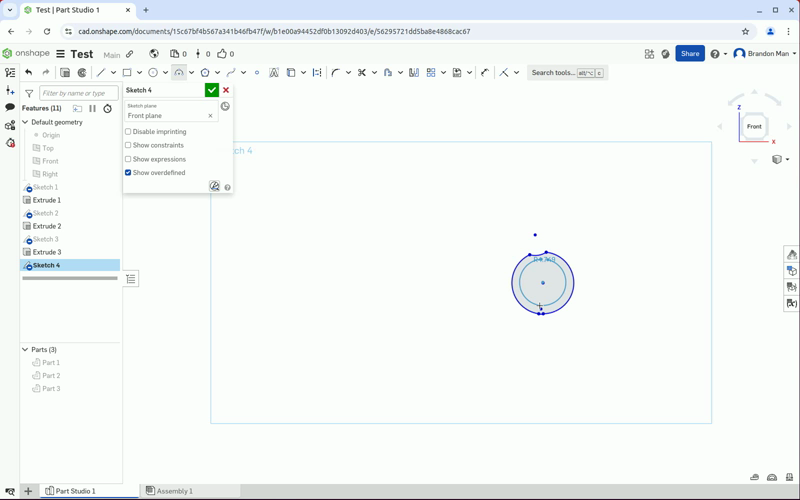
scroll(6)
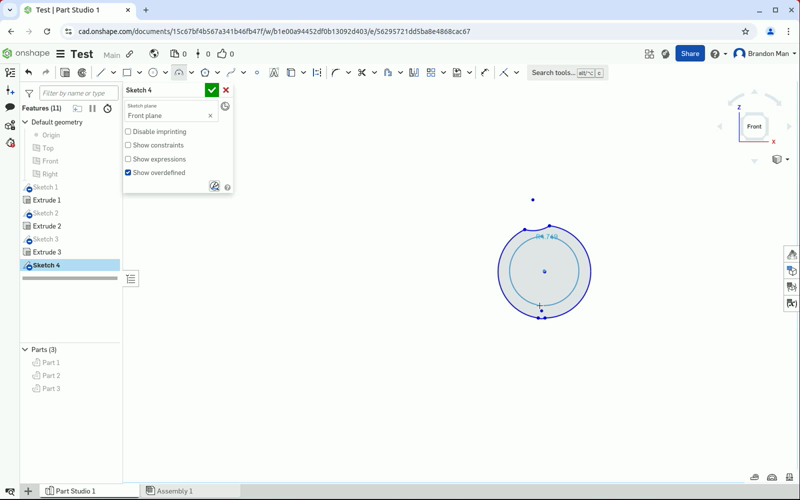
scroll(6)
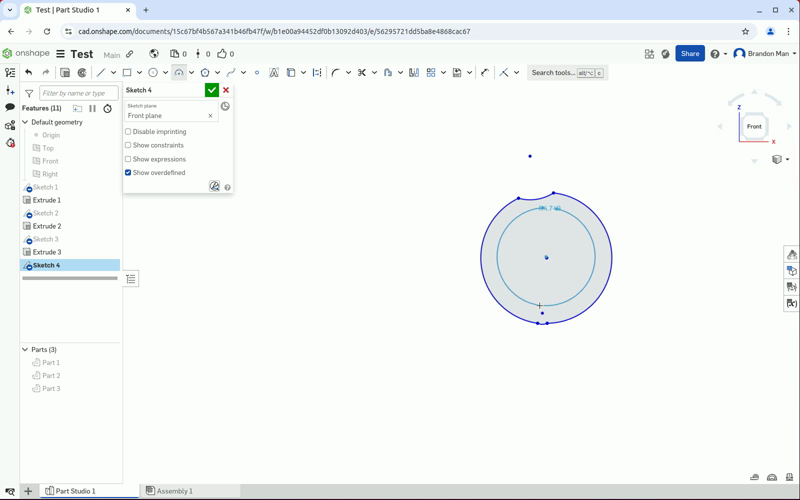
scroll(6)
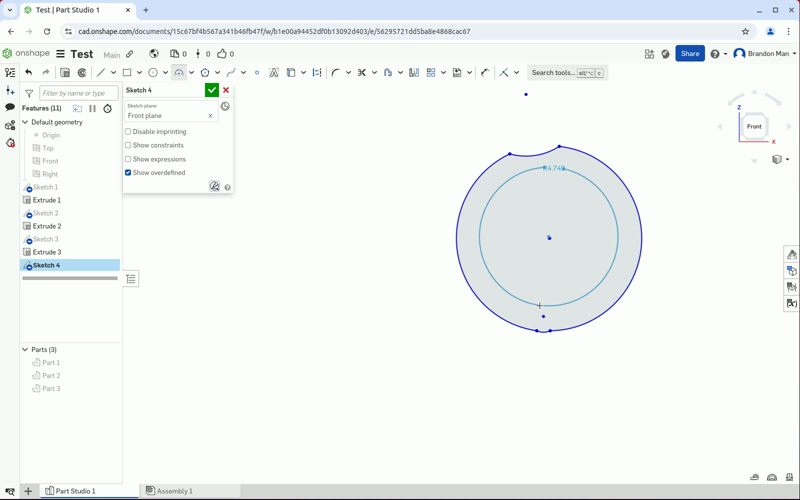
scroll(6)
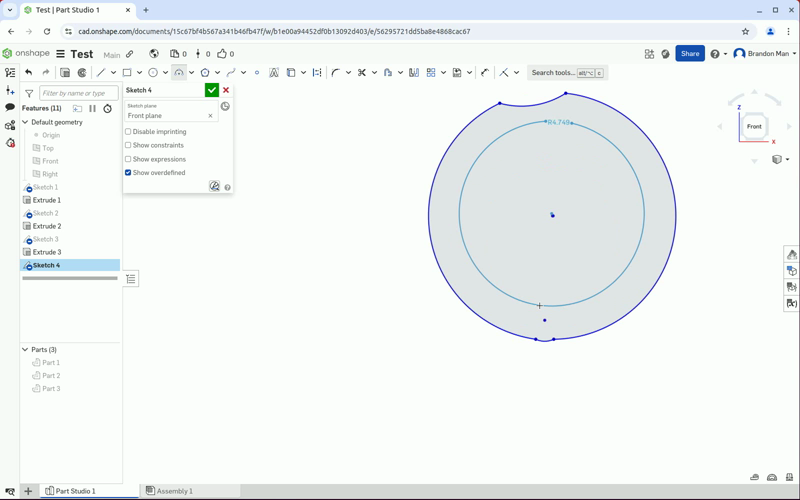
scroll(6)
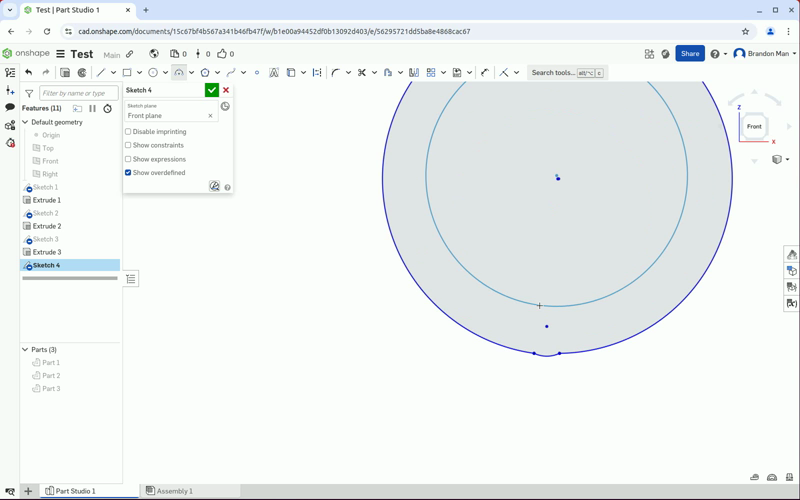
scroll(6)
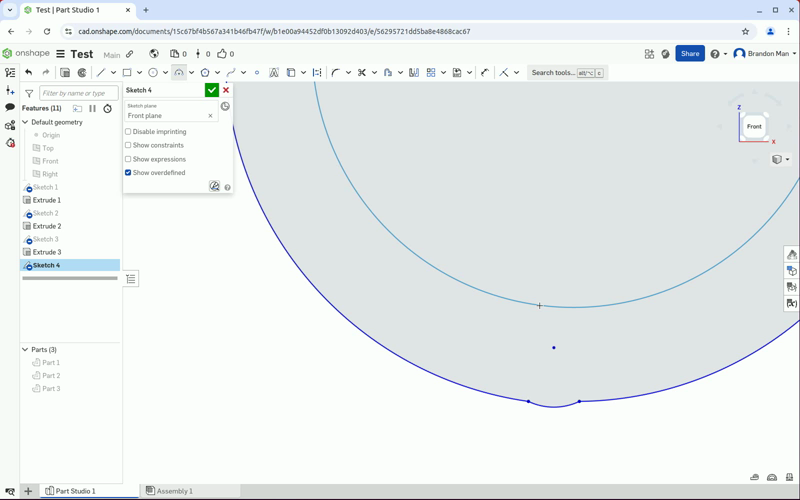
click(539, 305)
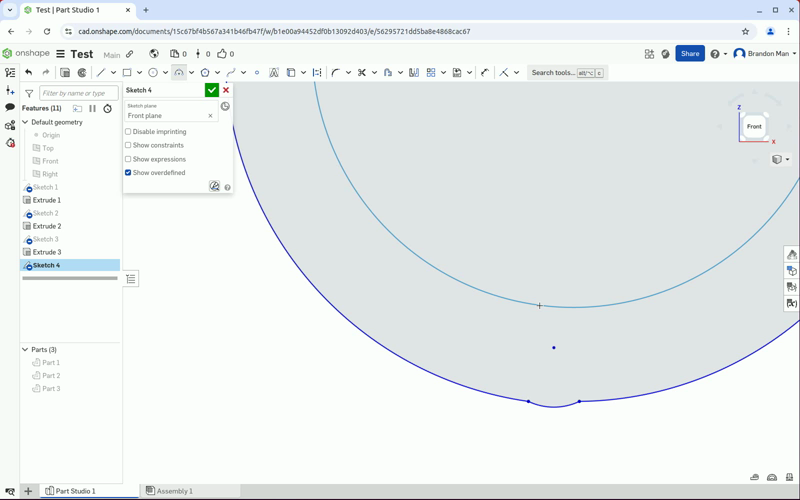
scroll(-6)
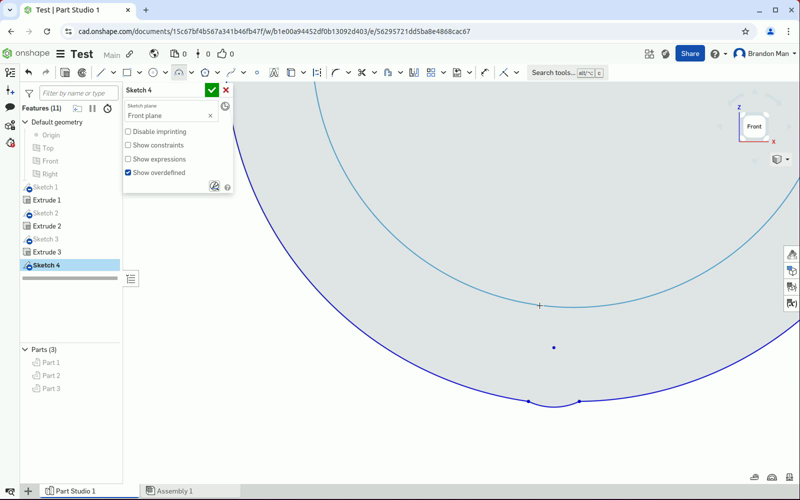
scroll(-6)
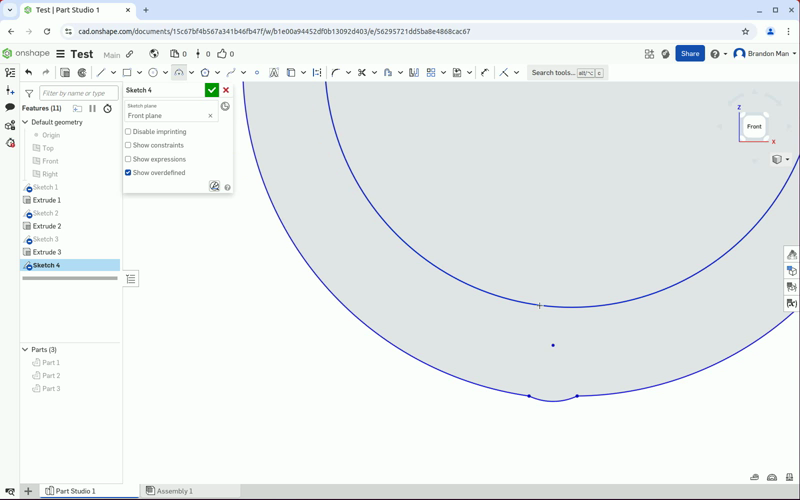
scroll(-6)
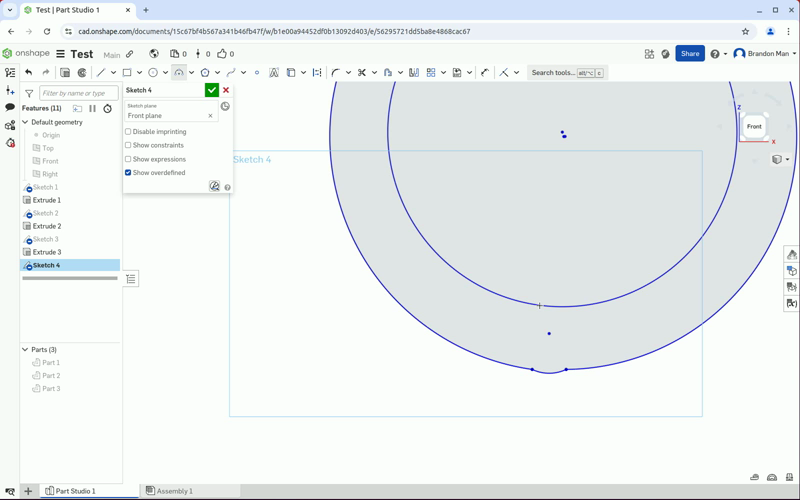
scroll(-6)
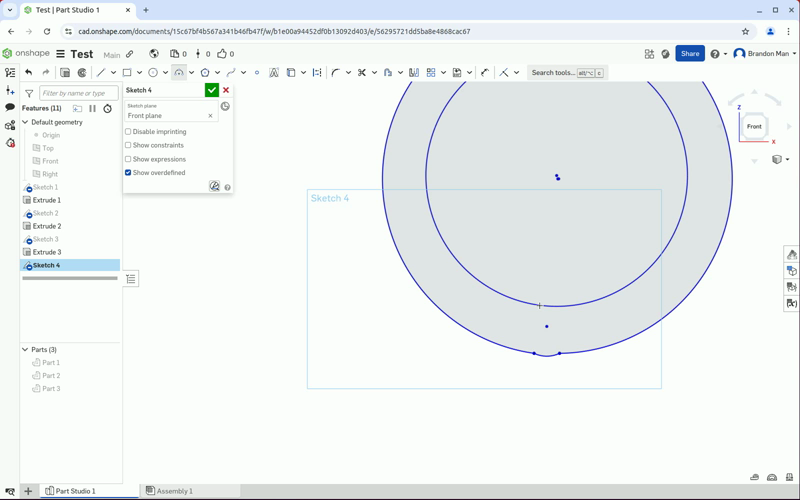
scroll(-6)
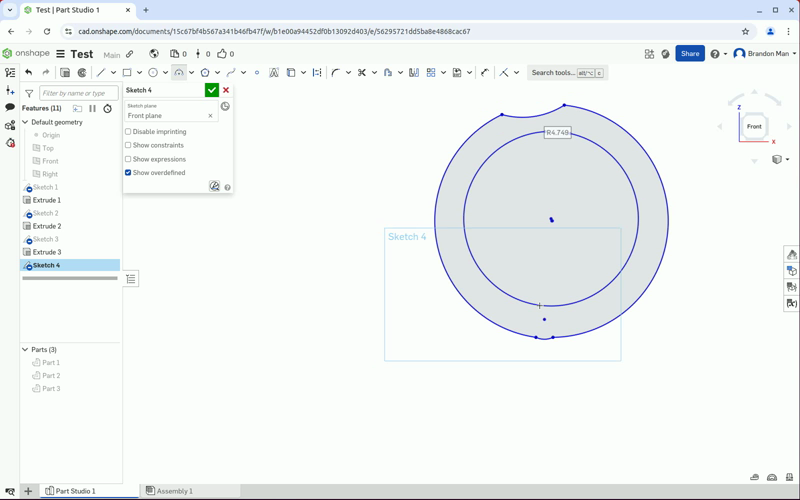
scroll(-6)
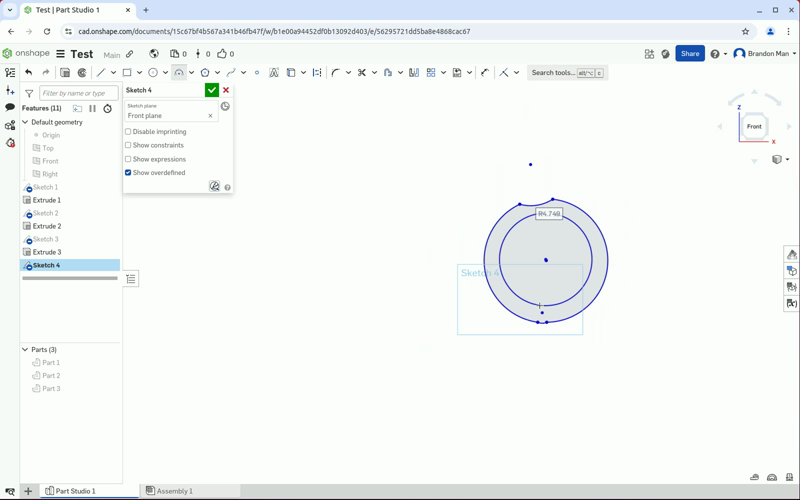
scroll(-6)
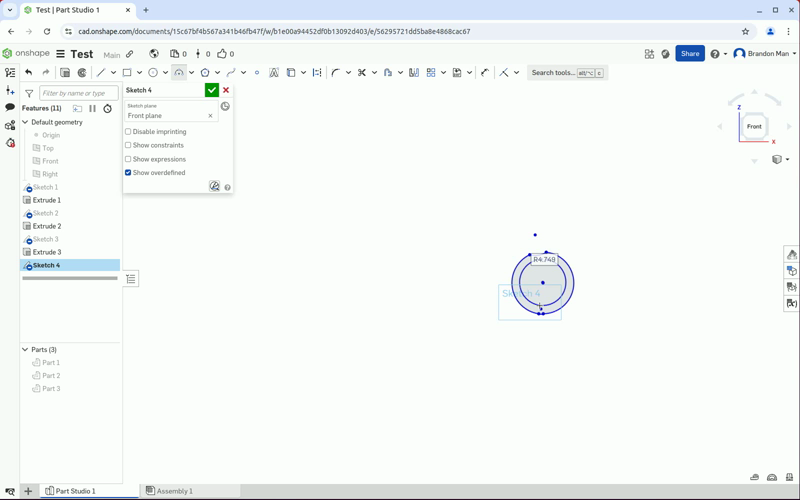
key_up(shift)
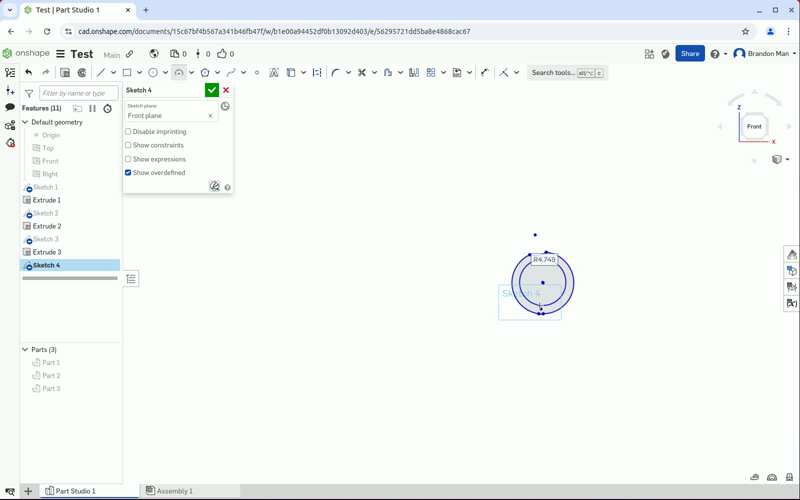
mouse_move(547, 259)
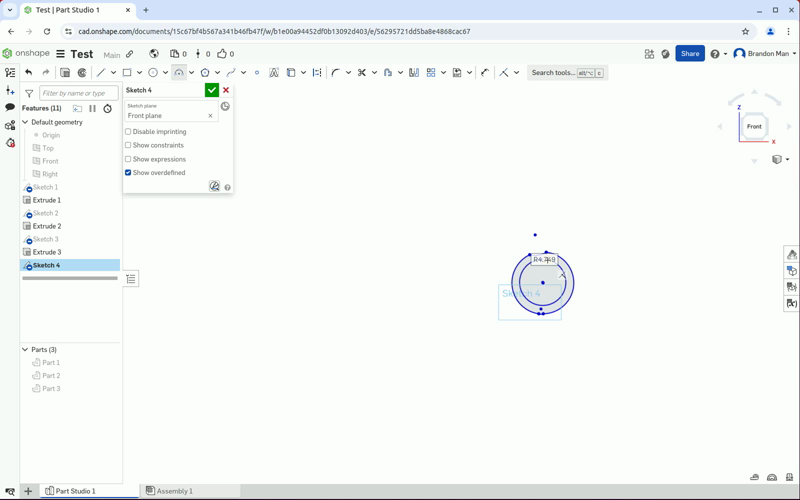
click(547, 259)
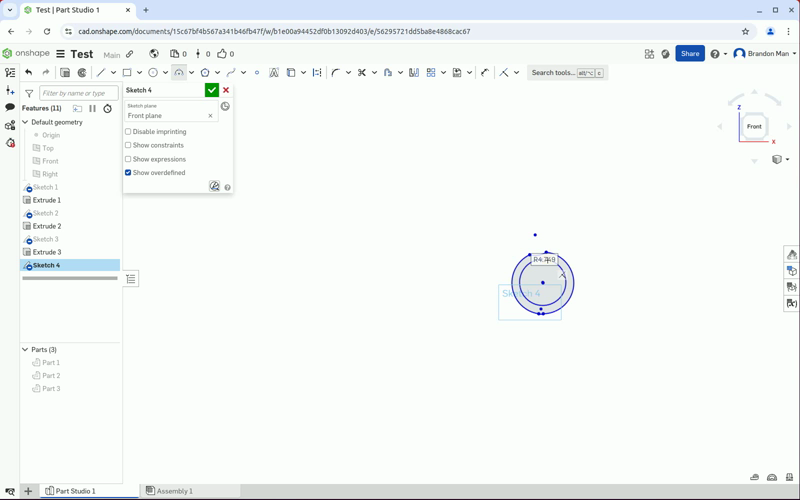
key_down(shift)
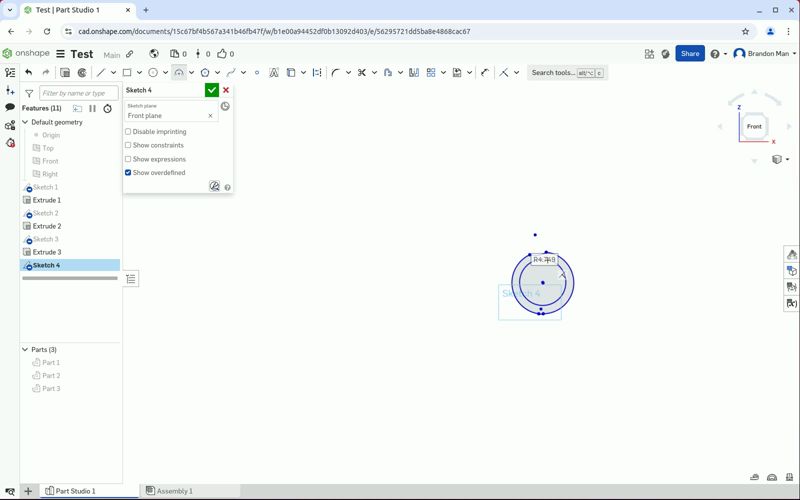
mouse_move(542, 260)
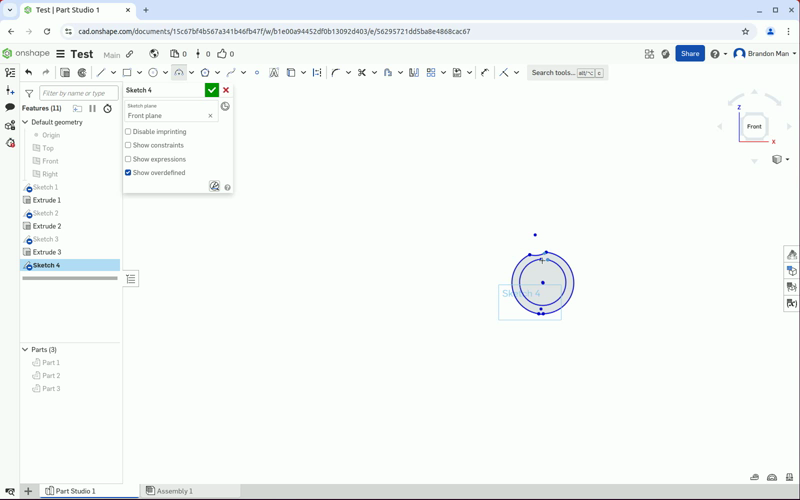
scroll(6)
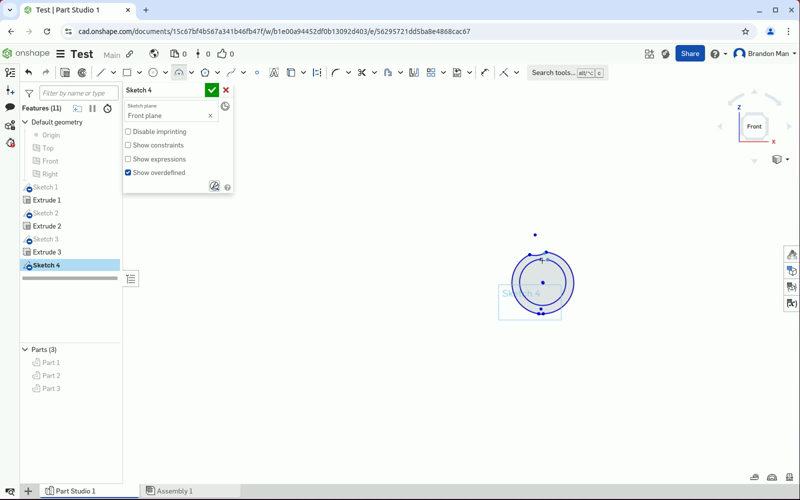
scroll(6)
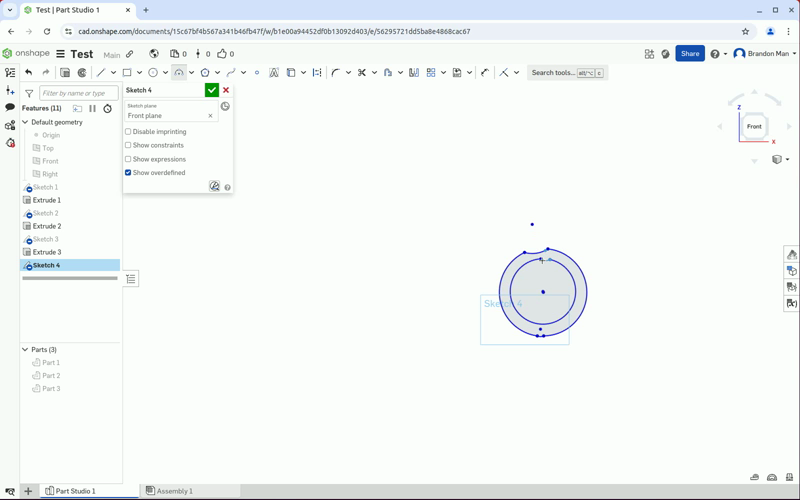
scroll(6)
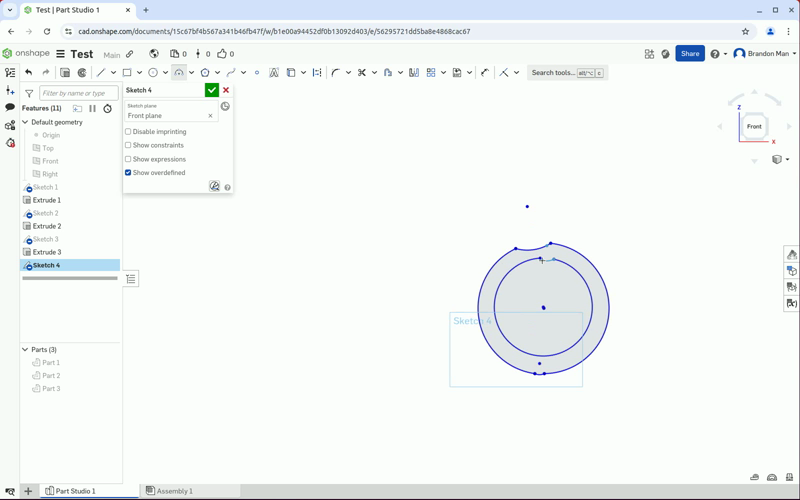
scroll(6)
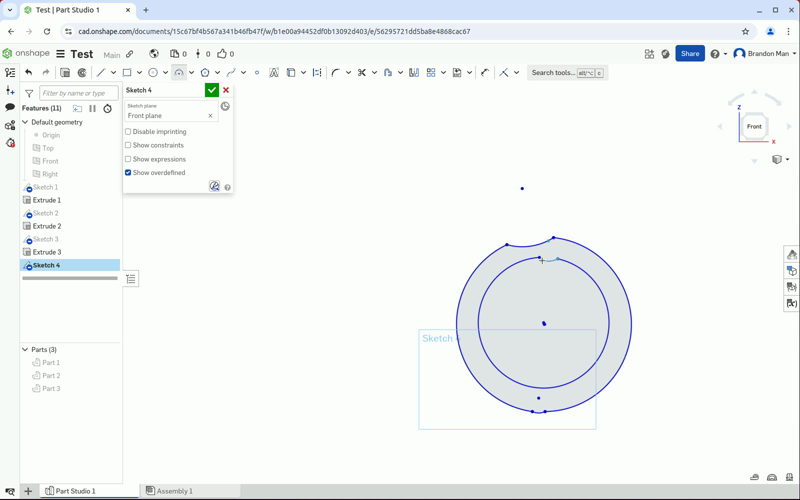
scroll(6)
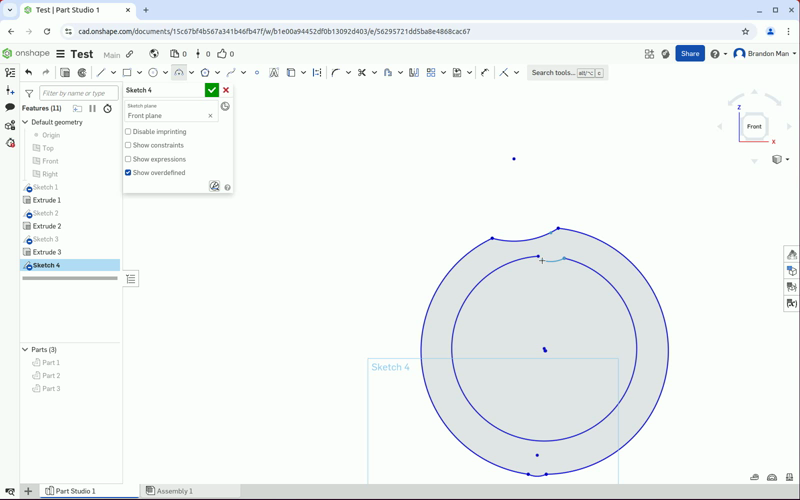
scroll(6)
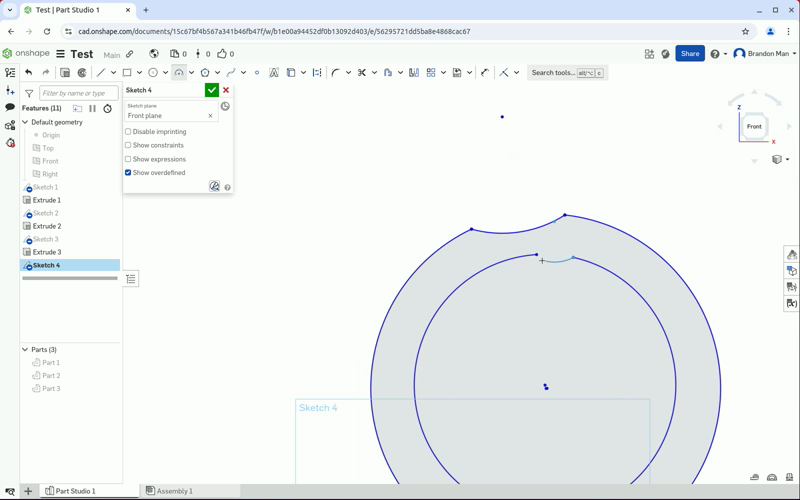
scroll(6)
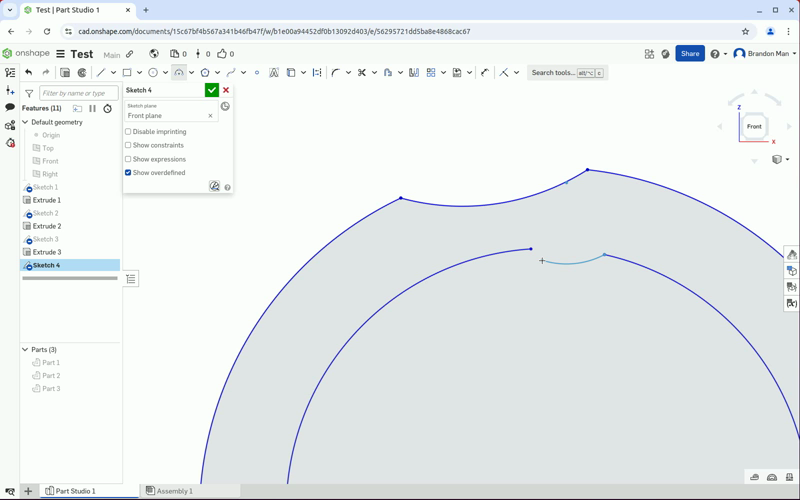
click(542, 260)
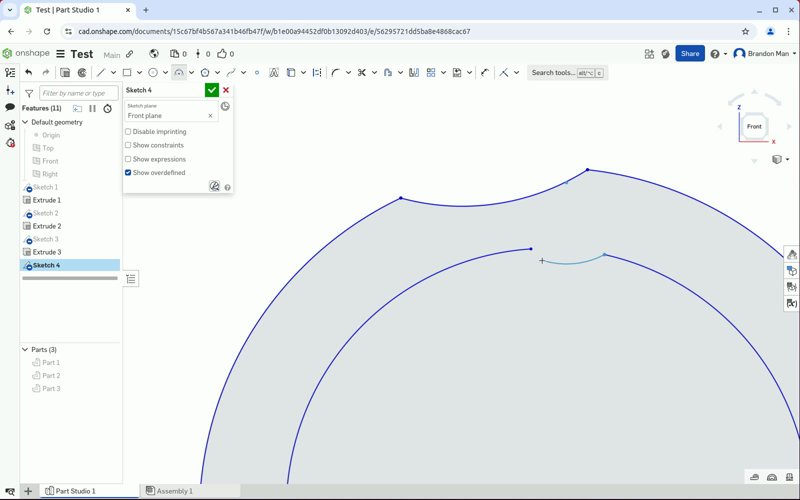
scroll(-6)
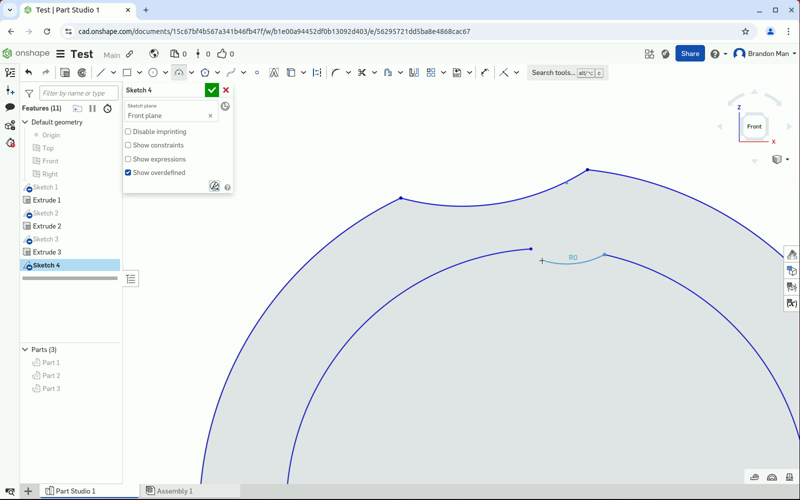
scroll(-6)
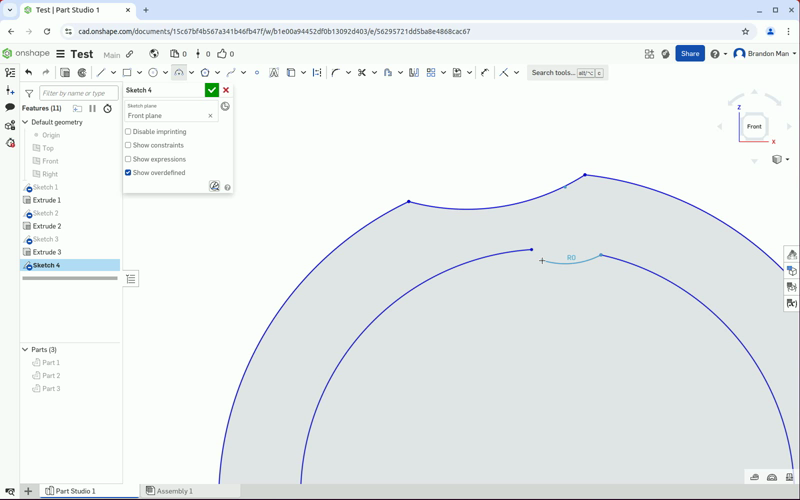
scroll(-6)
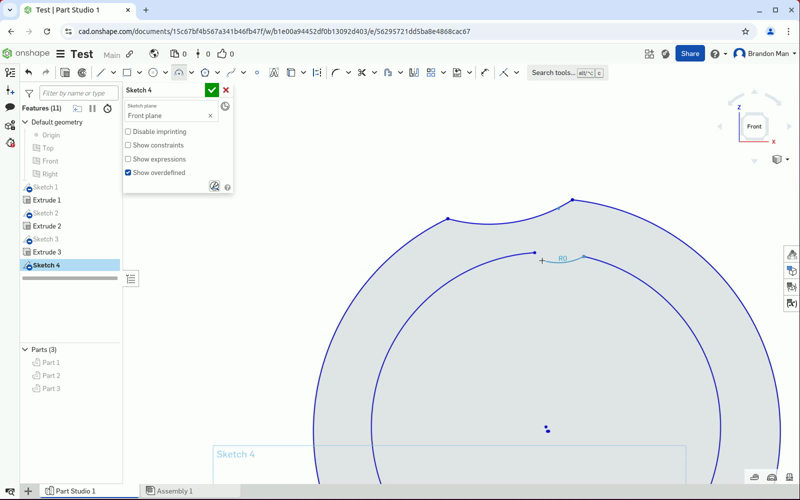
scroll(-6)
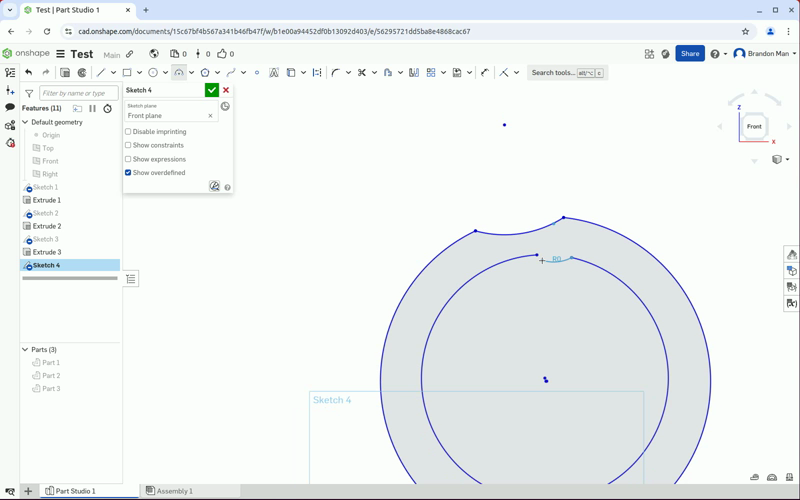
scroll(-6)
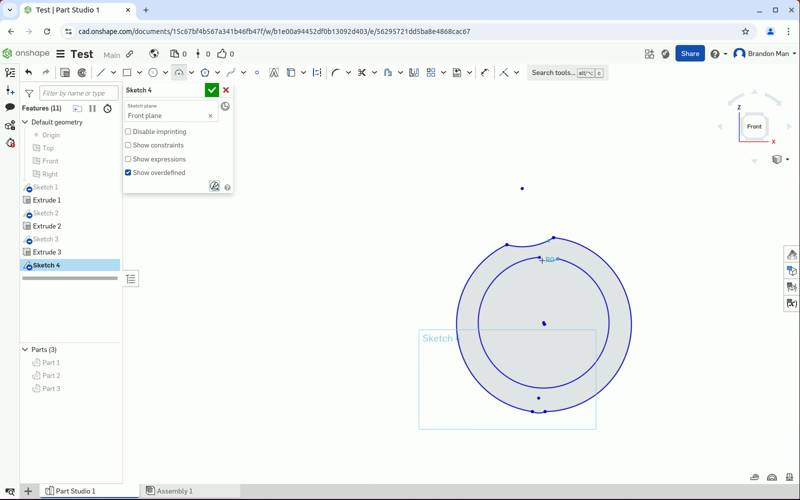
scroll(-6)
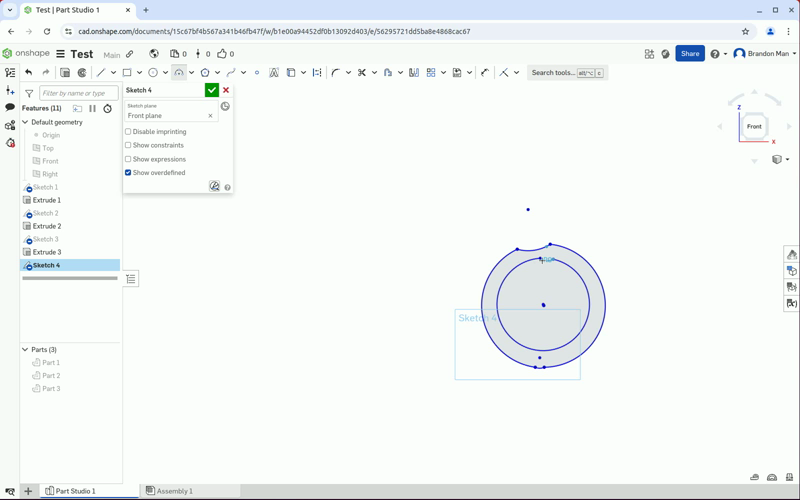
scroll(-6)
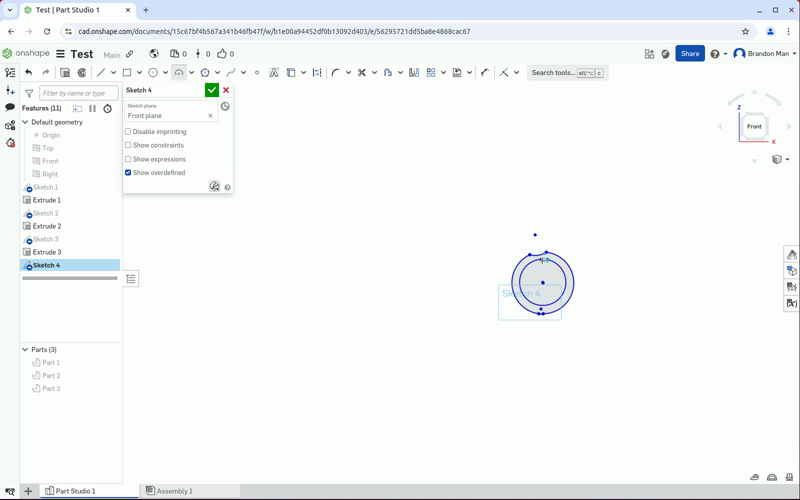
mouse_move(544, 259)
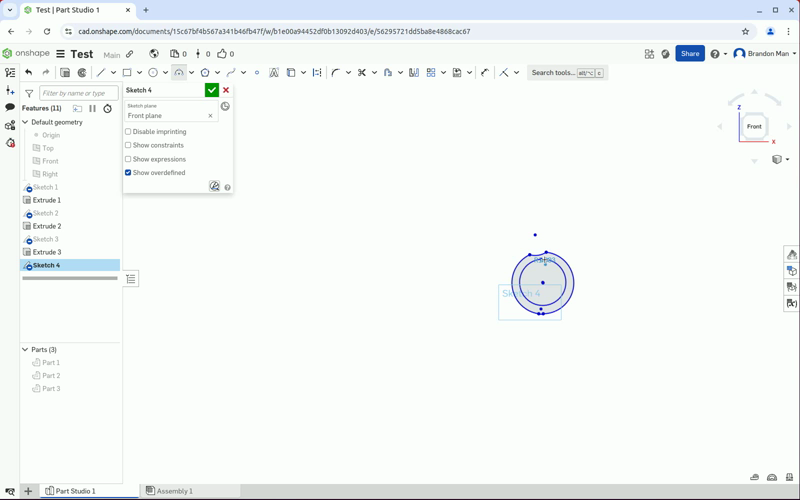
scroll(6)
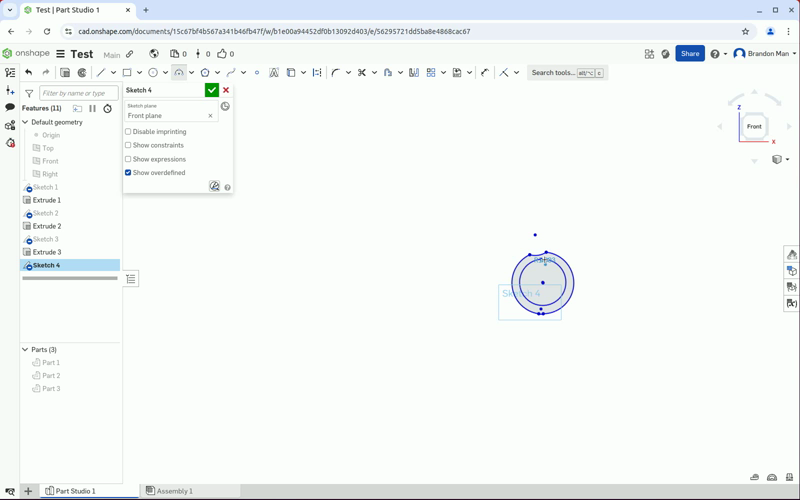
scroll(6)
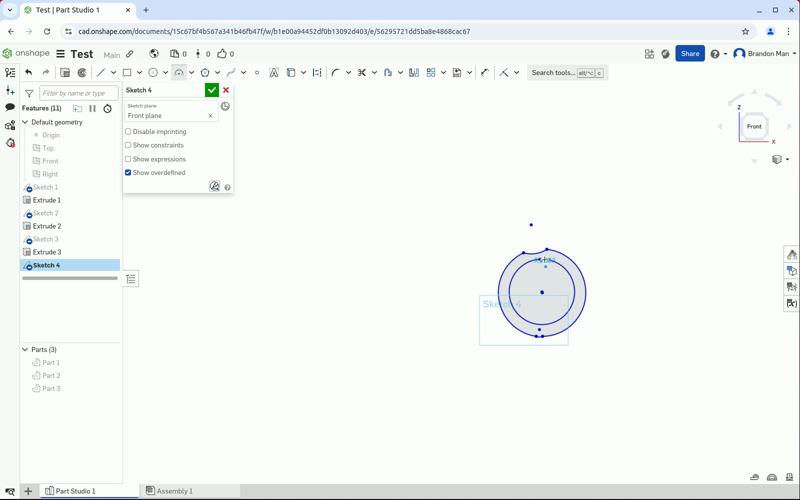
scroll(6)
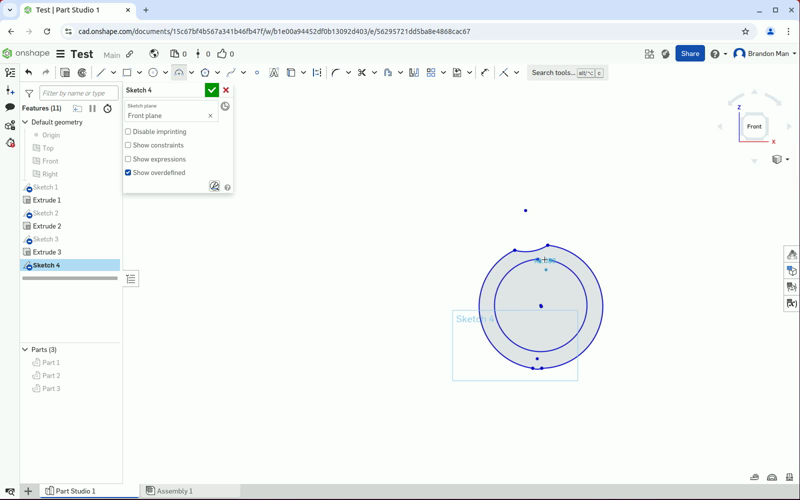
scroll(6)
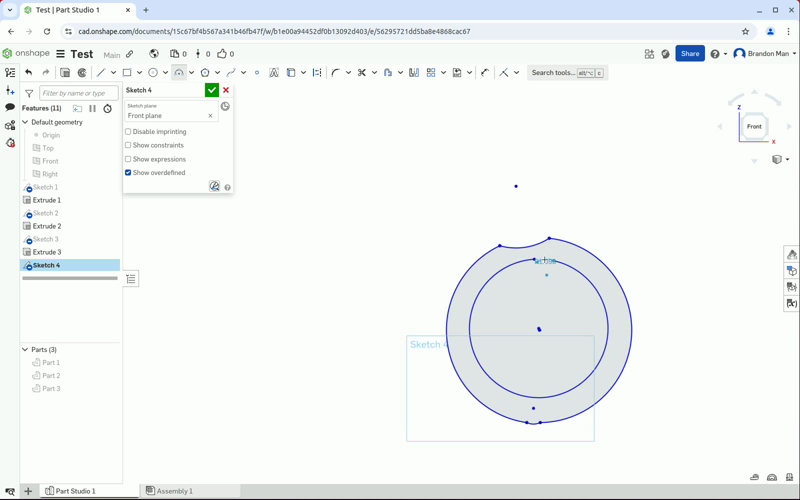
scroll(6)
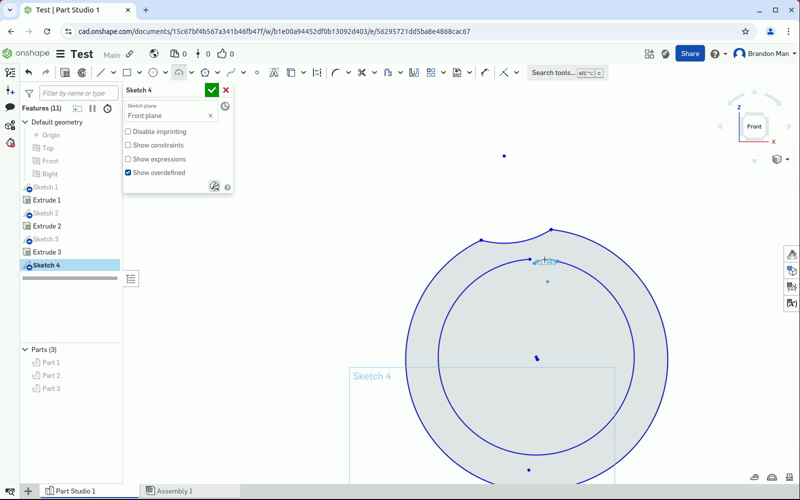
scroll(6)
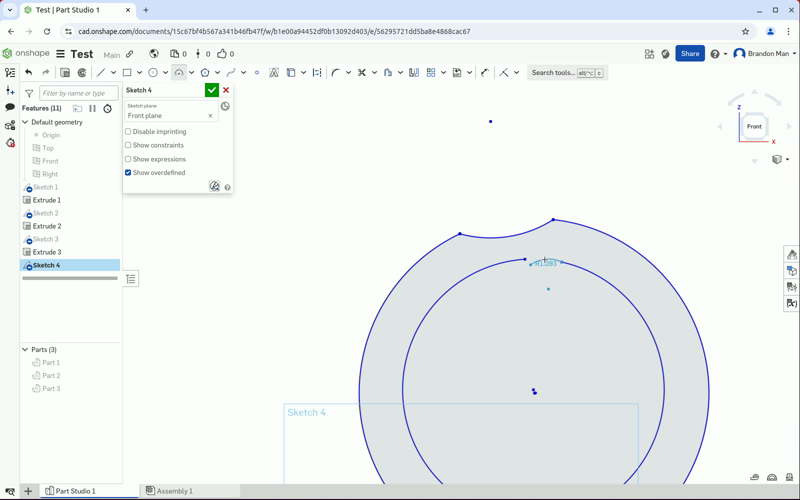
scroll(6)
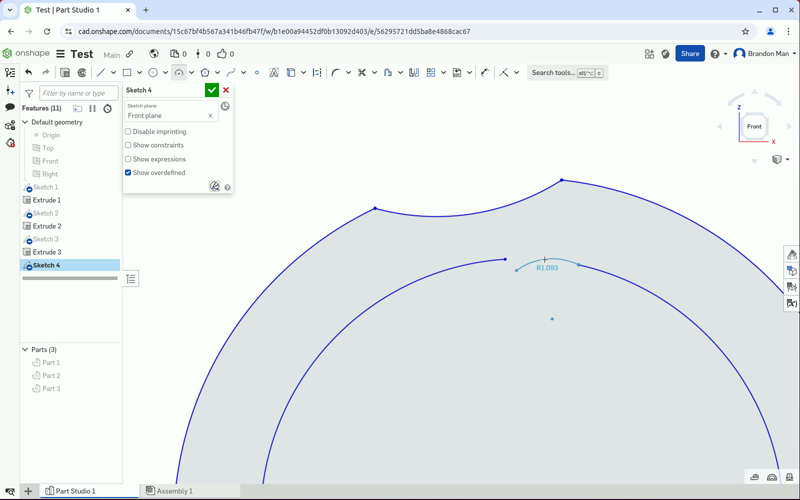
click(544, 259)
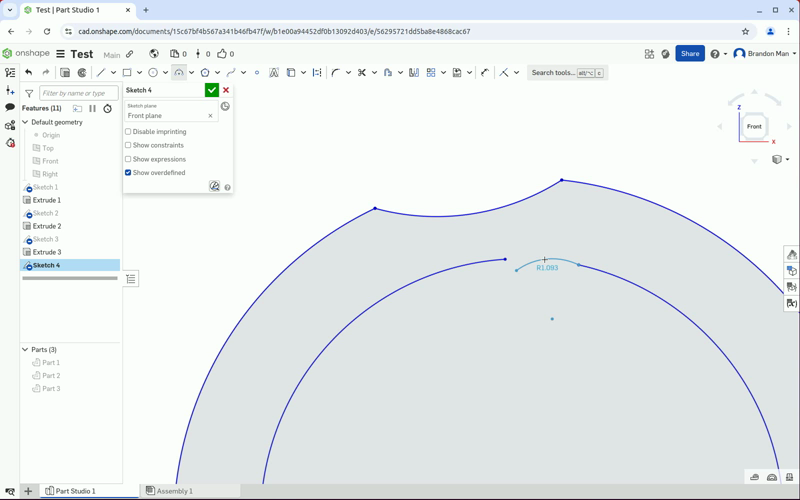
scroll(-6)
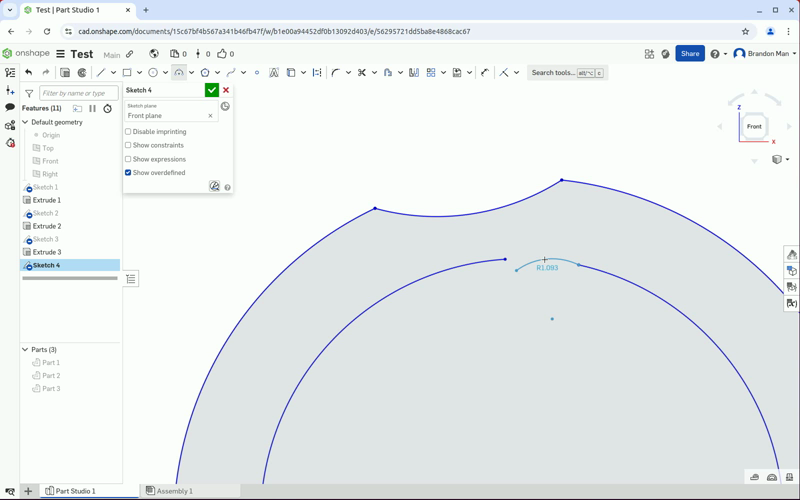
scroll(-6)
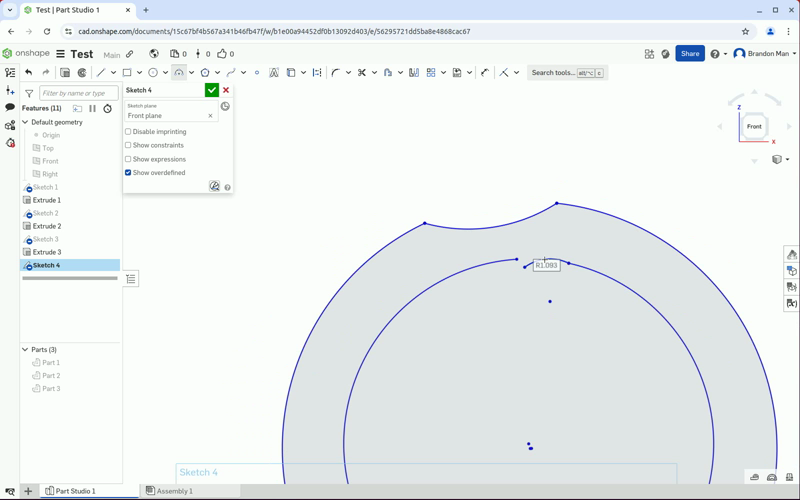
scroll(-6)
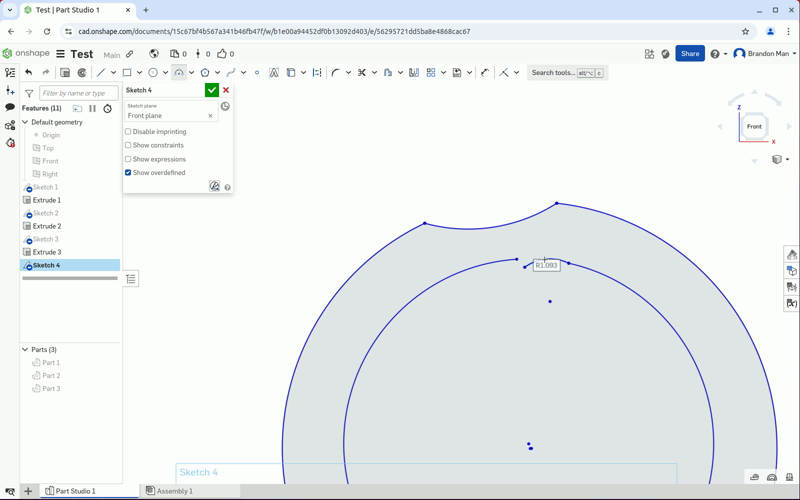
scroll(-6)
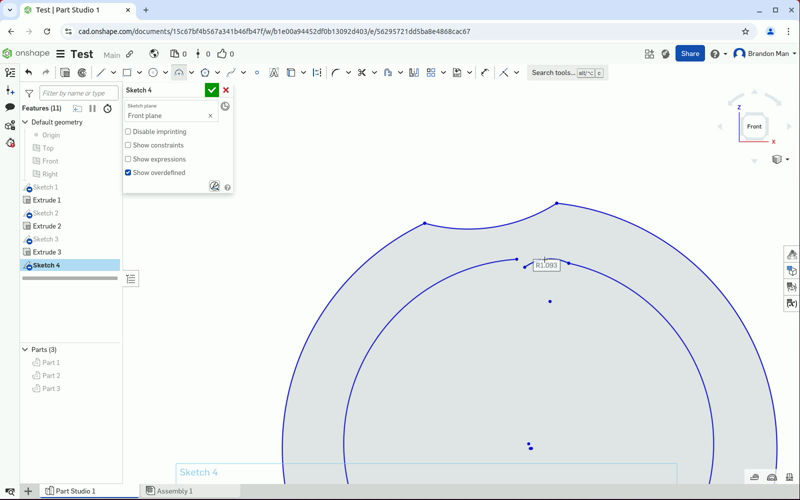
scroll(-6)
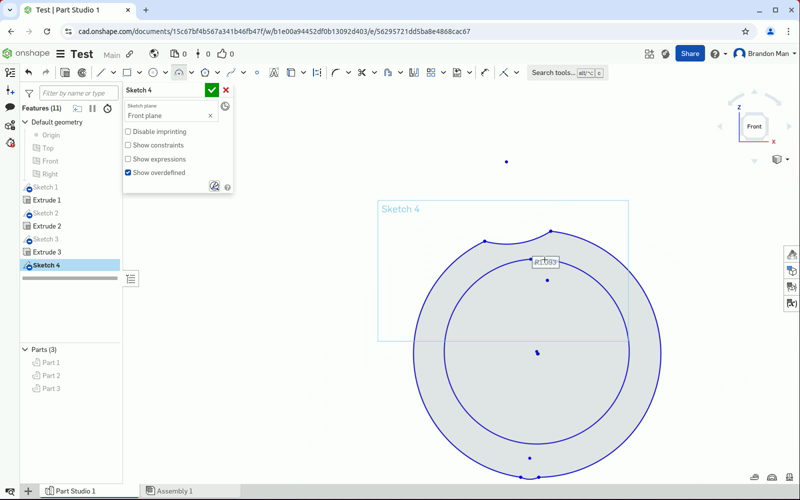
scroll(-6)
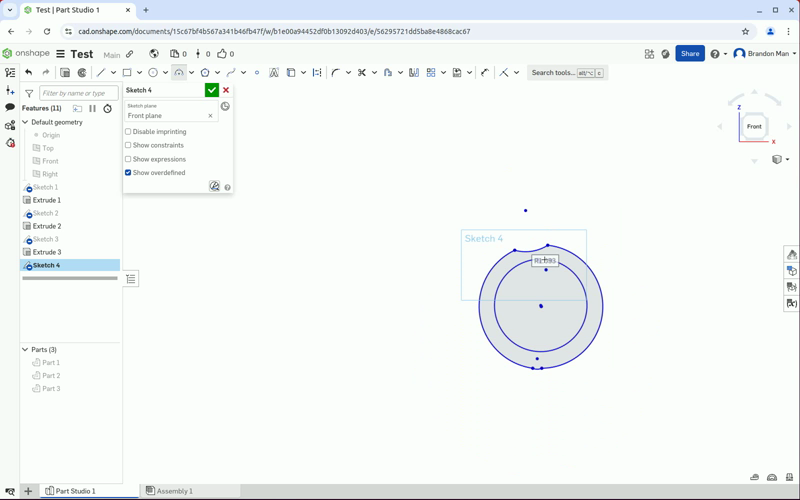
scroll(-6)
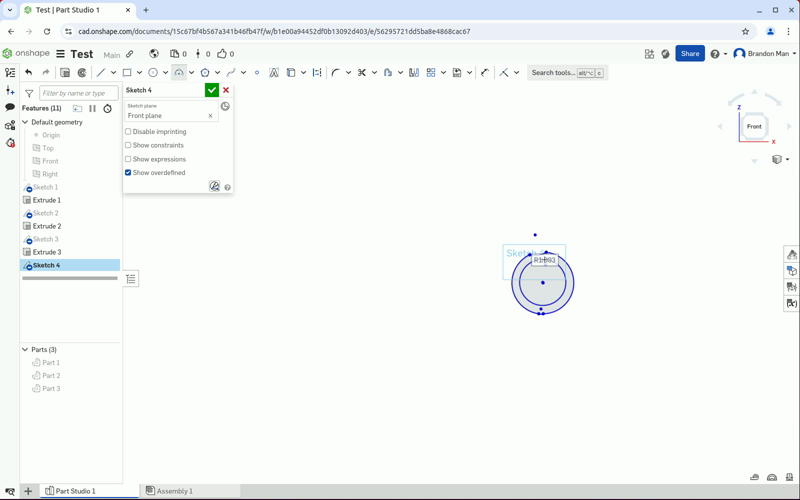
key_up(shift)
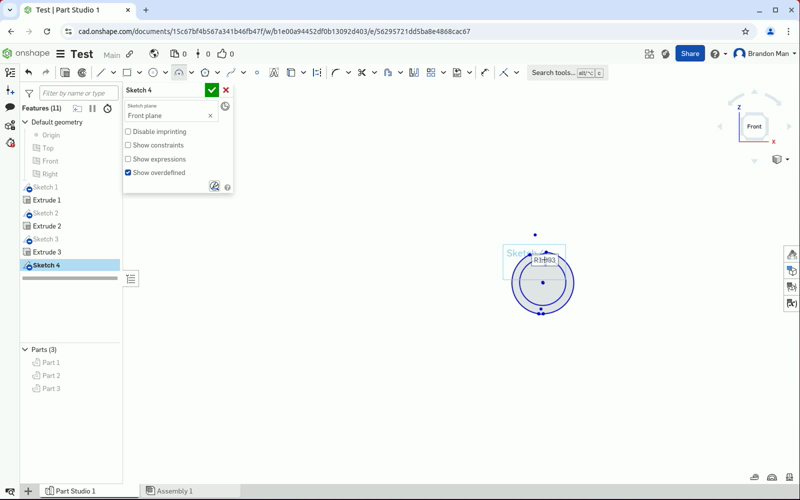
mouse_move(542, 260)
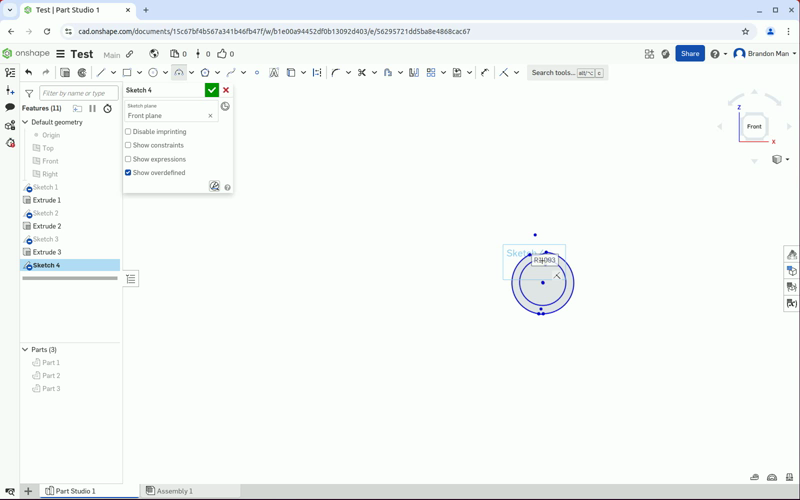
scroll(6)
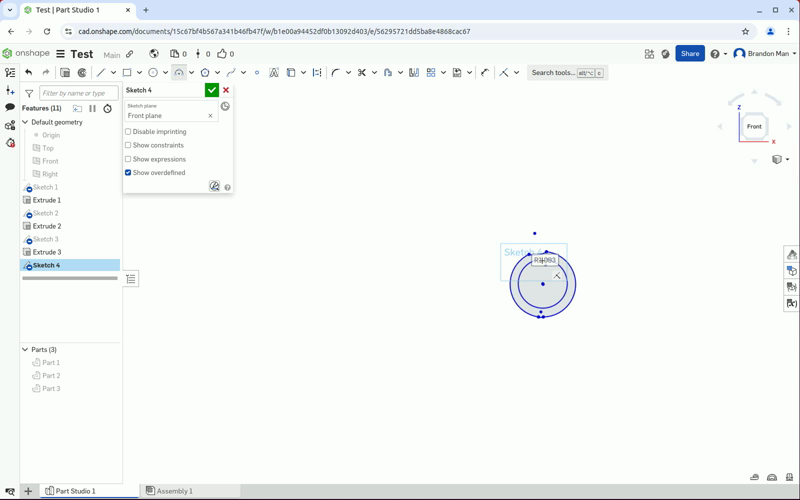
scroll(6)
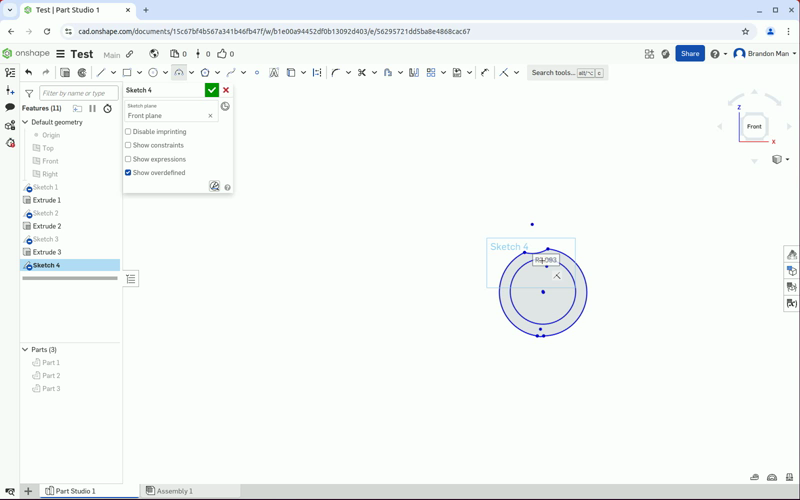
scroll(6)
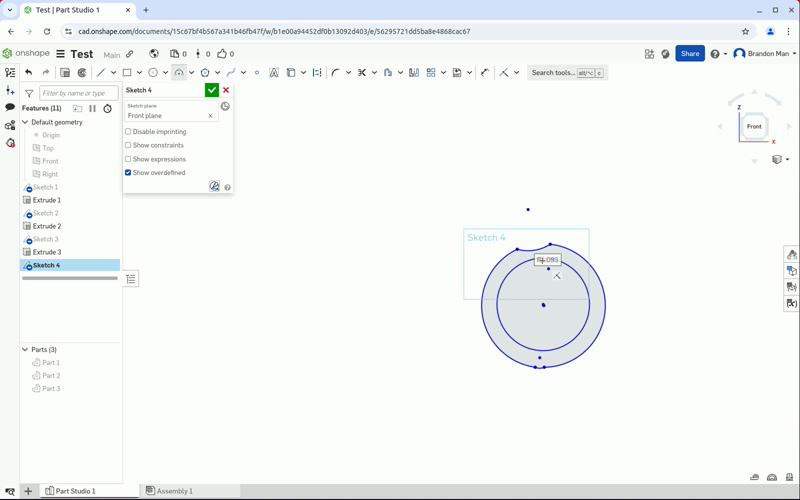
scroll(6)
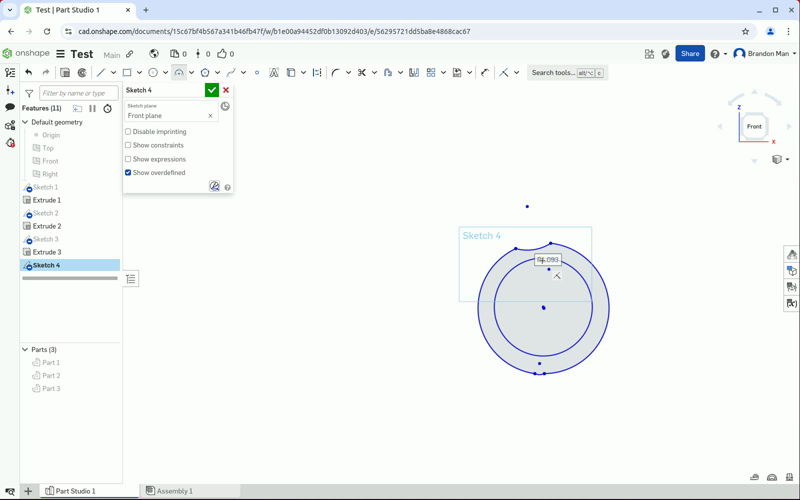
scroll(6)
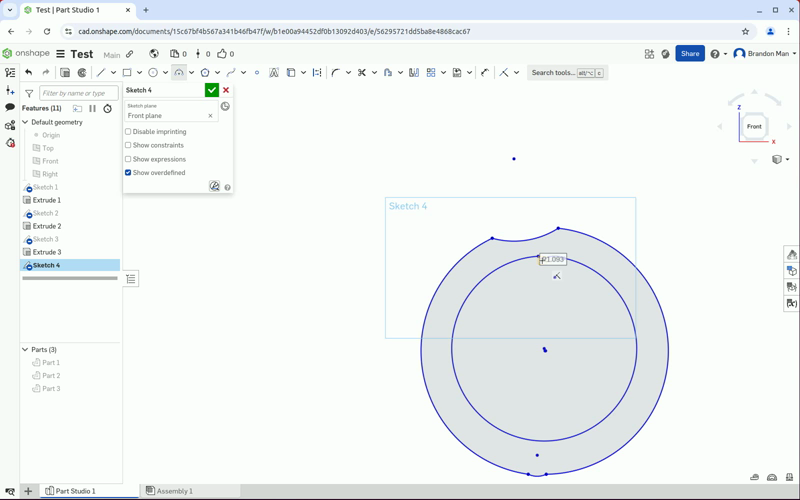
scroll(6)
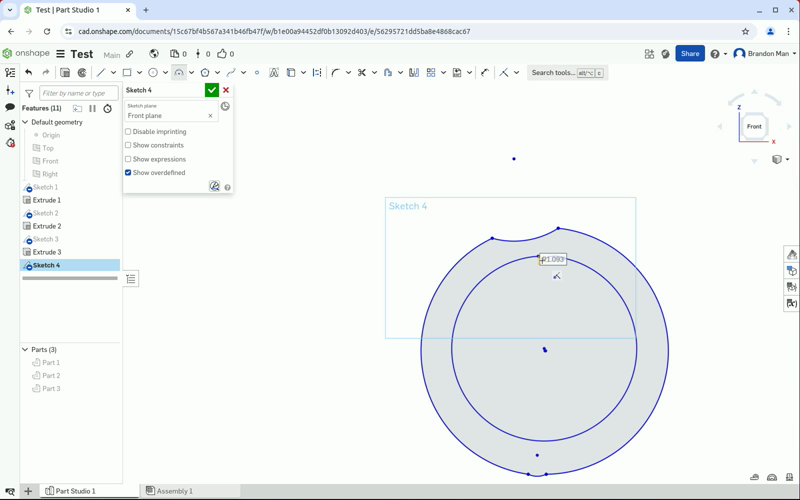
scroll(6)
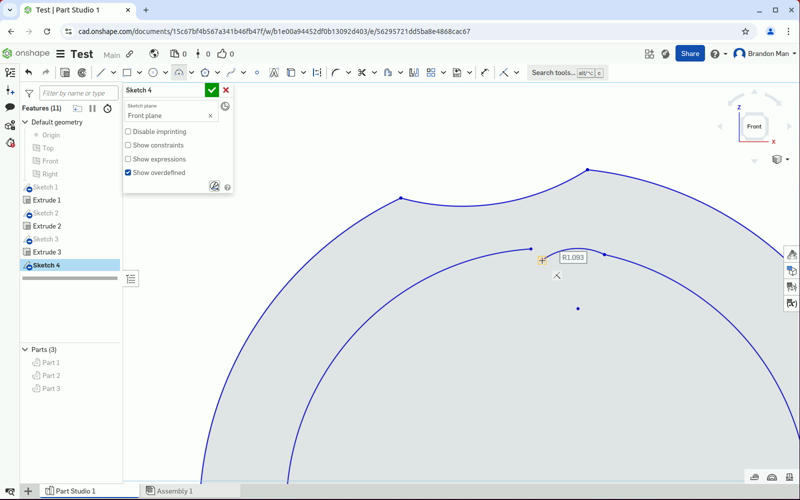
click(542, 260)
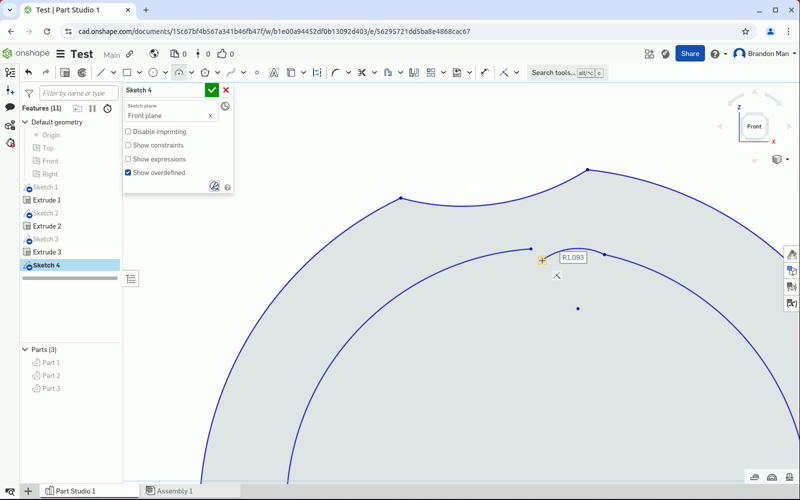
scroll(-6)
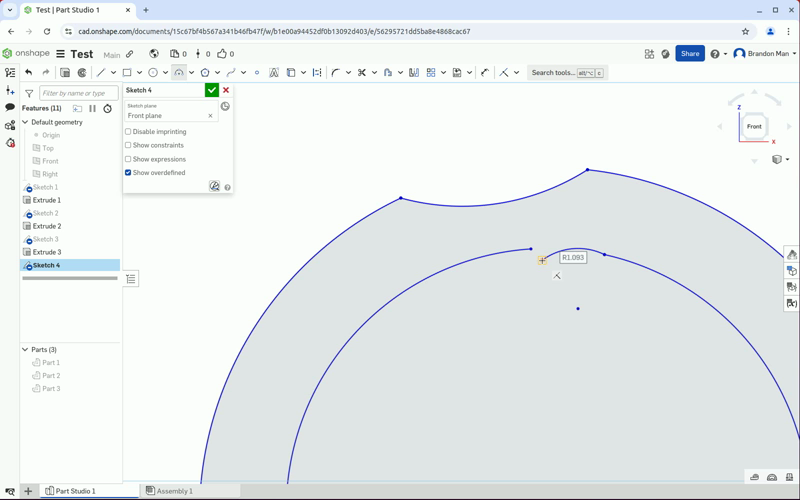
scroll(-6)
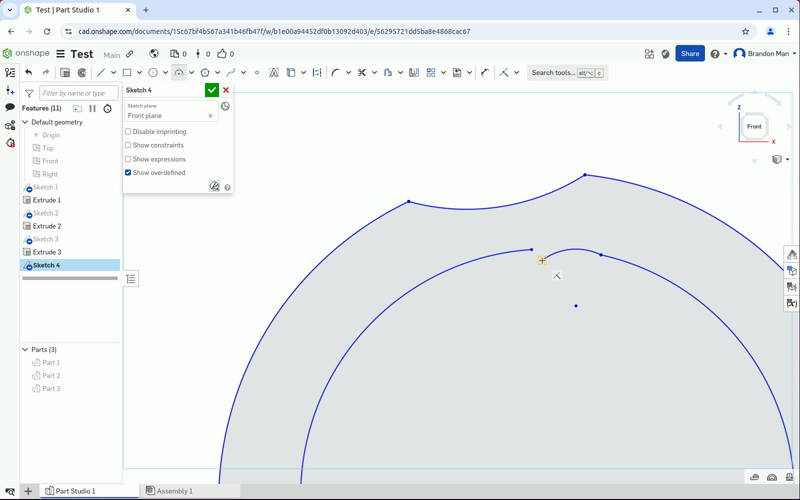
scroll(-6)
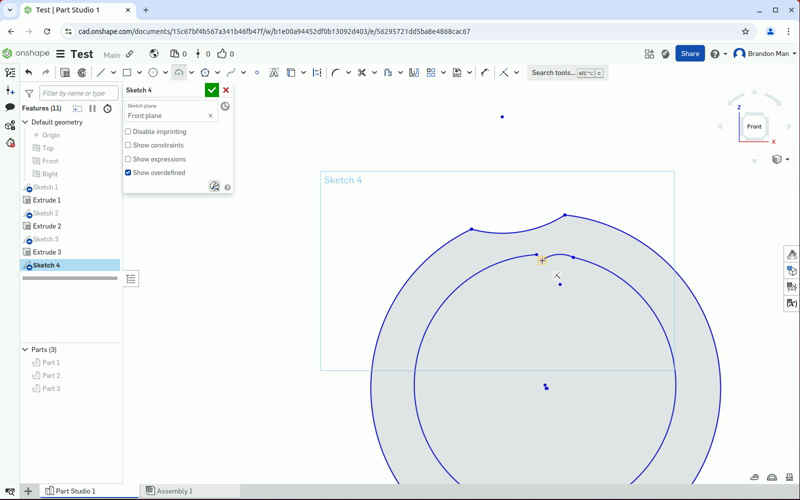
scroll(-6)
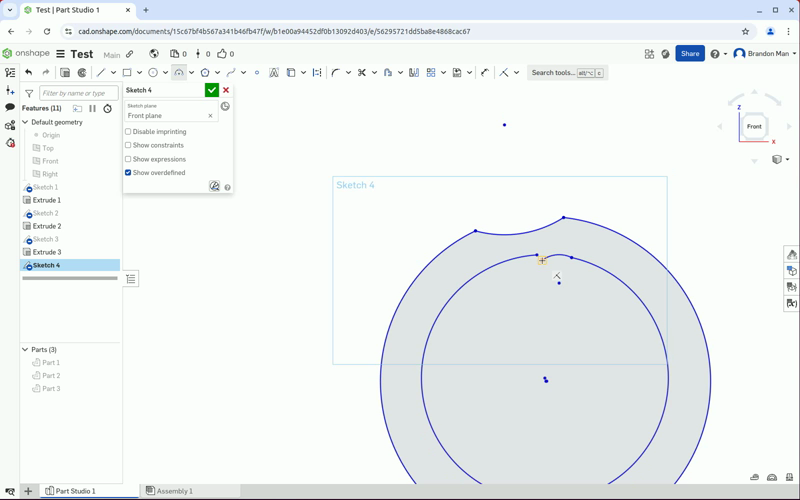
scroll(-6)
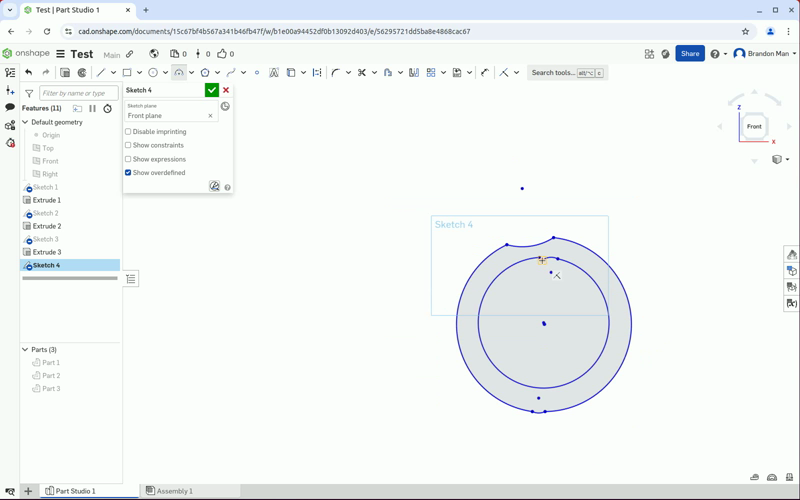
scroll(-6)
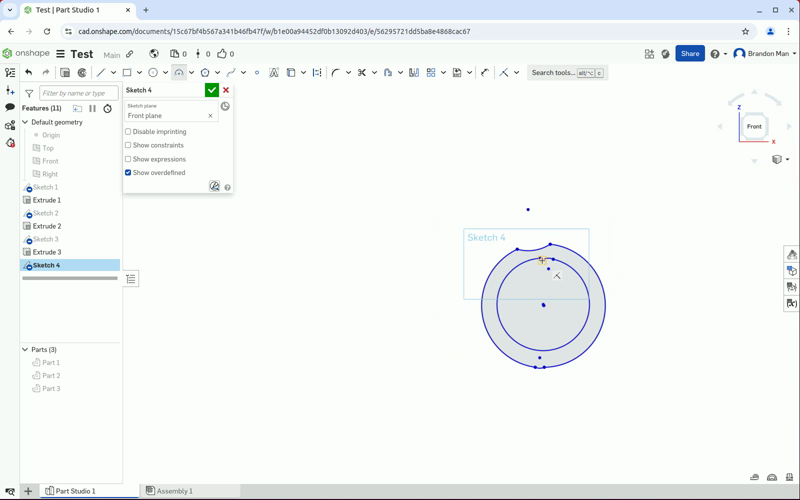
scroll(-6)
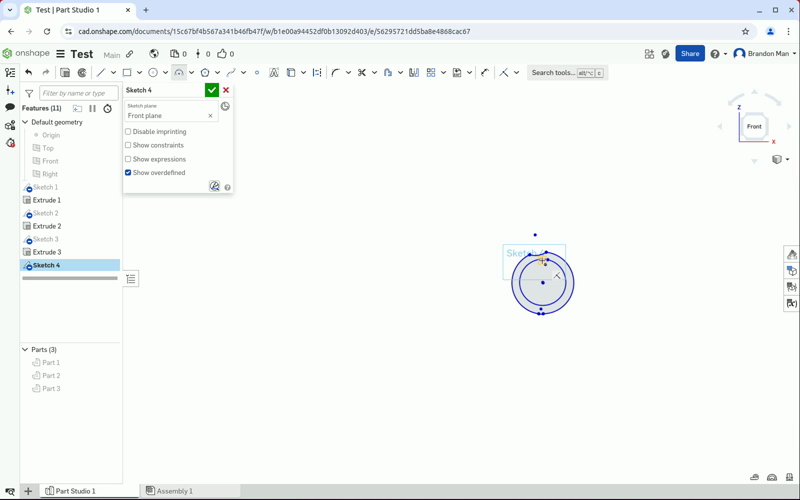
mouse_move(541, 259)
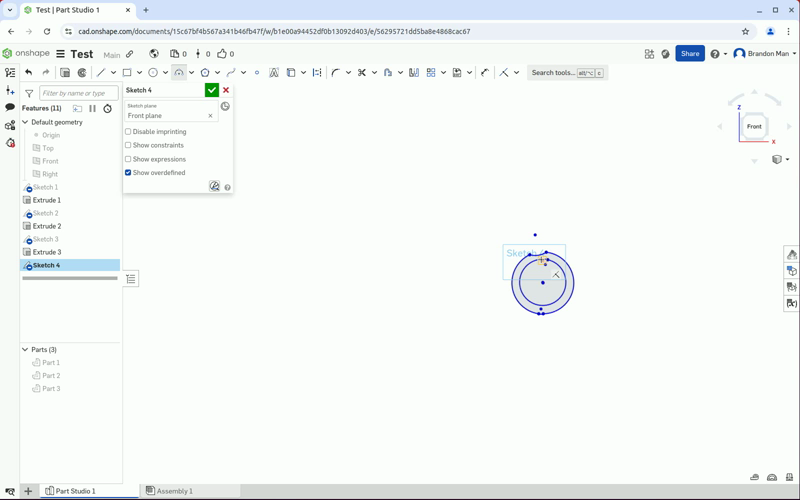
scroll(6)
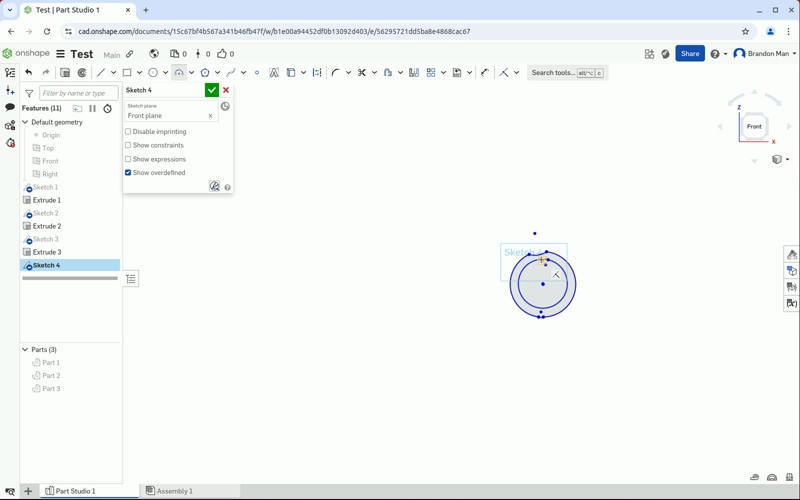
scroll(6)
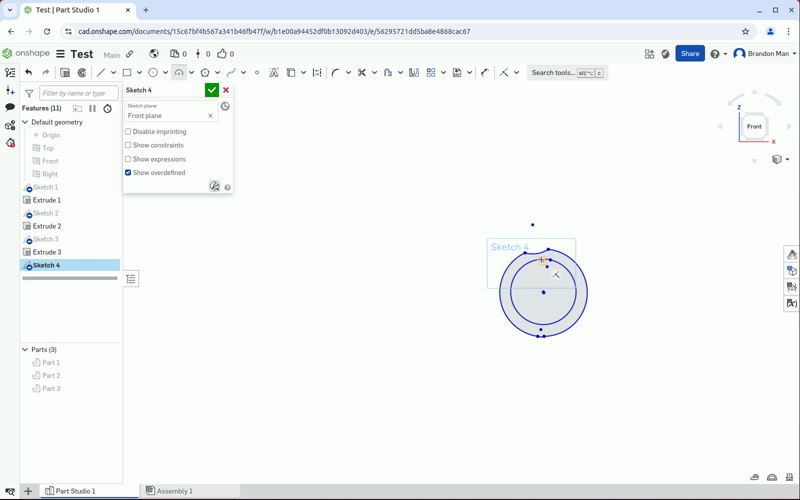
scroll(6)
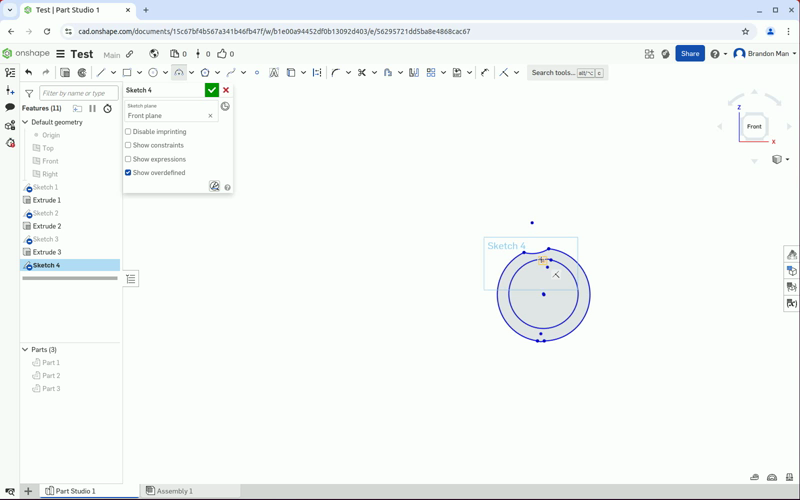
scroll(6)
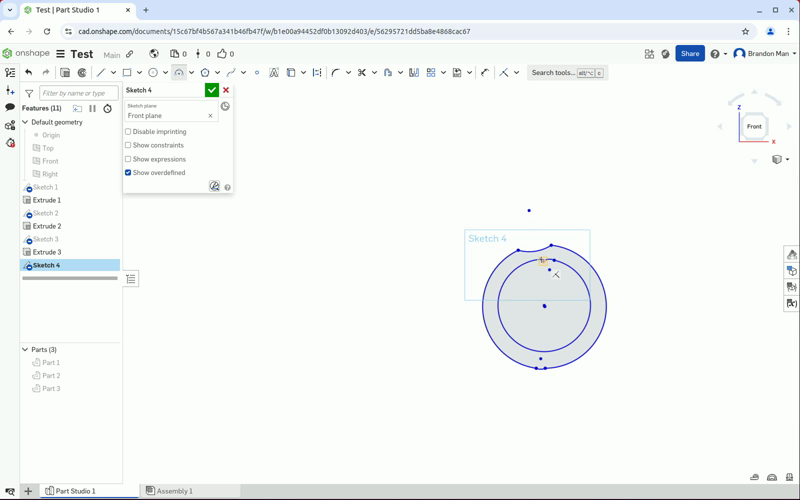
scroll(6)
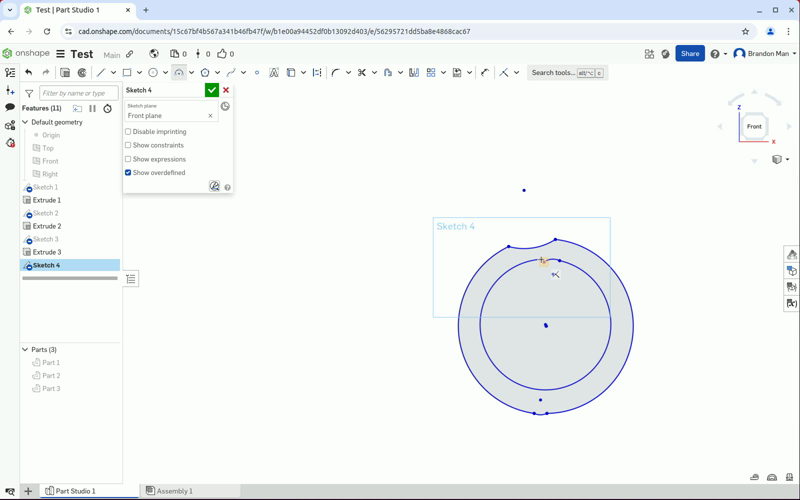
scroll(6)
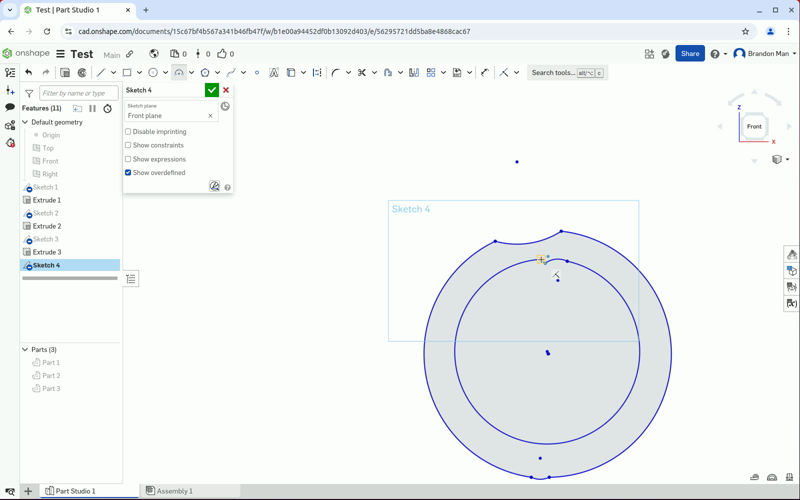
scroll(6)
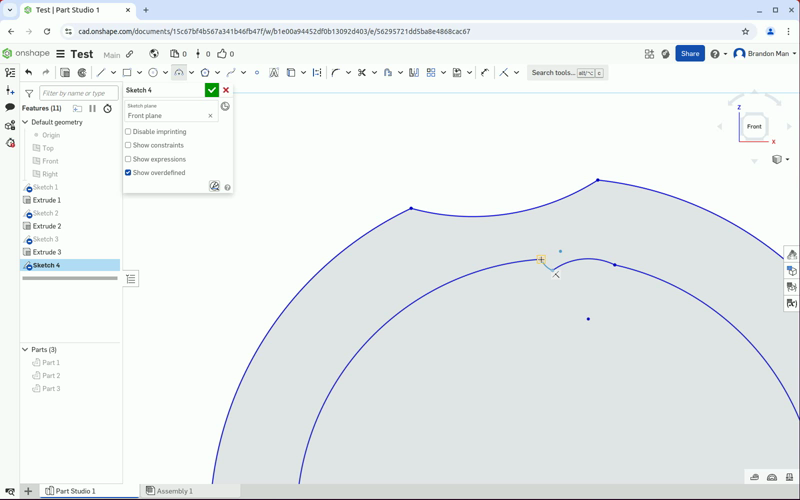
click(541, 259)
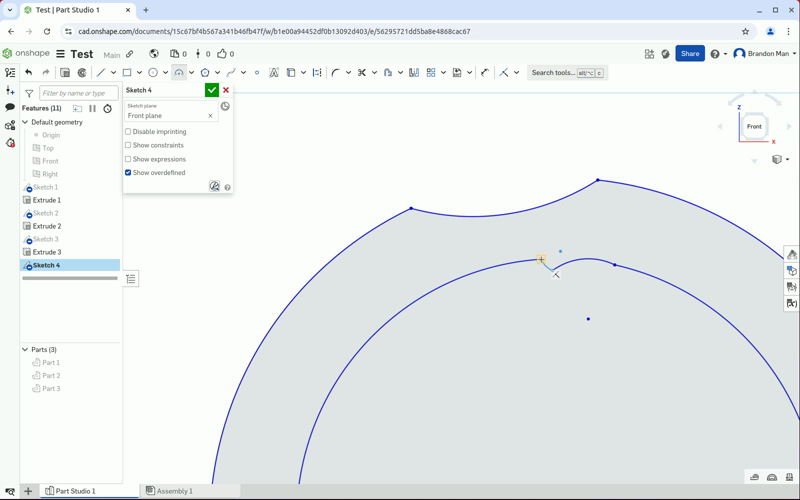
scroll(-6)
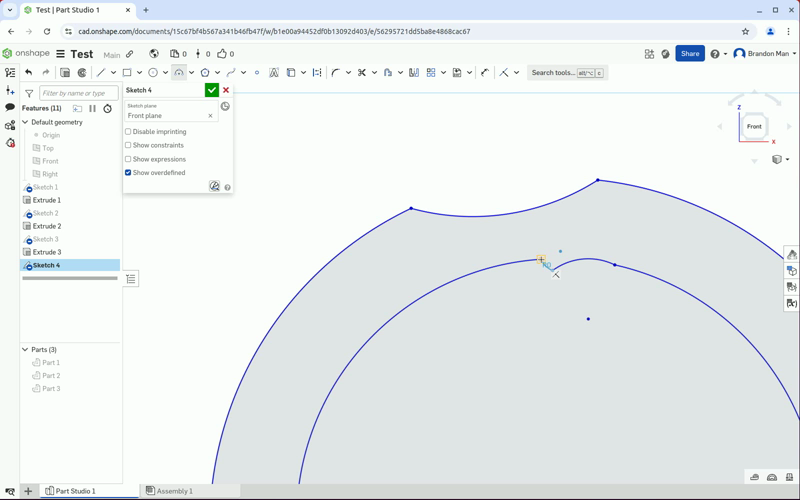
scroll(-6)
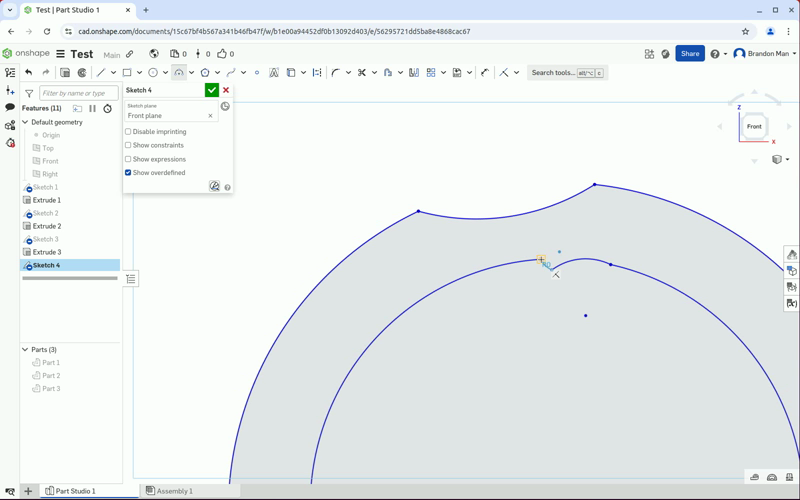
scroll(-6)
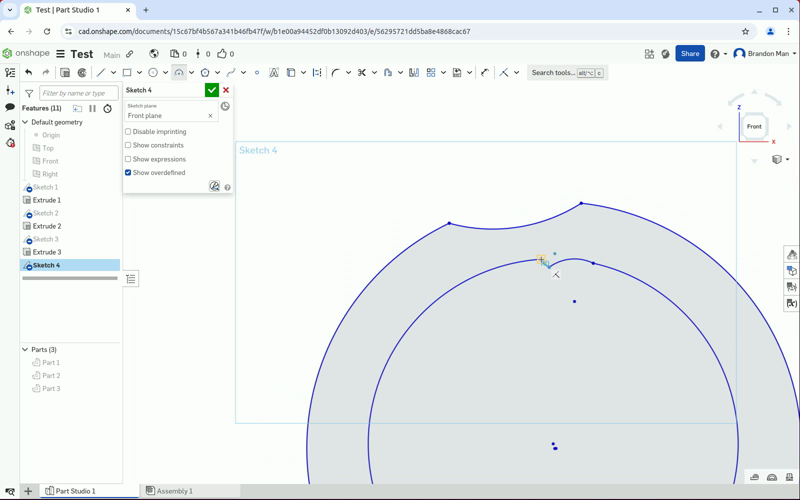
scroll(-6)
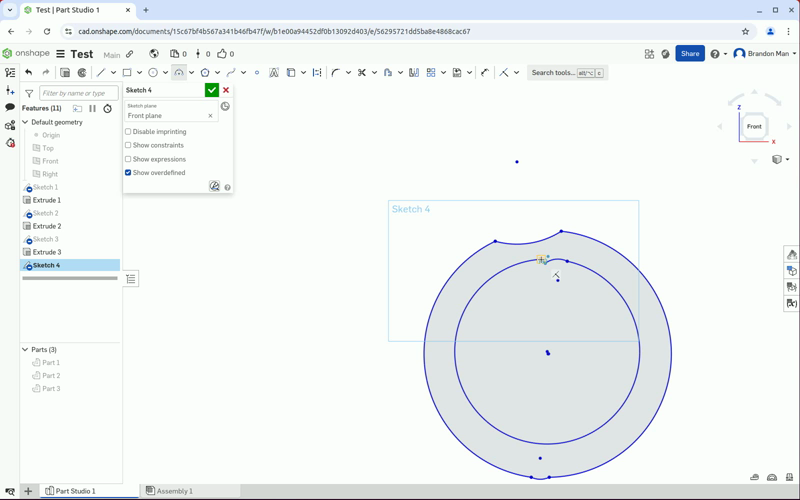
scroll(-6)
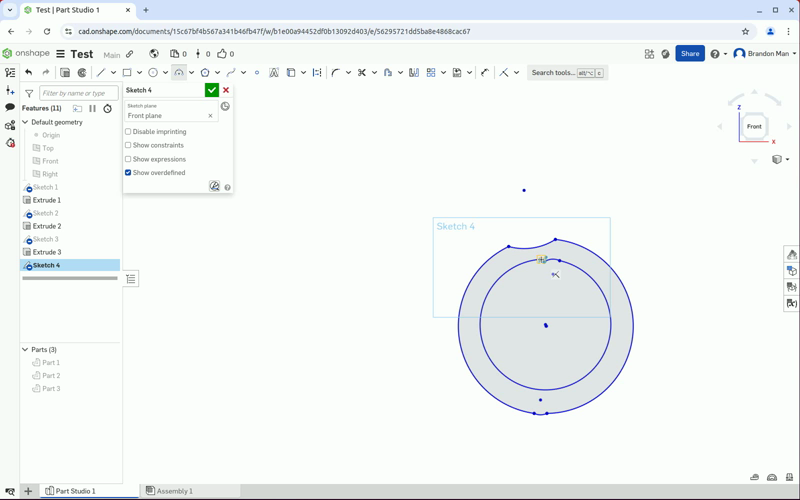
scroll(-6)
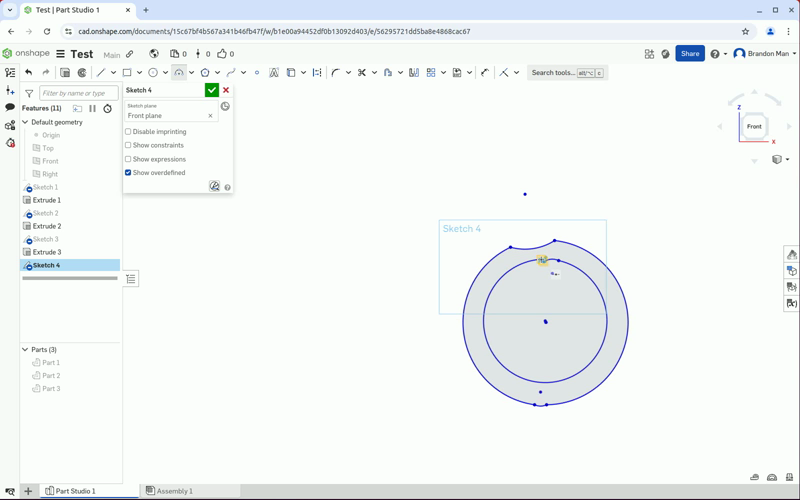
scroll(-6)
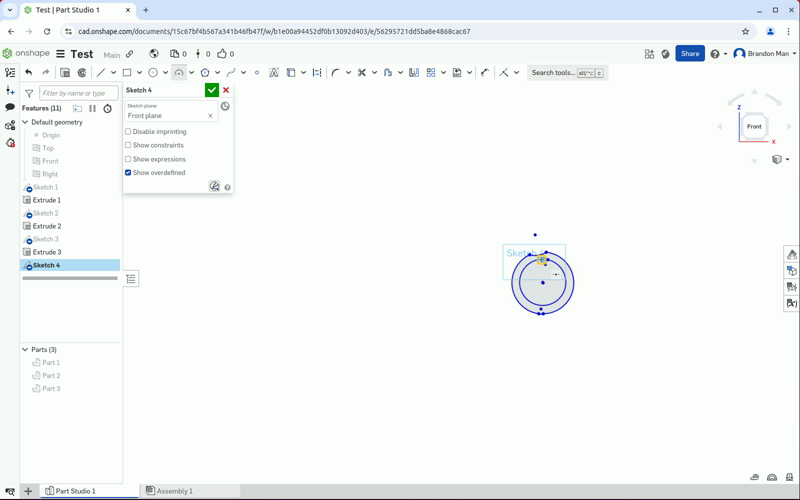
key_down(shift)
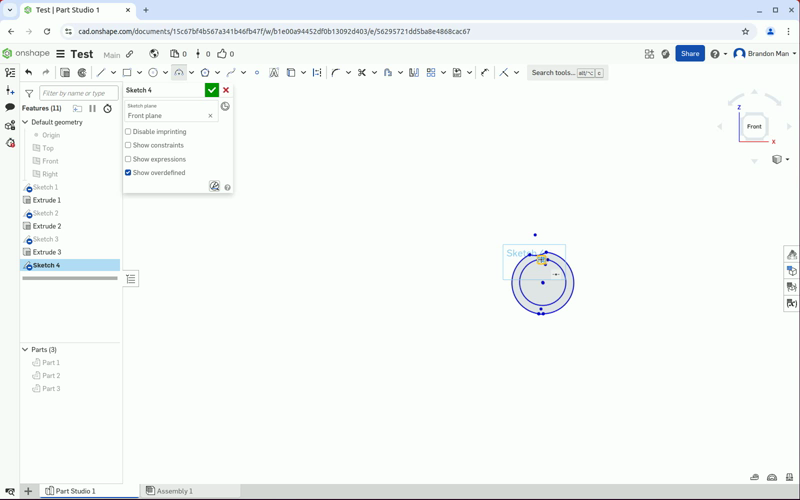
mouse_move(541, 259)
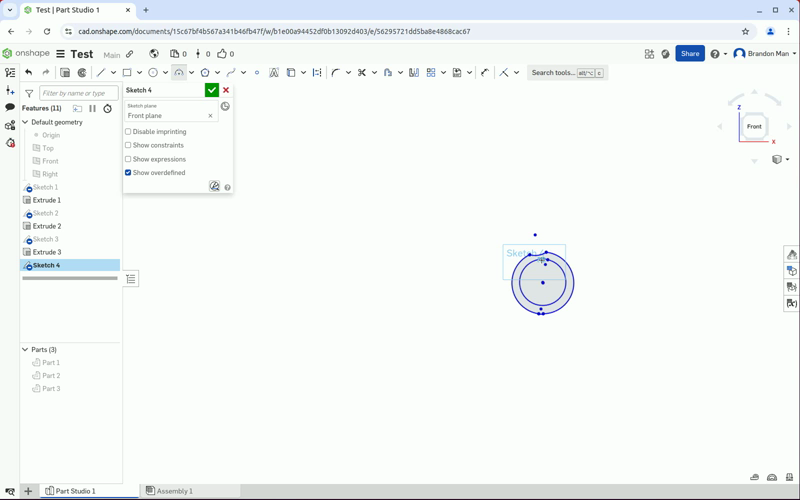
scroll(6)
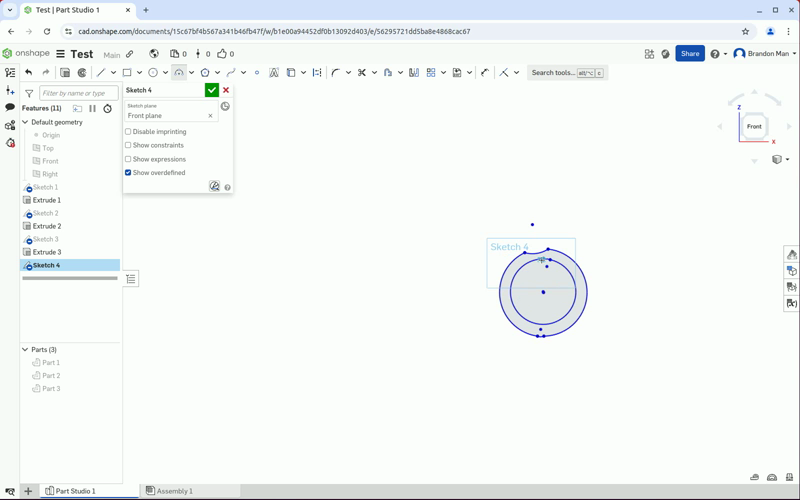
scroll(6)
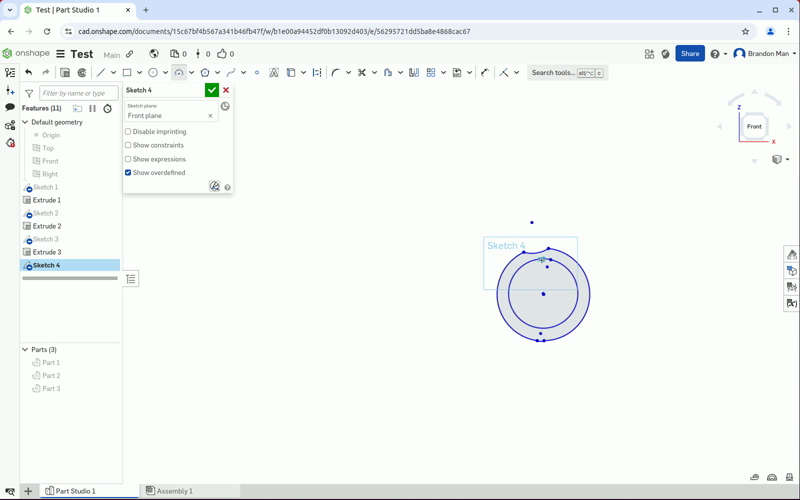
scroll(6)
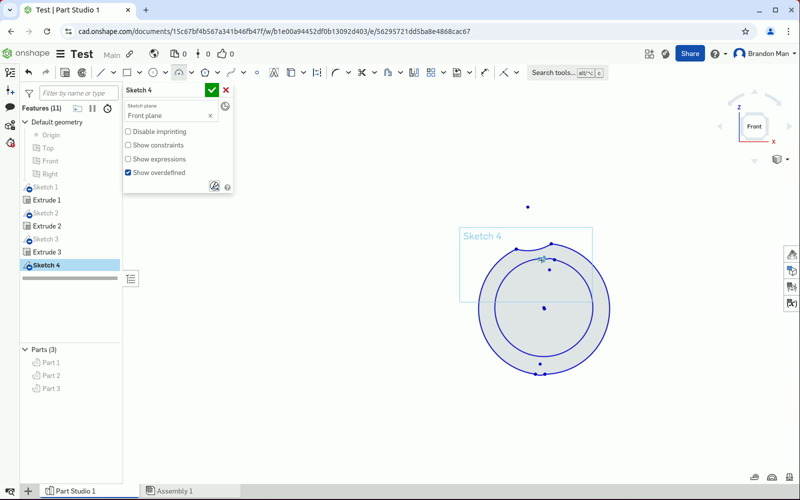
scroll(6)
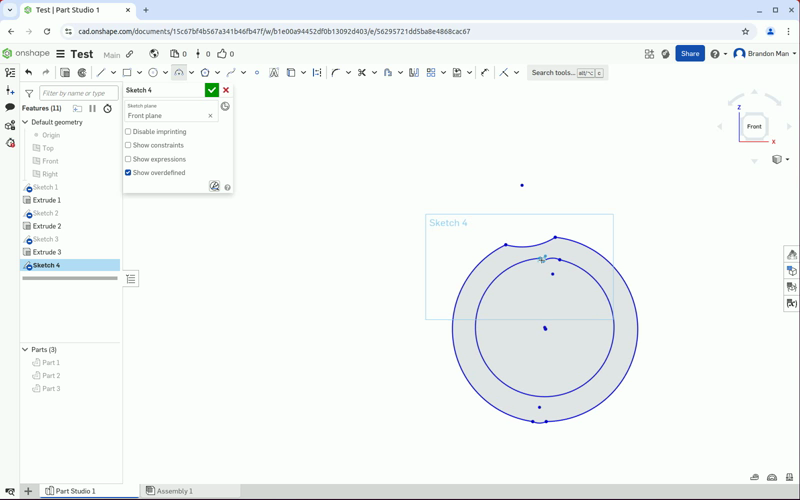
scroll(6)
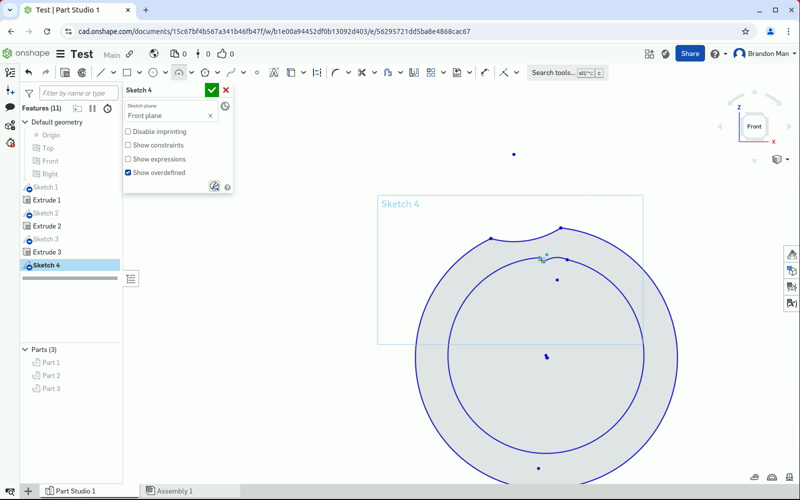
scroll(6)
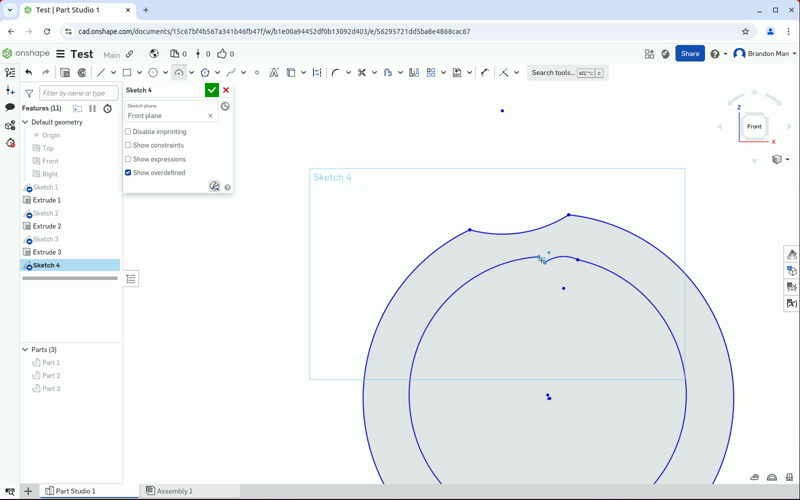
scroll(6)
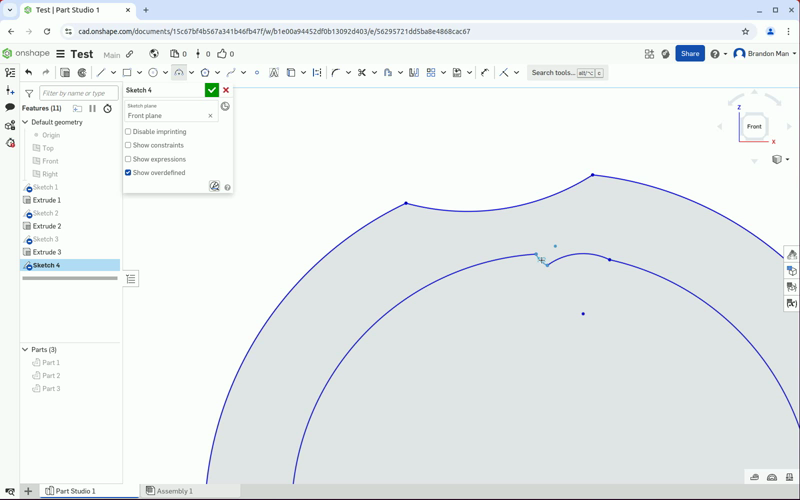
click(541, 259)
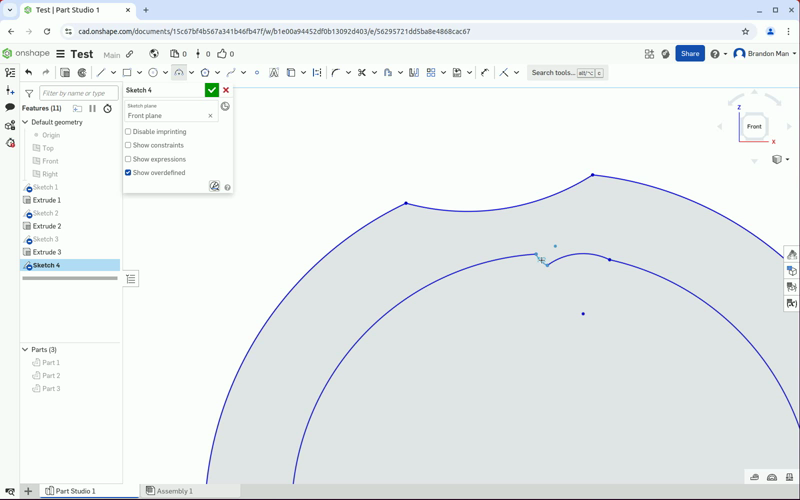
scroll(-6)
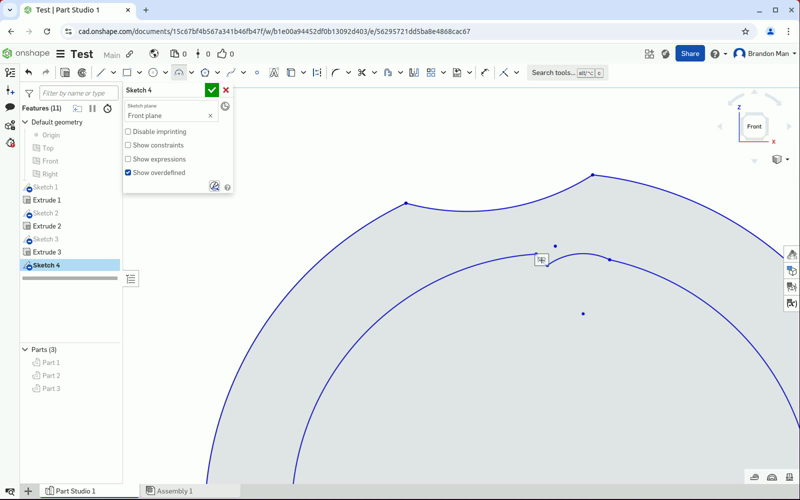
scroll(-6)
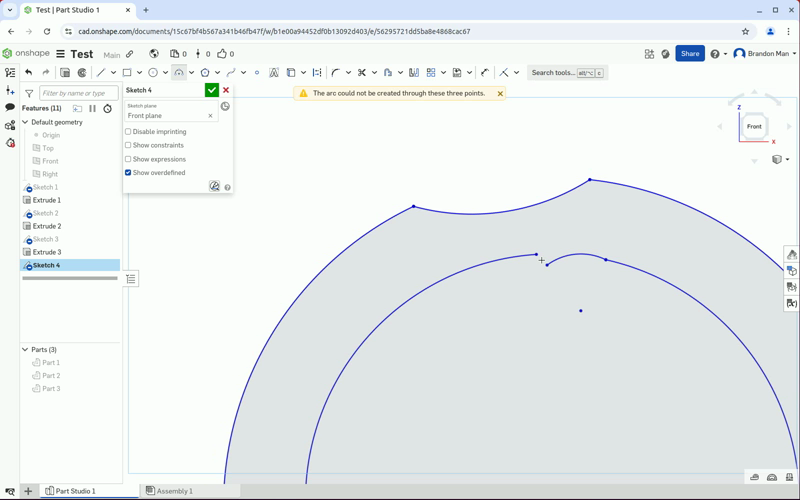
scroll(-6)
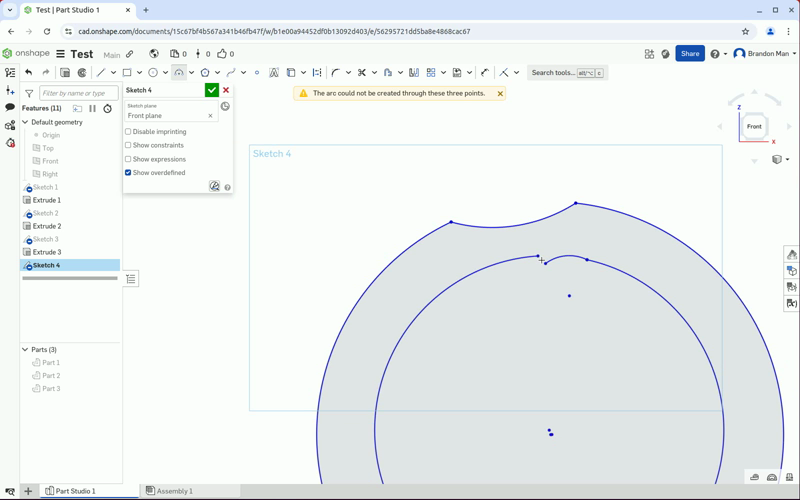
scroll(-6)
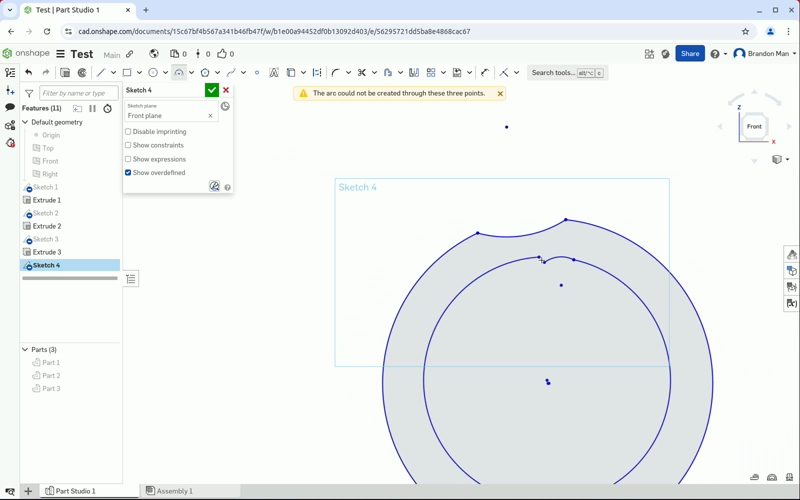
scroll(-6)
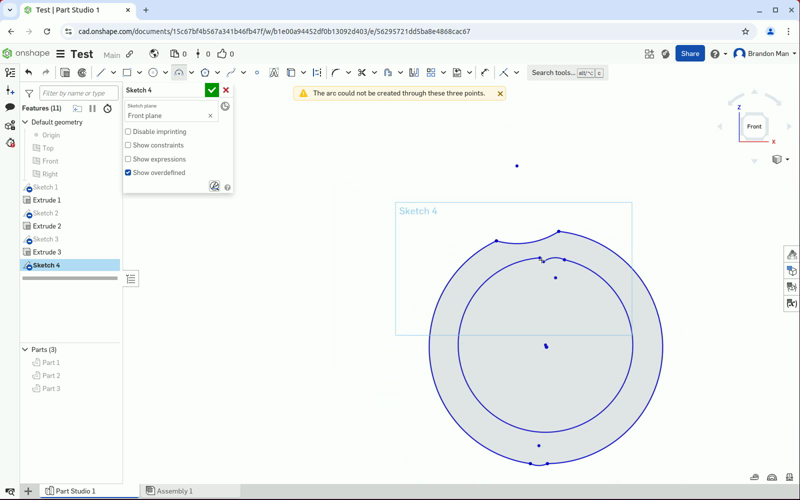
scroll(-6)
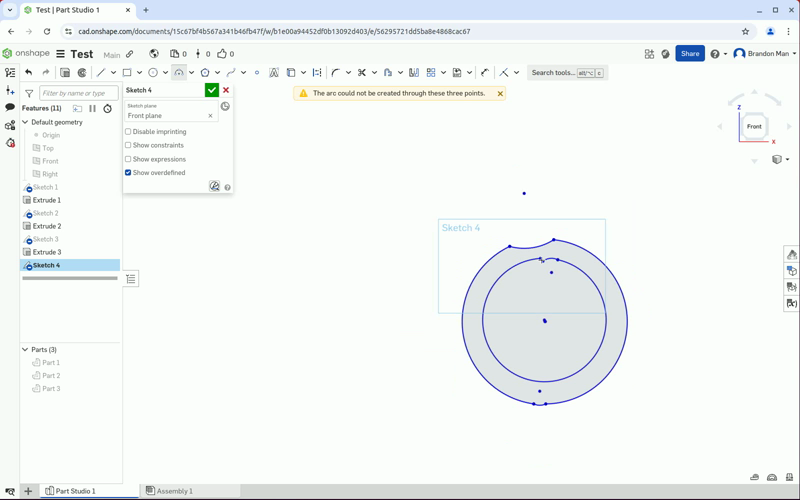
scroll(-6)
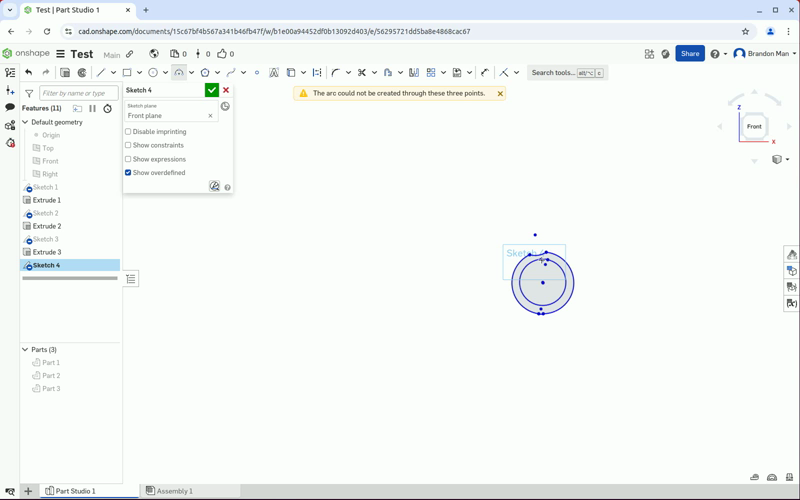
key_up(shift)
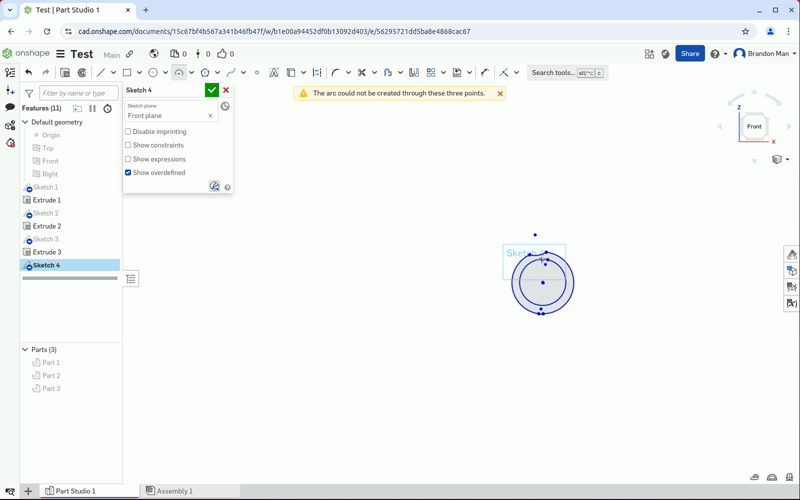
key(esc)
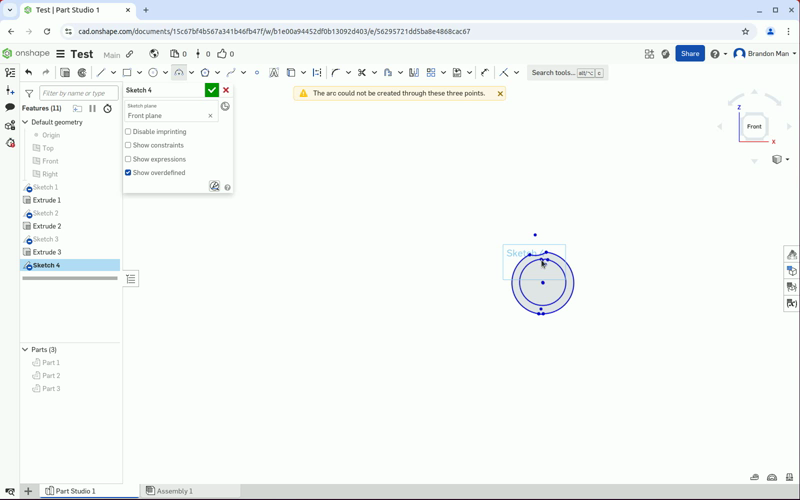
mouse_move(533, 310)
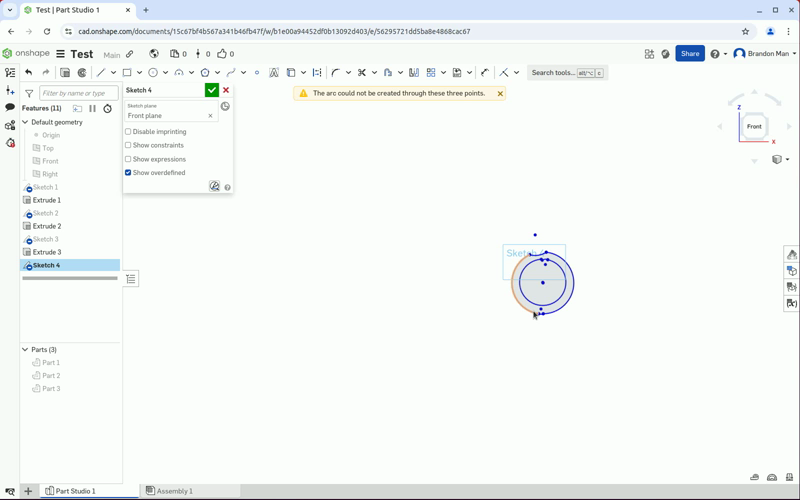
scroll(6)
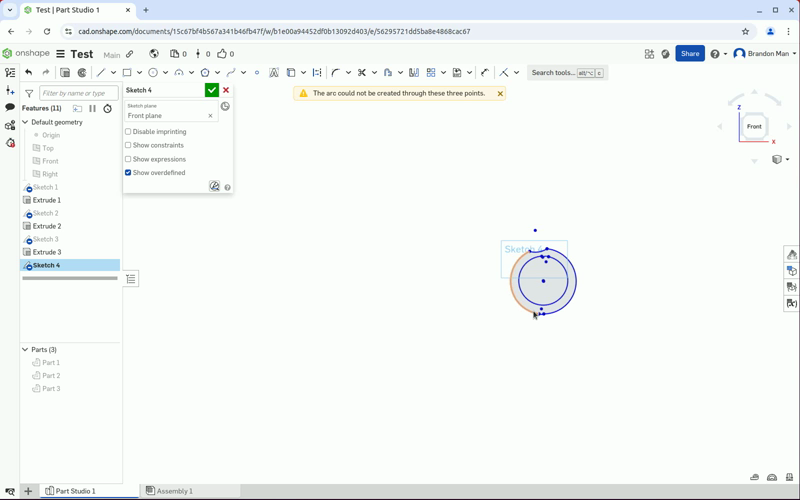
scroll(6)
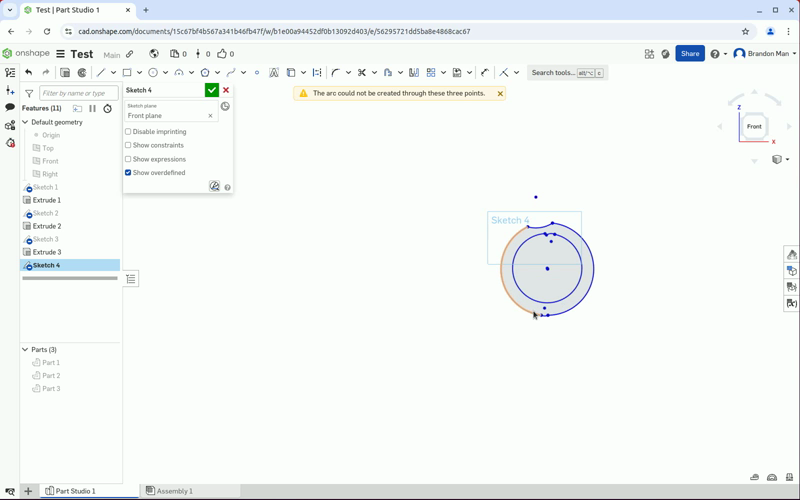
scroll(6)
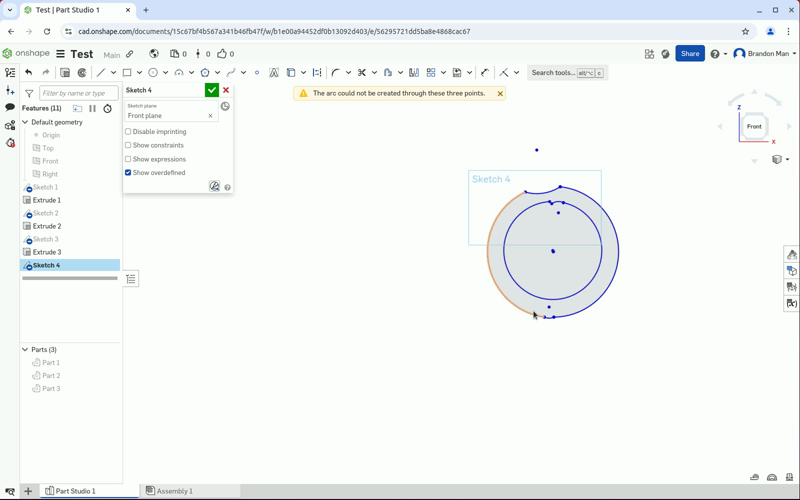
scroll(6)
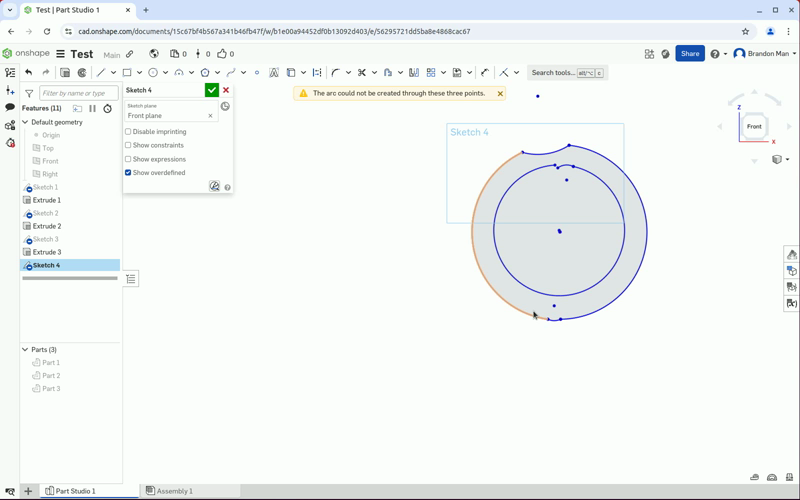
scroll(6)
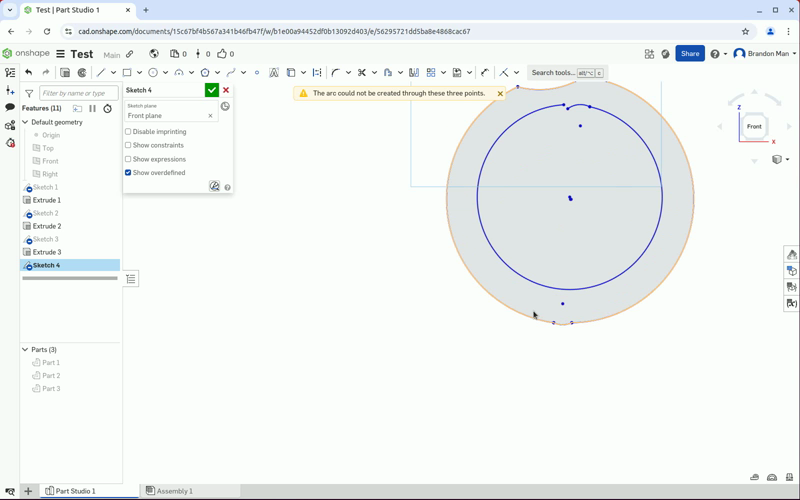
scroll(6)
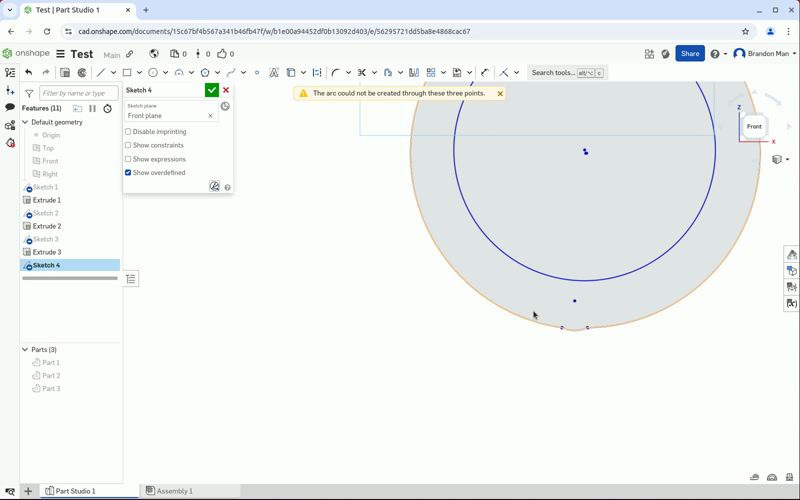
scroll(6)
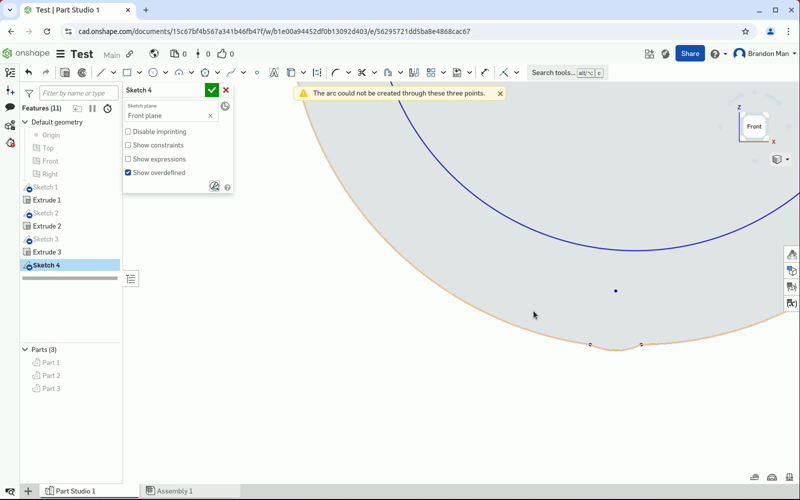
click(533, 310)
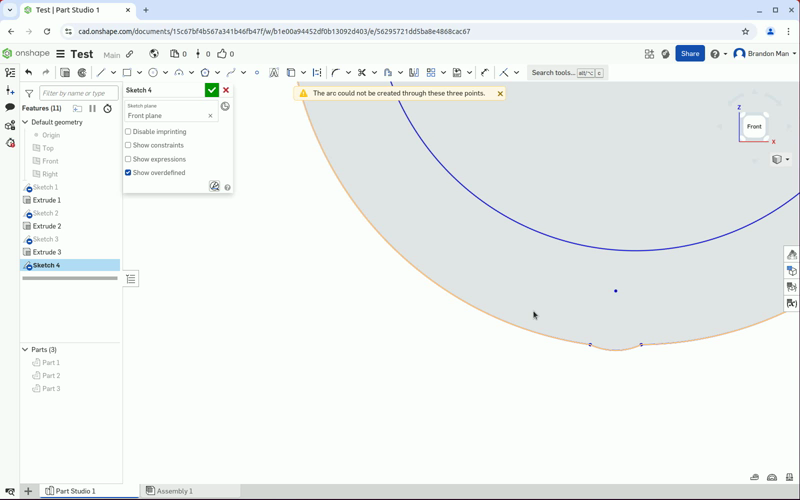
scroll(-6)
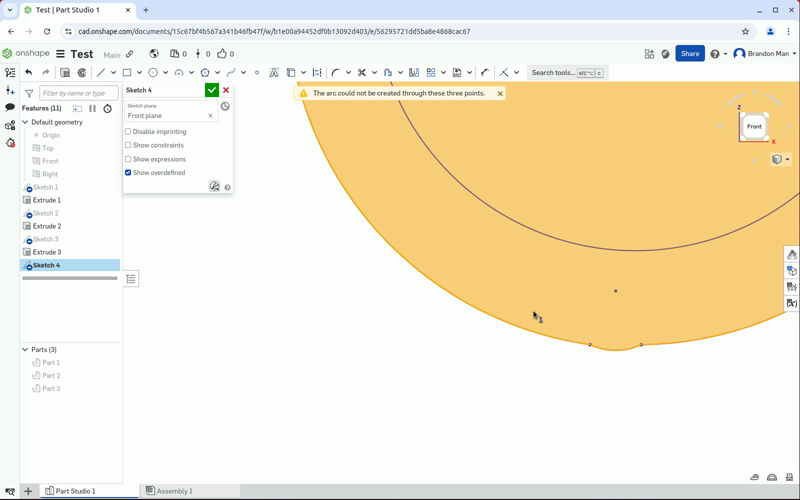
scroll(-6)
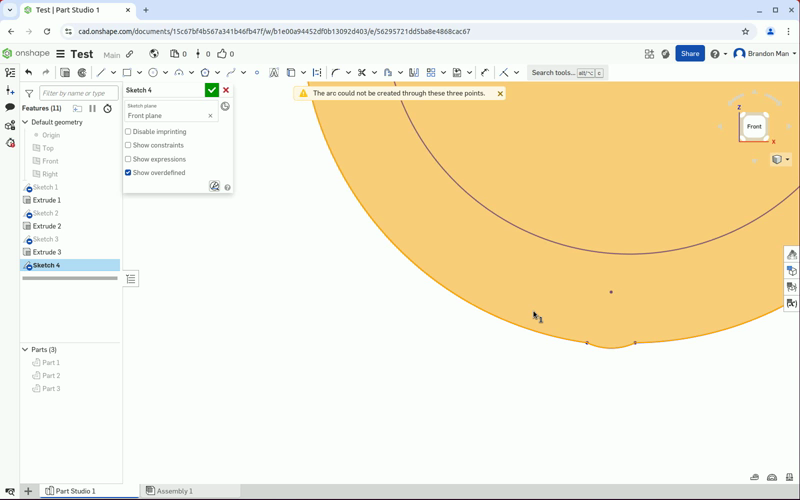
scroll(-6)
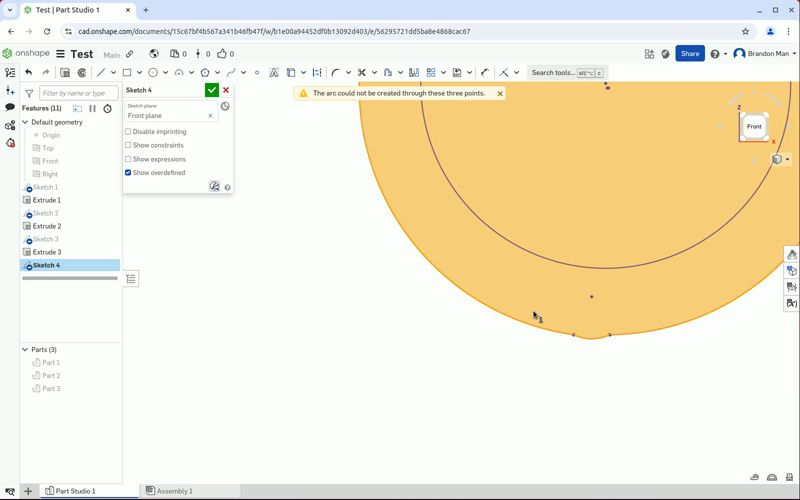
scroll(-6)
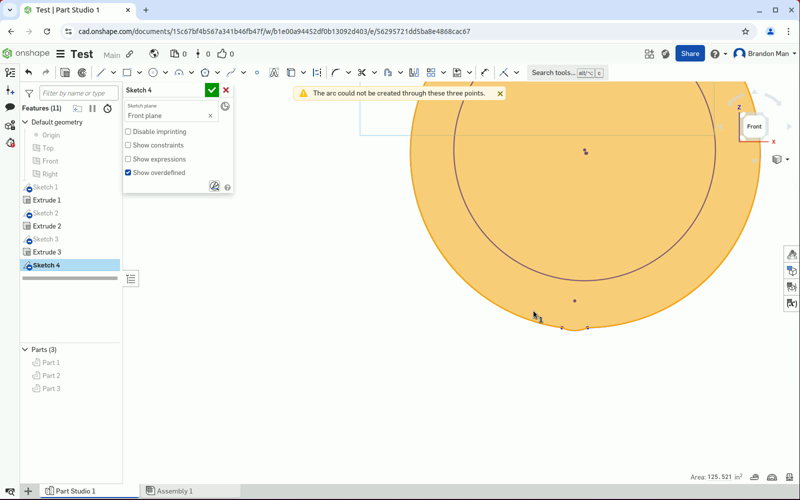
scroll(-6)
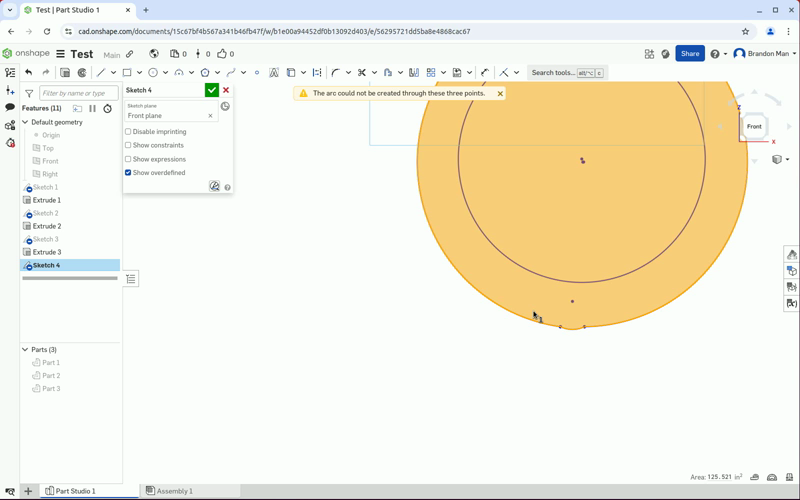
scroll(-6)
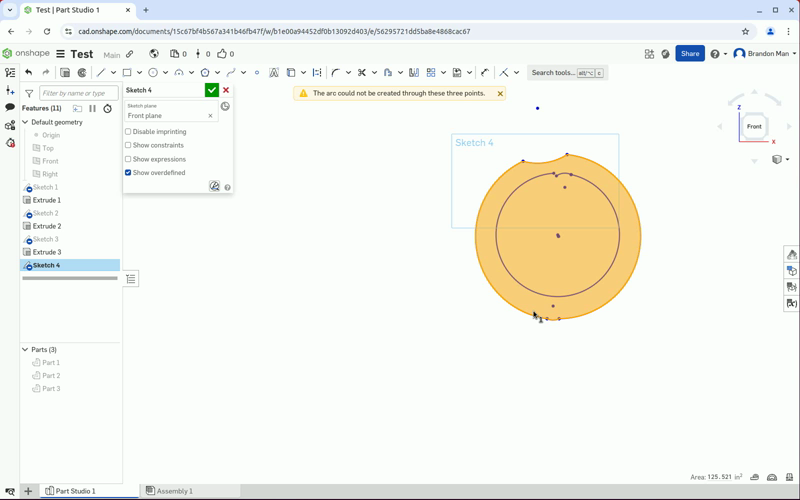
scroll(-6)
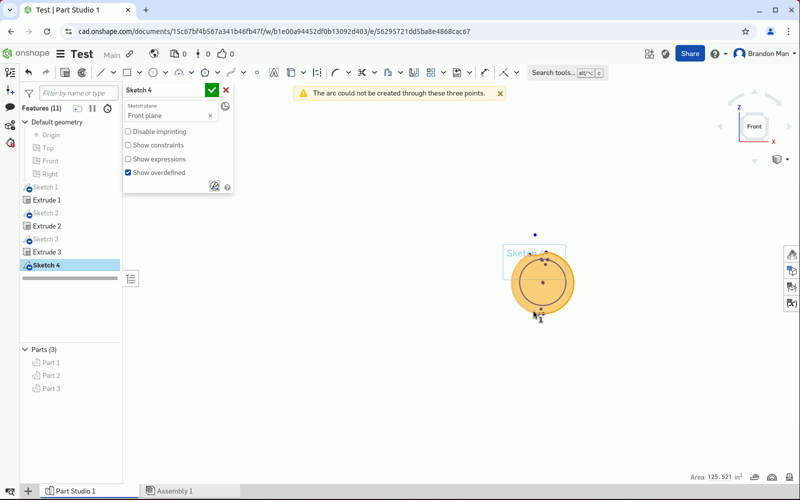
mouse_move(73, 352)
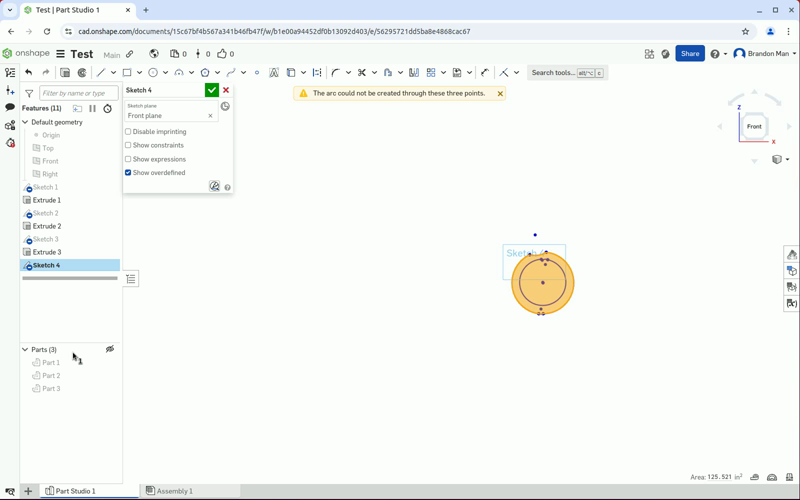
key(shift+y)
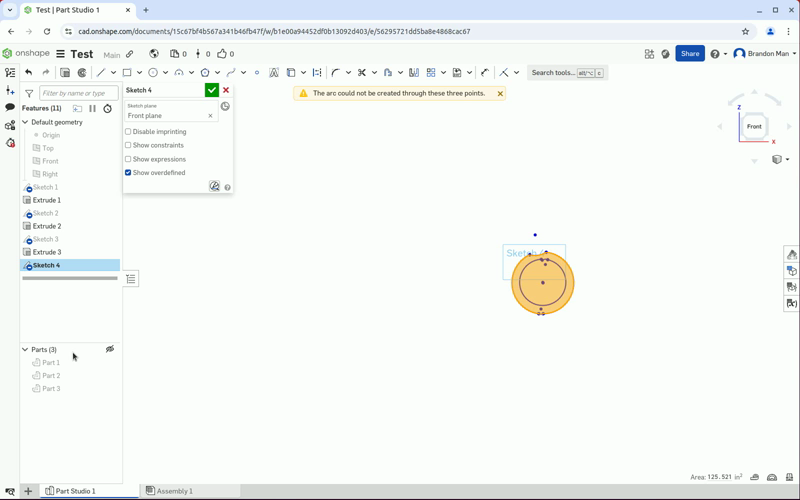
key(shift+e)
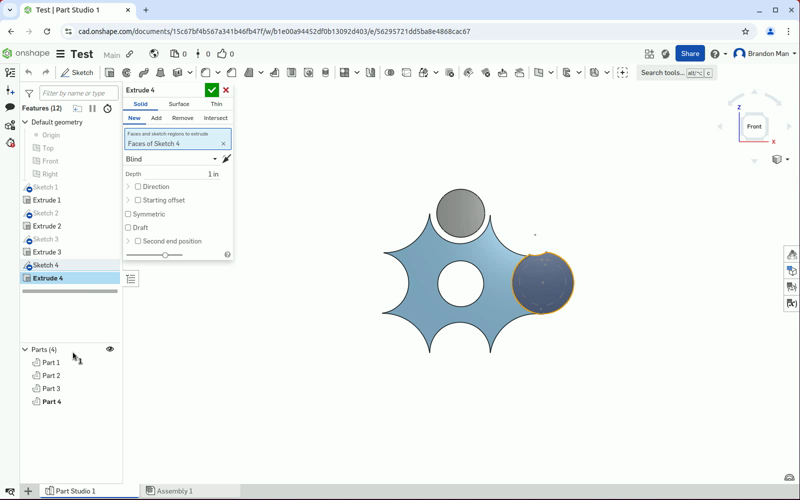
mouse_move(143, 106)
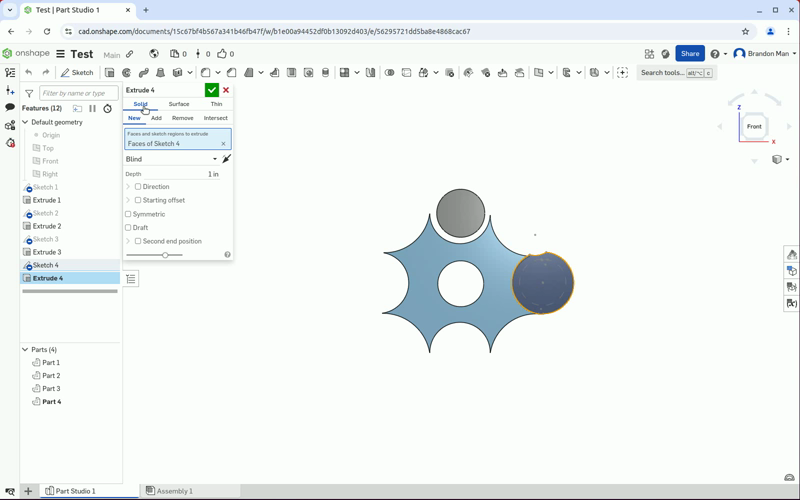
click(143, 106)
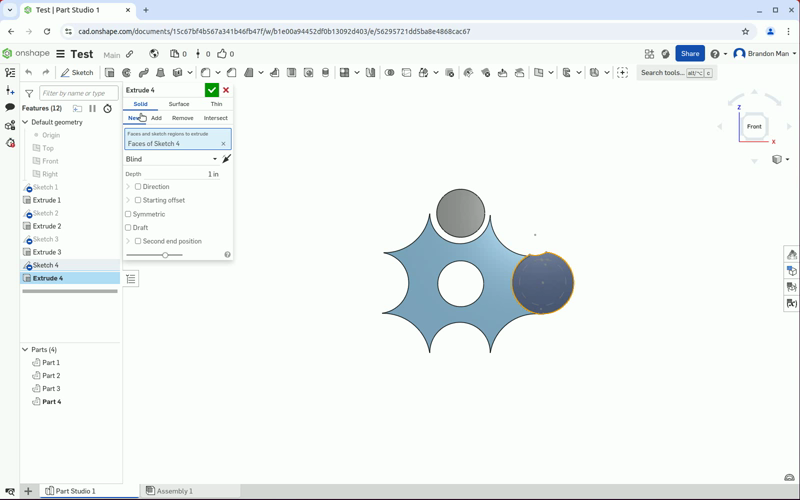
mouse_move(137, 120)
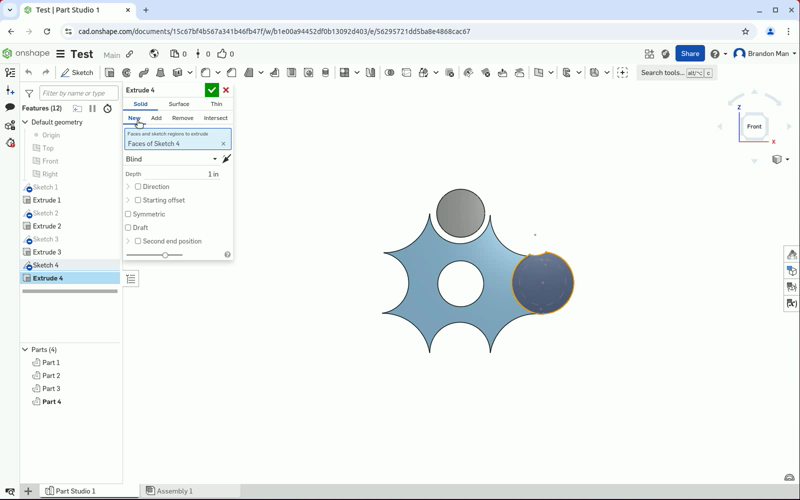
click(137, 120)
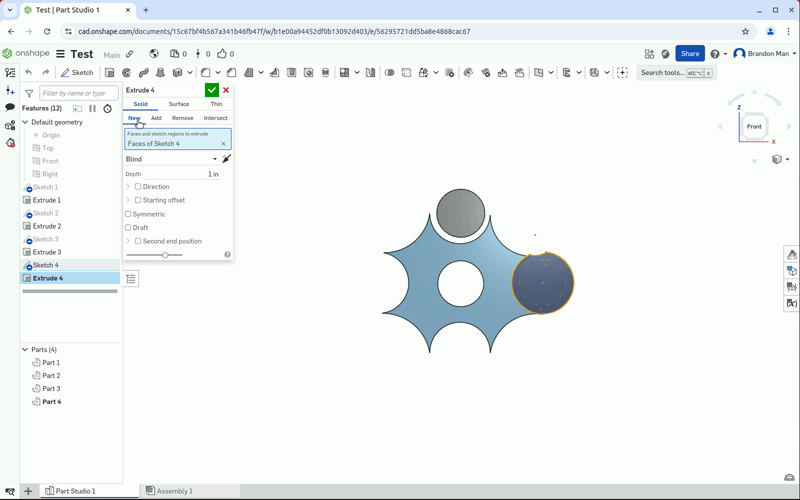
key(tab, 4)
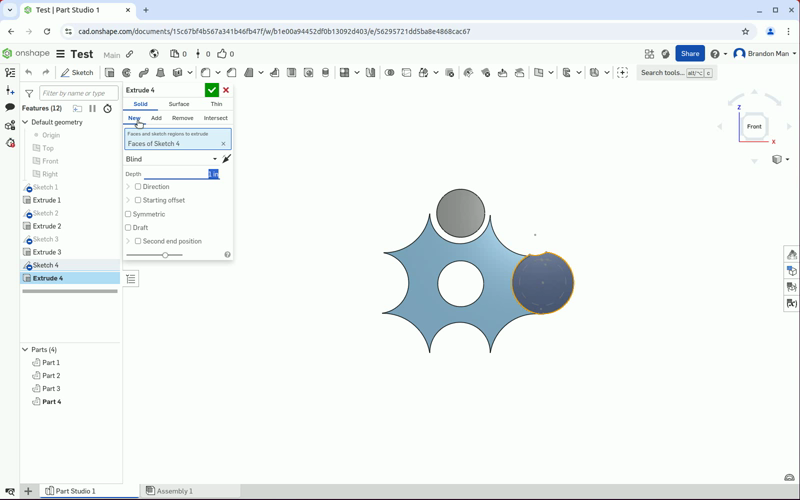
text(2.407)
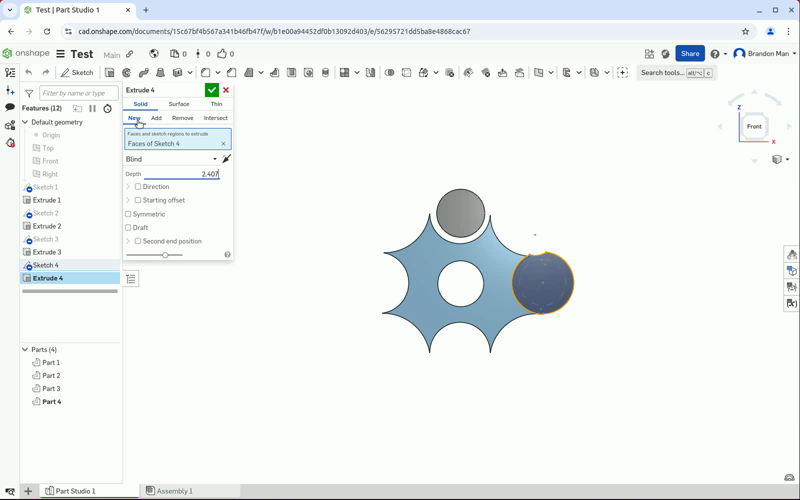
key(enter)
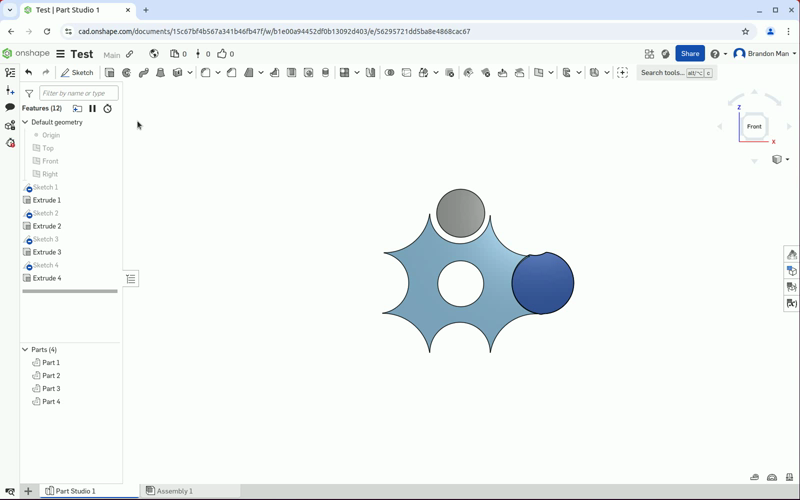
key(shift+h)
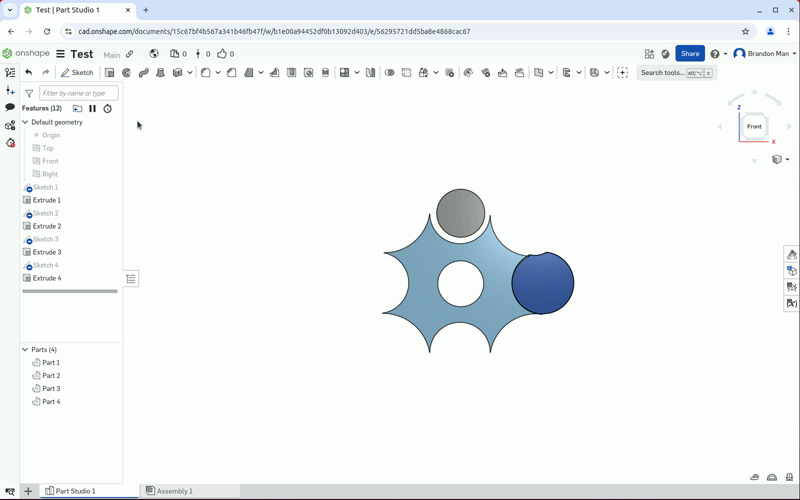
key(shift+h)
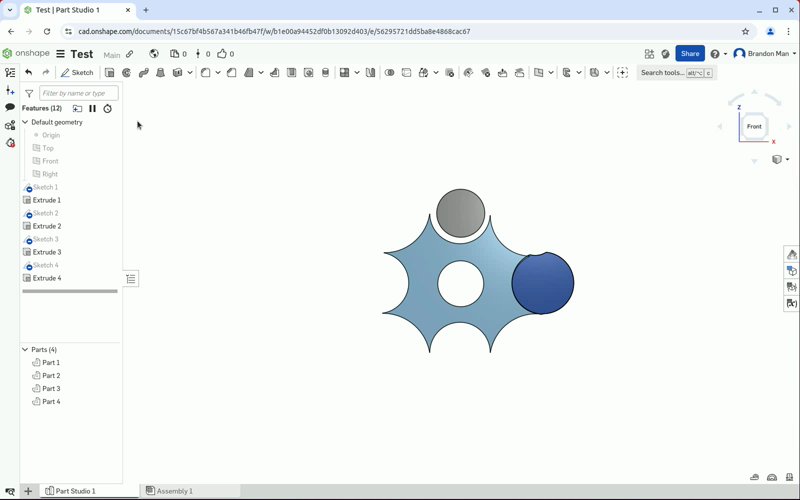
mouse_move(73, 189)
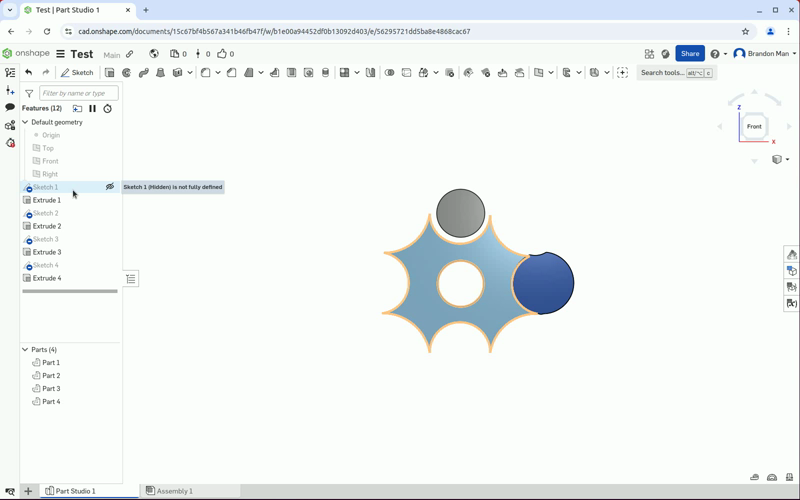
click(73, 189)
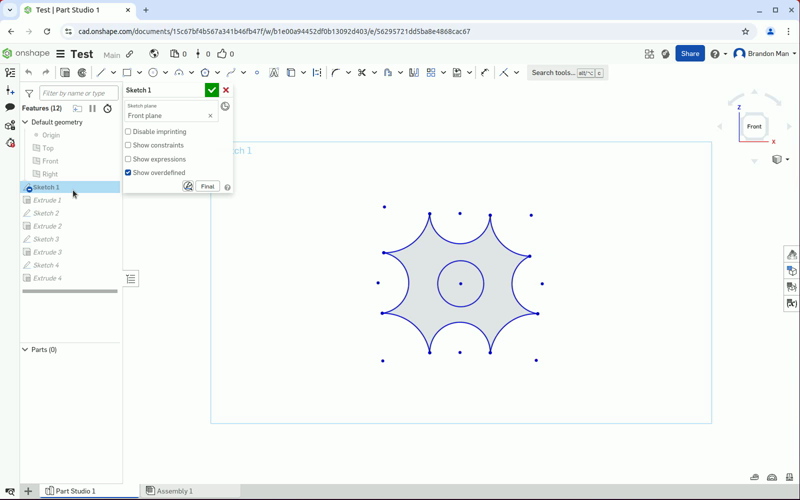
mouse_move(229, 92)
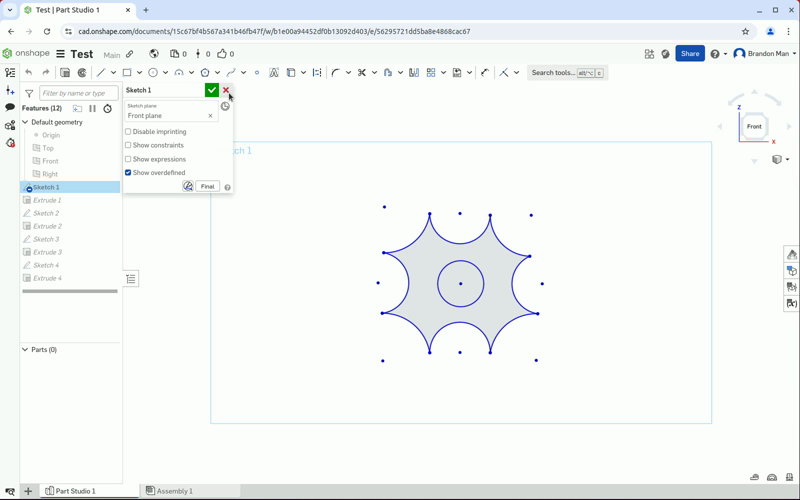
click(229, 92)
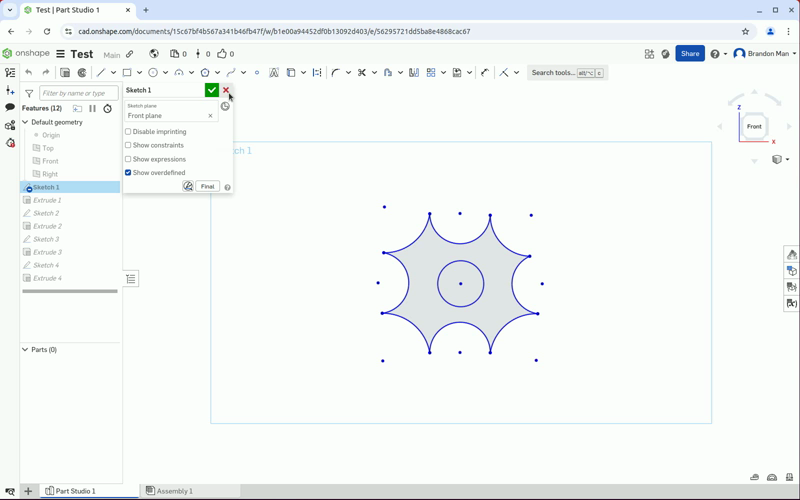
key(shift+s)
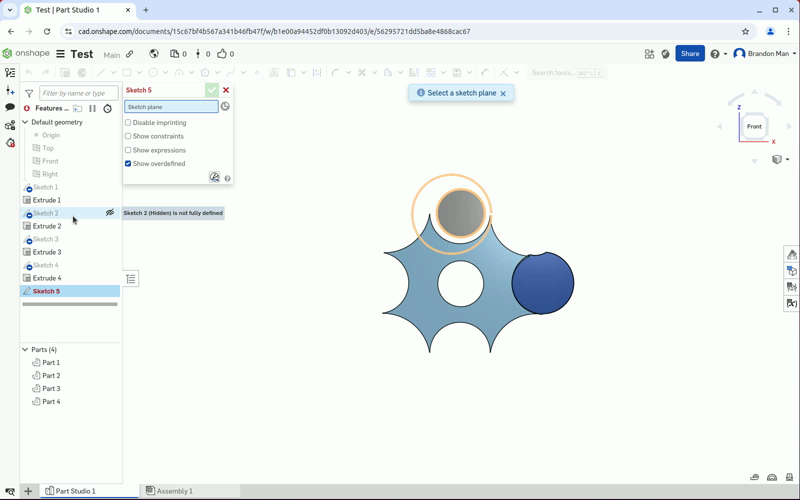
scroll(3)
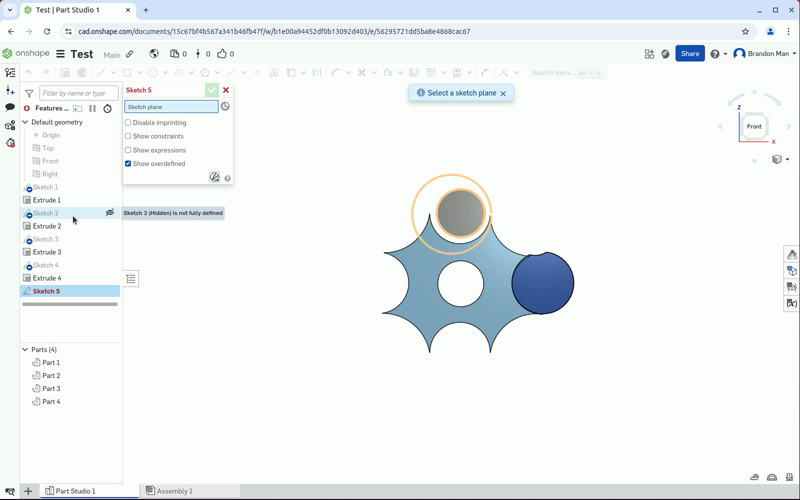
mouse_move(73, 163)
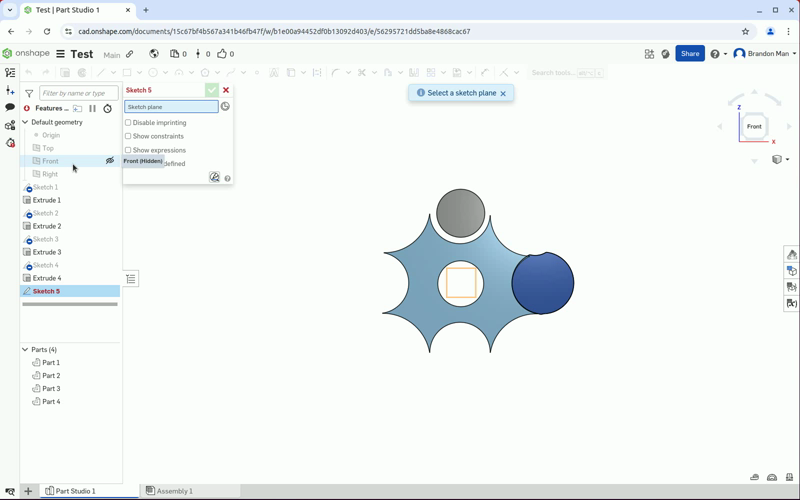
click(73, 163)
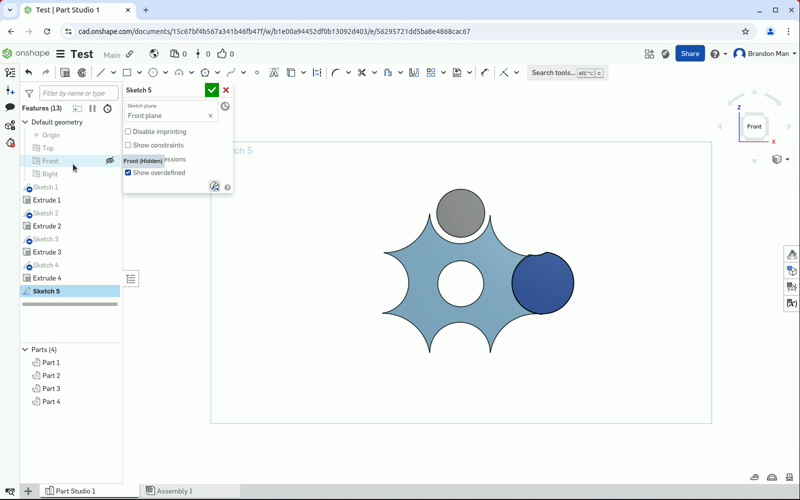
mouse_move(73, 352)
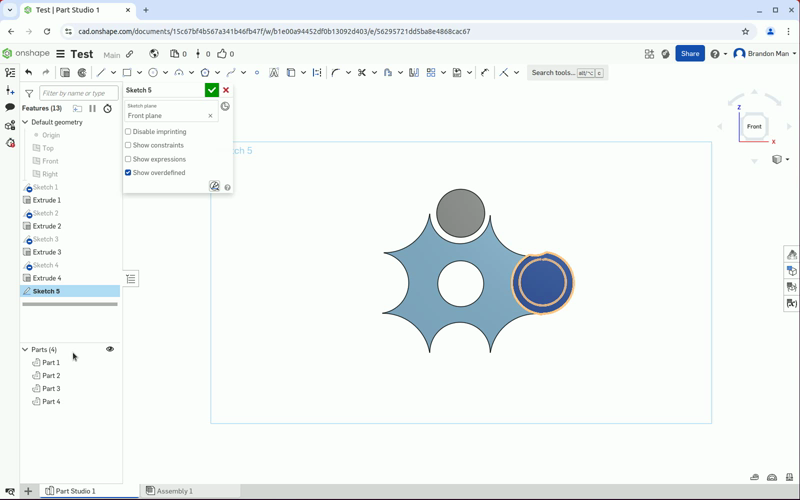
key(y)
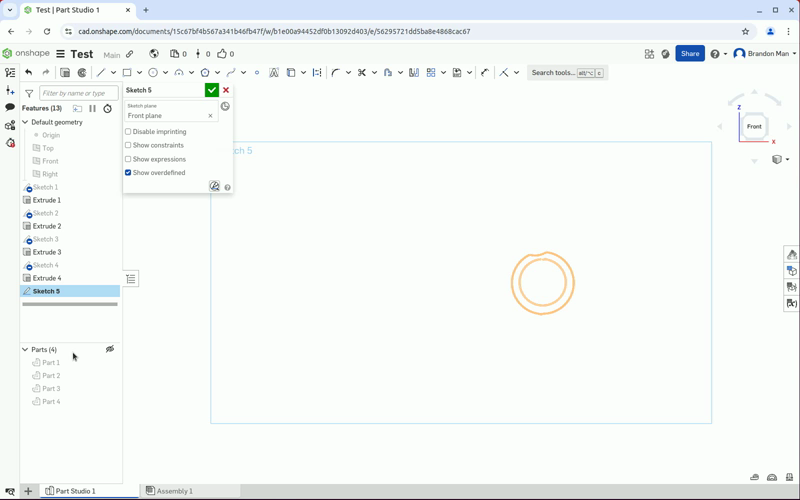
key(a)
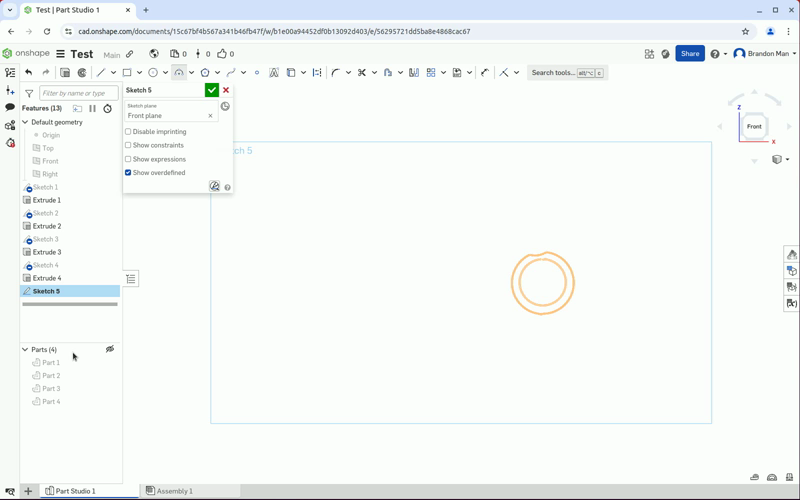
key_down(shift)
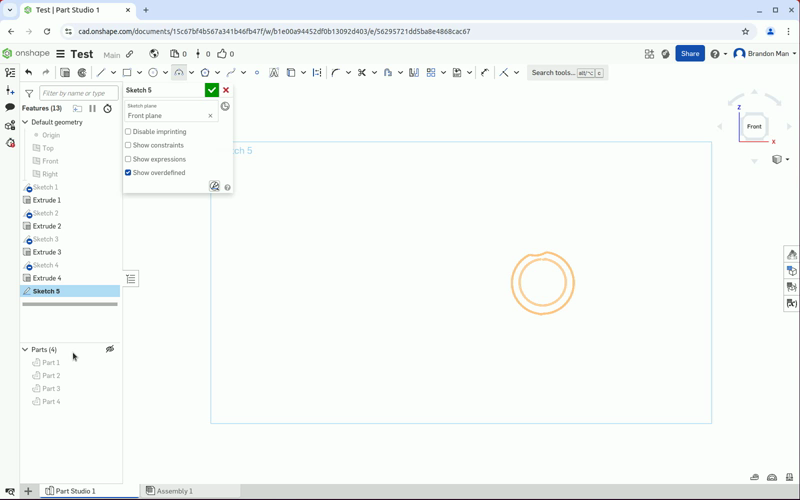
mouse_move(377, 252)
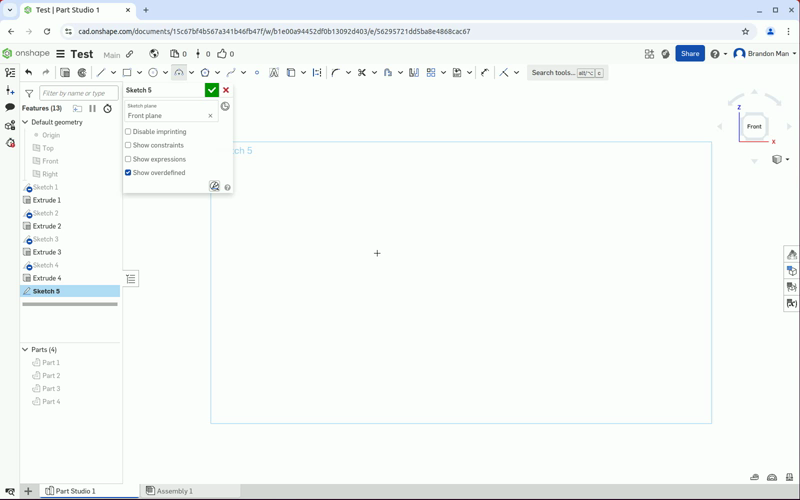
click(377, 252)
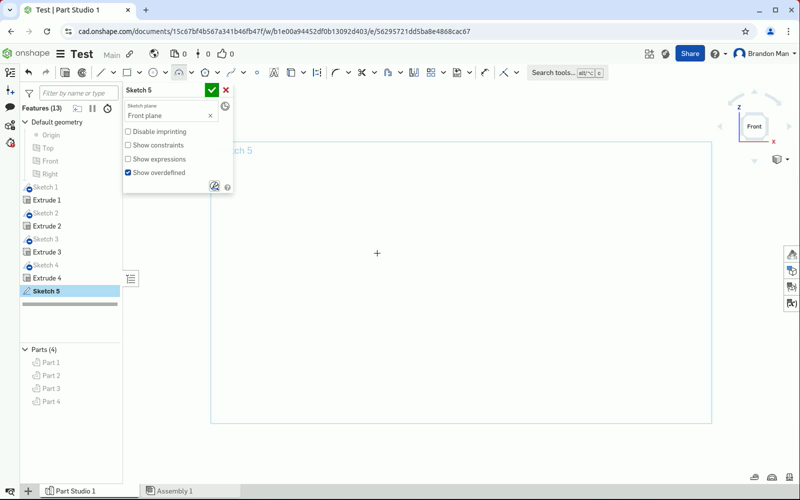
key_up(shift)
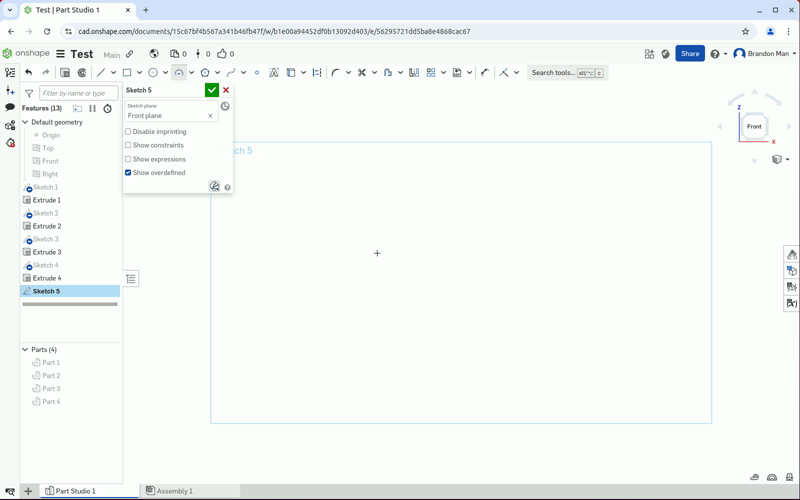
key_down(shift)
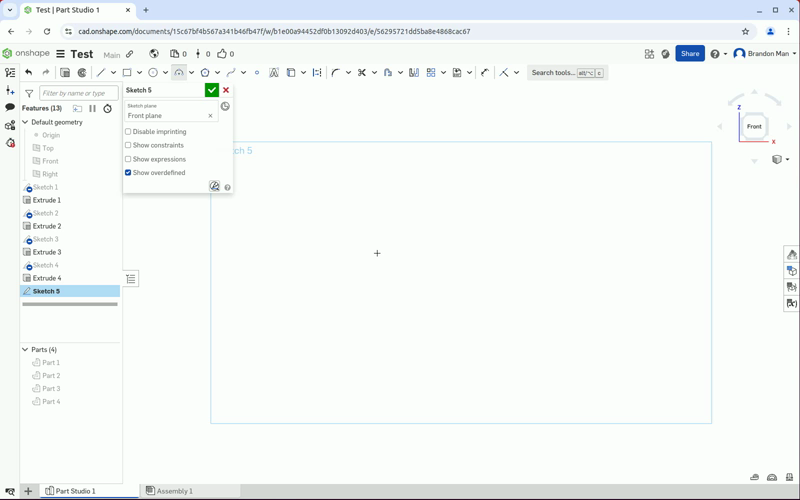
mouse_move(379, 313)
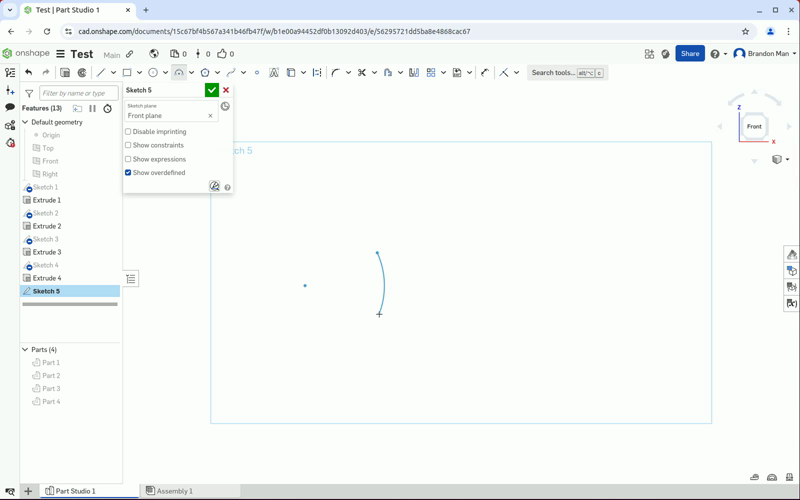
click(379, 313)
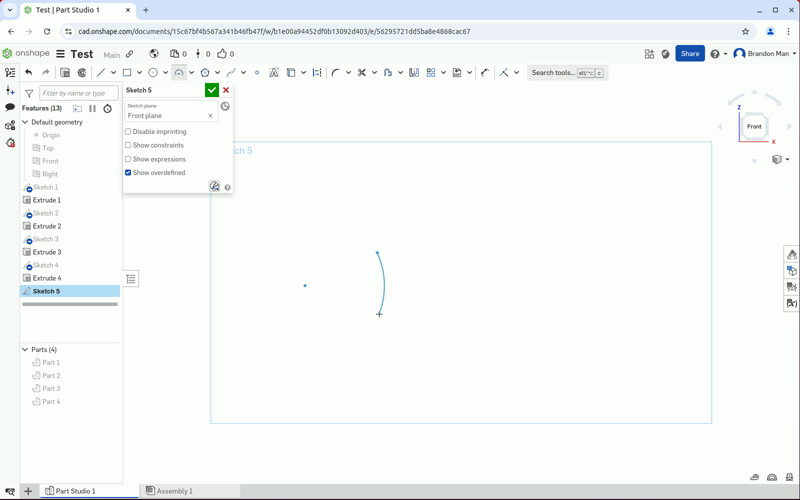
mouse_move(348, 284)
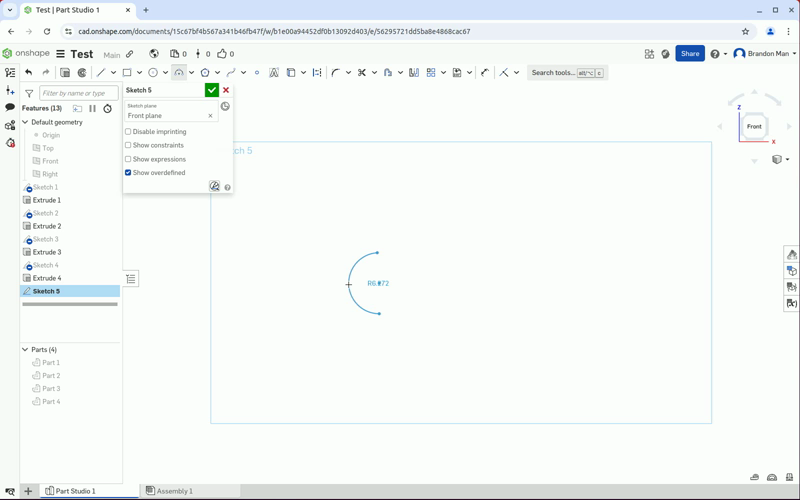
click(348, 284)
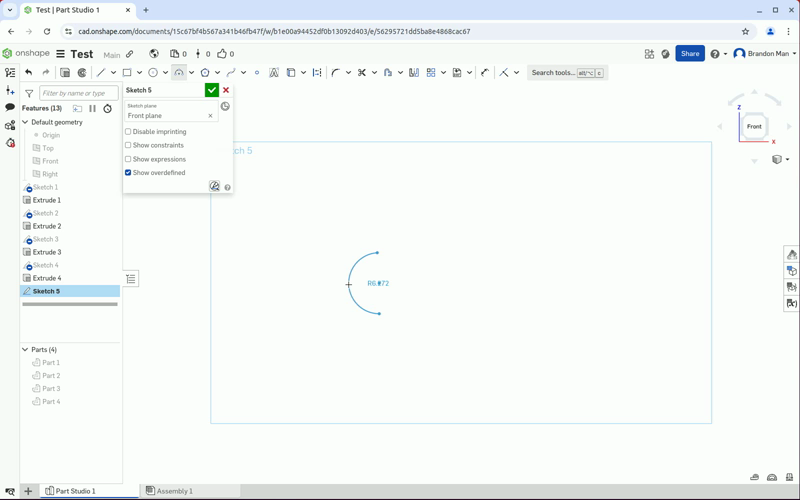
key_up(shift)
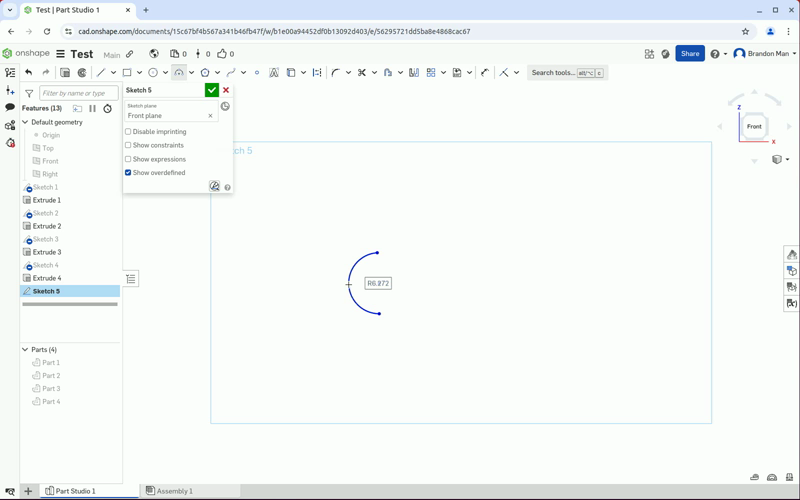
mouse_move(379, 313)
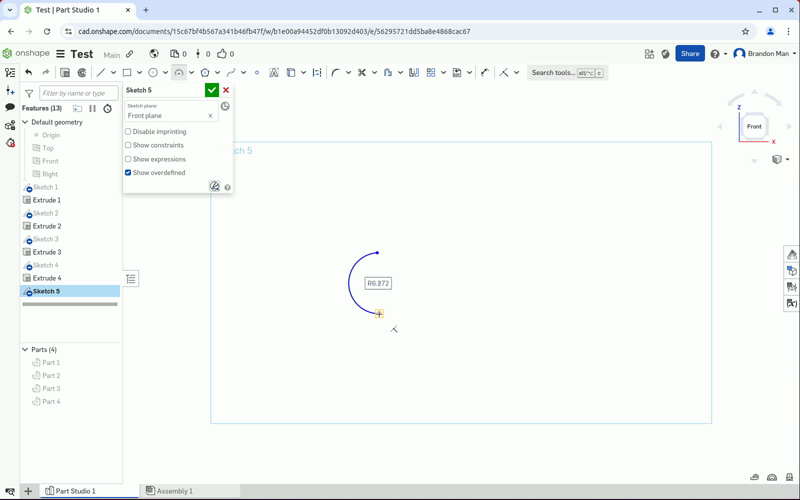
click(379, 313)
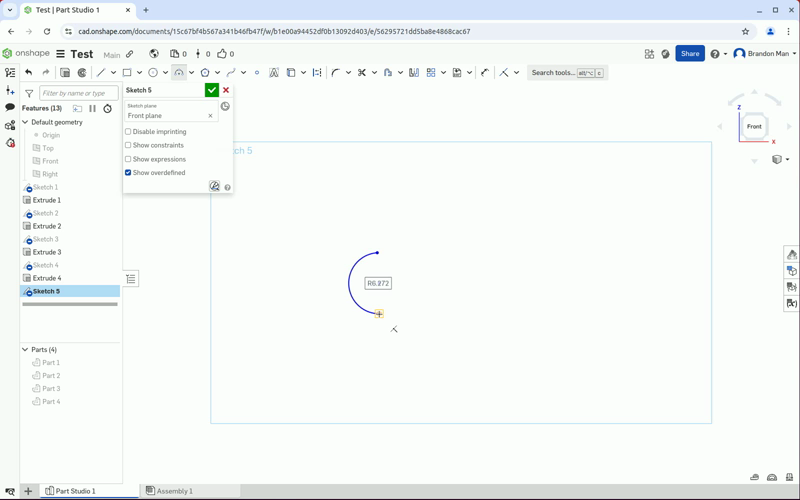
key_down(shift)
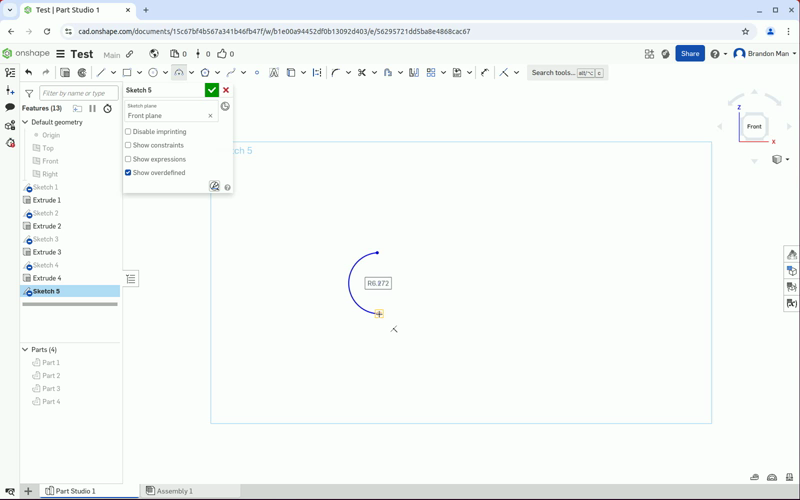
mouse_move(383, 313)
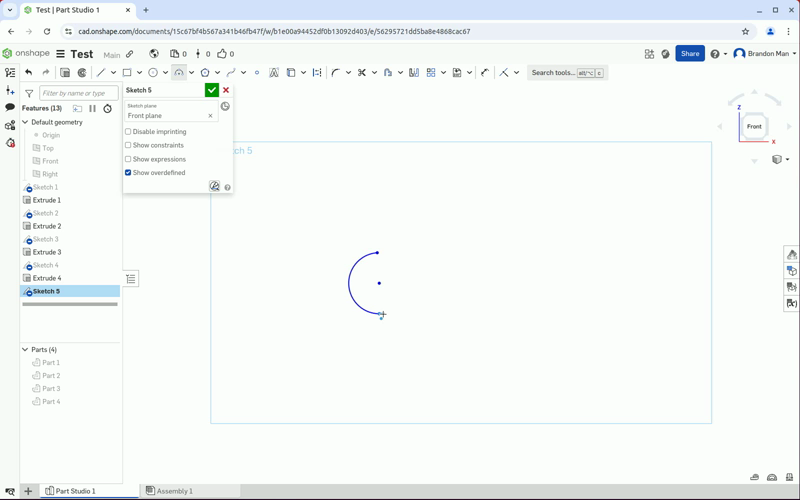
scroll(6)
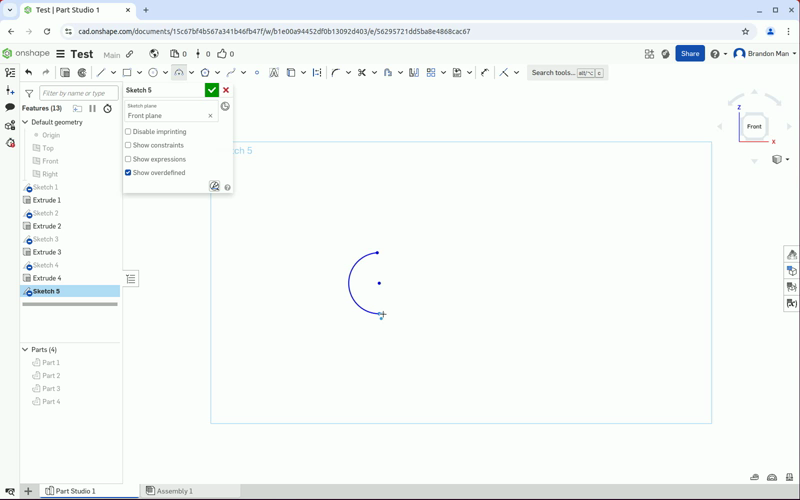
scroll(6)
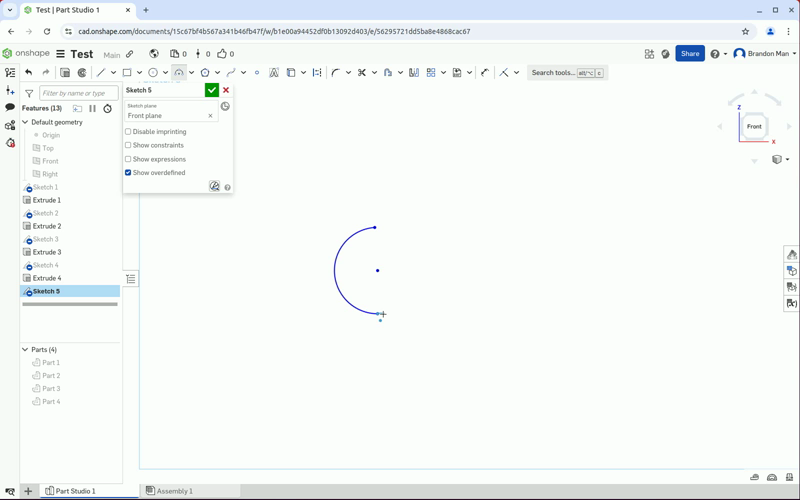
scroll(6)
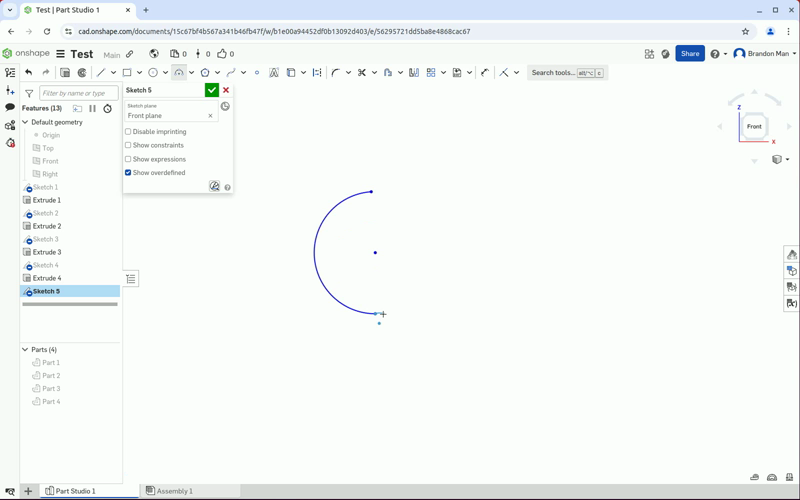
scroll(6)
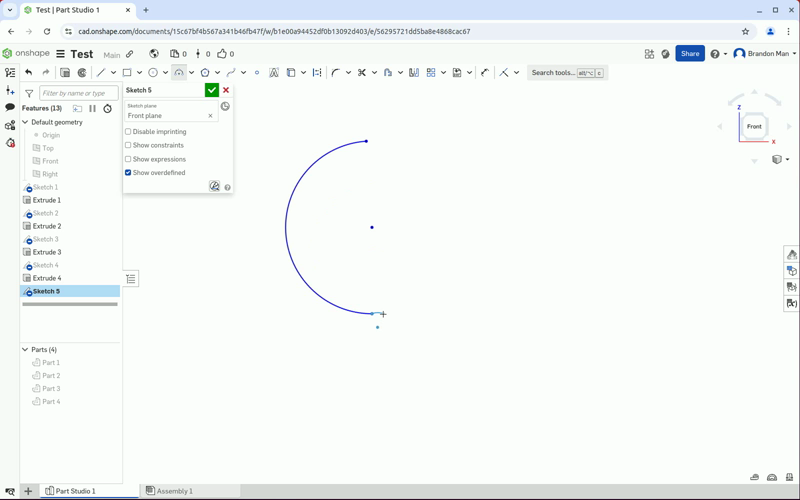
scroll(6)
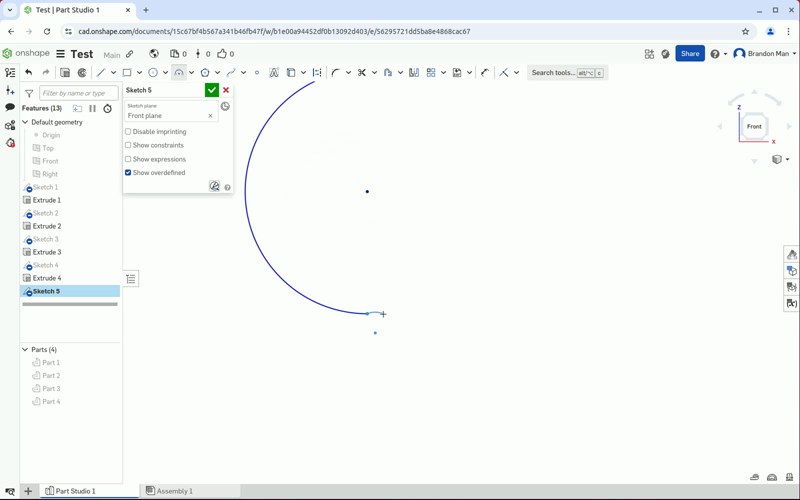
scroll(6)
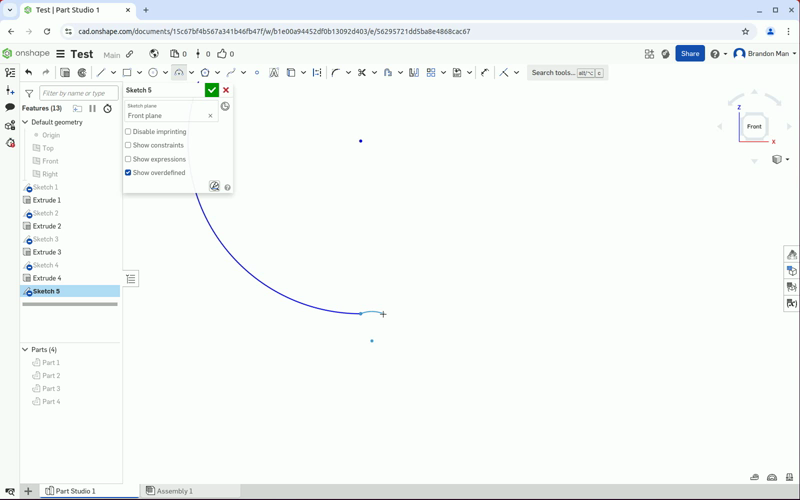
scroll(6)
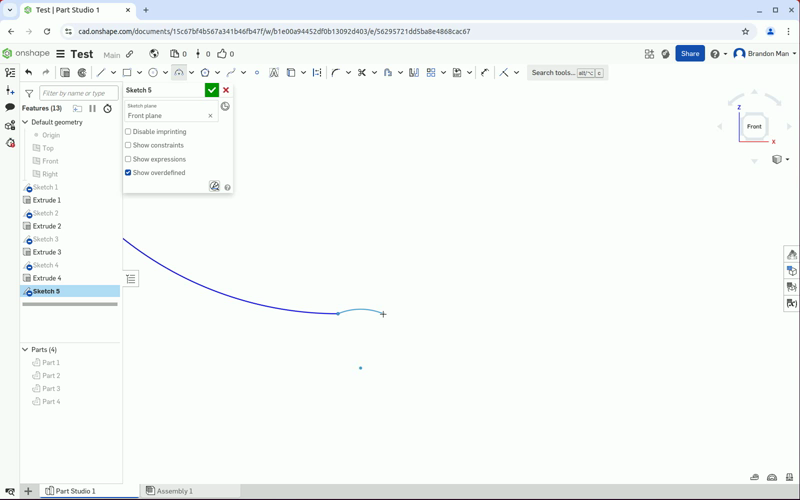
click(383, 313)
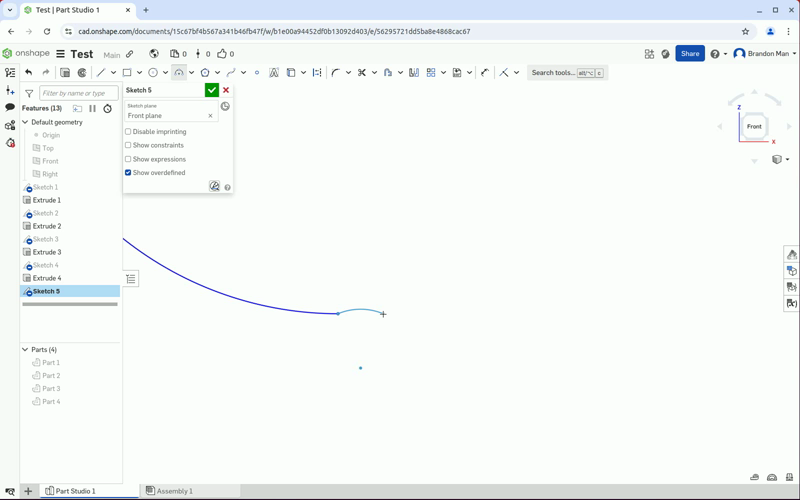
scroll(-6)
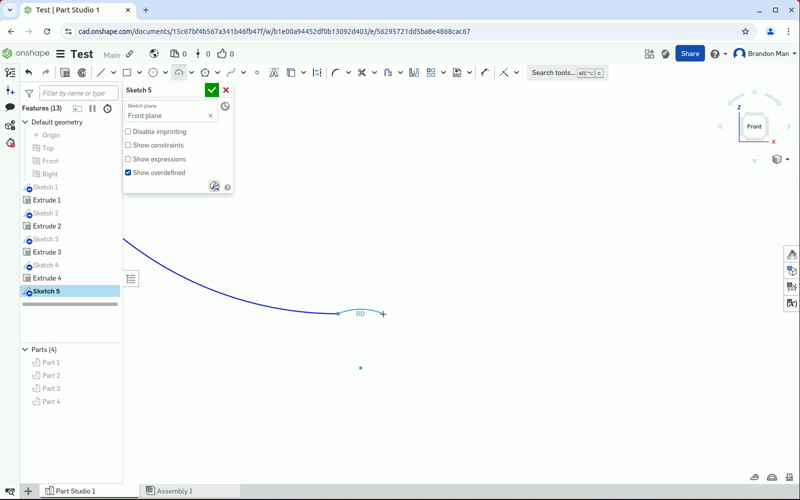
scroll(-6)
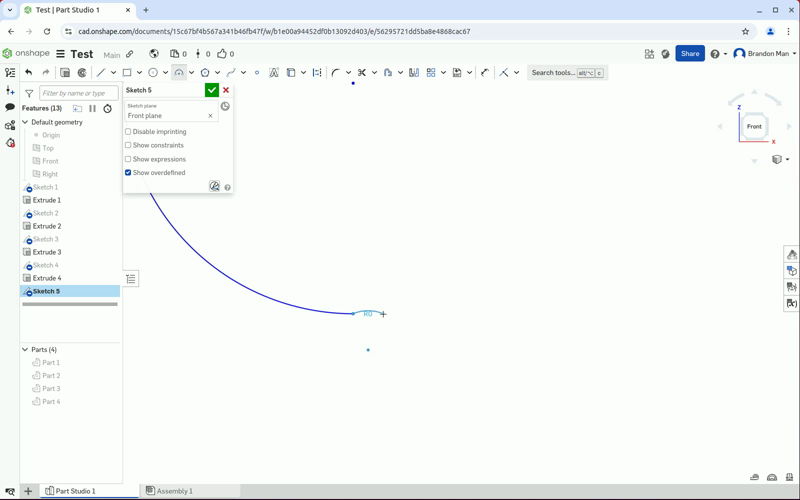
scroll(-6)
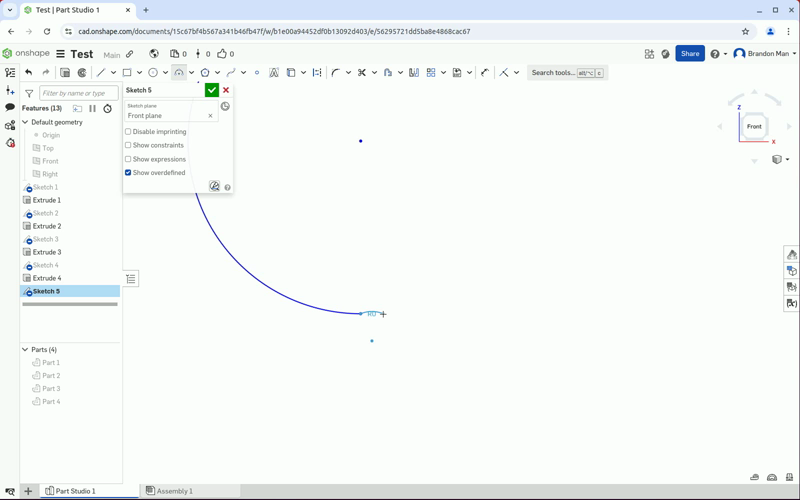
scroll(-6)
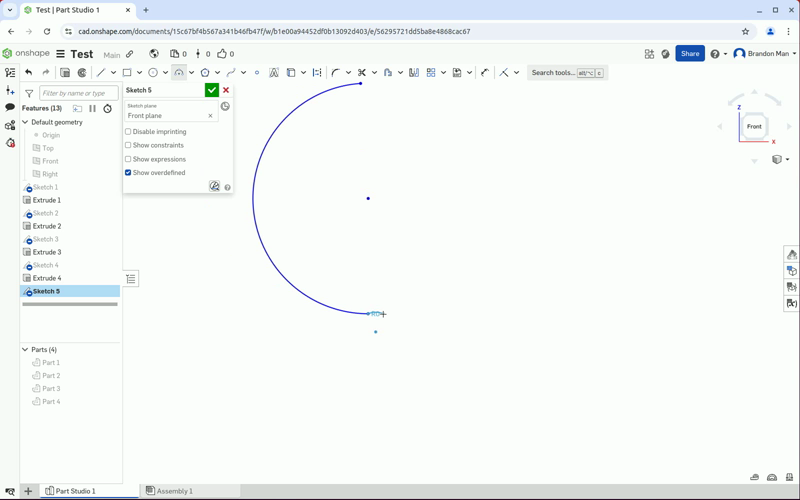
scroll(-6)
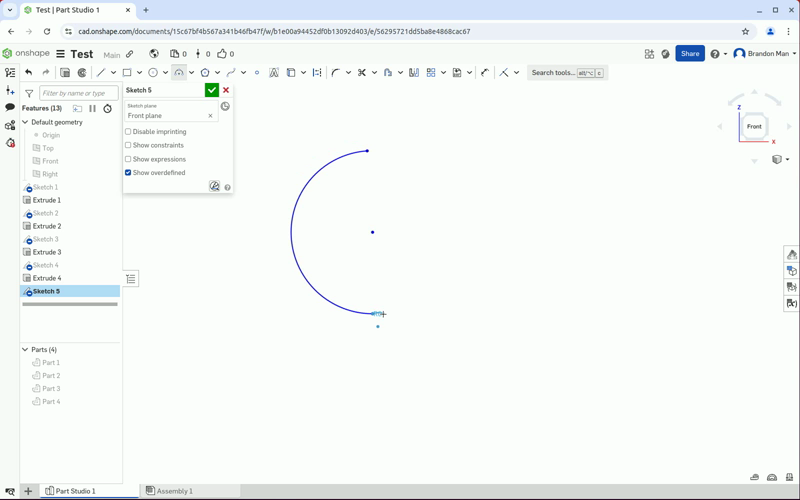
scroll(-6)
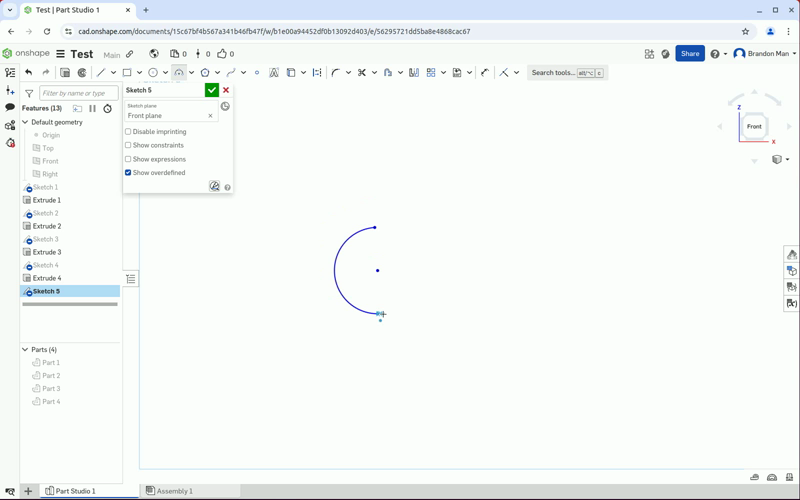
scroll(-6)
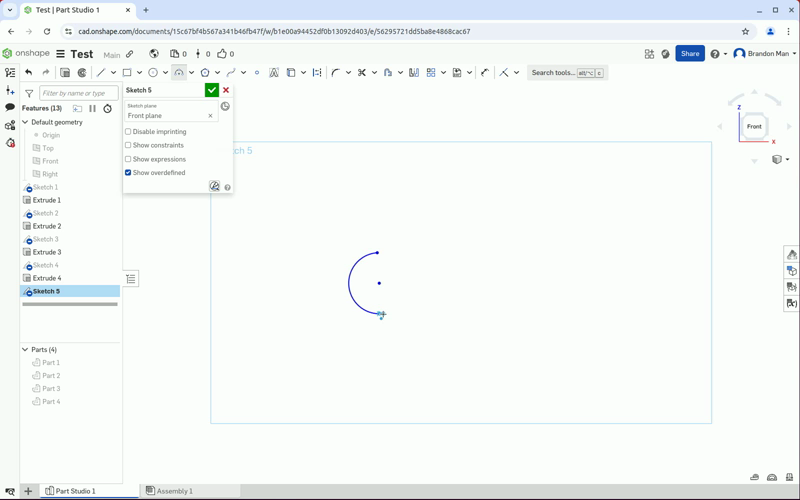
mouse_move(381, 314)
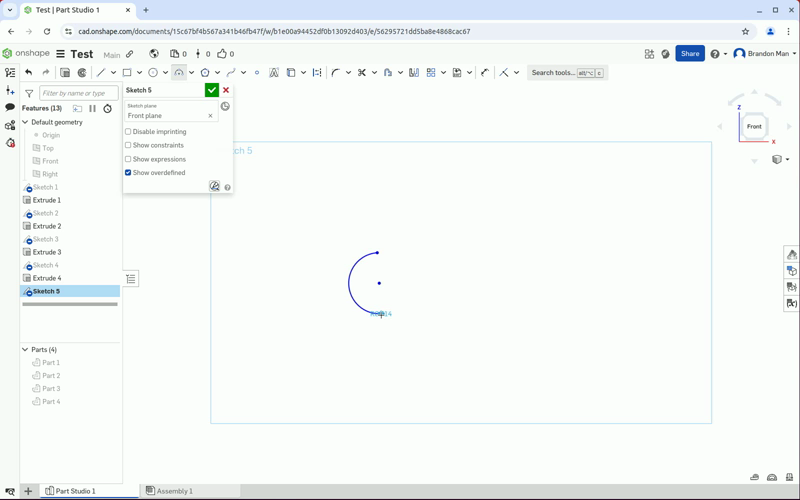
scroll(6)
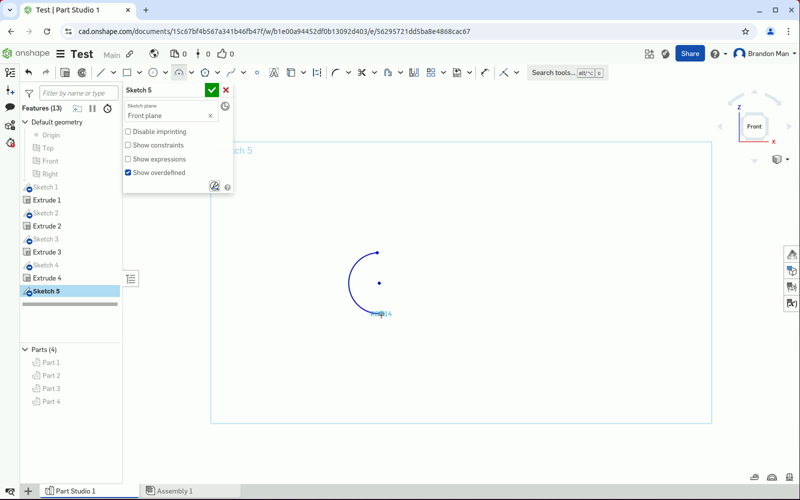
scroll(6)
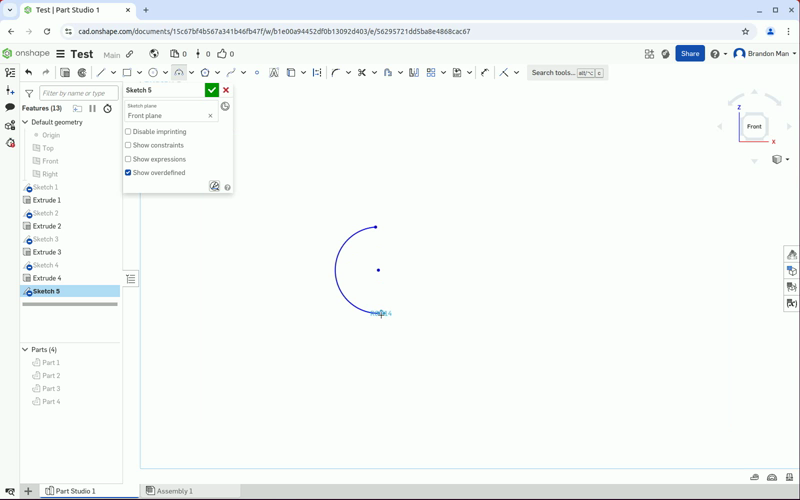
scroll(6)
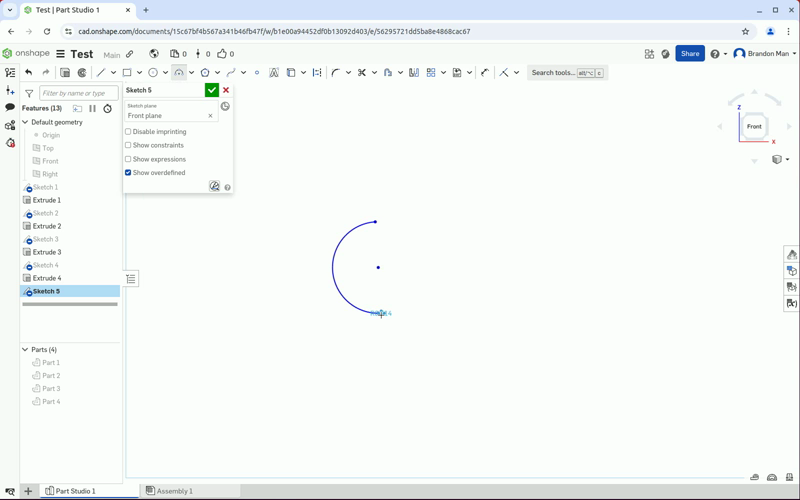
scroll(6)
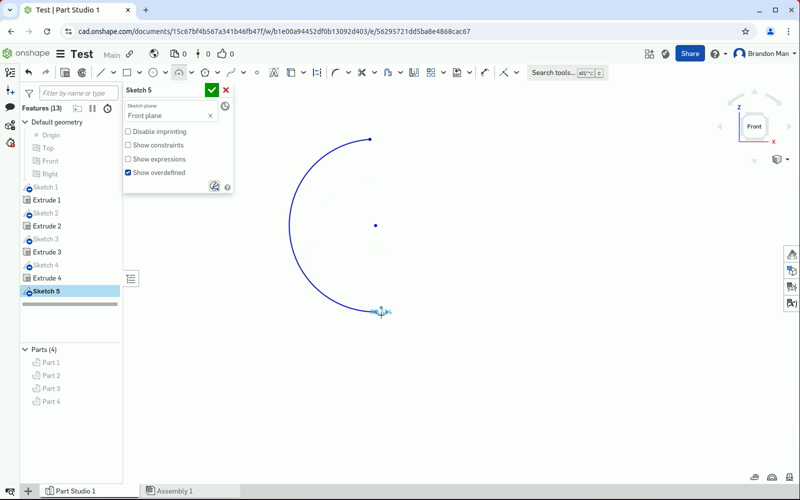
scroll(6)
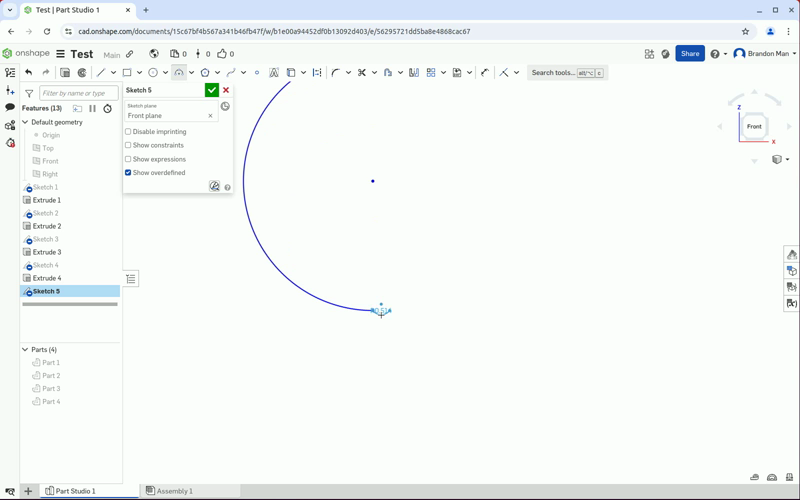
scroll(6)
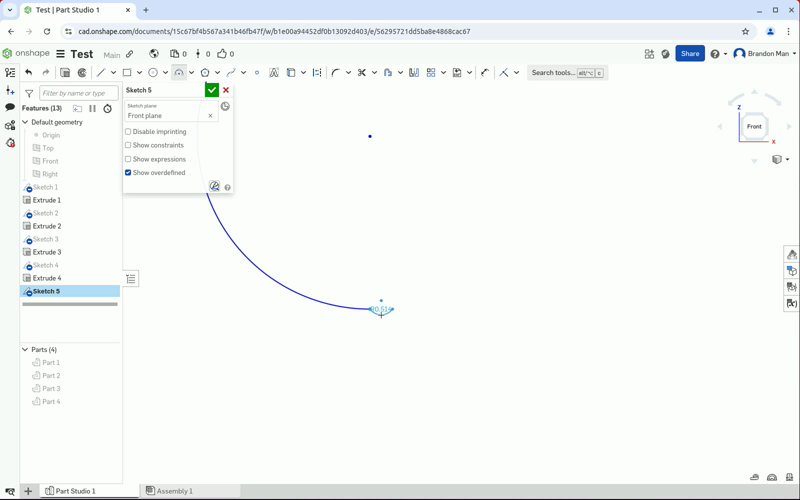
scroll(6)
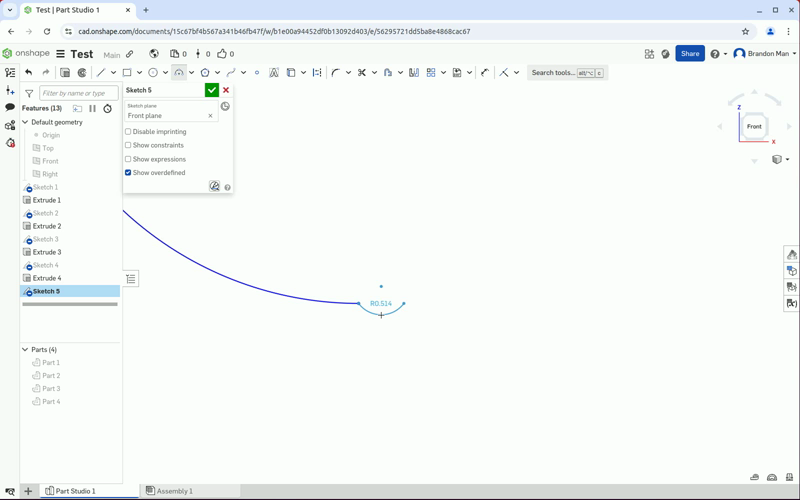
click(381, 314)
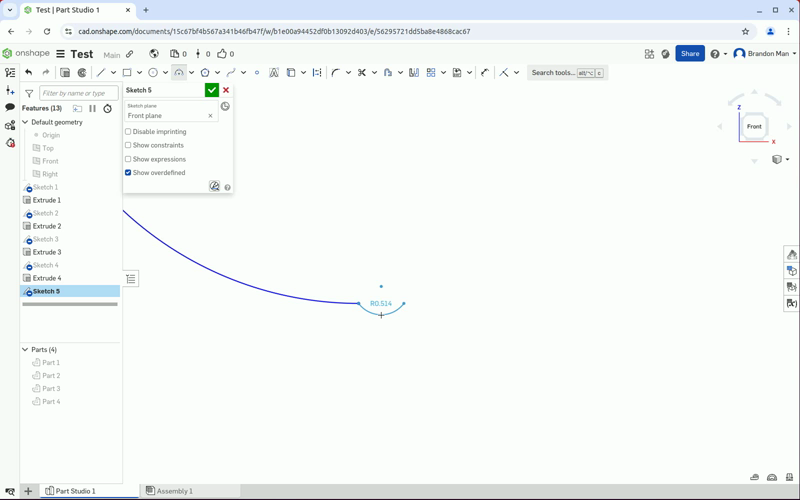
scroll(-6)
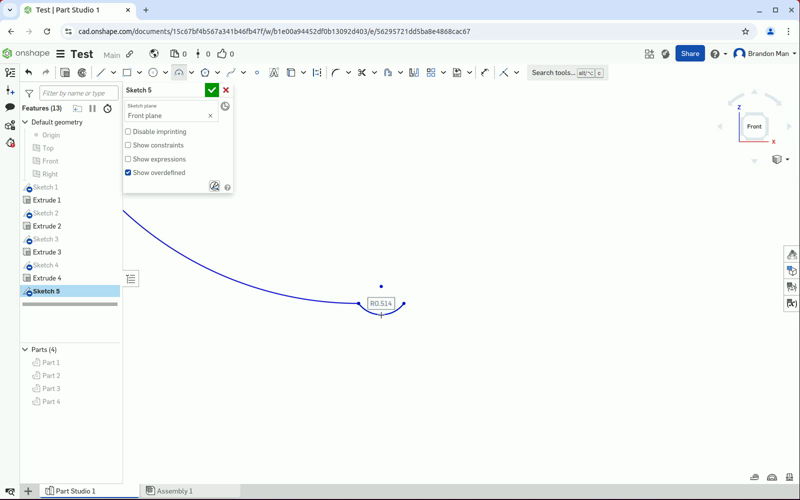
scroll(-6)
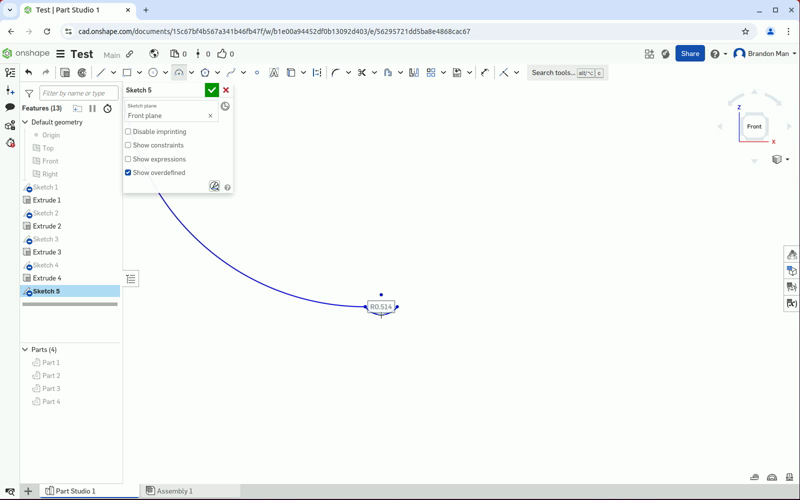
scroll(-6)
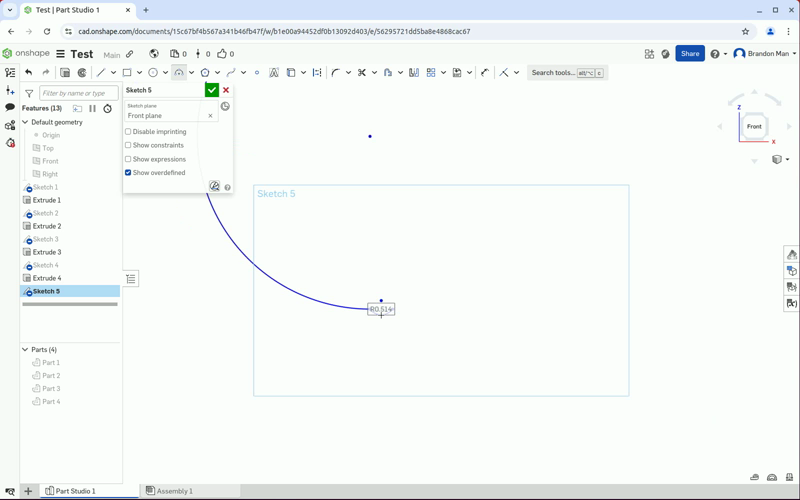
scroll(-6)
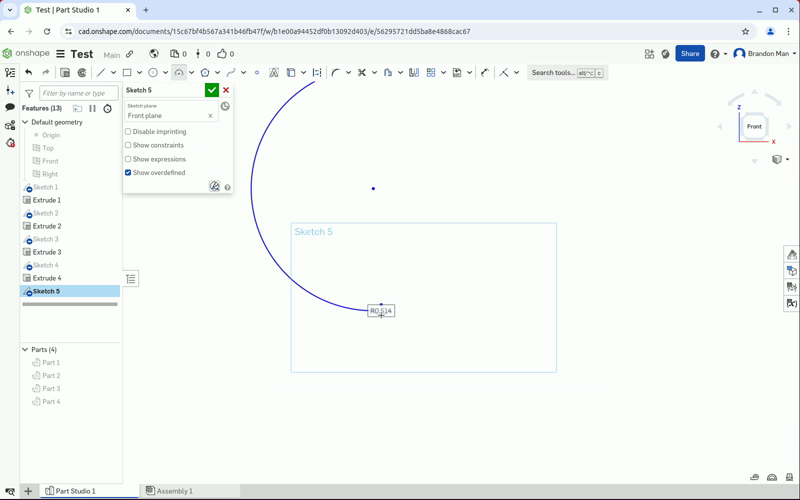
scroll(-6)
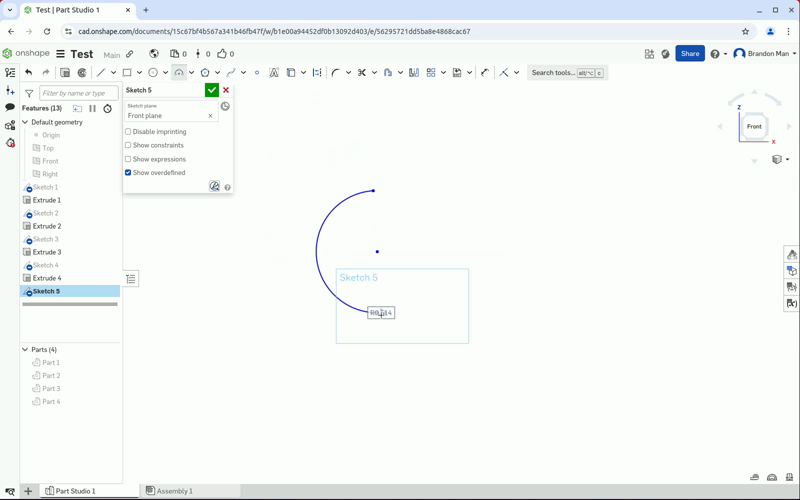
scroll(-6)
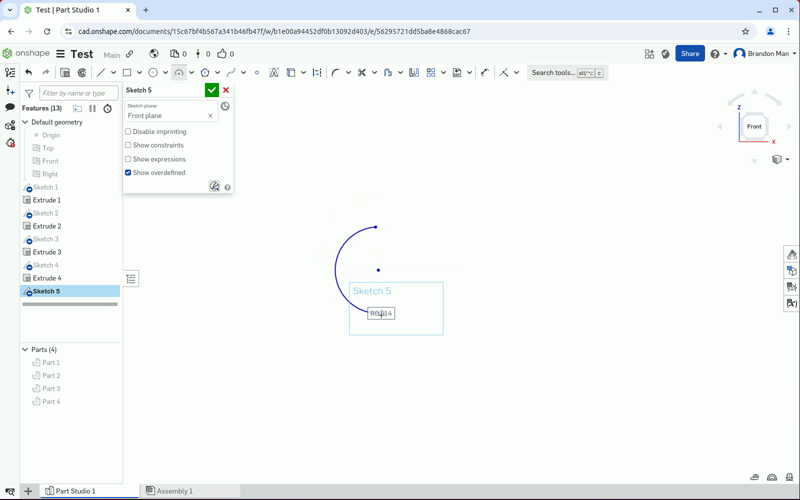
scroll(-6)
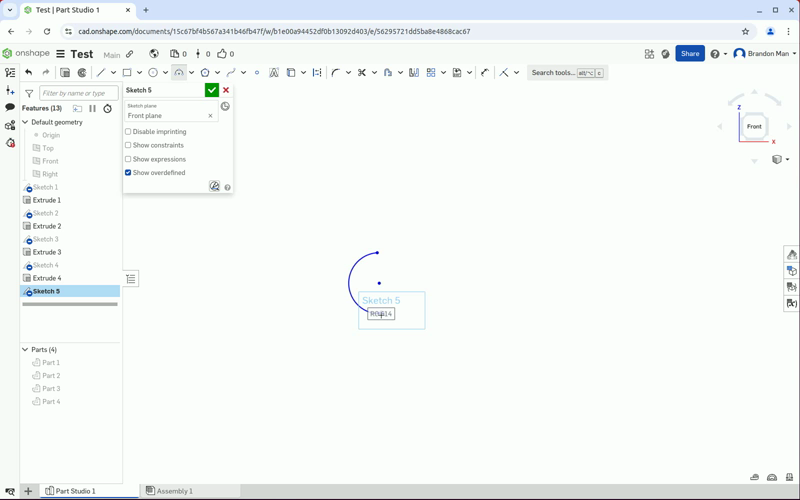
key_up(shift)
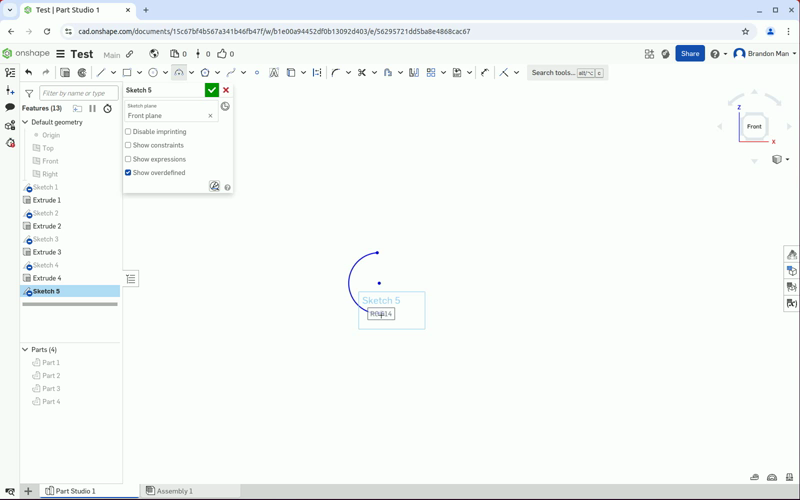
mouse_move(383, 313)
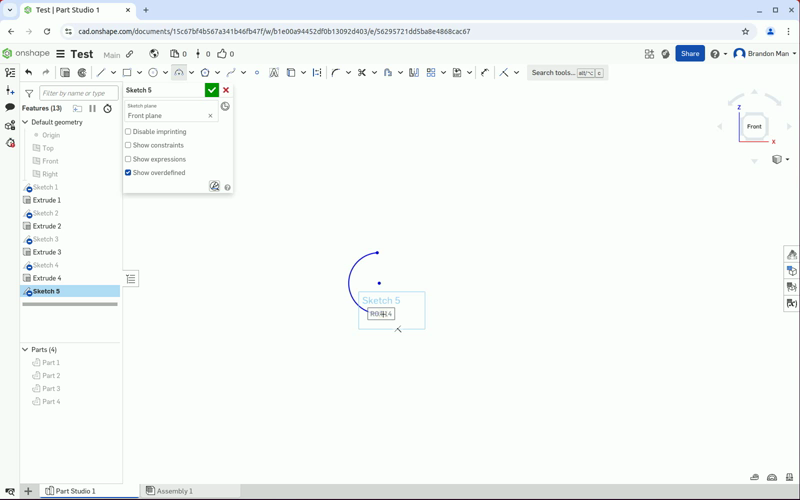
scroll(6)
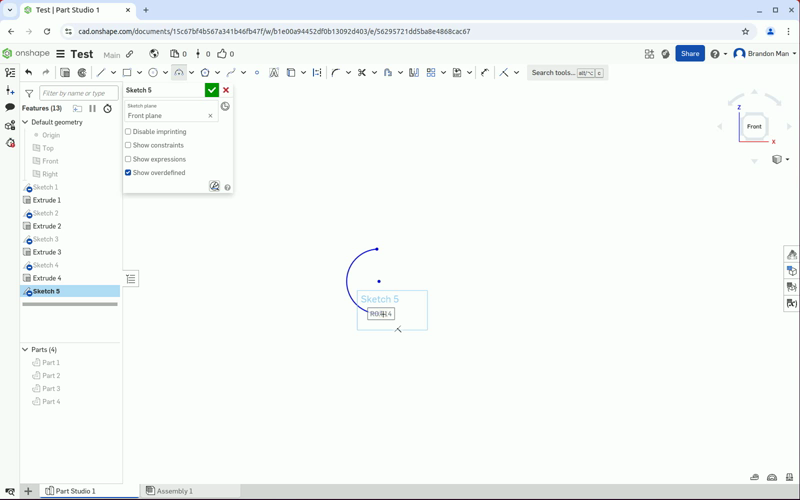
scroll(6)
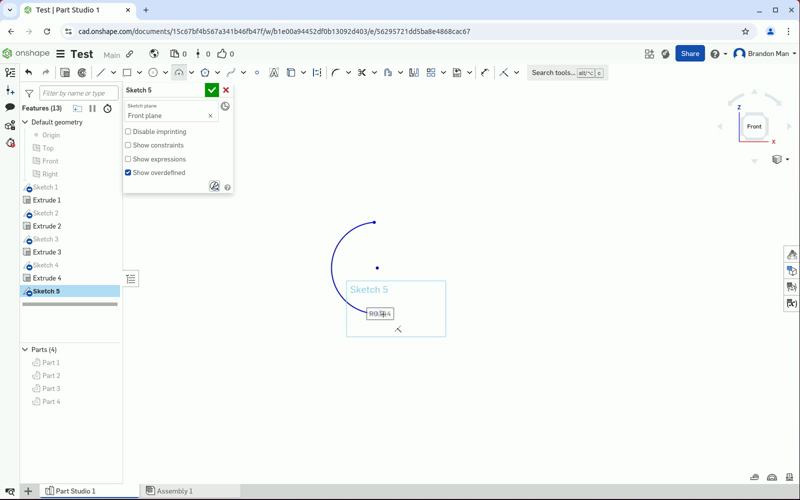
scroll(6)
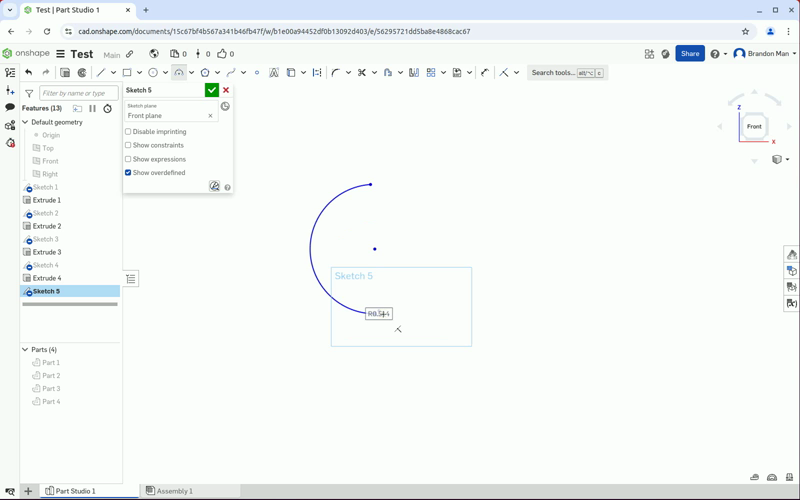
scroll(6)
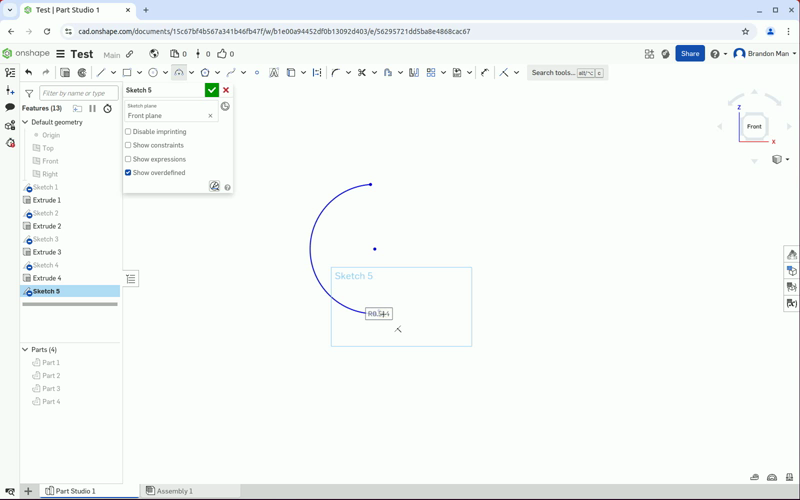
scroll(6)
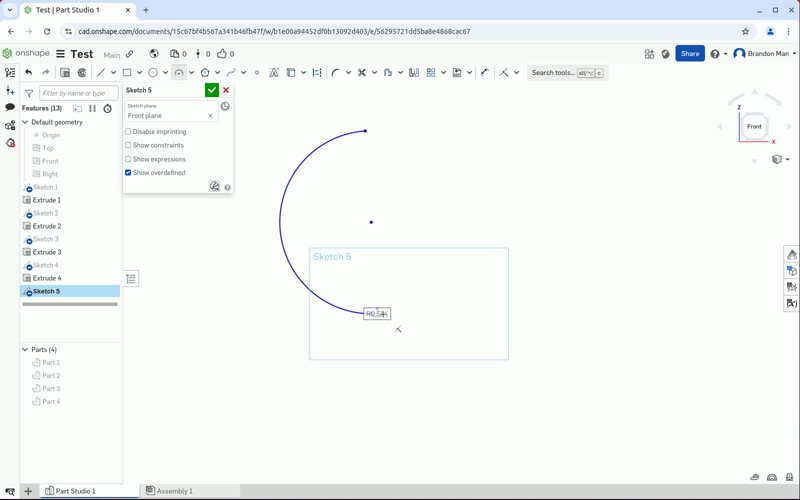
scroll(6)
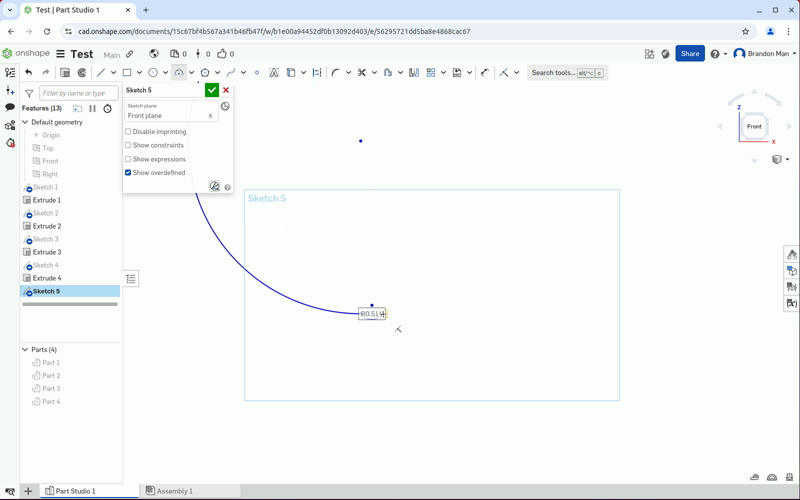
scroll(6)
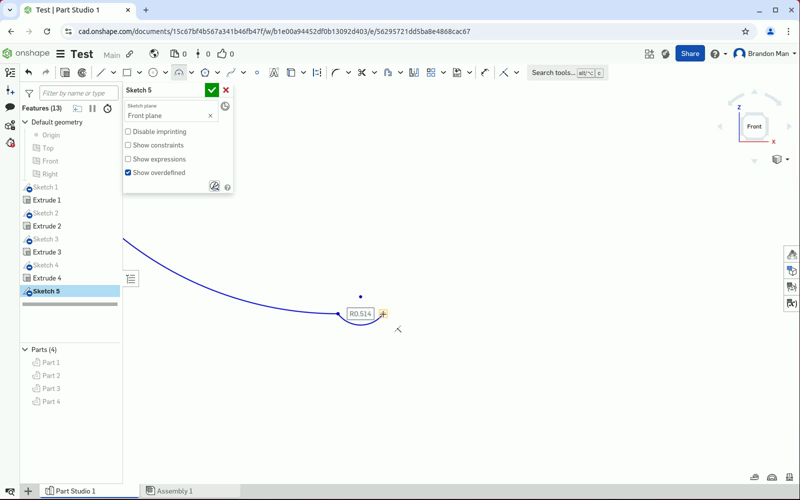
click(383, 313)
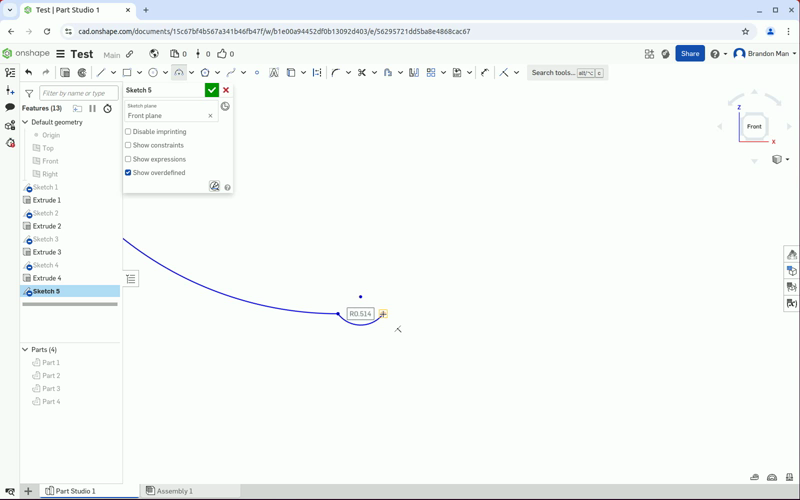
scroll(-6)
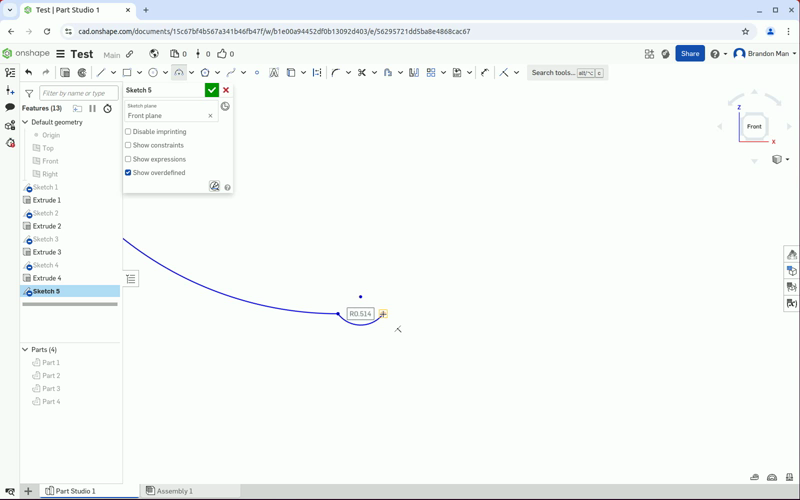
scroll(-6)
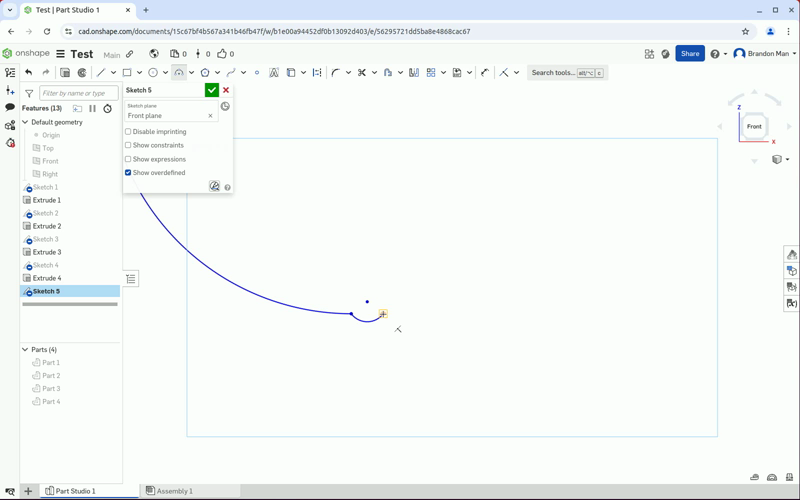
scroll(-6)
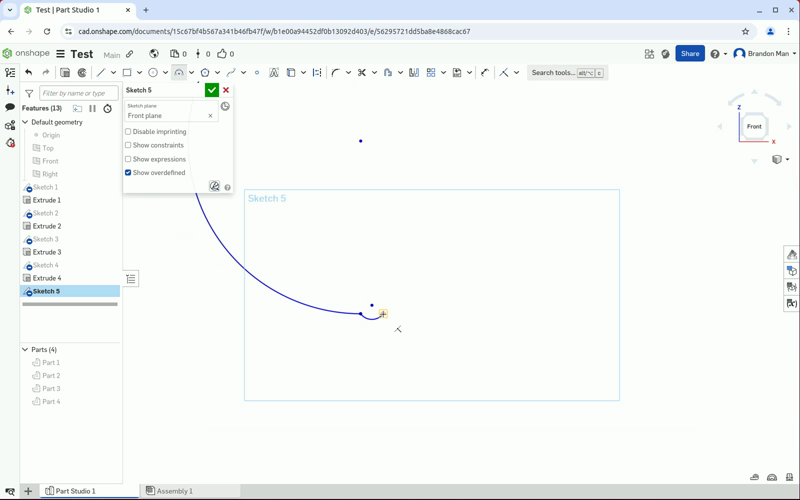
scroll(-6)
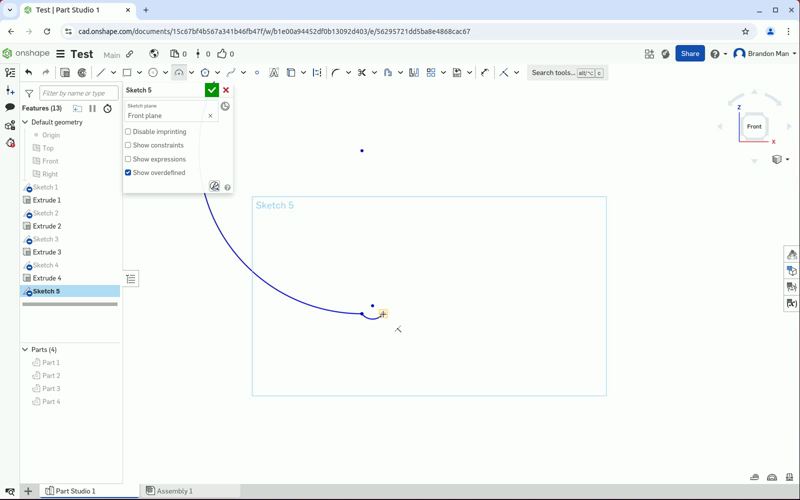
scroll(-6)
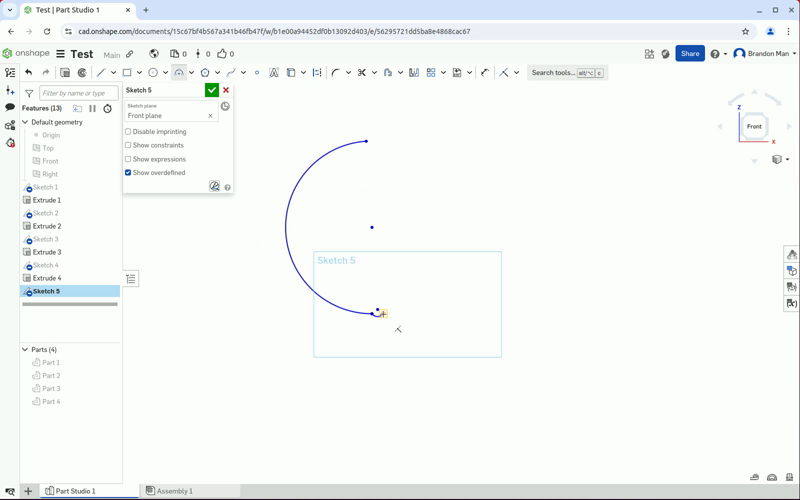
scroll(-6)
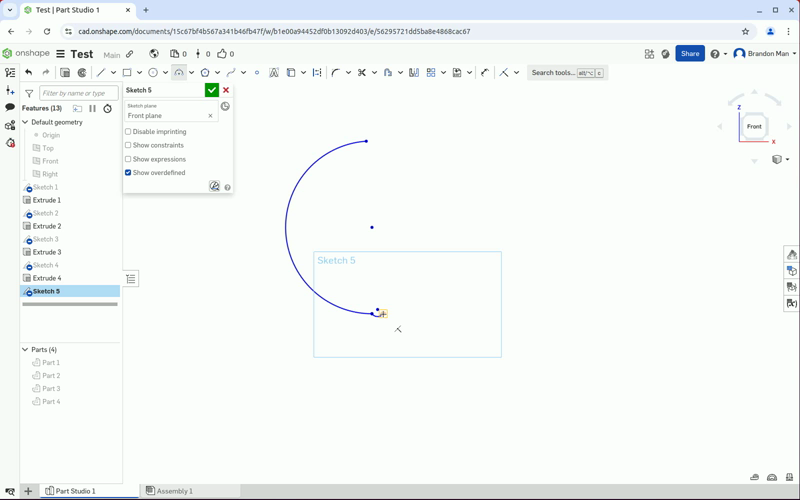
scroll(-6)
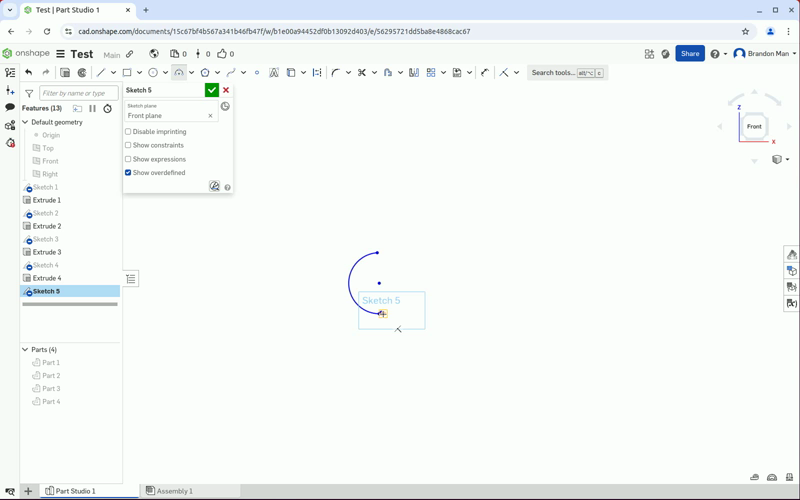
key_down(shift)
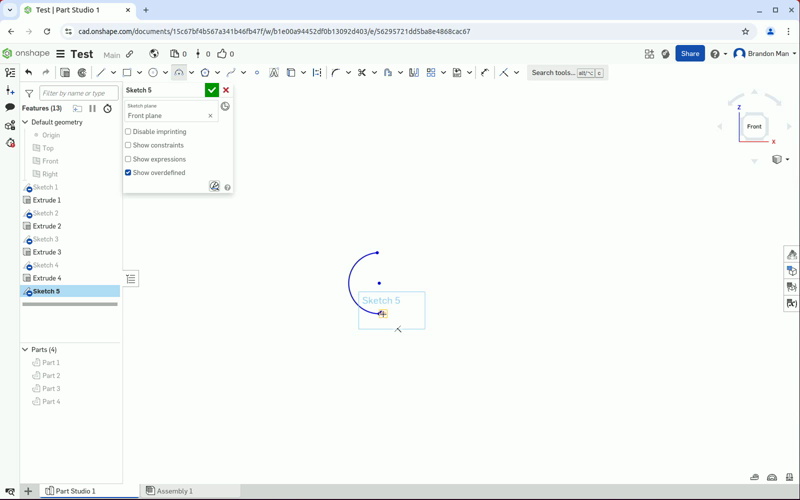
mouse_move(385, 253)
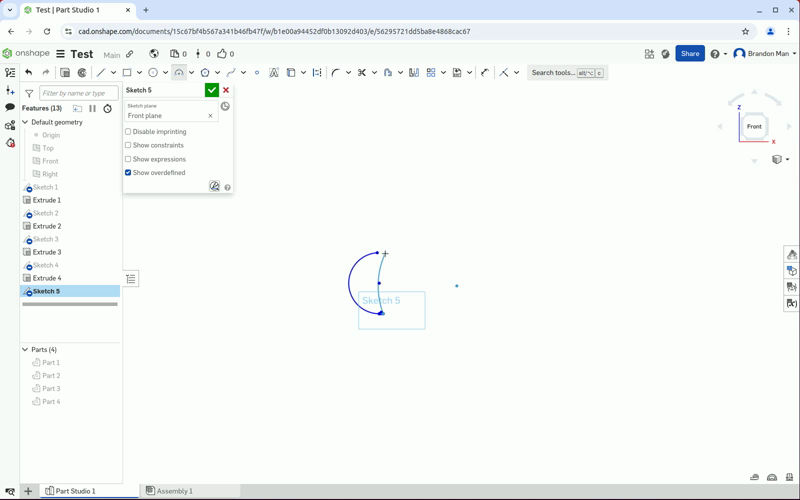
click(385, 253)
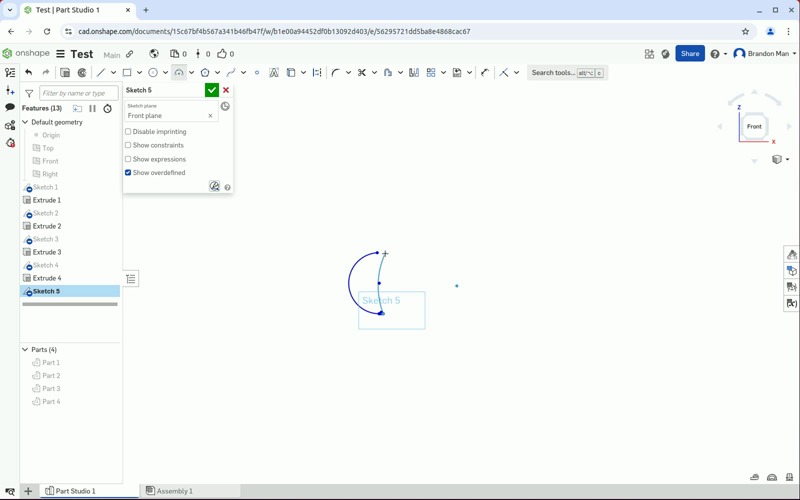
mouse_move(410, 284)
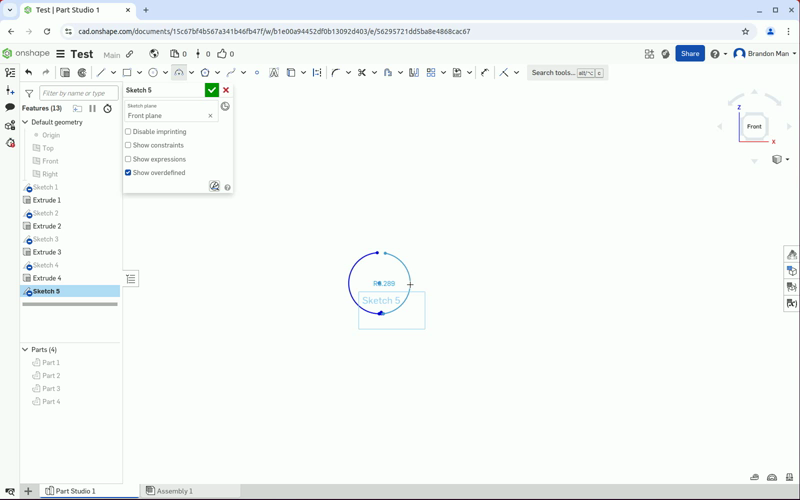
click(410, 284)
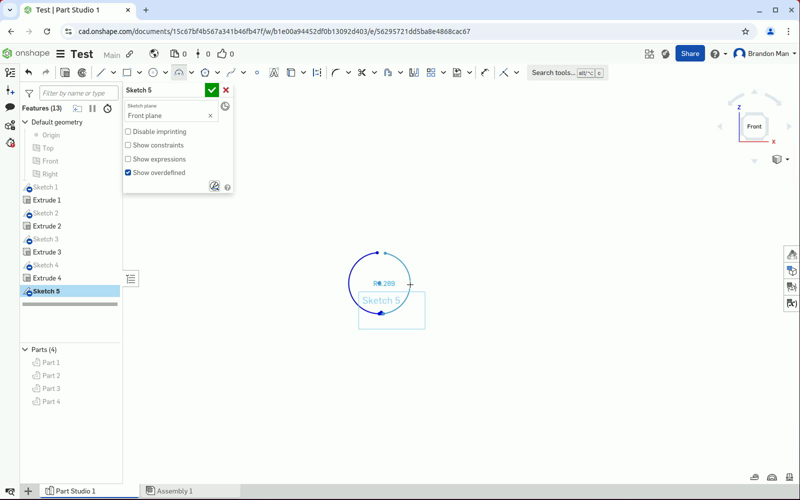
key_up(shift)
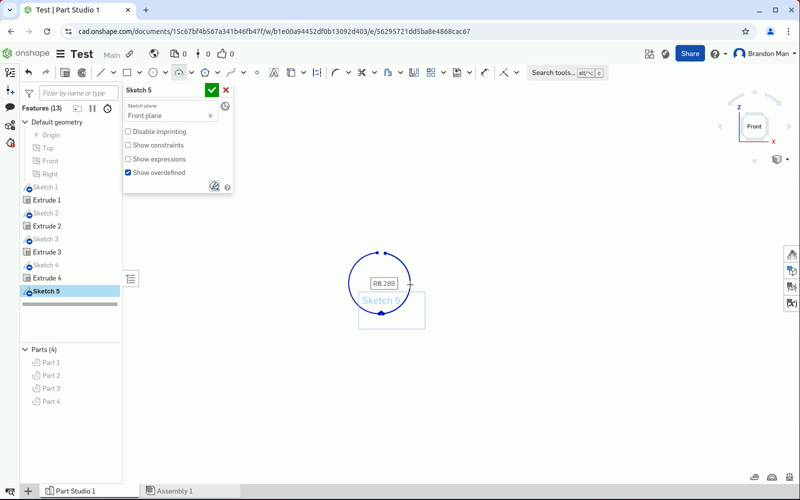
mouse_move(385, 253)
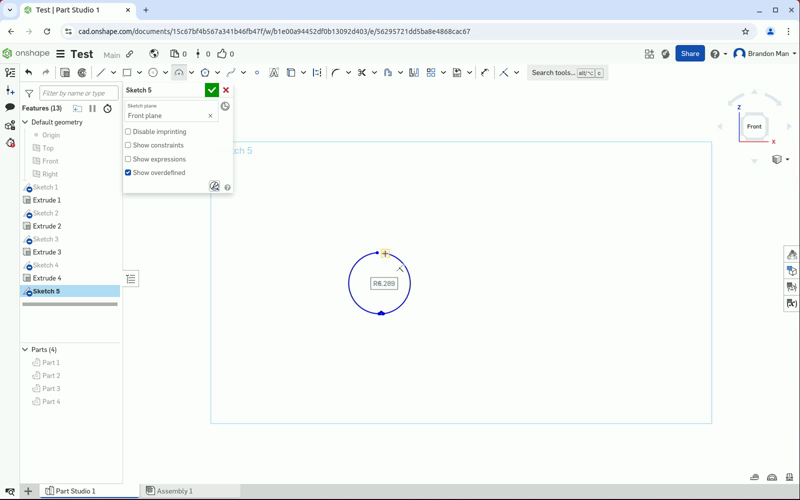
click(385, 253)
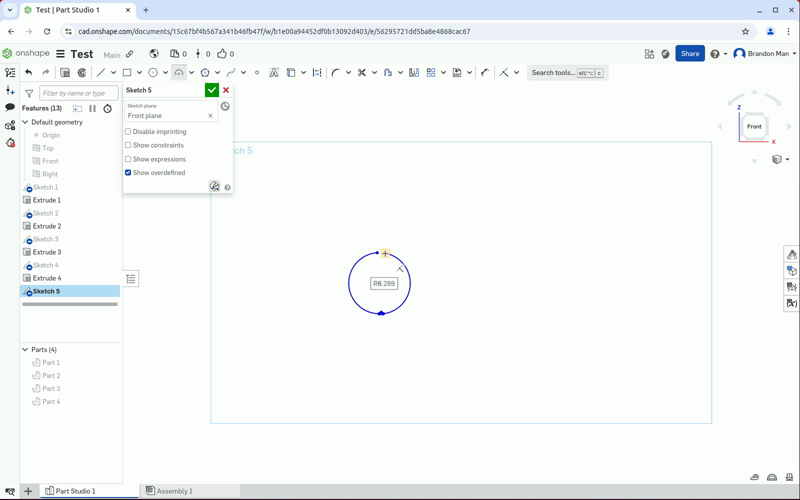
mouse_move(377, 252)
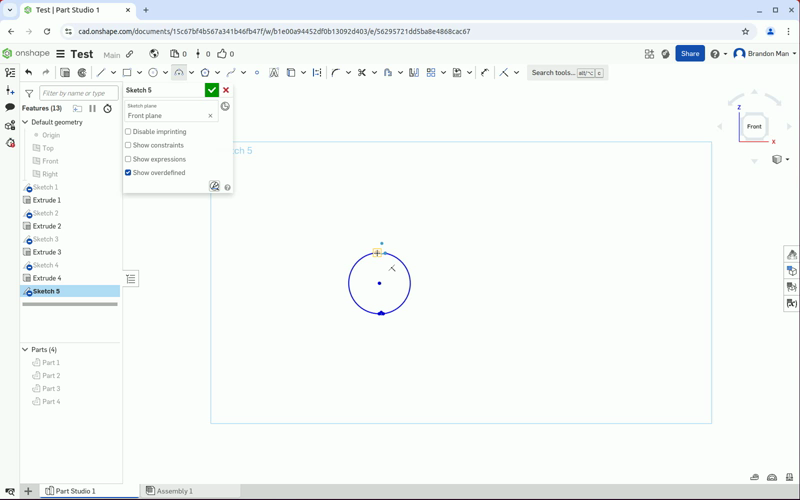
click(377, 252)
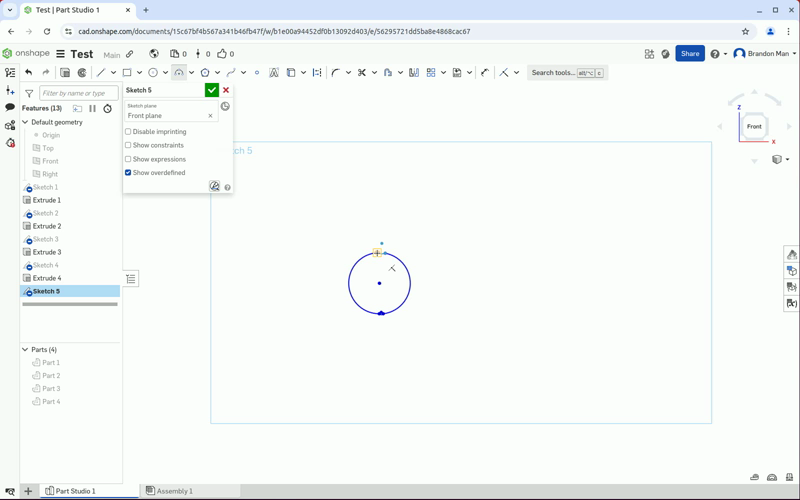
key_down(shift)
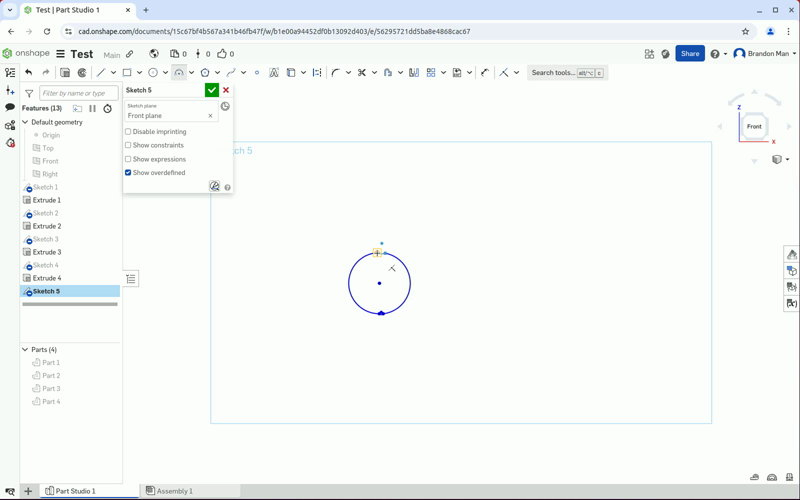
mouse_move(381, 253)
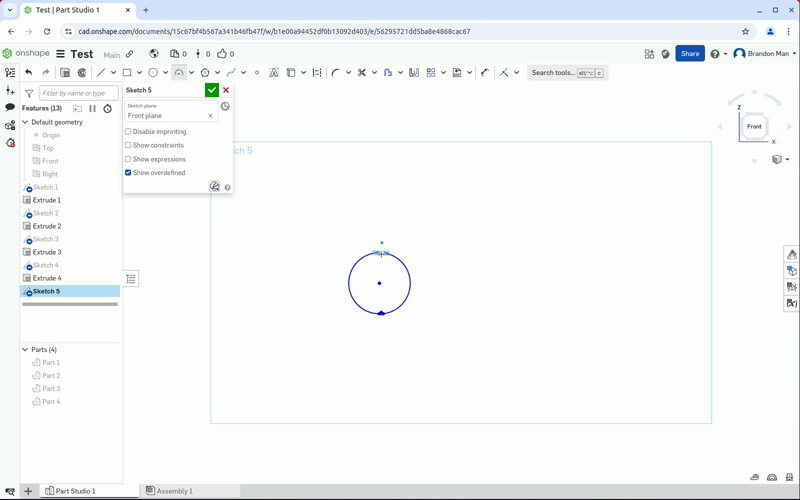
scroll(6)
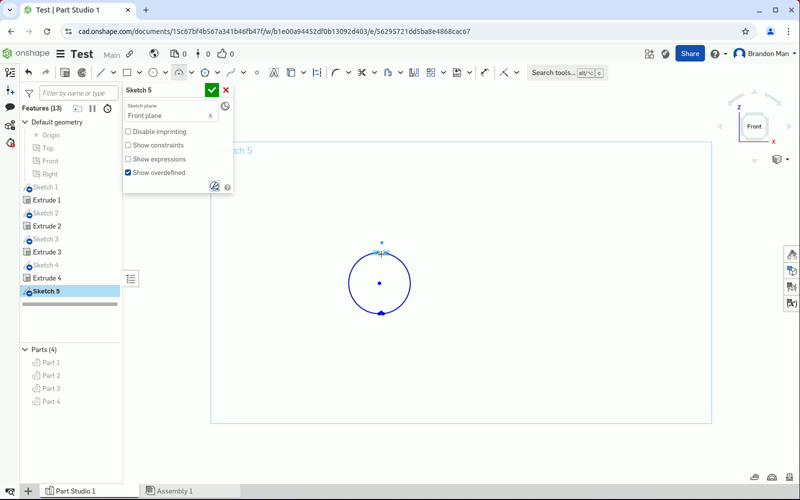
scroll(6)
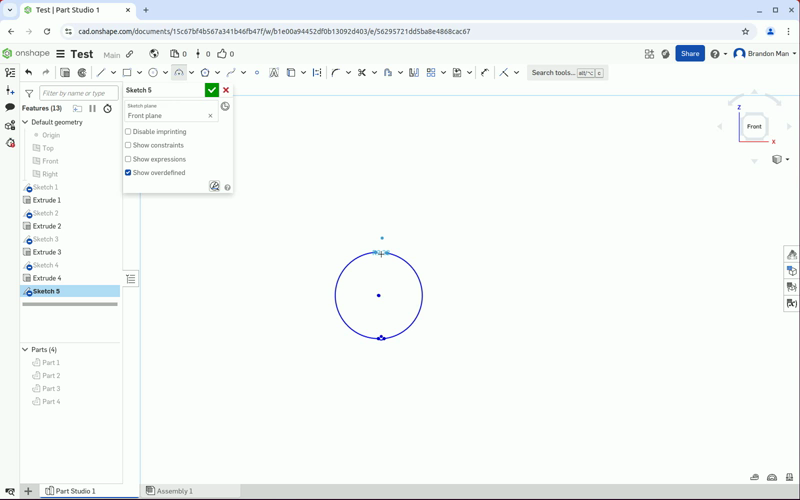
scroll(6)
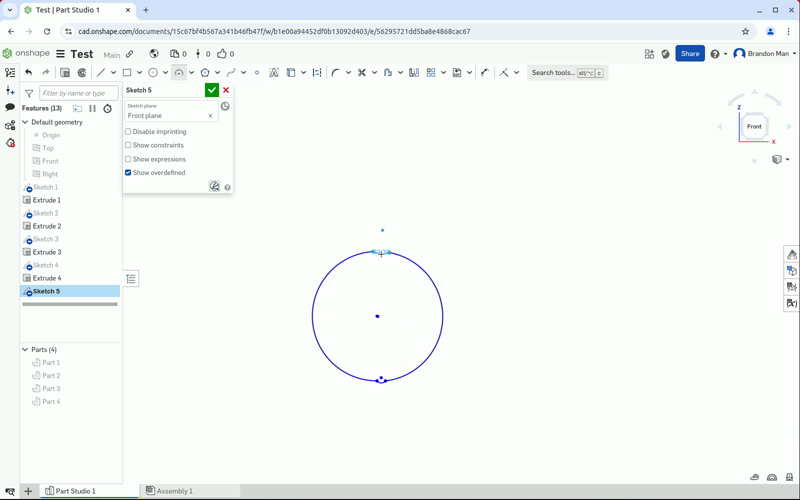
scroll(6)
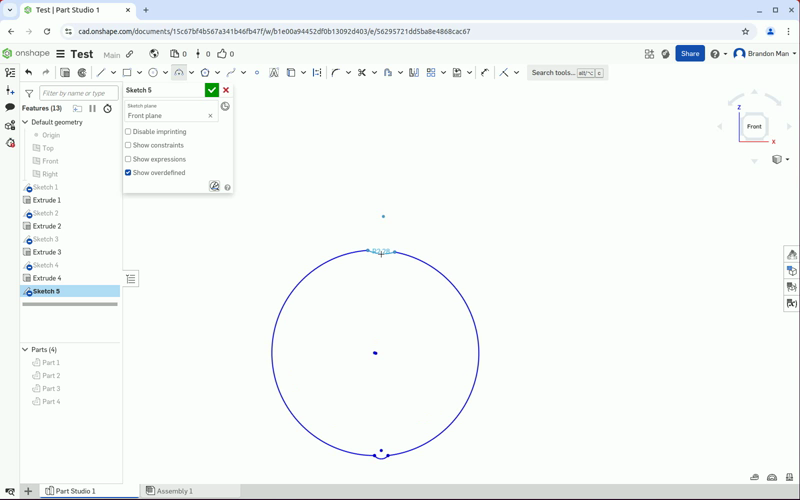
scroll(6)
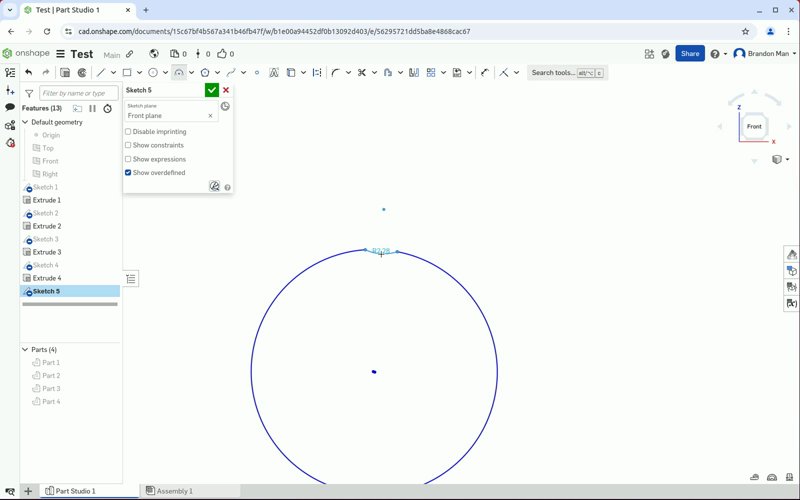
scroll(6)
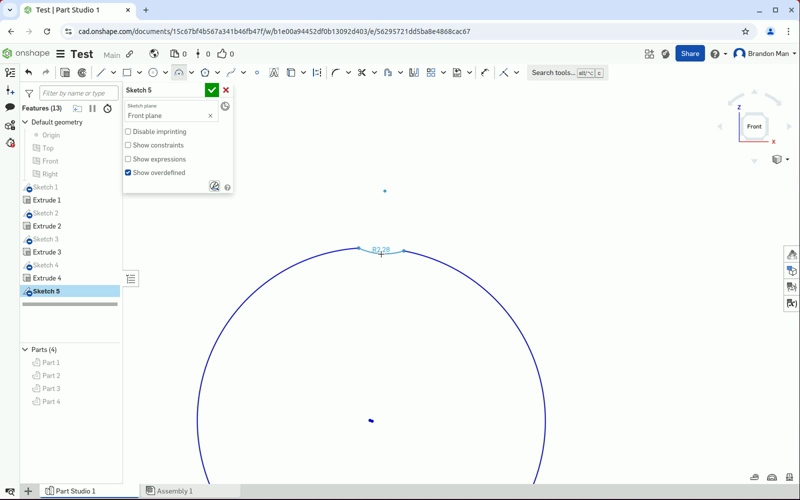
scroll(6)
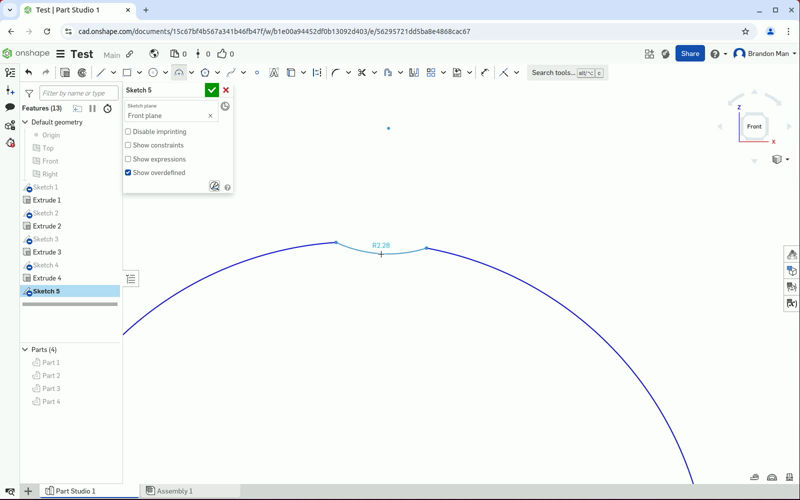
click(381, 253)
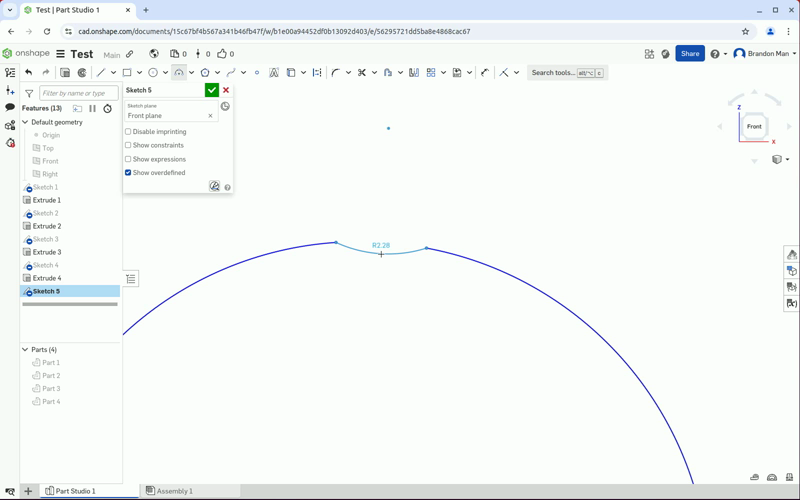
scroll(-6)
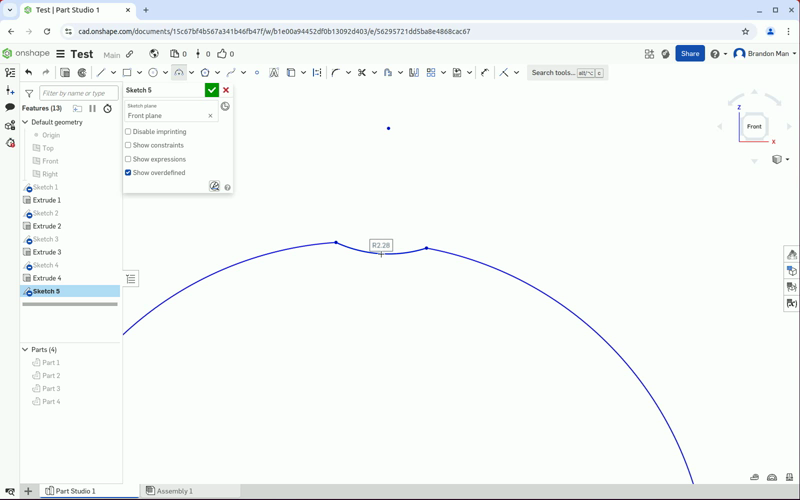
scroll(-6)
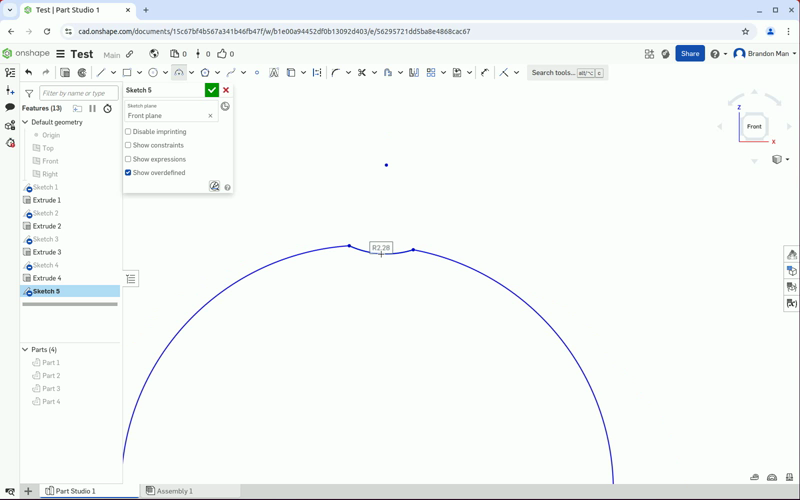
scroll(-6)
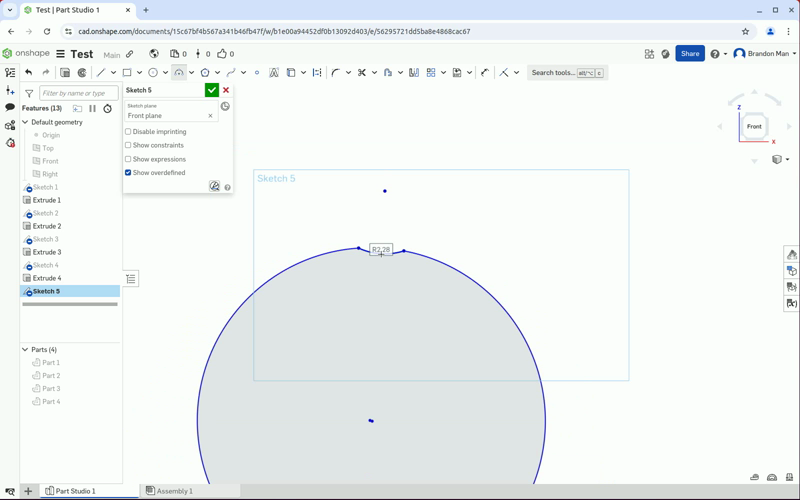
scroll(-6)
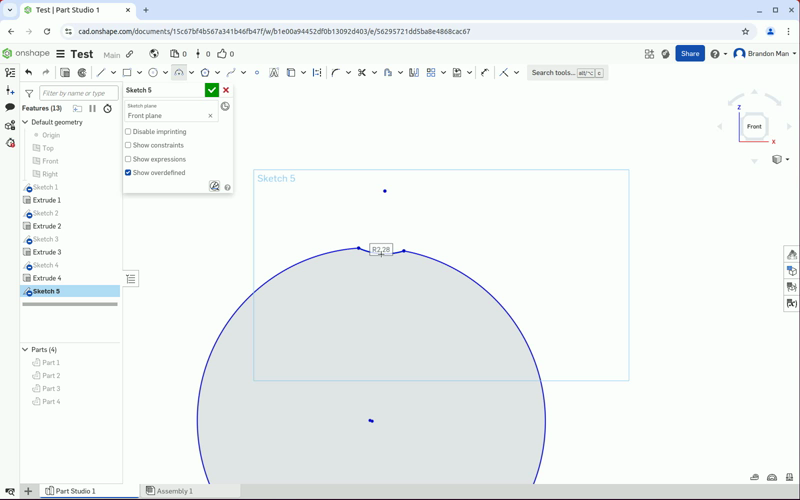
scroll(-6)
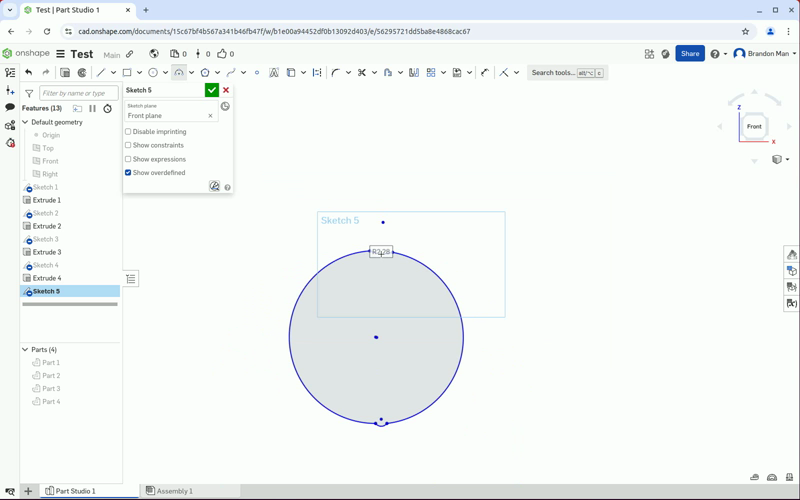
scroll(-6)
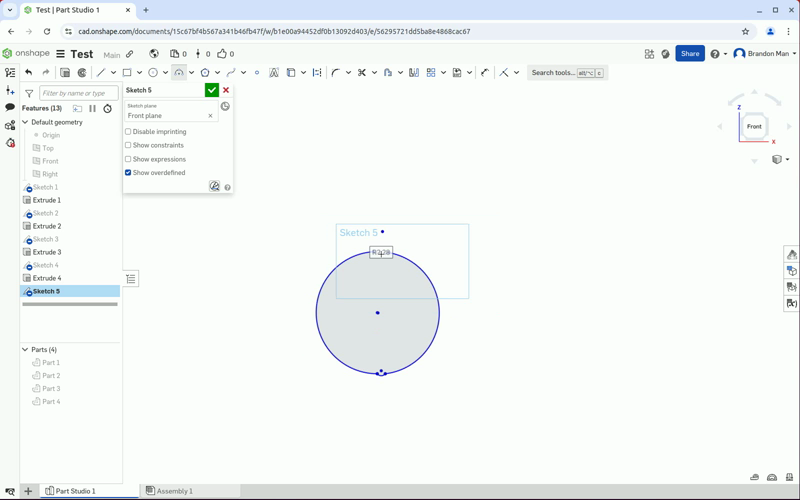
scroll(-6)
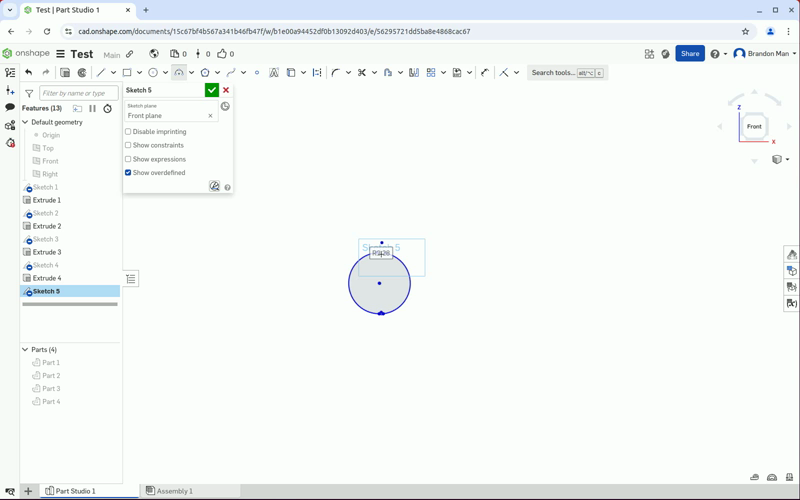
key_up(shift)
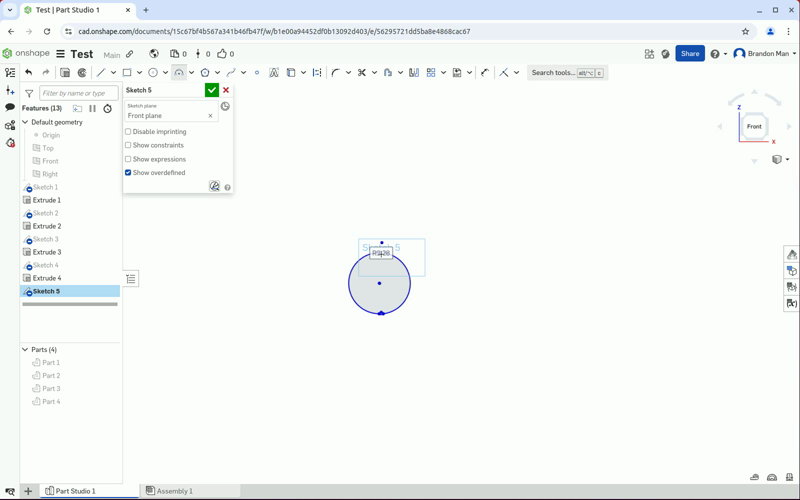
key(esc)
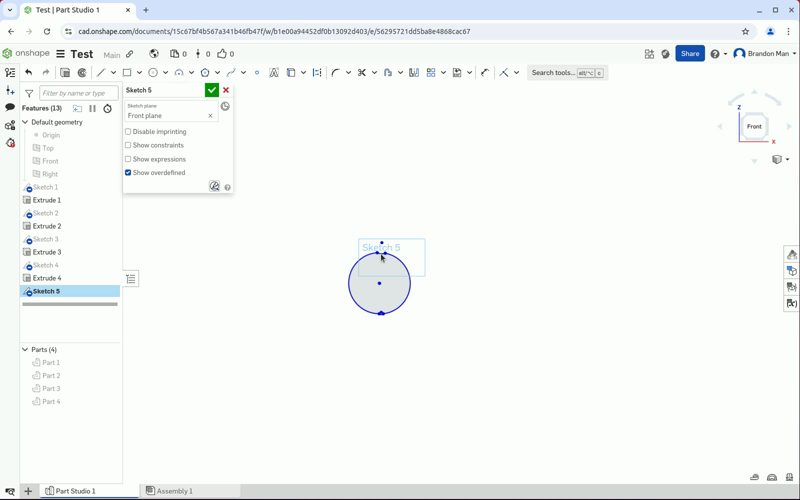
key(c)
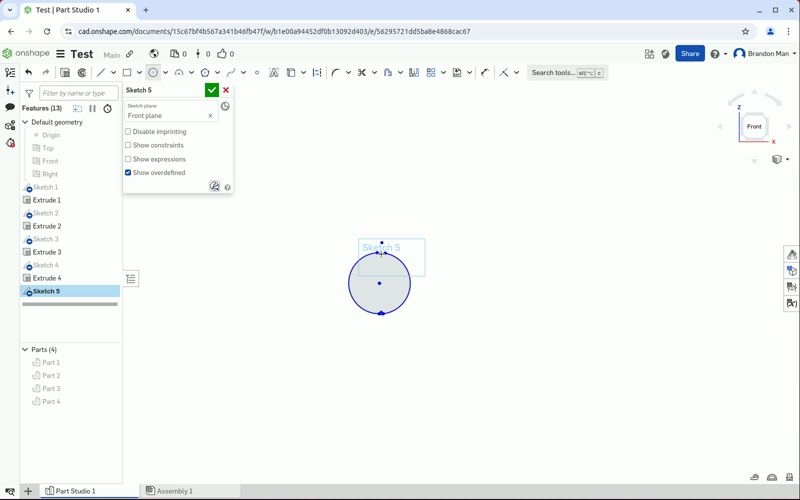
key_down(shift)
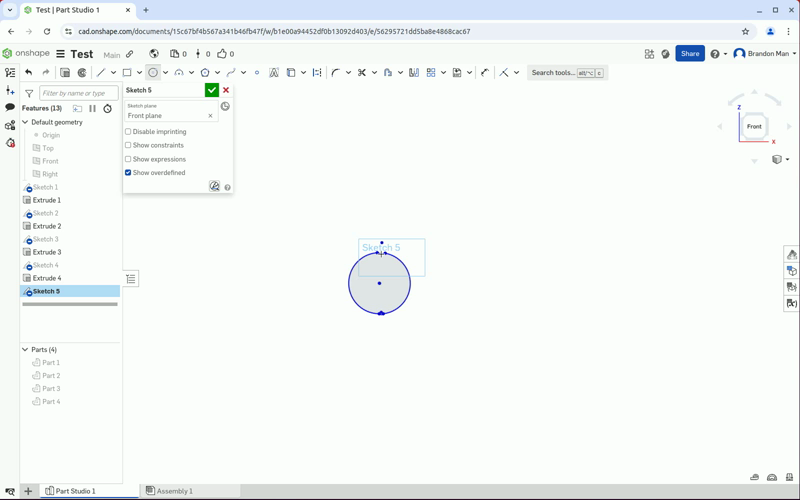
mouse_move(379, 282)
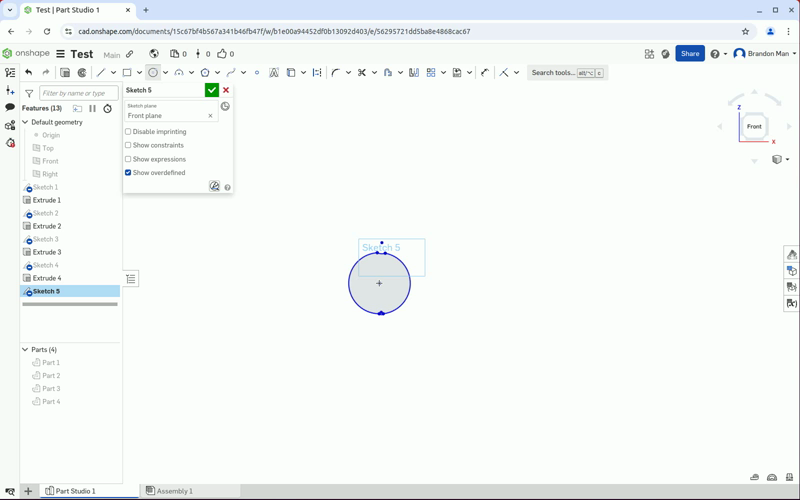
click(379, 282)
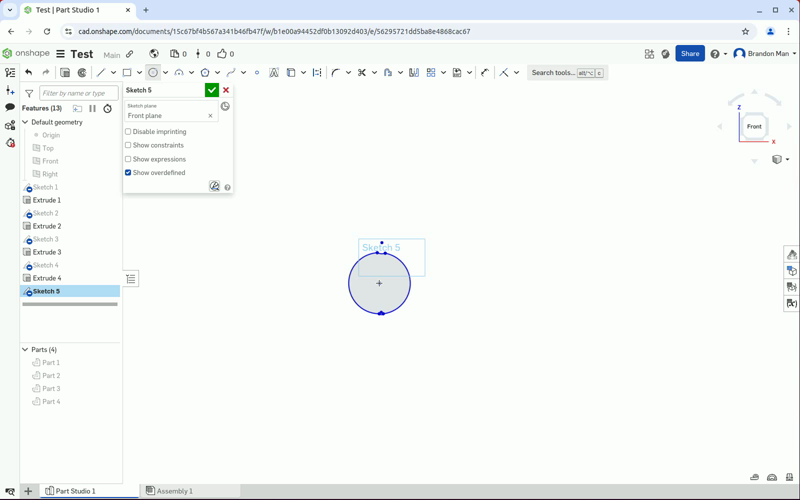
key_up(shift)
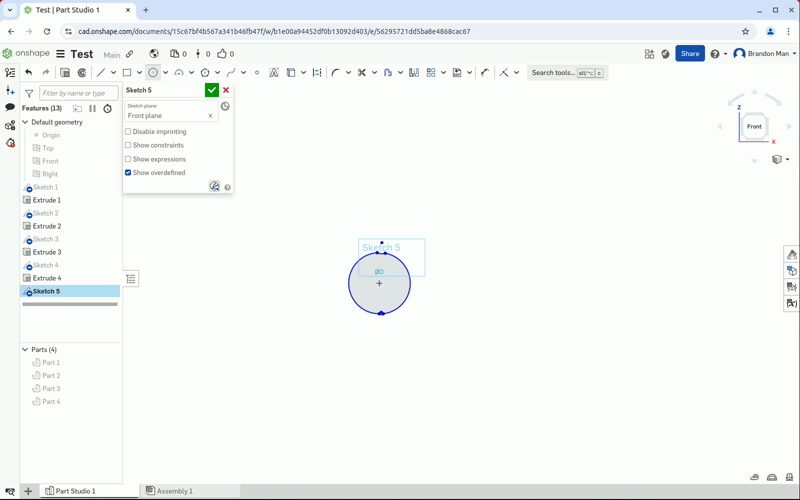
mouse_move(403, 282)
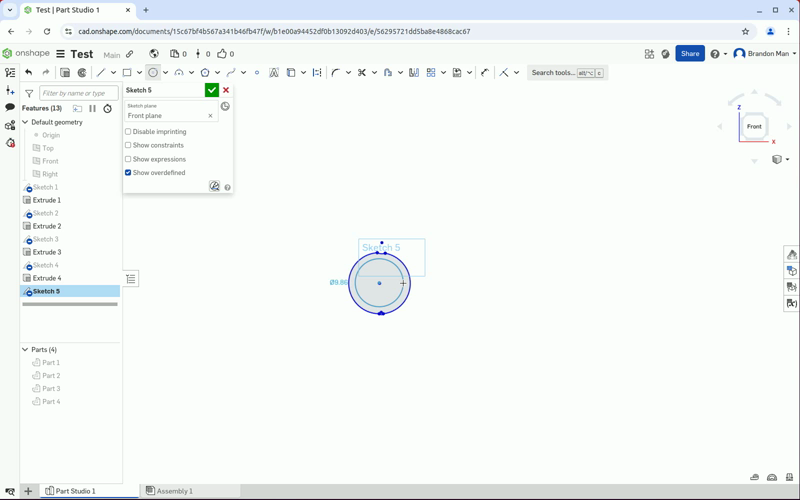
click(403, 282)
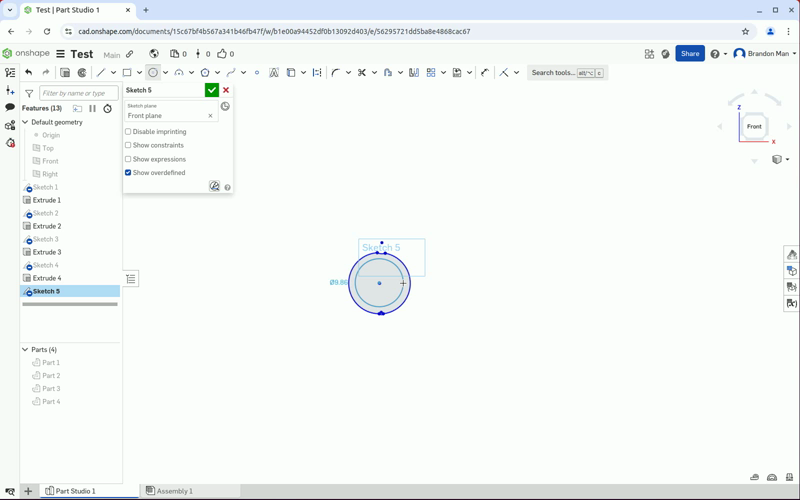
key(esc)
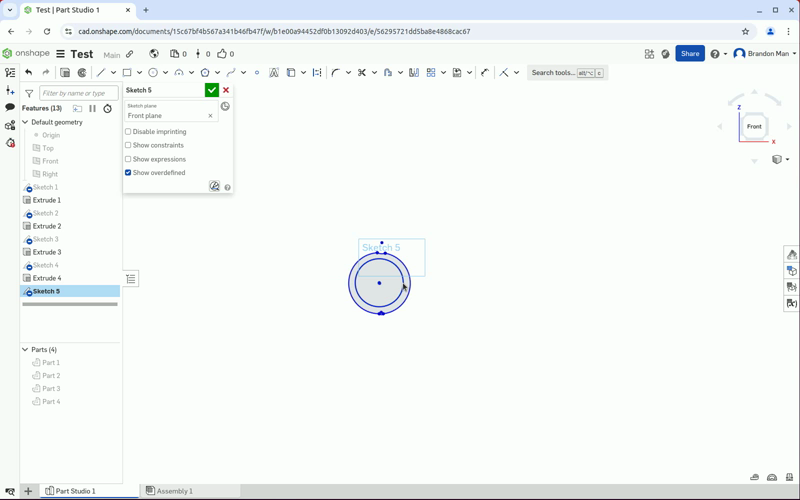
mouse_move(368, 310)
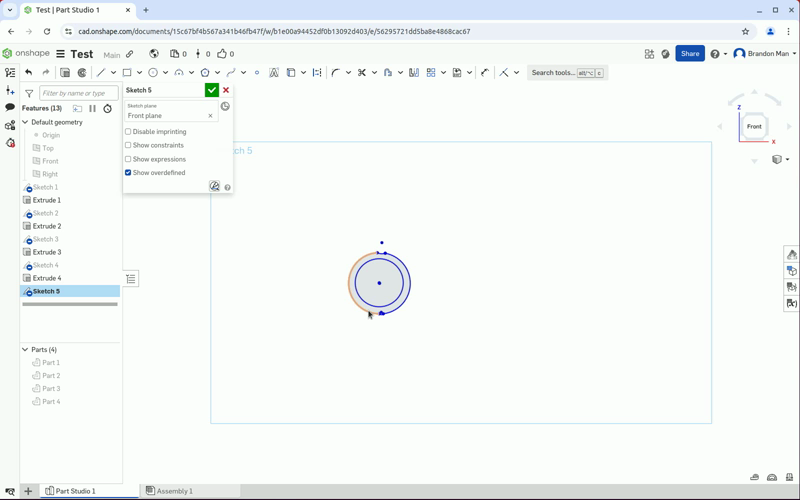
scroll(6)
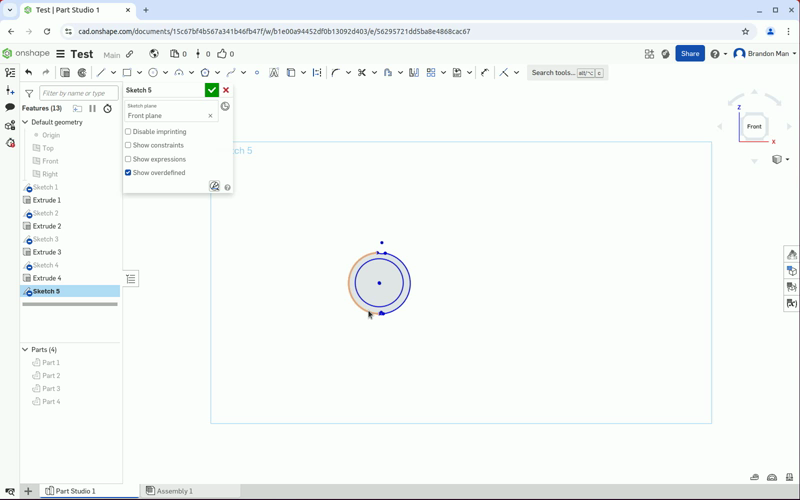
scroll(6)
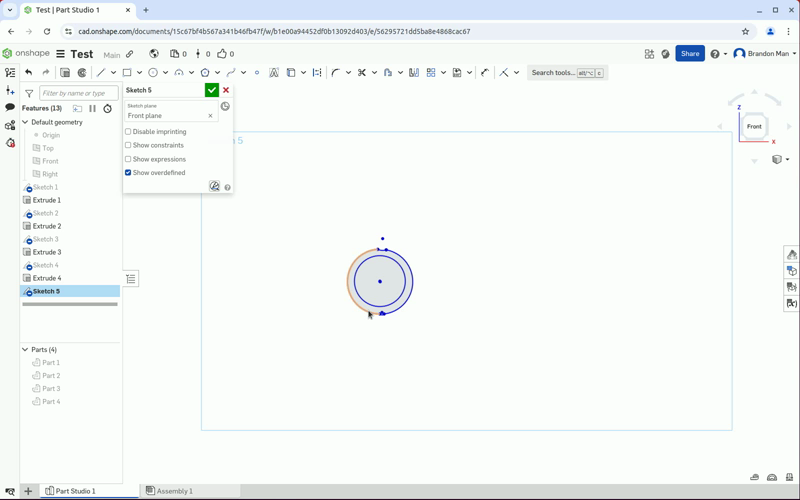
scroll(6)
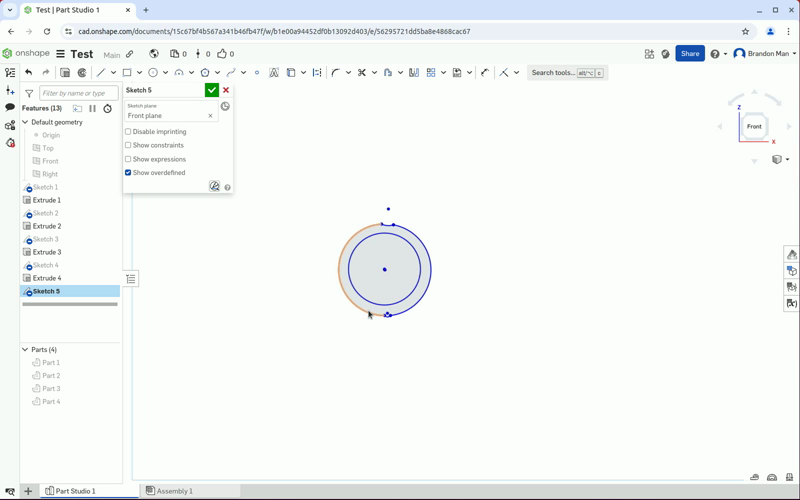
scroll(6)
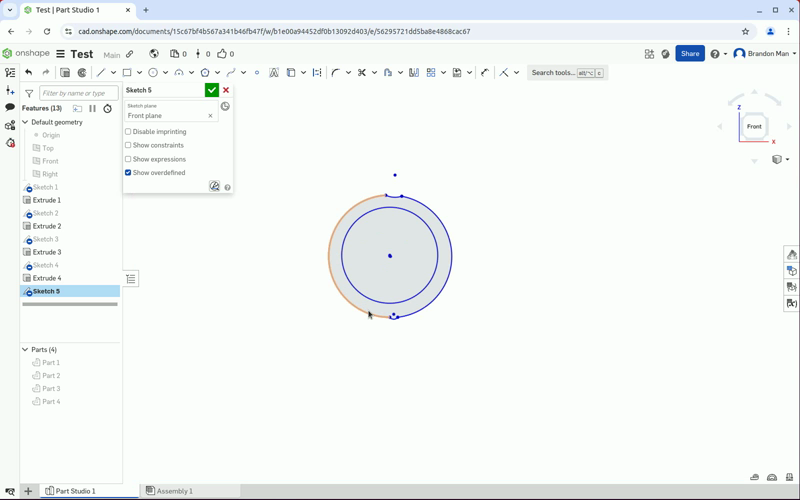
scroll(6)
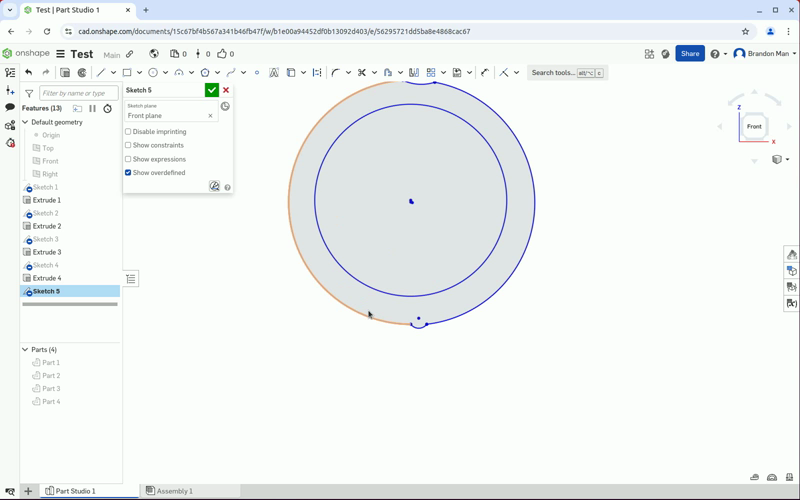
scroll(6)
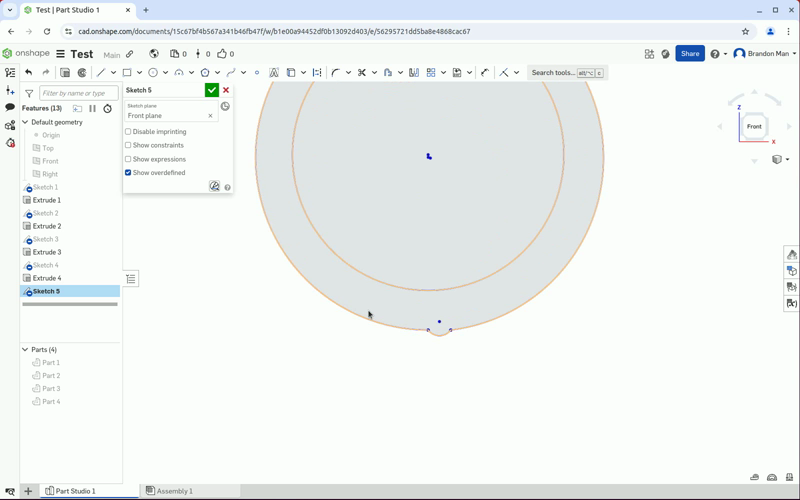
scroll(6)
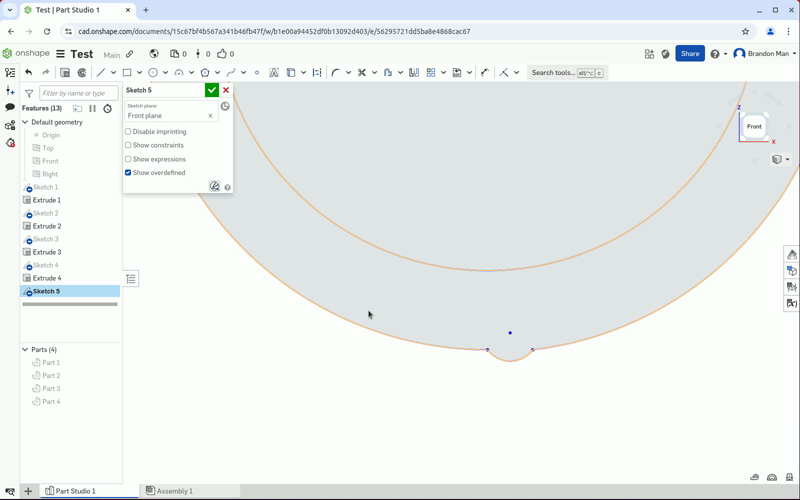
click(368, 310)
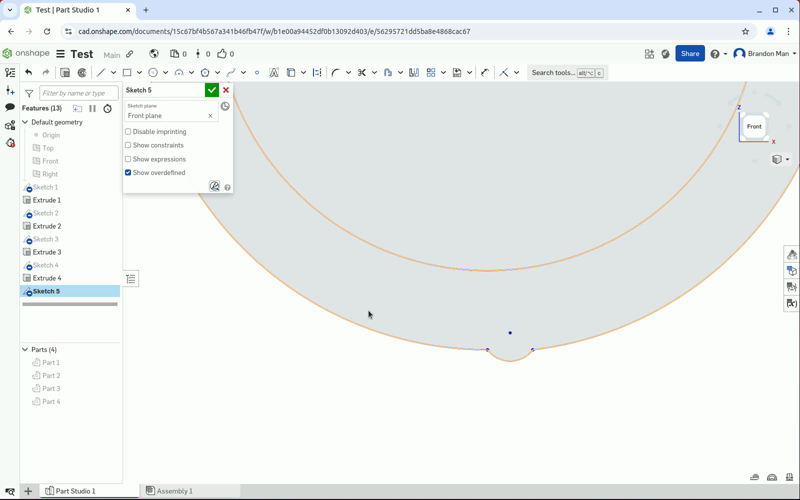
scroll(-6)
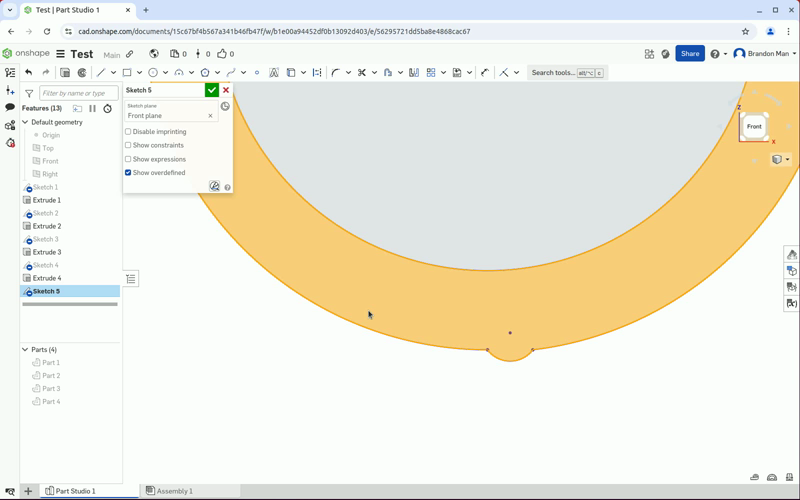
scroll(-6)
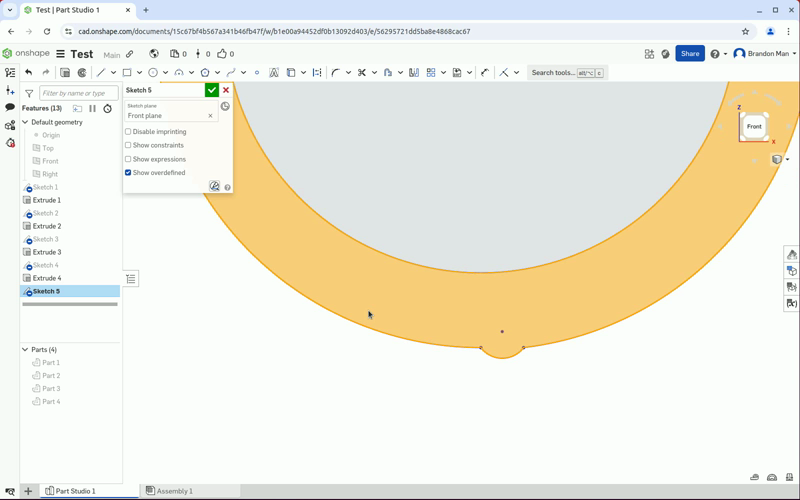
scroll(-6)
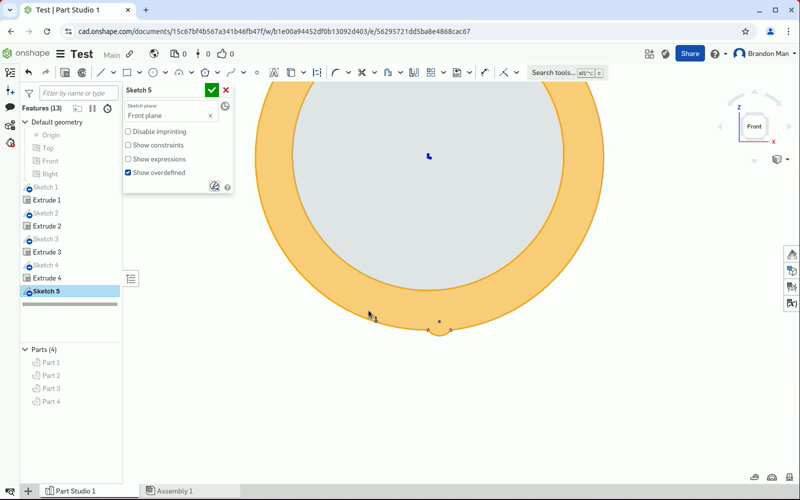
scroll(-6)
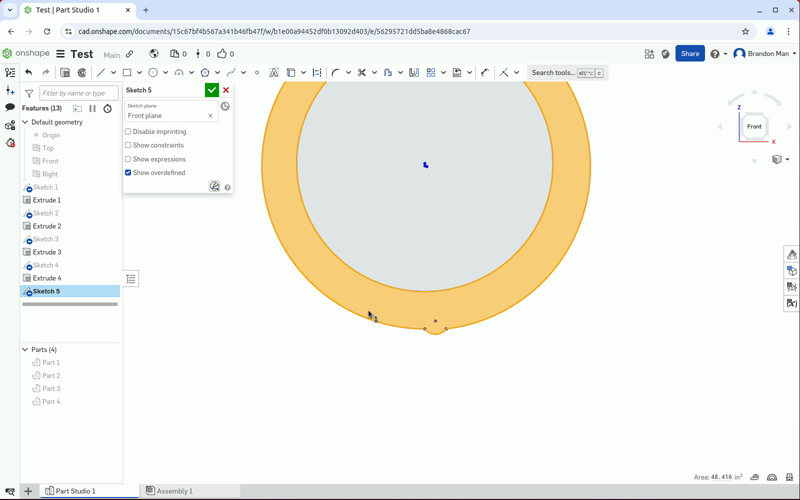
scroll(-6)
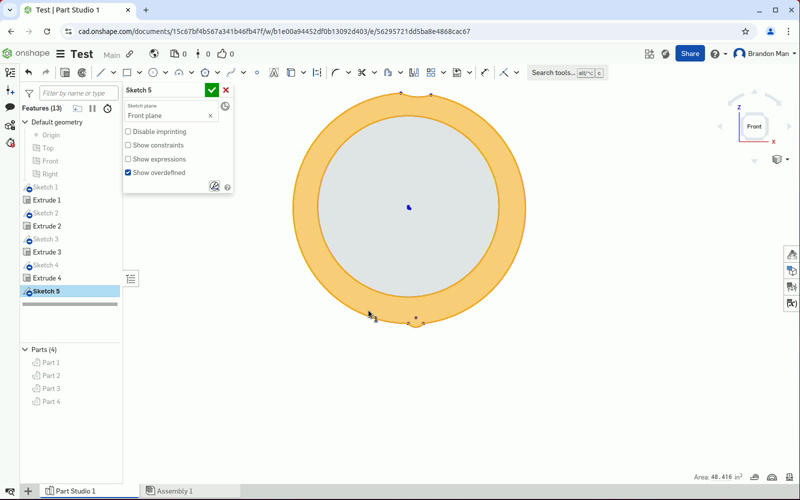
scroll(-6)
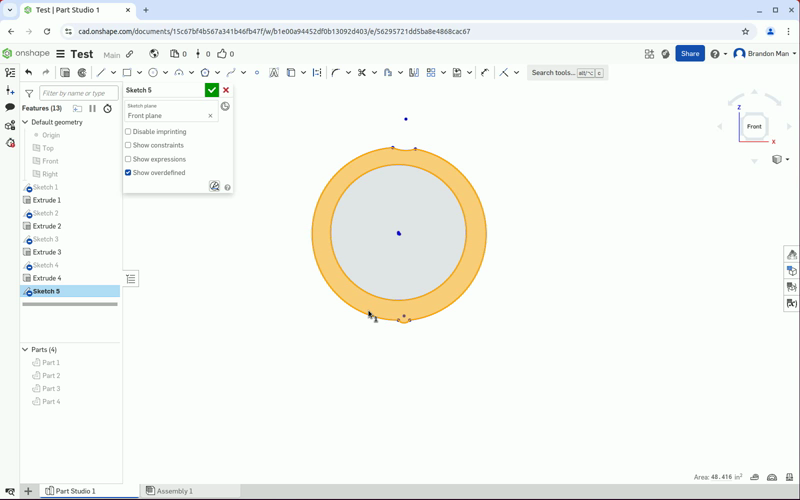
scroll(-6)
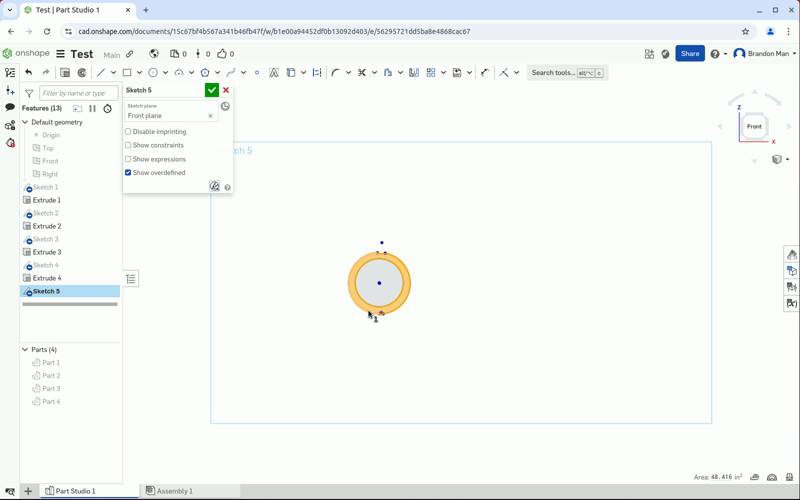
mouse_move(73, 352)
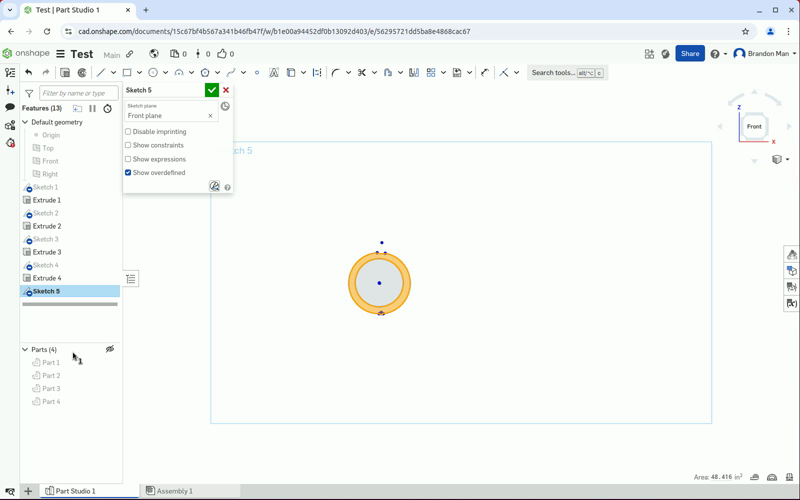
key(shift+y)
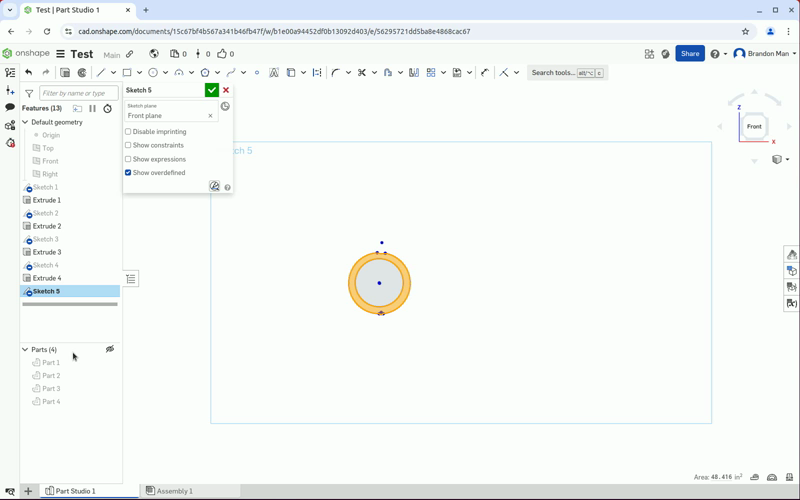
key(shift+e)
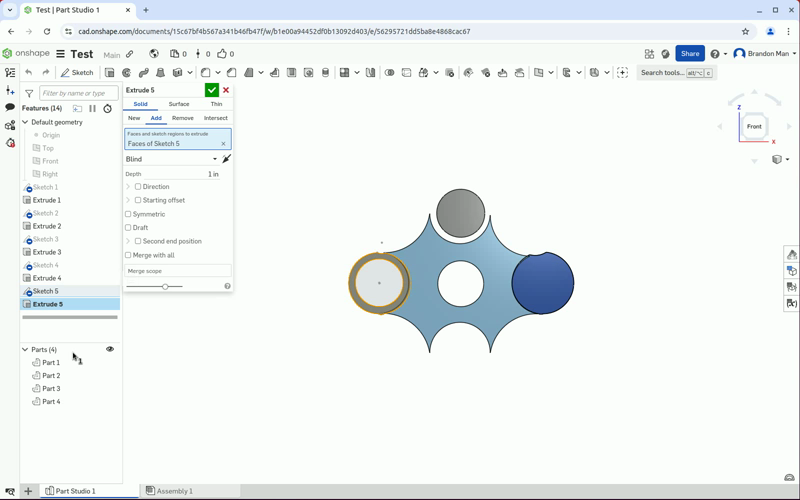
mouse_move(143, 106)
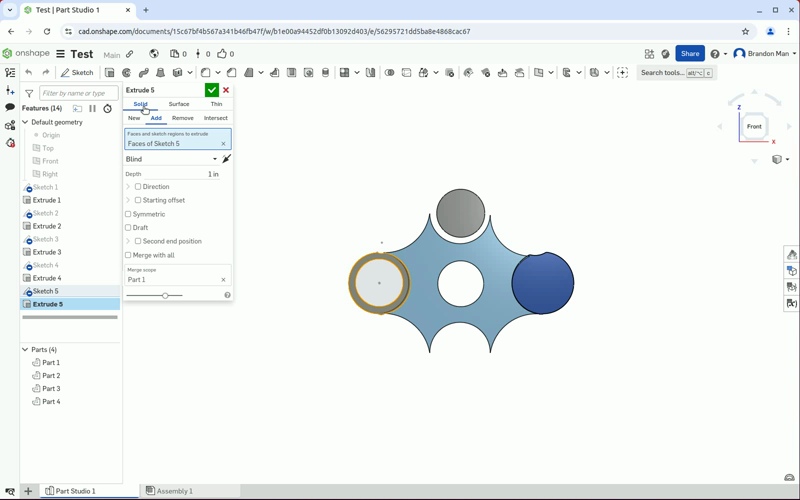
click(143, 106)
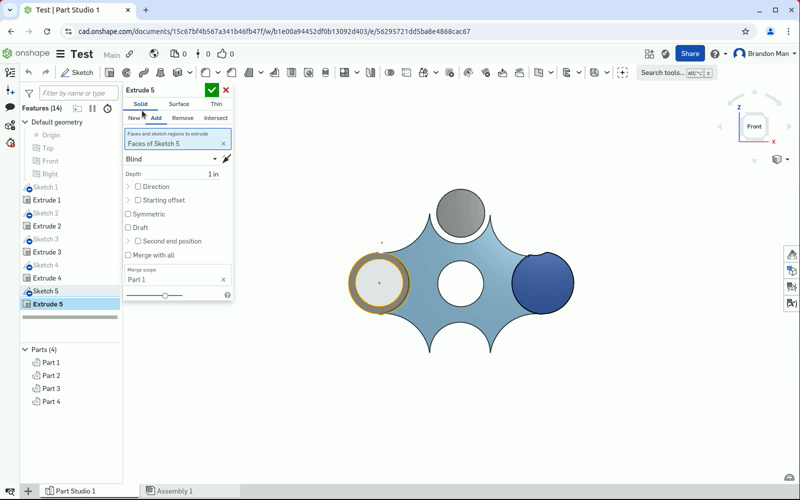
mouse_move(137, 120)
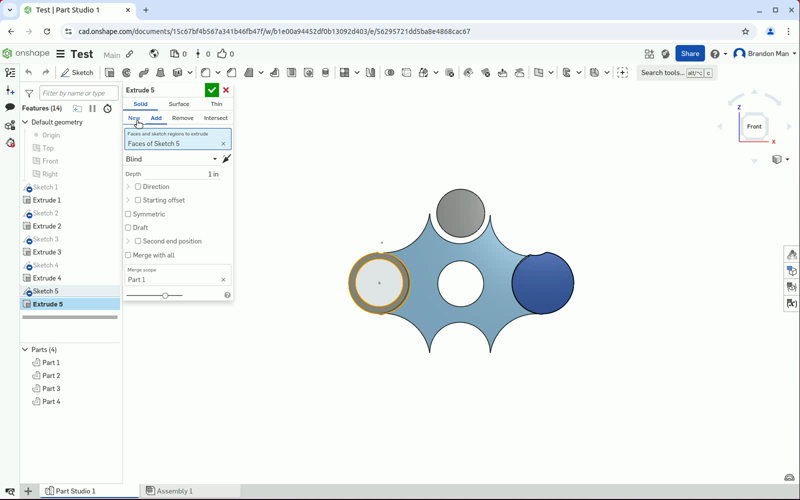
click(137, 120)
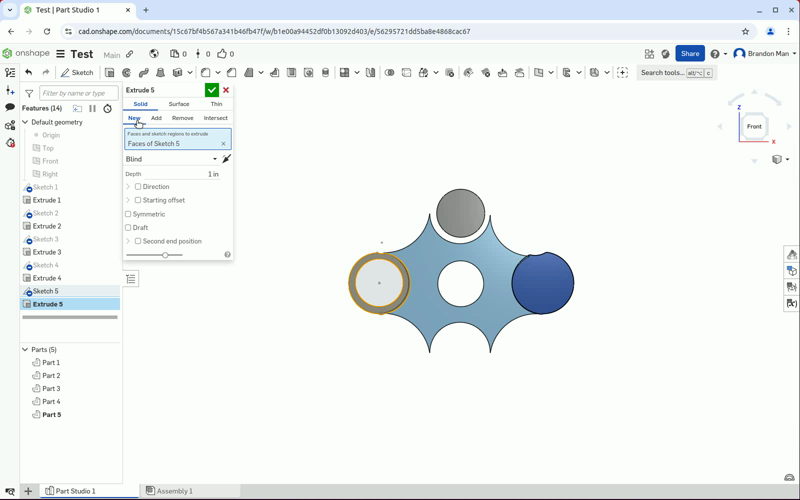
key(tab, 4)
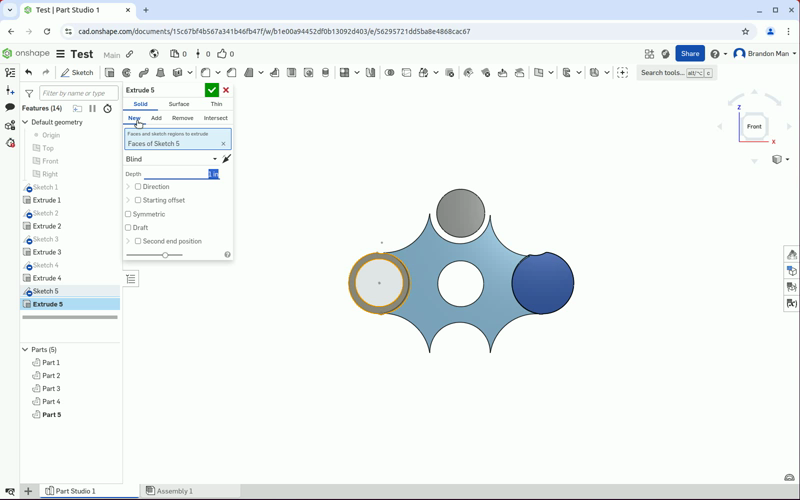
text(2.407)
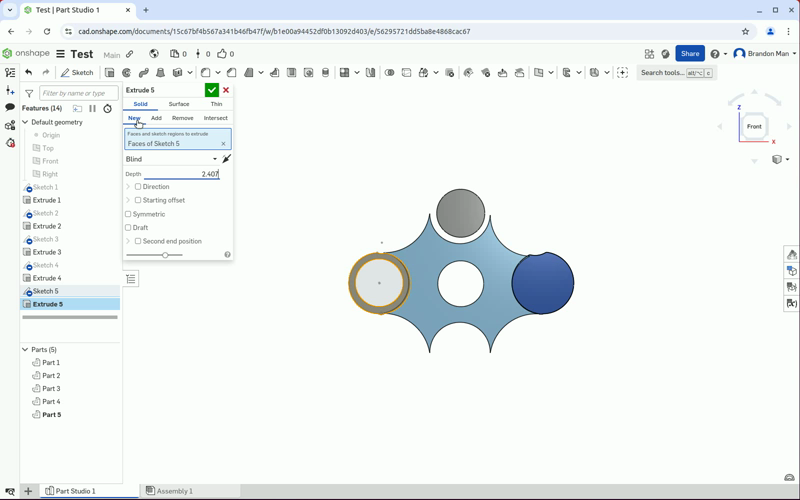
key(enter)
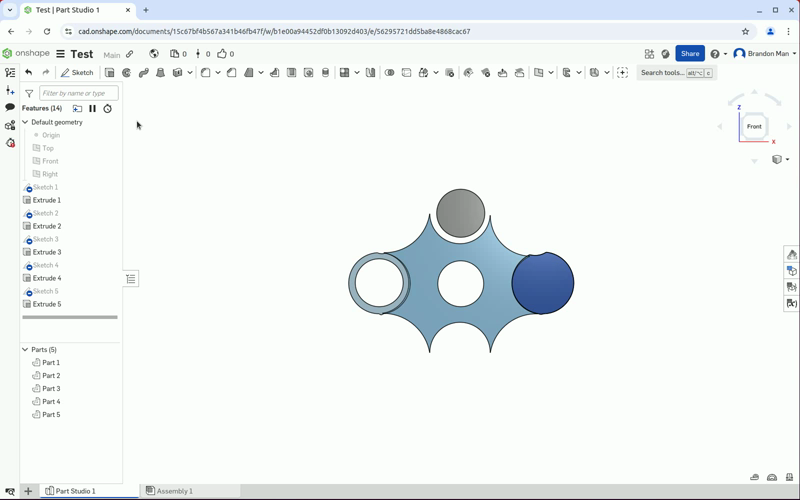
key(shift+h)
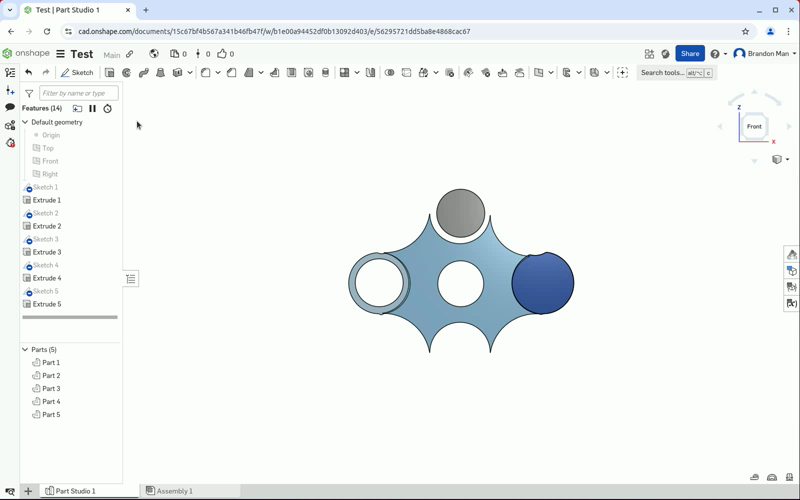
key(shift+h)
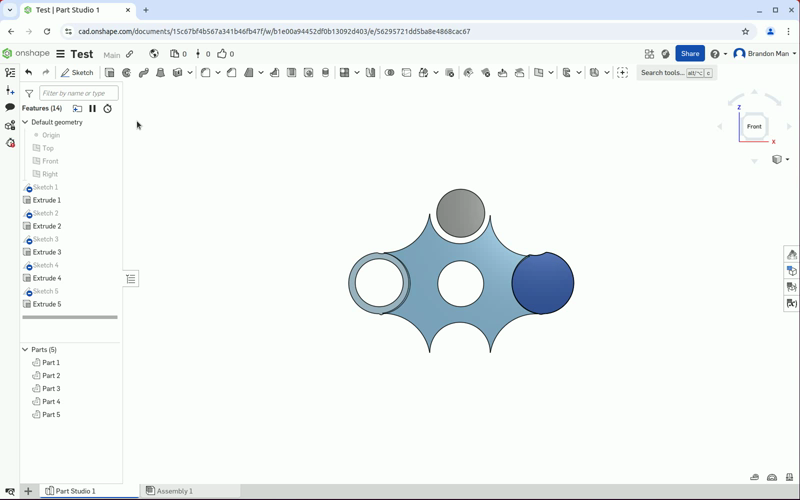
mouse_move(73, 189)
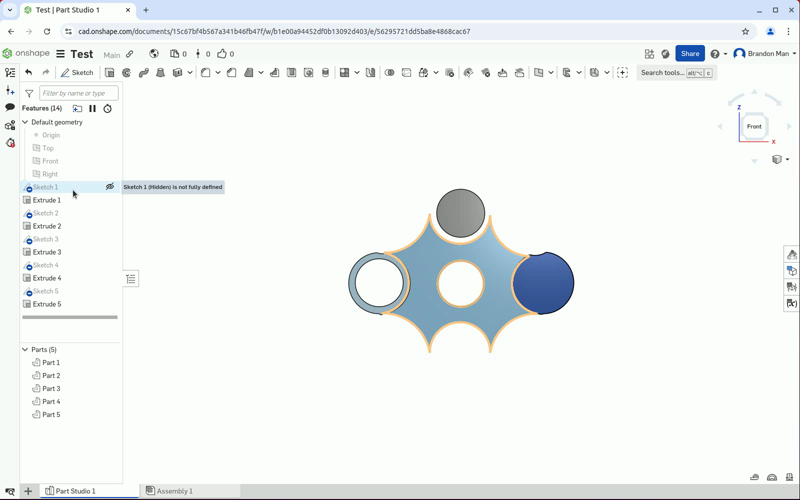
click(73, 189)
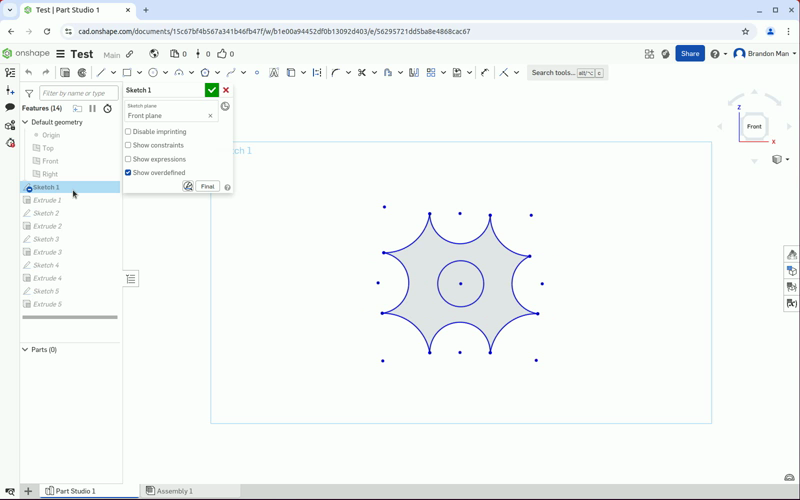
mouse_move(229, 92)
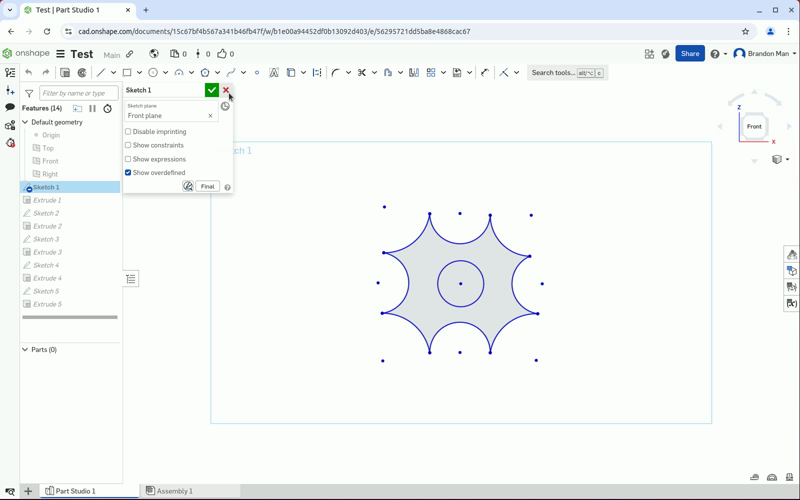
click(229, 92)
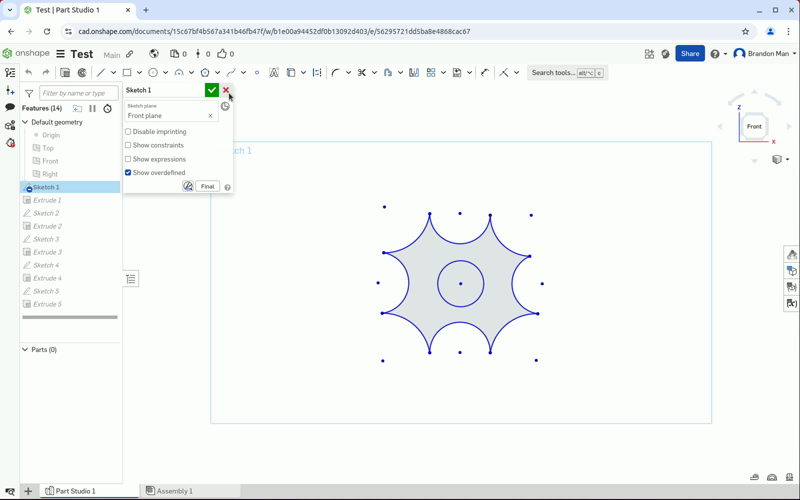
key(shift+s)
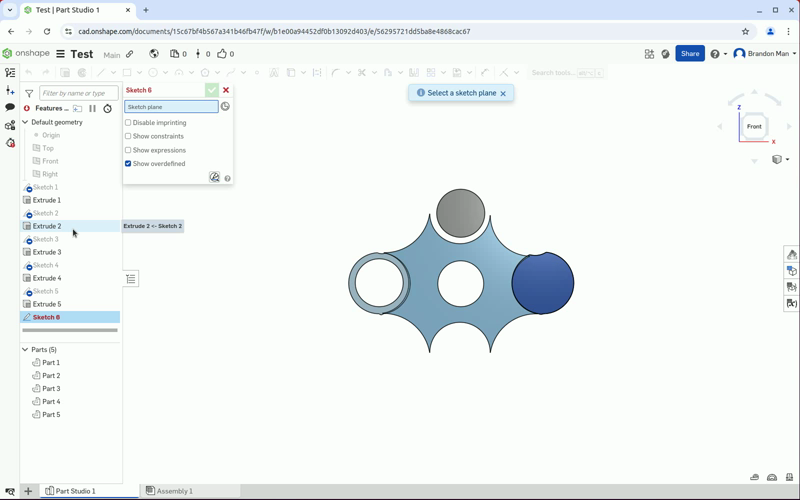
scroll(3)
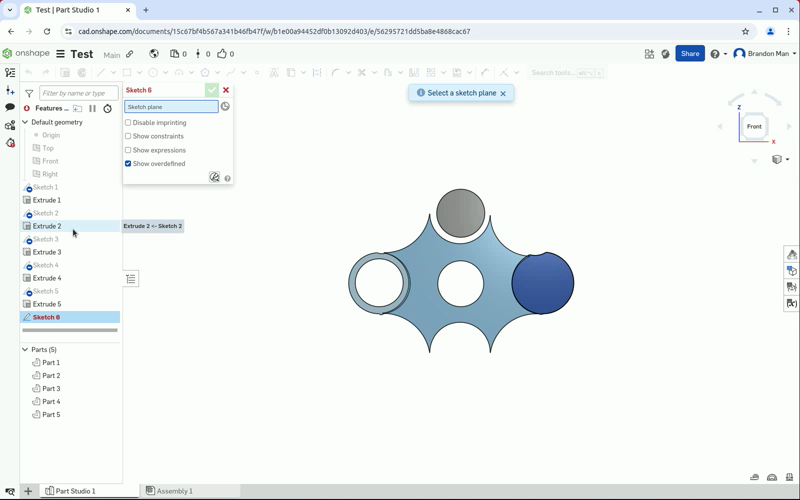
mouse_move(73, 163)
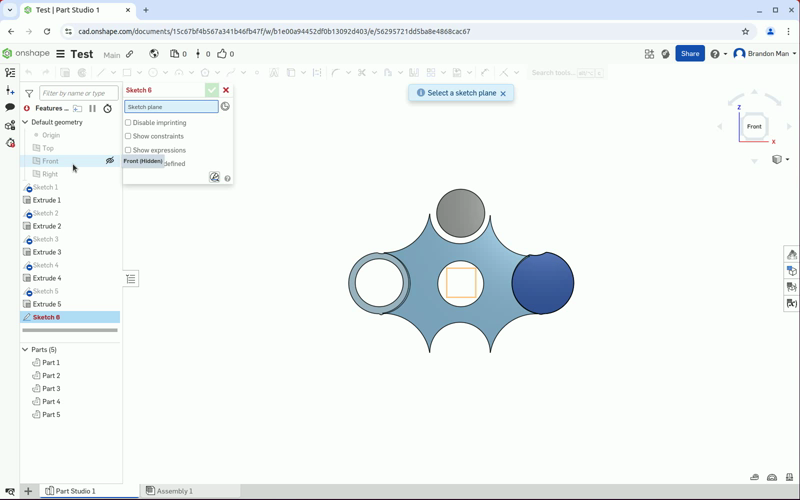
click(73, 163)
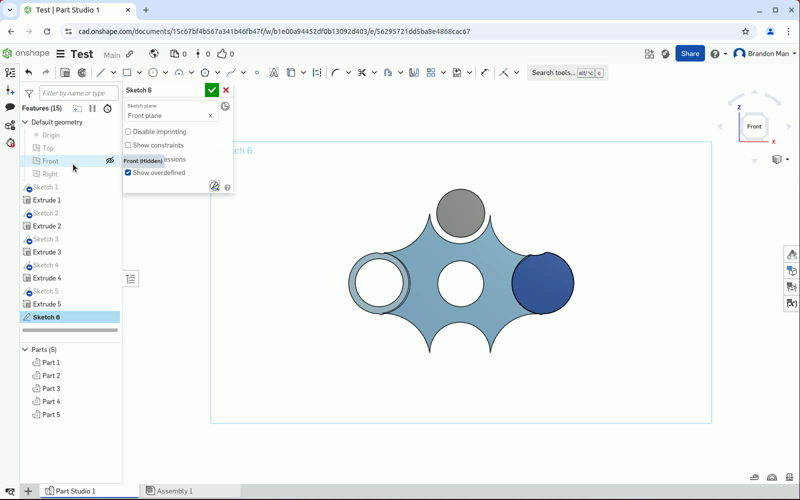
mouse_move(73, 352)
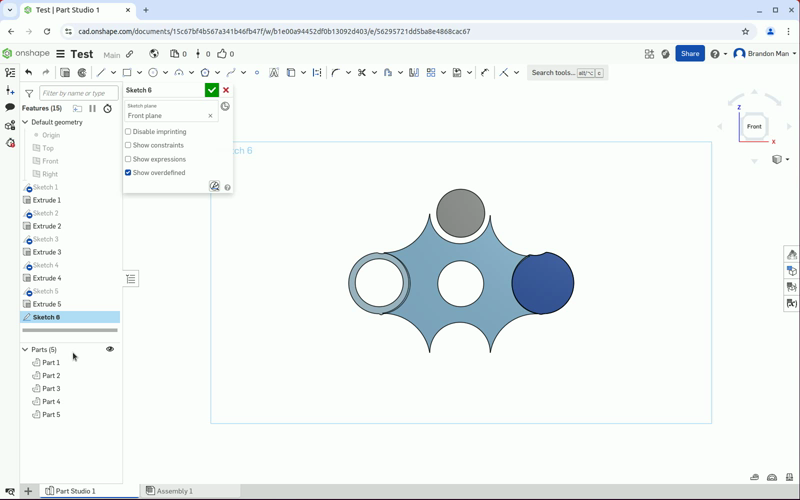
key(y)
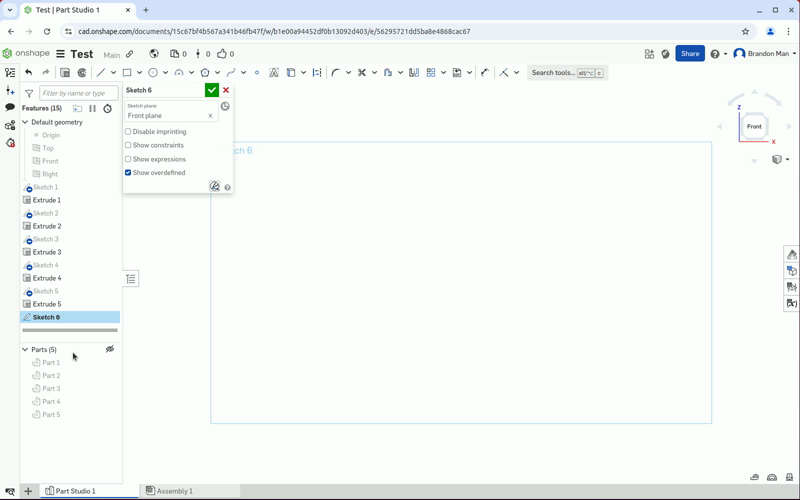
key(c)
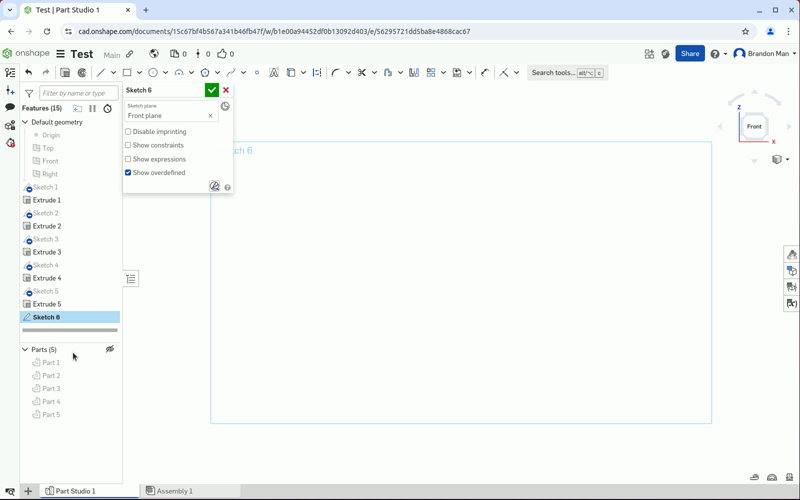
key_down(shift)
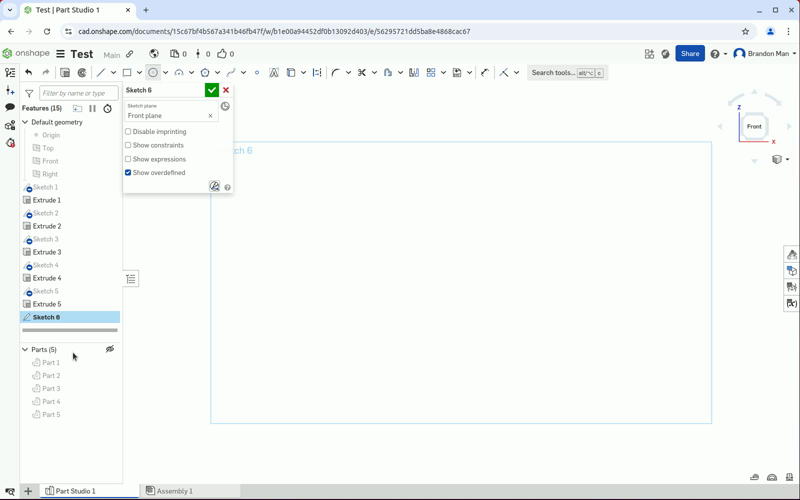
mouse_move(461, 353)
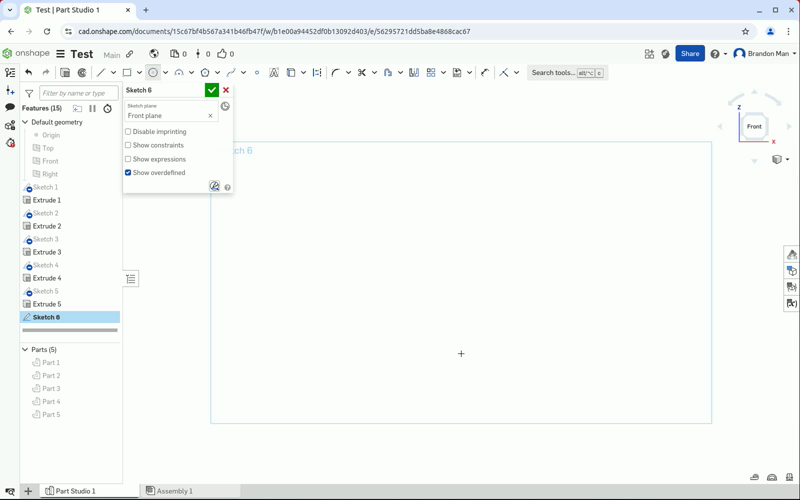
click(461, 353)
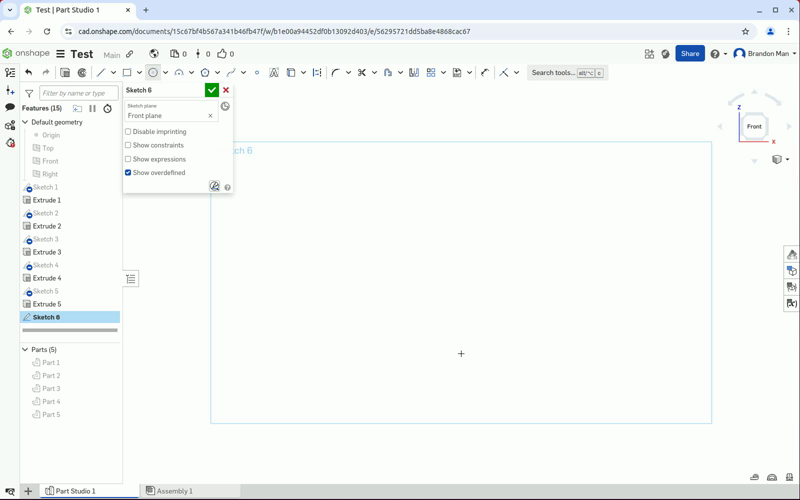
key_up(shift)
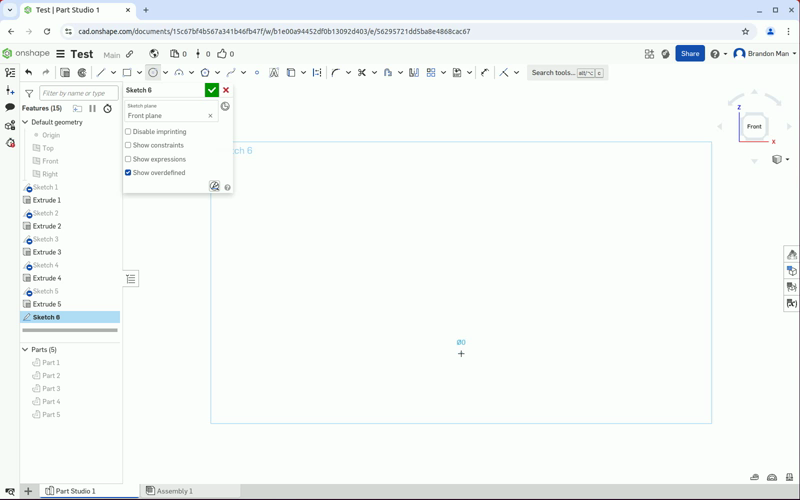
mouse_move(492, 353)
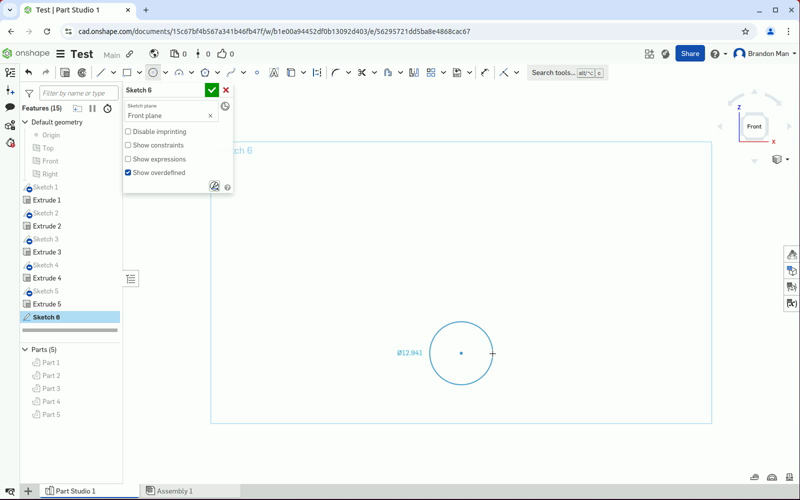
click(492, 353)
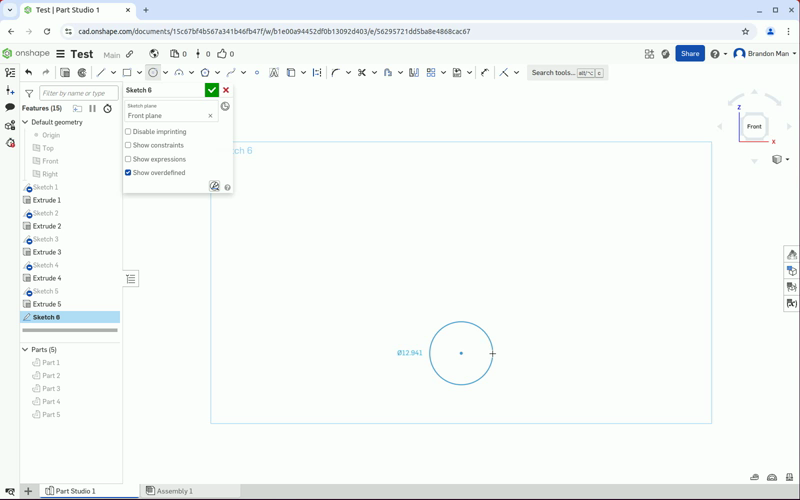
key(esc)
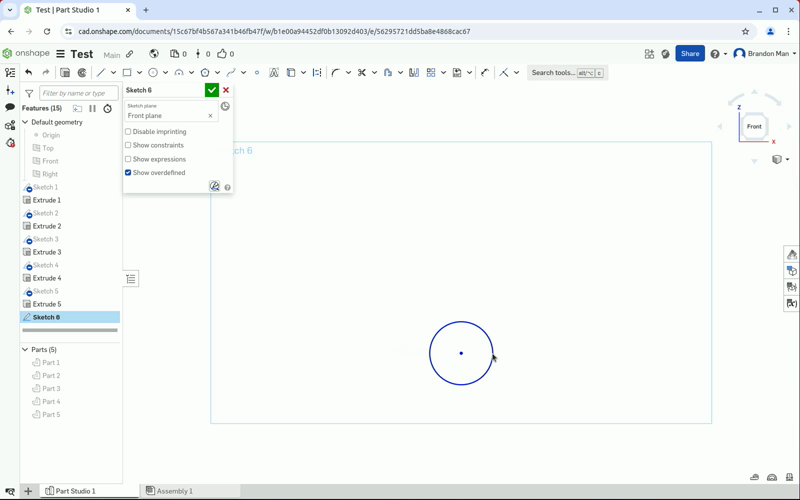
key(c)
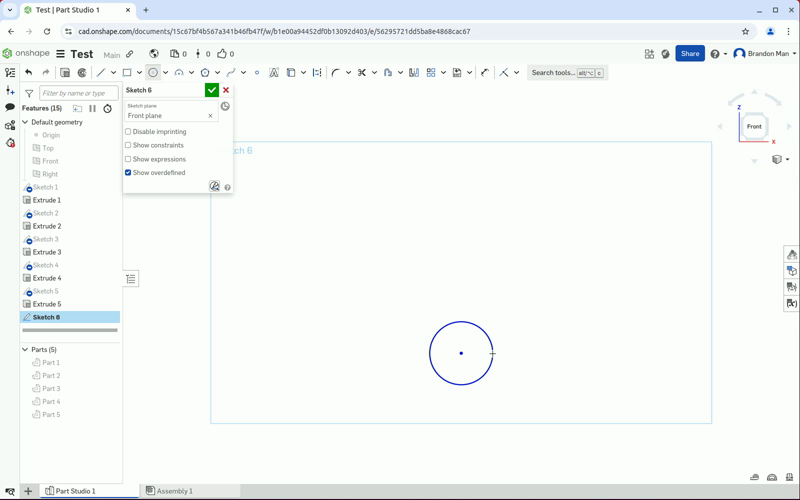
key_down(shift)
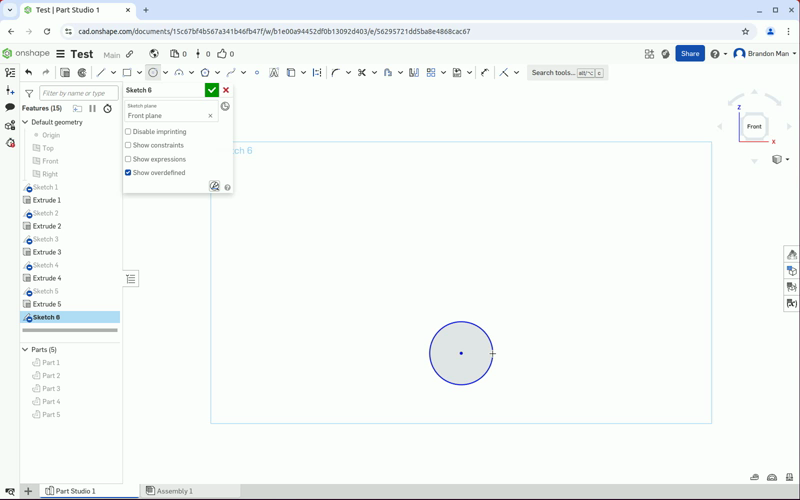
mouse_move(461, 353)
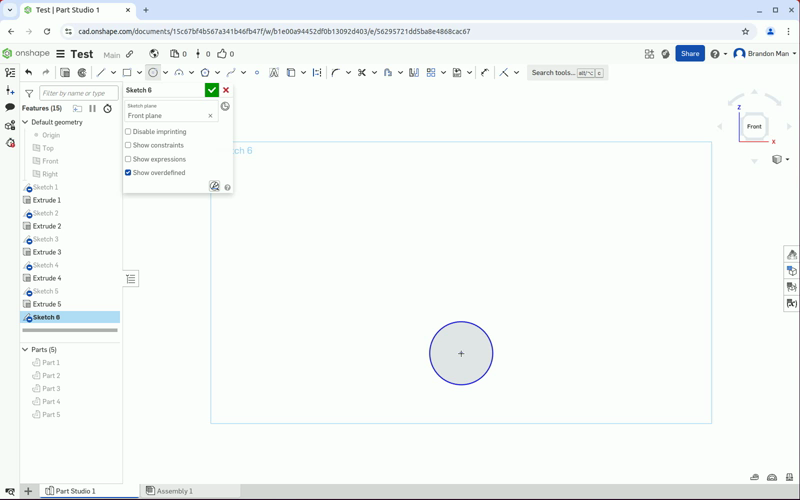
click(461, 353)
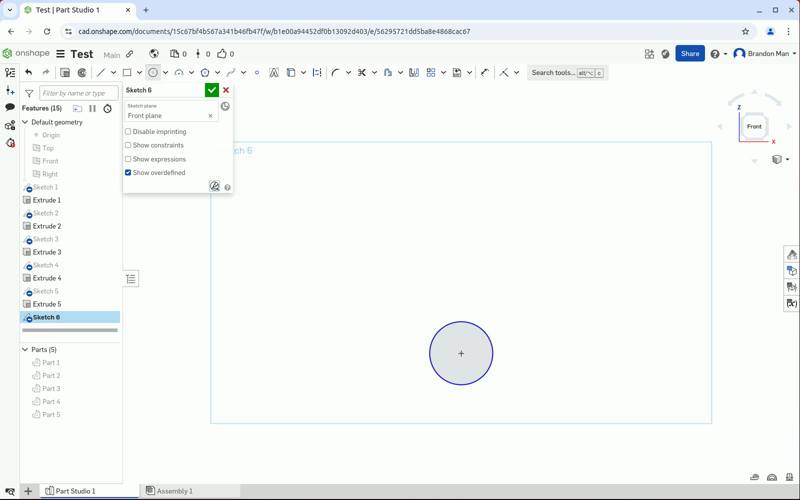
key_up(shift)
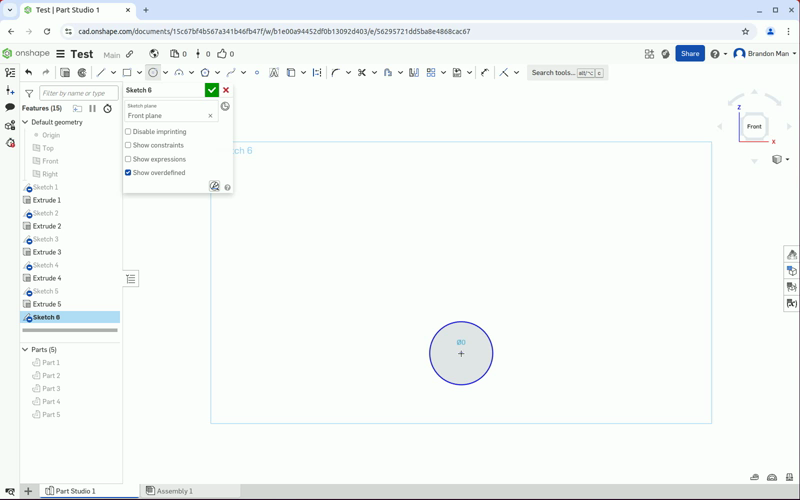
mouse_move(485, 353)
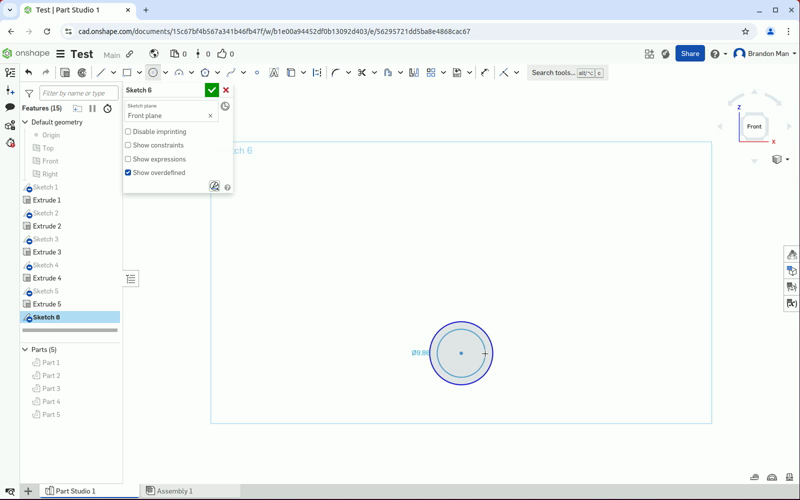
click(485, 353)
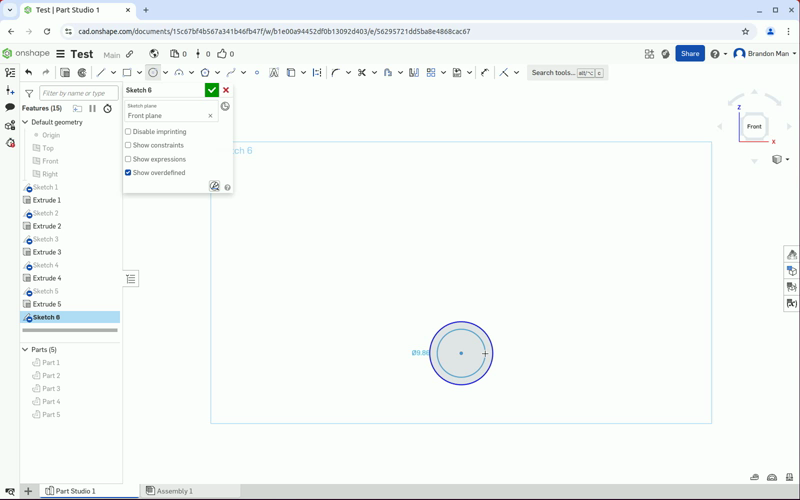
key(esc)
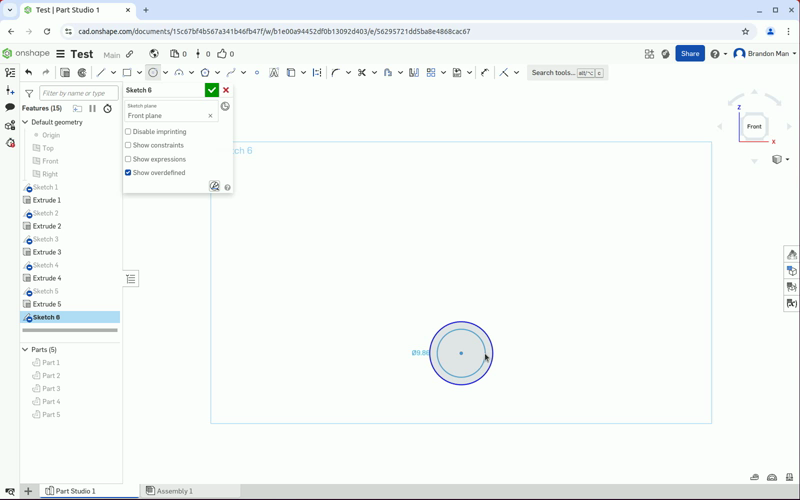
mouse_move(451, 375)
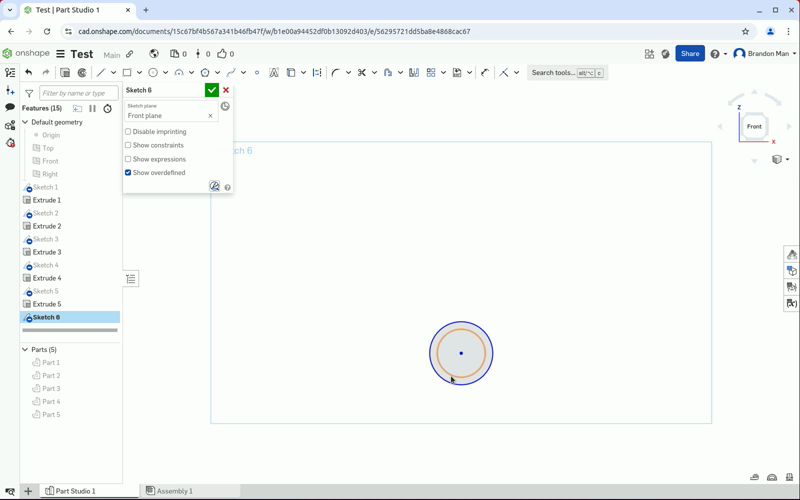
scroll(6)
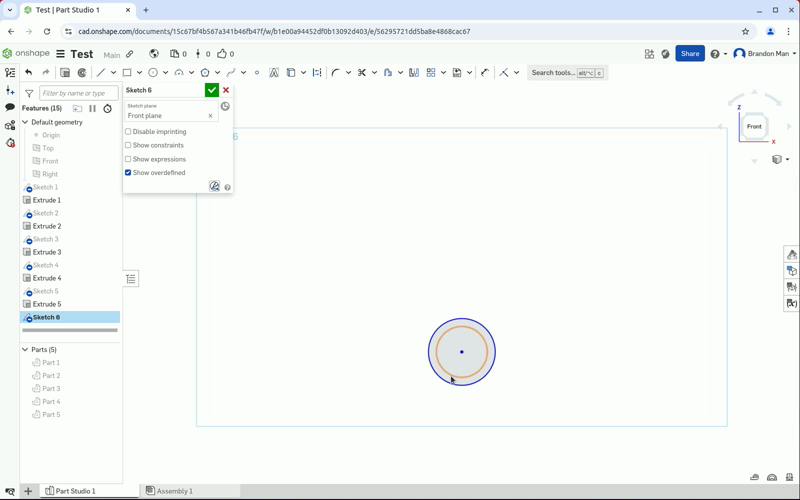
scroll(6)
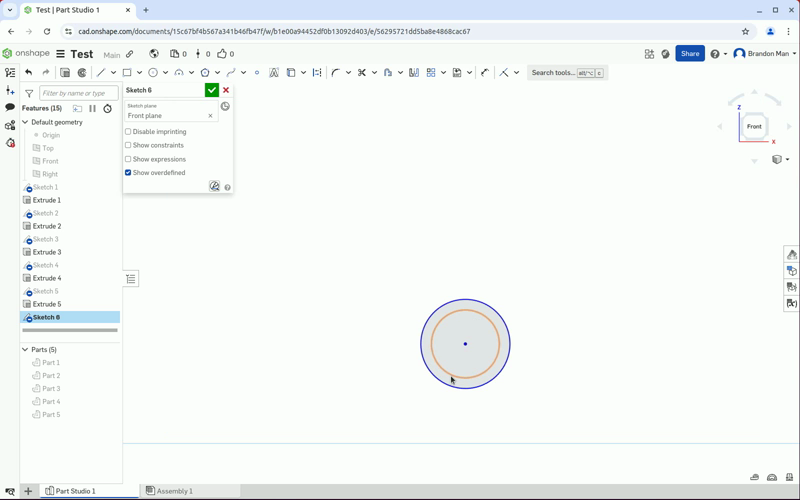
scroll(6)
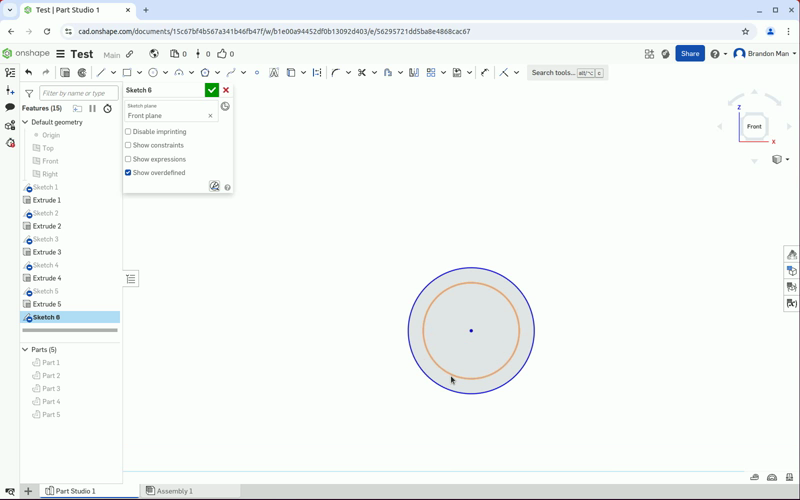
scroll(6)
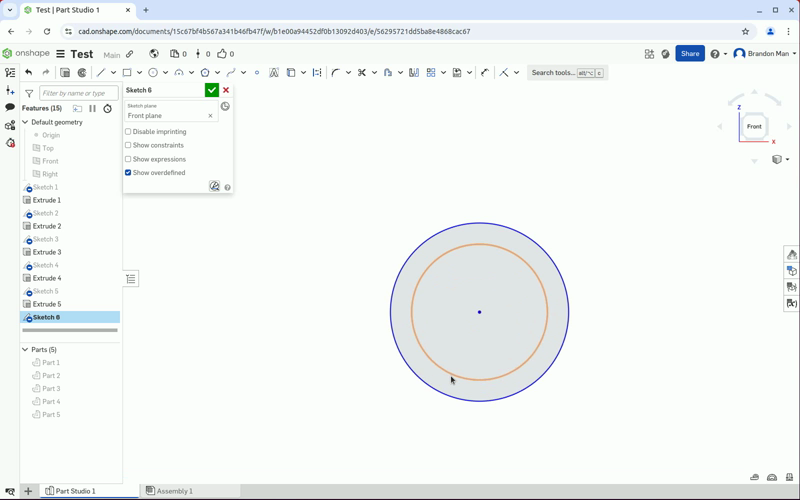
scroll(6)
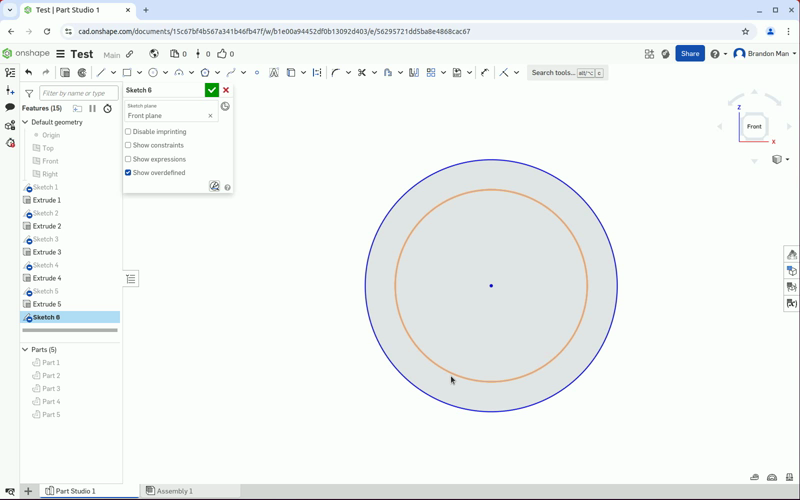
scroll(6)
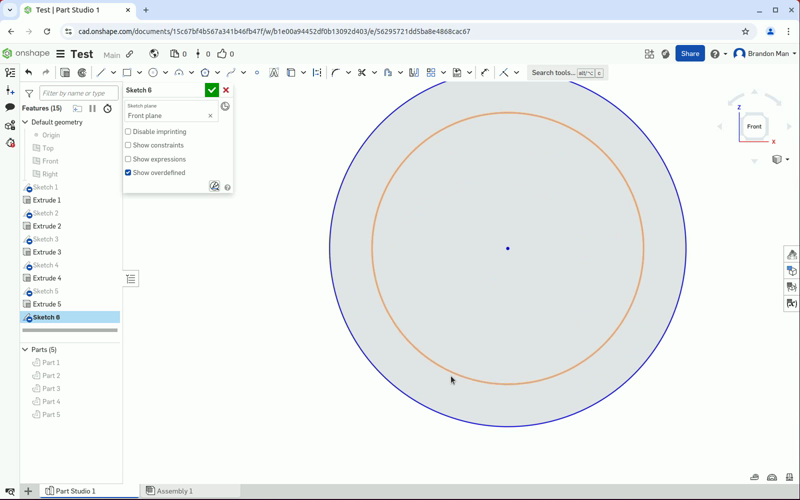
scroll(6)
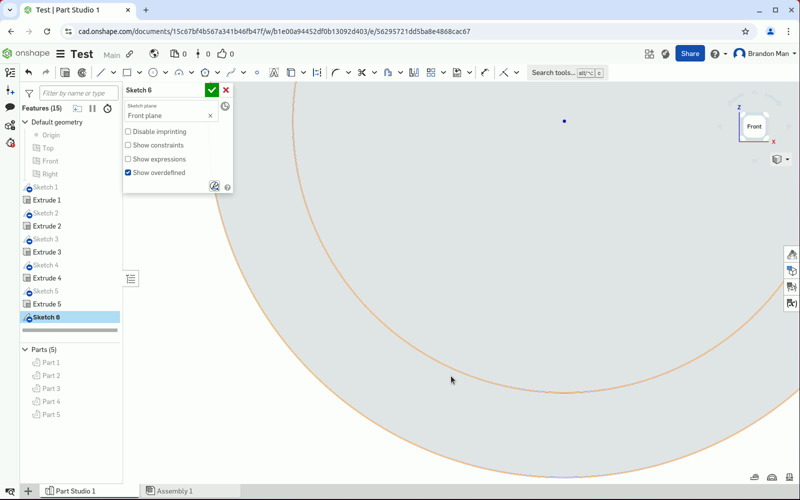
click(451, 375)
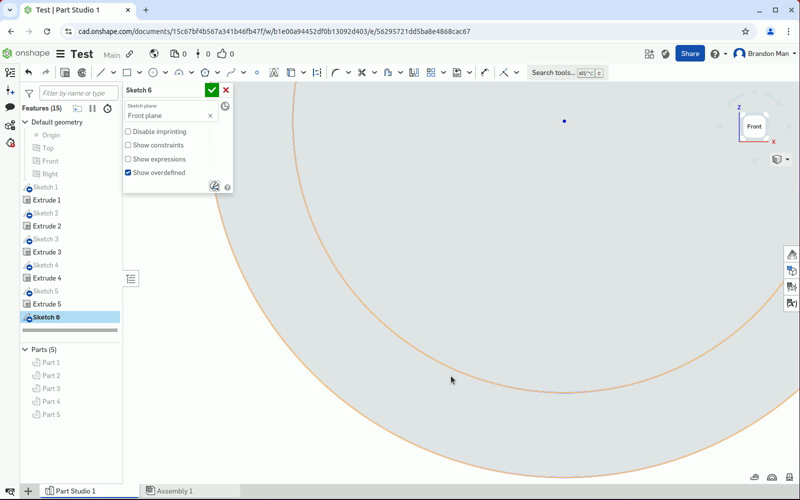
scroll(-6)
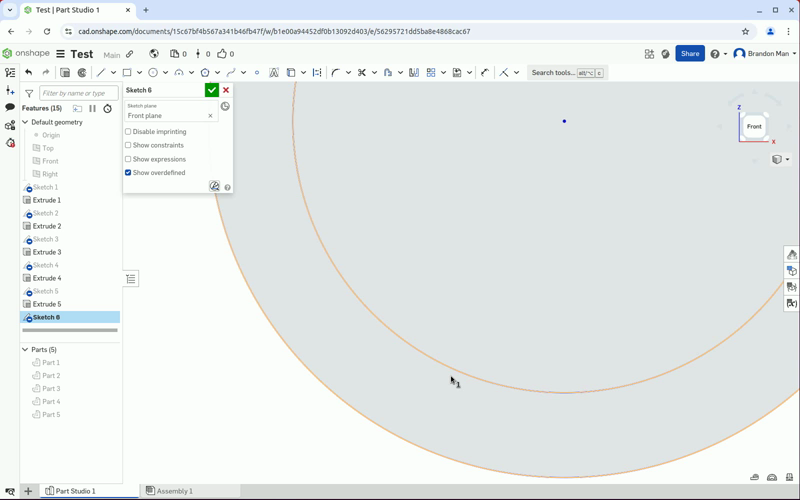
scroll(-6)
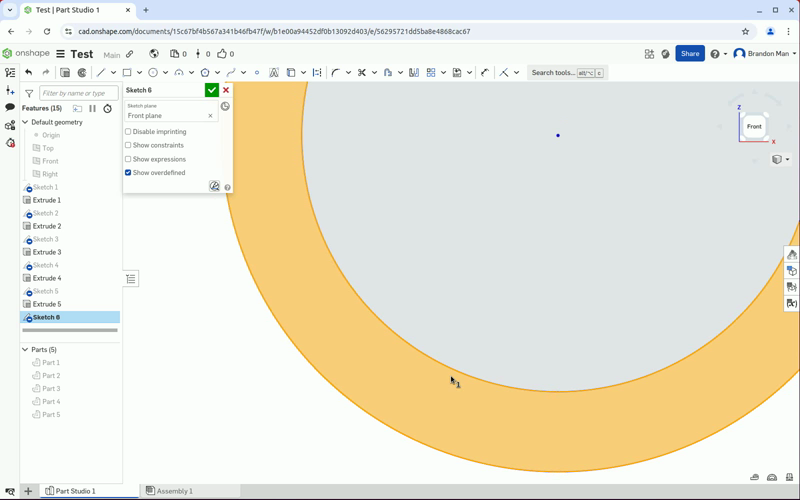
scroll(-6)
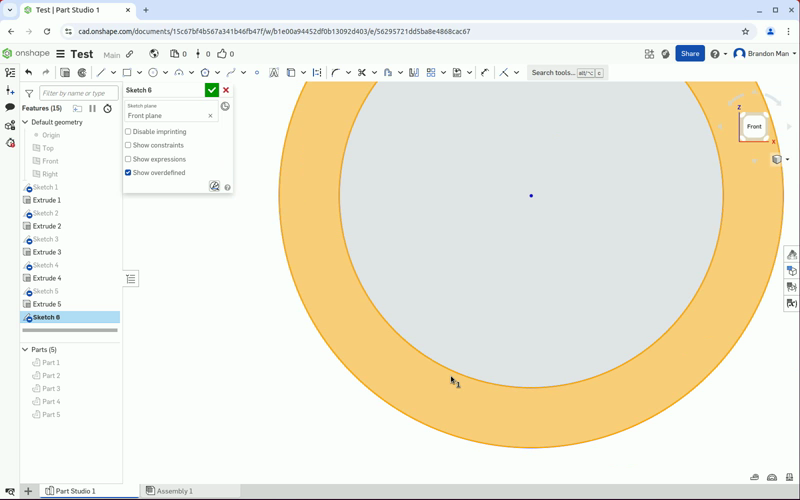
scroll(-6)
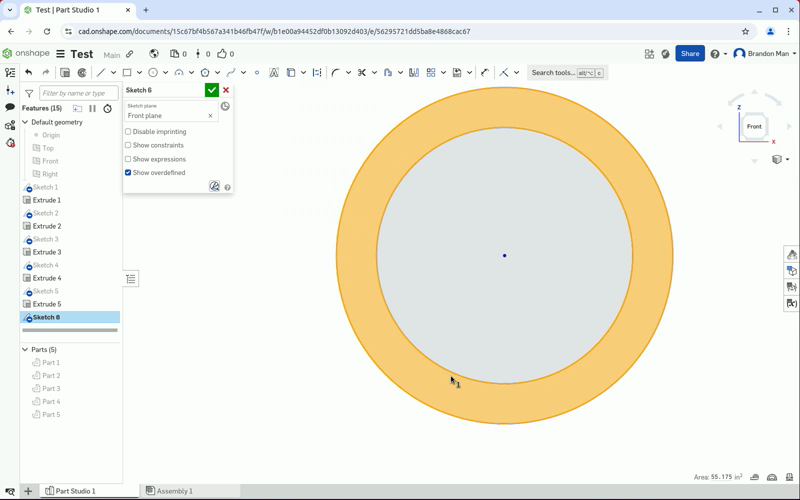
scroll(-6)
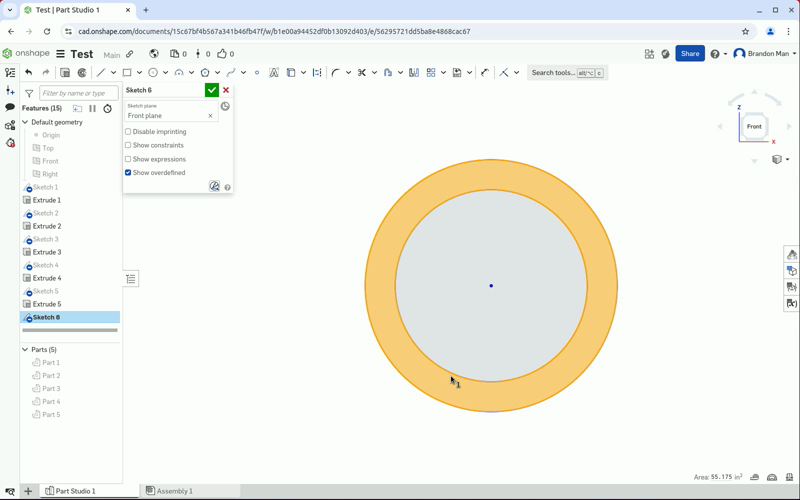
scroll(-6)
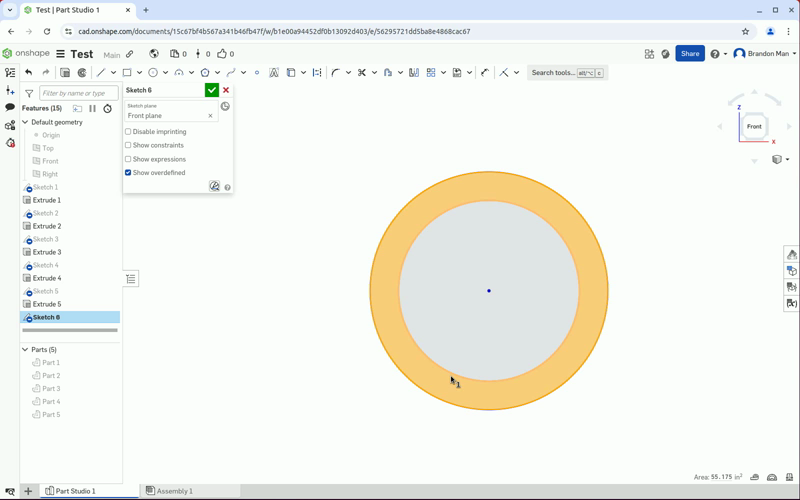
scroll(-6)
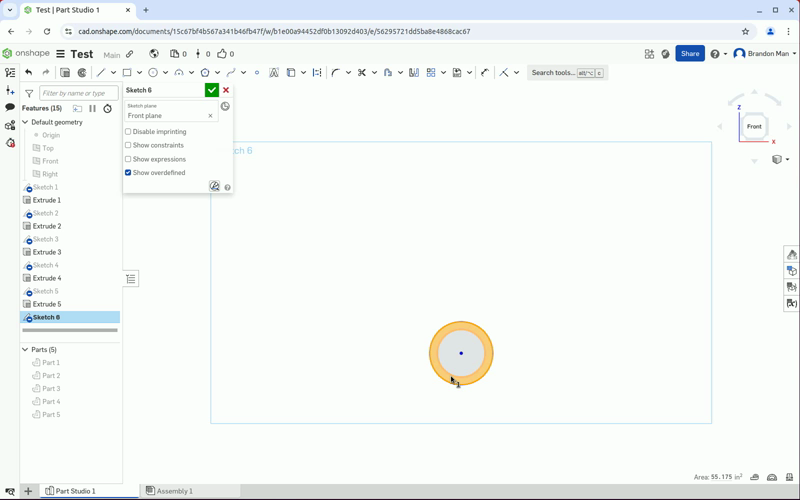
mouse_move(73, 352)
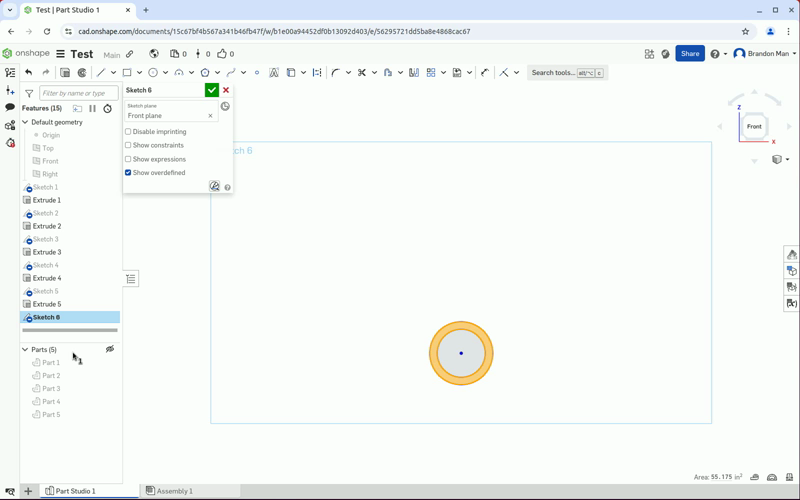
key(shift+y)
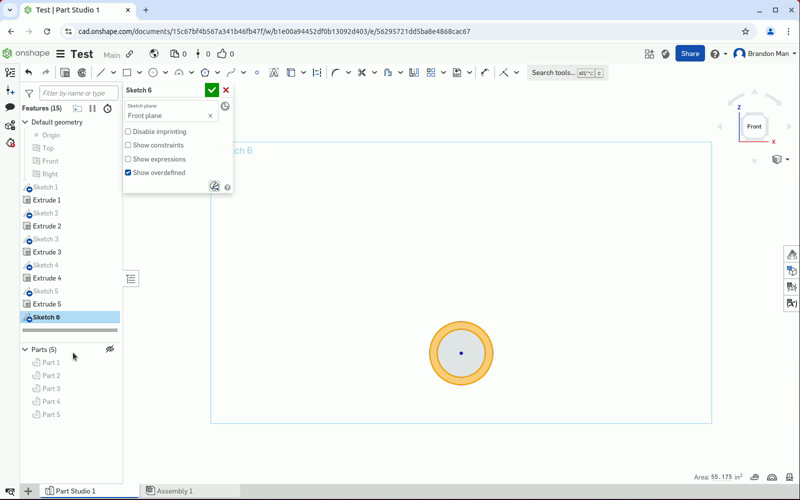
key(shift+e)
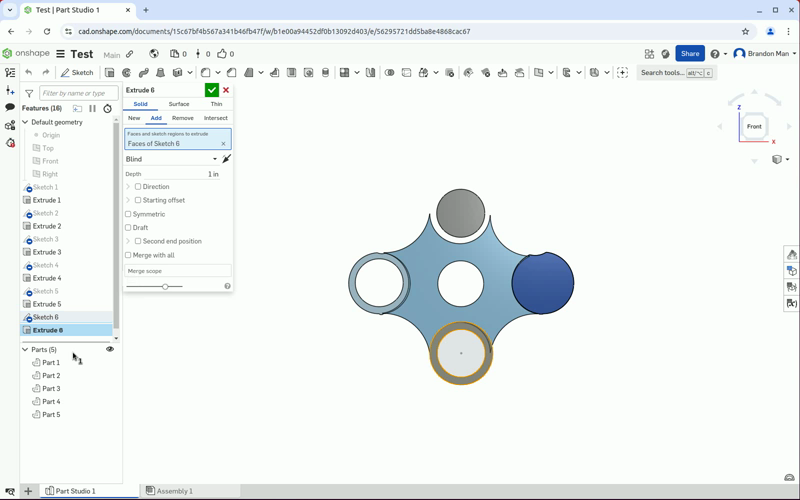
mouse_move(143, 106)
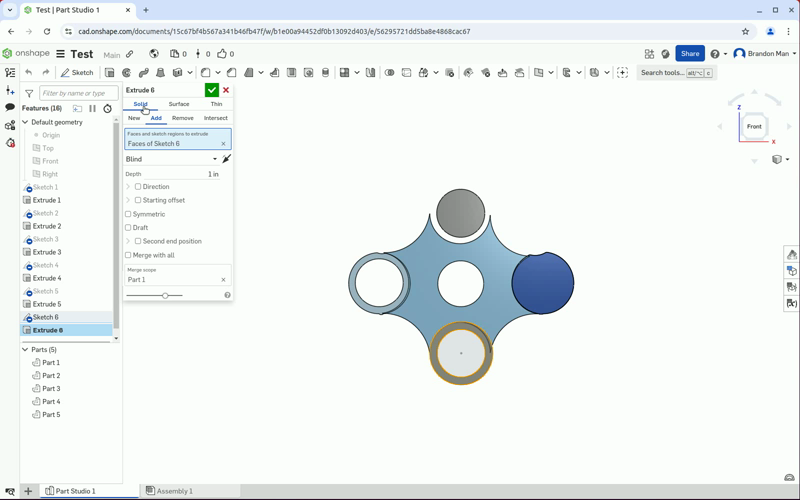
click(143, 106)
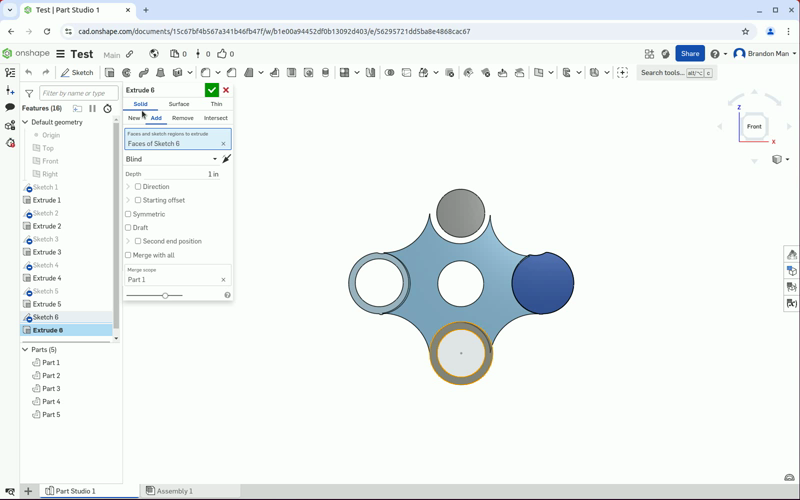
mouse_move(137, 120)
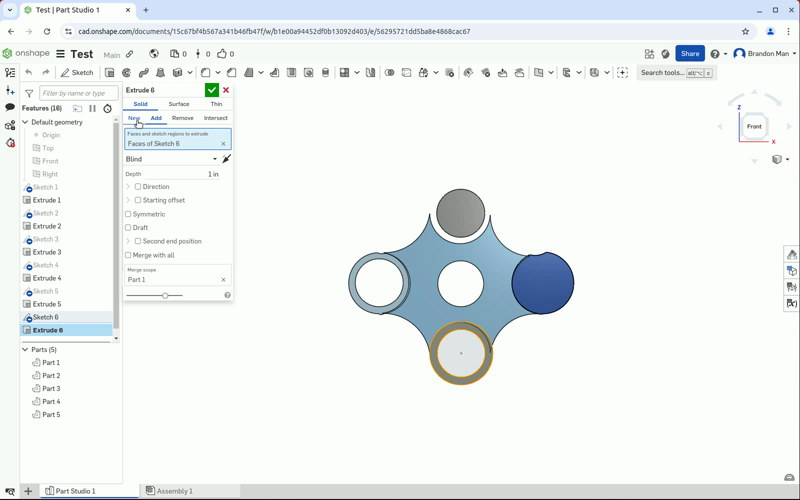
click(137, 120)
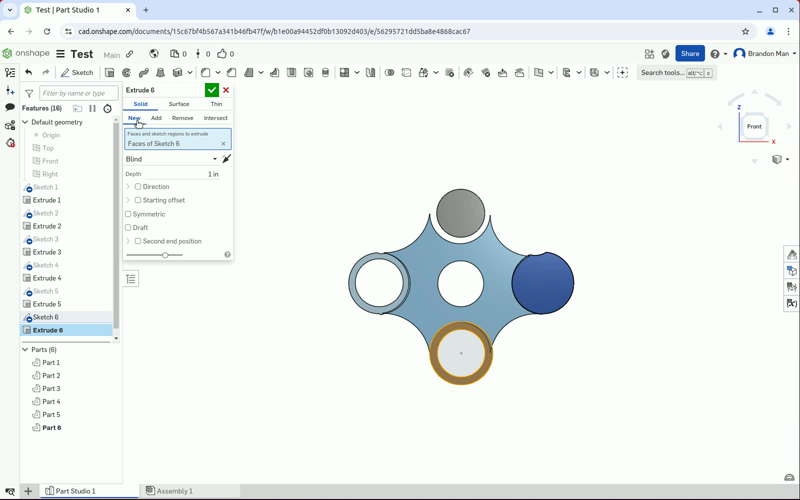
key(tab, 4)
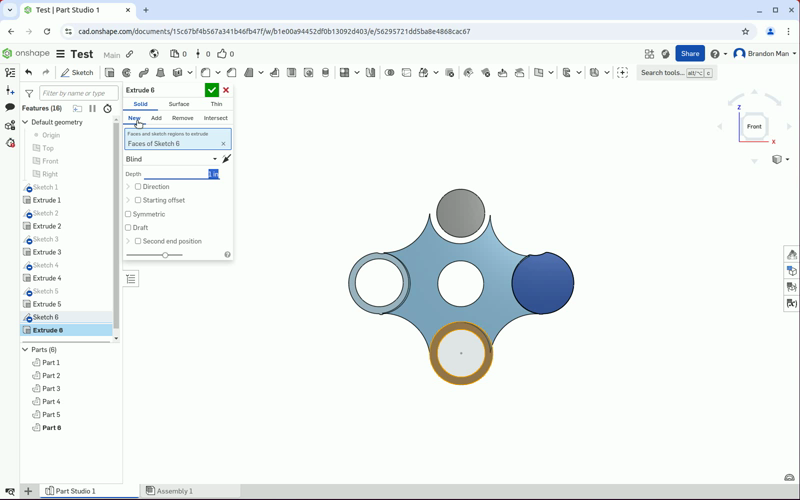
text(2.407)
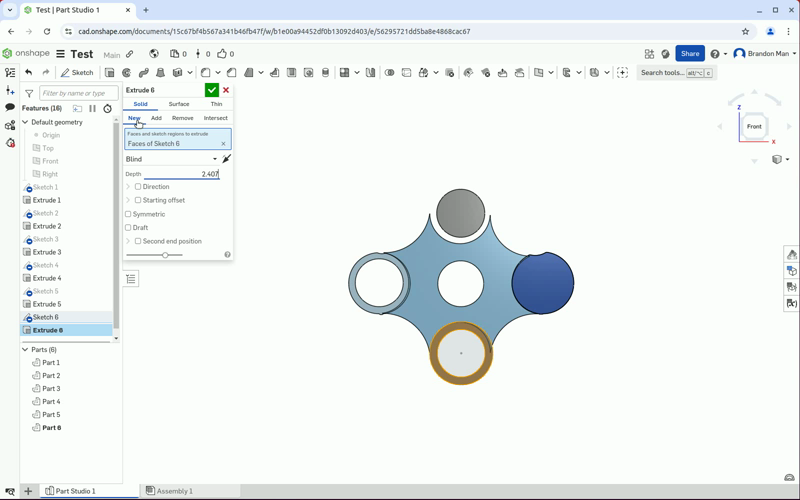
key(enter)
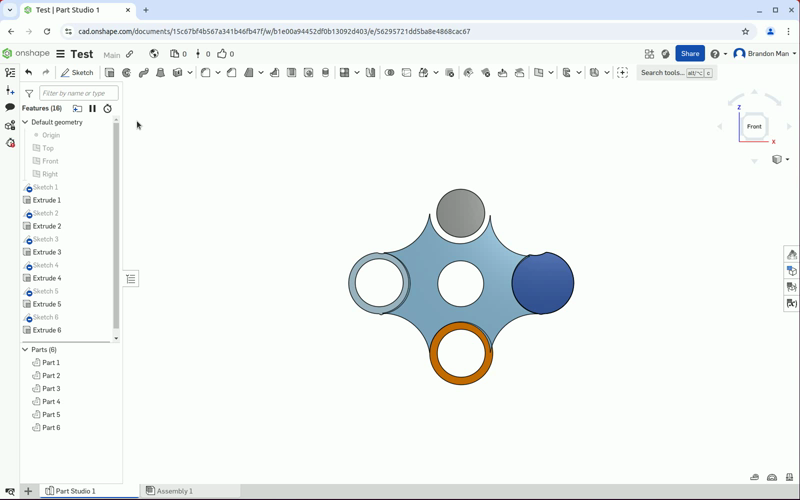
key(shift+h)
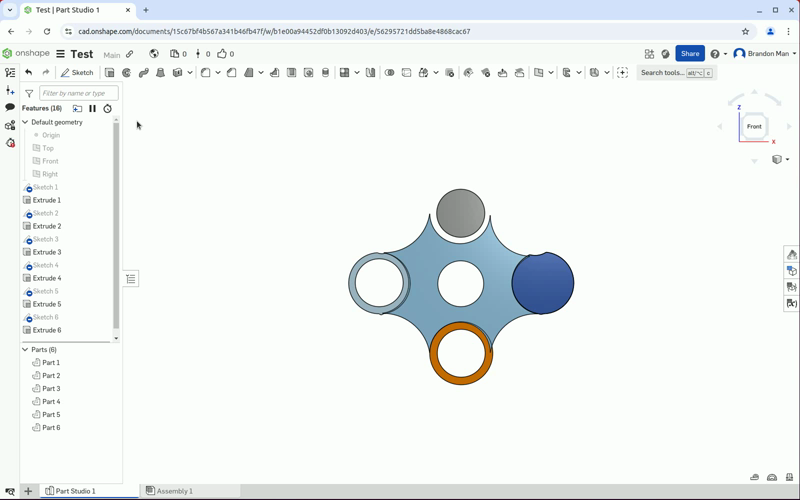
key(shift+h)
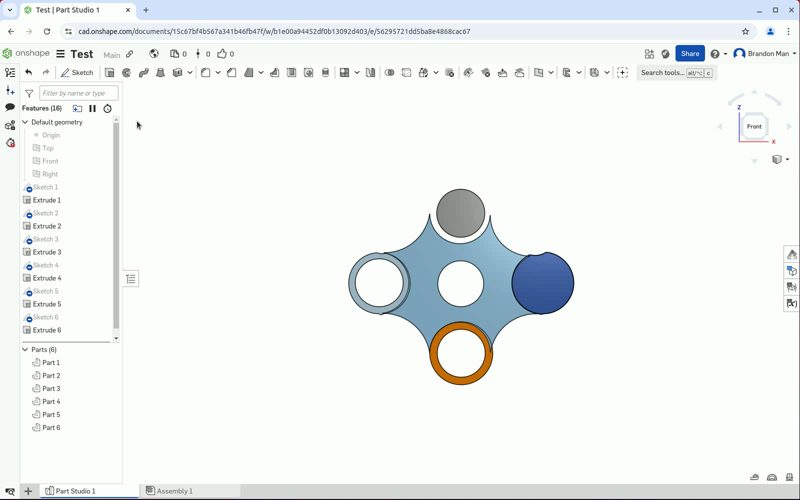
key(shift+7)
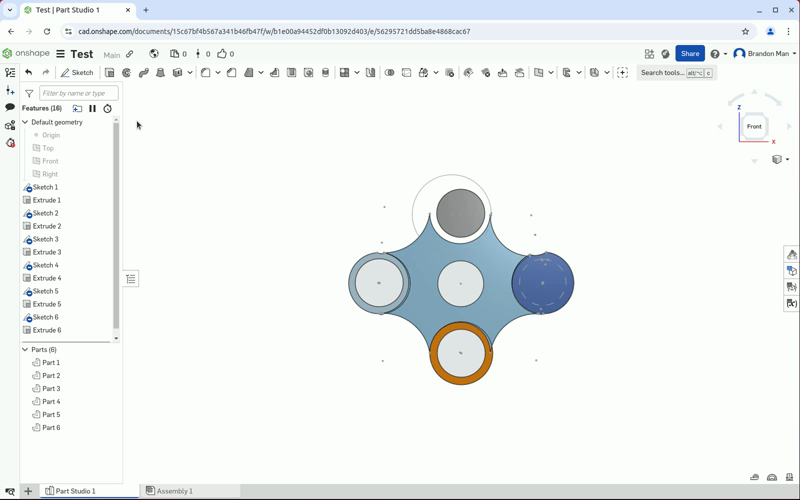
key(left, 2)
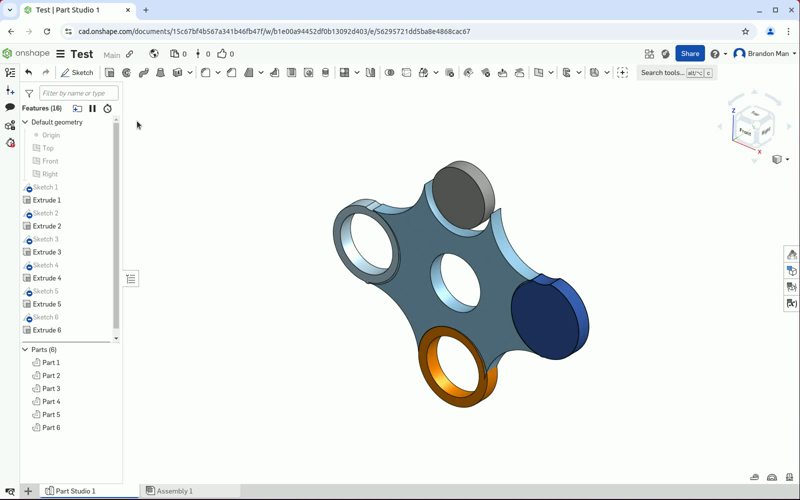
key(down, 2)
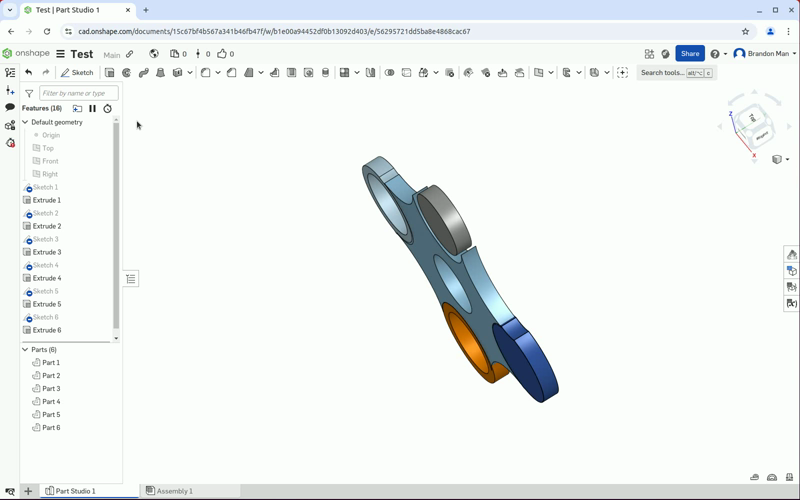
key(up, 2)
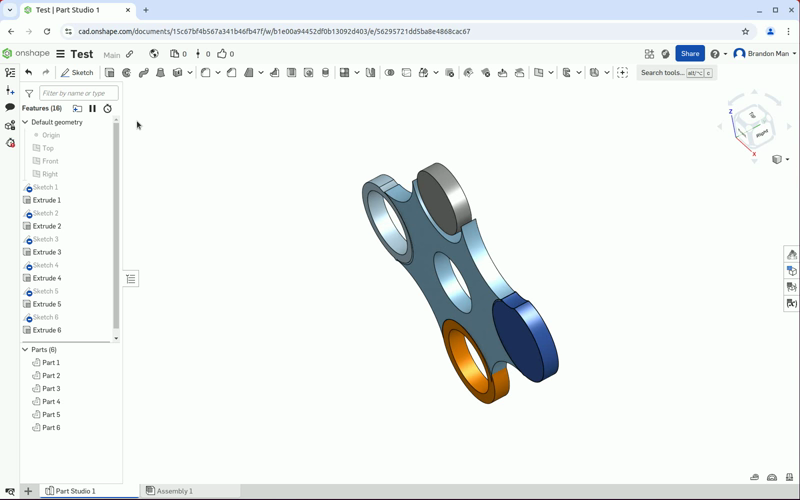
key(right, 2)
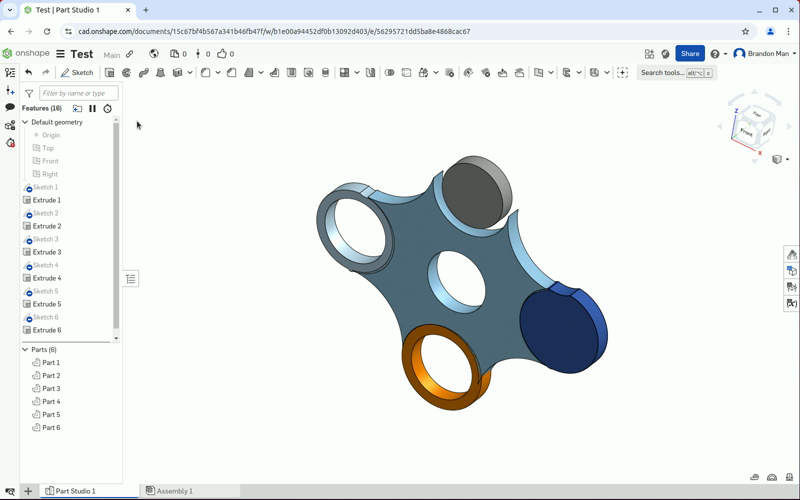
mouse_move(69, 189)
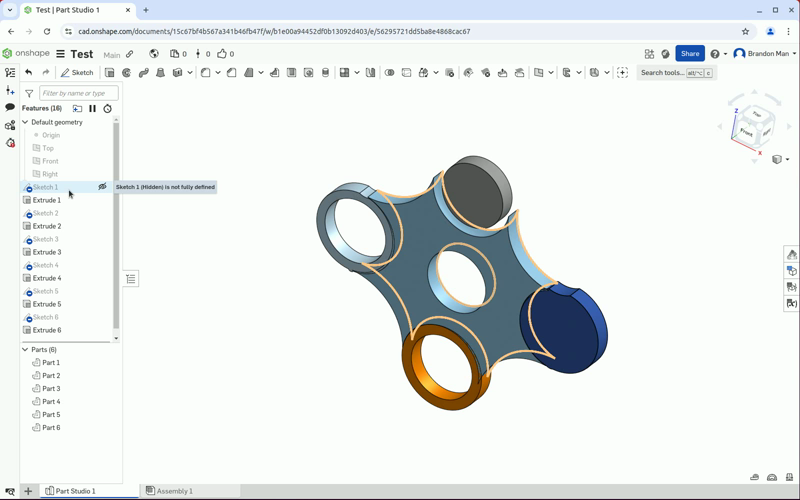
click(69, 189)